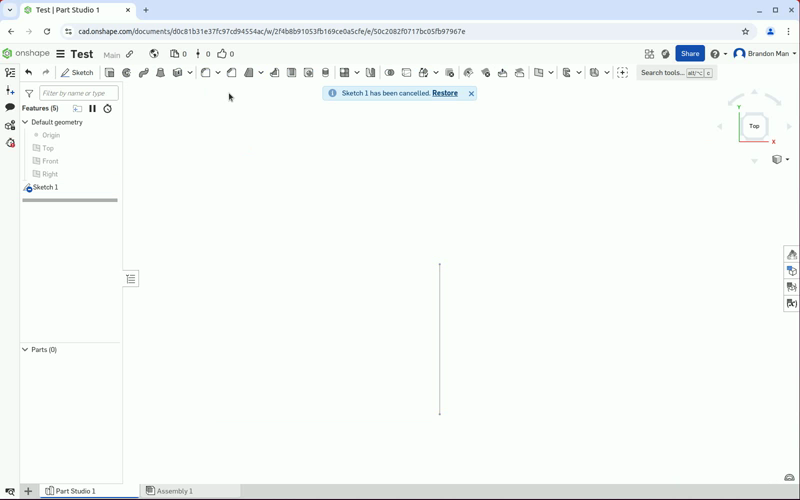
key(shift+h)
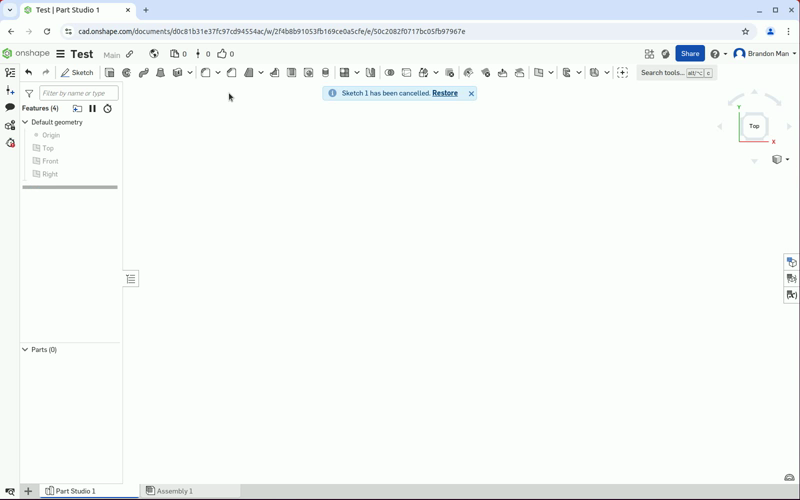
mouse_move(73, 352)
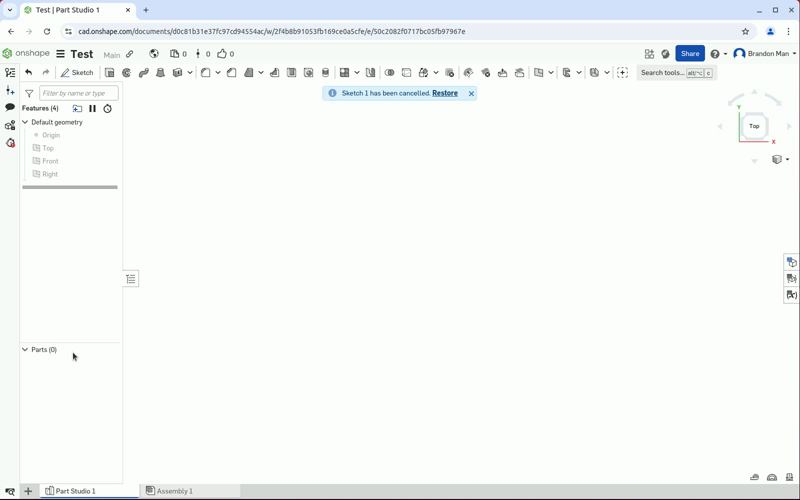
key(y)
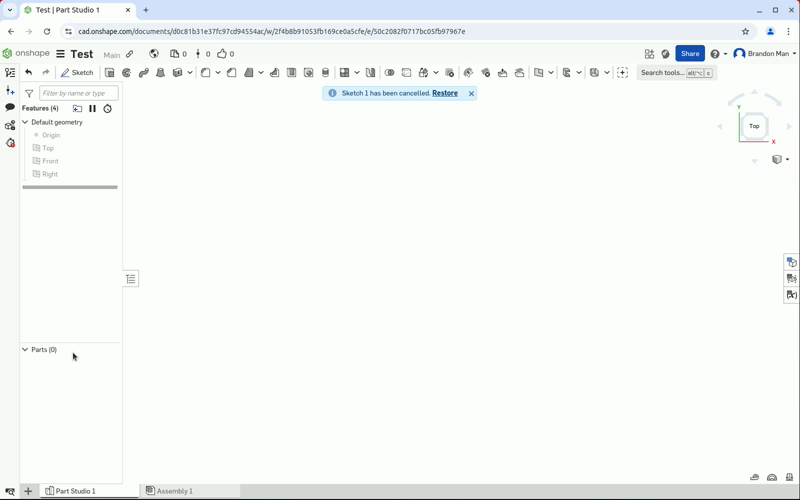
key(shift+p)
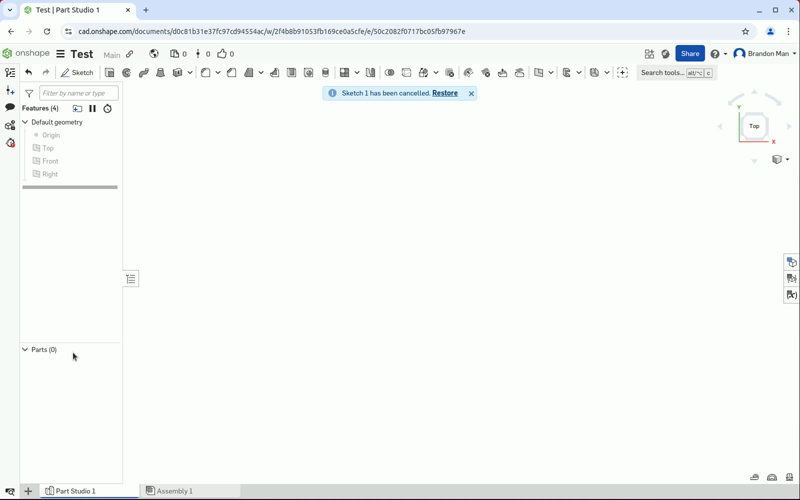
key(space)
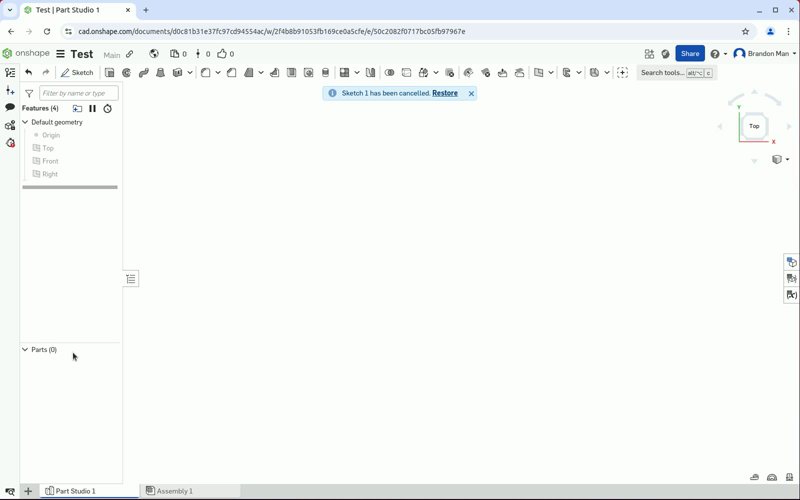
key_down(shift)
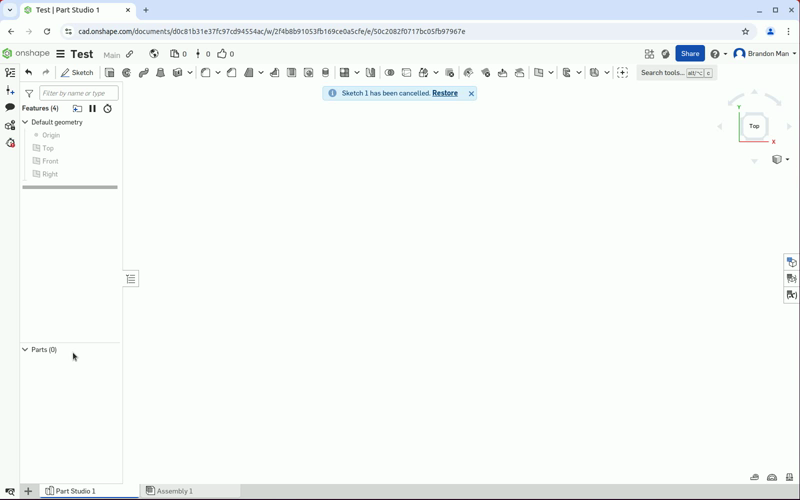
key(up)
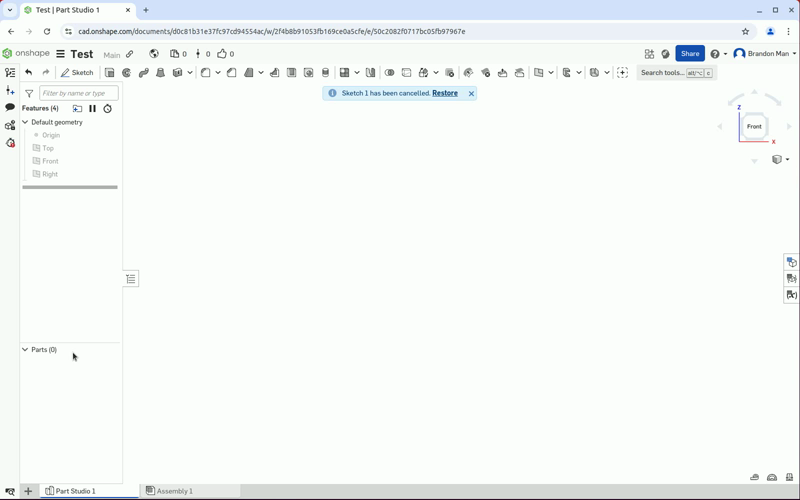
key_up(shift)
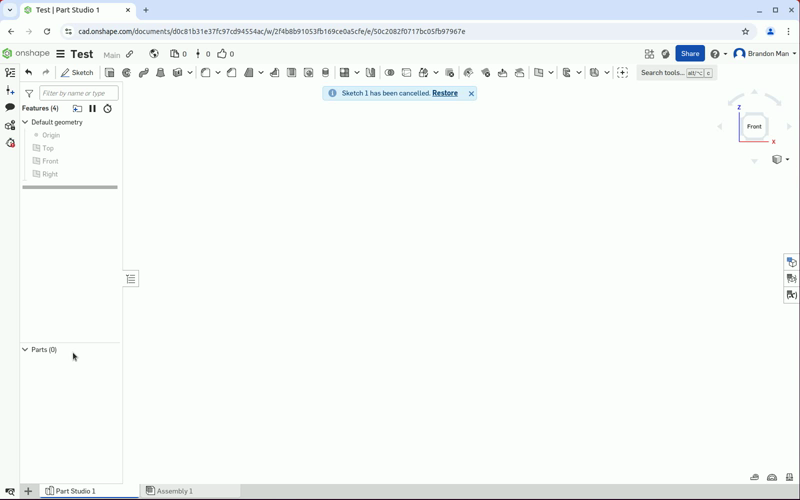
mouse_move(73, 352)
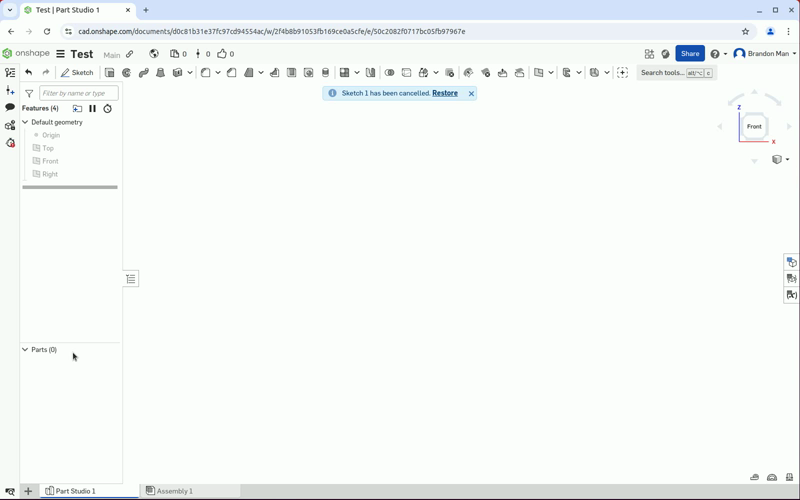
key(shift+y)
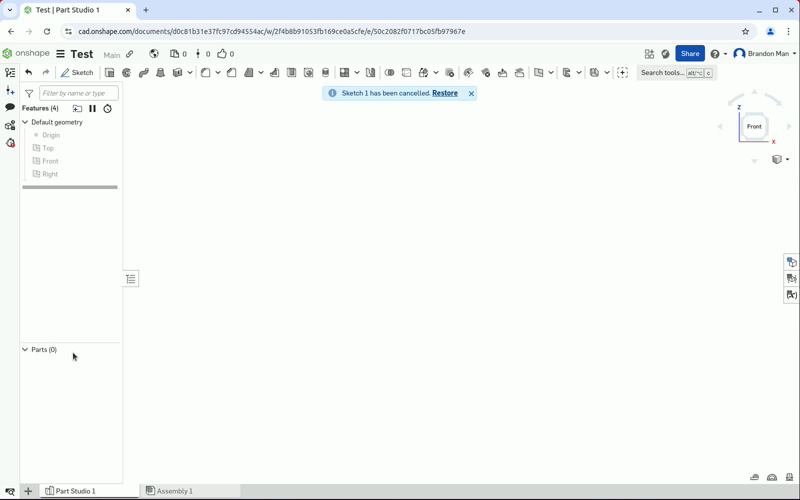
key(shift+s)
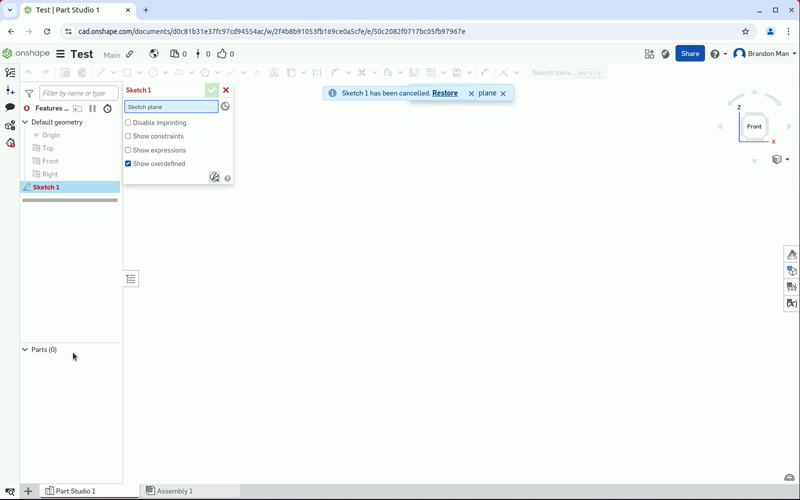
mouse_move(73, 163)
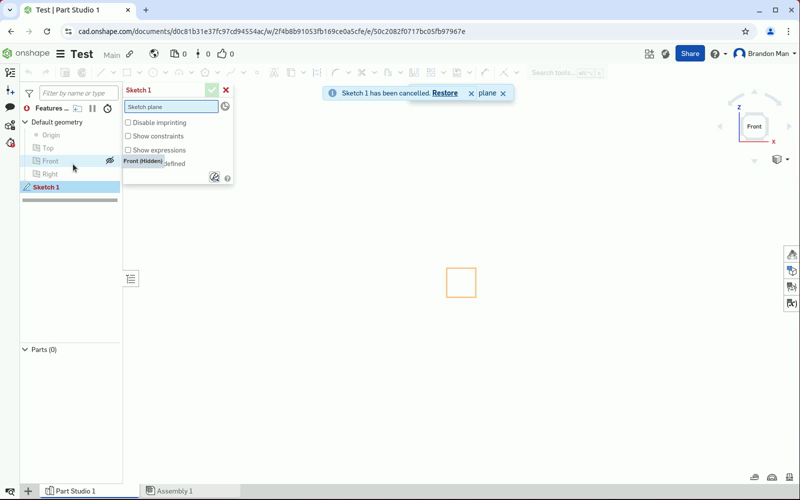
click(73, 163)
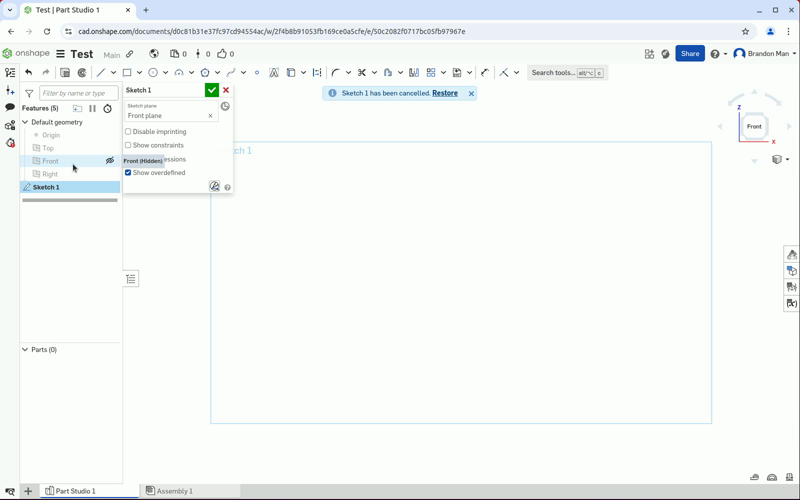
mouse_move(73, 352)
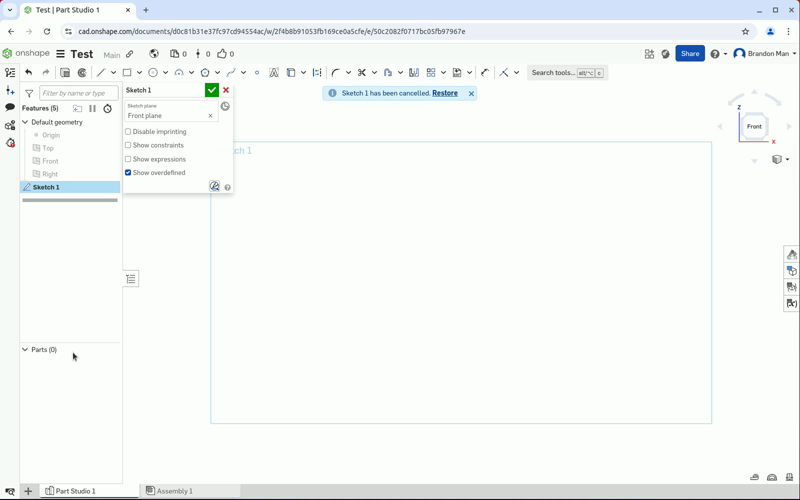
key(y)
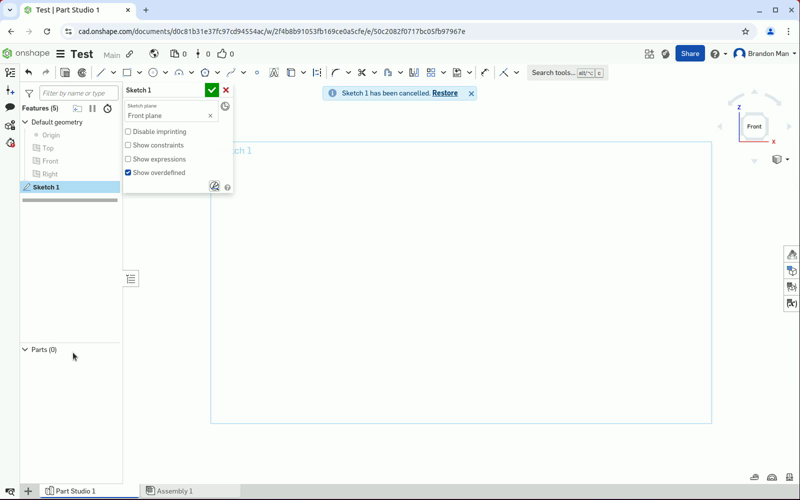
key(c)
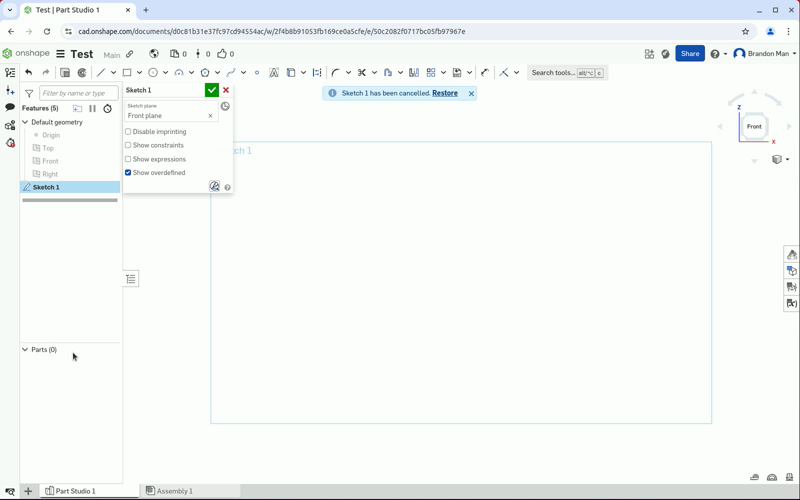
key_down(shift)
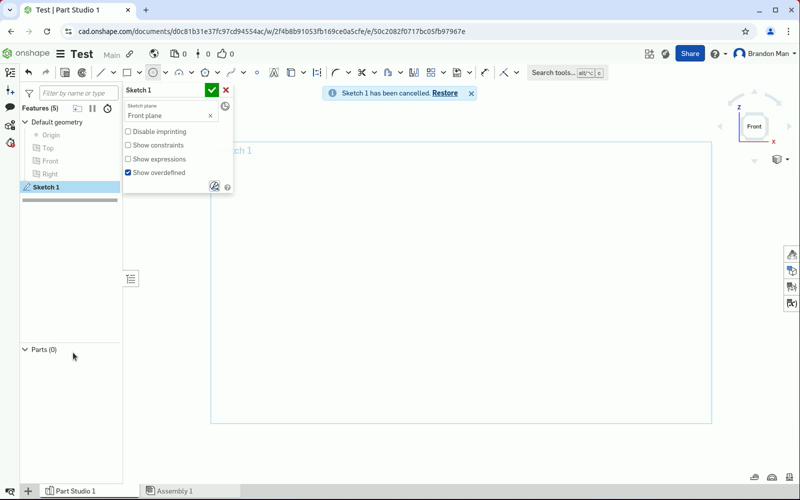
mouse_move(399, 282)
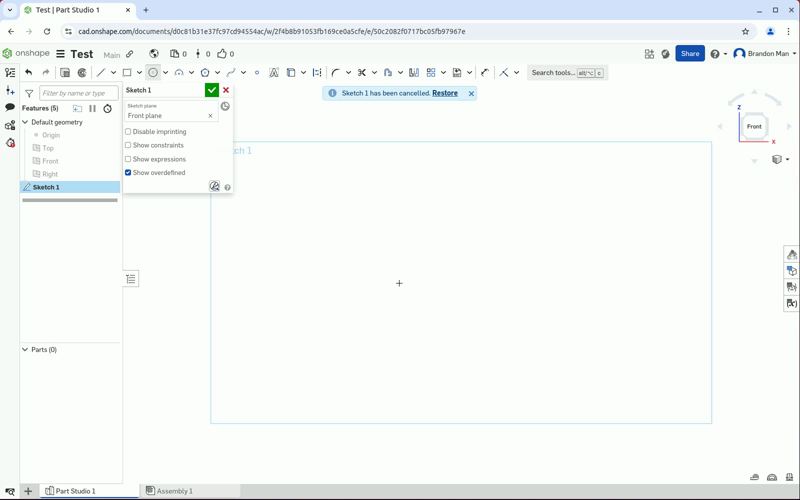
click(399, 282)
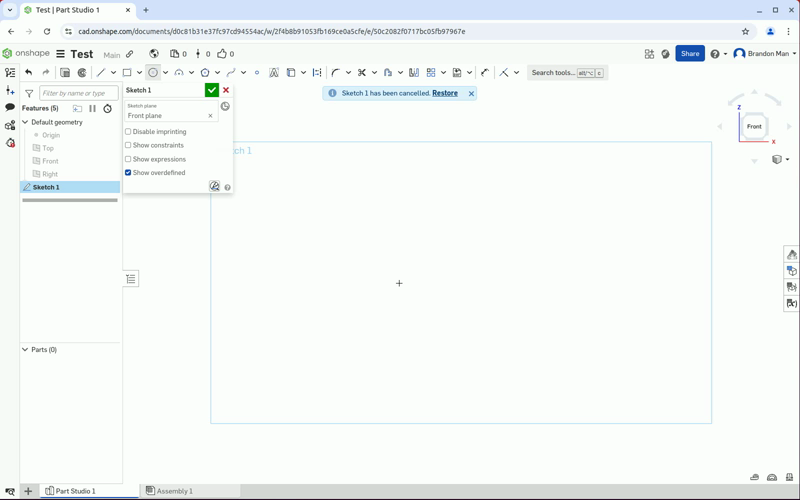
key_up(shift)
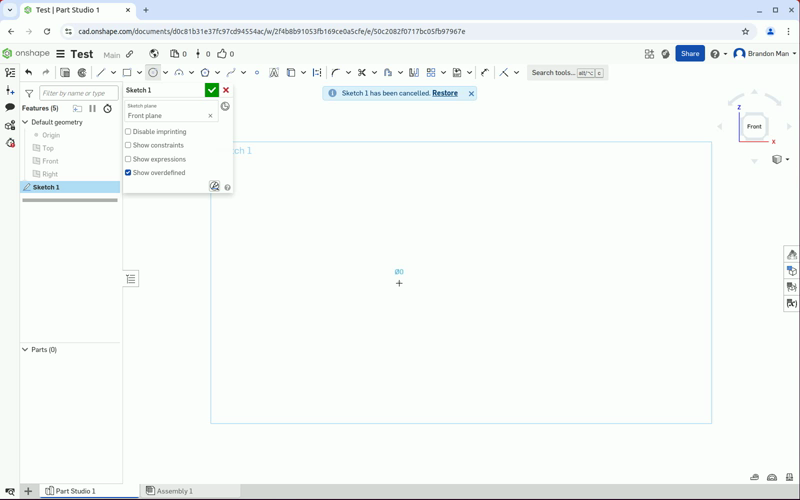
mouse_move(445, 282)
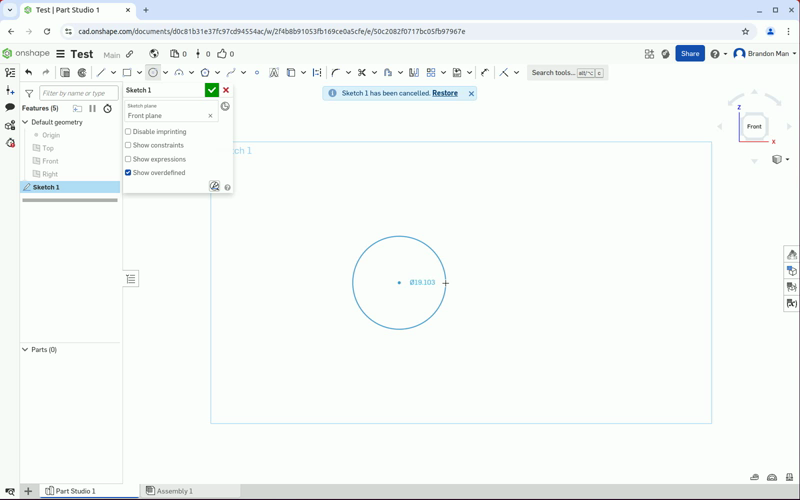
click(445, 282)
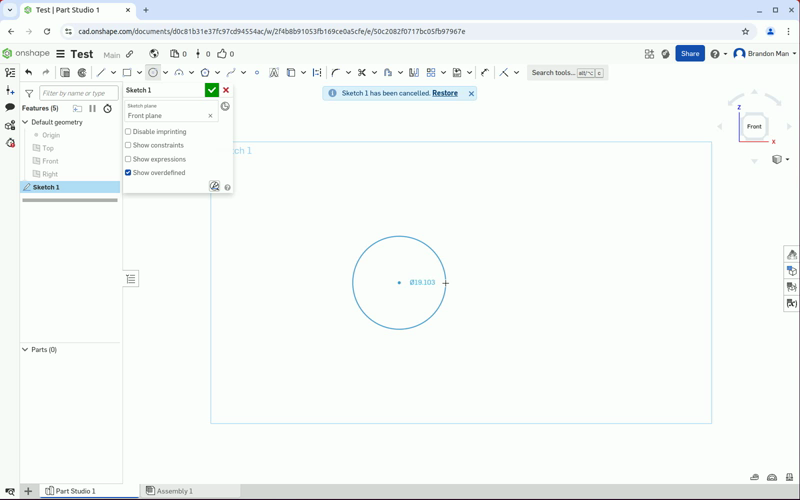
key(esc)
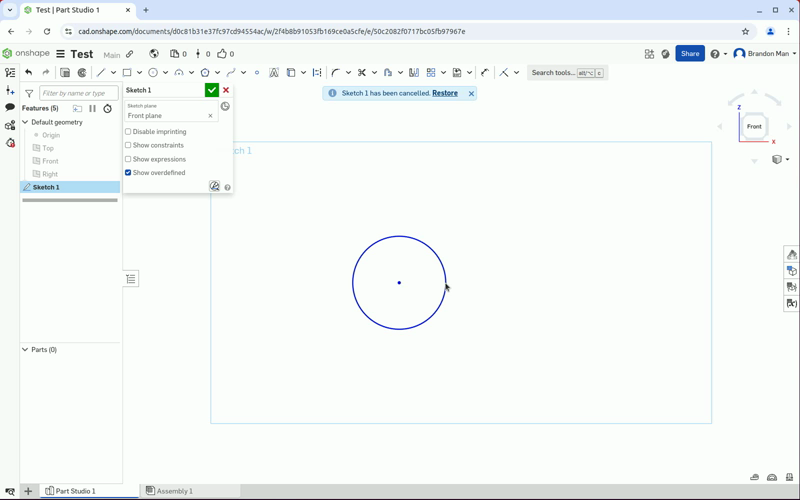
mouse_move(386, 276)
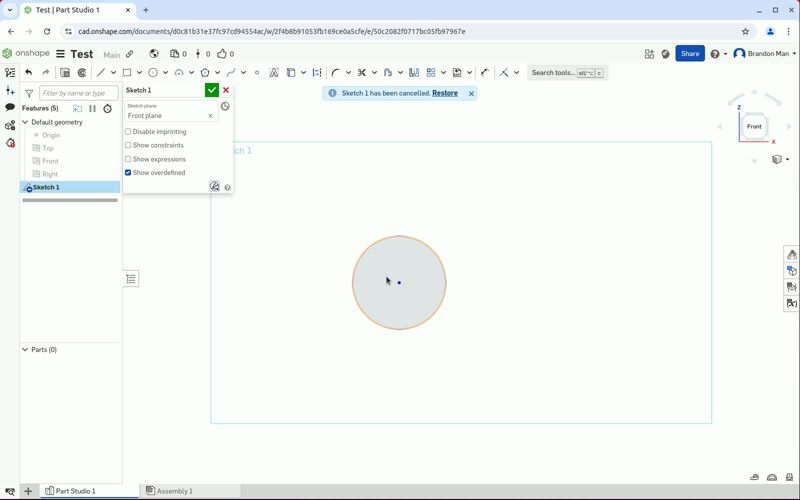
click(386, 276)
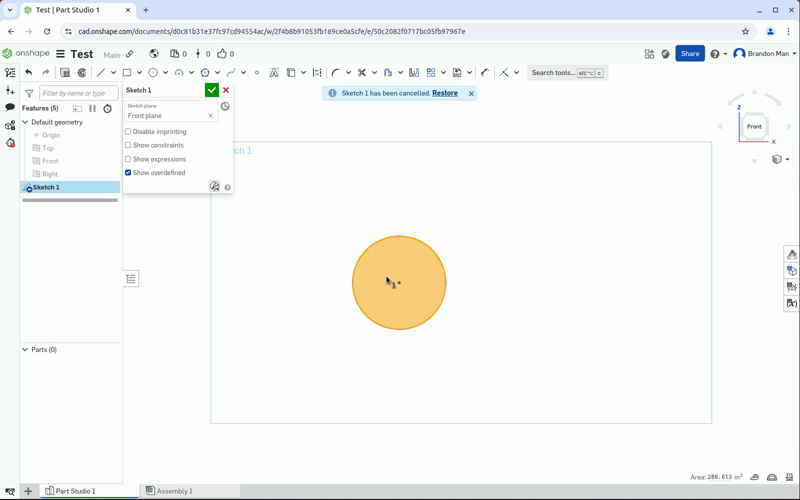
mouse_move(73, 352)
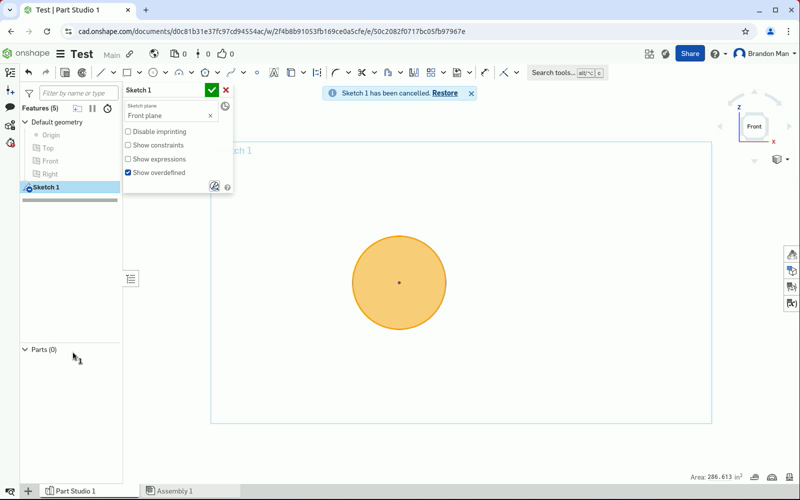
key(shift+y)
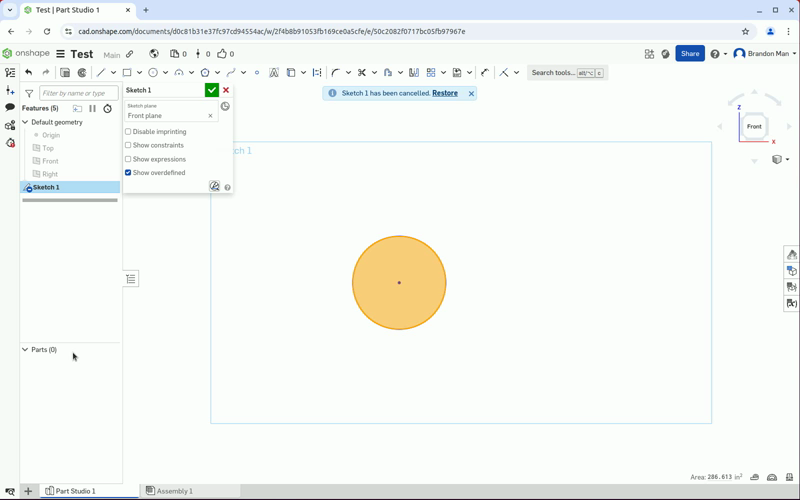
key(shift+e)
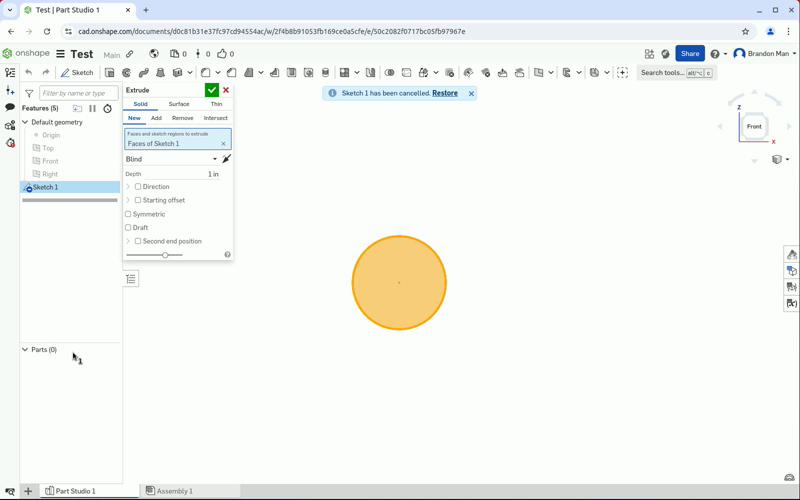
mouse_move(143, 106)
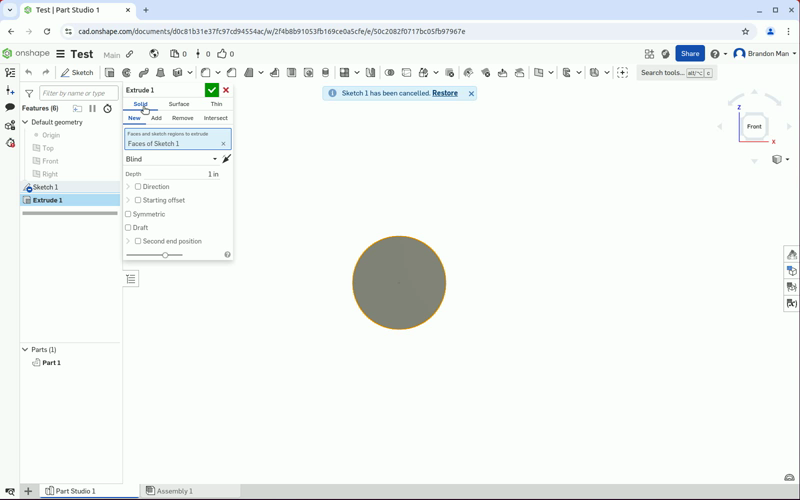
click(143, 106)
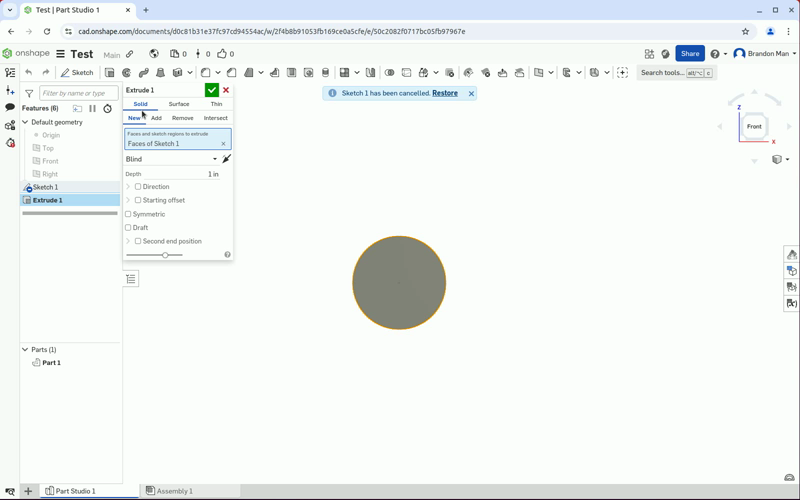
mouse_move(137, 120)
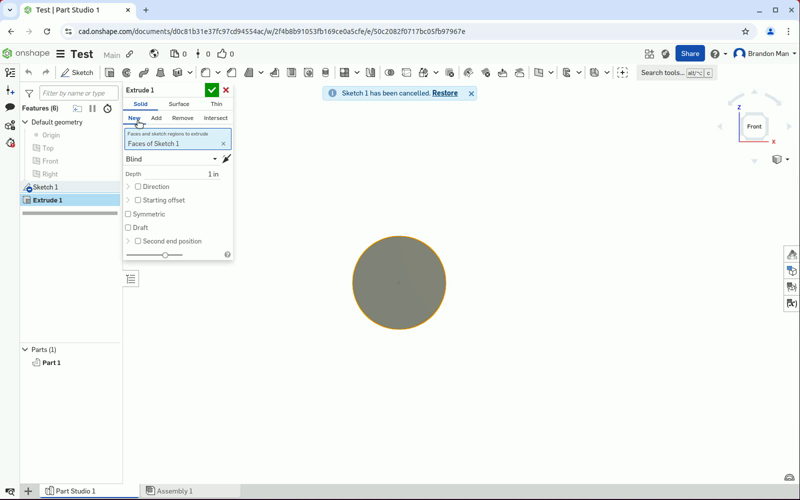
click(137, 120)
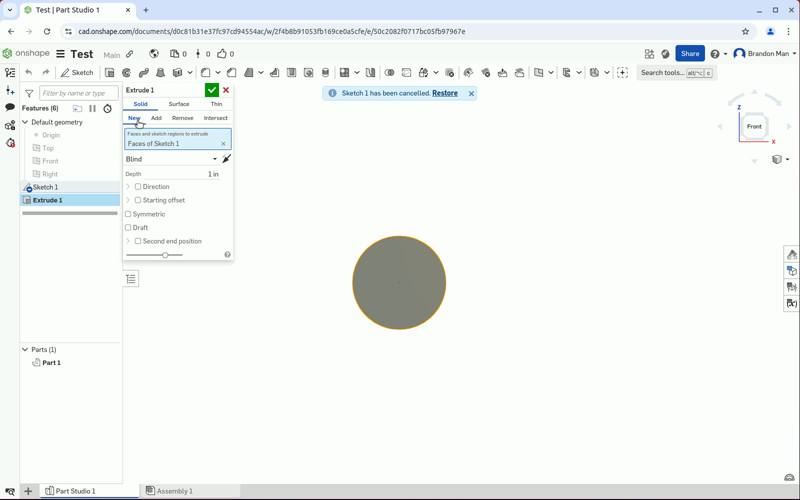
key(tab, 4)
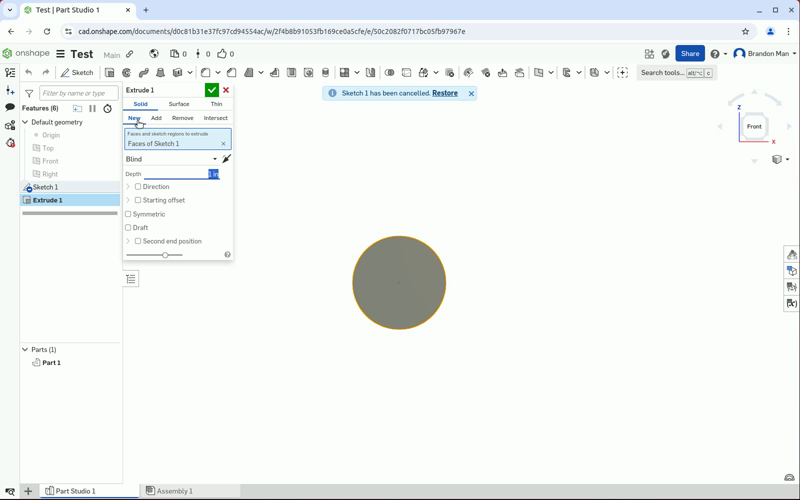
text(1.685)
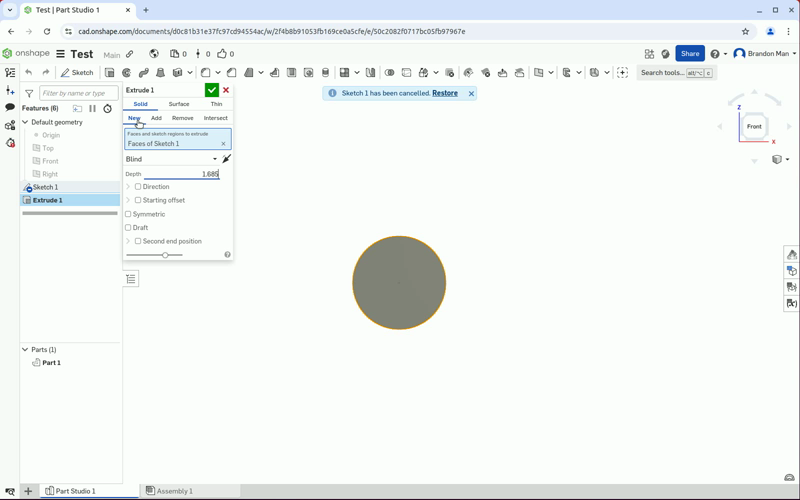
key(enter)
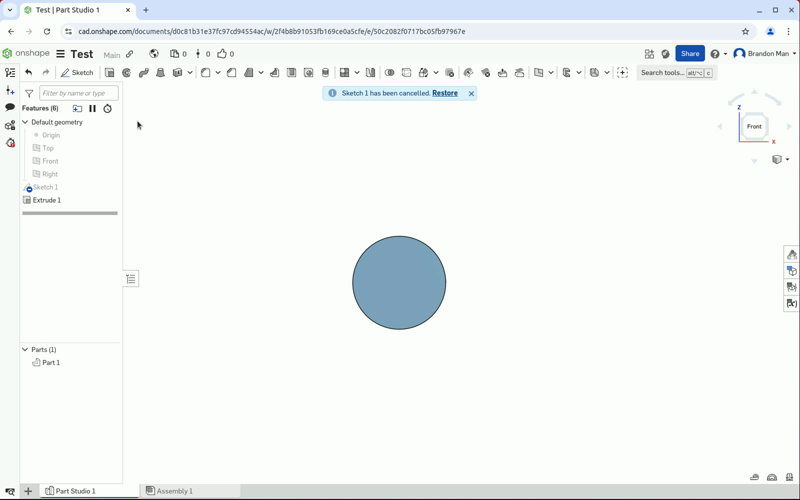
key(shift+h)
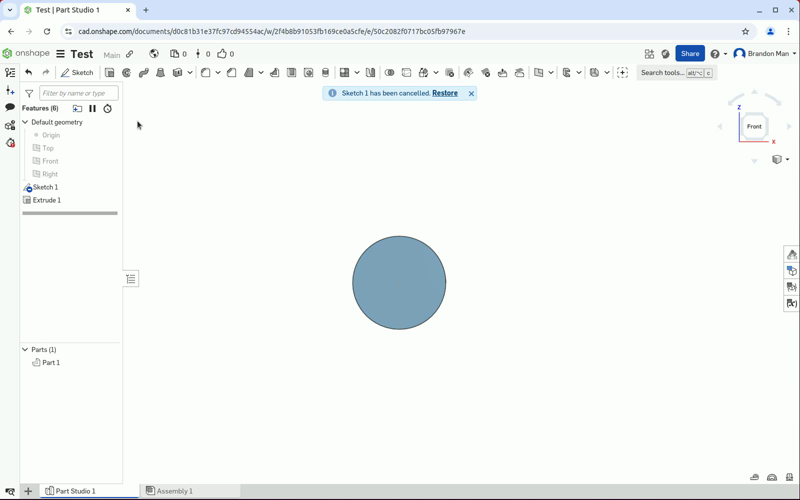
key(shift+h)
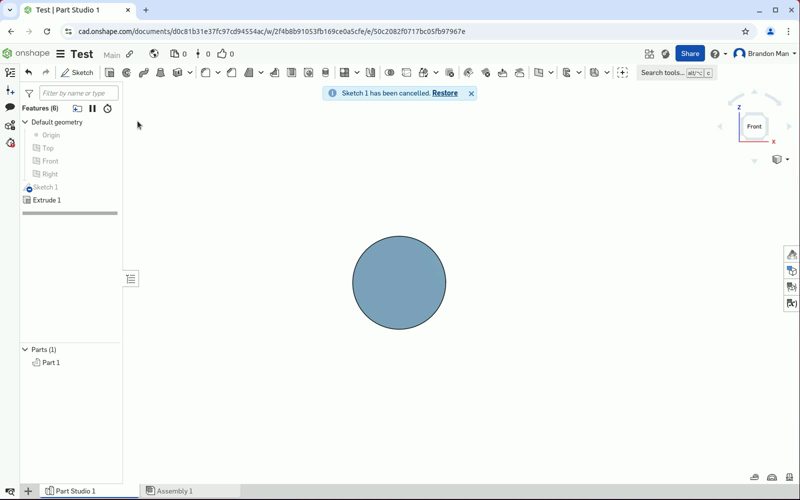
mouse_move(73, 189)
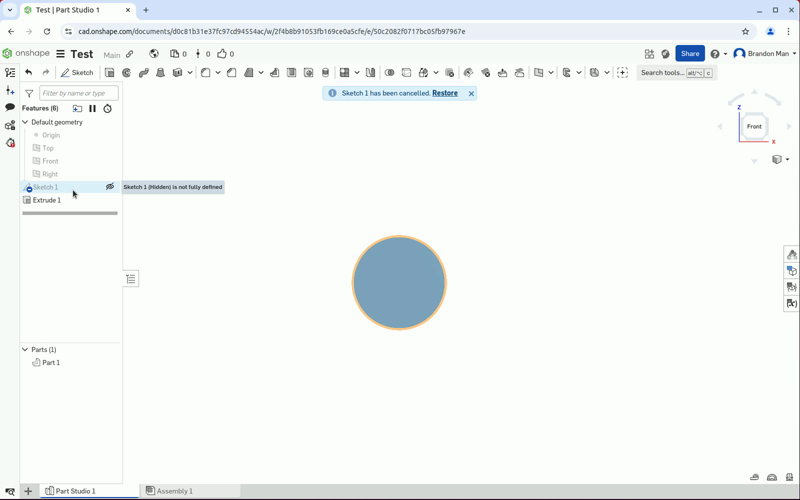
click(73, 189)
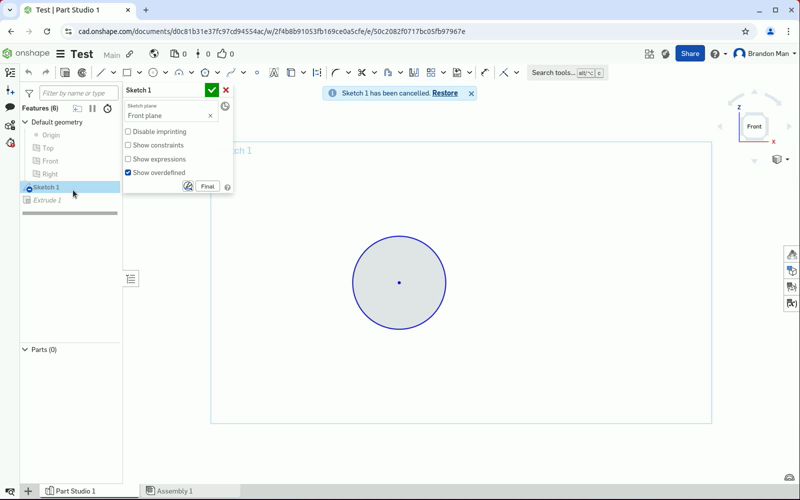
mouse_move(229, 92)
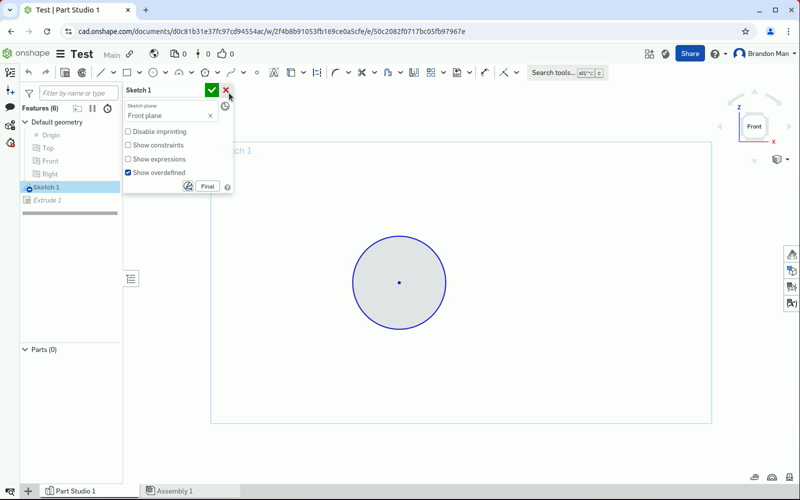
click(229, 92)
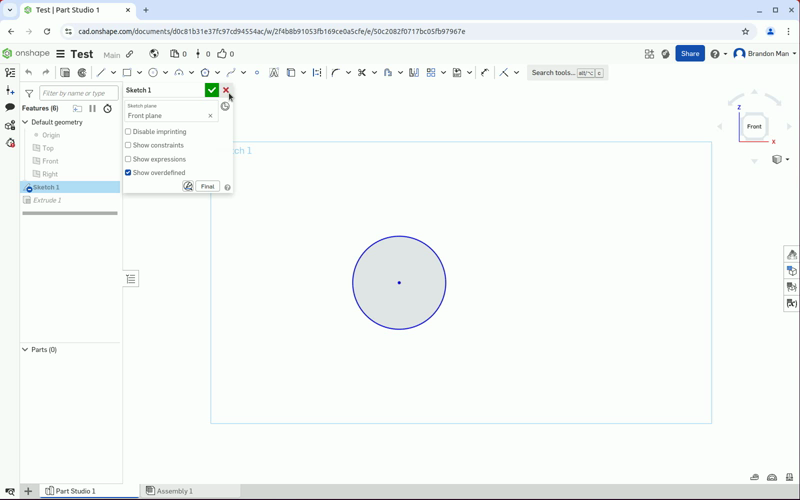
key(shift+s)
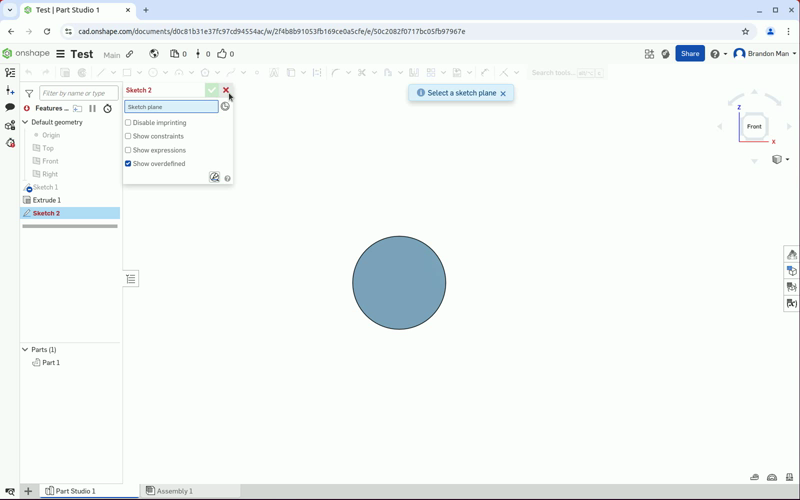
mouse_move(73, 163)
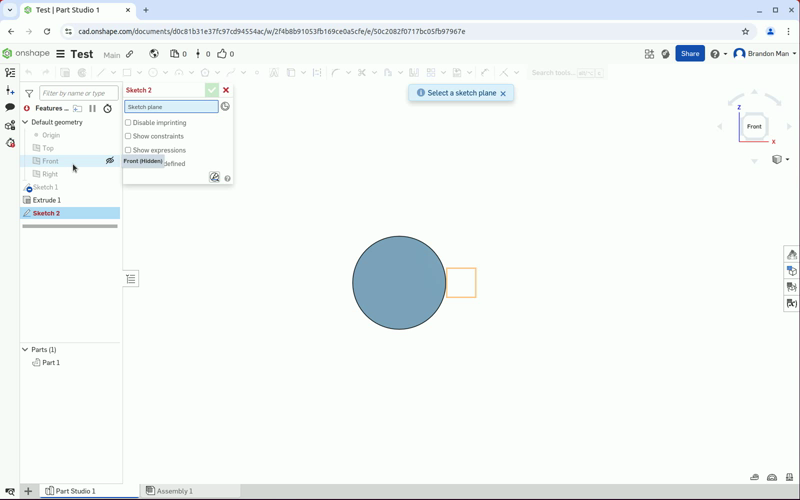
click(73, 163)
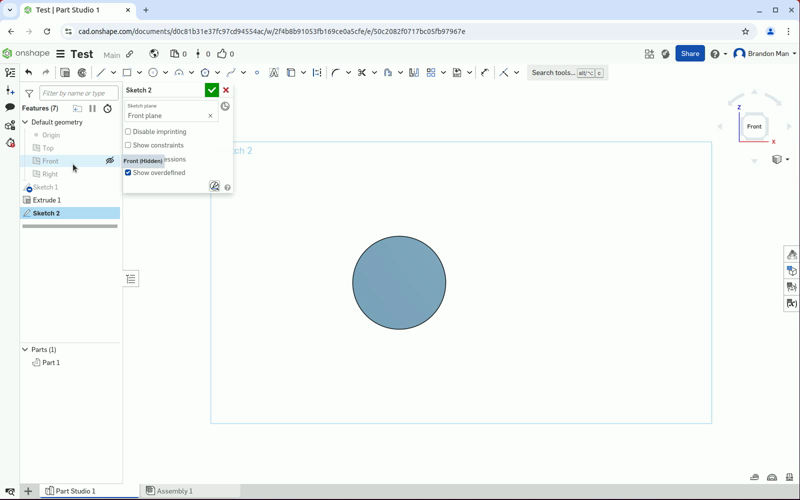
mouse_move(73, 352)
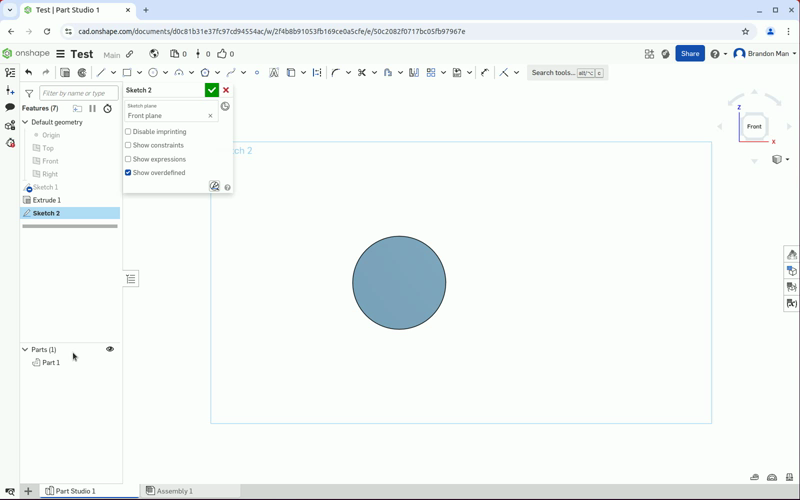
key(y)
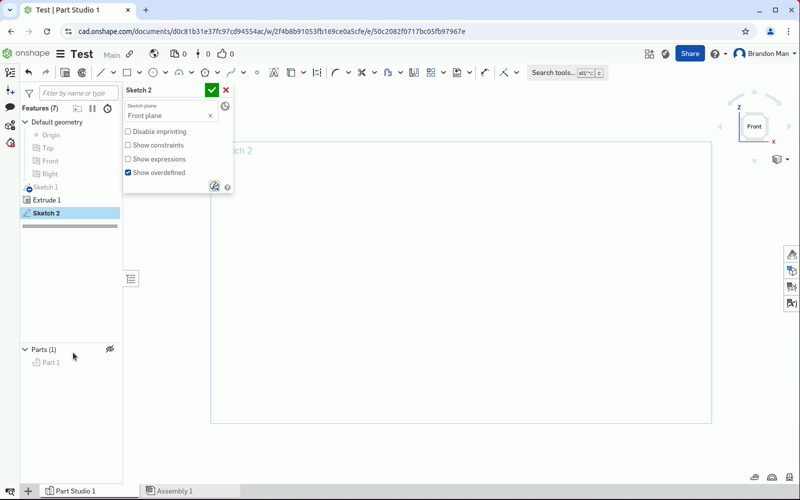
key(l)
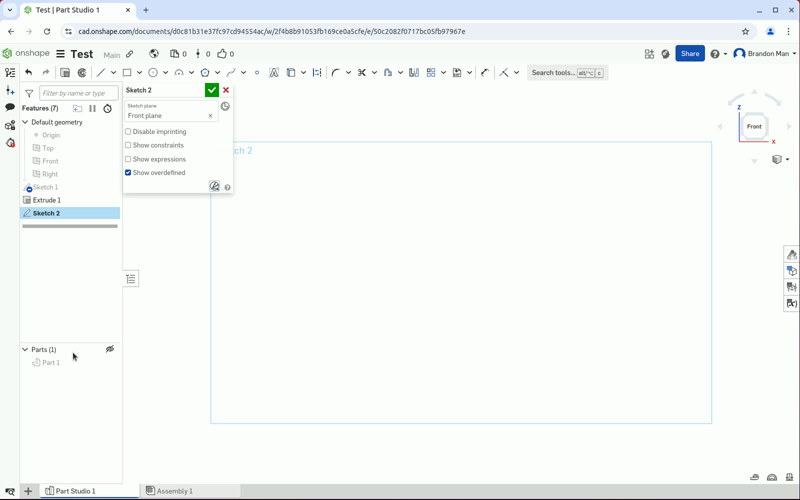
key_down(shift)
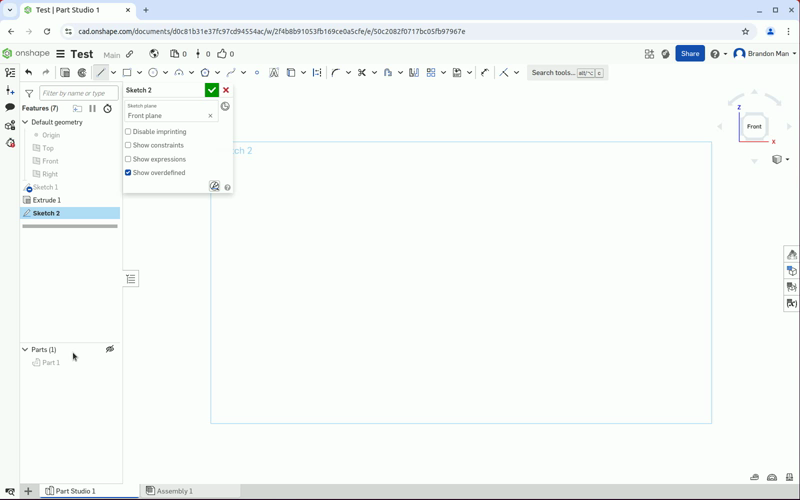
mouse_move(401, 329)
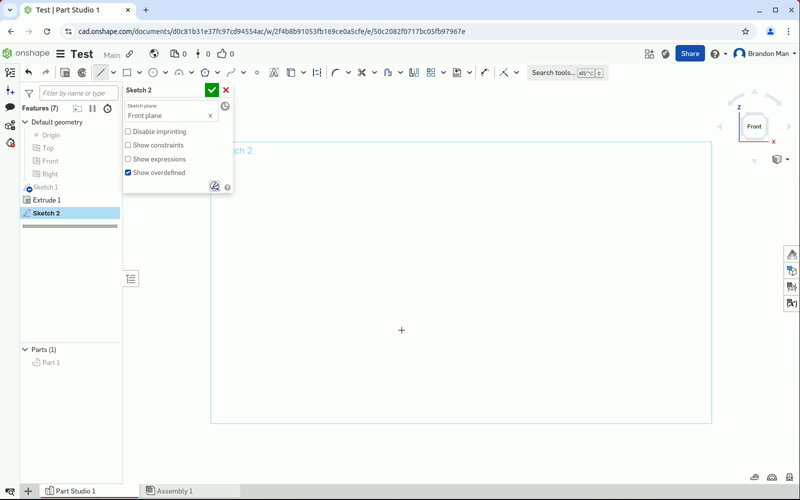
click(401, 329)
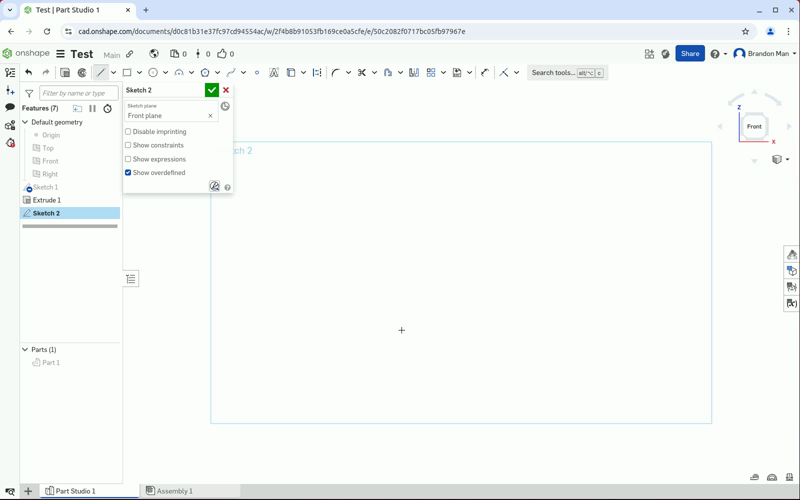
key_up(shift)
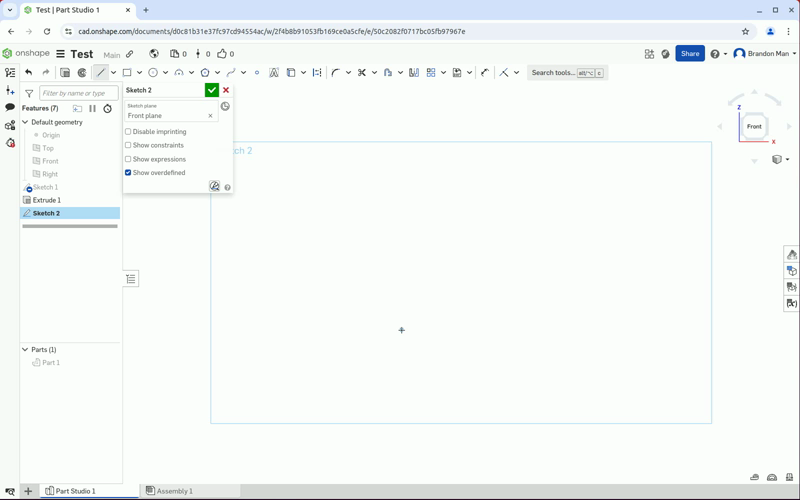
key_down(shift)
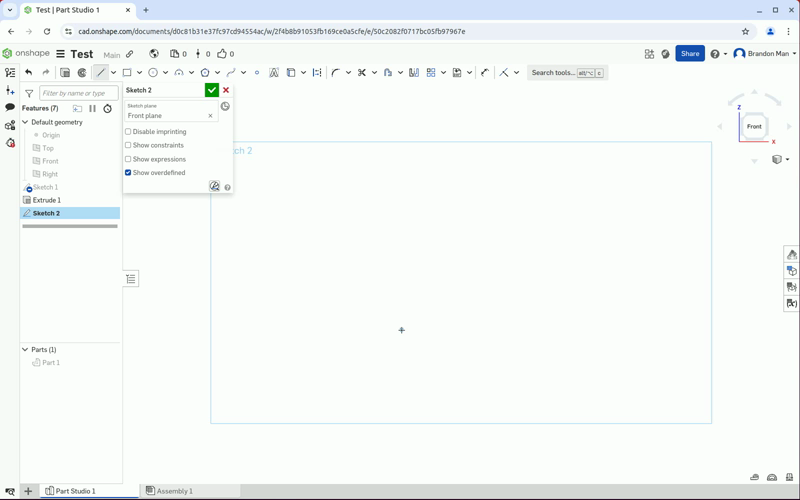
mouse_move(526, 318)
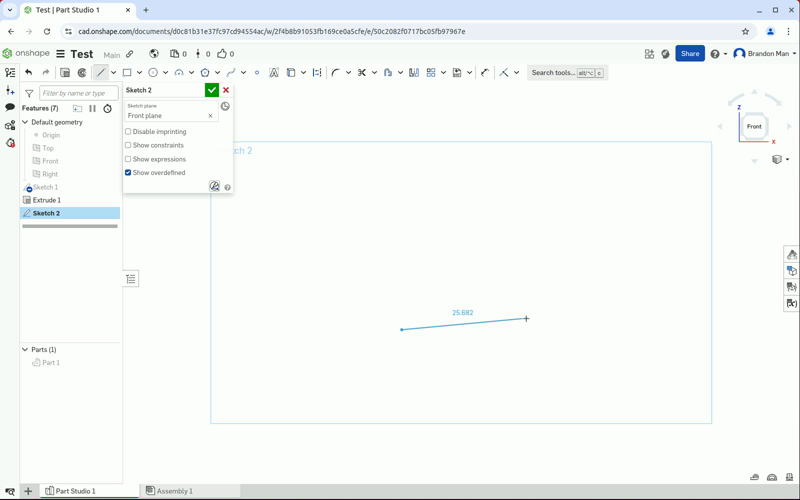
click(526, 318)
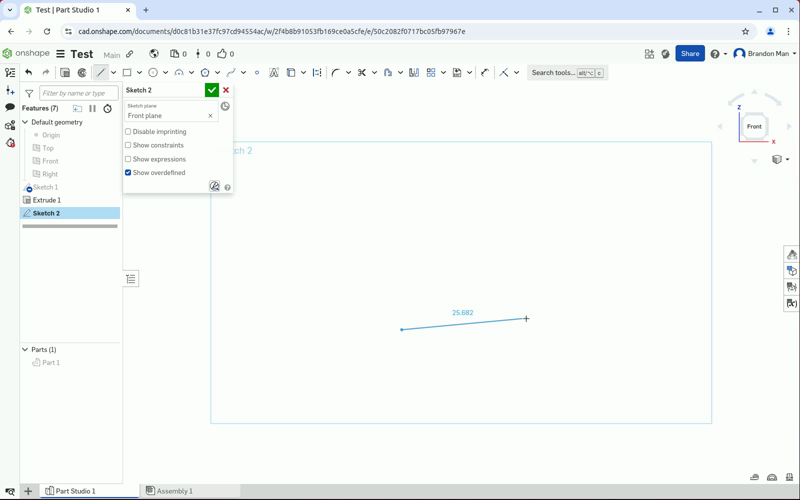
key_up(shift)
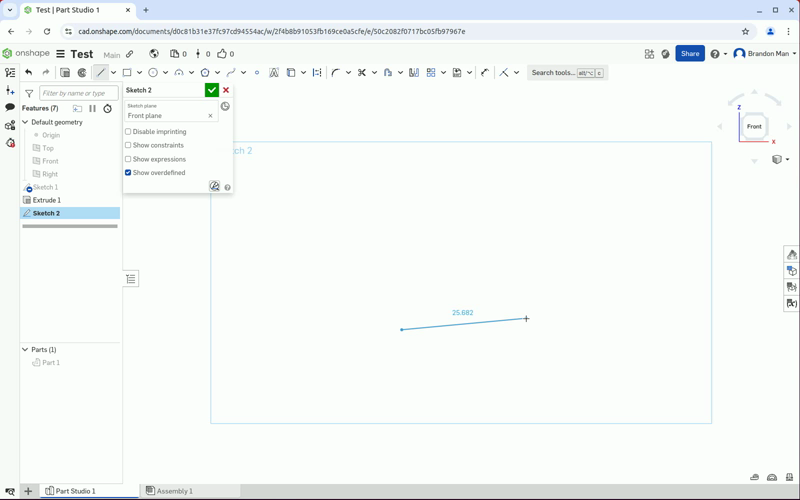
key(esc)
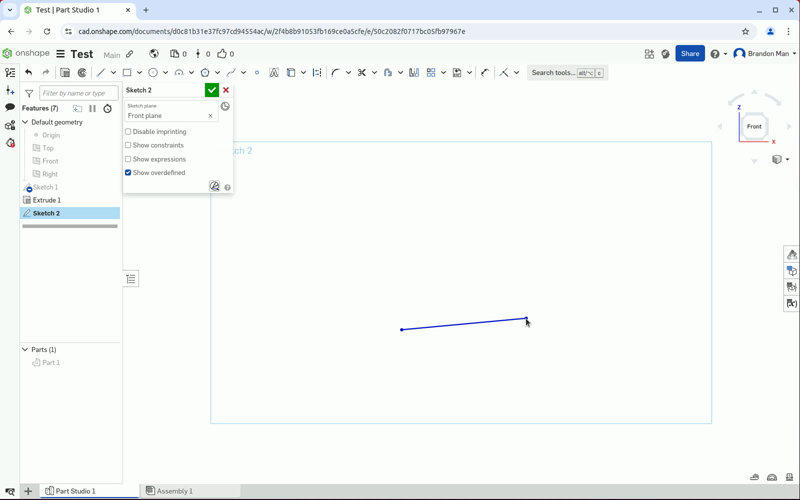
key(a)
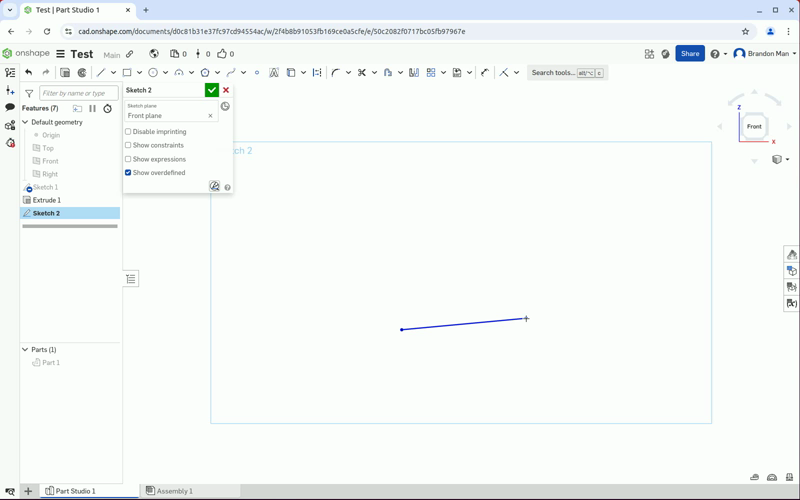
mouse_move(526, 318)
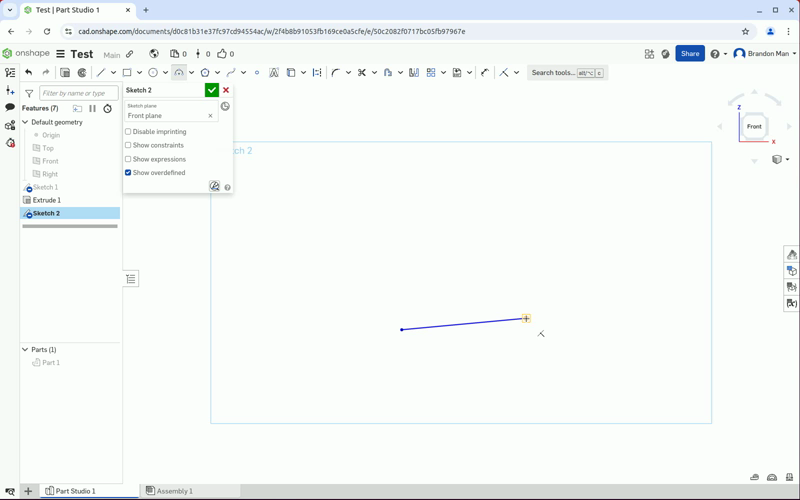
click(526, 318)
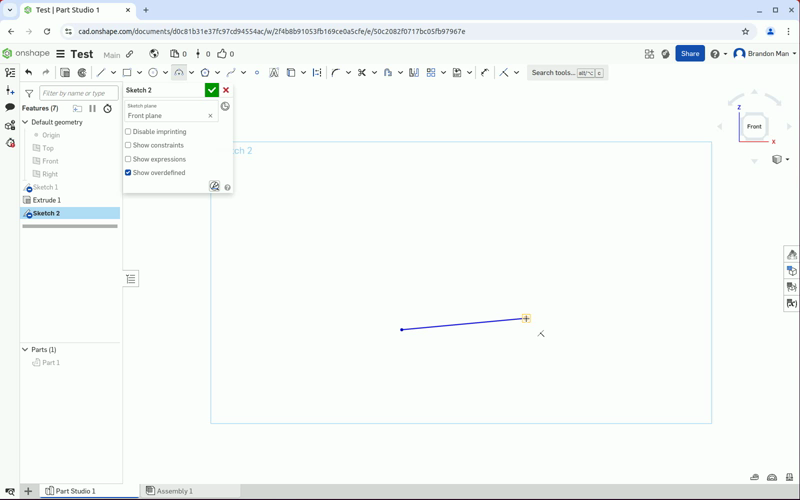
key_down(shift)
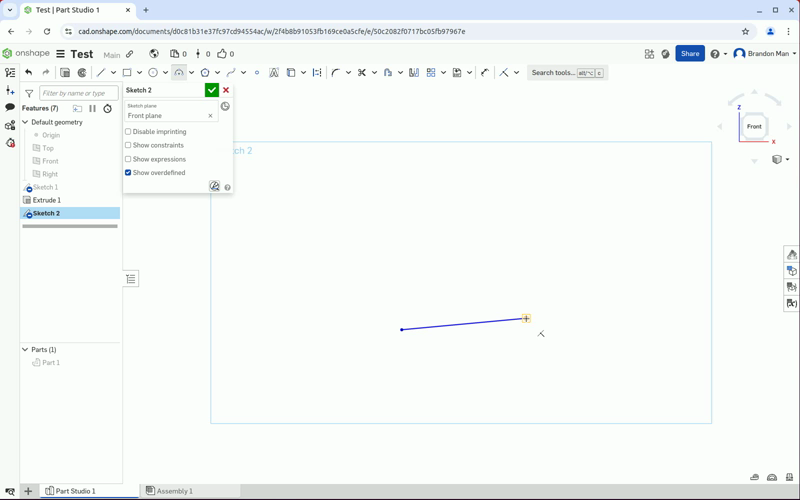
mouse_move(526, 247)
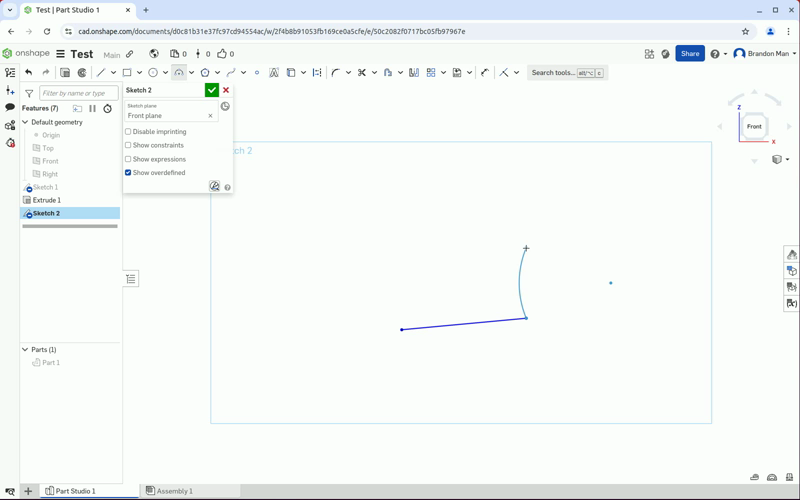
click(526, 247)
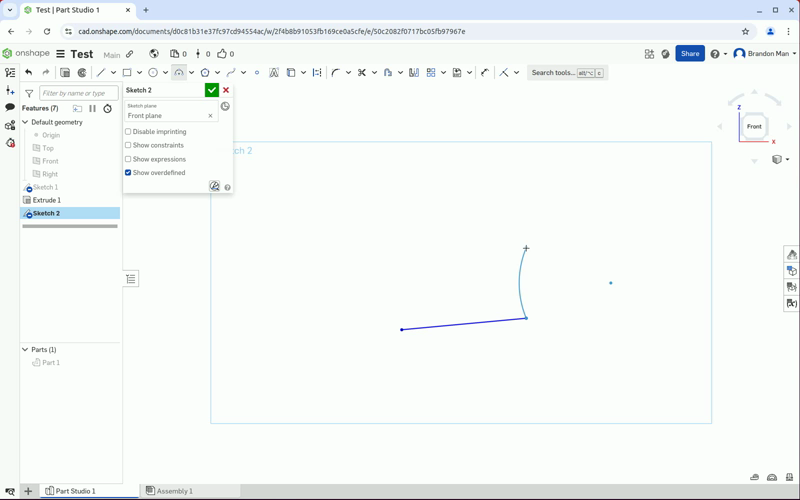
mouse_move(487, 282)
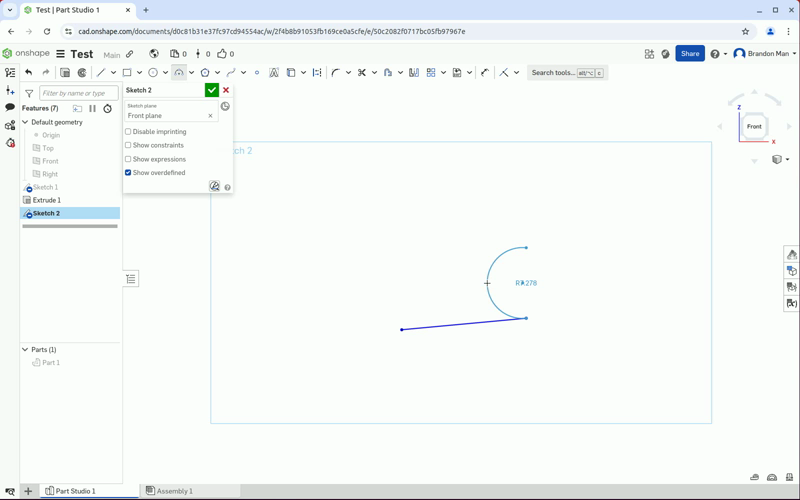
click(487, 282)
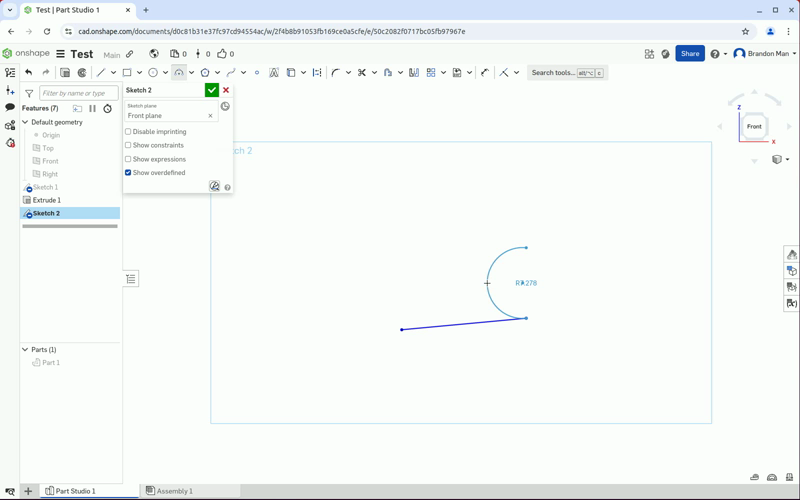
key_up(shift)
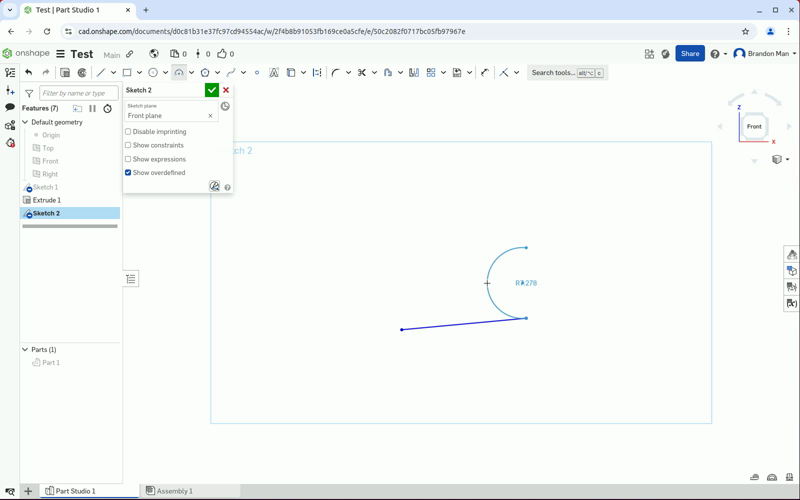
key(esc)
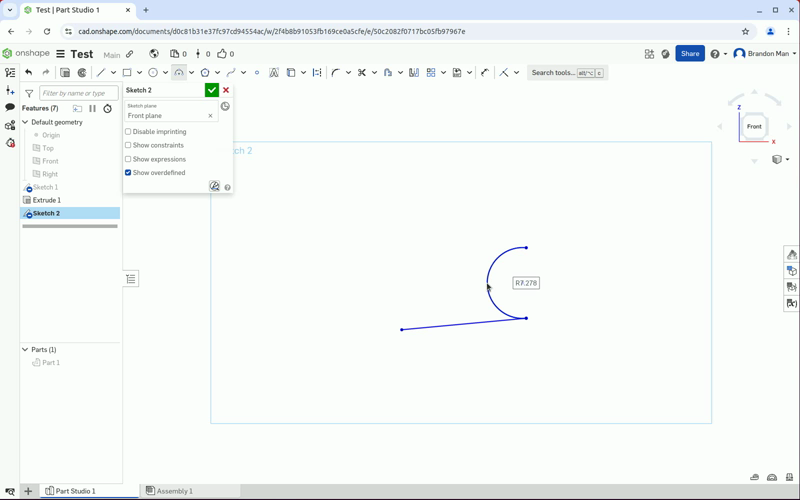
key(l)
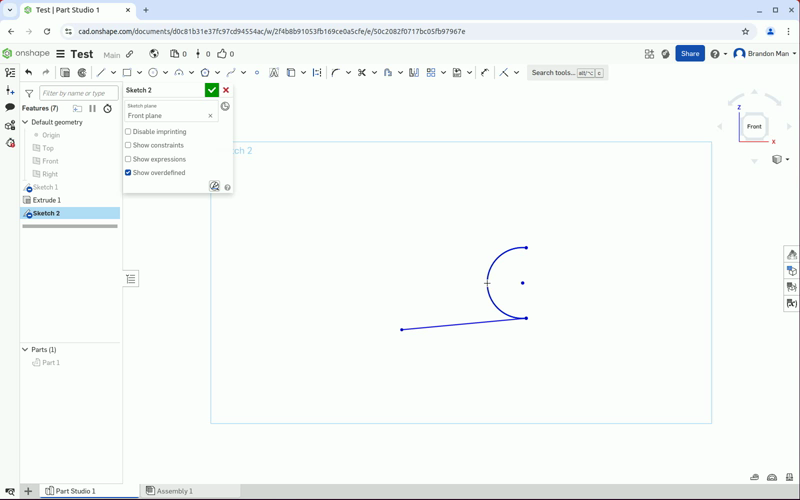
mouse_move(526, 247)
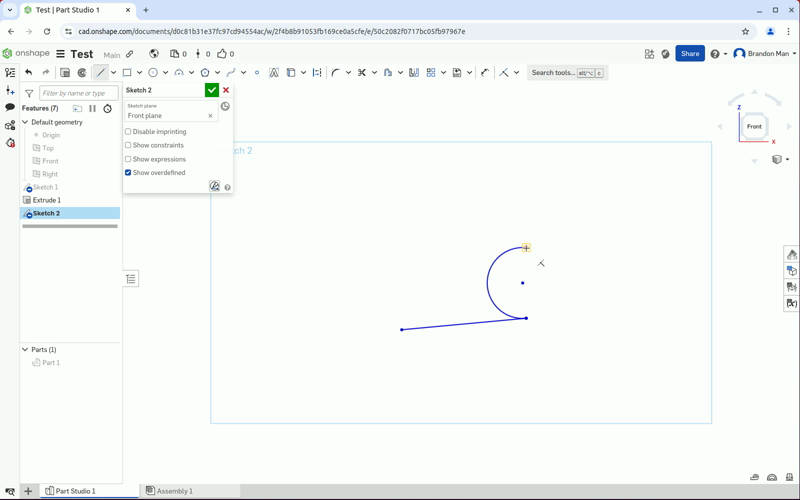
click(526, 247)
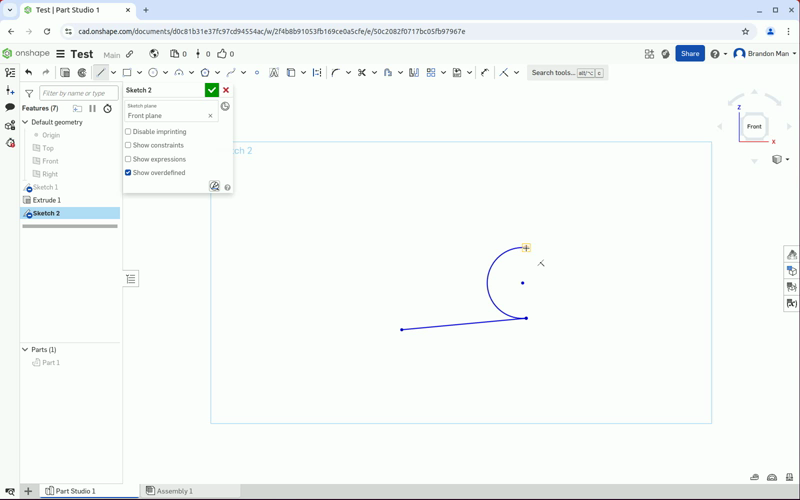
key_down(shift)
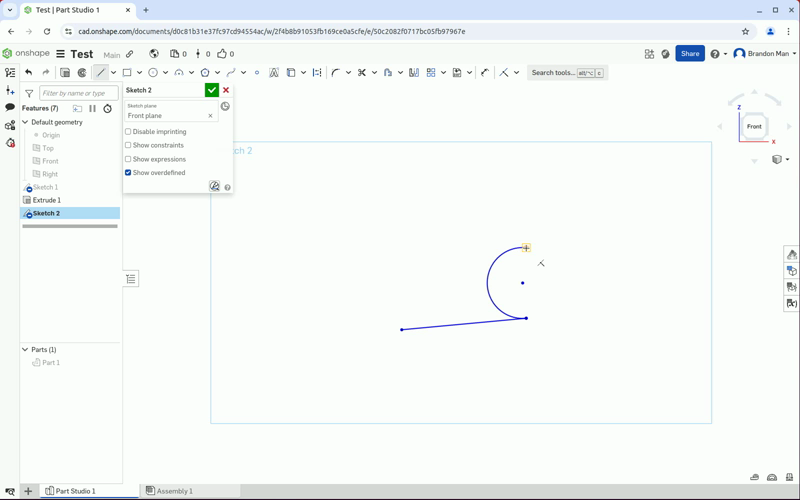
mouse_move(401, 235)
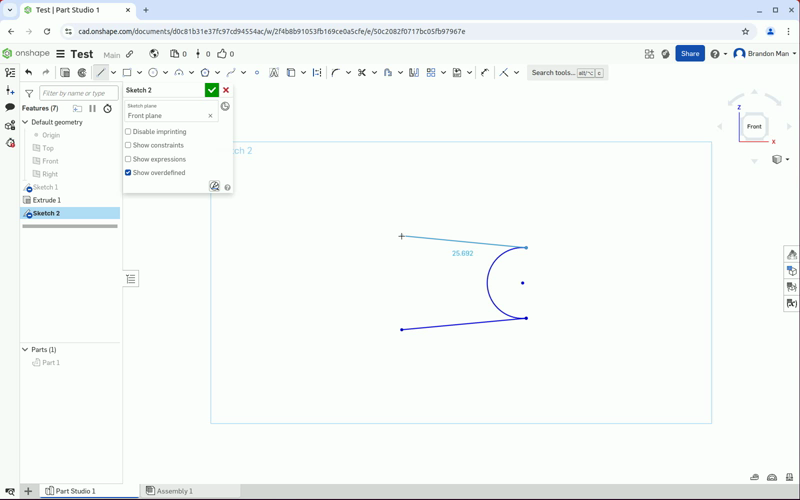
click(401, 235)
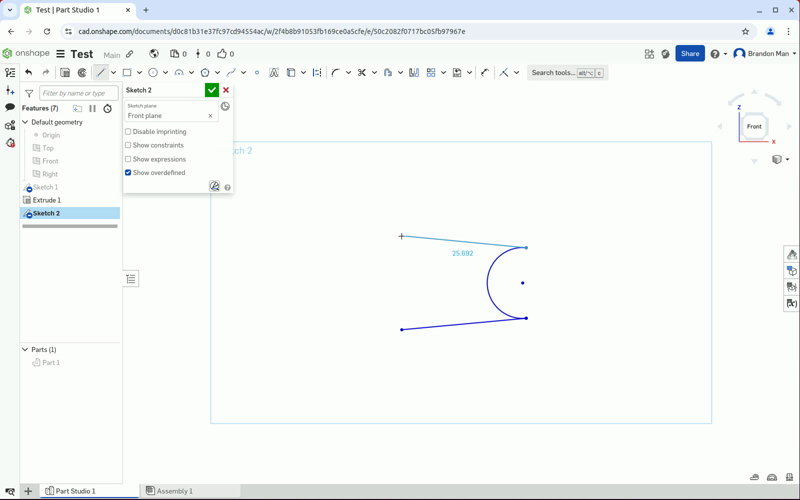
key_up(shift)
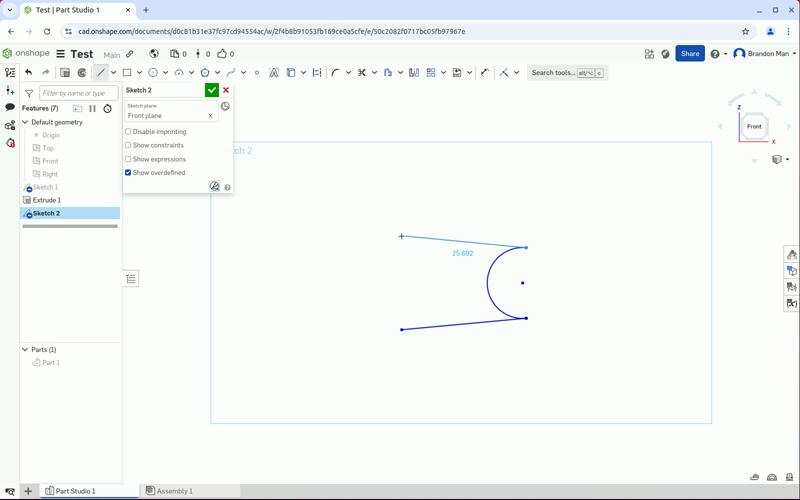
key(esc)
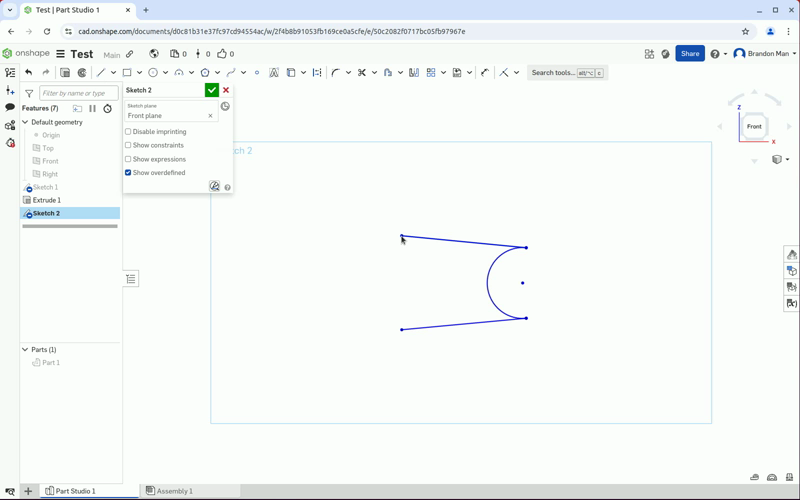
key(a)
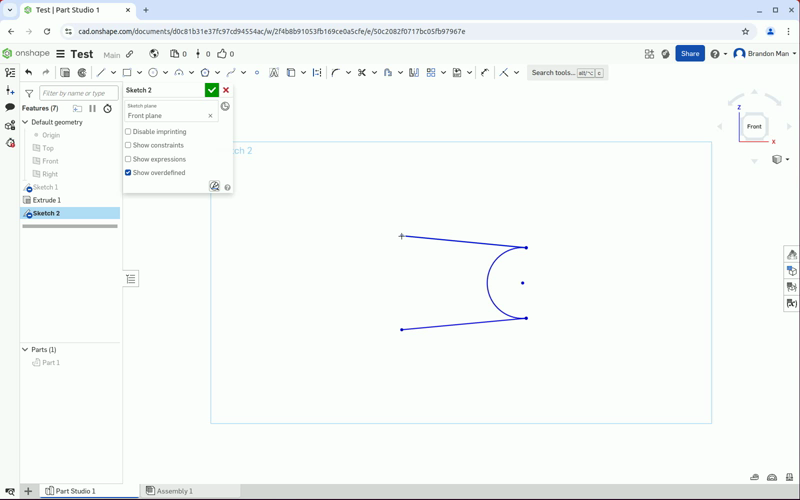
mouse_move(401, 235)
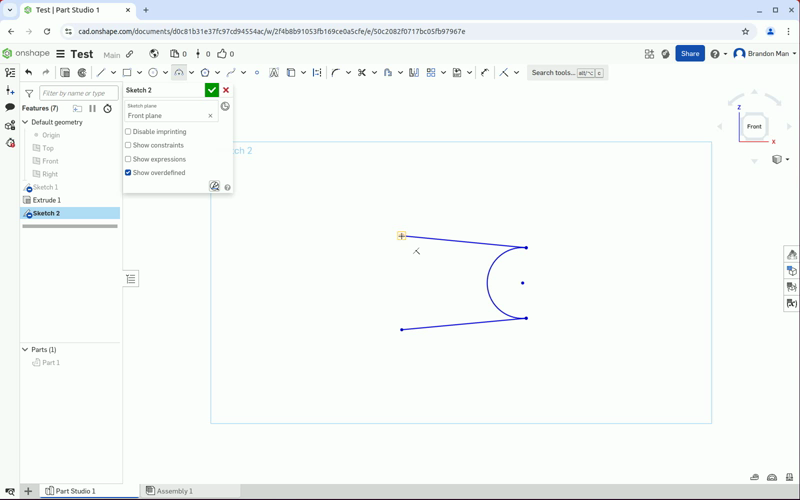
click(401, 235)
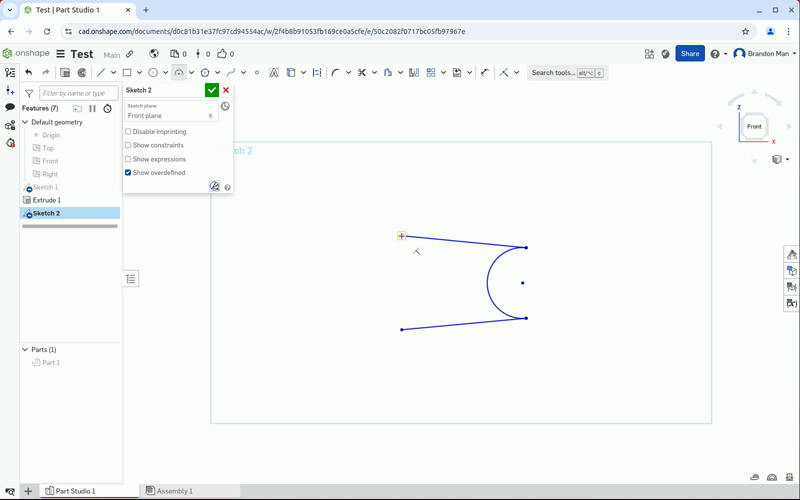
mouse_move(401, 329)
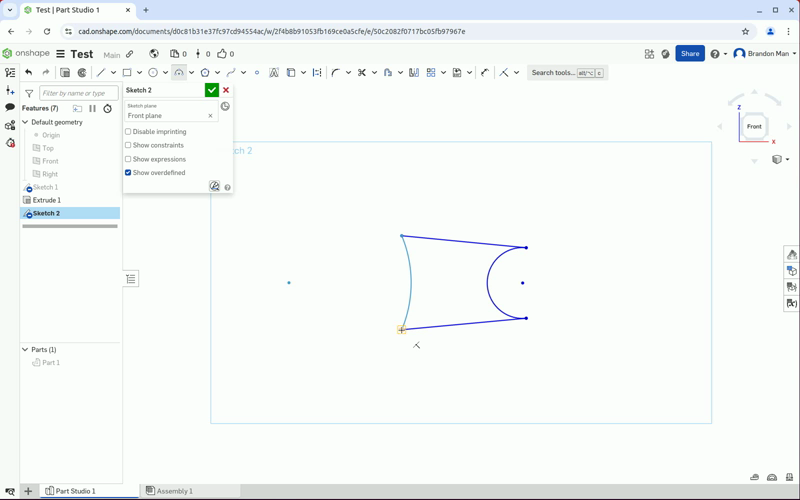
click(401, 329)
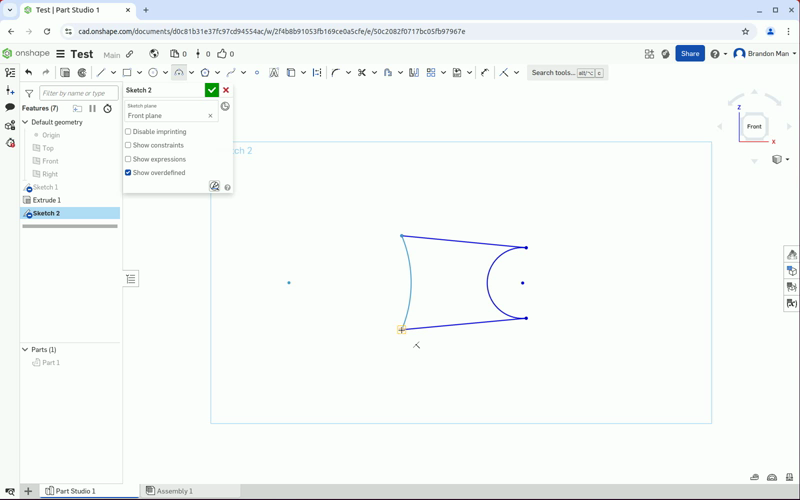
key_down(shift)
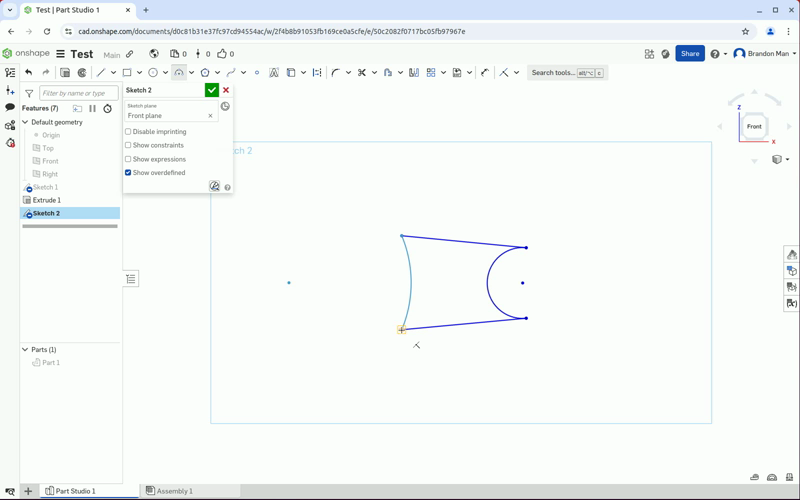
mouse_move(444, 282)
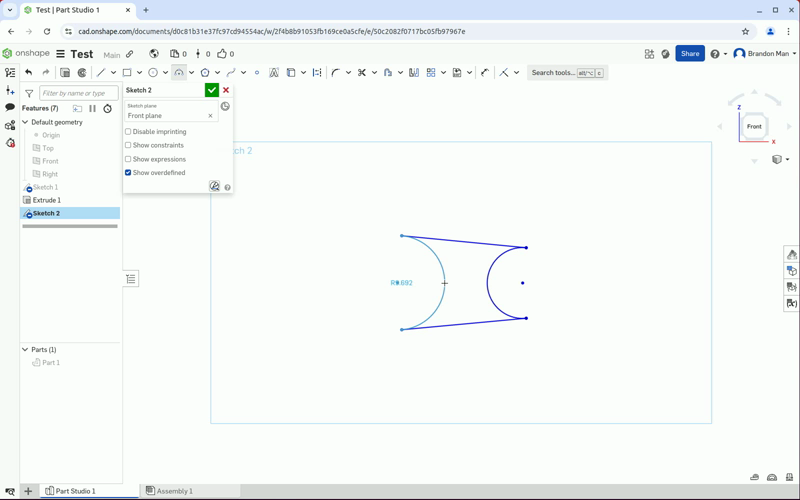
click(444, 282)
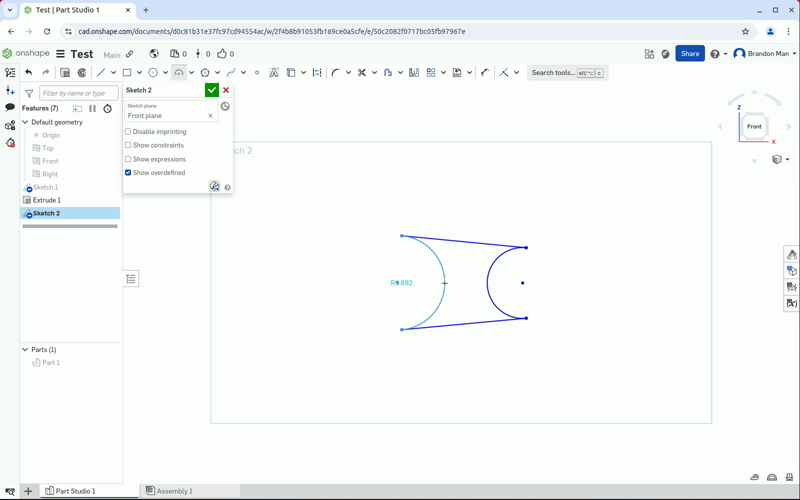
key_up(shift)
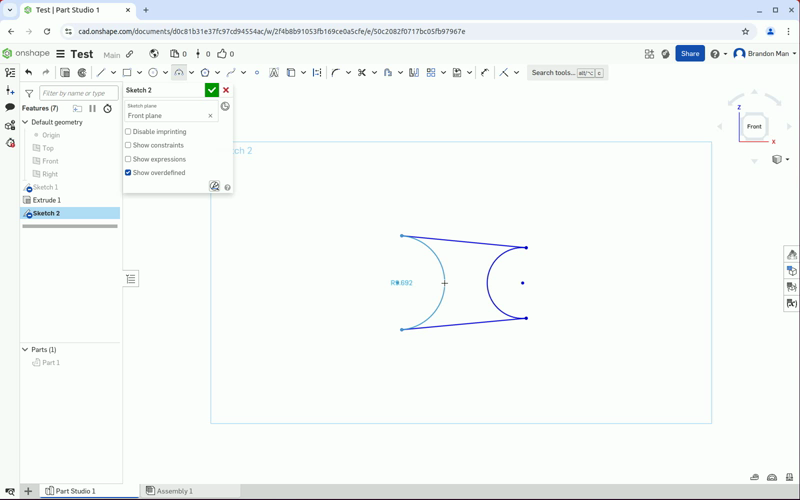
key(esc)
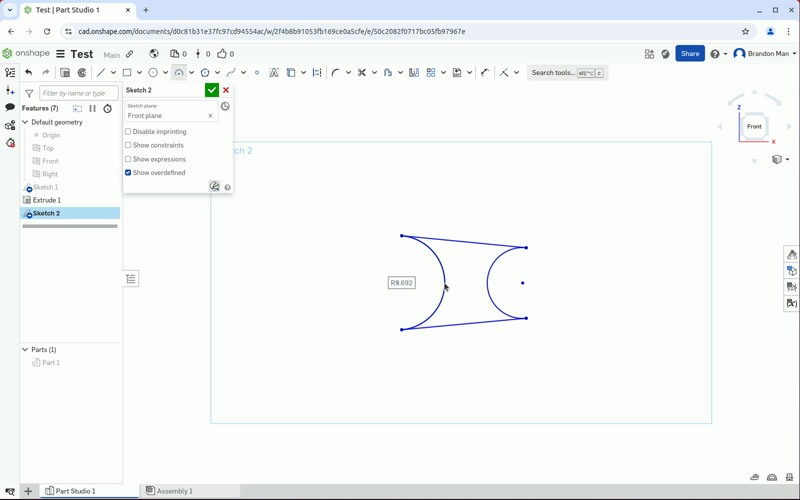
mouse_move(461, 285)
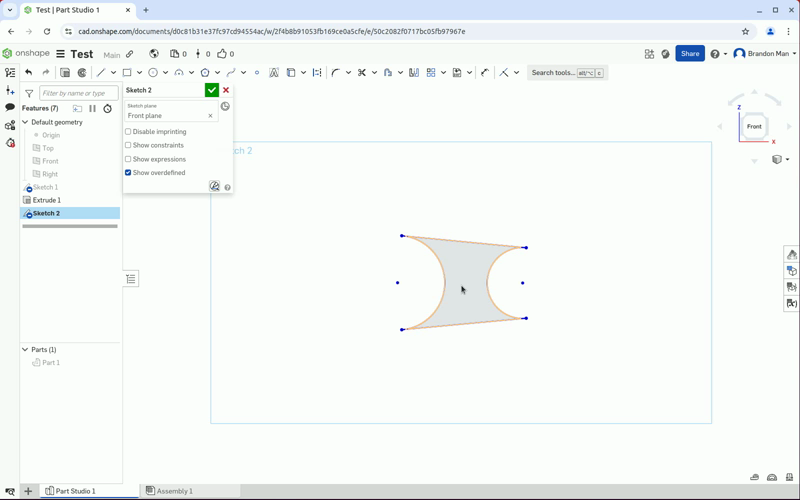
click(461, 285)
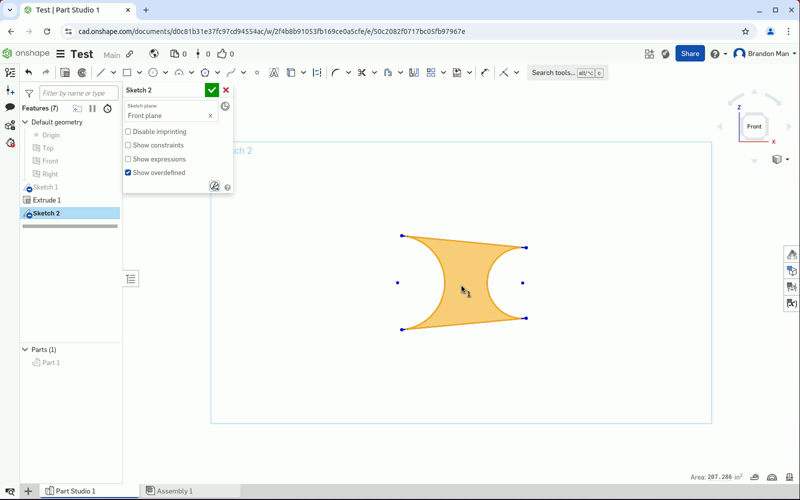
mouse_move(73, 352)
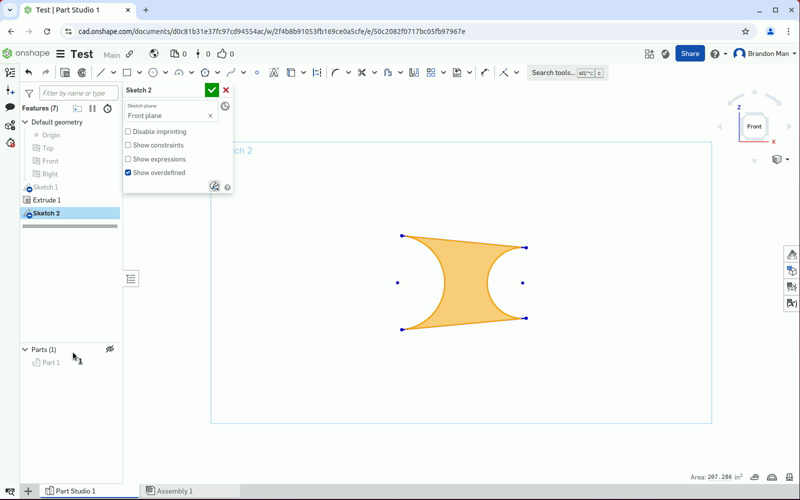
key(shift+y)
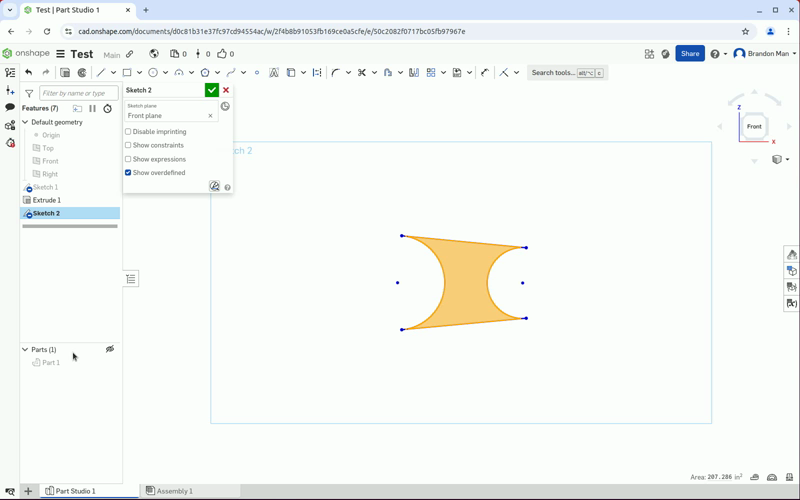
key(shift+e)
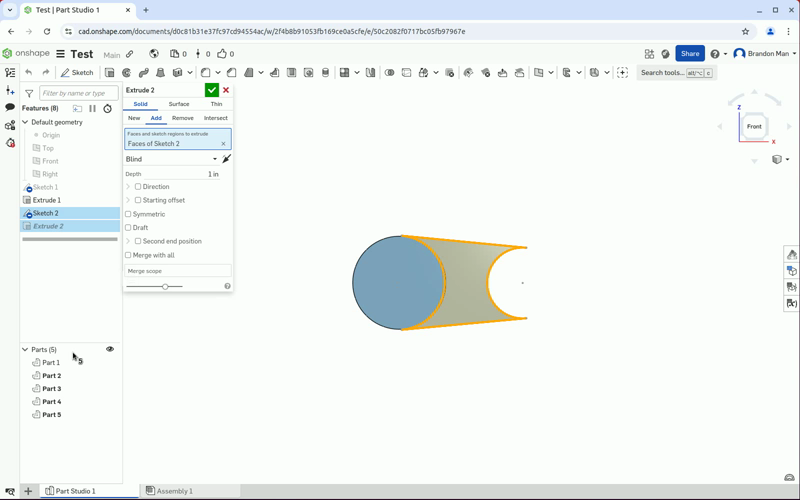
mouse_move(143, 106)
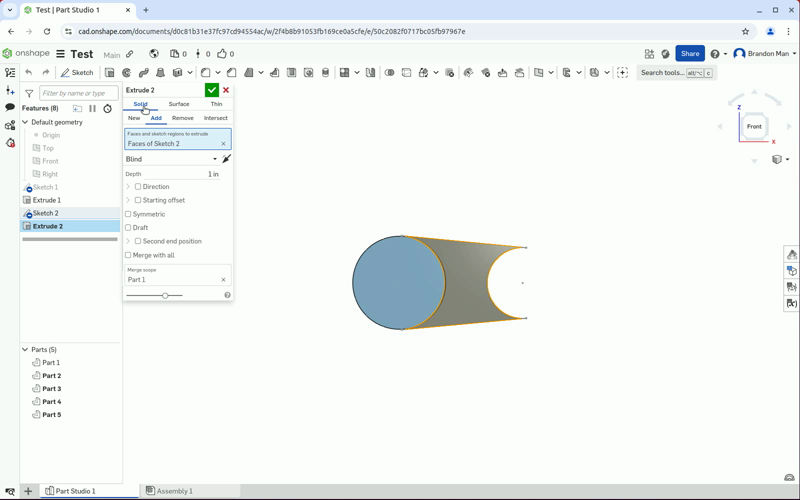
click(143, 106)
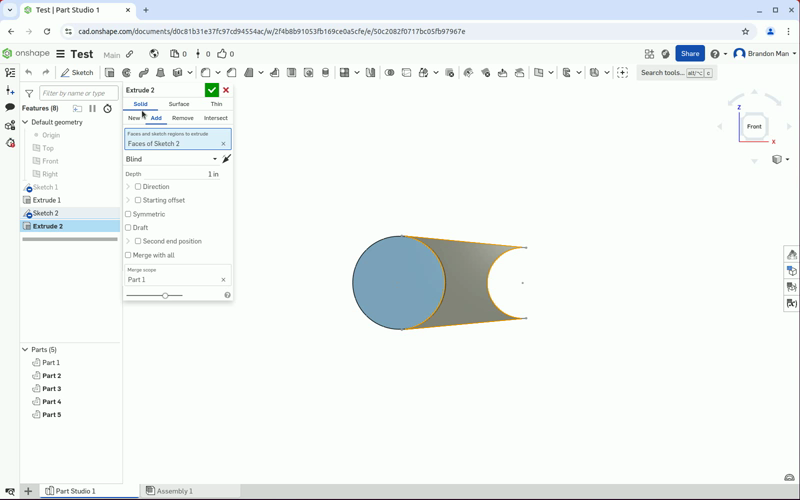
mouse_move(137, 120)
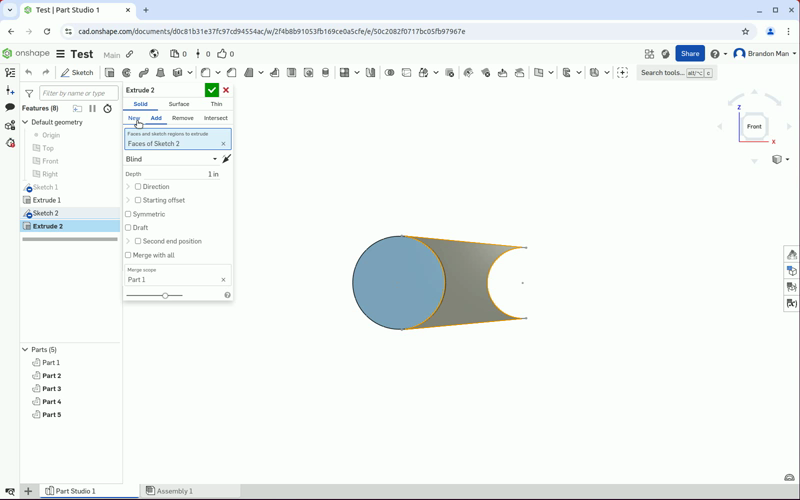
click(137, 120)
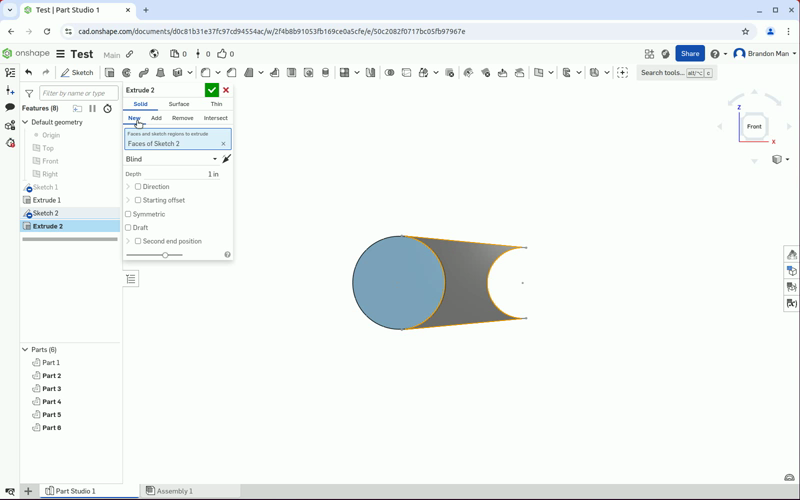
key(tab, 4)
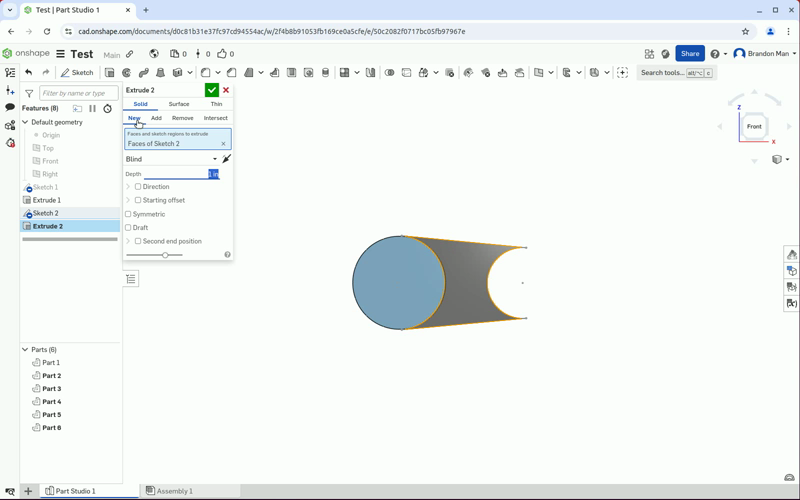
text(1.685)
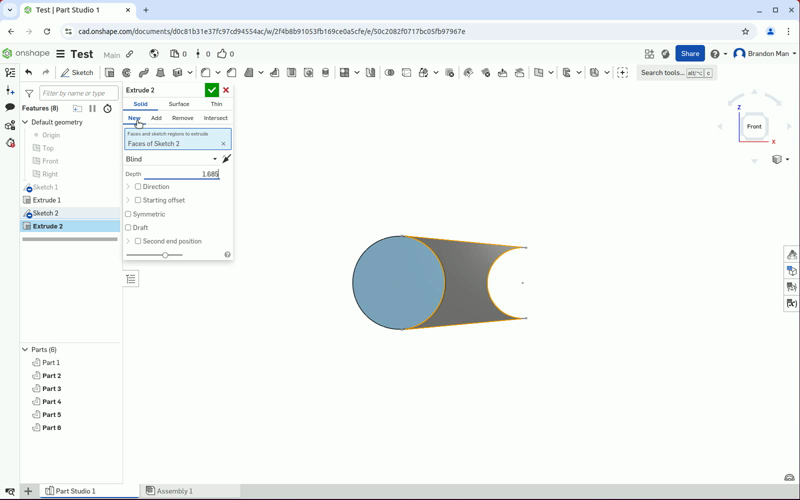
key(enter)
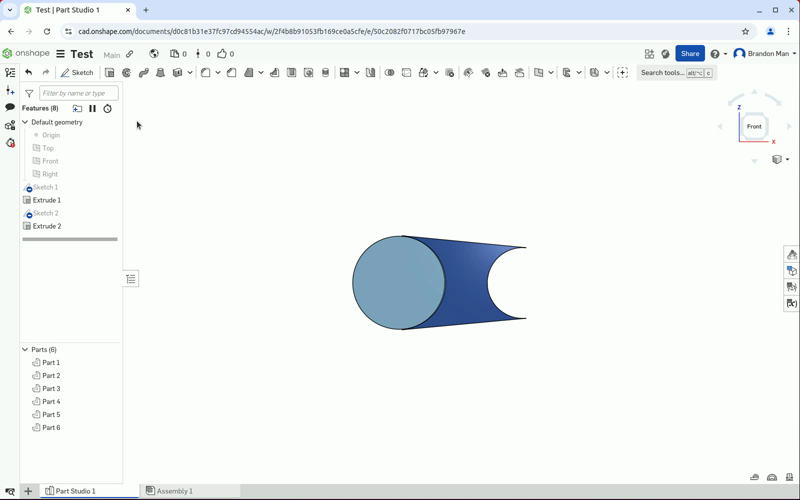
key(shift+h)
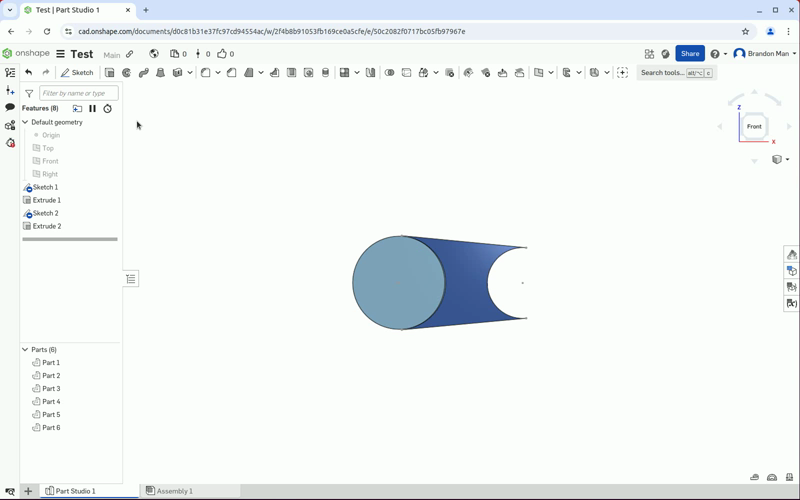
key(shift+h)
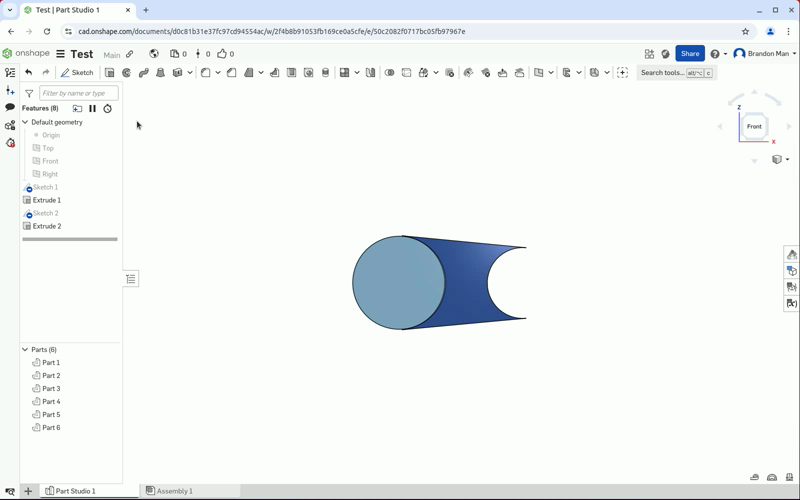
mouse_move(73, 189)
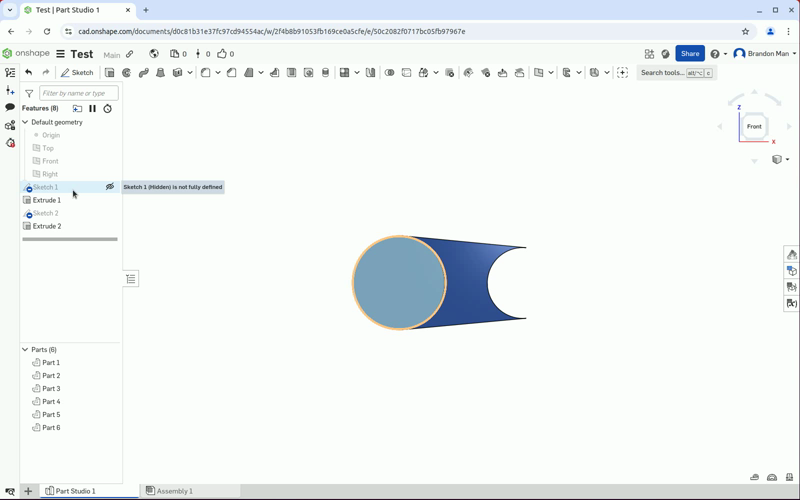
click(73, 189)
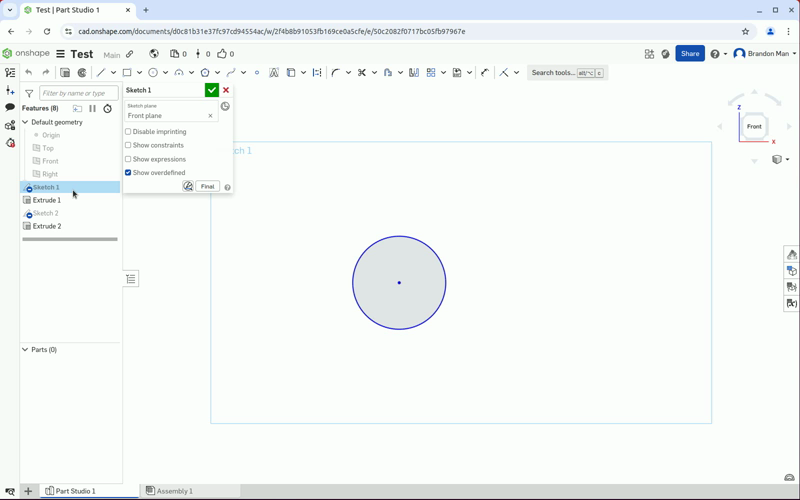
mouse_move(229, 92)
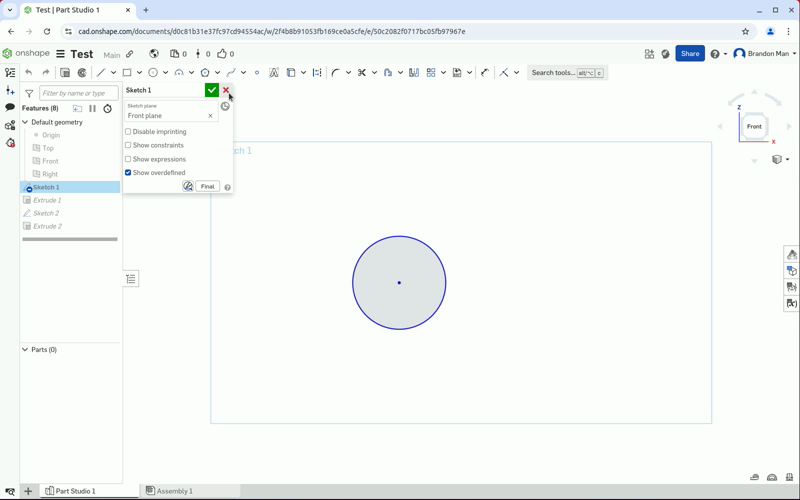
click(229, 92)
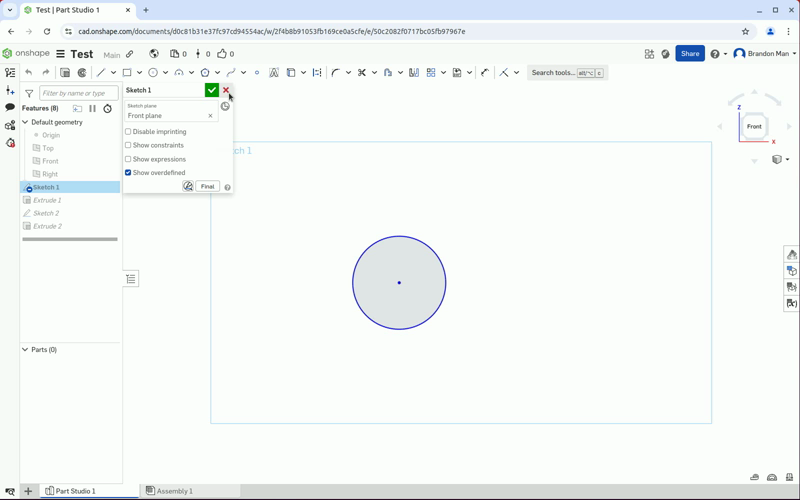
key(shift+s)
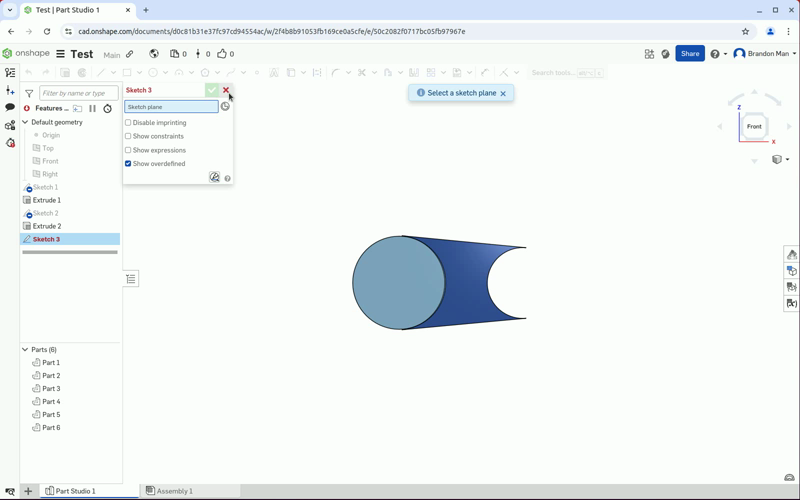
mouse_move(73, 163)
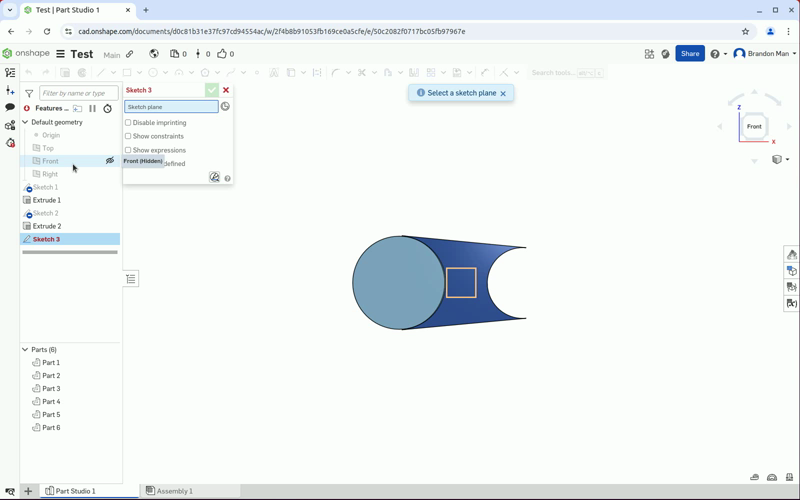
click(73, 163)
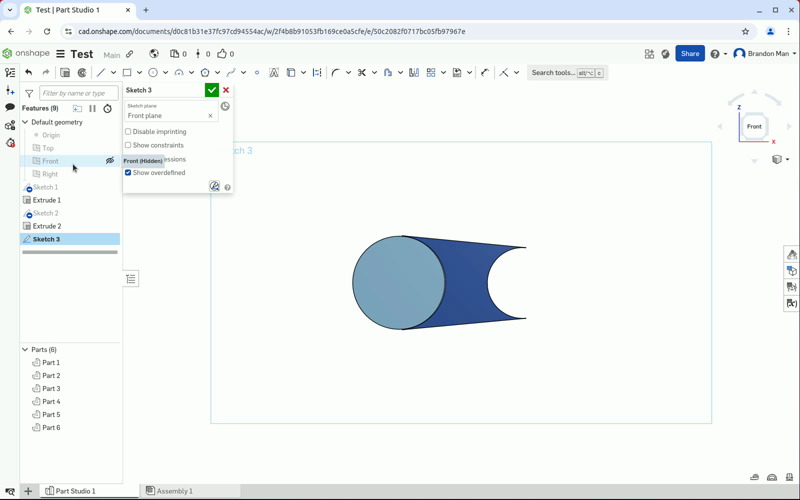
mouse_move(73, 352)
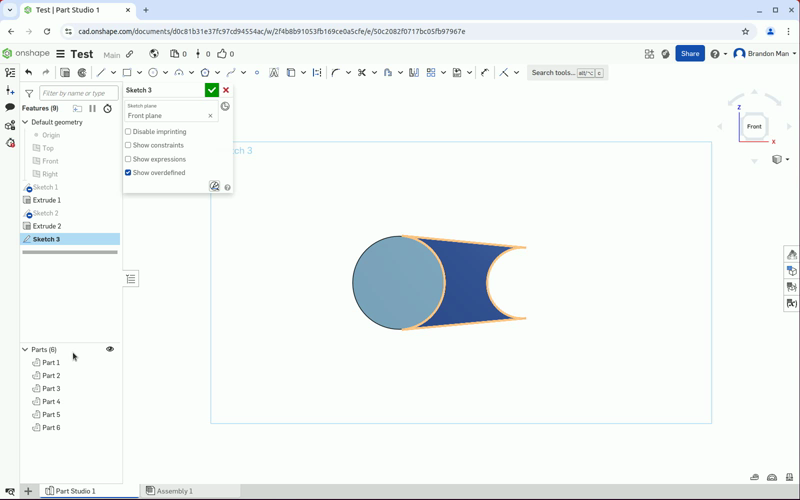
key(y)
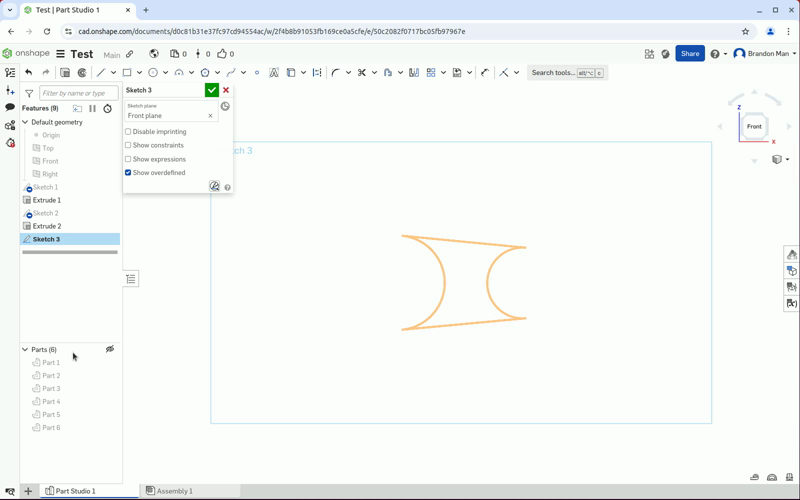
key(c)
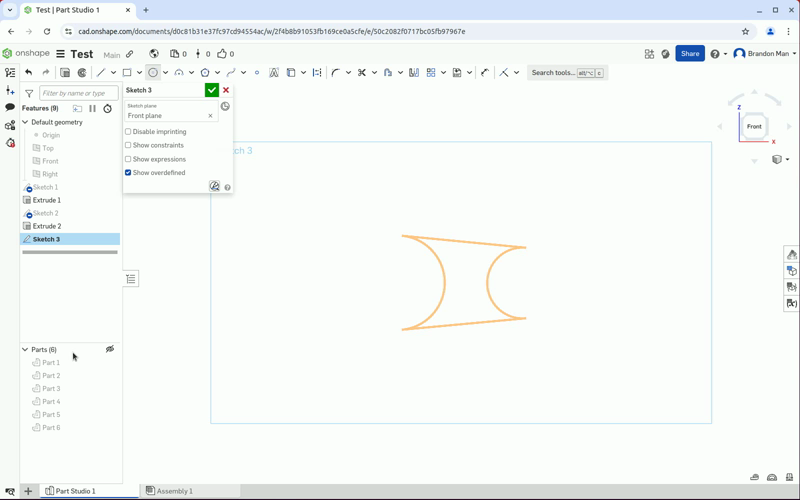
key_down(shift)
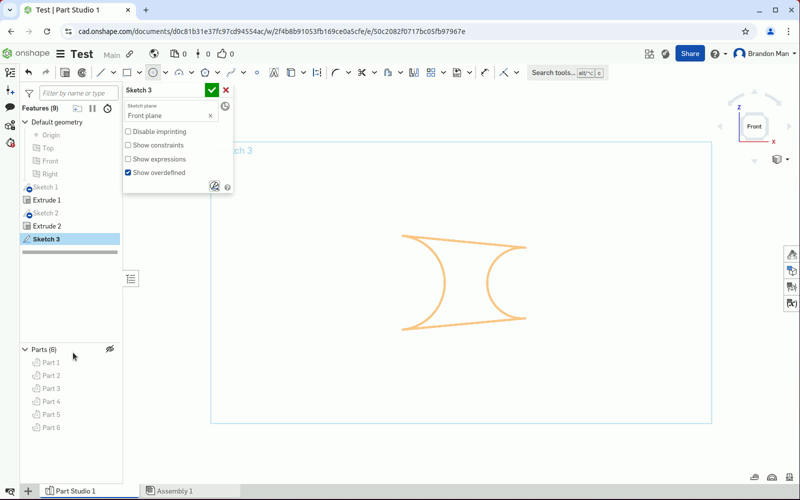
mouse_move(523, 282)
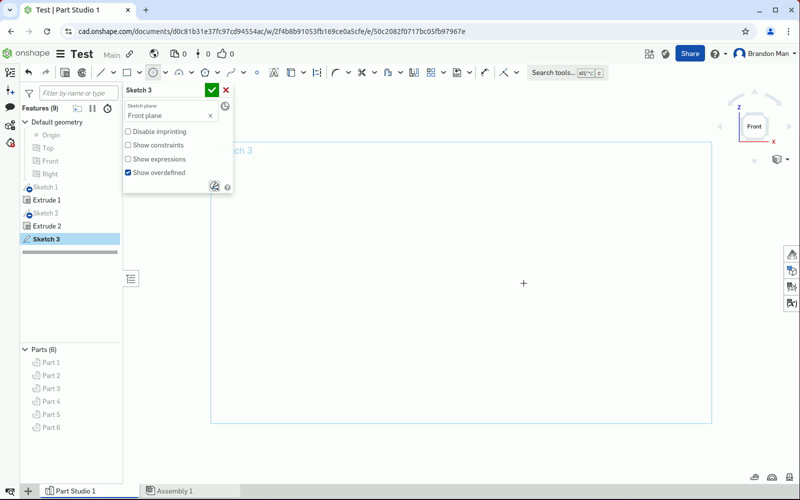
click(523, 282)
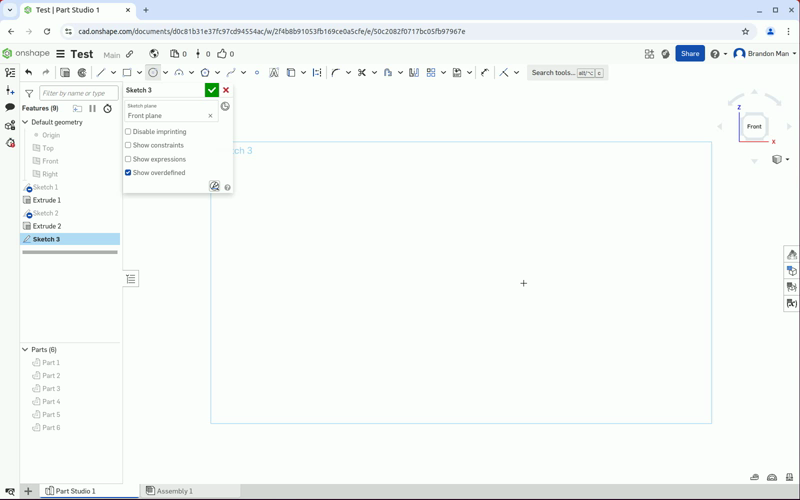
key_up(shift)
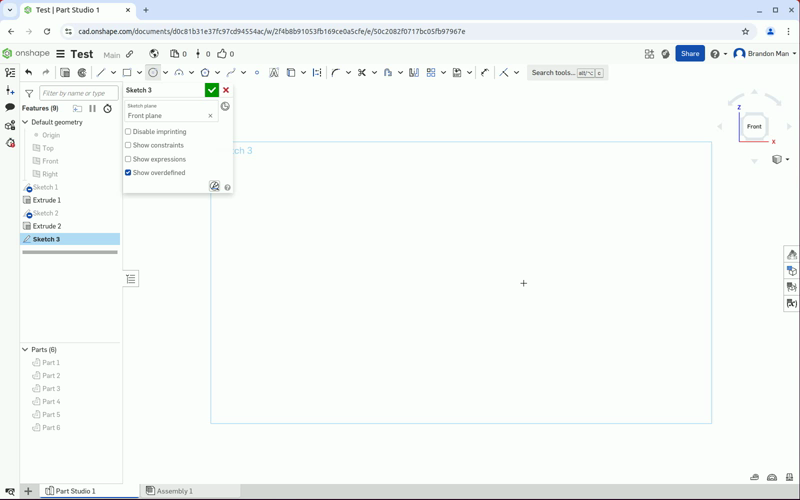
mouse_move(559, 282)
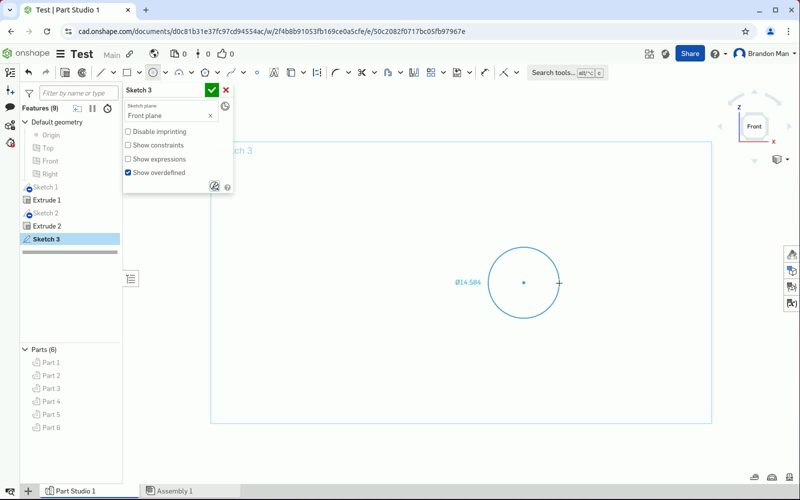
click(559, 282)
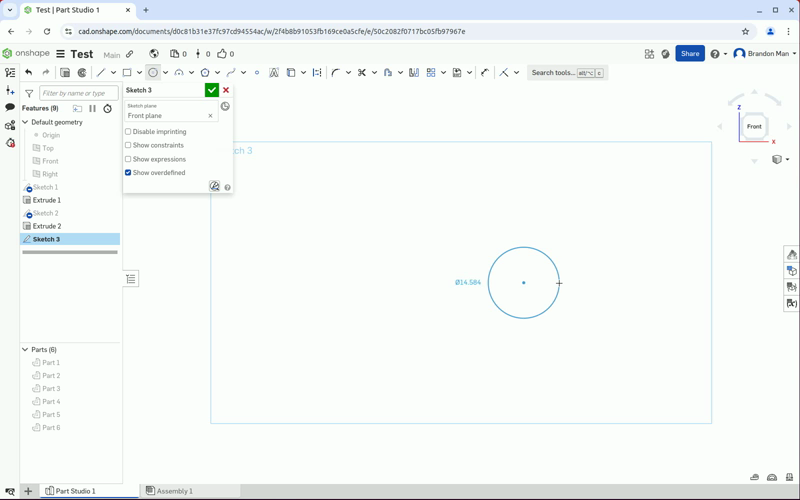
key(esc)
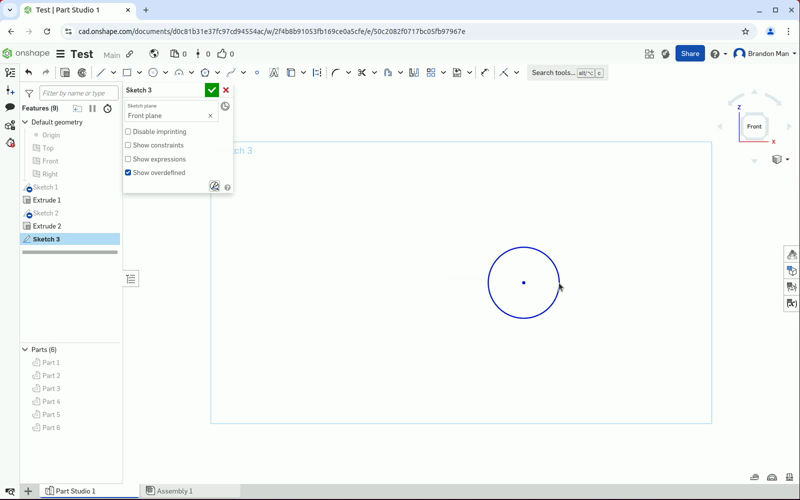
key(c)
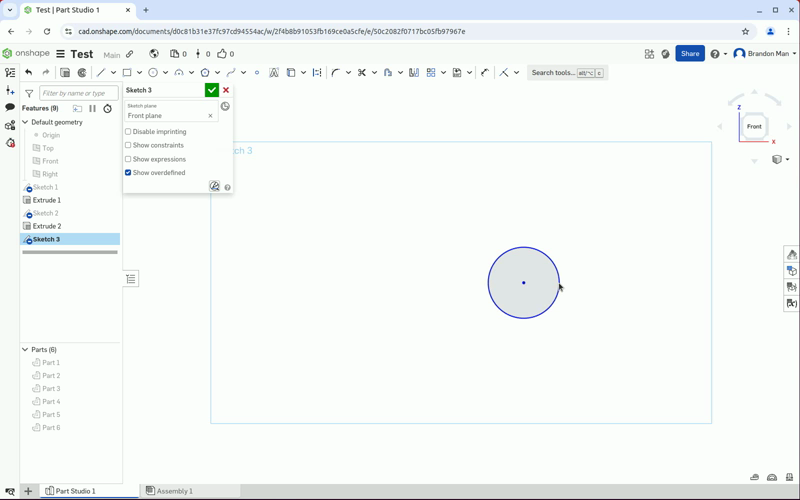
key_down(shift)
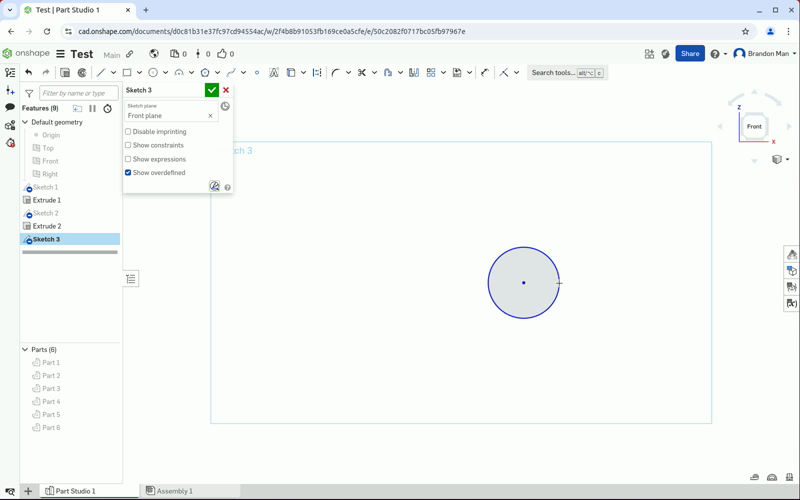
mouse_move(523, 282)
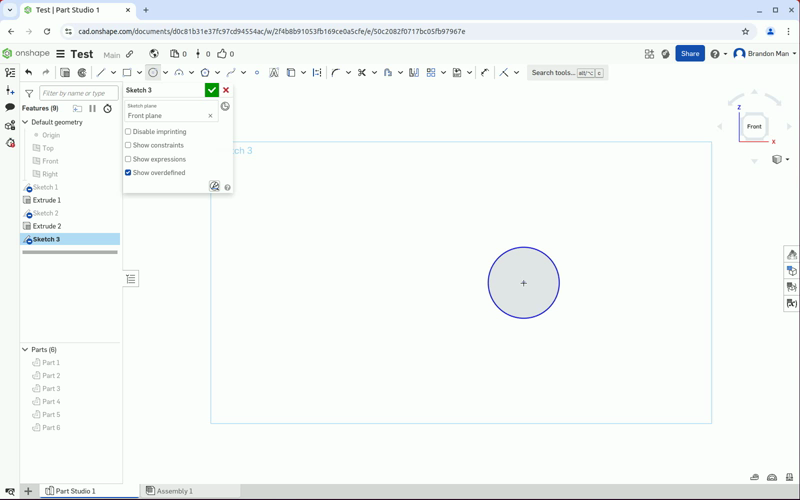
click(523, 282)
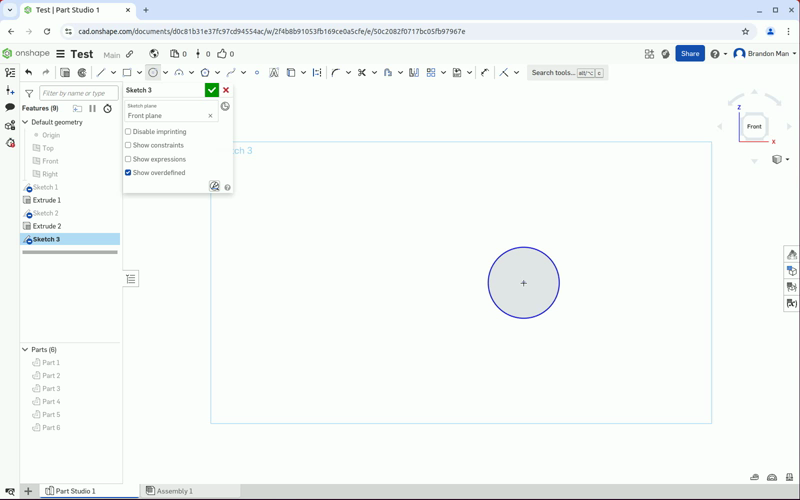
key_up(shift)
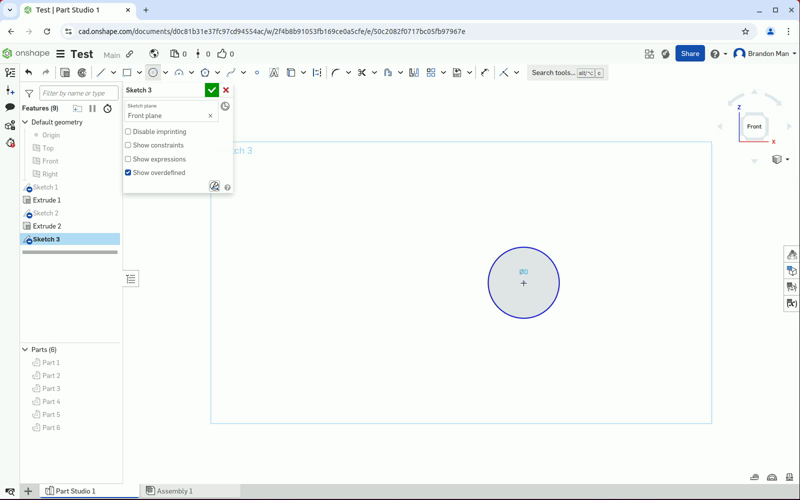
mouse_move(554, 282)
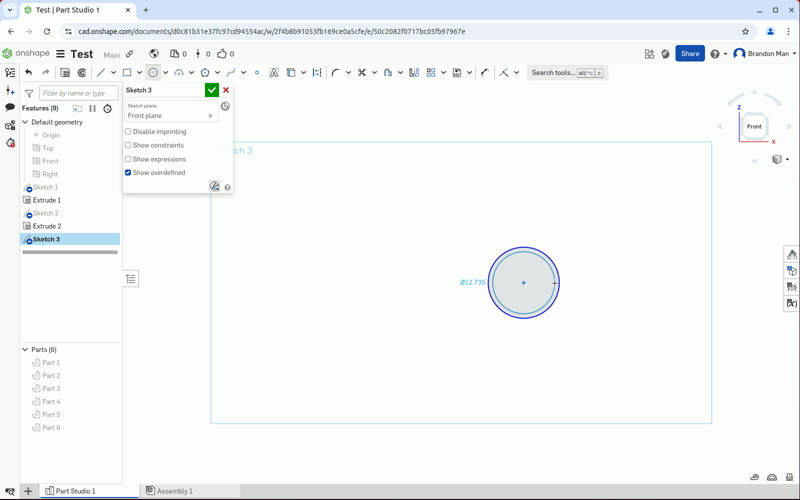
click(554, 282)
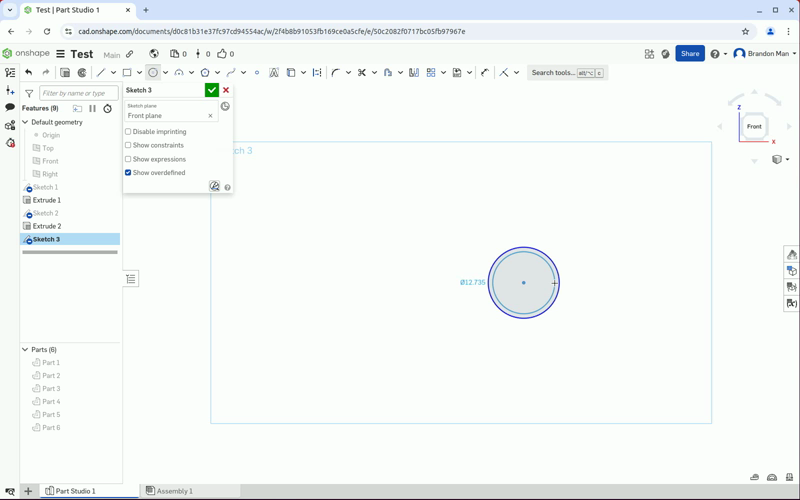
key(esc)
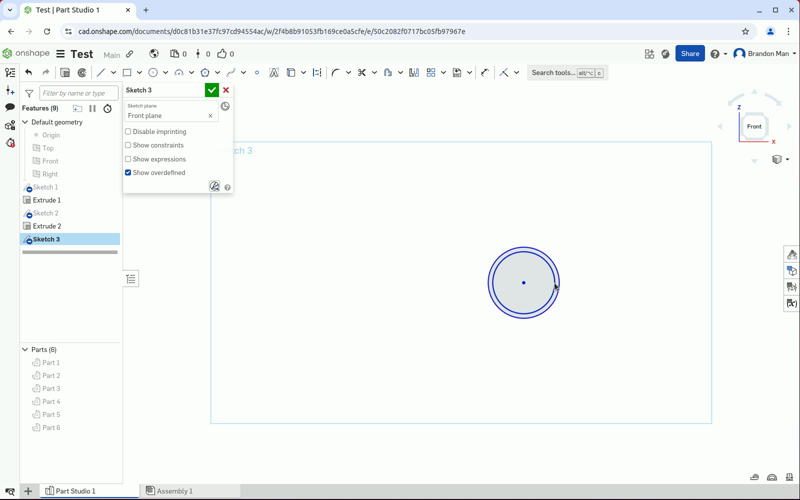
mouse_move(542, 309)
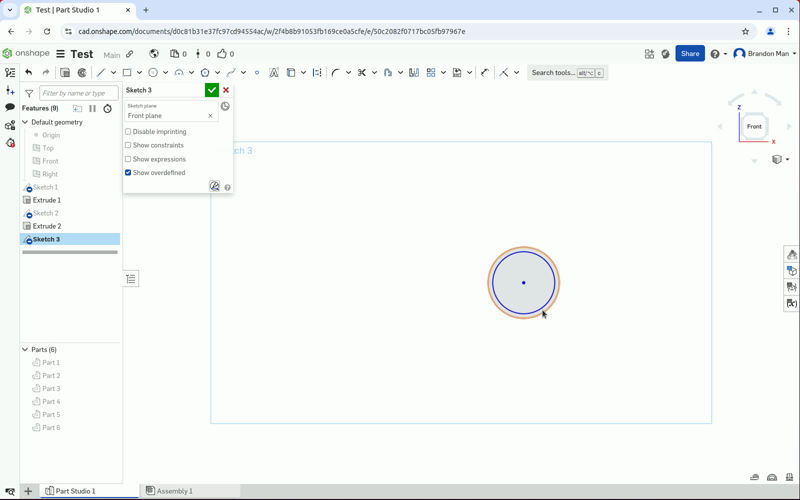
scroll(6)
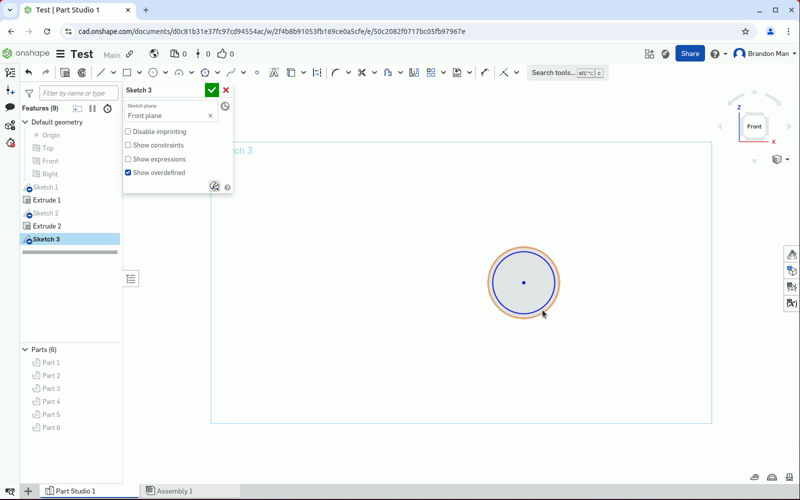
scroll(6)
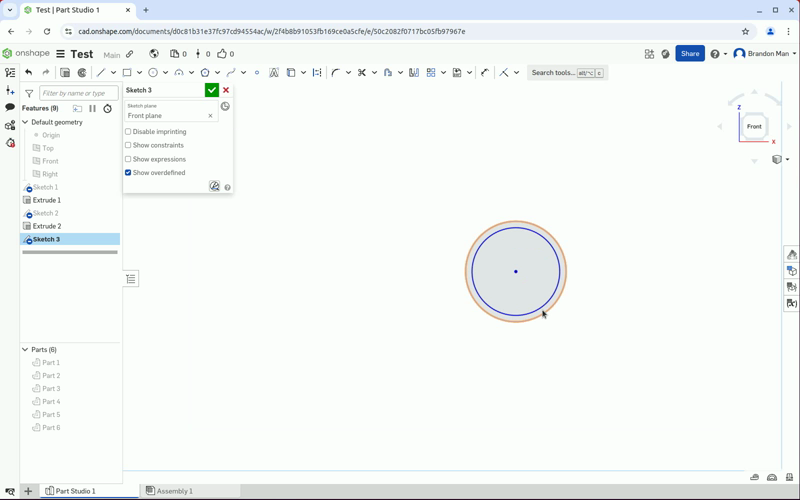
scroll(6)
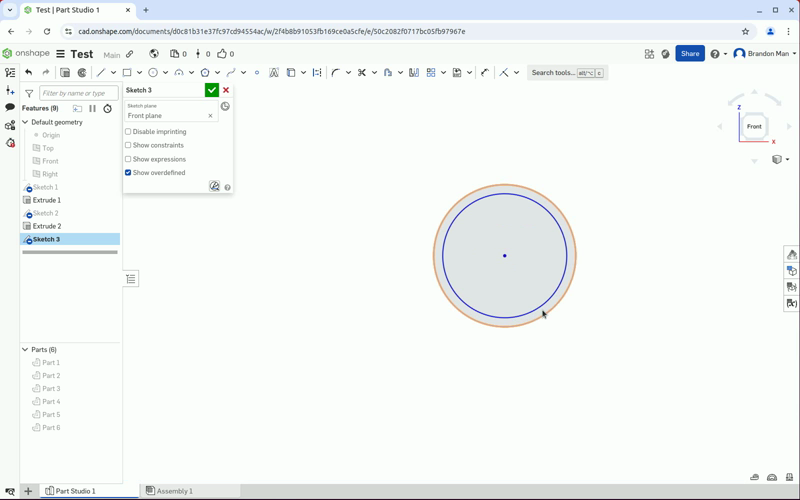
scroll(6)
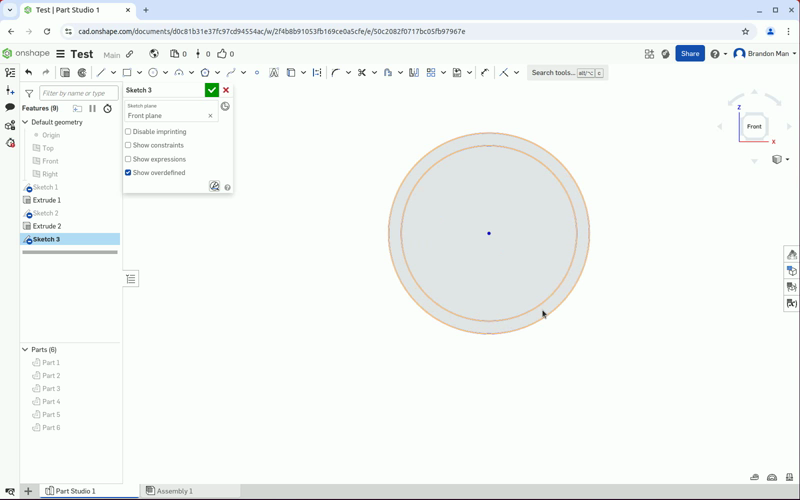
scroll(6)
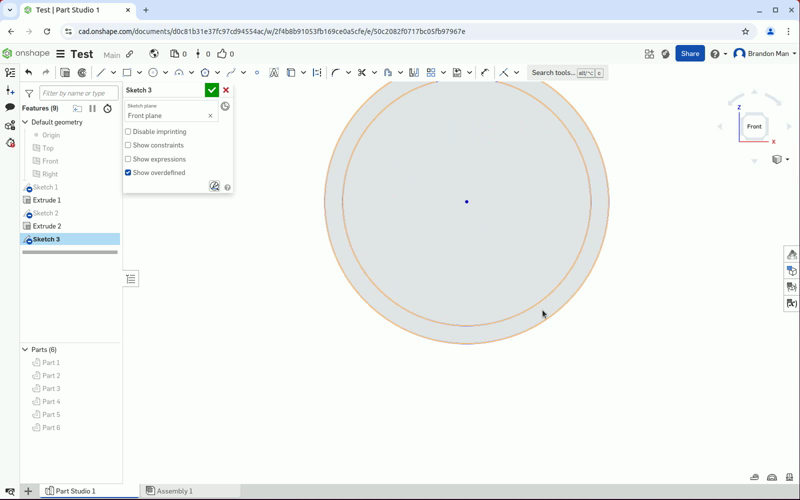
scroll(6)
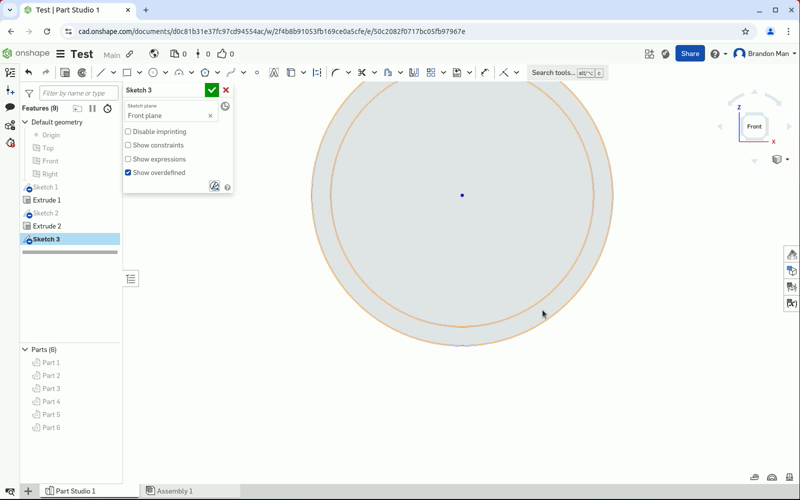
scroll(6)
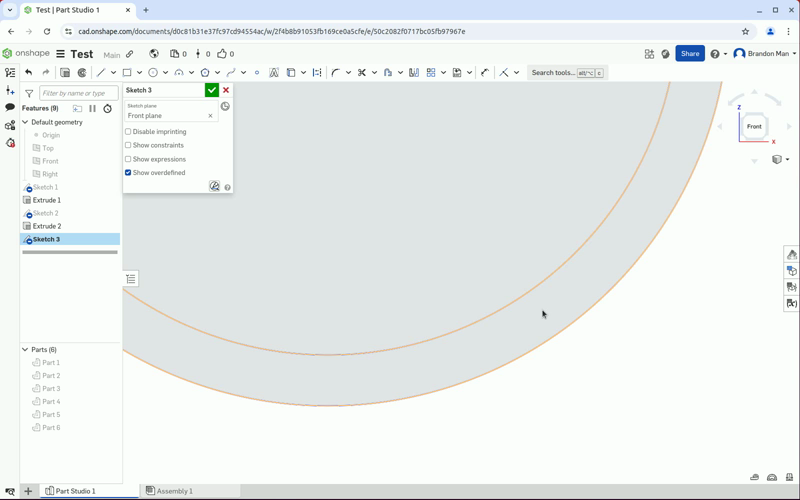
click(542, 309)
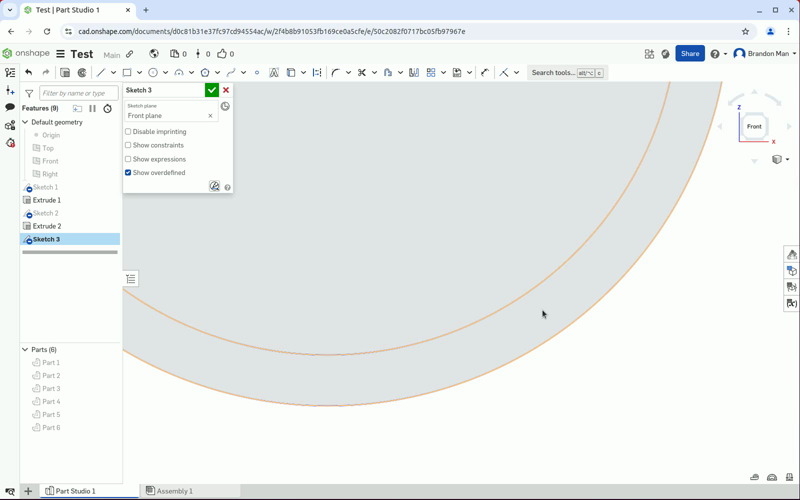
scroll(-6)
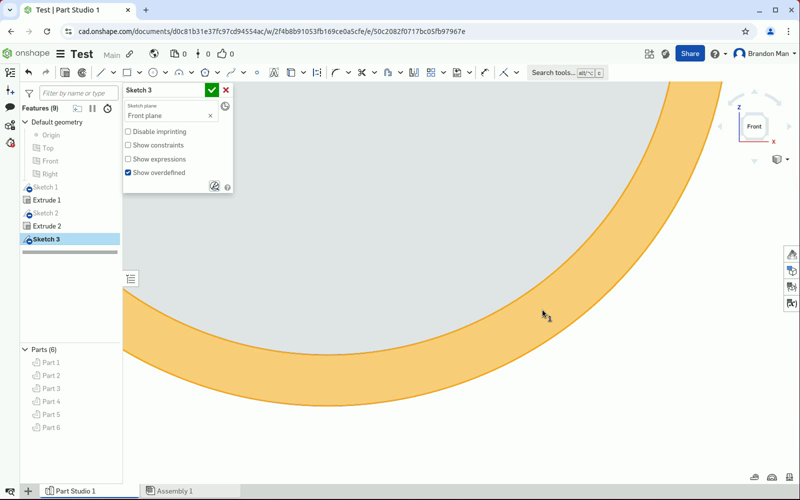
scroll(-6)
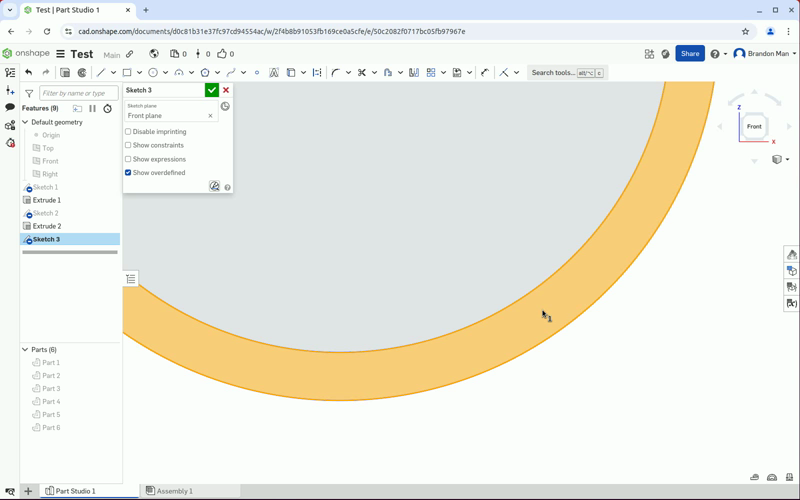
scroll(-6)
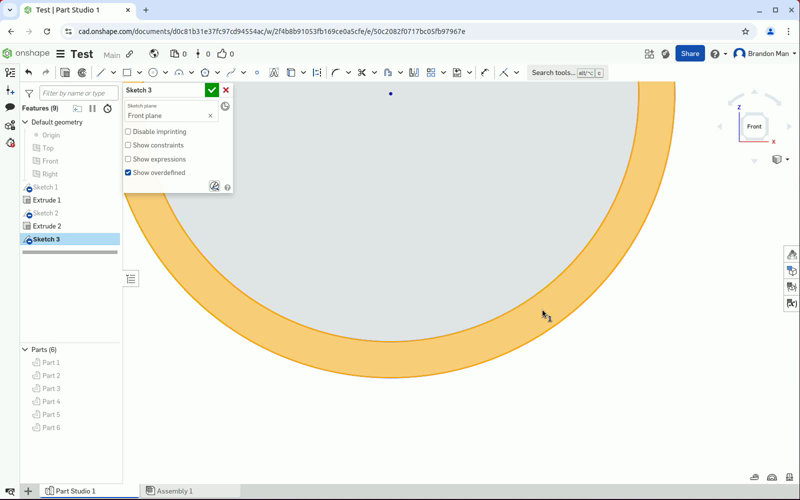
scroll(-6)
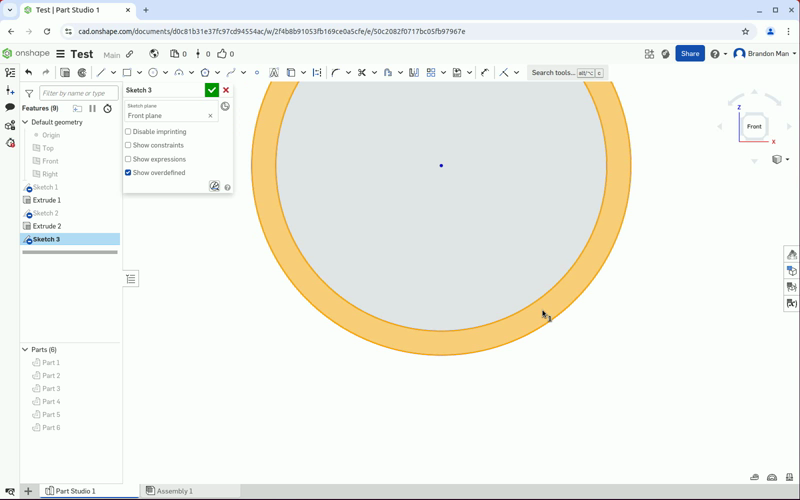
scroll(-6)
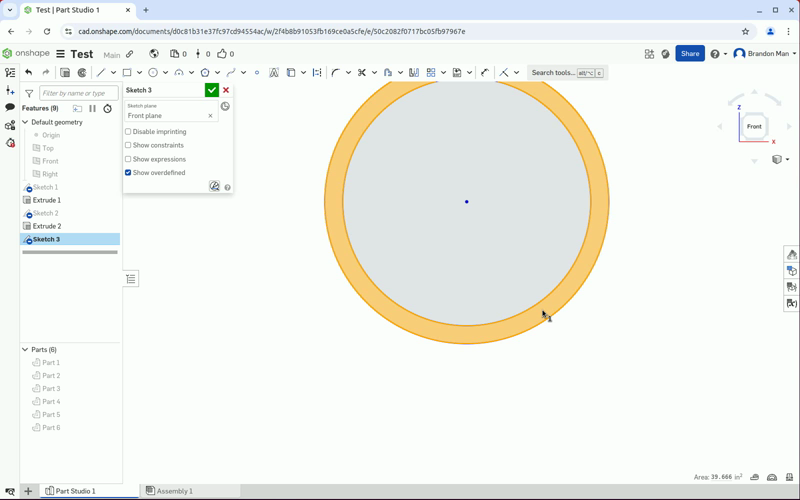
scroll(-6)
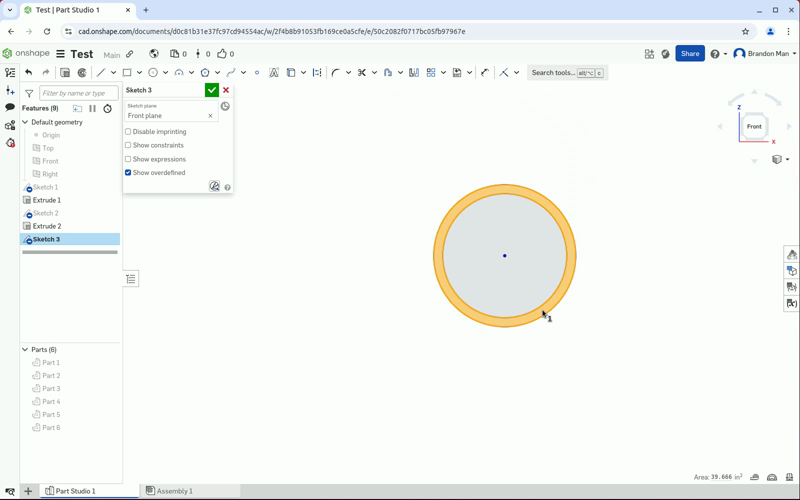
scroll(-6)
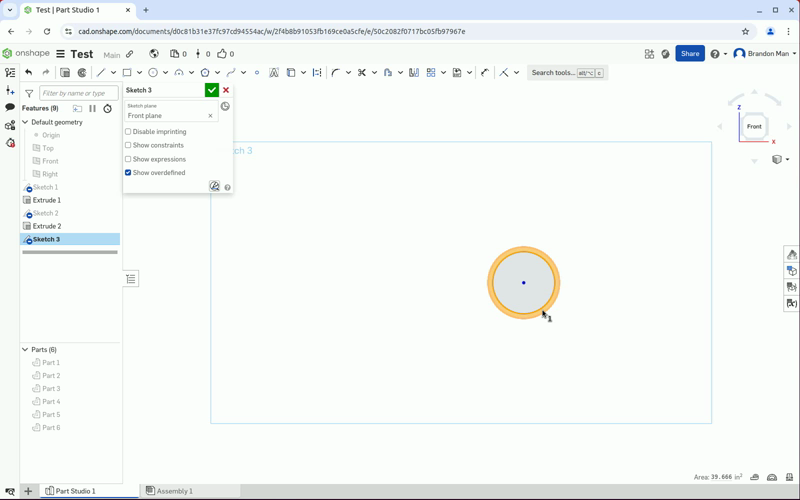
mouse_move(73, 352)
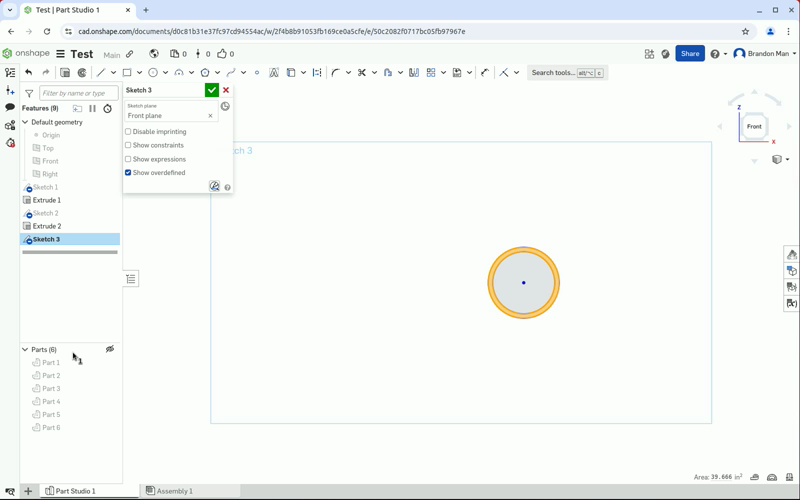
key(shift+y)
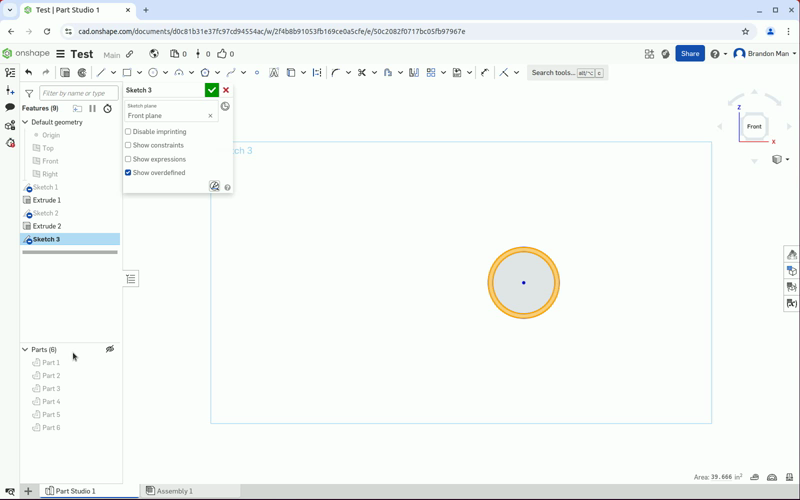
key(shift+e)
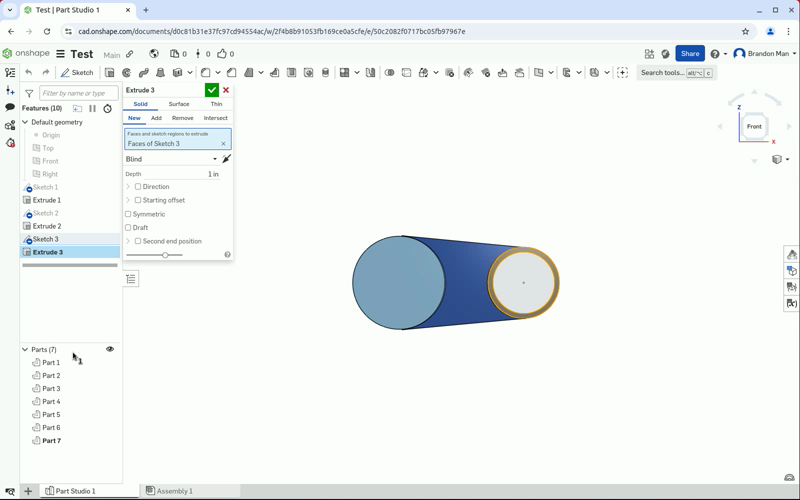
mouse_move(143, 106)
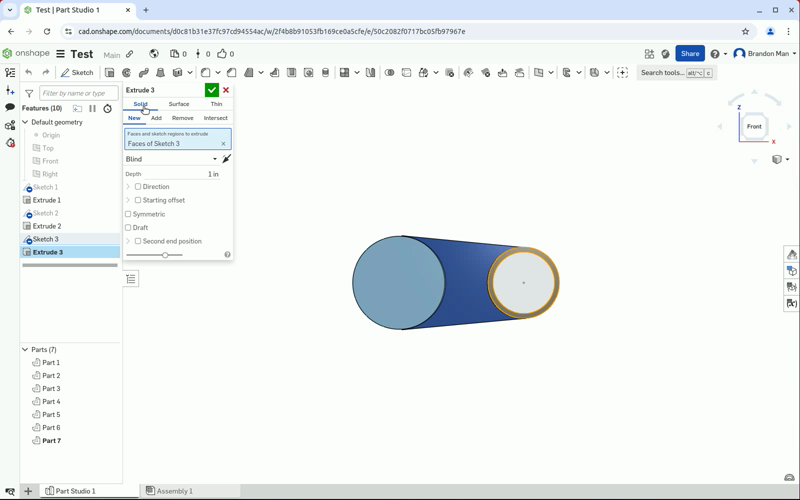
click(143, 106)
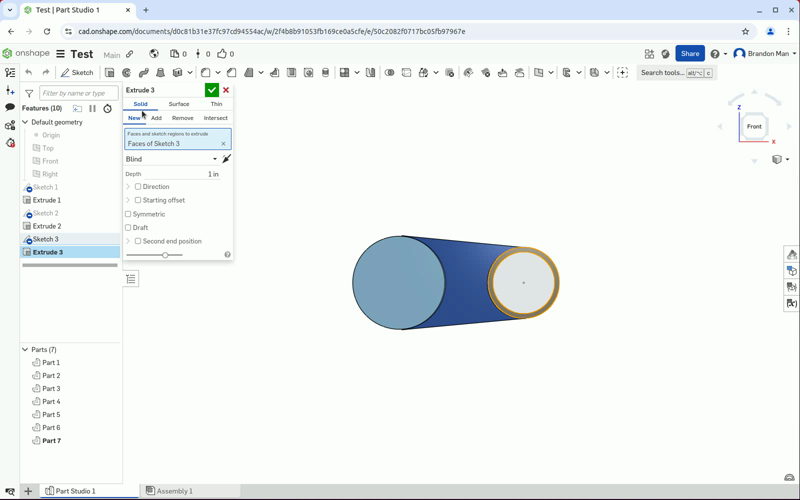
mouse_move(137, 120)
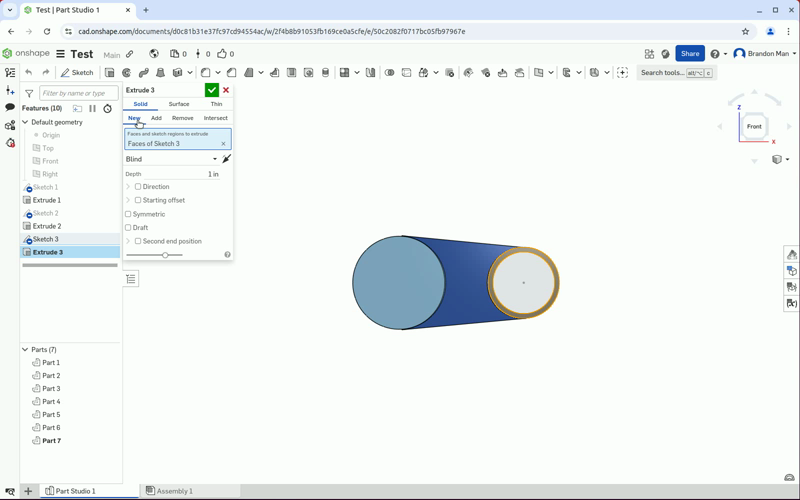
click(137, 120)
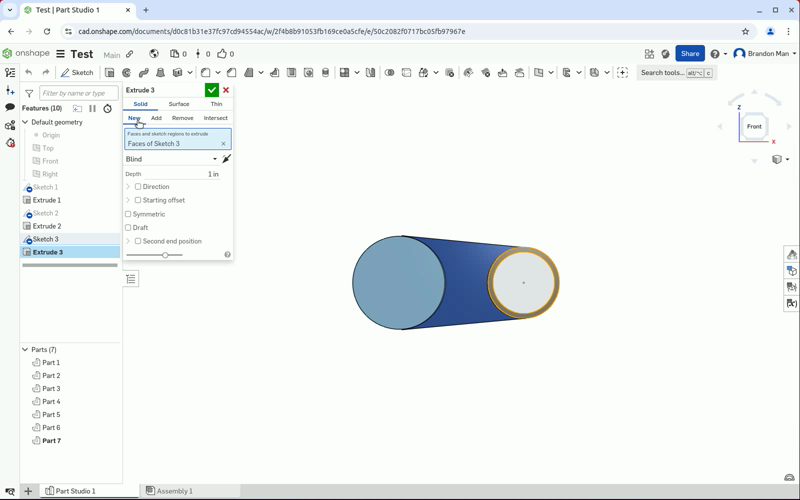
key(tab, 4)
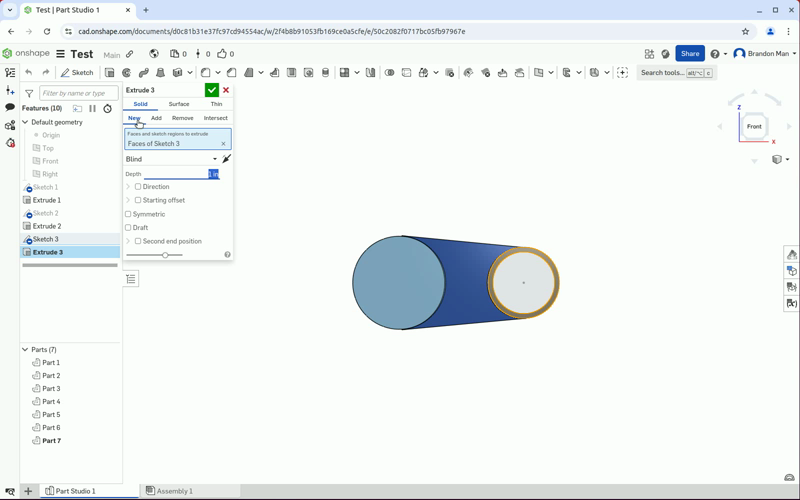
text(1.685)
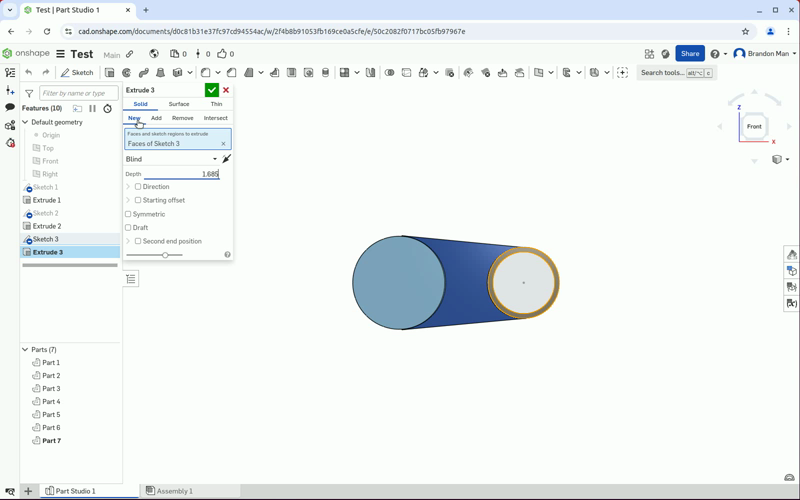
key(enter)
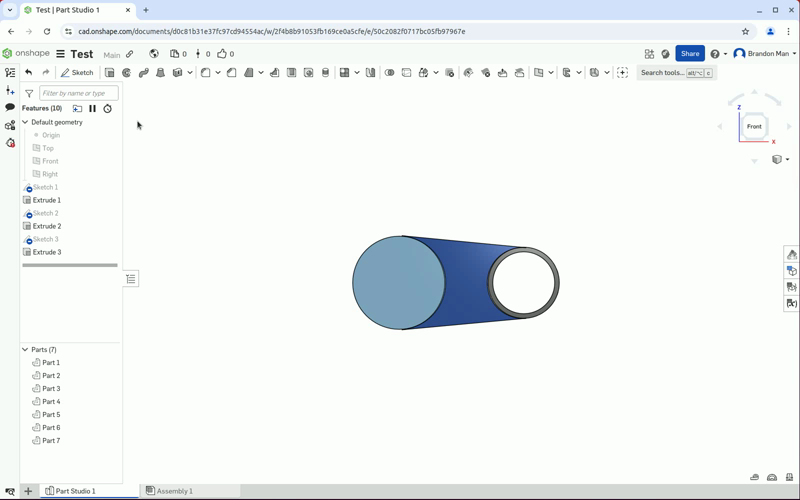
key(shift+h)
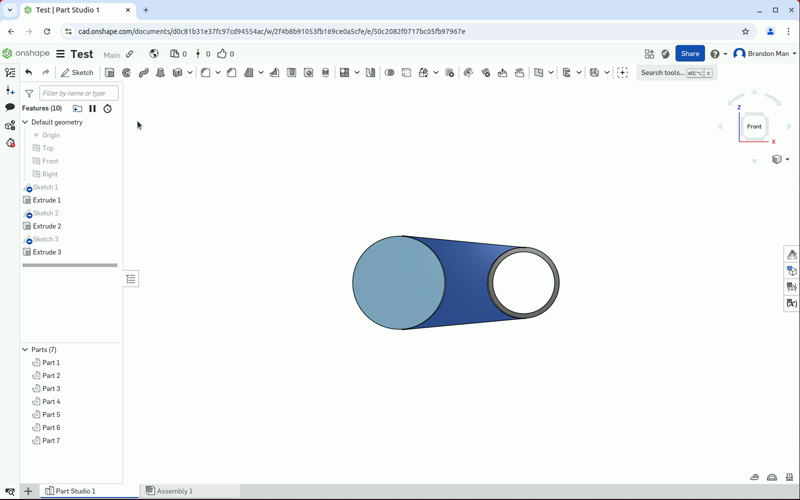
key(shift+h)
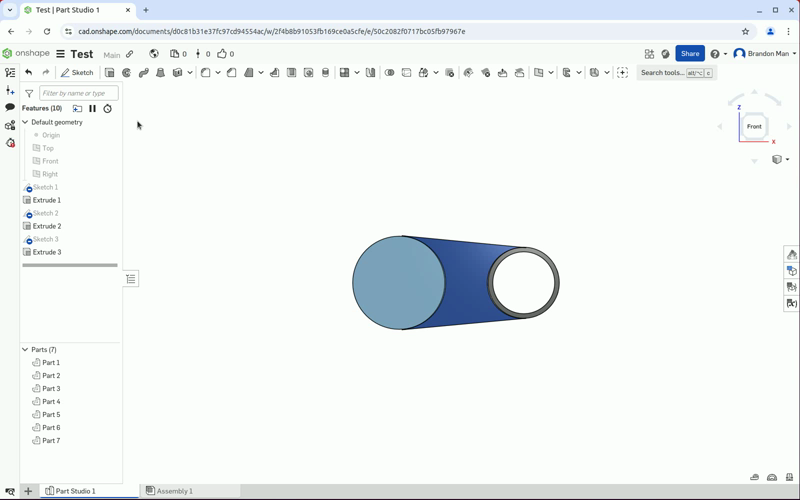
mouse_move(73, 189)
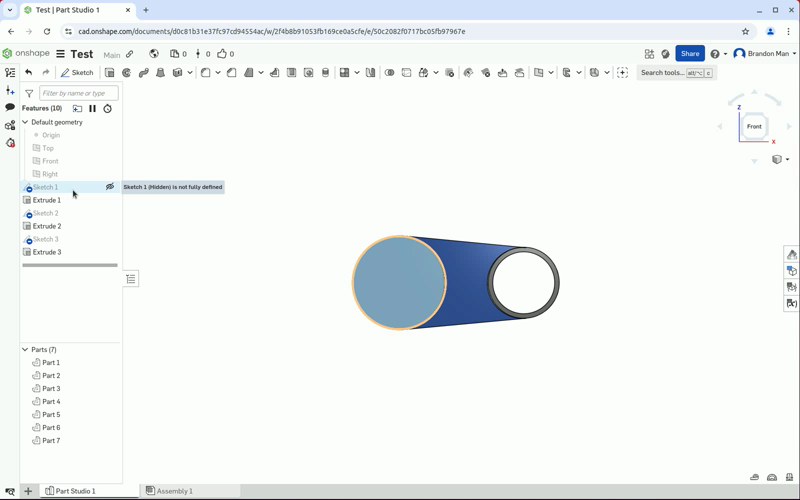
click(73, 189)
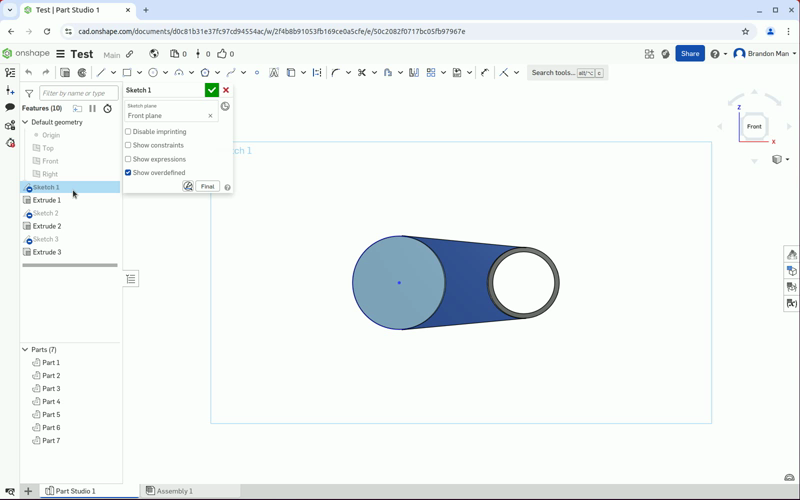
mouse_move(229, 92)
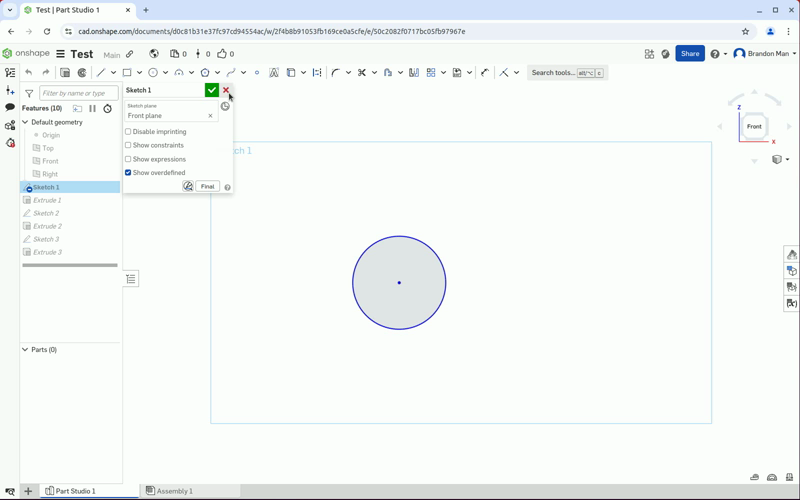
click(229, 92)
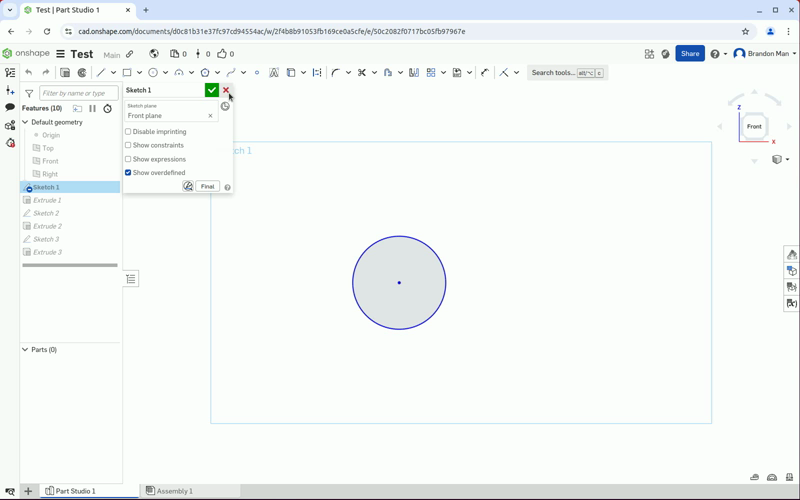
key(shift+s)
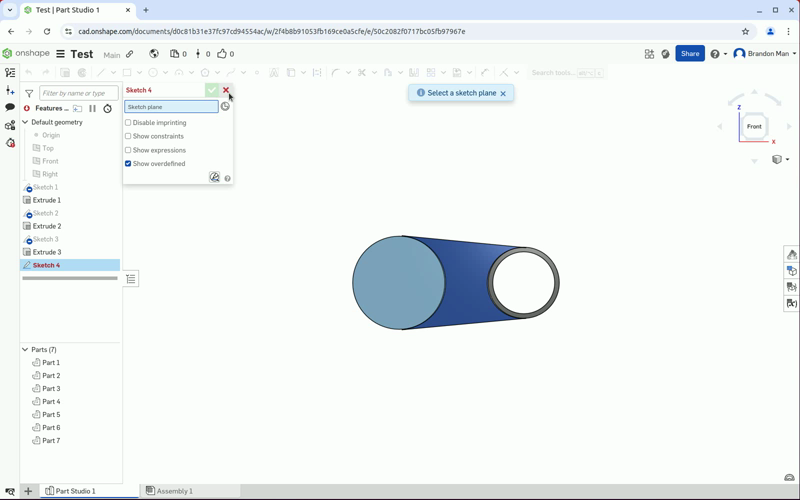
mouse_move(73, 163)
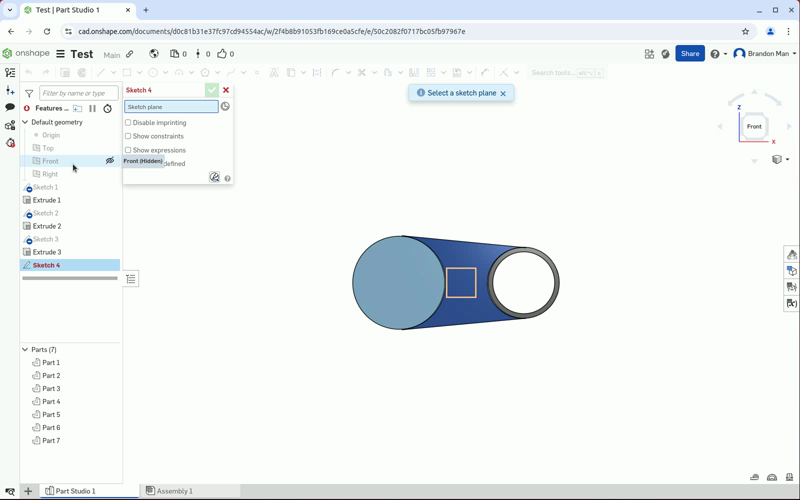
click(73, 163)
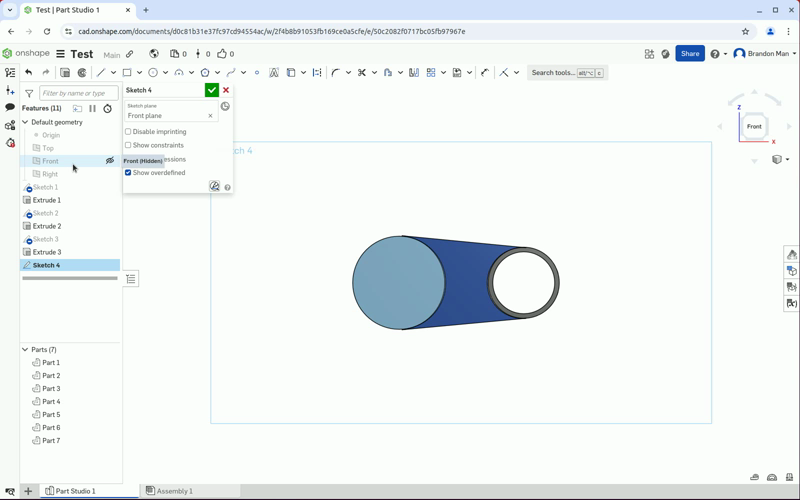
mouse_move(73, 352)
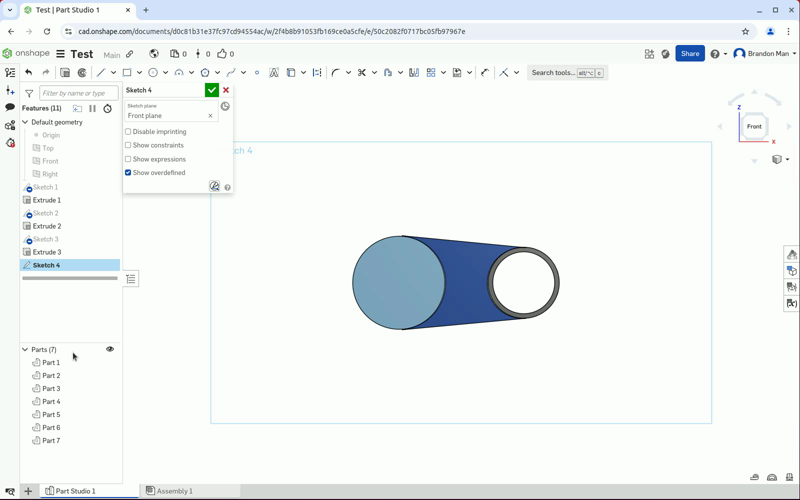
key(y)
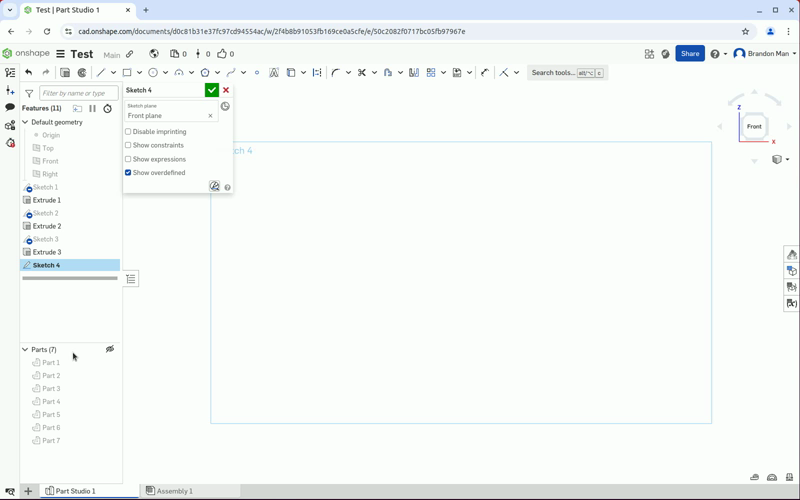
key(c)
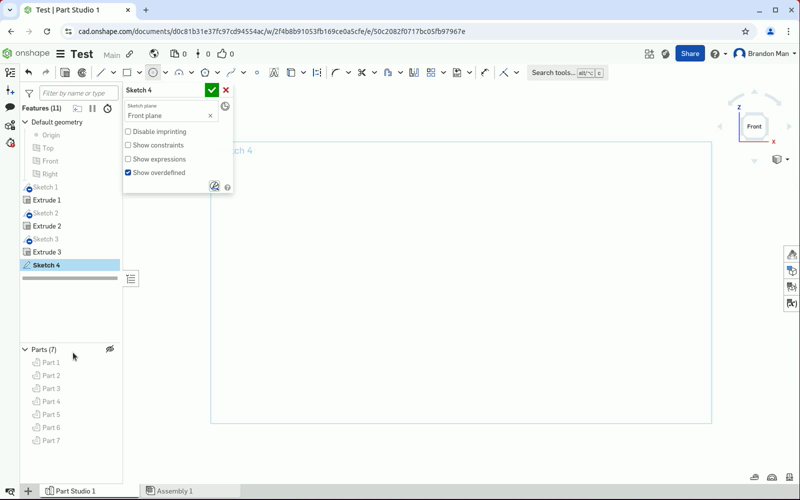
key_down(shift)
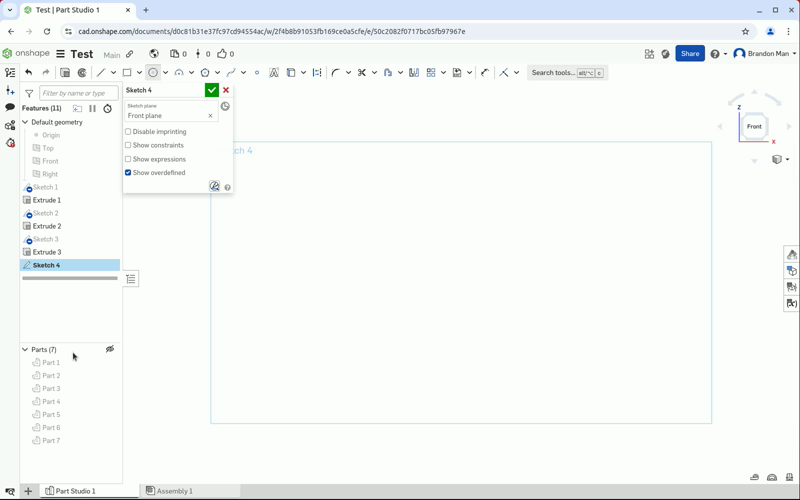
mouse_move(523, 282)
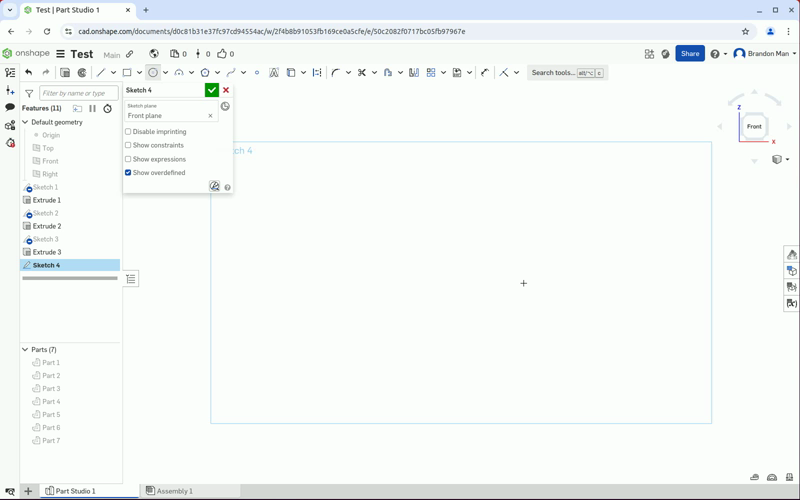
click(523, 282)
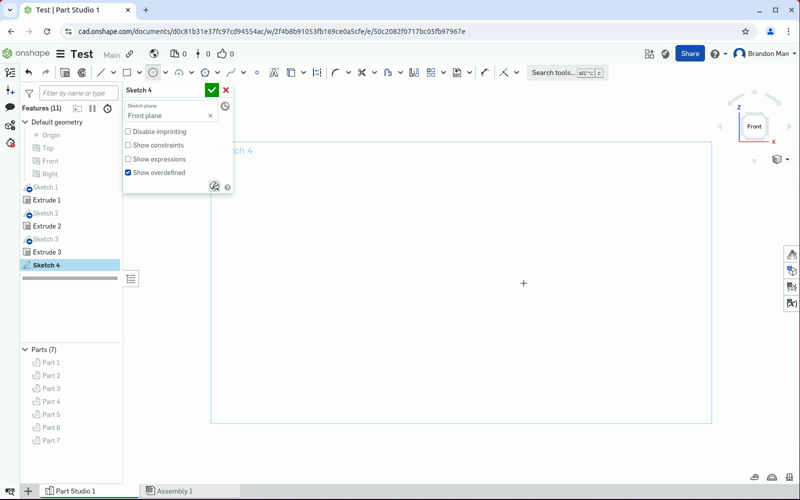
key_up(shift)
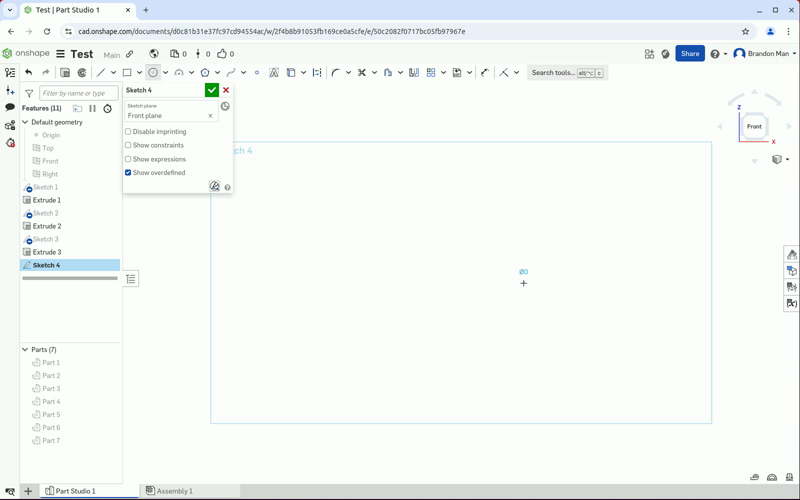
mouse_move(559, 282)
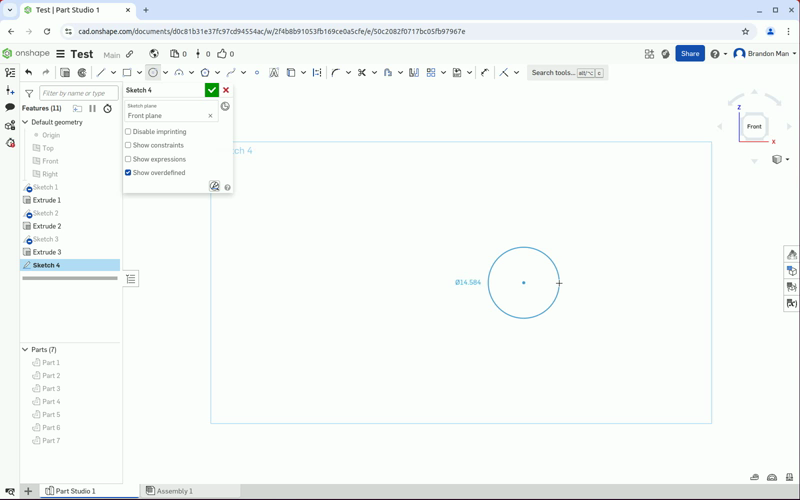
click(559, 282)
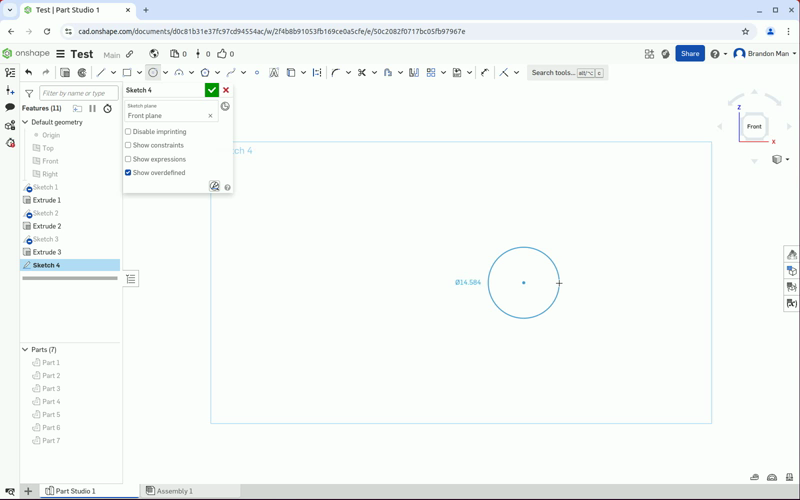
key(esc)
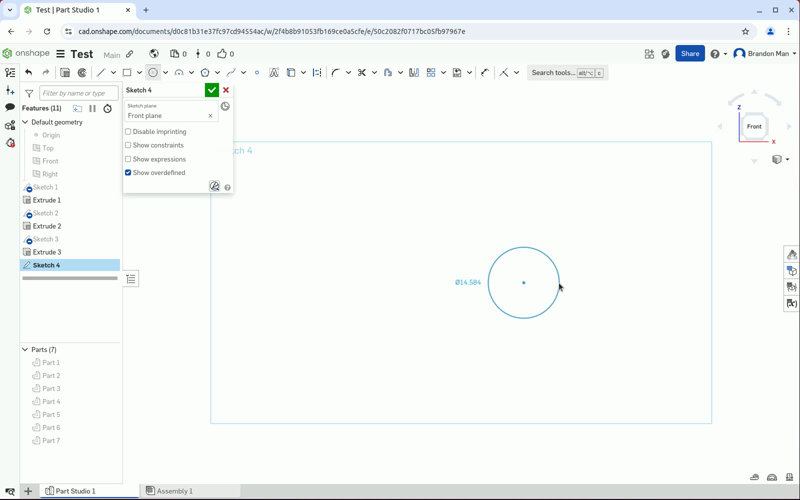
key(c)
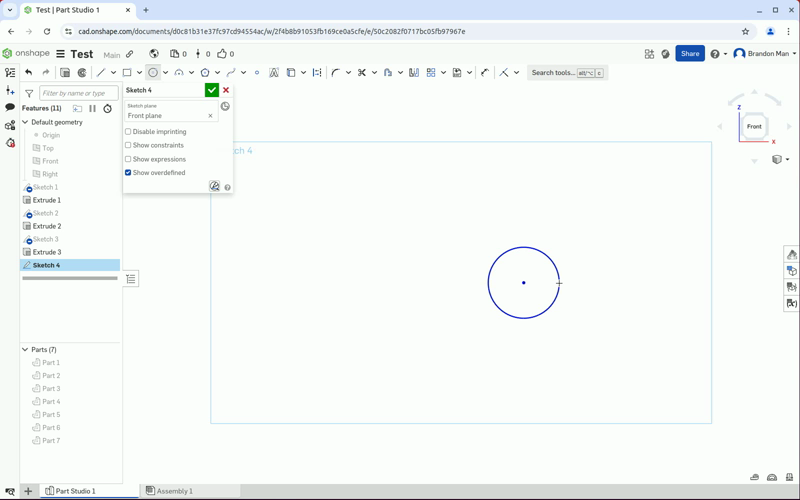
key_down(shift)
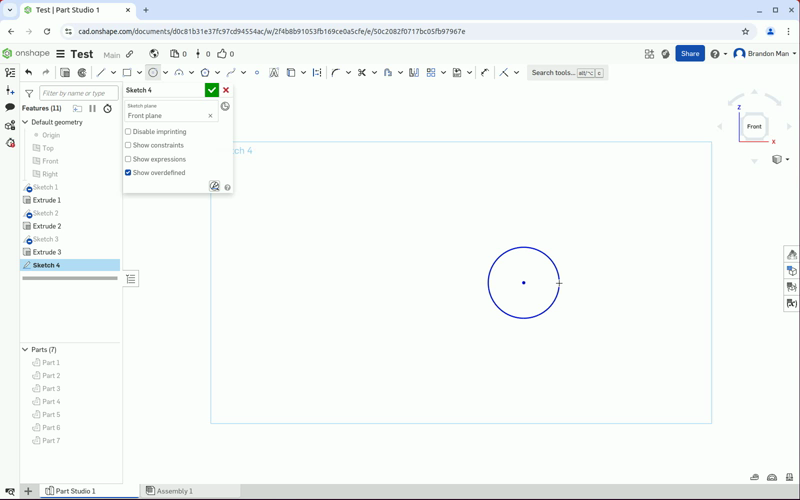
mouse_move(523, 282)
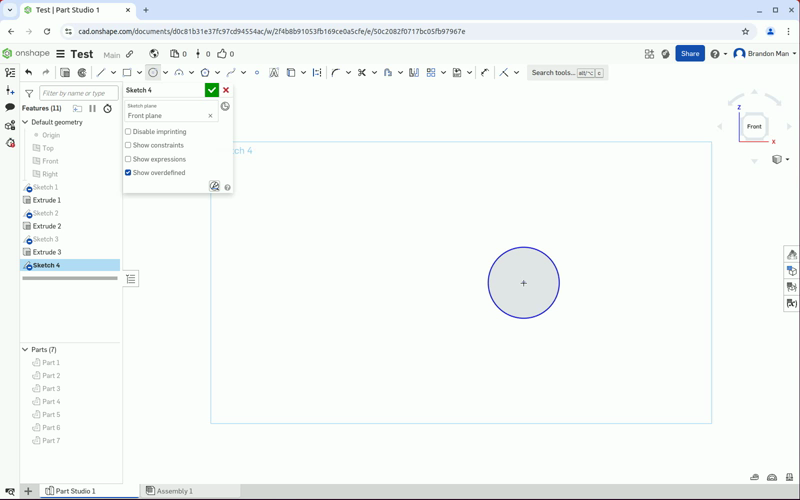
click(523, 282)
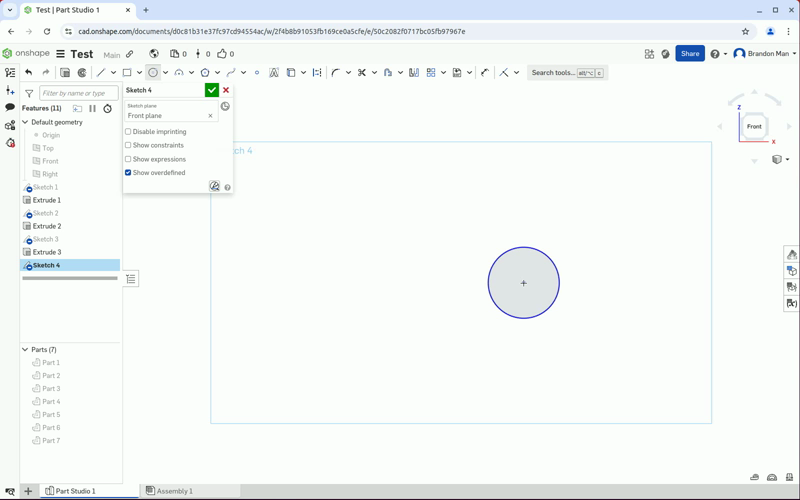
key_up(shift)
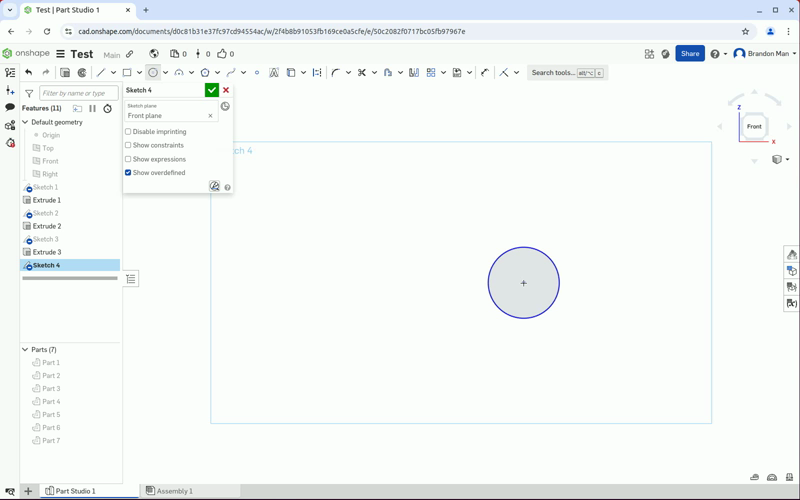
mouse_move(554, 282)
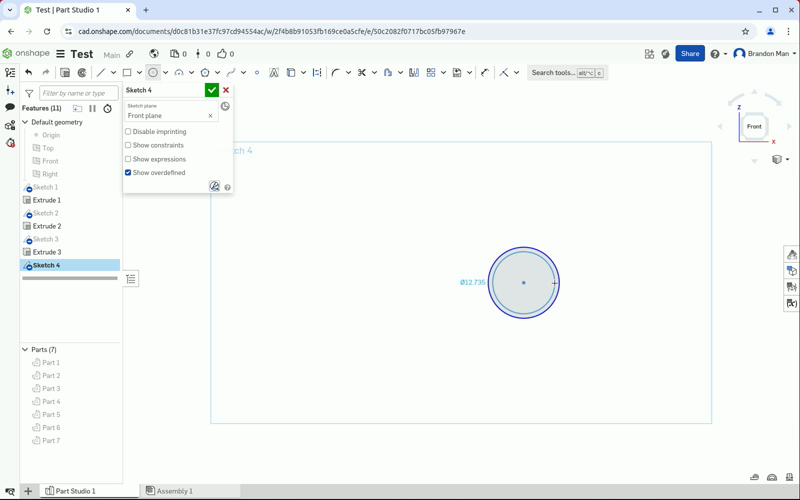
click(554, 282)
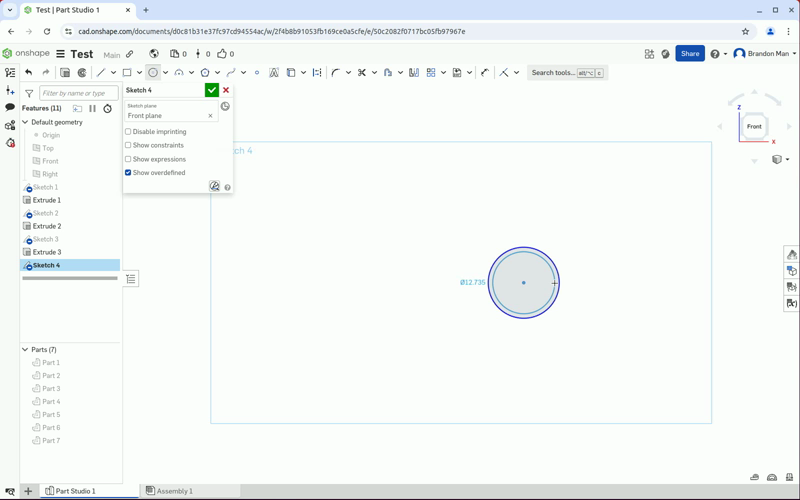
key(esc)
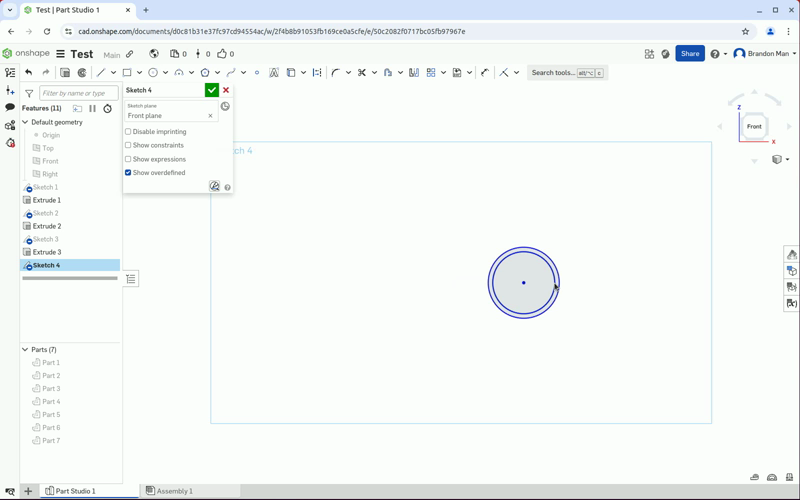
mouse_move(538, 252)
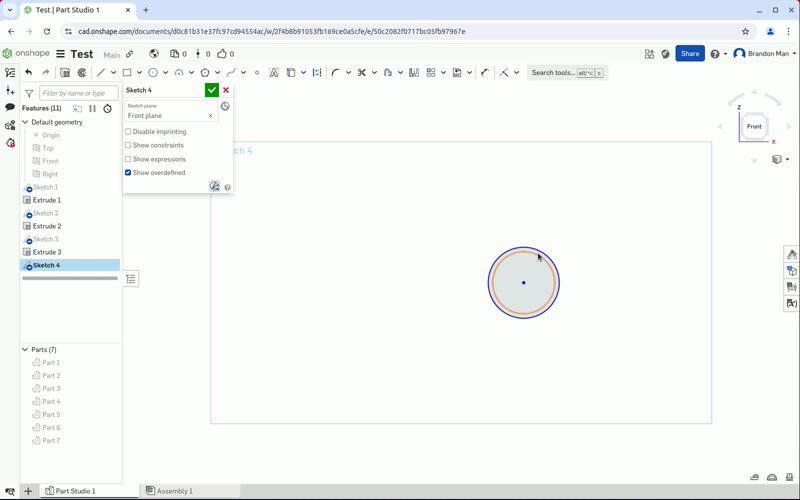
scroll(6)
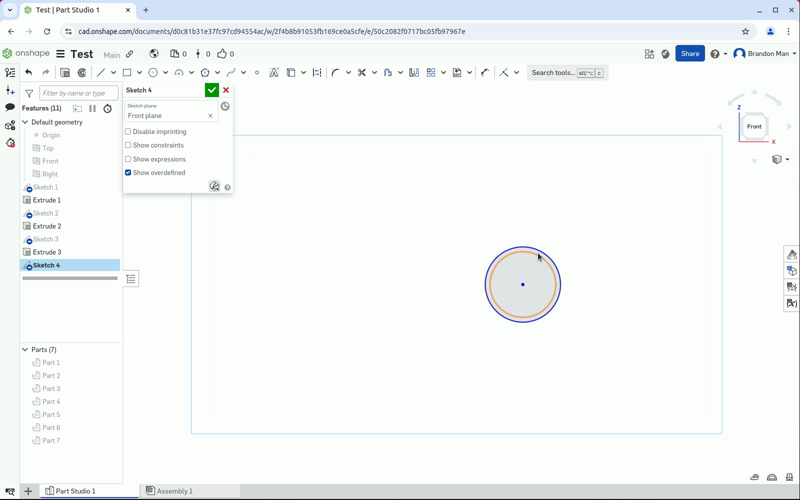
scroll(6)
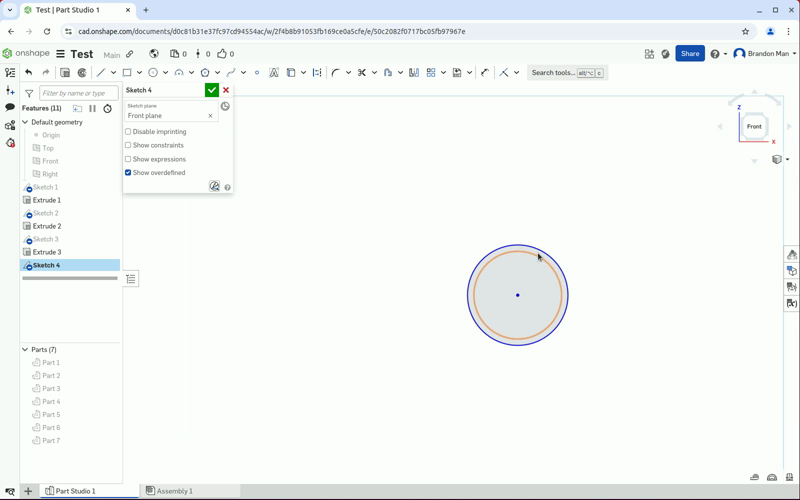
scroll(6)
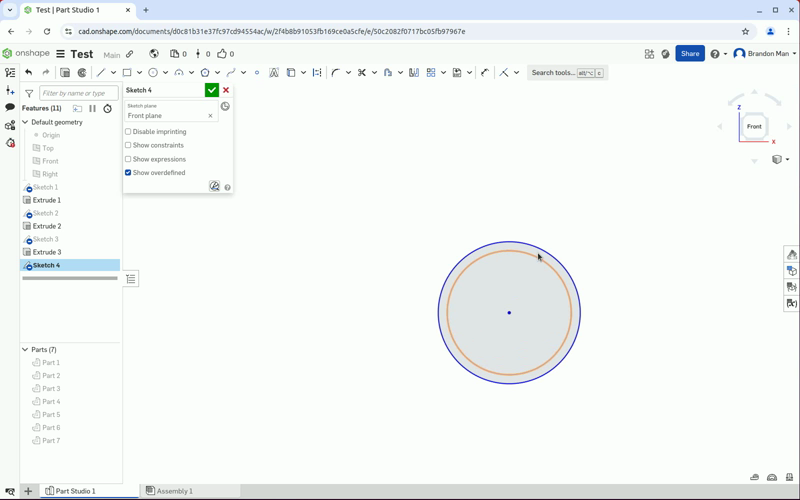
scroll(6)
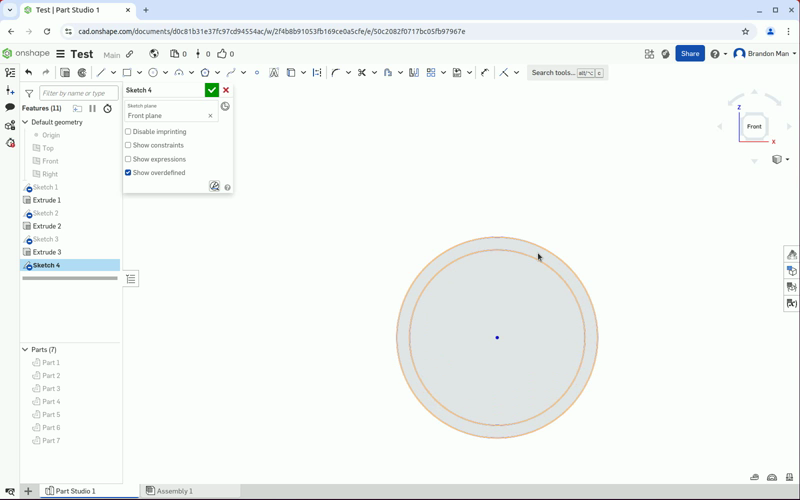
scroll(6)
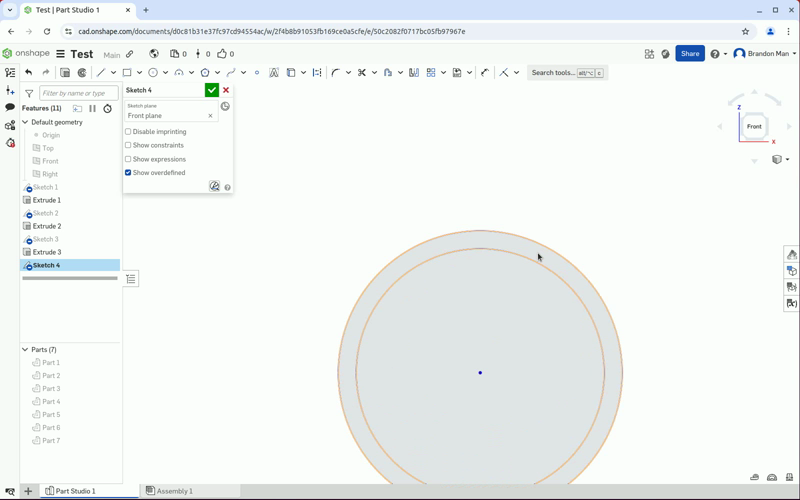
scroll(6)
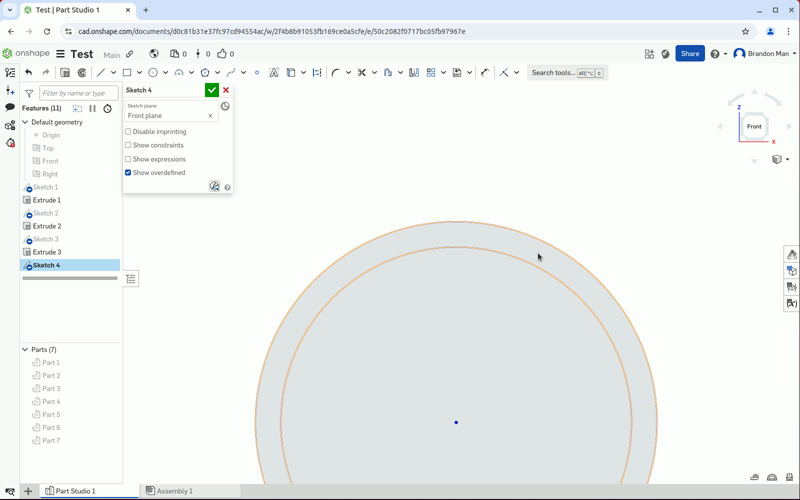
scroll(6)
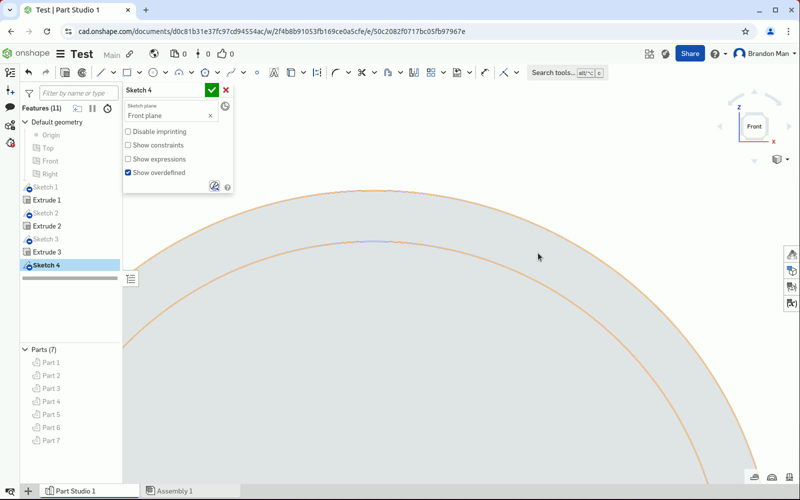
click(538, 252)
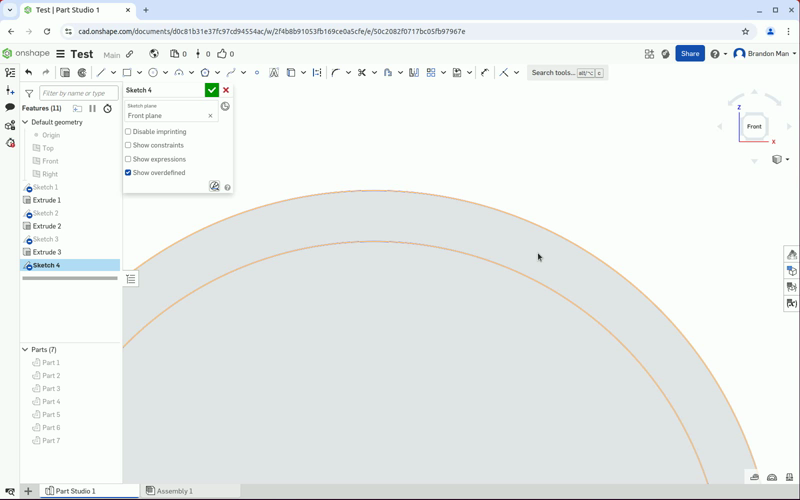
scroll(-6)
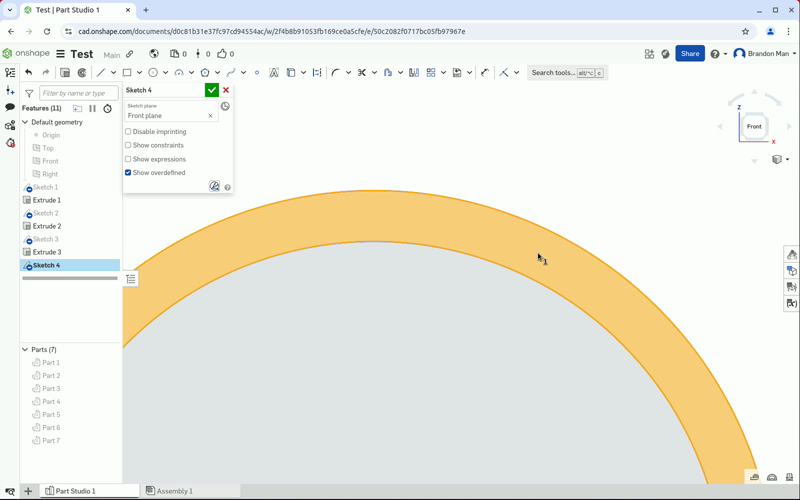
scroll(-6)
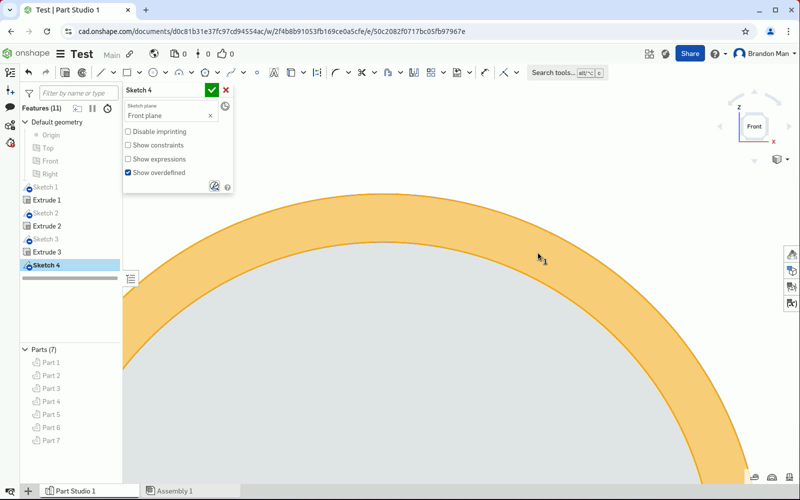
scroll(-6)
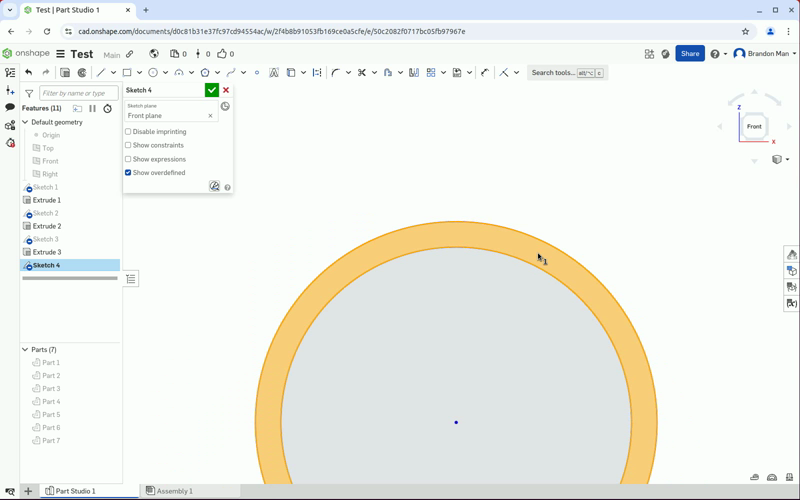
scroll(-6)
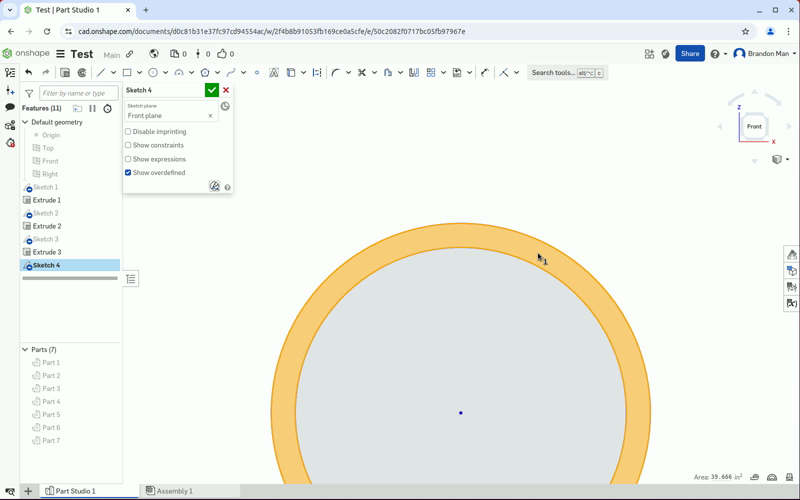
scroll(-6)
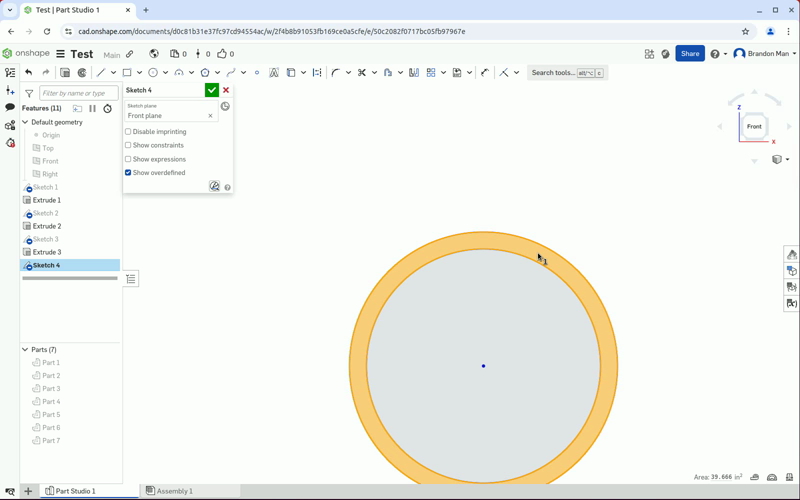
scroll(-6)
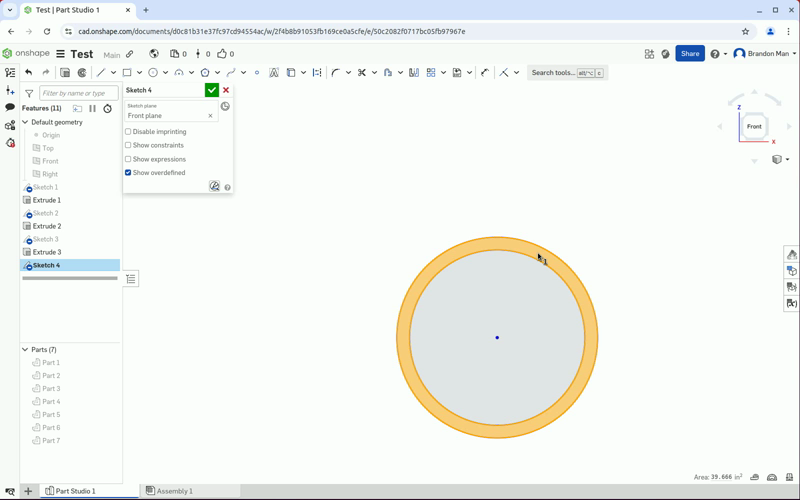
scroll(-6)
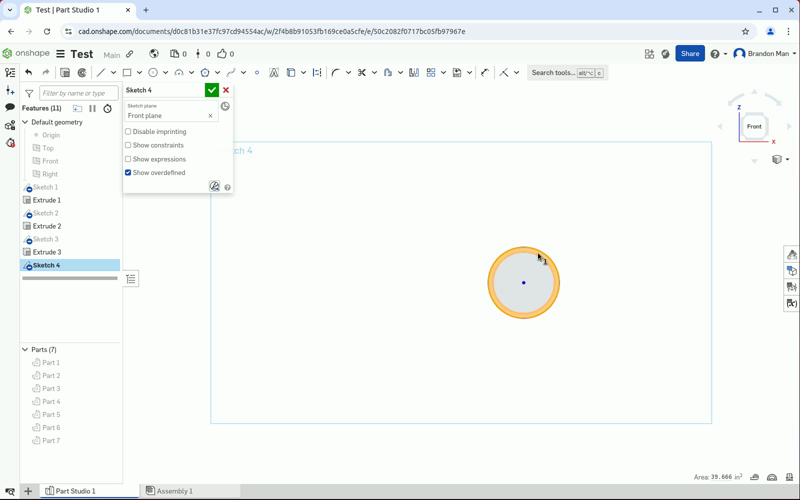
mouse_move(73, 352)
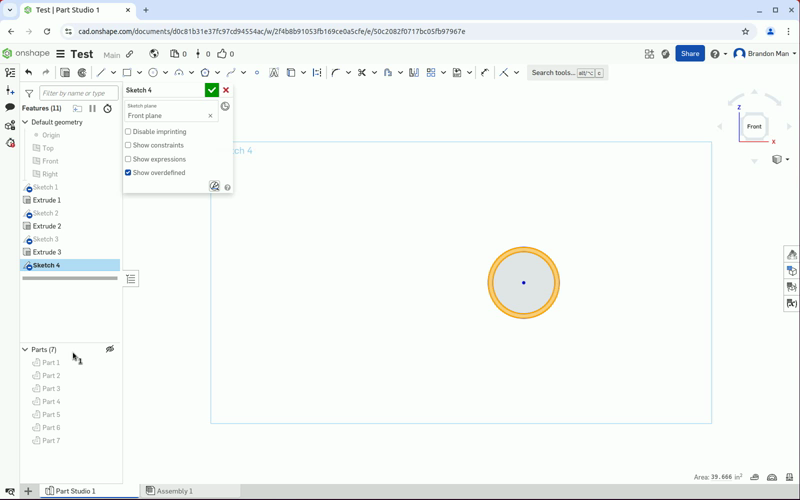
key(shift+y)
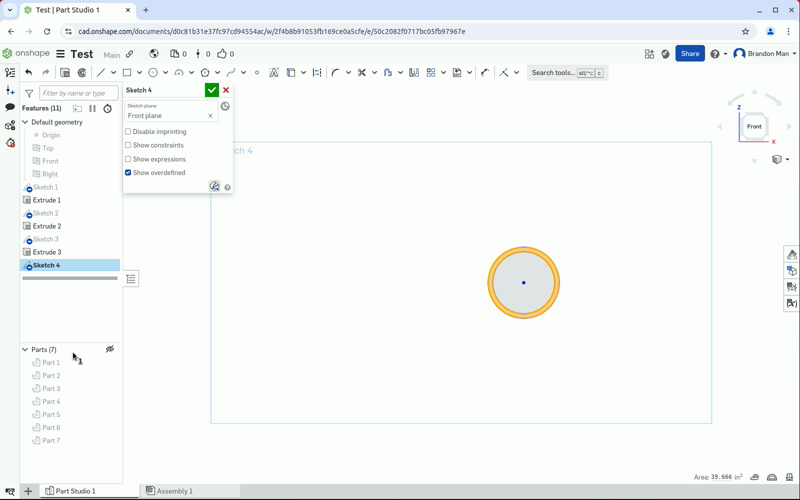
key(shift+e)
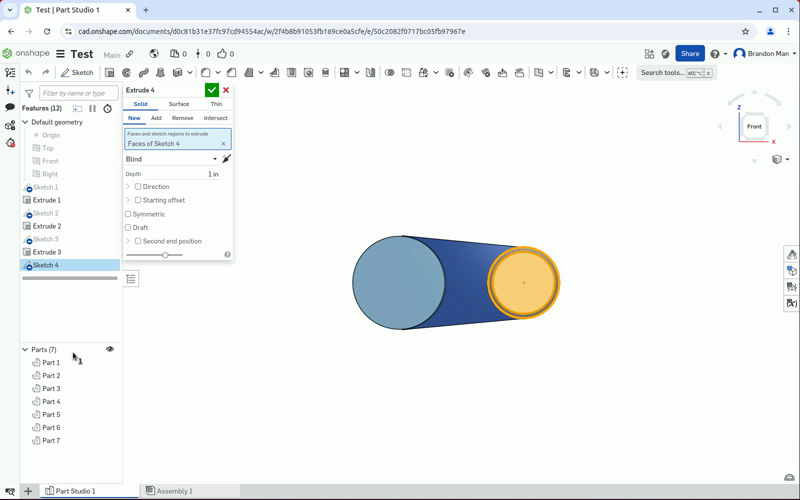
mouse_move(143, 106)
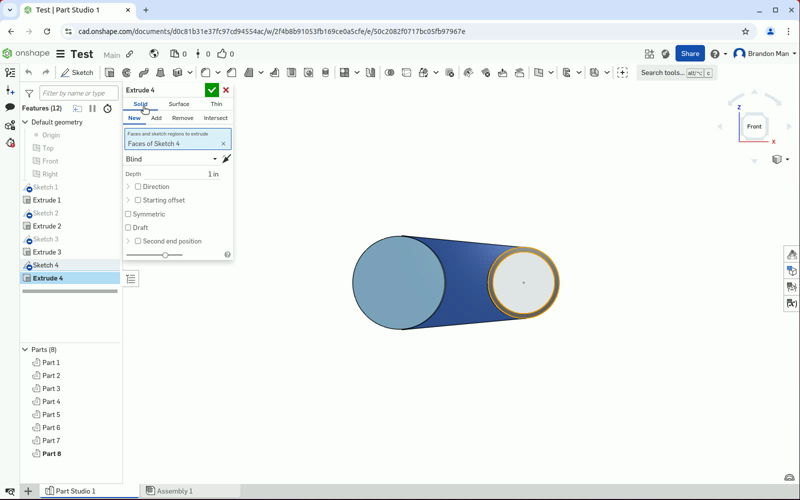
click(143, 106)
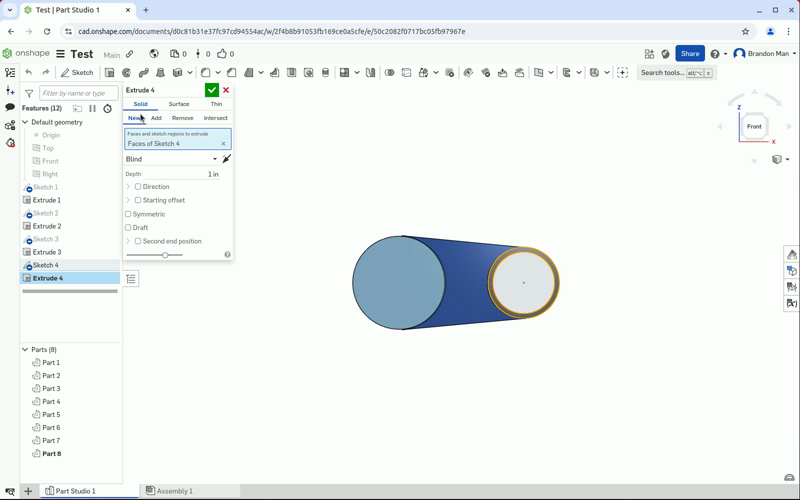
mouse_move(137, 120)
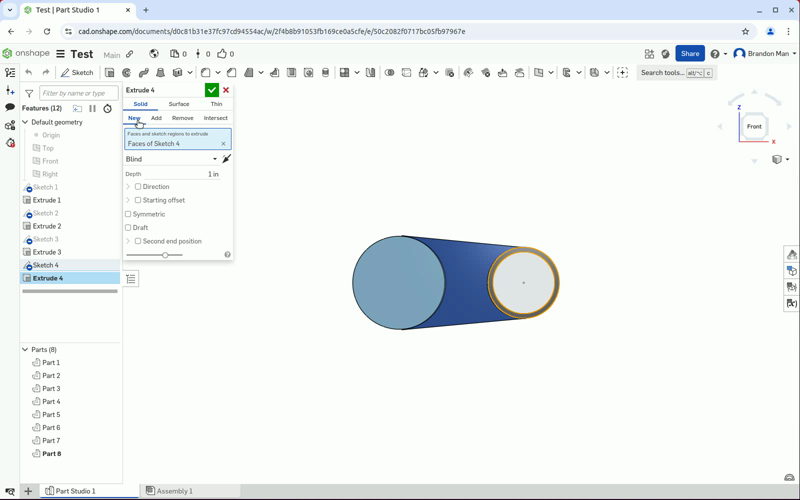
click(137, 120)
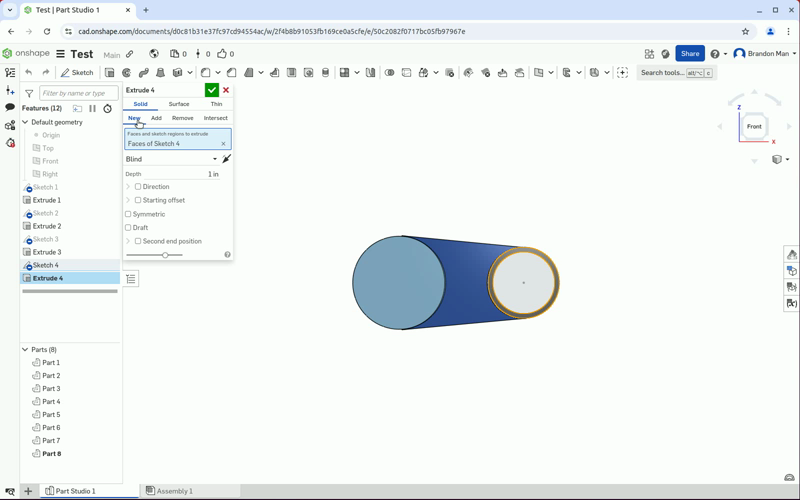
key(tab, 4)
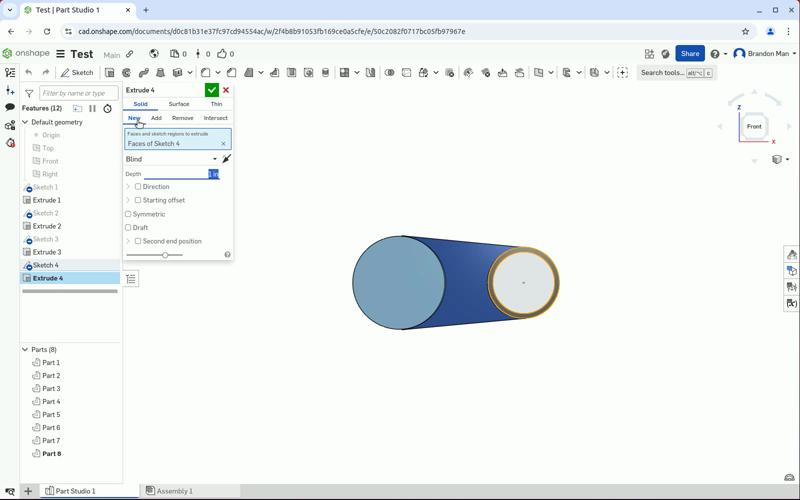
text(-16.128)
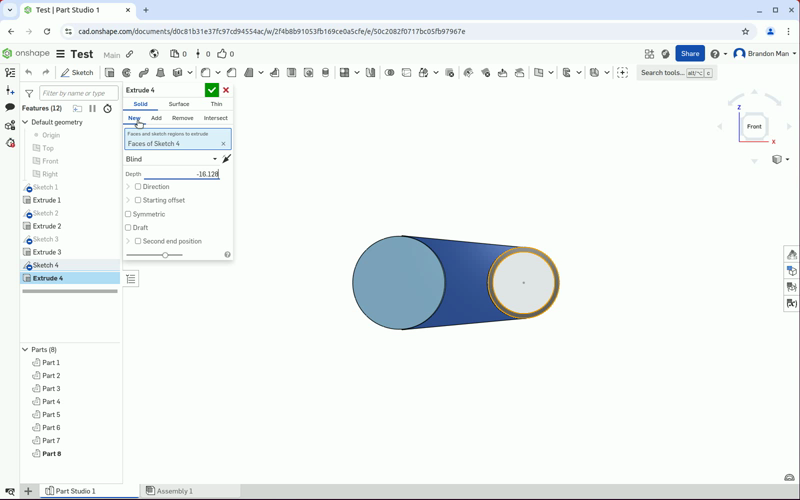
key(enter)
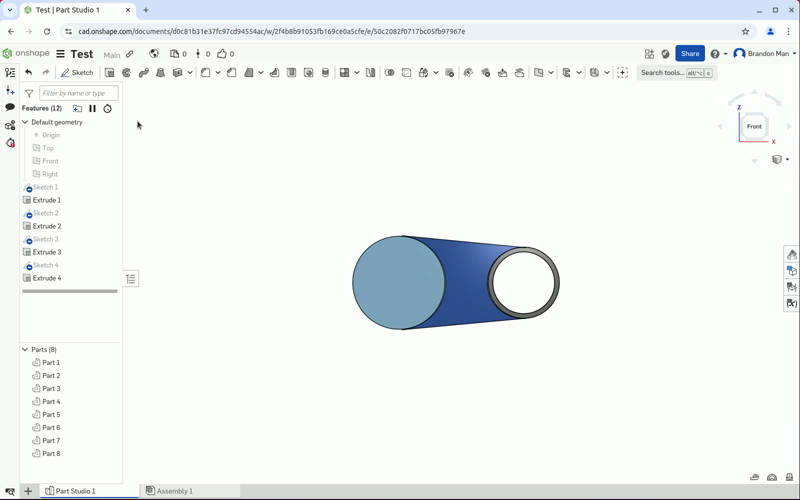
key(shift+h)
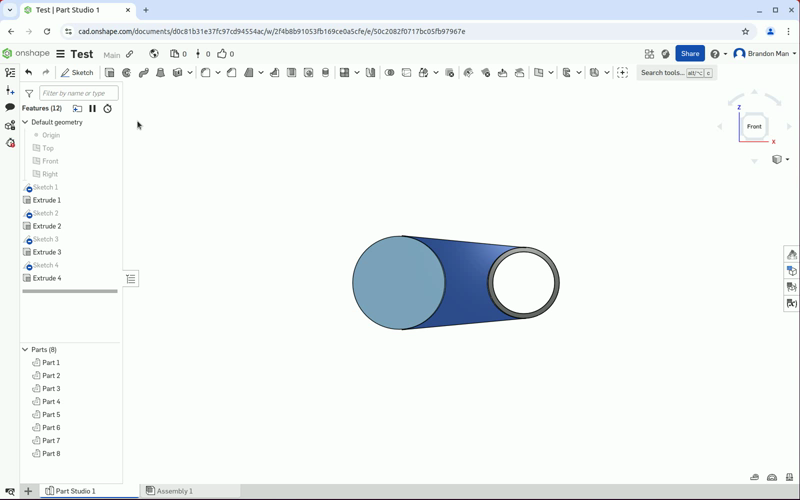
key(shift+h)
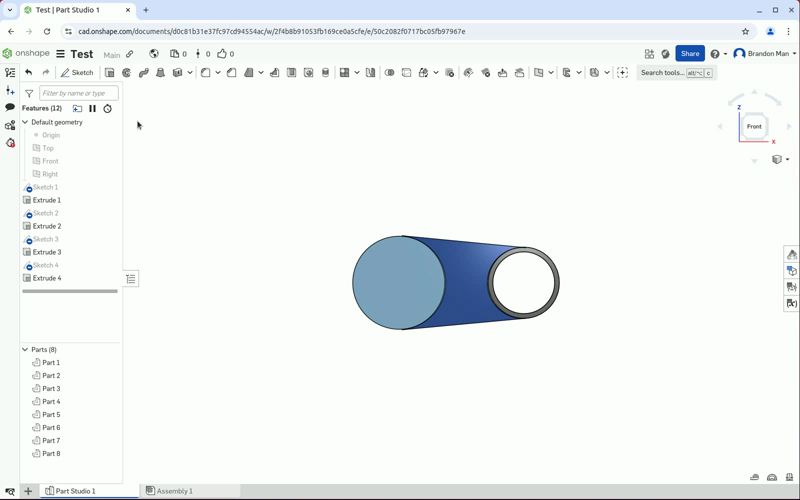
mouse_move(73, 189)
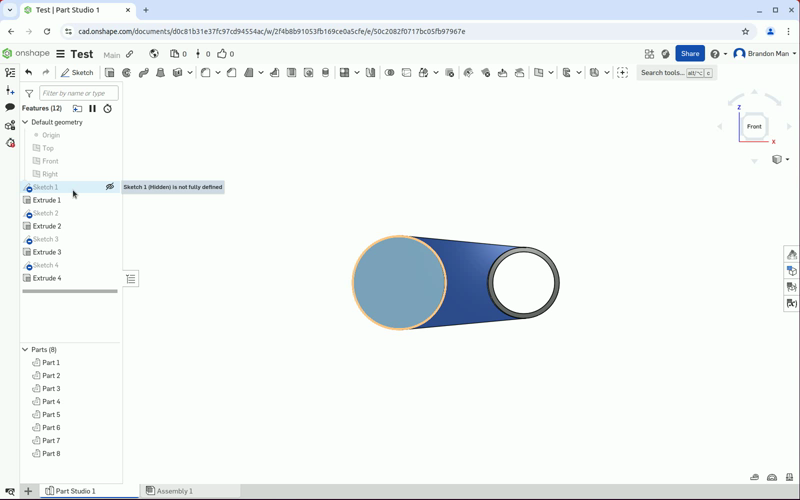
click(73, 189)
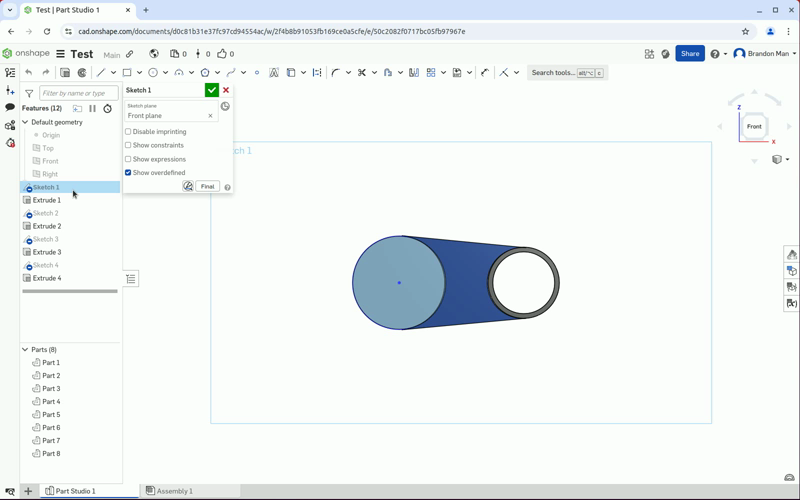
mouse_move(229, 92)
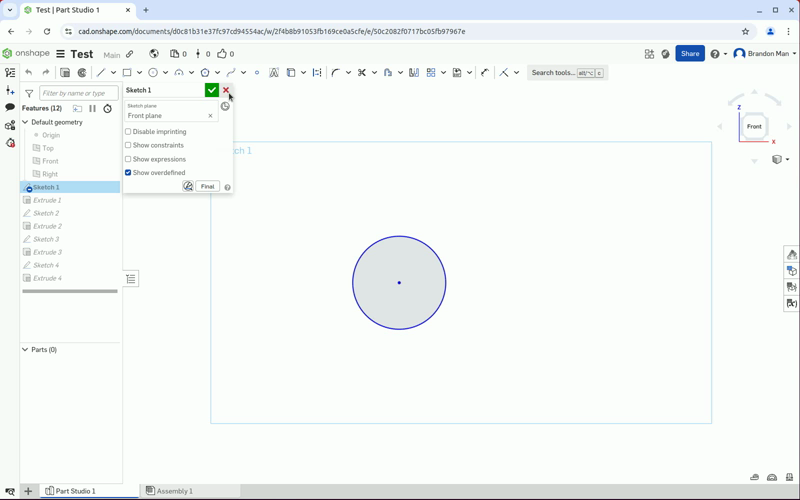
click(229, 92)
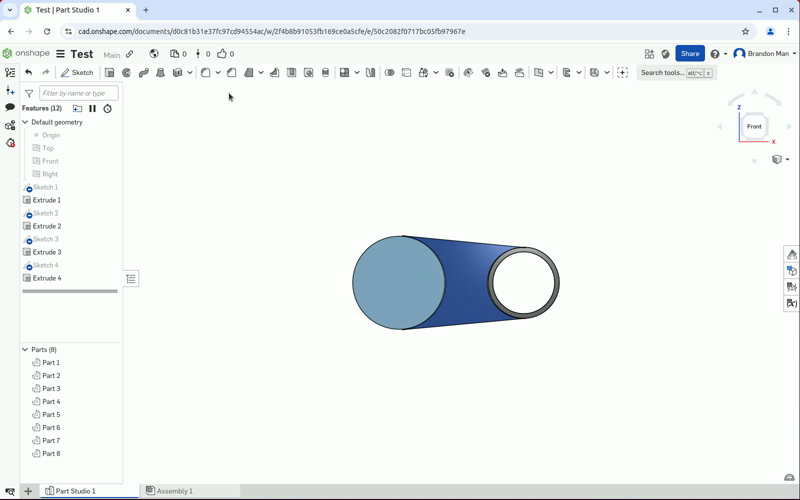
mouse_move(541, 75)
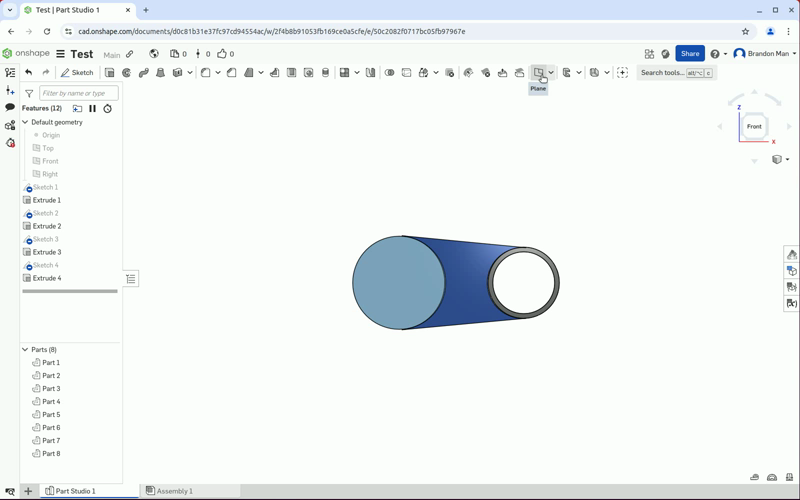
click(541, 75)
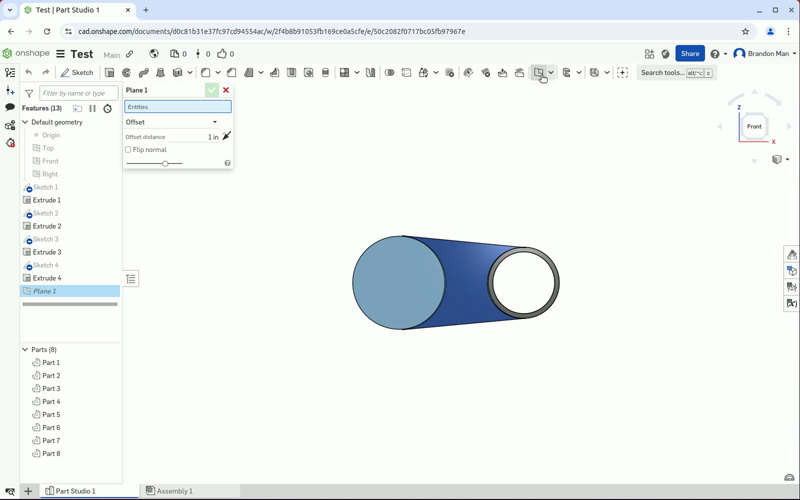
mouse_move(73, 163)
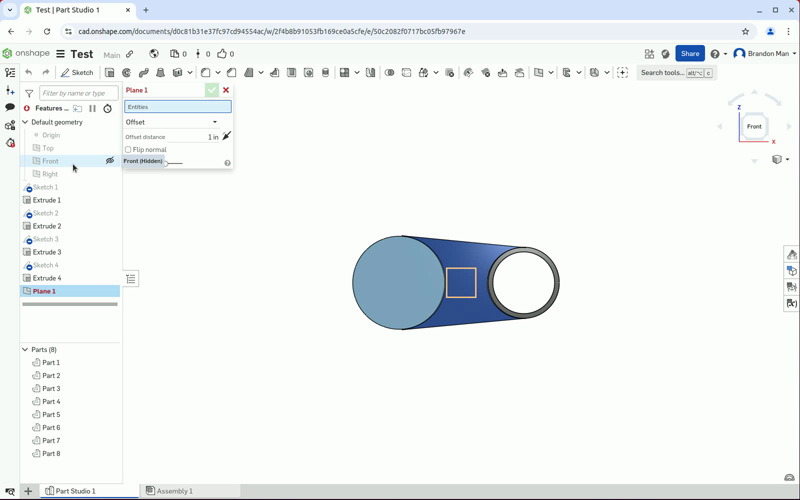
click(73, 163)
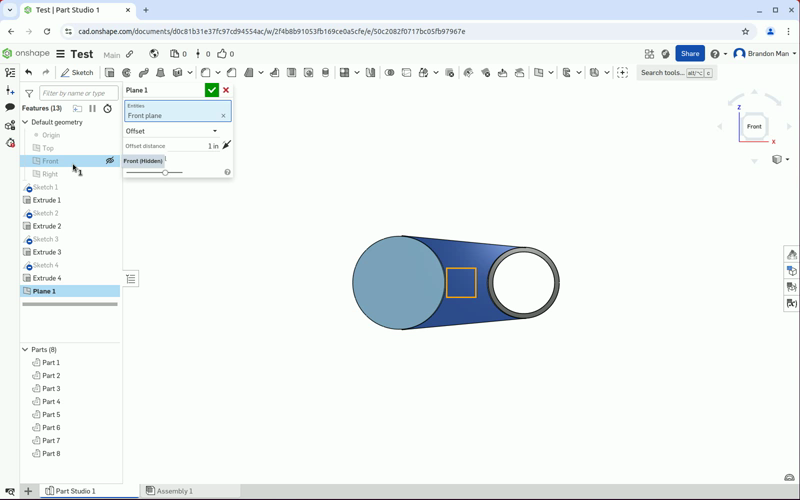
key(tab, 2)
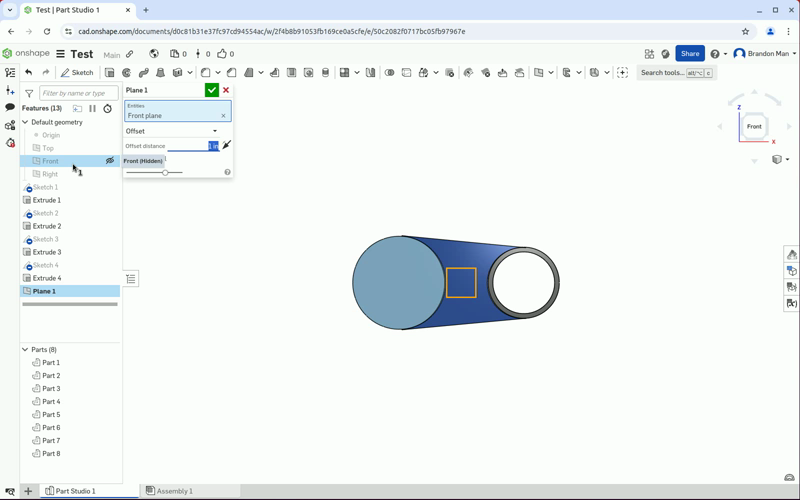
text(1.695)
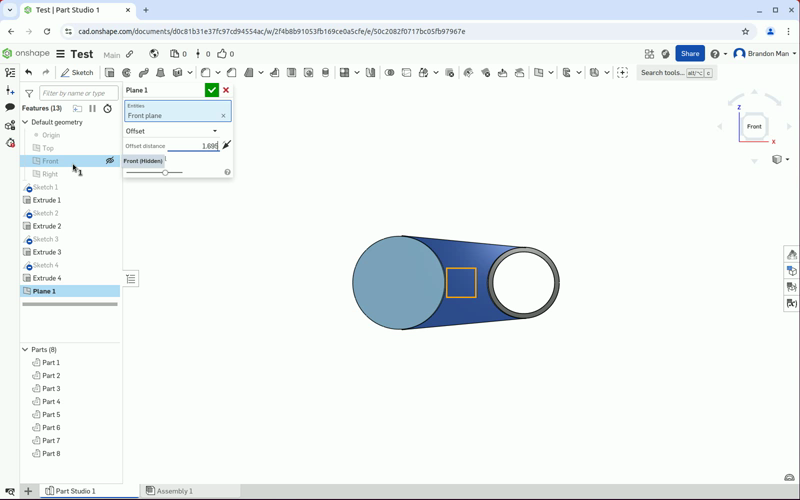
key(enter, 2)
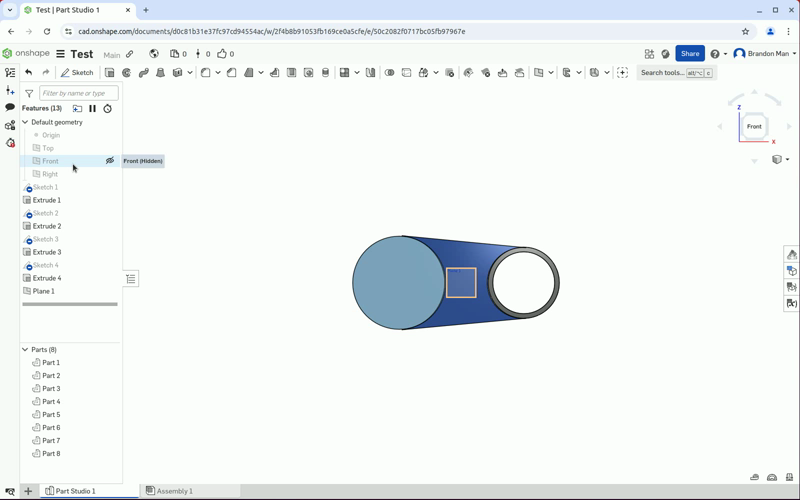
key(shift+s)
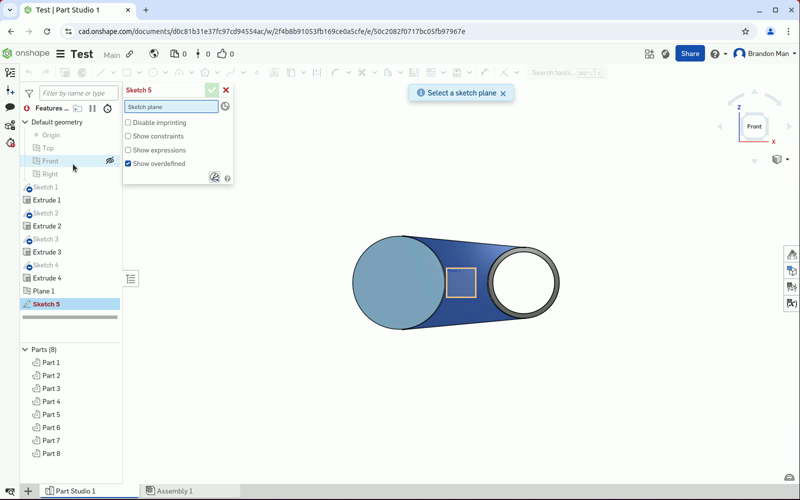
mouse_move(73, 293)
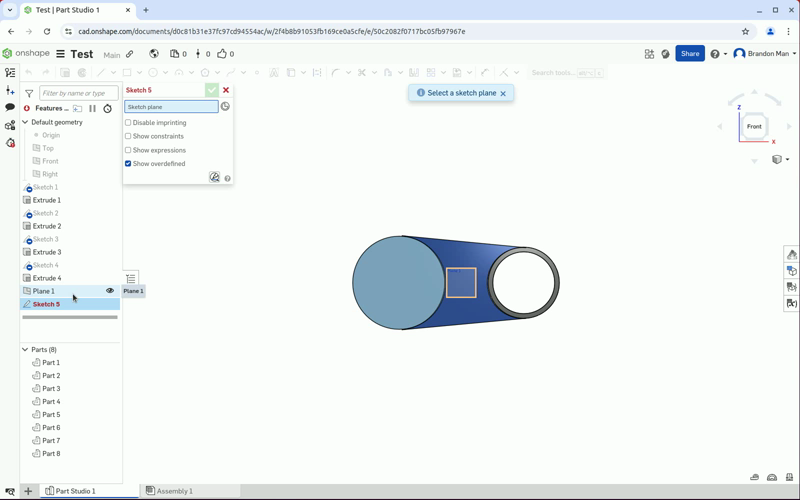
click(73, 293)
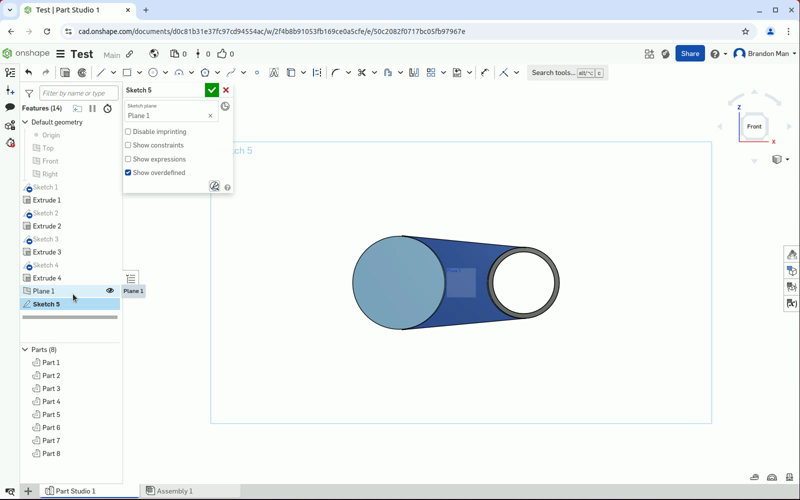
mouse_move(73, 352)
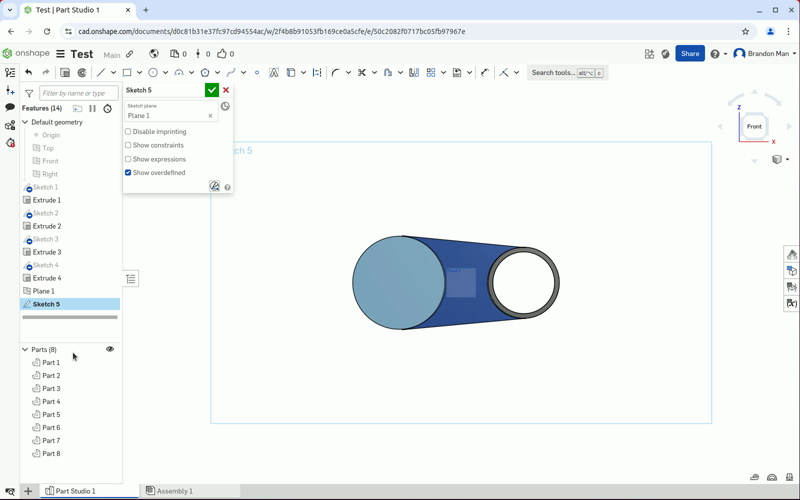
key(y)
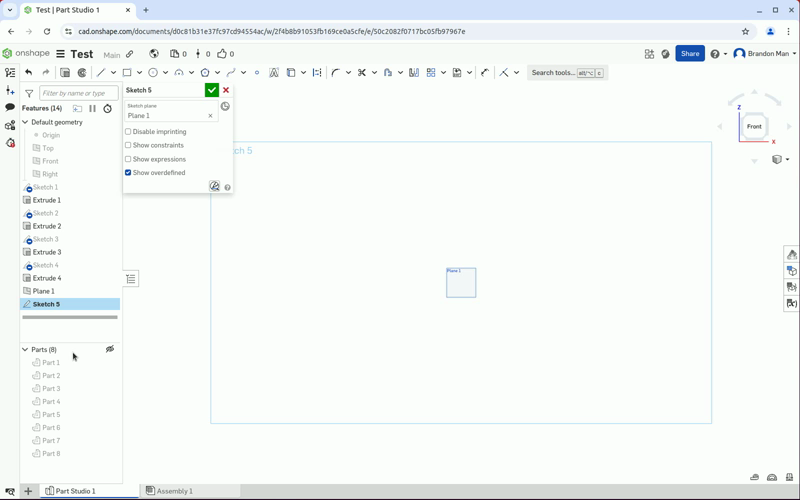
key(l)
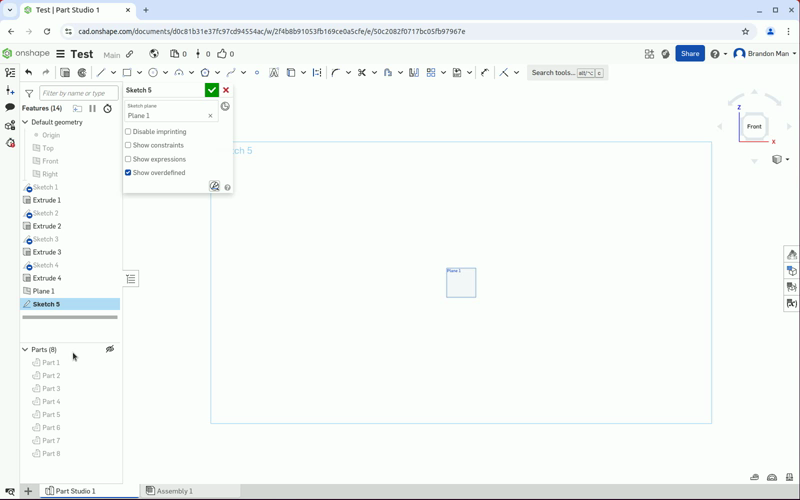
key_down(shift)
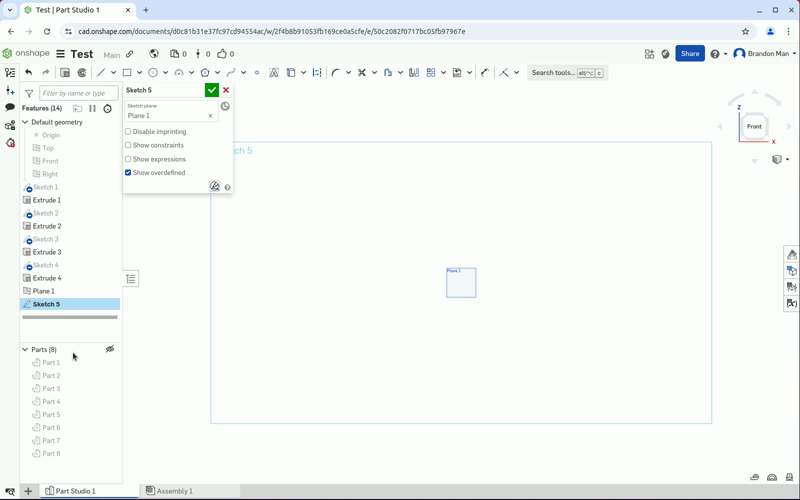
mouse_move(403, 332)
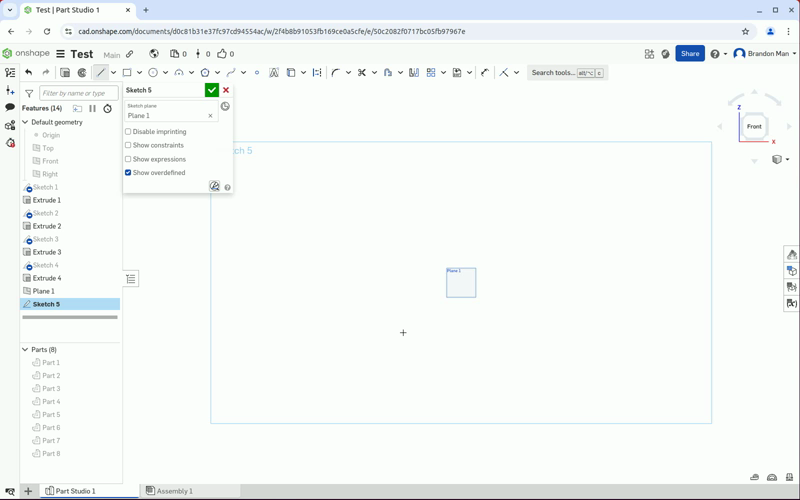
click(403, 332)
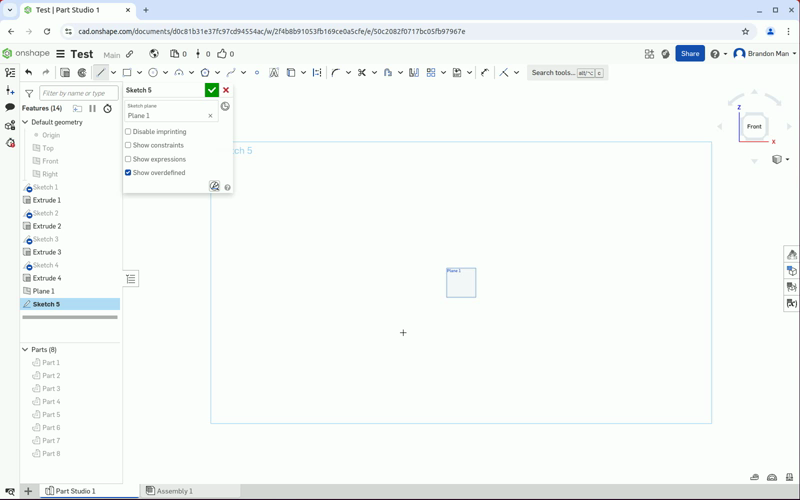
key_up(shift)
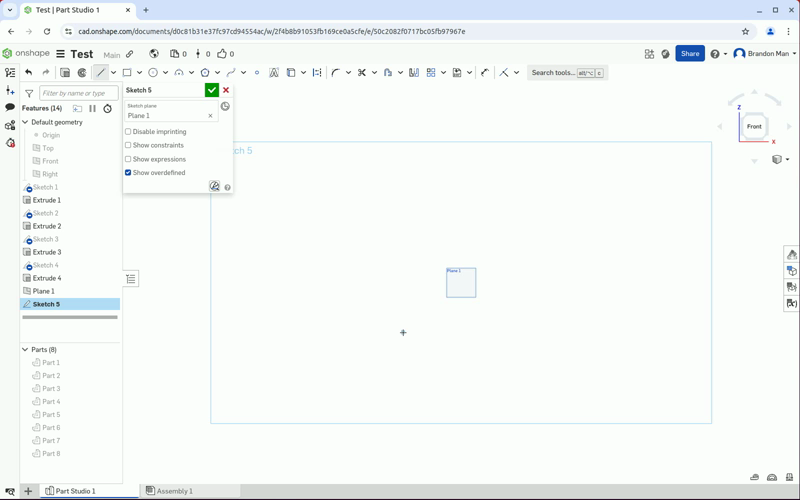
key_down(shift)
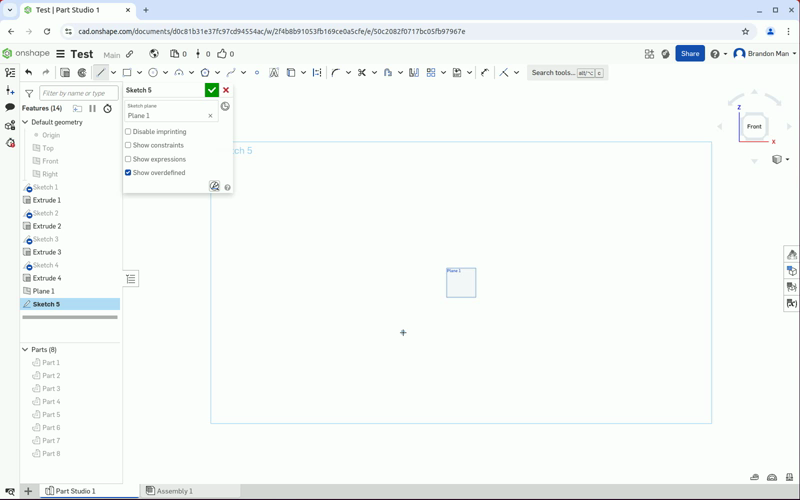
mouse_move(526, 320)
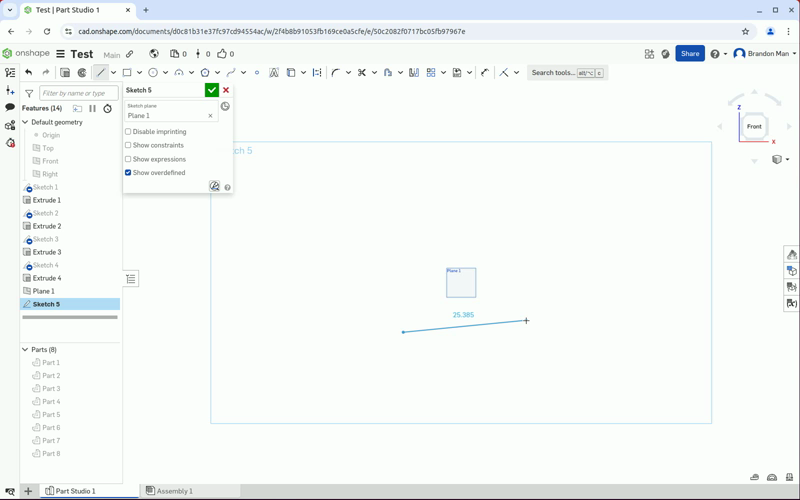
click(526, 320)
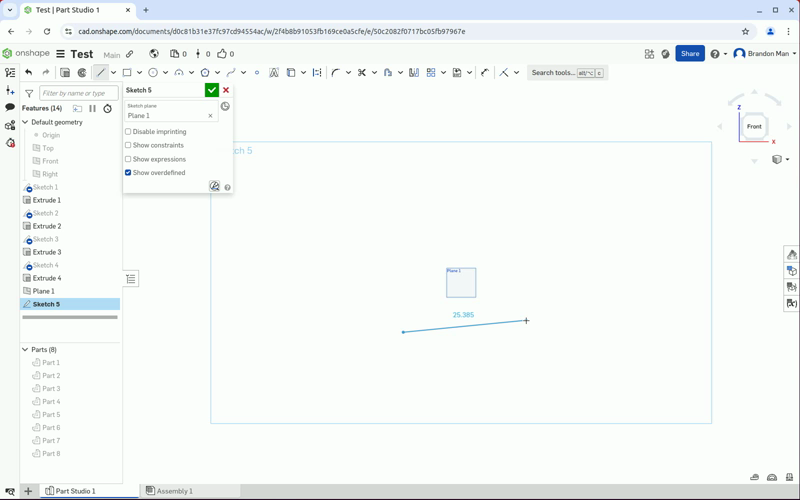
key_up(shift)
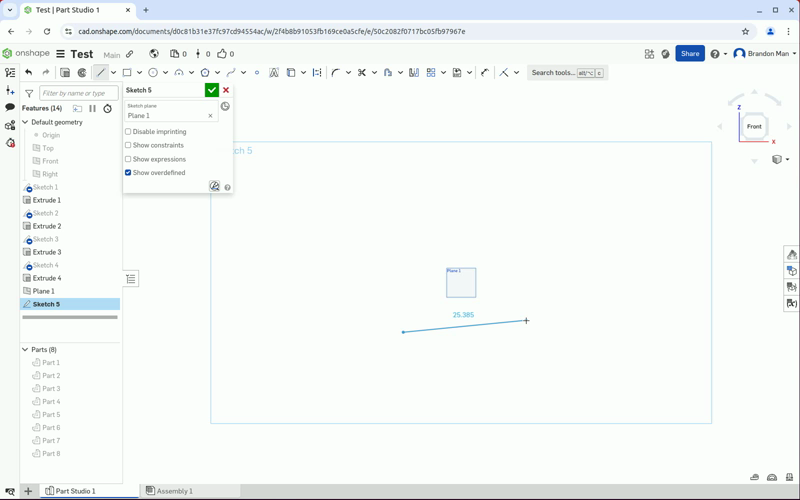
key(esc)
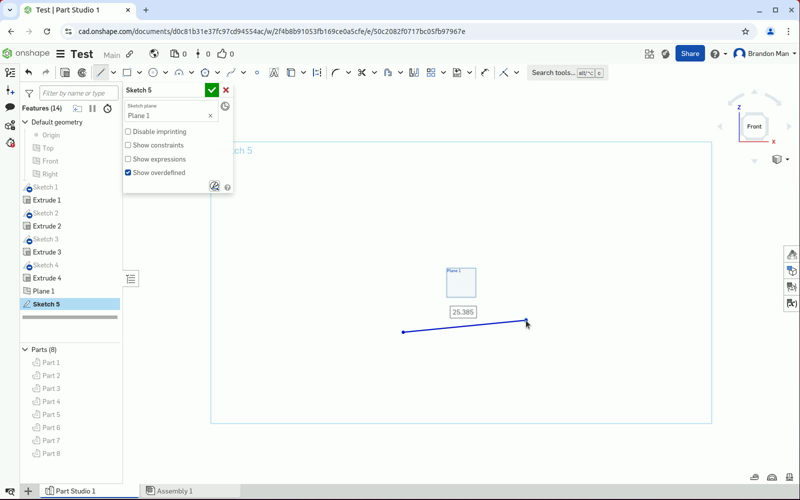
key(a)
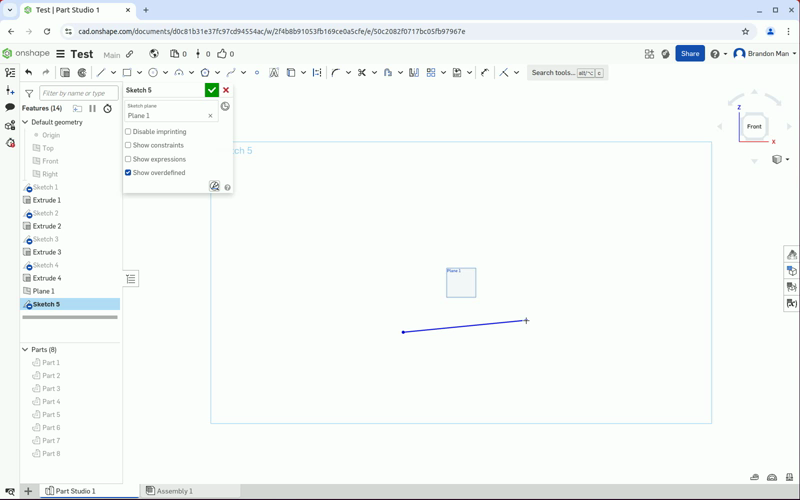
mouse_move(526, 320)
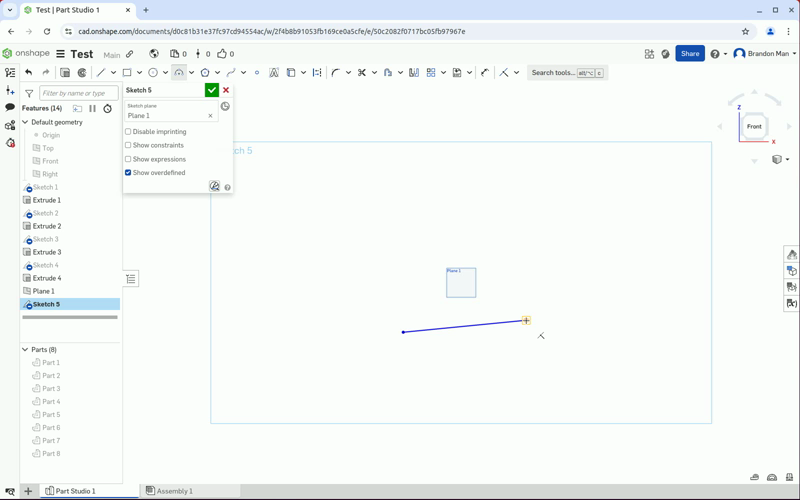
click(526, 320)
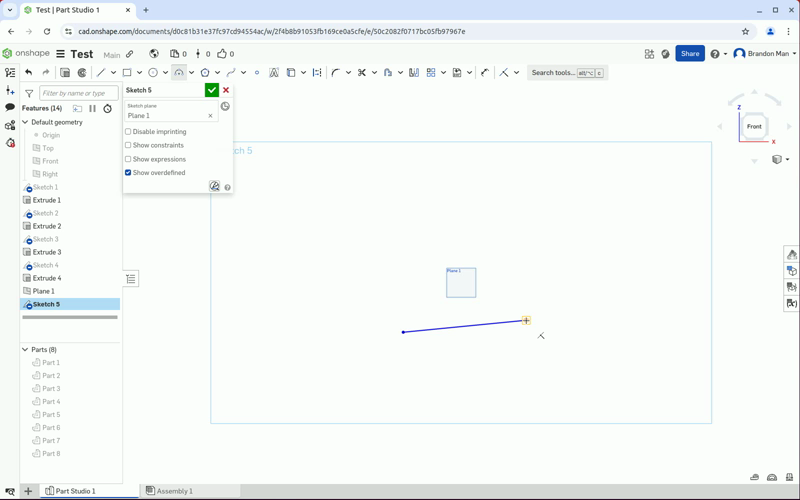
key_down(shift)
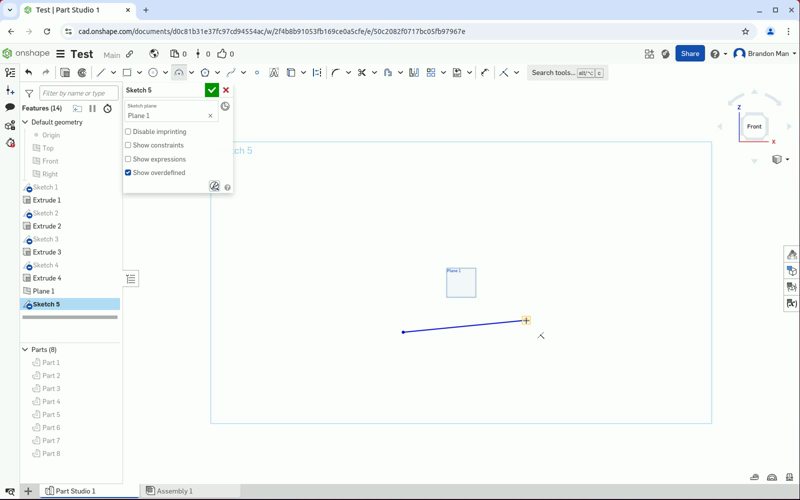
mouse_move(526, 244)
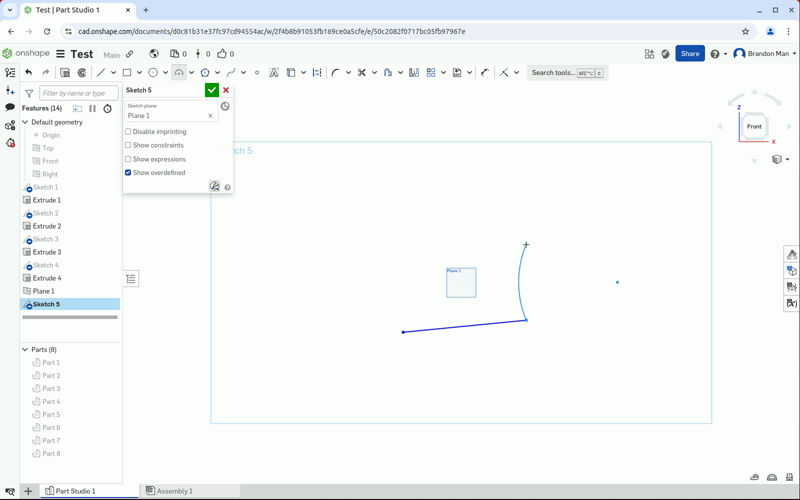
click(526, 244)
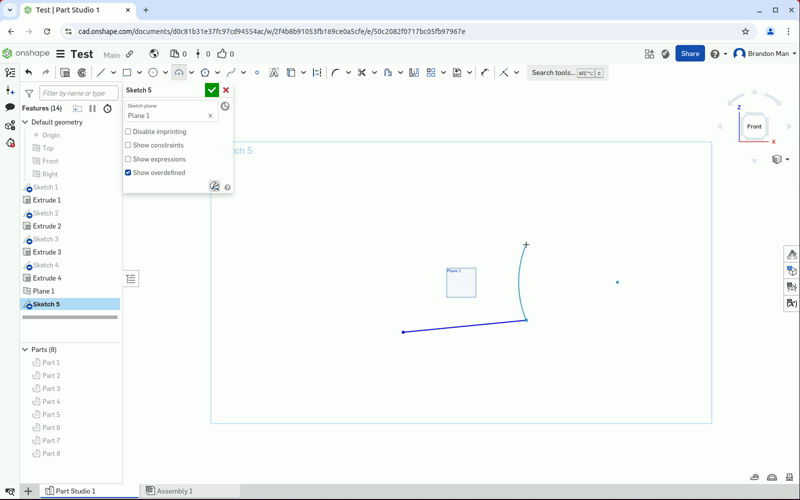
mouse_move(560, 282)
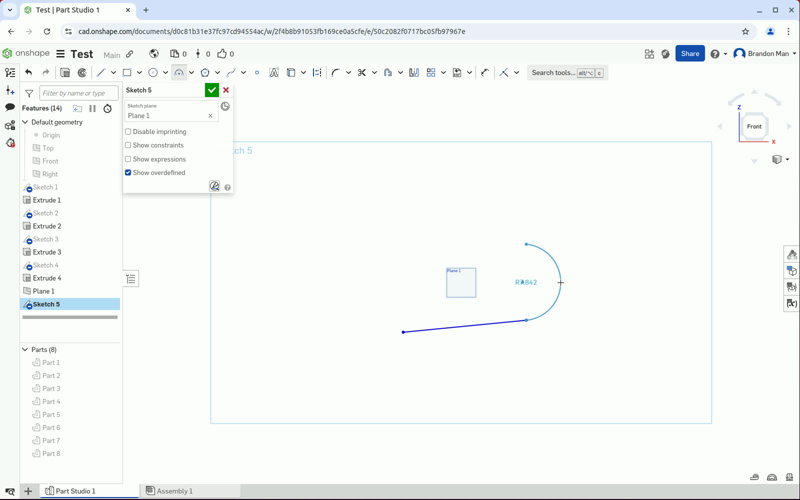
click(560, 282)
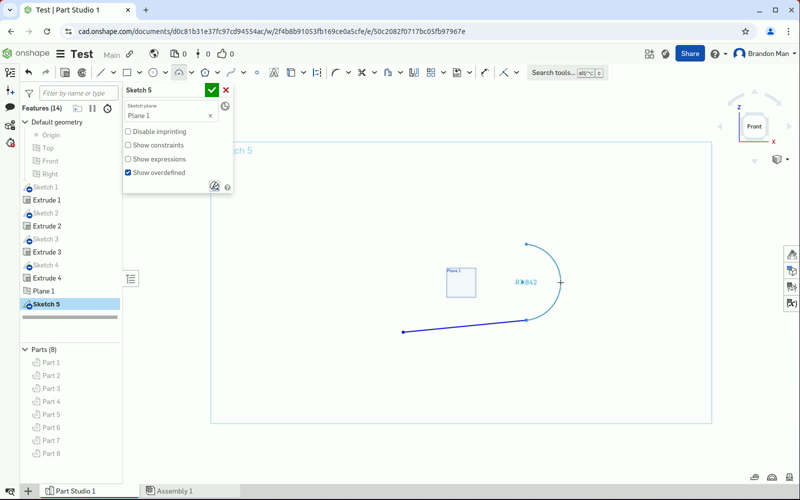
key_up(shift)
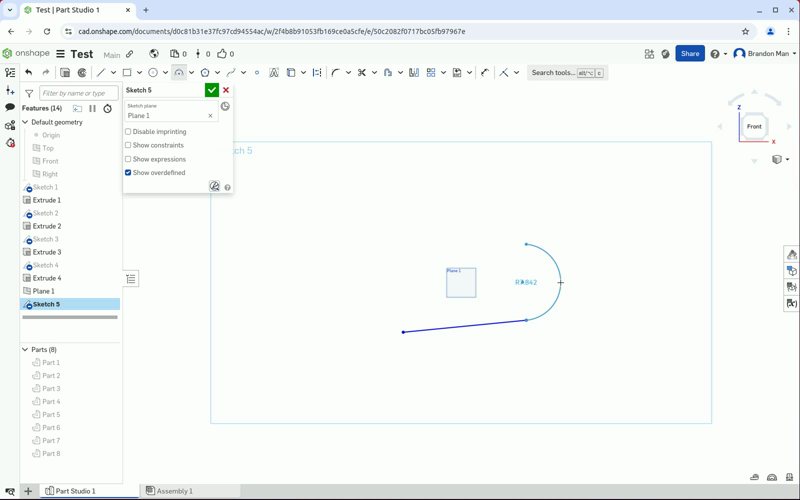
key(esc)
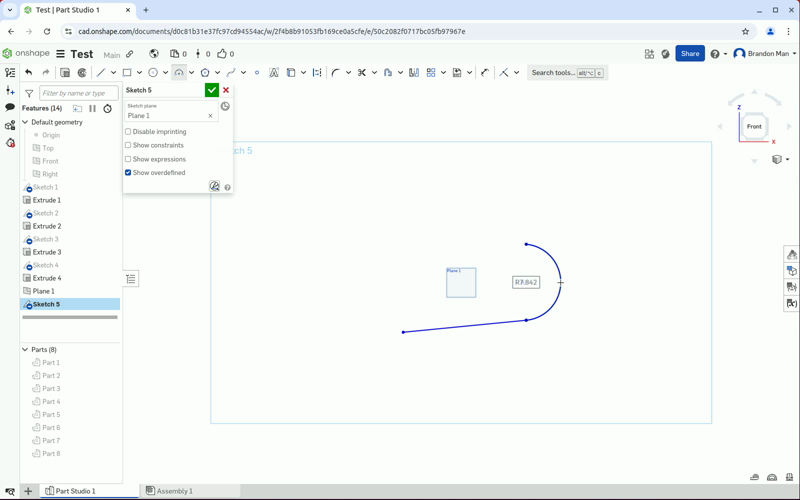
key(l)
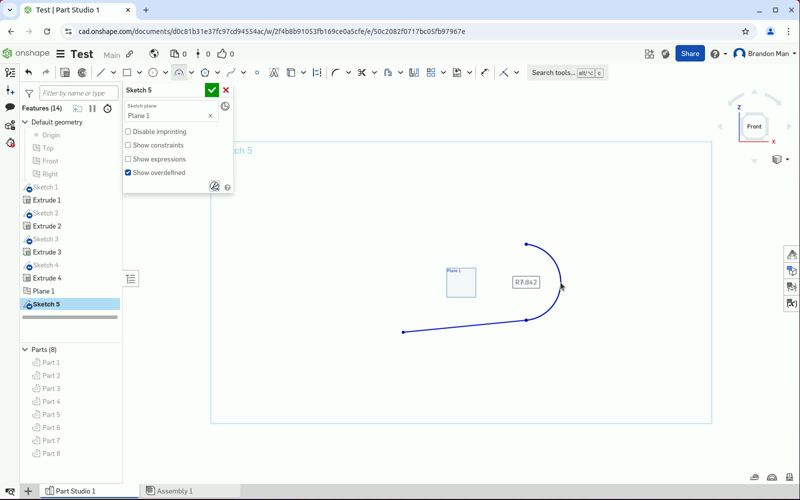
mouse_move(526, 244)
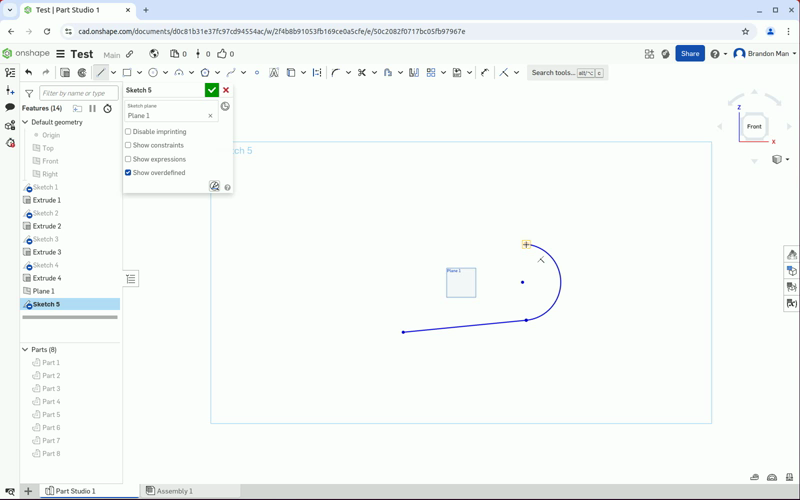
click(526, 244)
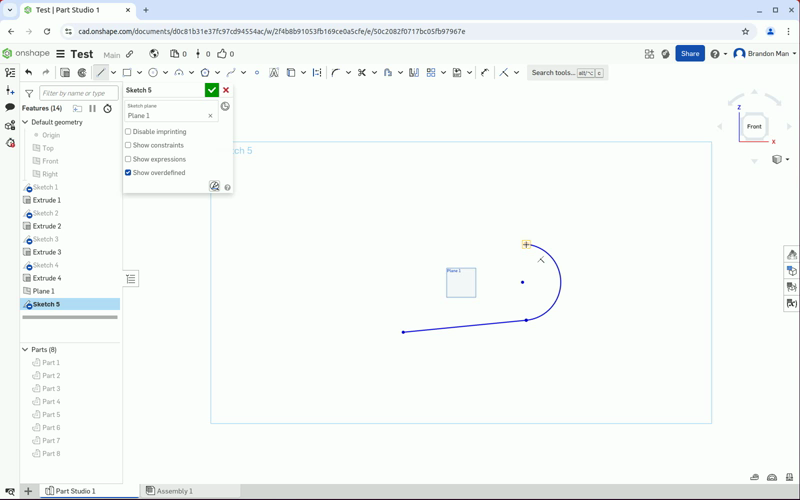
key_down(shift)
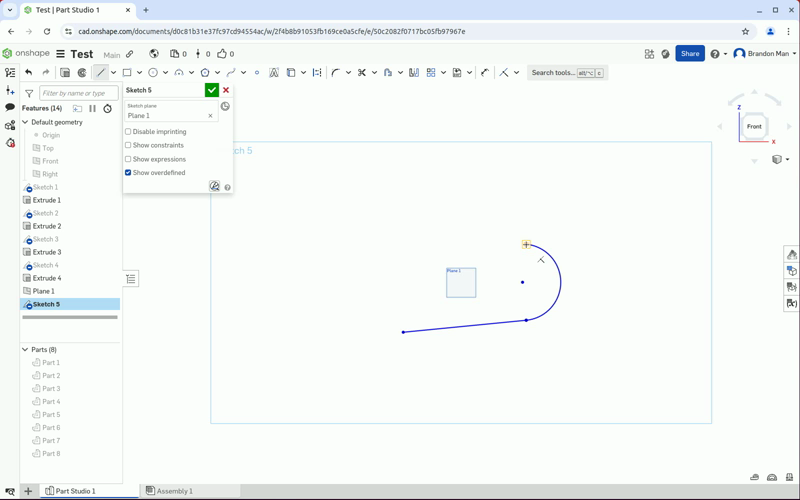
mouse_move(403, 232)
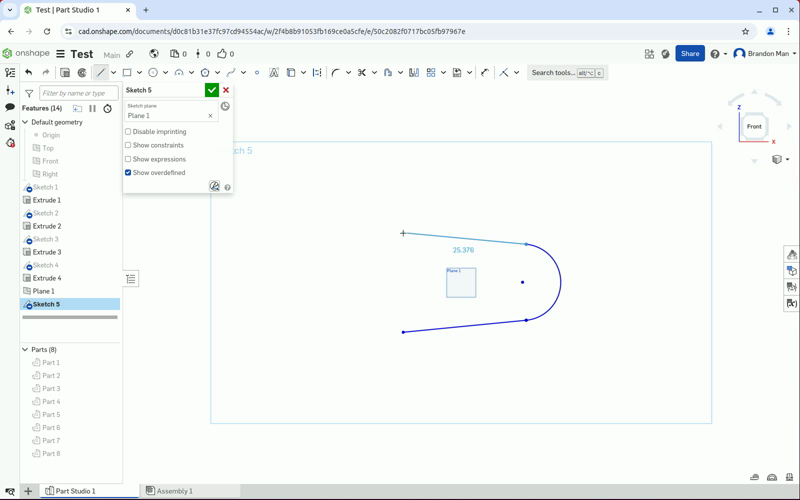
click(403, 232)
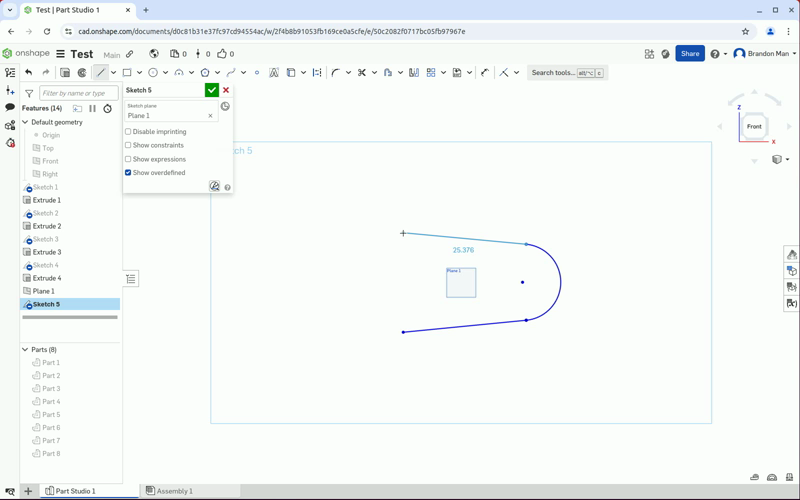
key_up(shift)
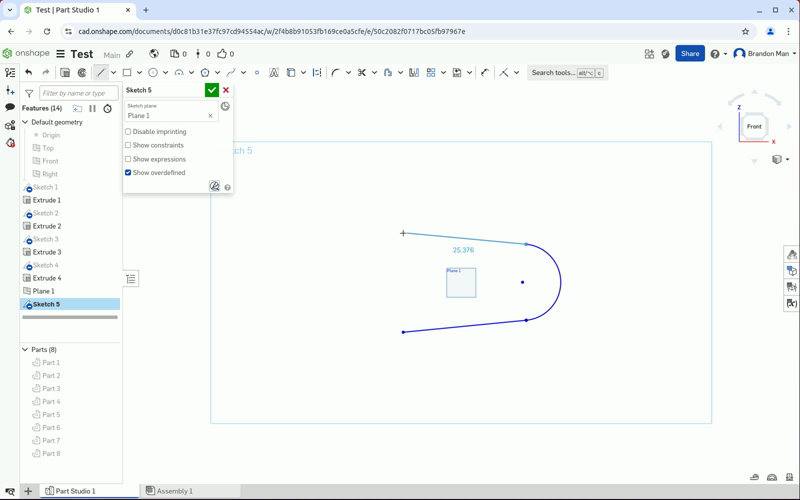
key(esc)
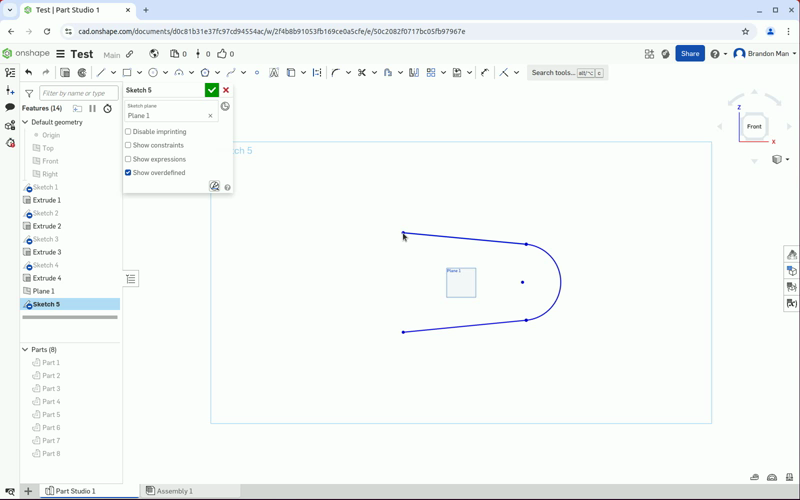
key(a)
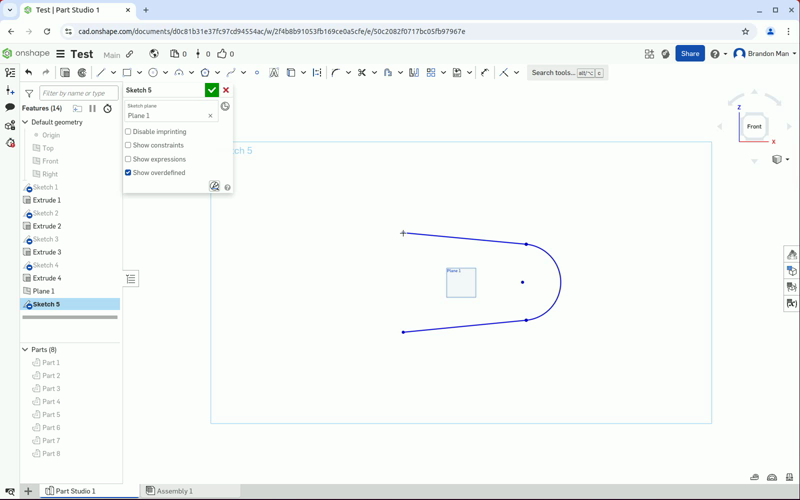
mouse_move(403, 232)
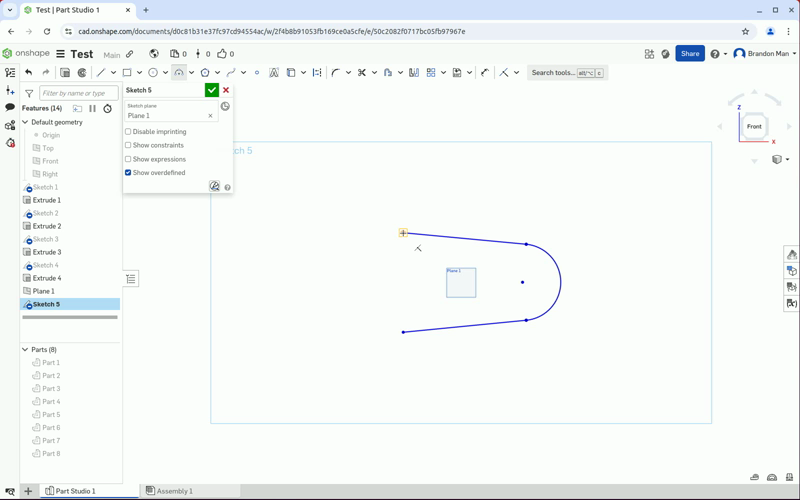
click(403, 232)
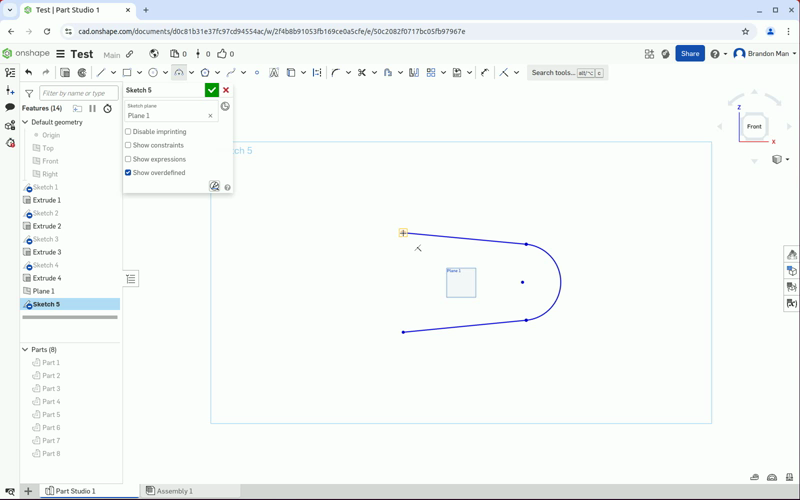
mouse_move(403, 332)
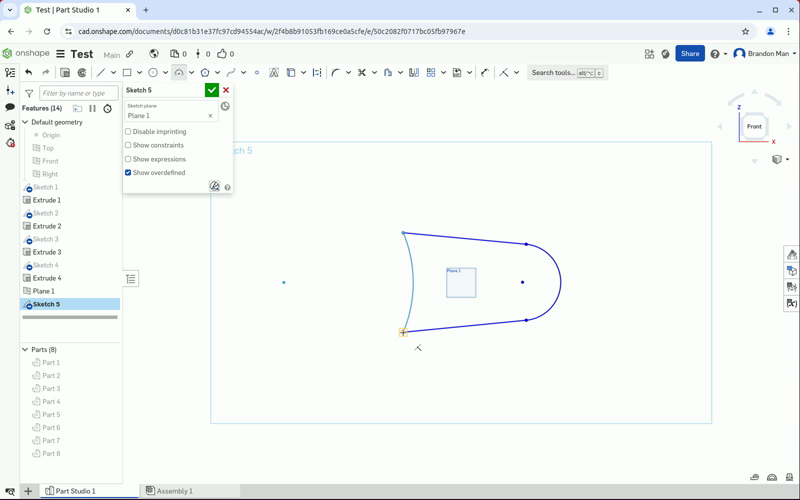
click(403, 332)
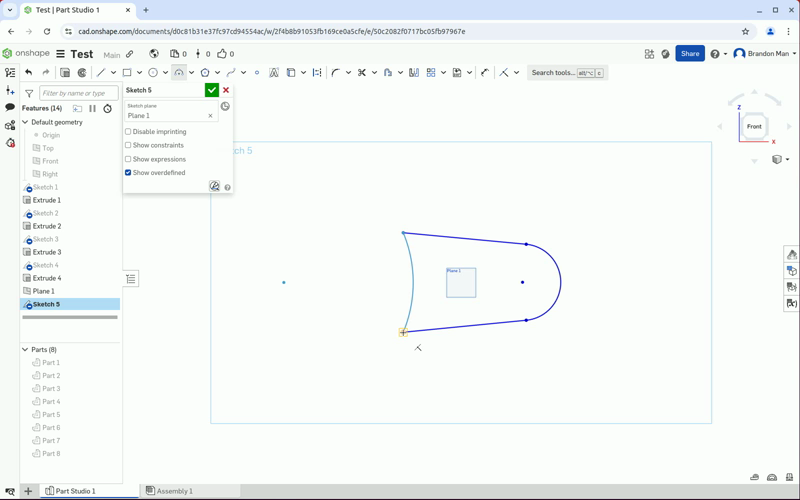
key_down(shift)
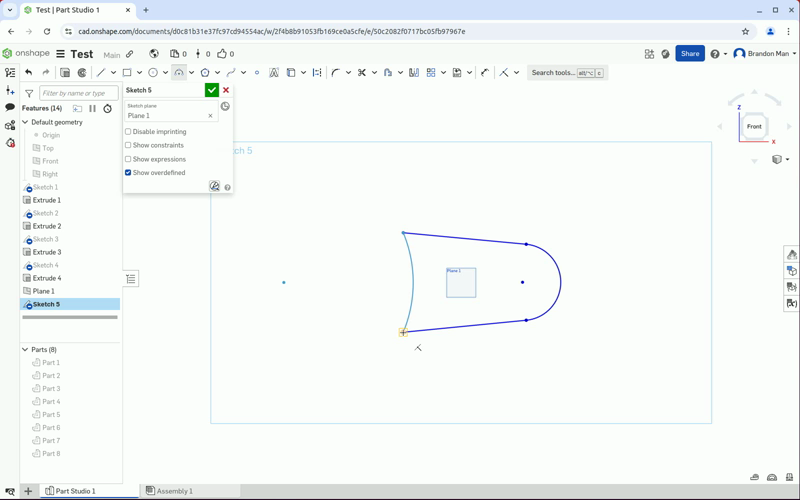
mouse_move(348, 282)
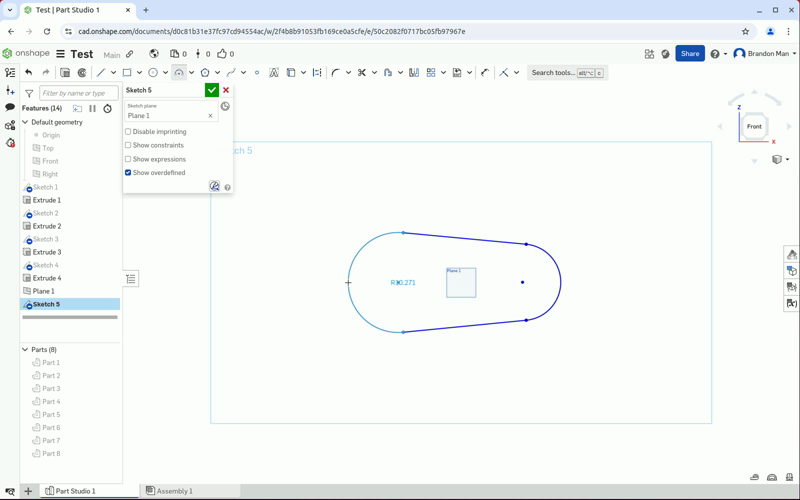
click(348, 282)
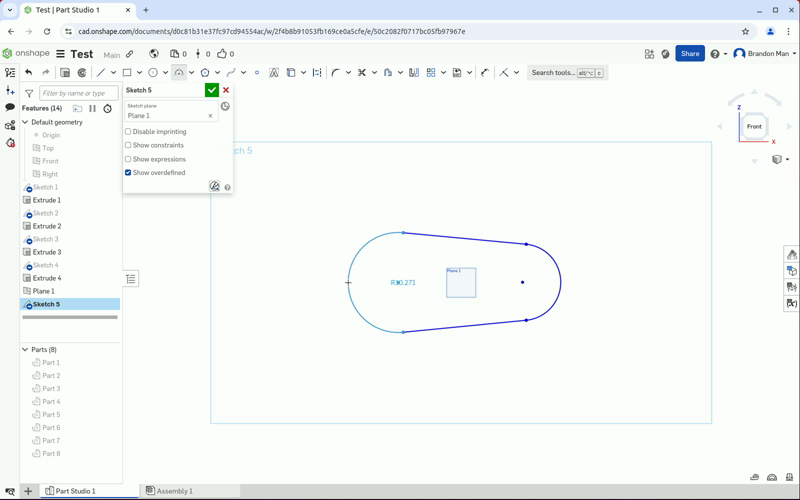
key_up(shift)
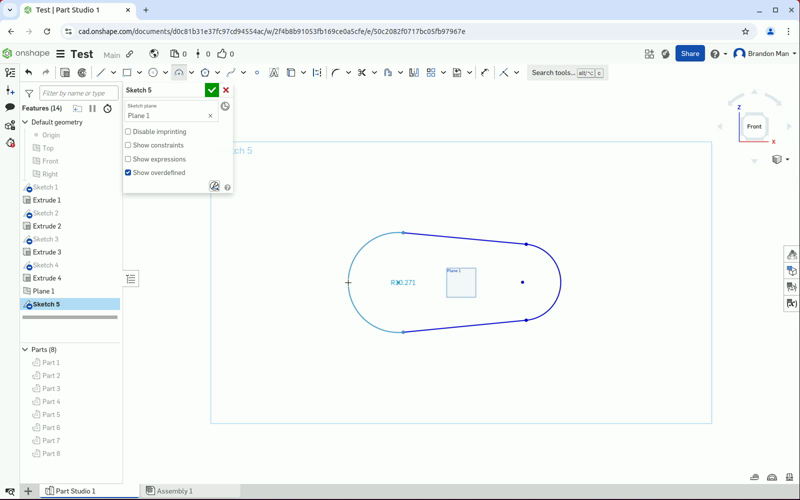
key(esc)
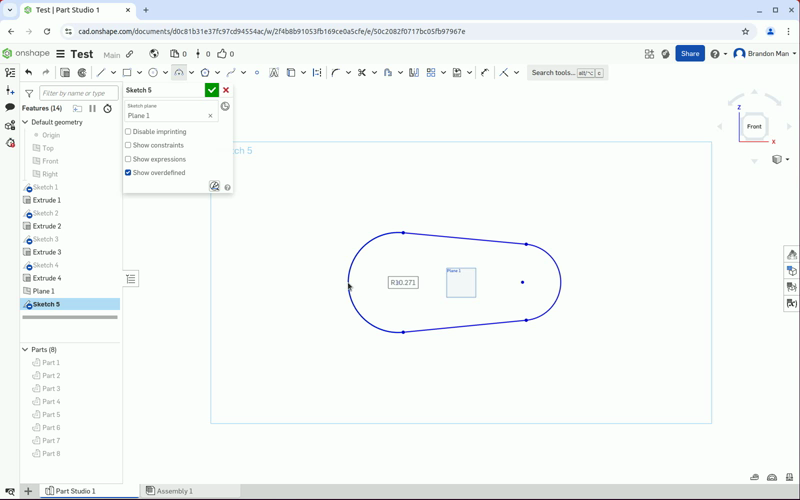
key(l)
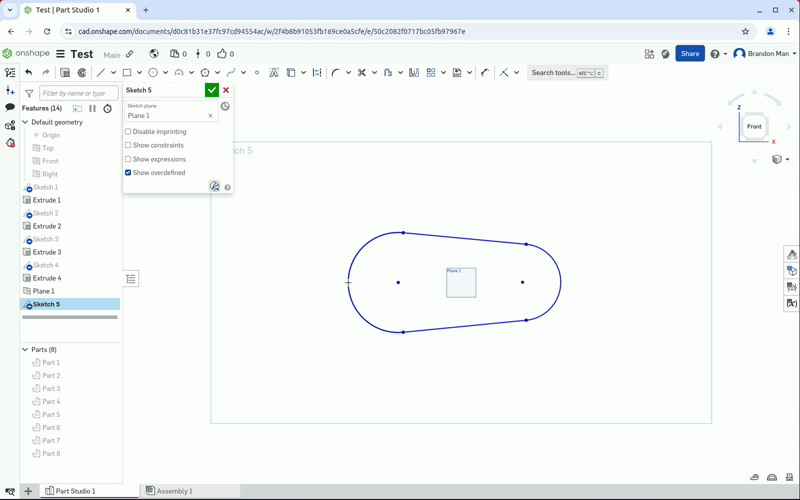
key_down(shift)
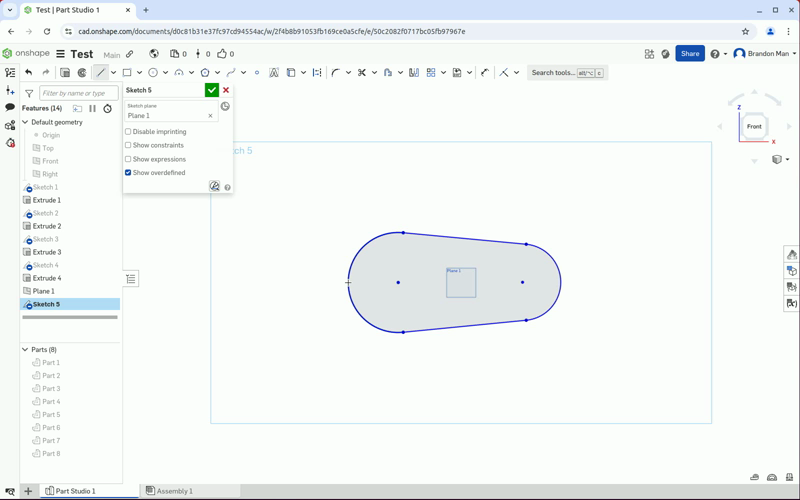
mouse_move(403, 328)
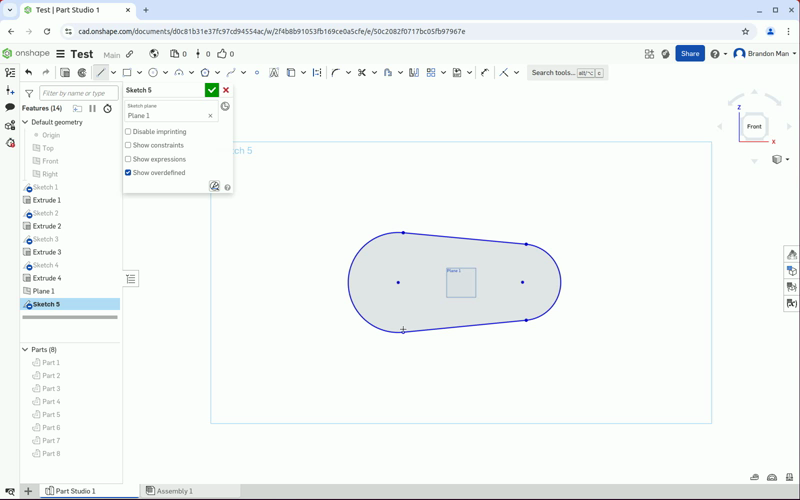
scroll(6)
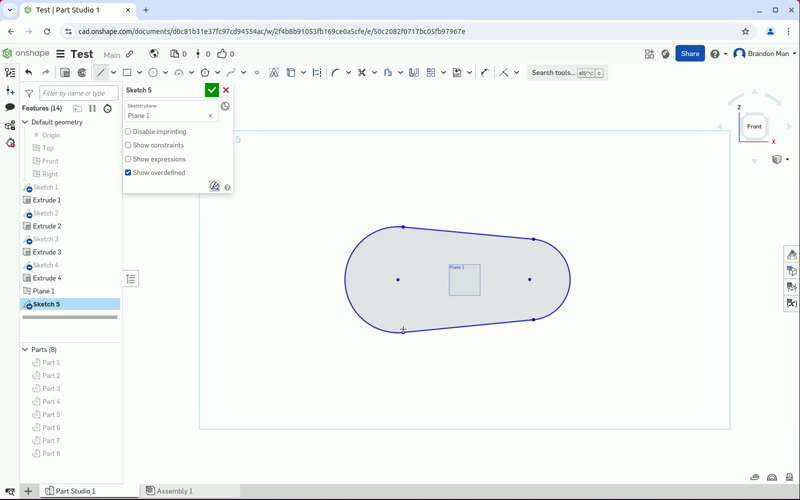
scroll(6)
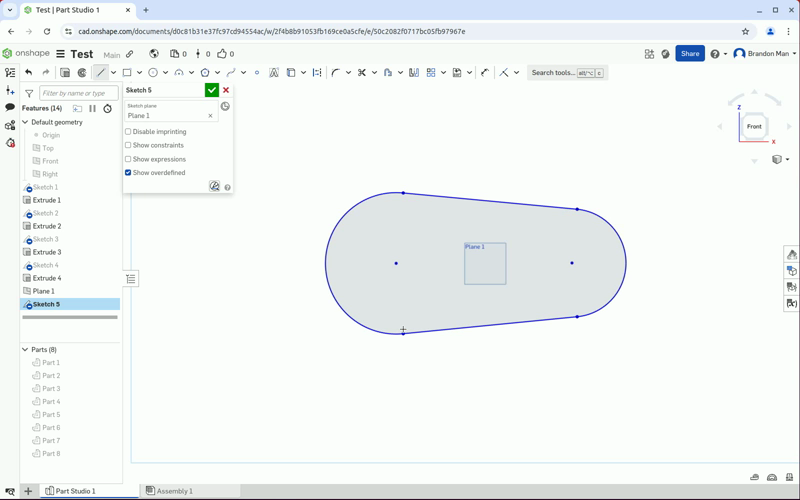
scroll(6)
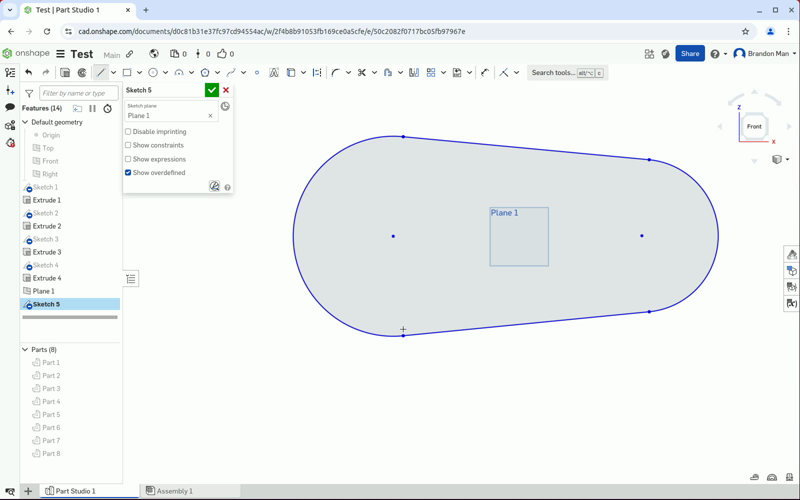
scroll(6)
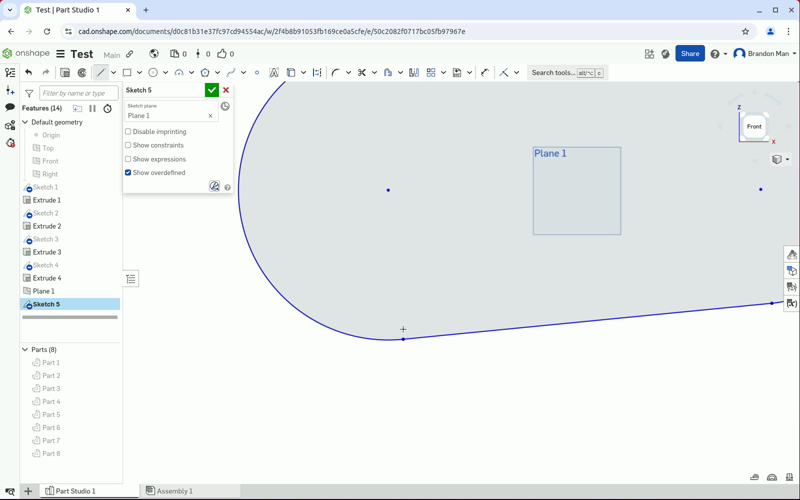
scroll(6)
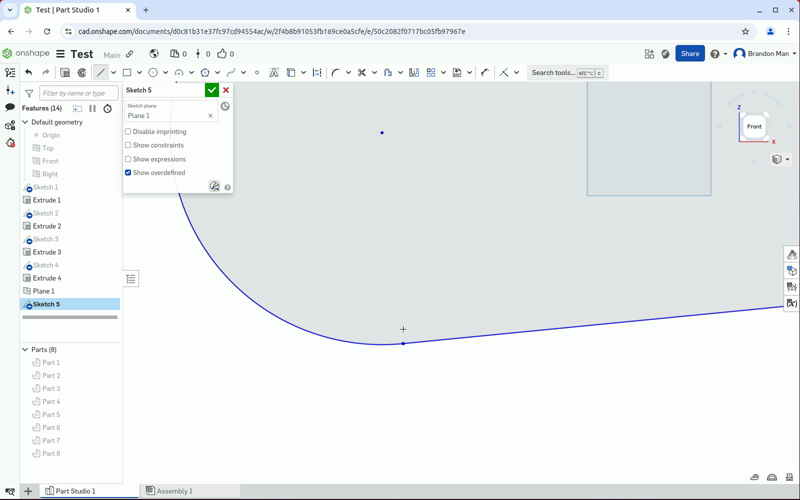
scroll(6)
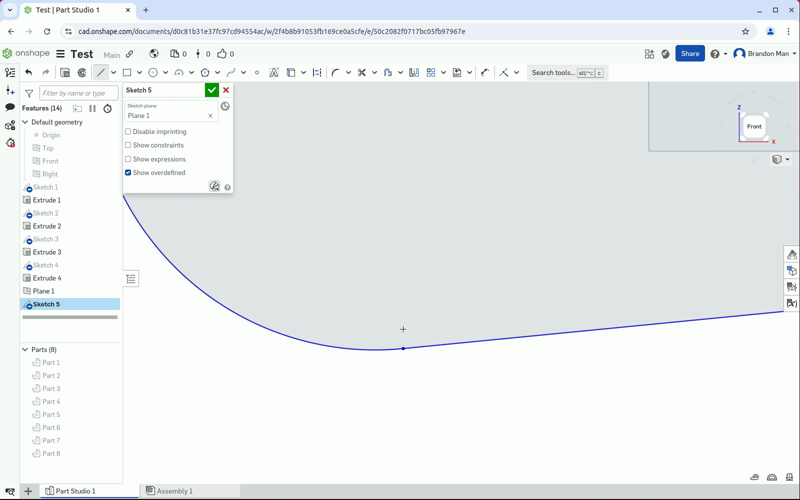
scroll(6)
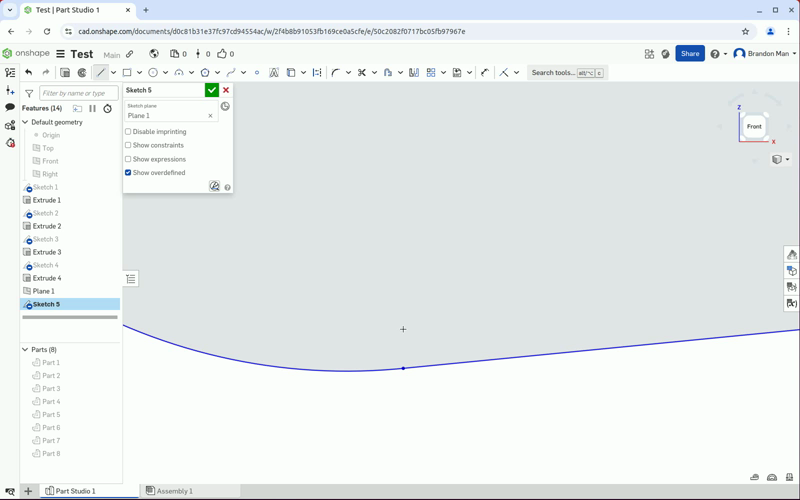
click(403, 328)
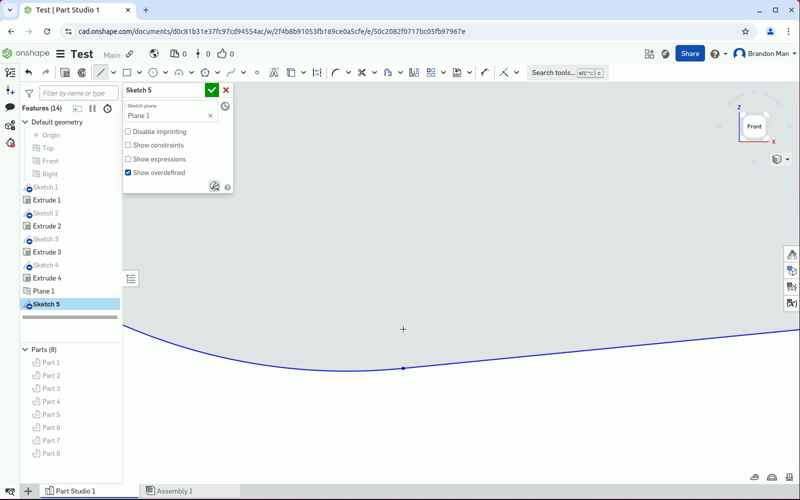
scroll(-6)
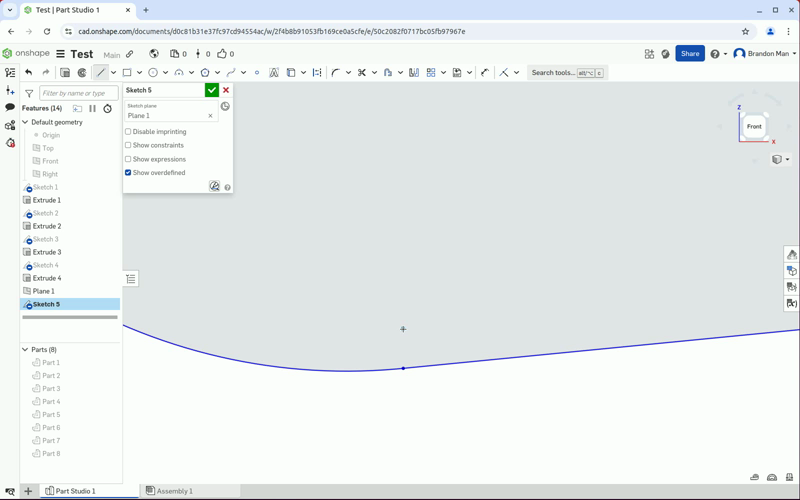
scroll(-6)
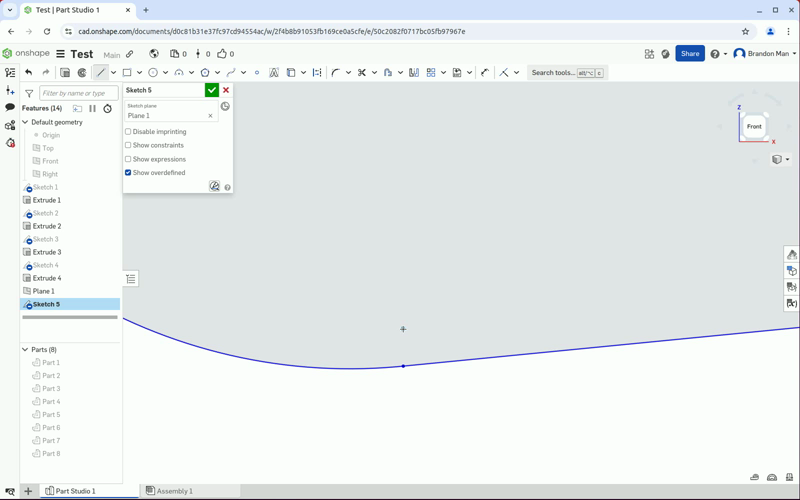
scroll(-6)
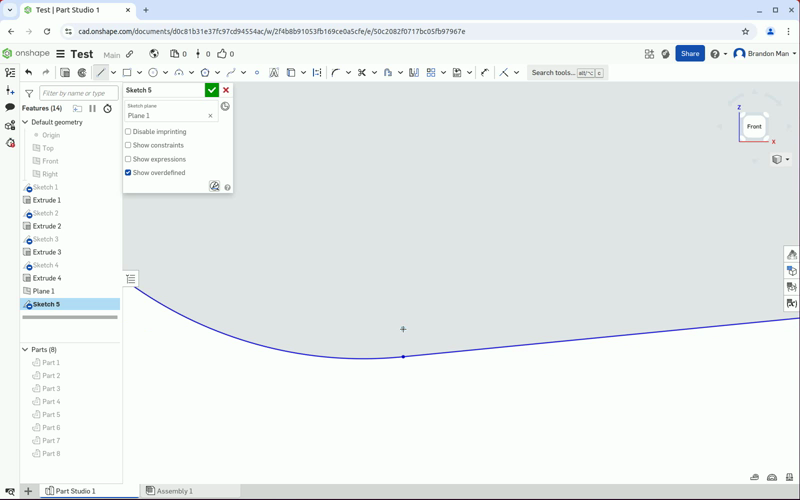
scroll(-6)
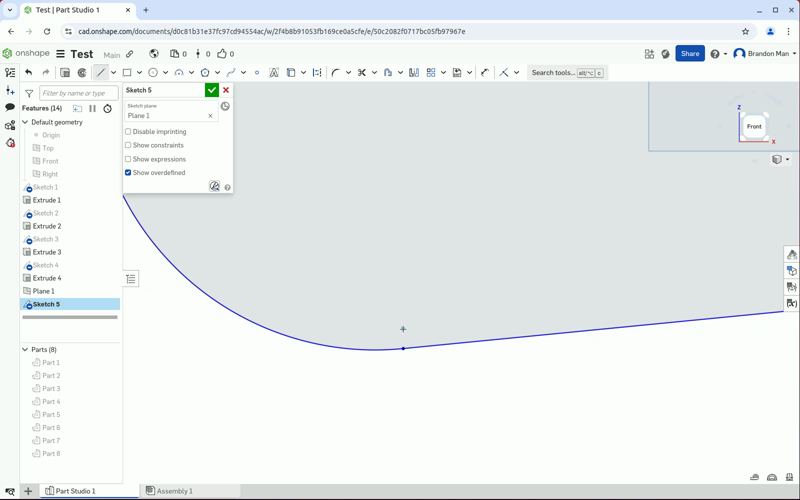
scroll(-6)
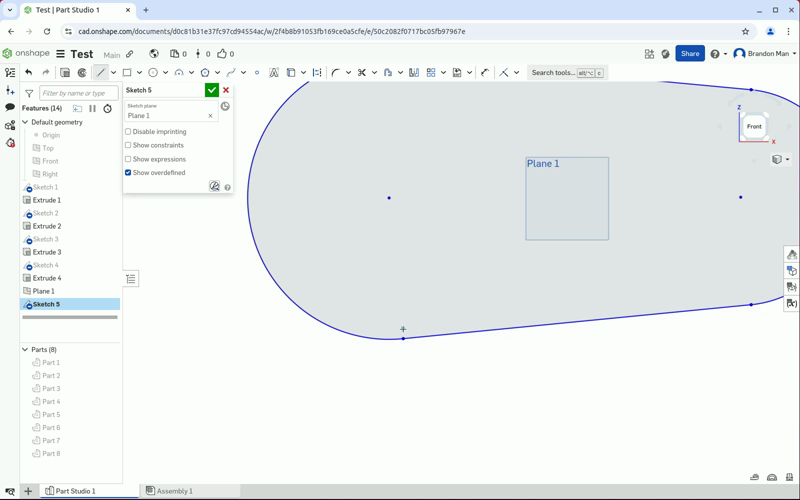
scroll(-6)
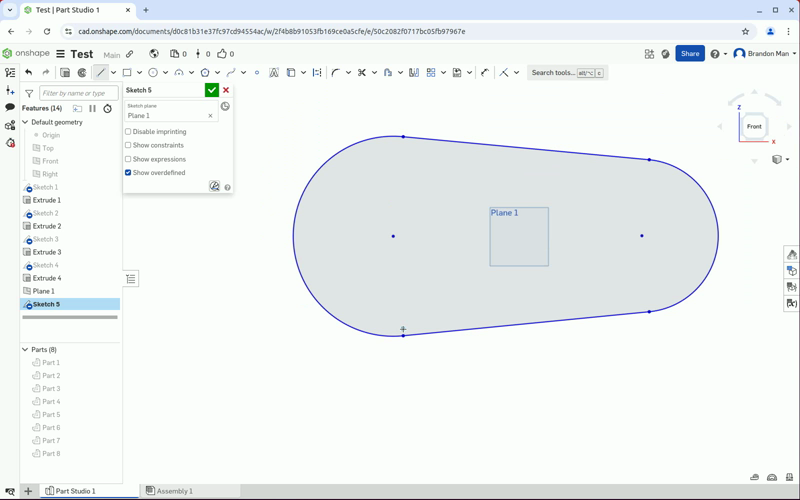
scroll(-6)
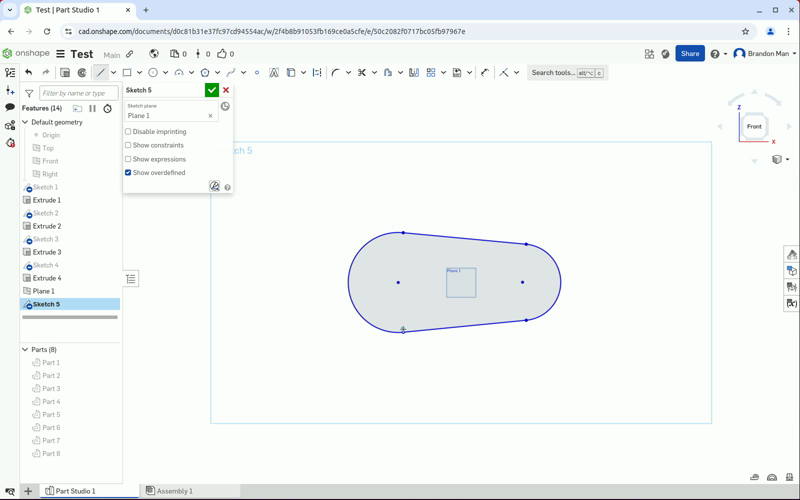
key_up(shift)
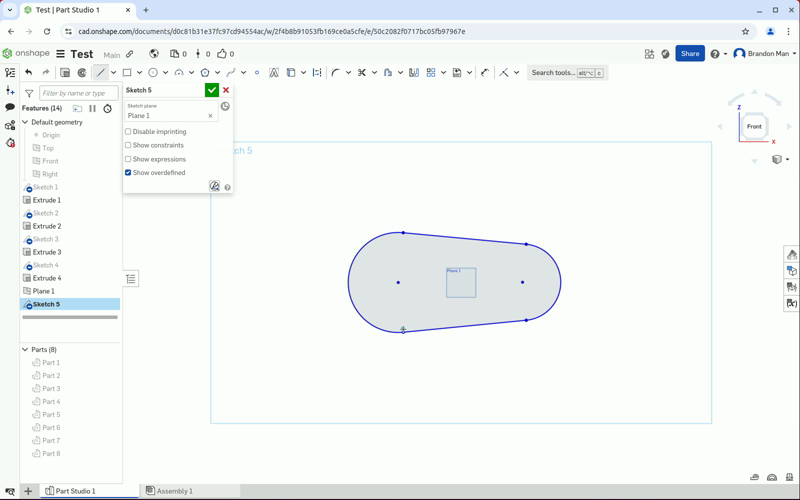
key_down(shift)
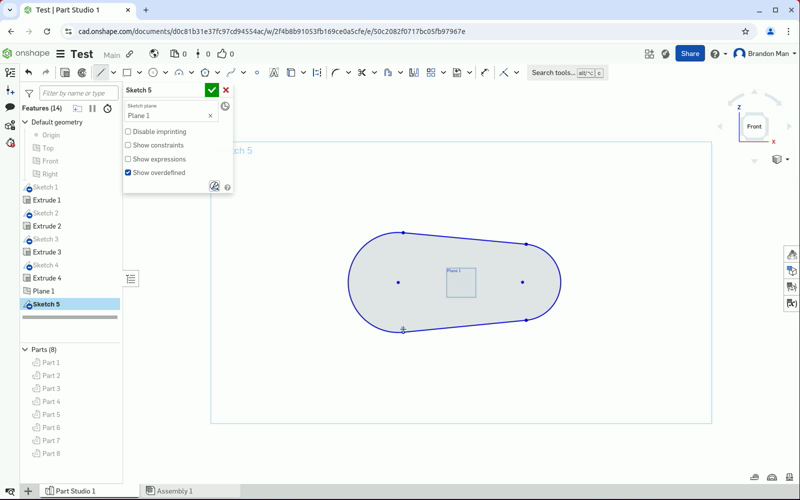
mouse_move(526, 317)
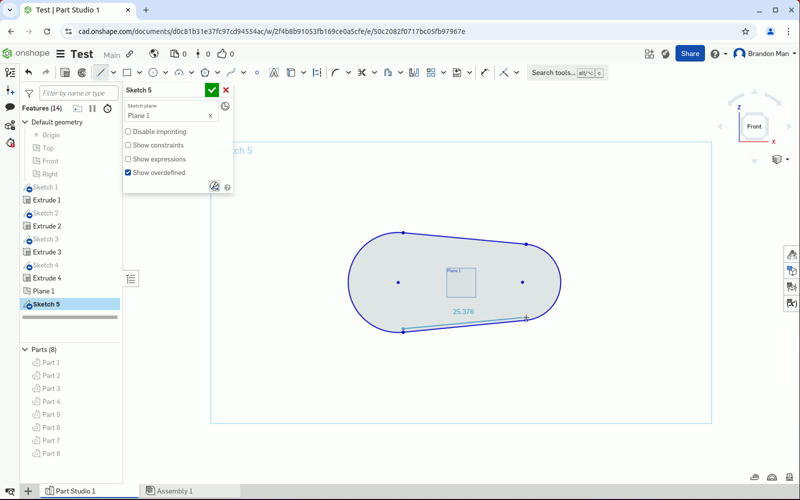
scroll(6)
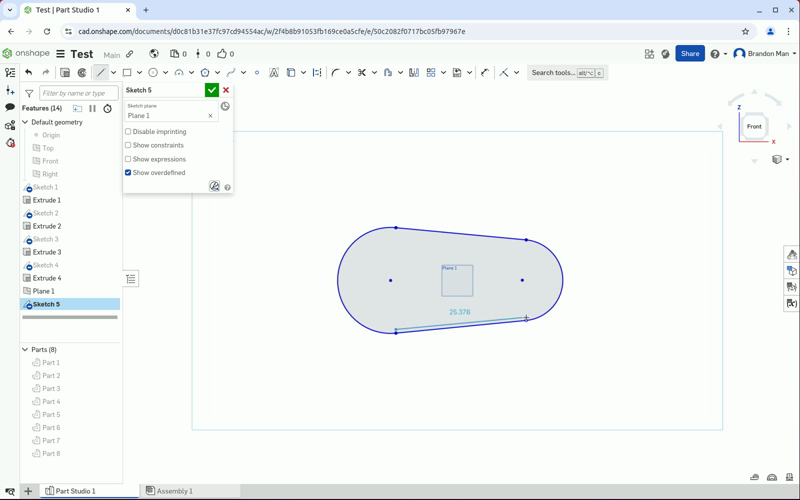
scroll(6)
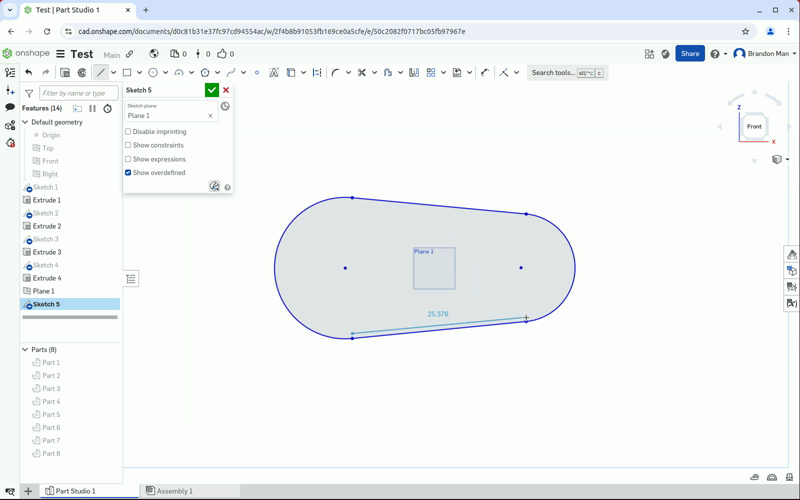
scroll(6)
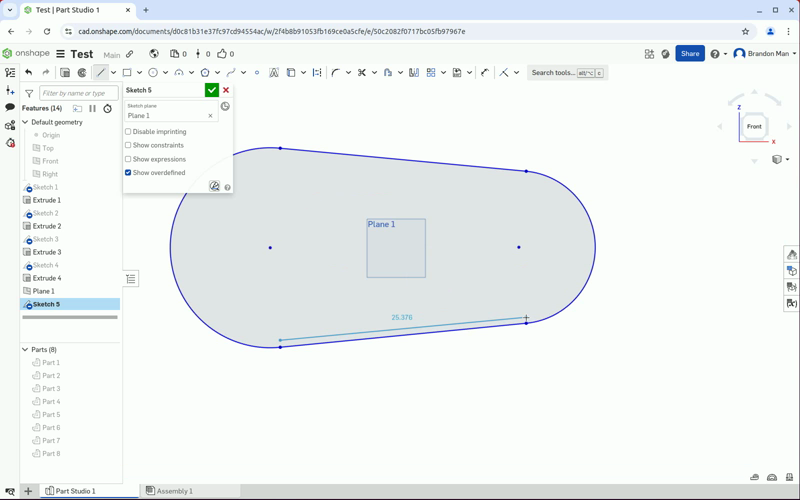
scroll(6)
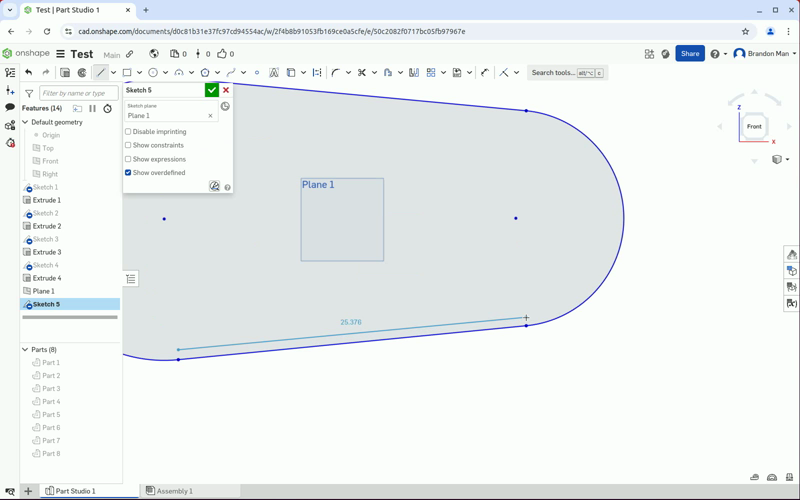
scroll(6)
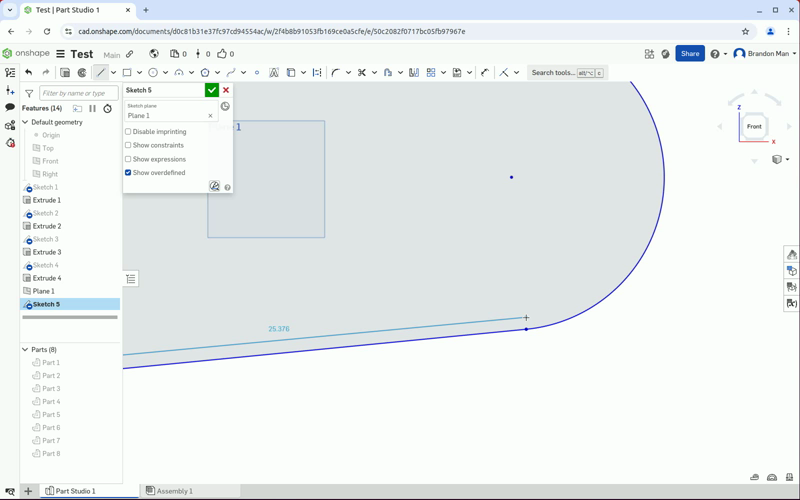
scroll(6)
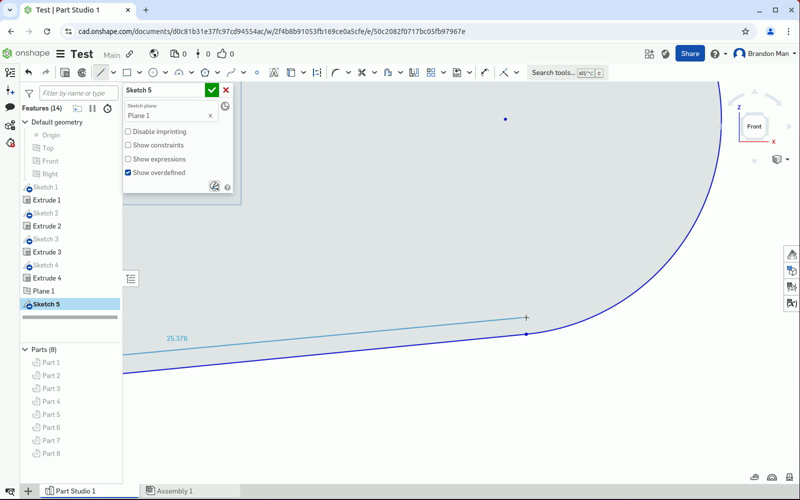
scroll(6)
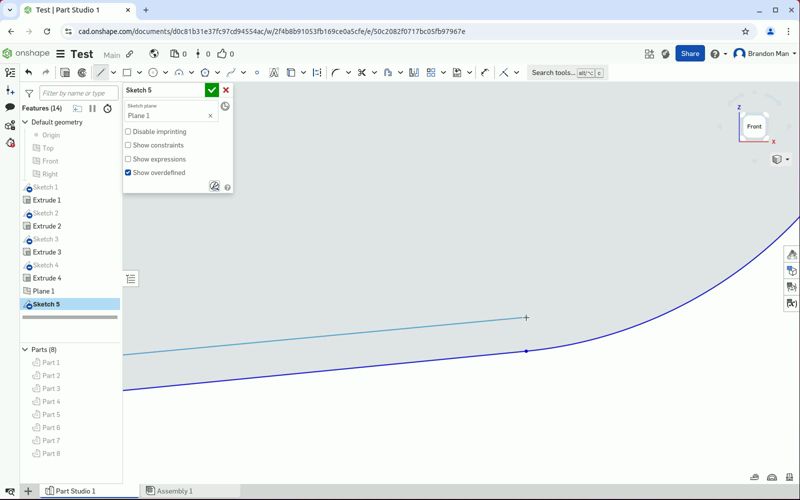
click(526, 317)
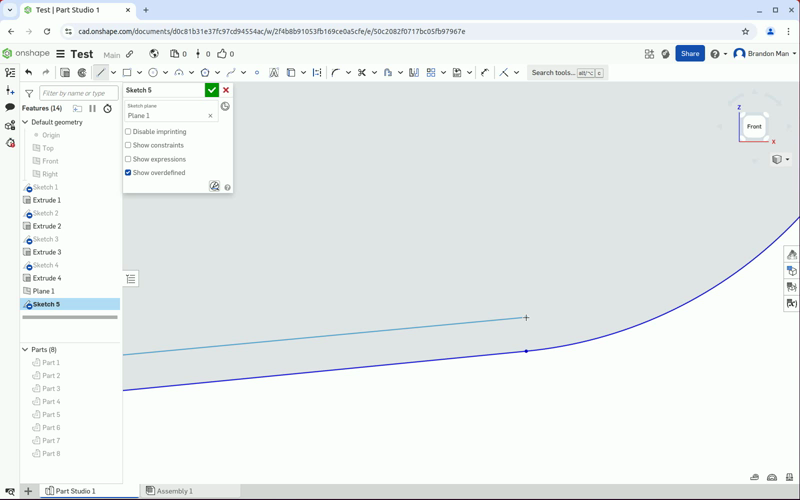
scroll(-6)
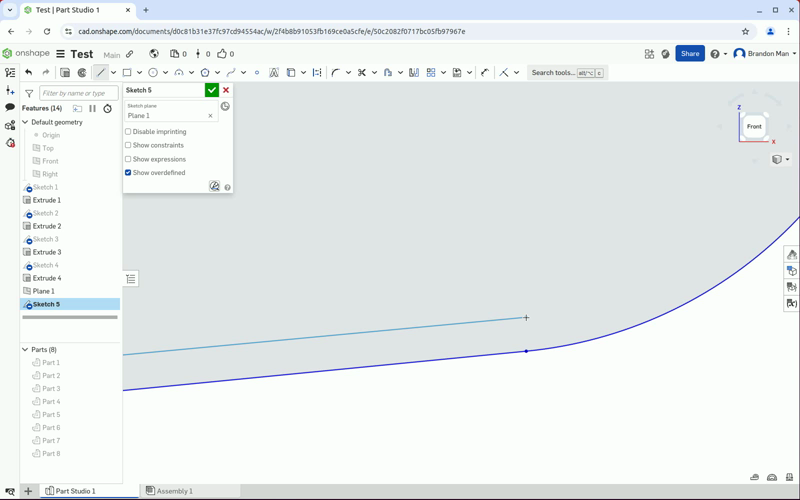
scroll(-6)
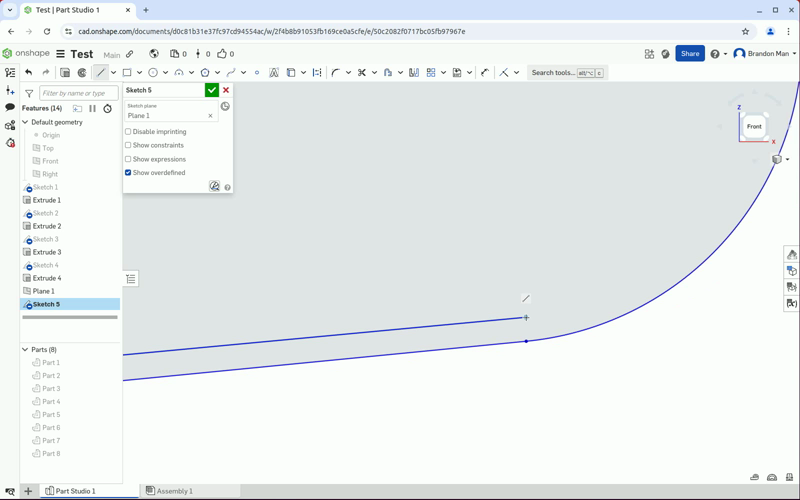
scroll(-6)
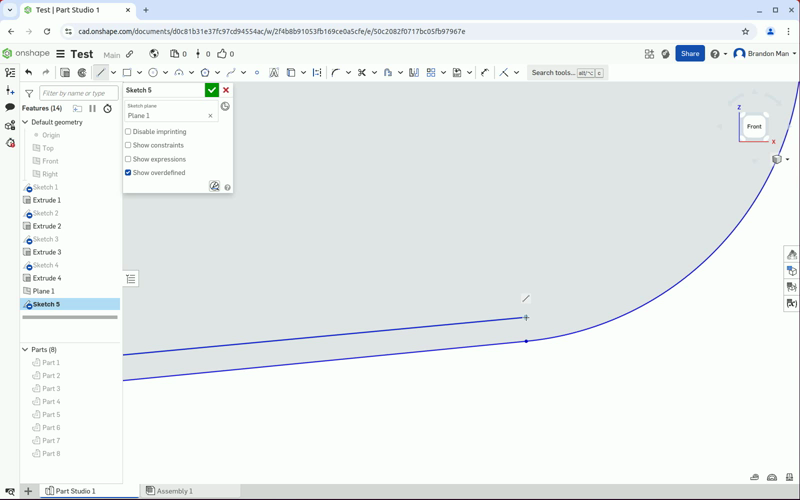
scroll(-6)
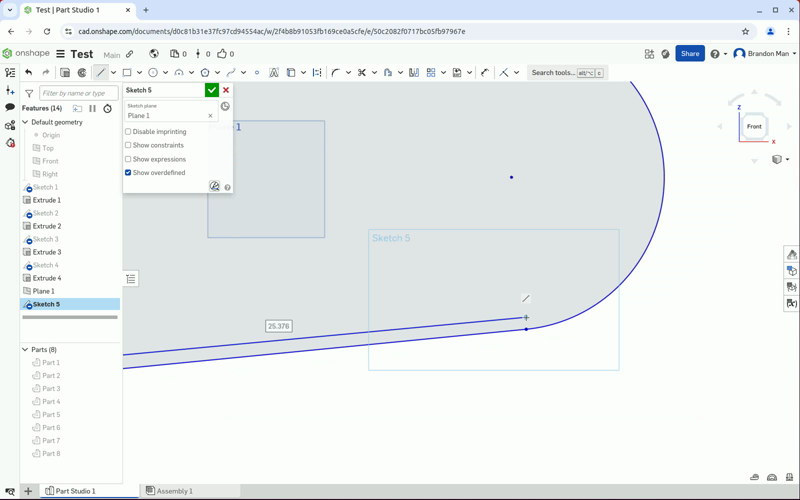
scroll(-6)
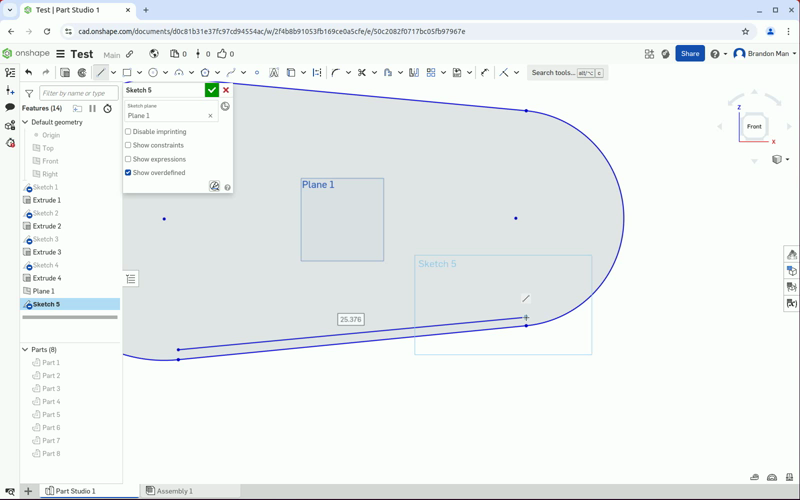
scroll(-6)
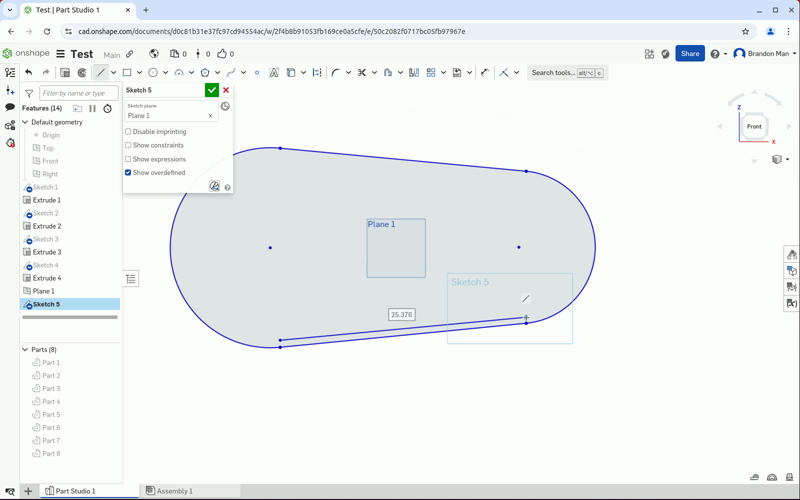
scroll(-6)
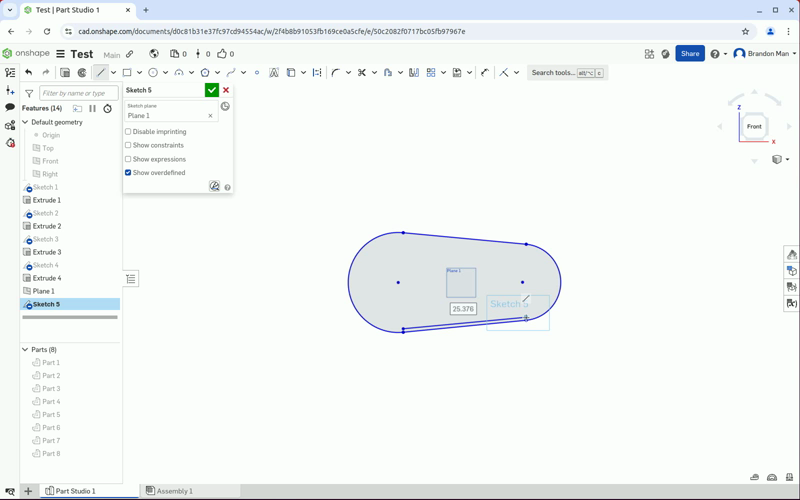
key_up(shift)
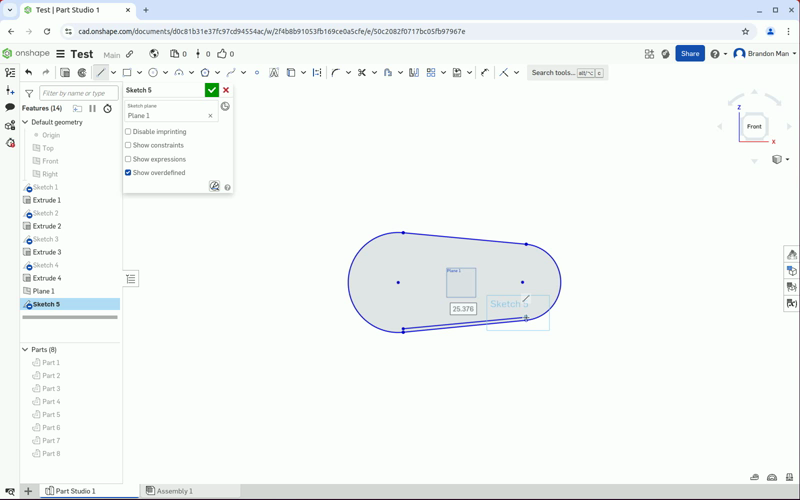
key(esc)
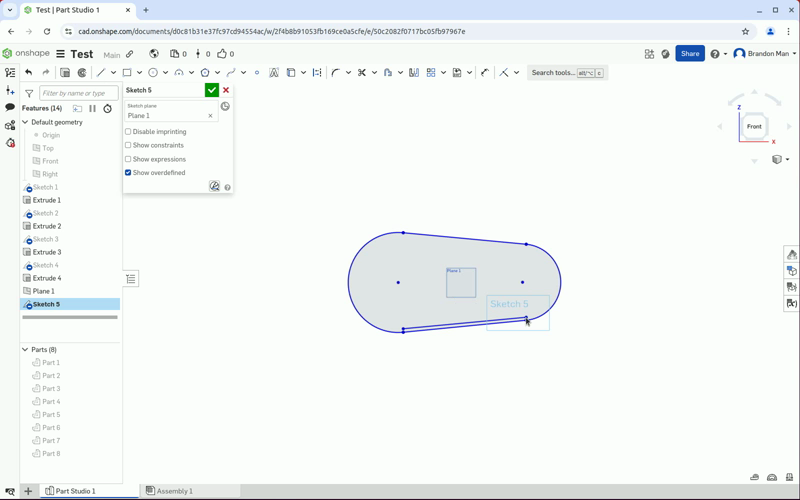
key(a)
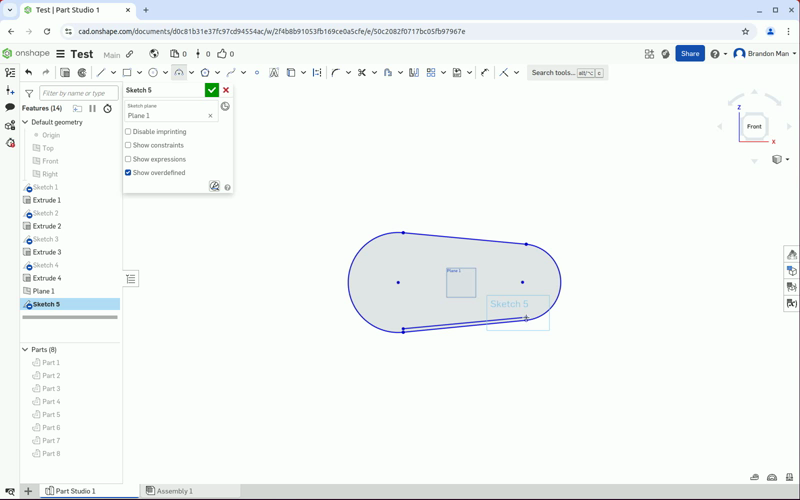
mouse_move(526, 317)
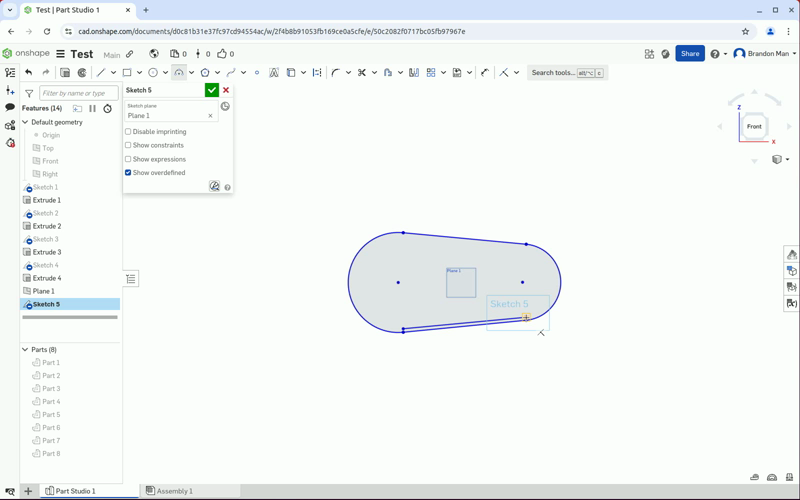
scroll(6)
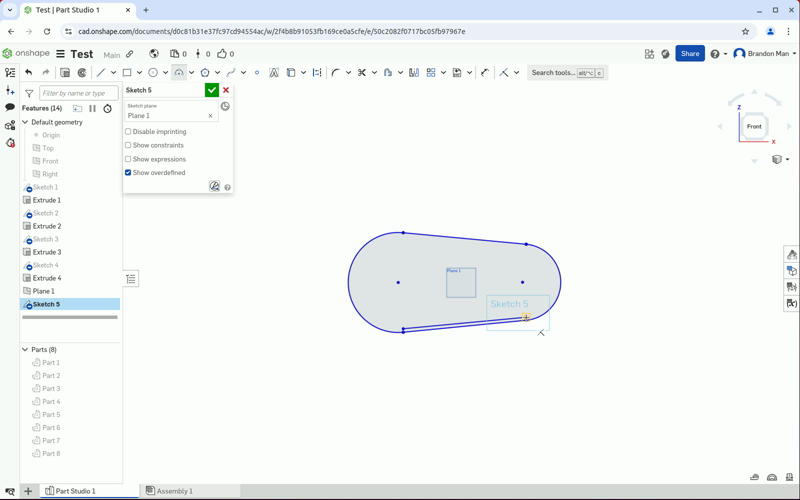
scroll(6)
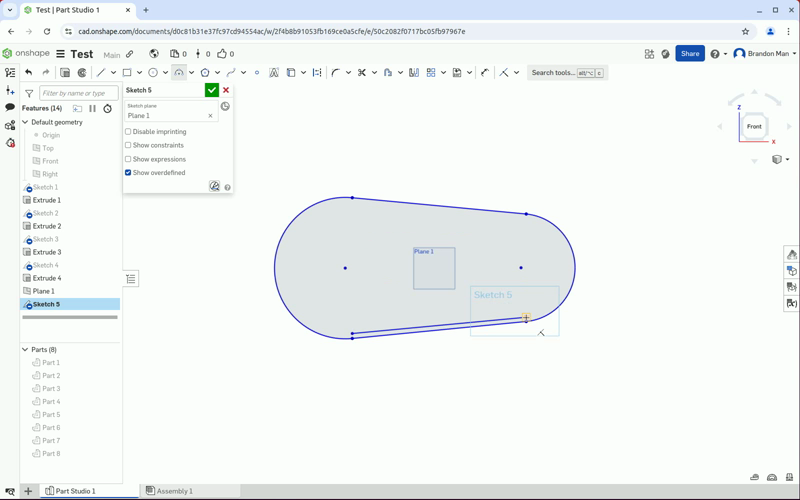
scroll(6)
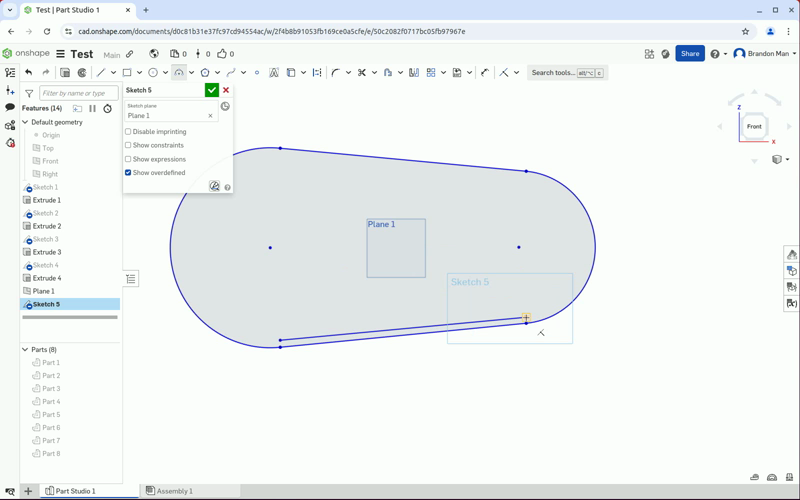
scroll(6)
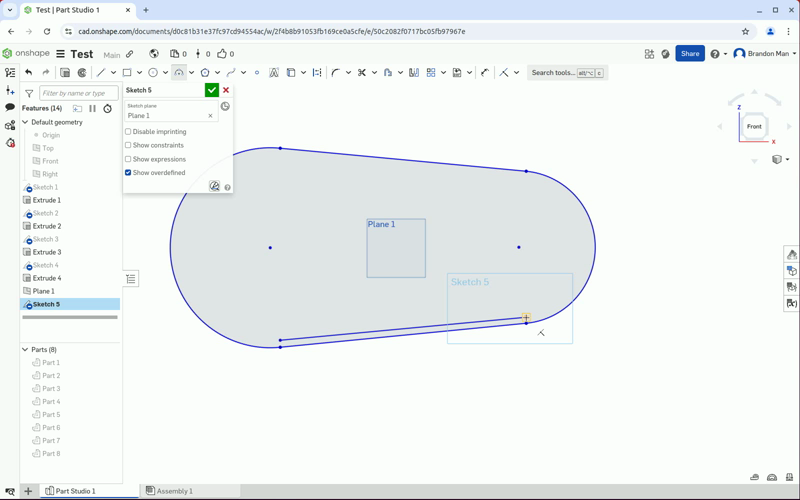
scroll(6)
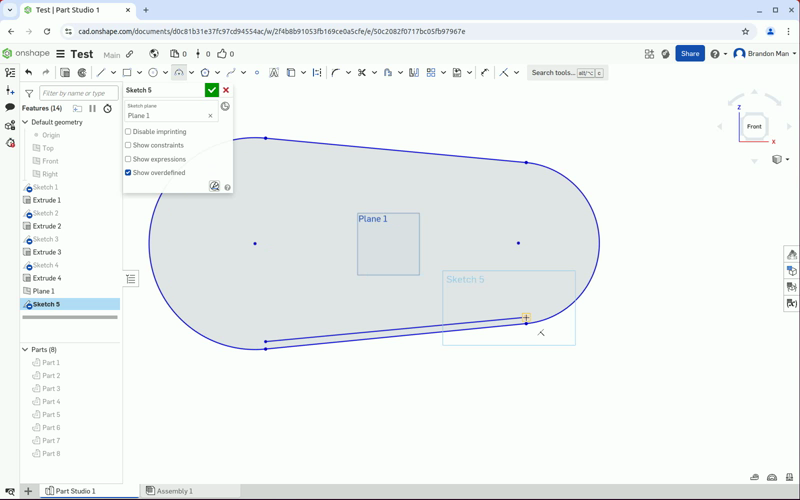
scroll(6)
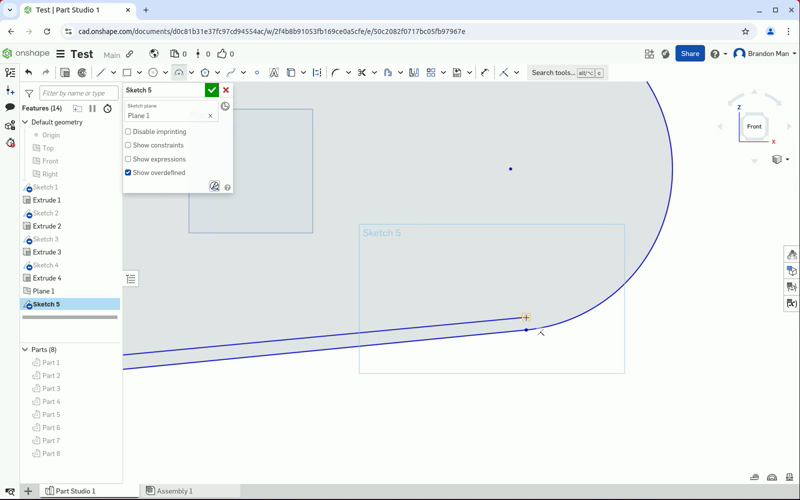
scroll(6)
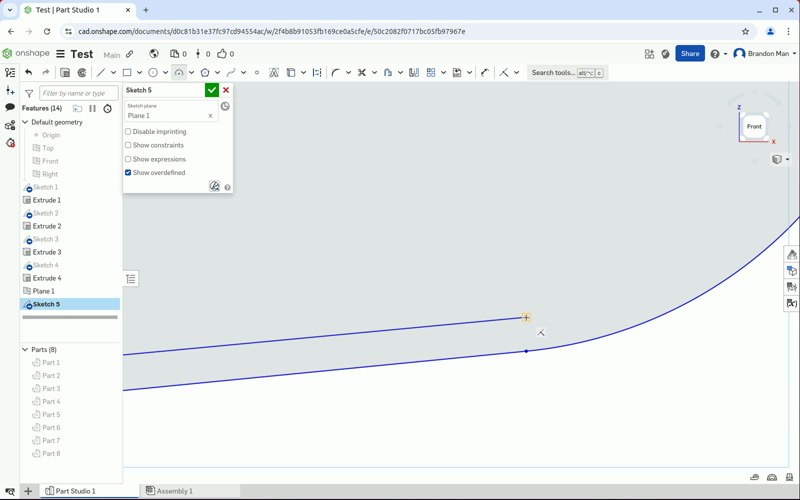
click(526, 317)
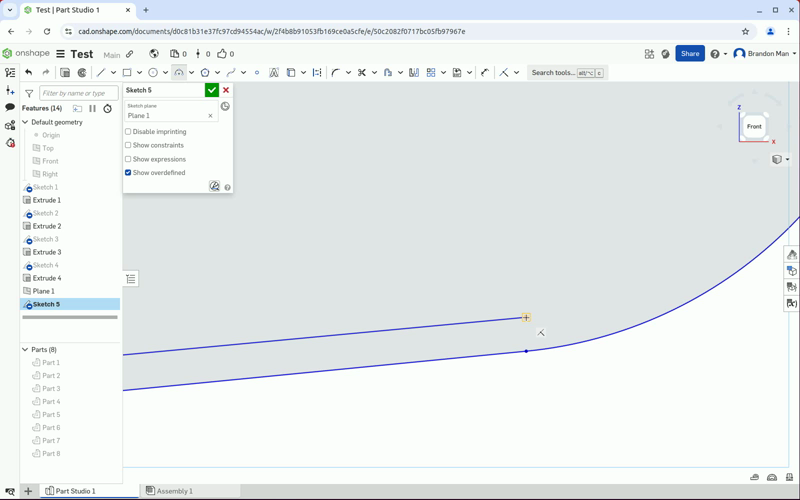
scroll(-6)
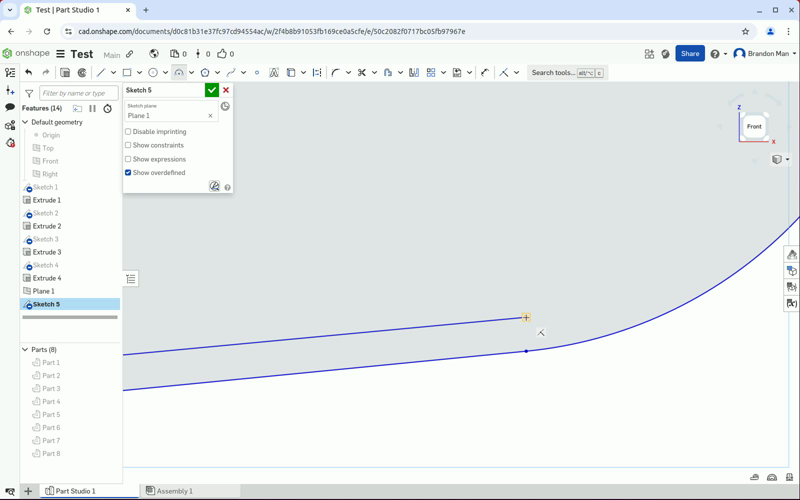
scroll(-6)
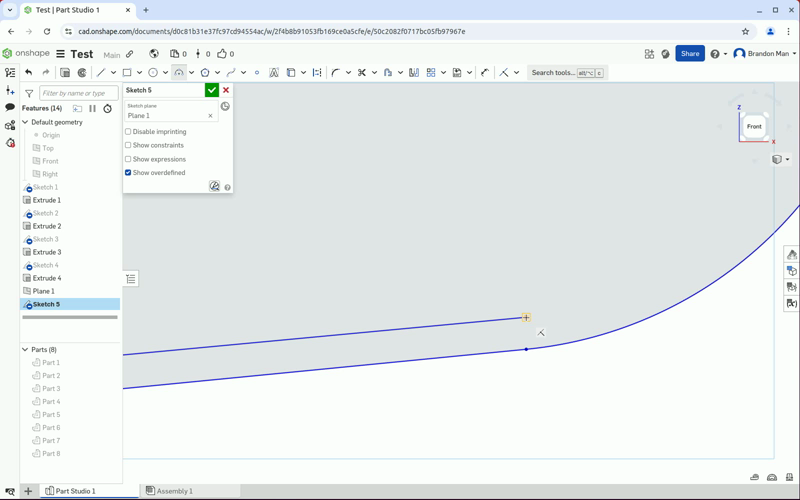
scroll(-6)
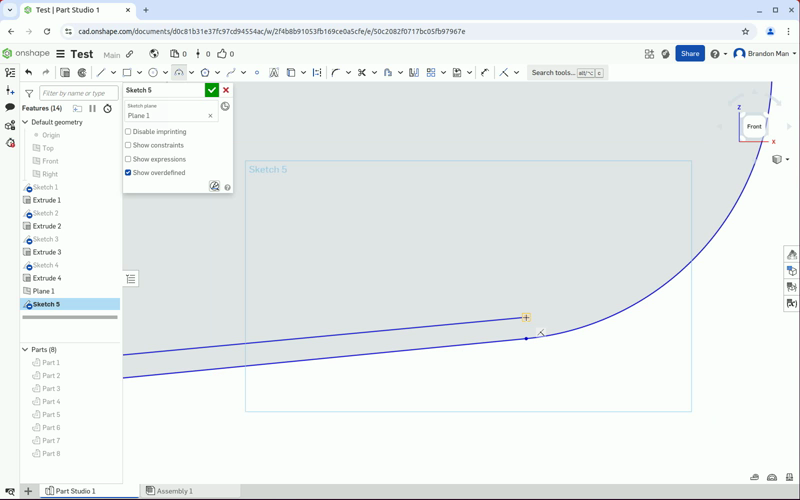
scroll(-6)
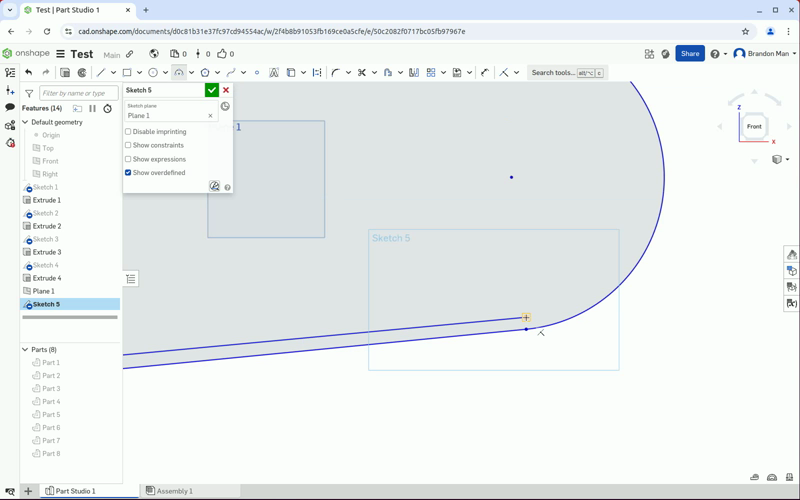
scroll(-6)
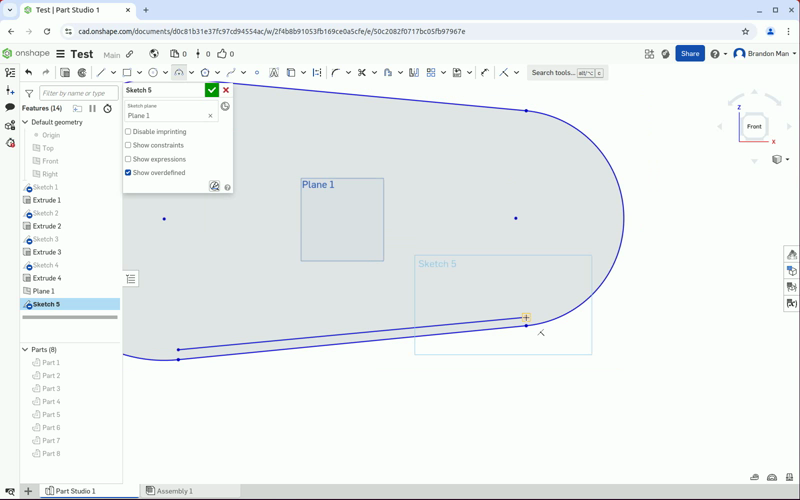
scroll(-6)
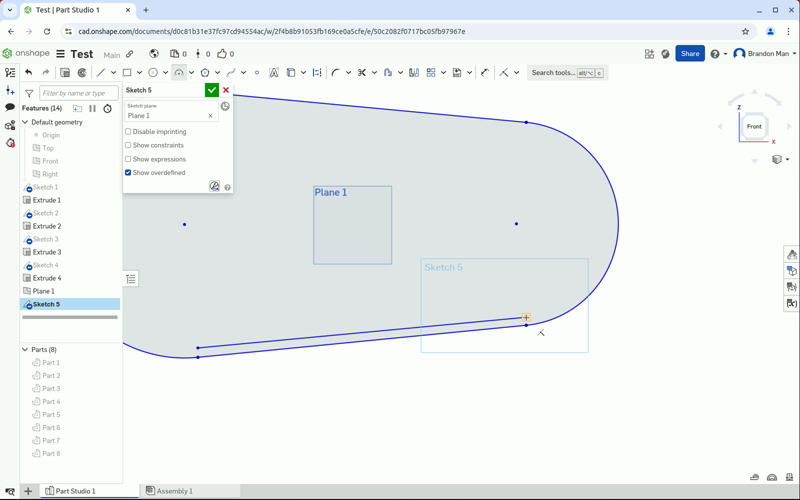
scroll(-6)
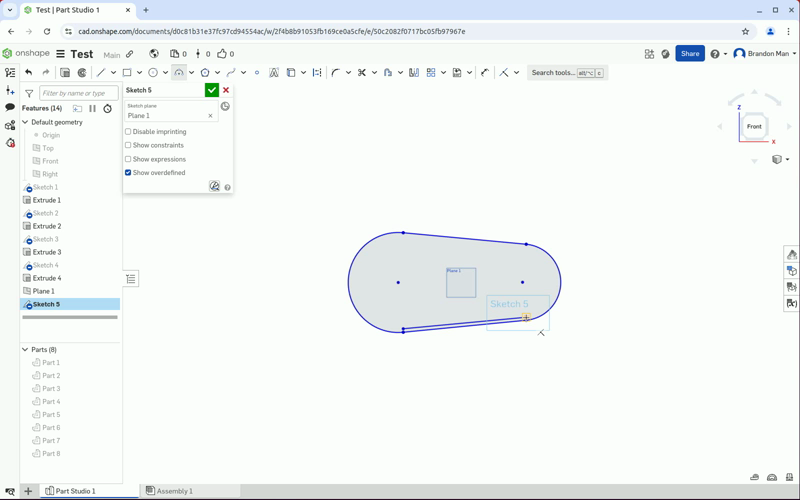
key_down(shift)
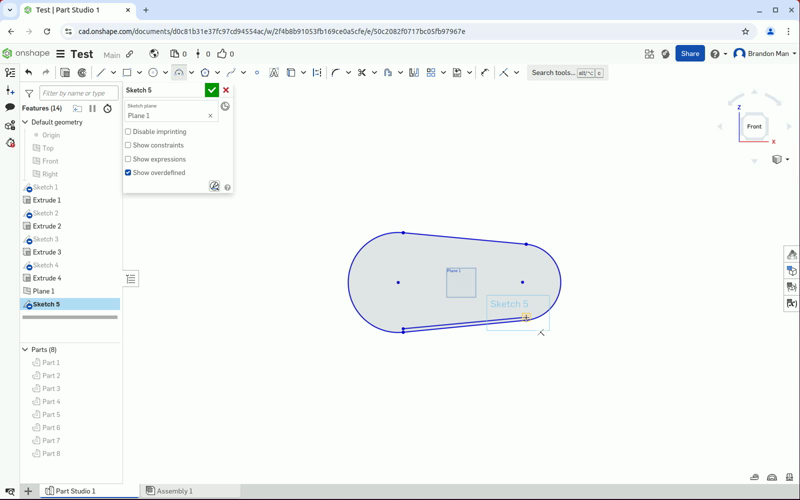
mouse_move(526, 247)
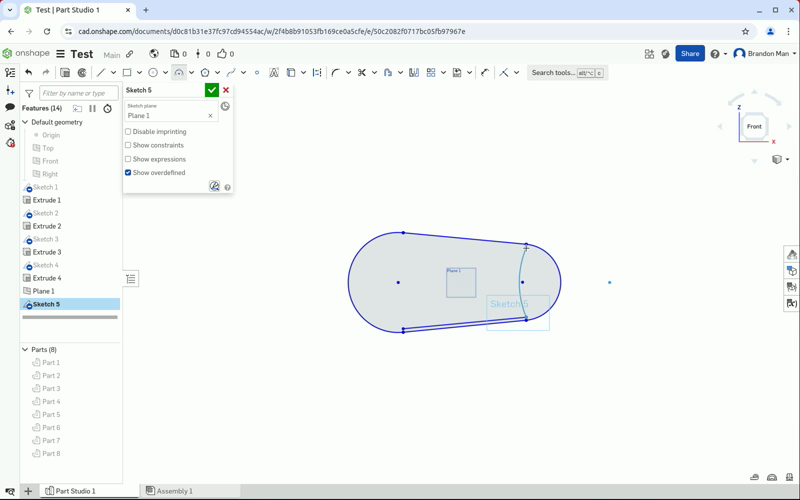
scroll(6)
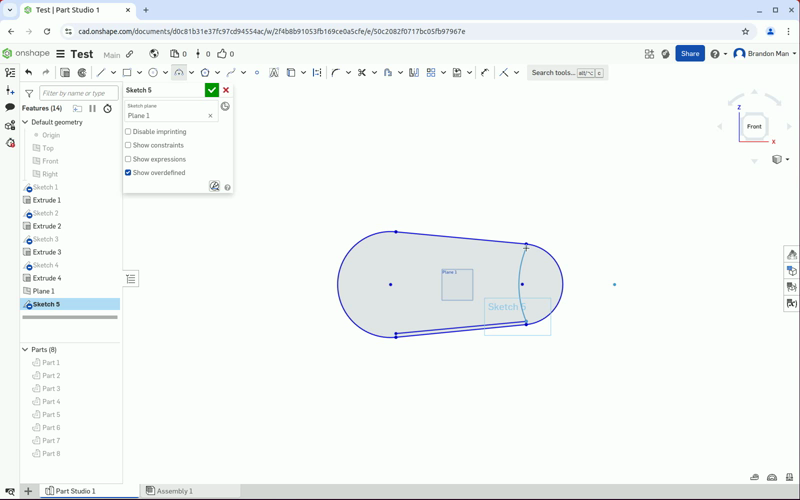
scroll(6)
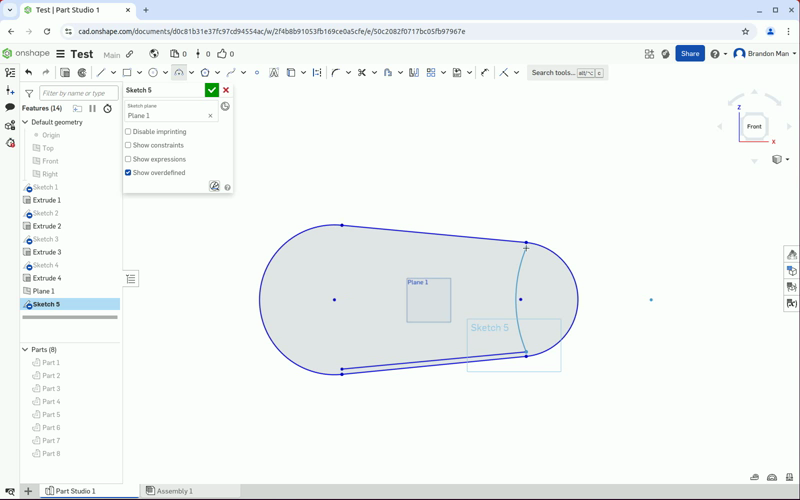
scroll(6)
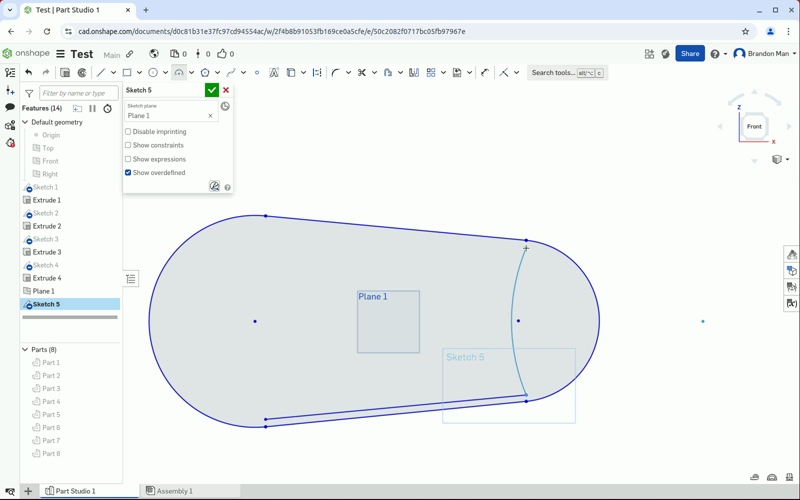
scroll(6)
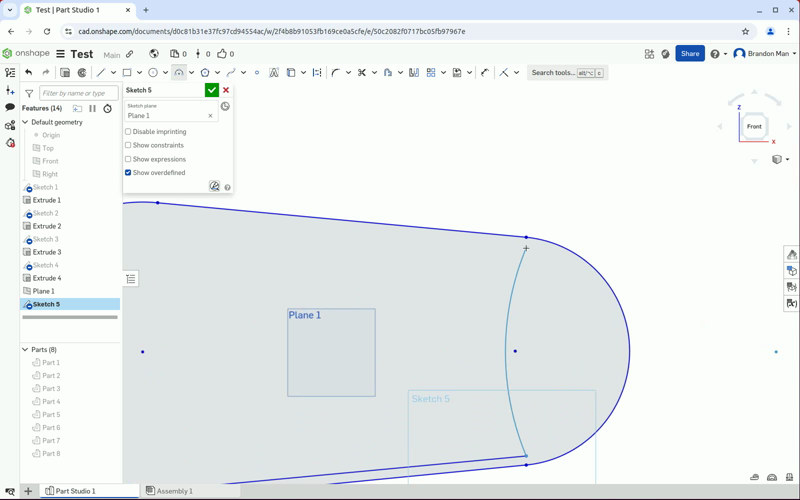
scroll(6)
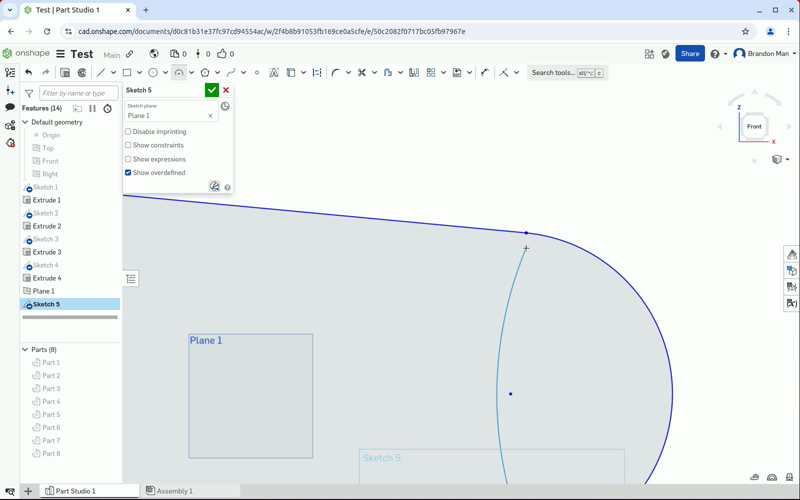
scroll(6)
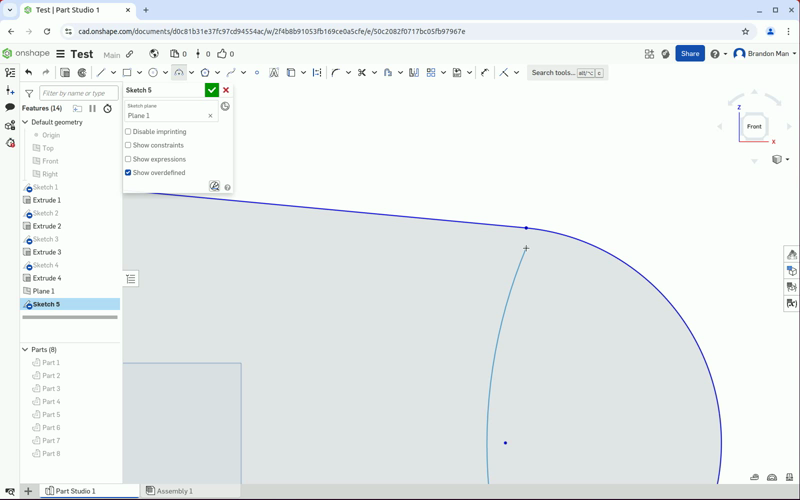
scroll(6)
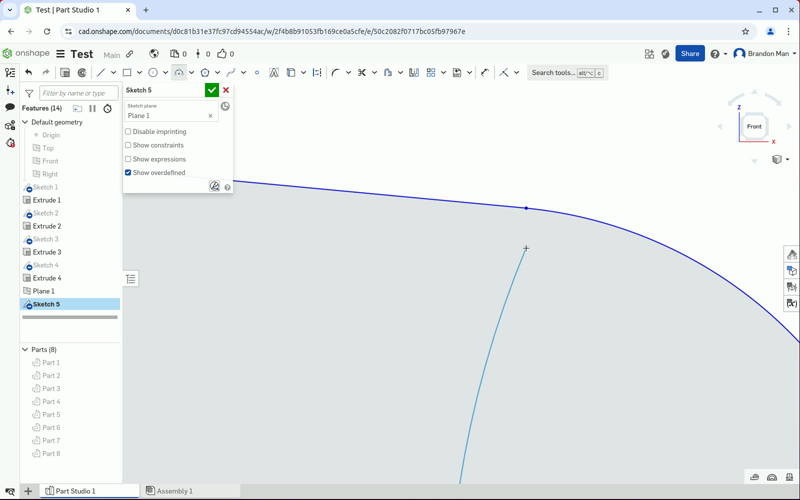
click(526, 247)
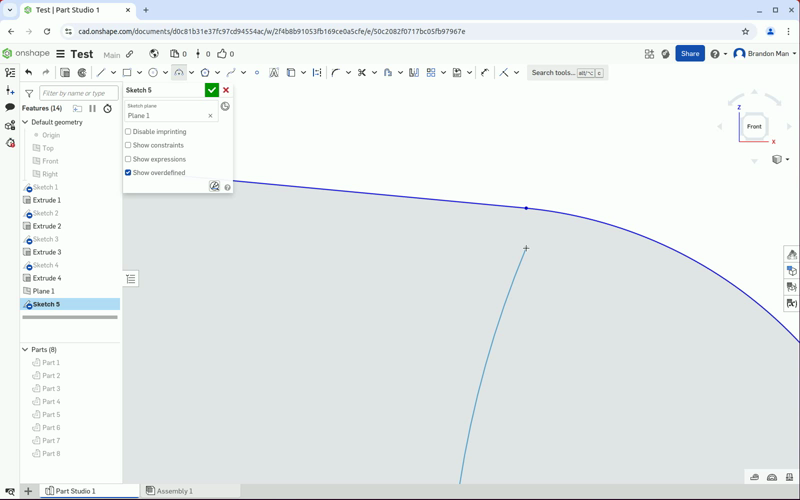
scroll(-6)
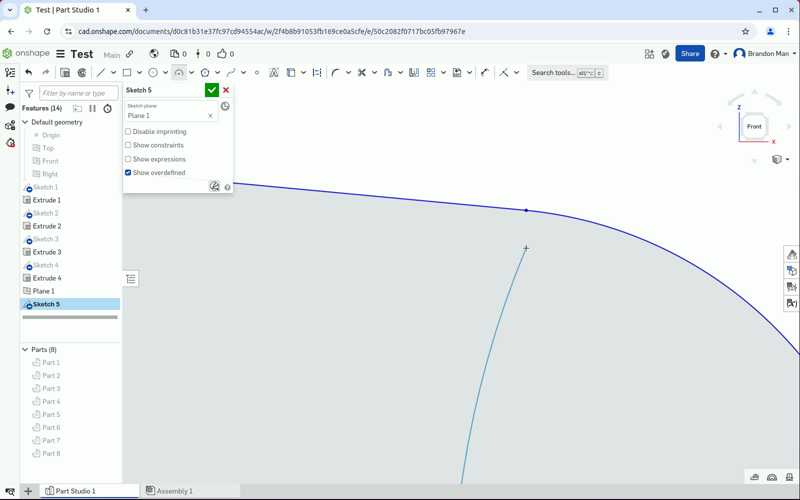
scroll(-6)
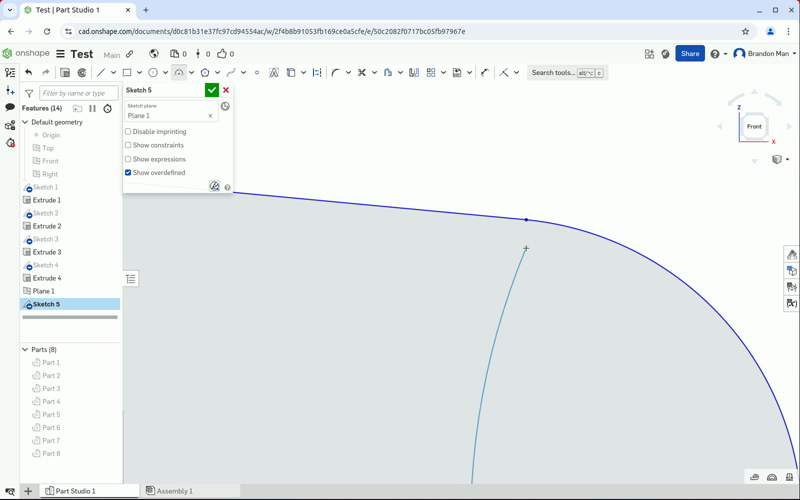
scroll(-6)
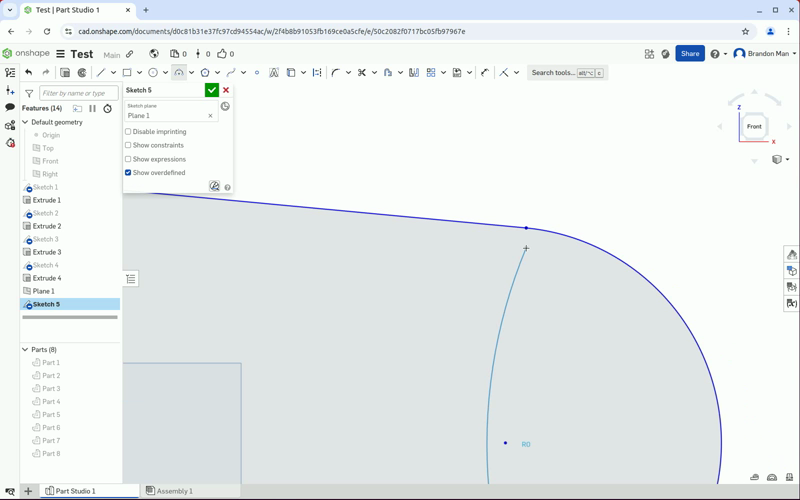
scroll(-6)
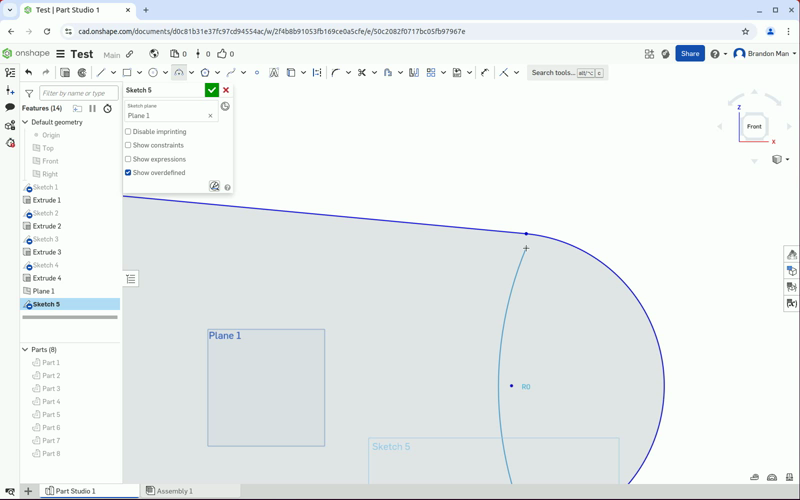
scroll(-6)
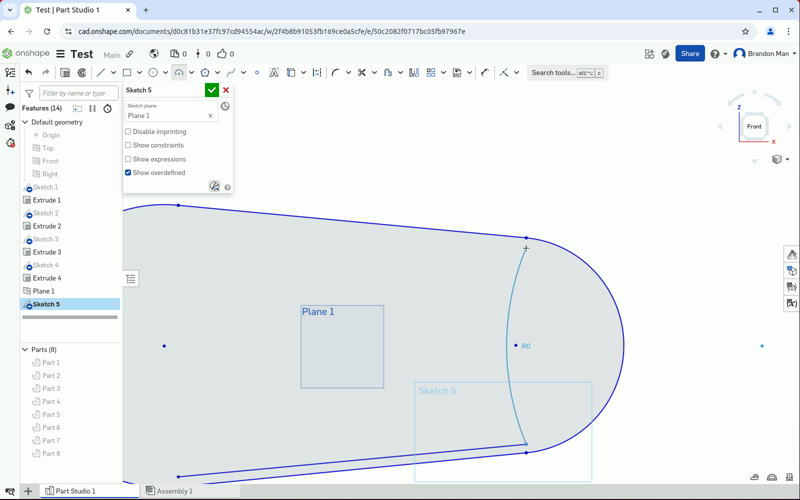
scroll(-6)
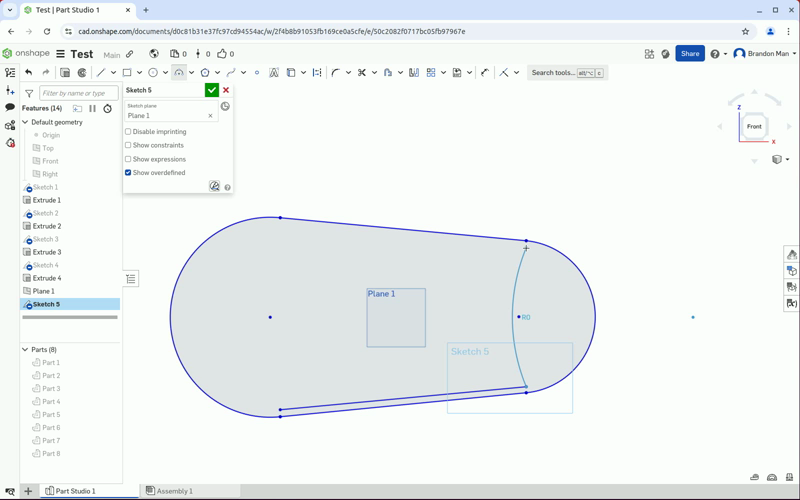
scroll(-6)
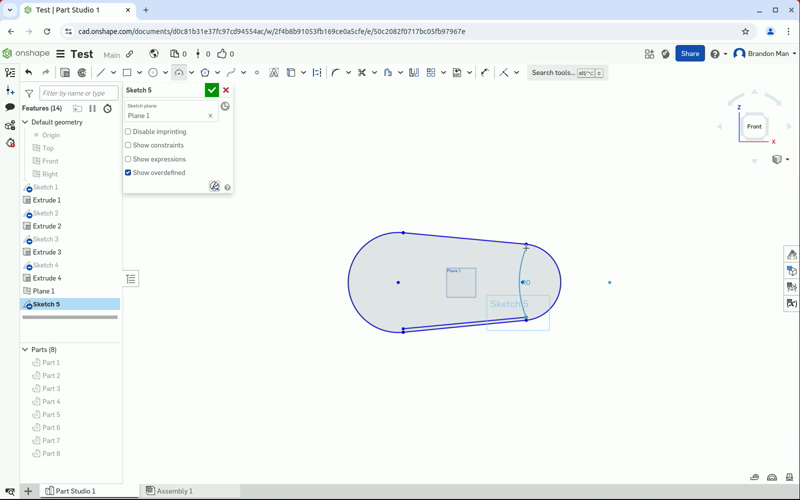
mouse_move(557, 282)
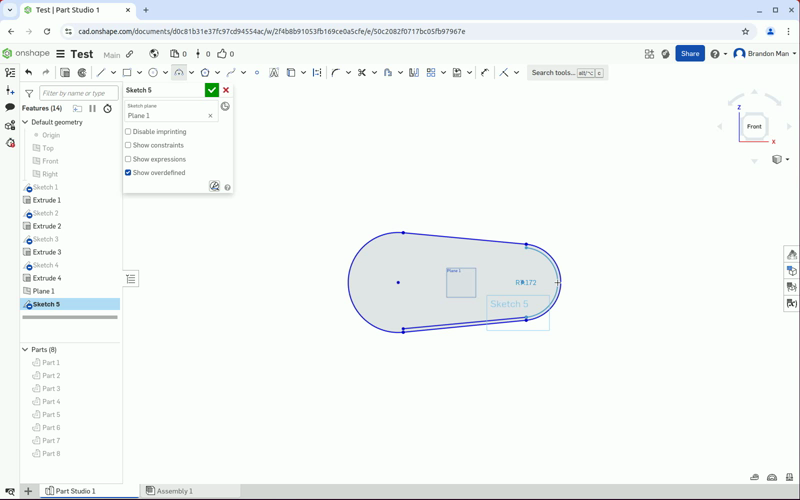
scroll(6)
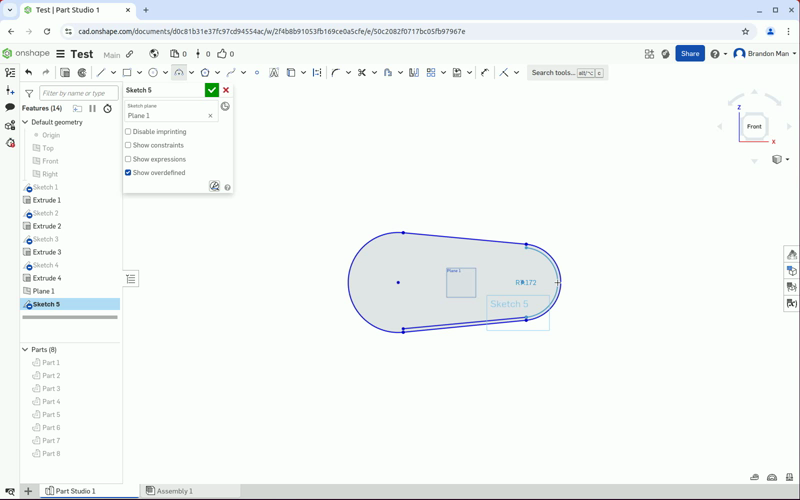
scroll(6)
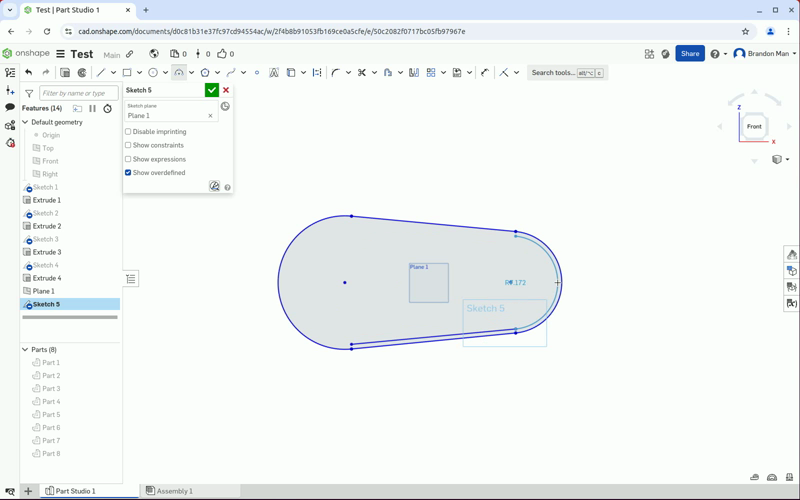
scroll(6)
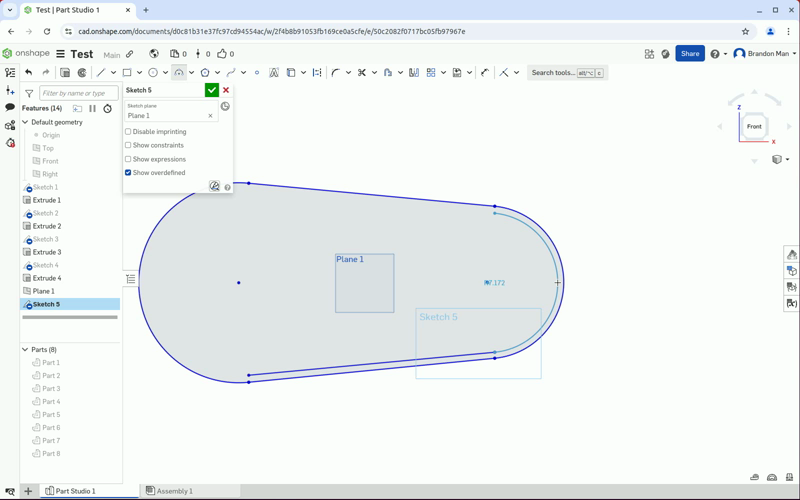
scroll(6)
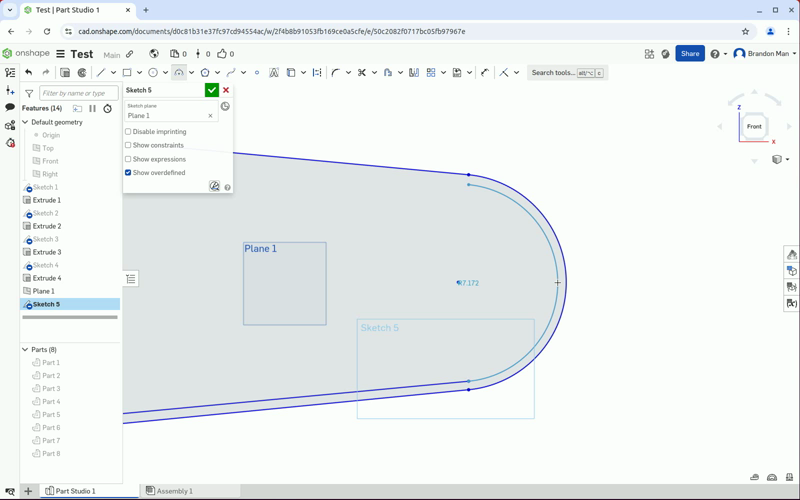
scroll(6)
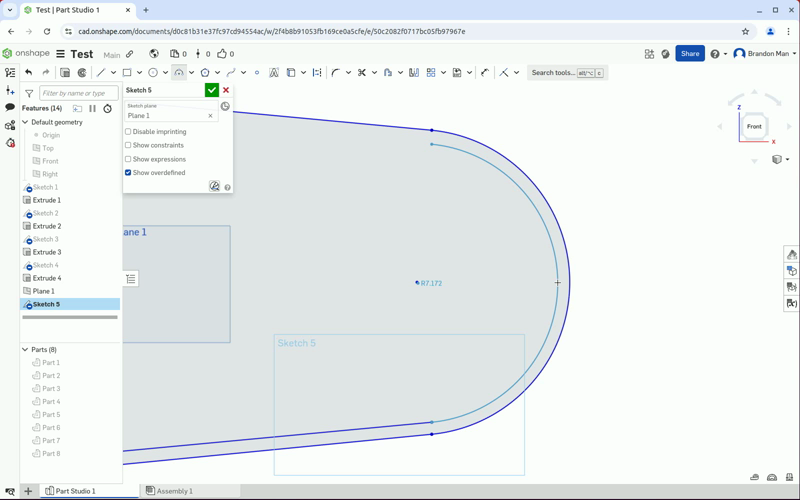
scroll(6)
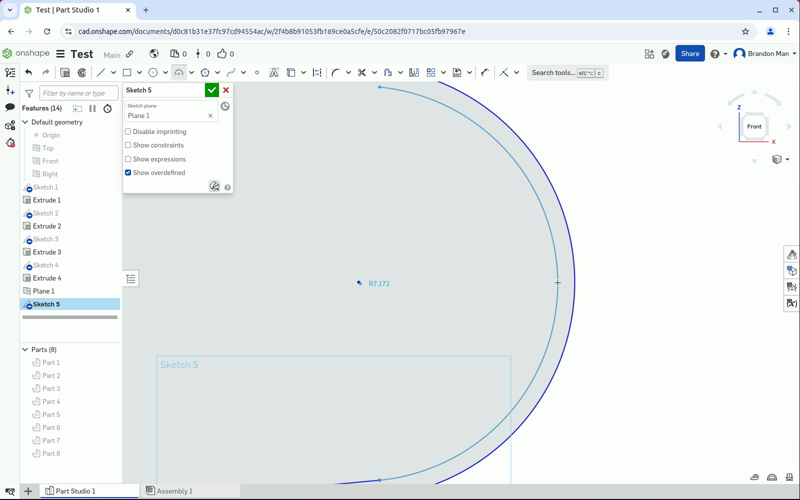
scroll(6)
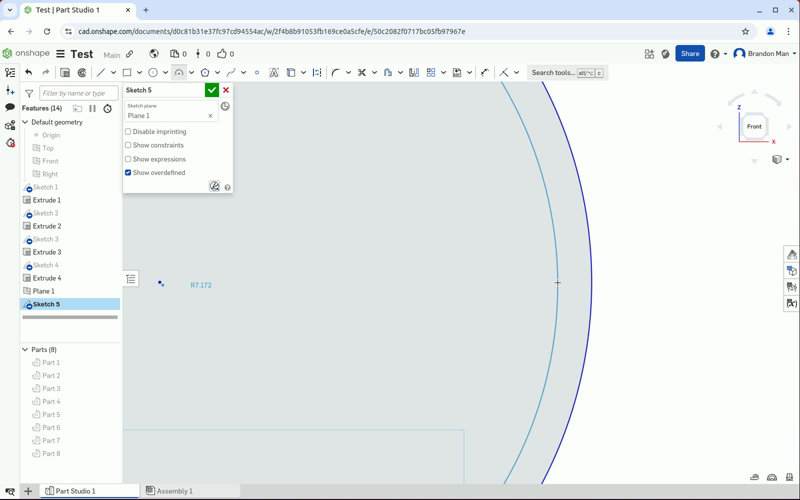
click(557, 282)
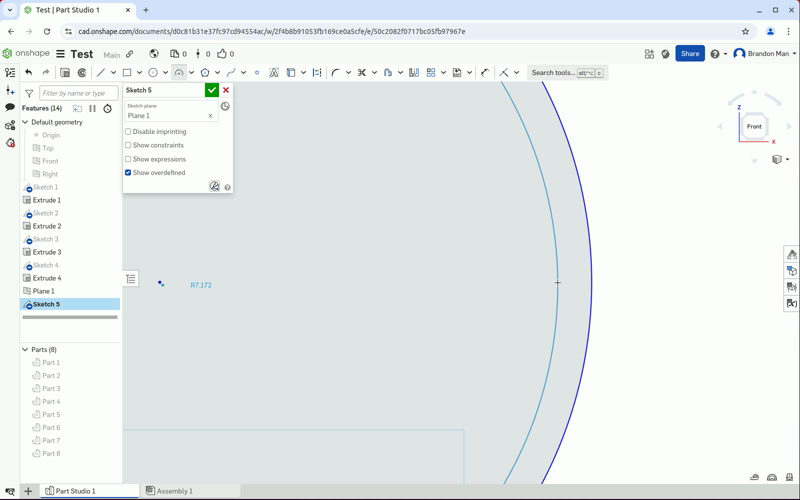
scroll(-6)
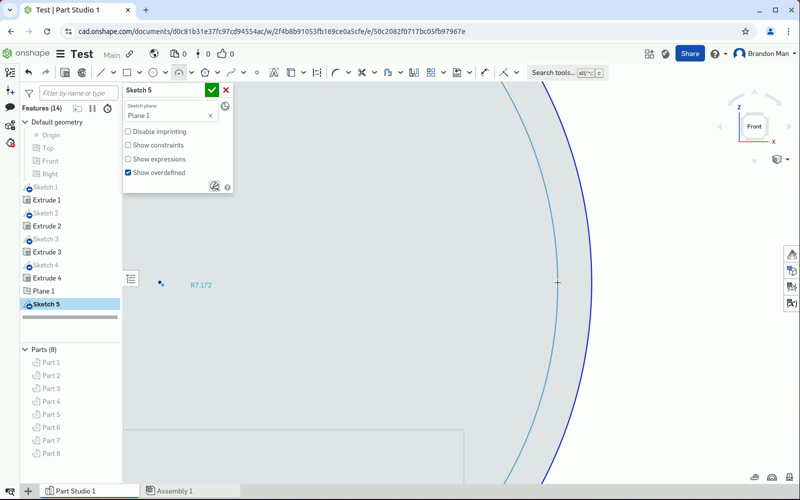
scroll(-6)
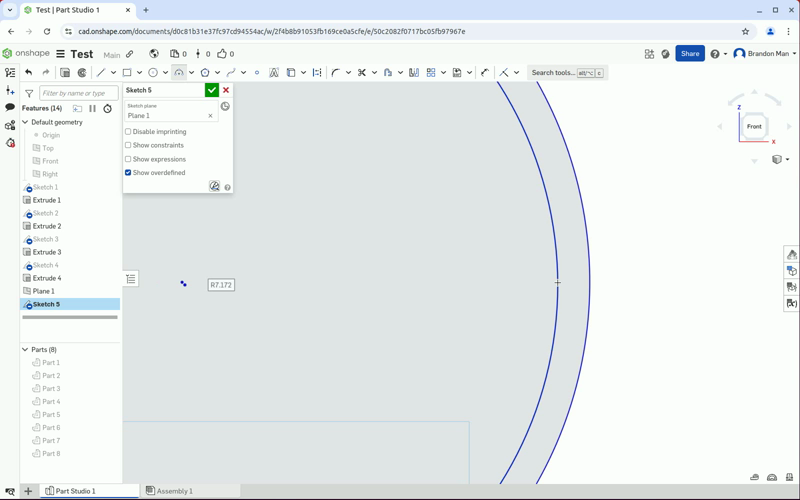
scroll(-6)
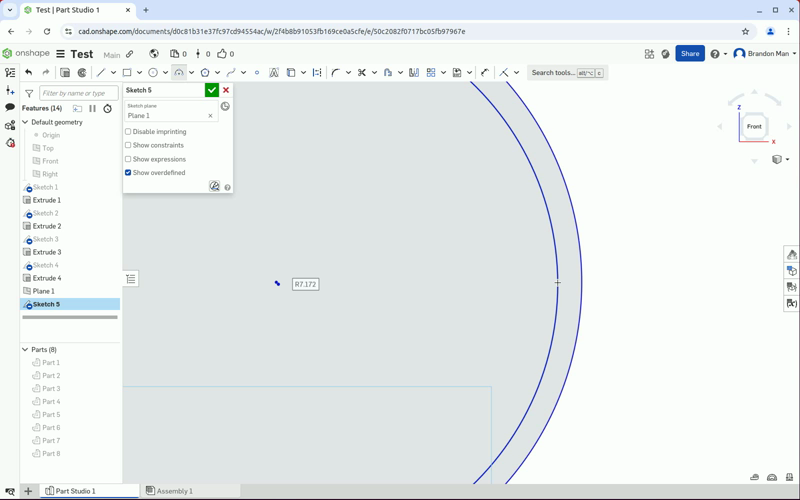
scroll(-6)
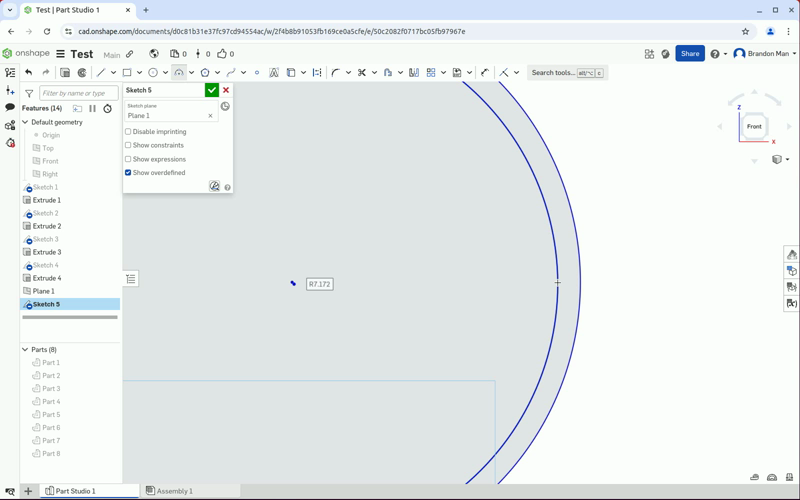
scroll(-6)
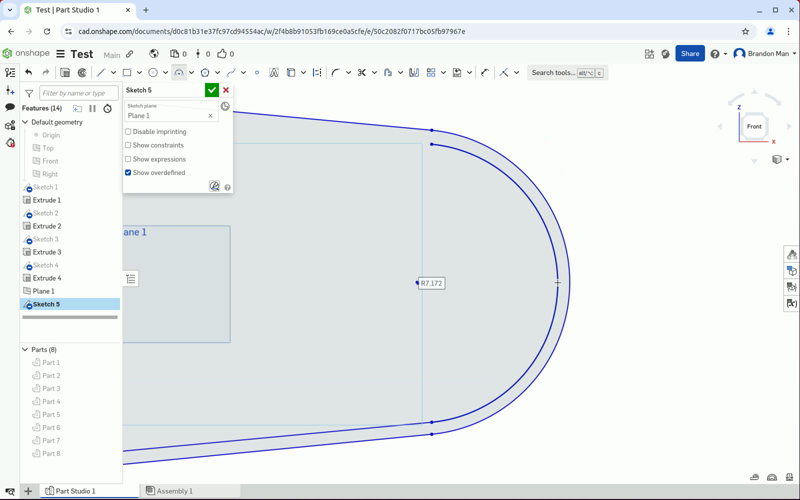
scroll(-6)
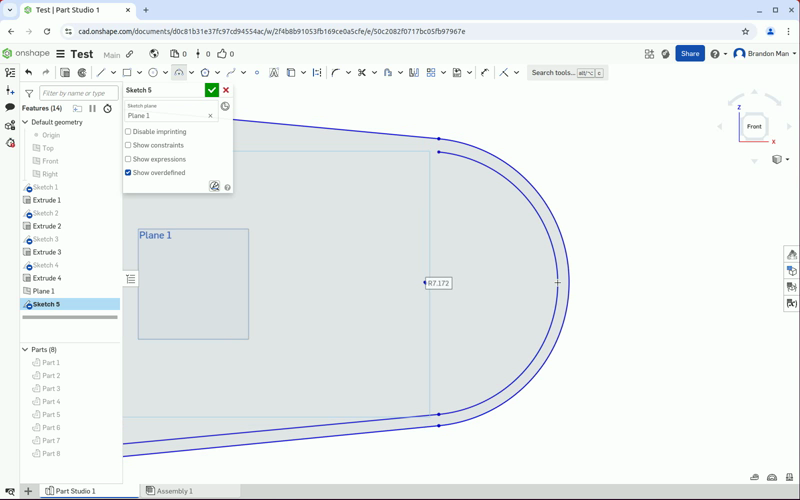
scroll(-6)
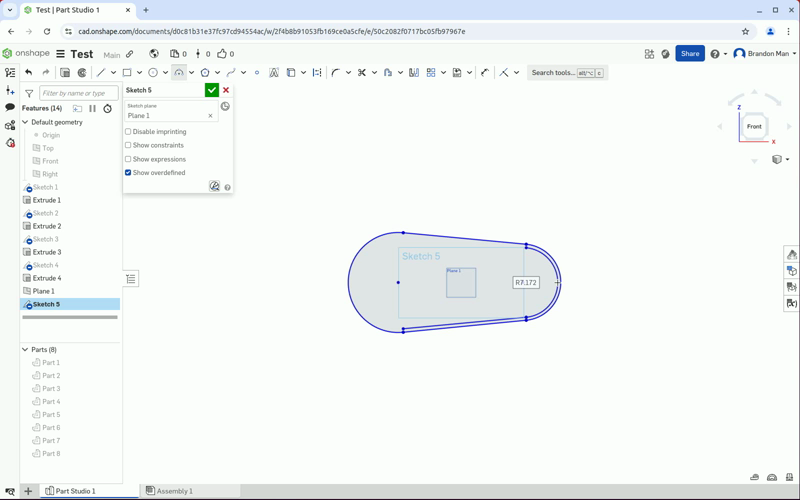
key_up(shift)
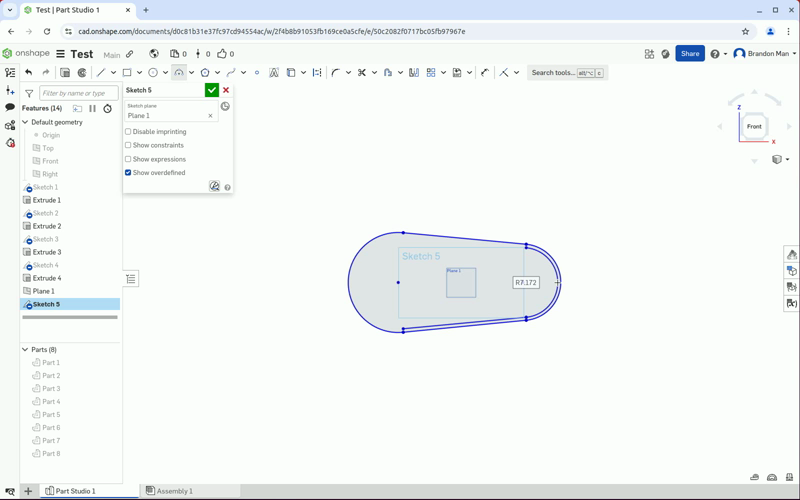
key(esc)
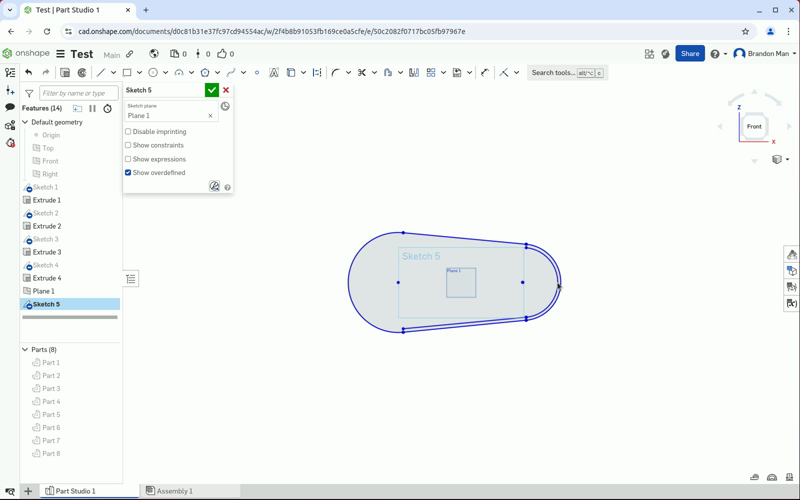
key(l)
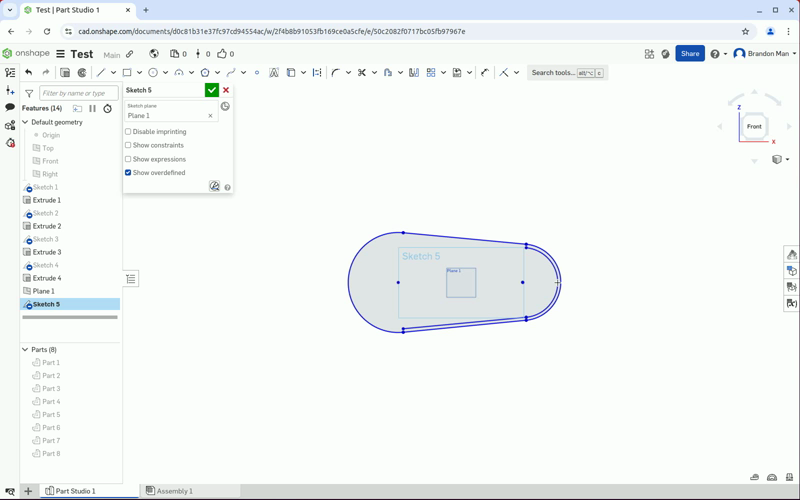
mouse_move(526, 247)
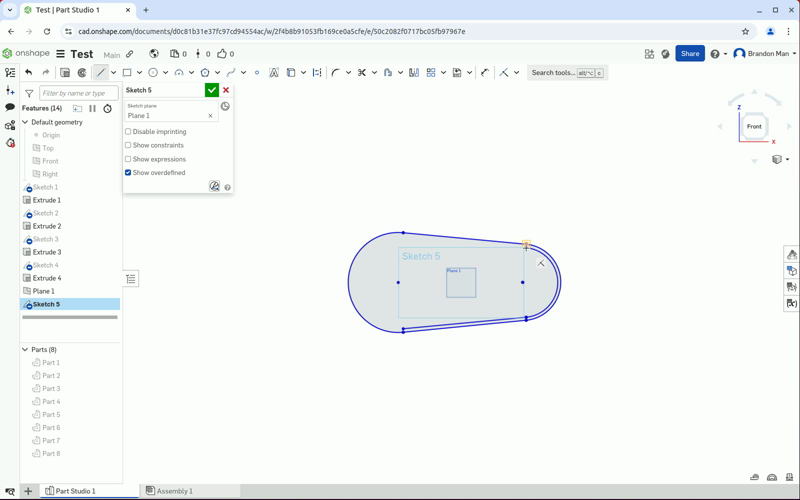
scroll(6)
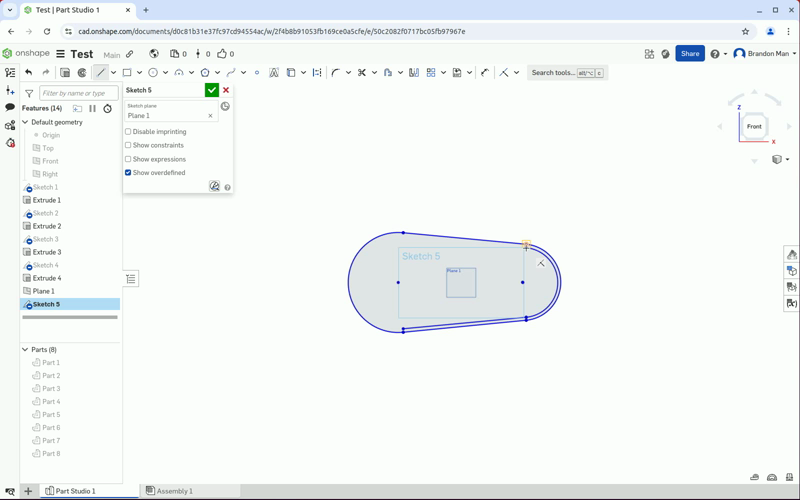
scroll(6)
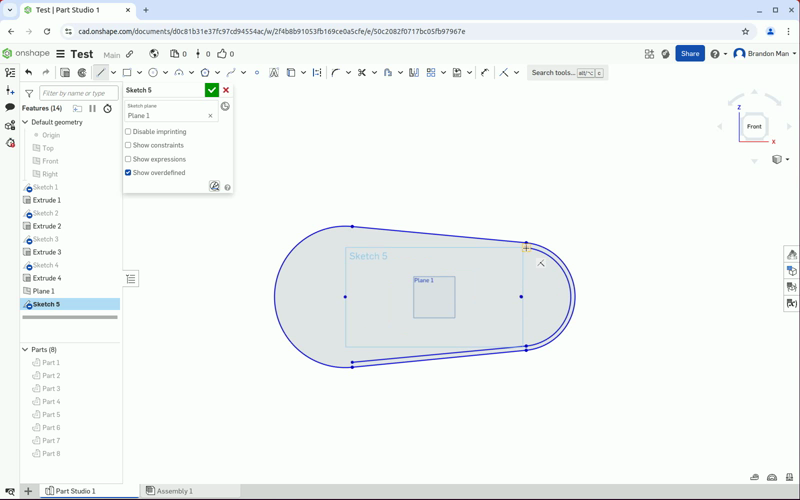
scroll(6)
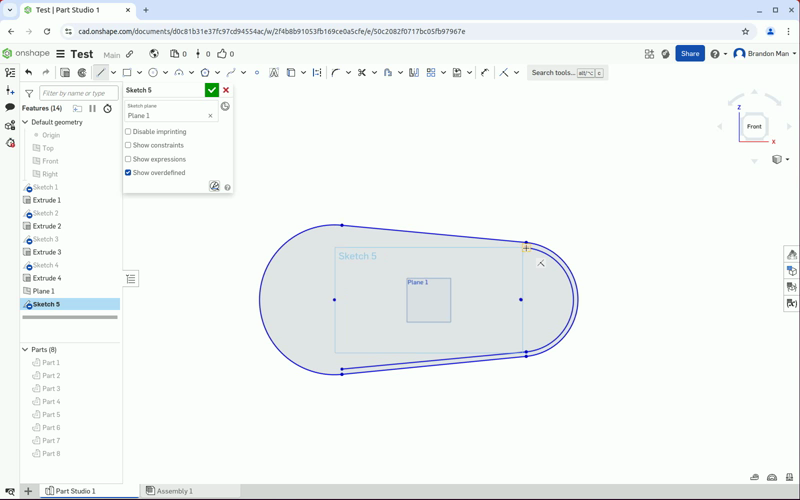
scroll(6)
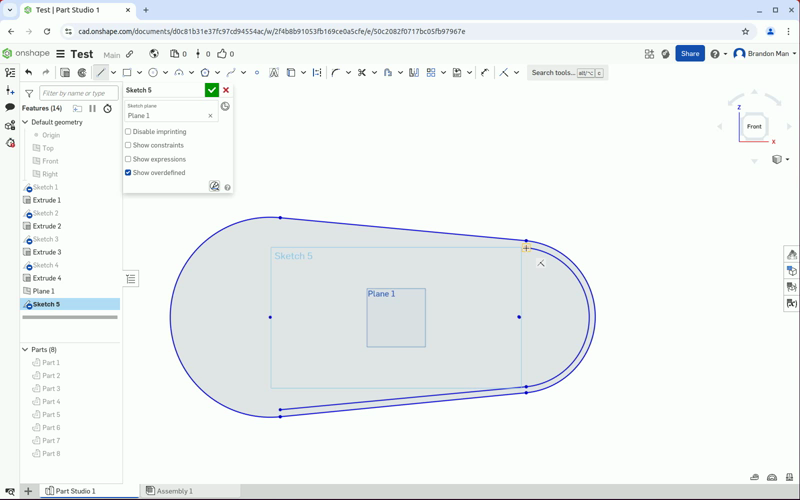
scroll(6)
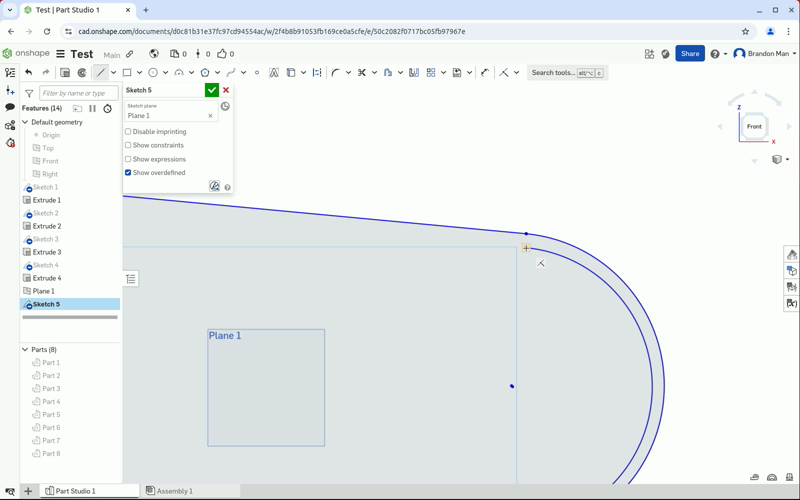
scroll(6)
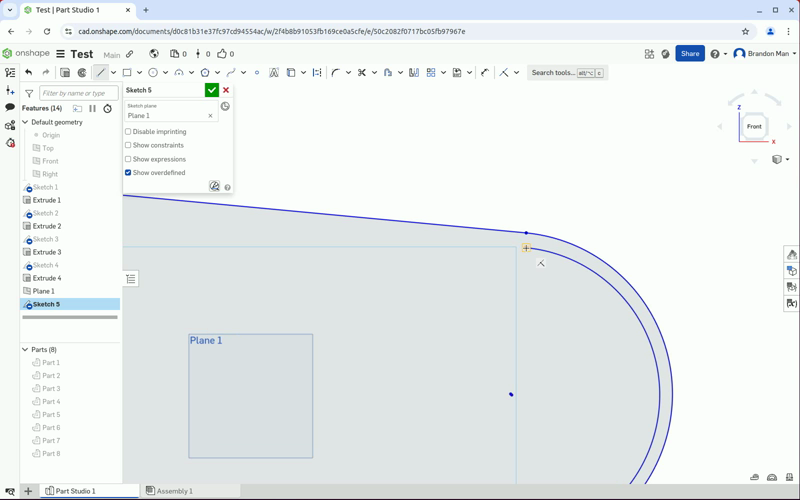
scroll(6)
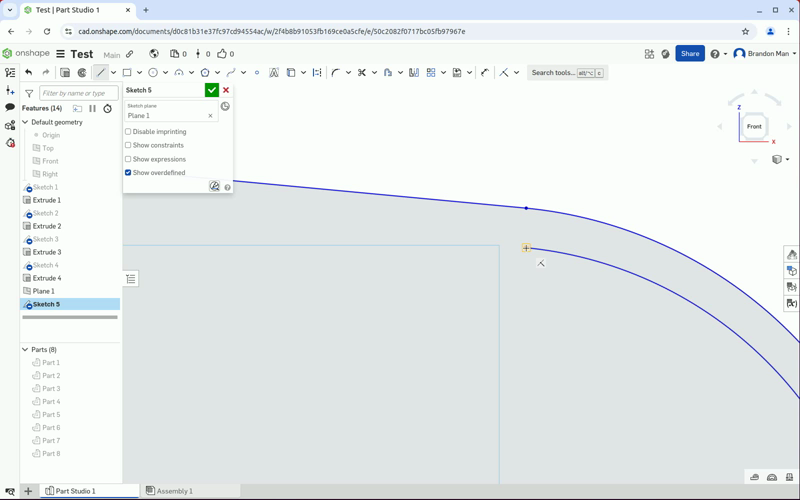
click(526, 247)
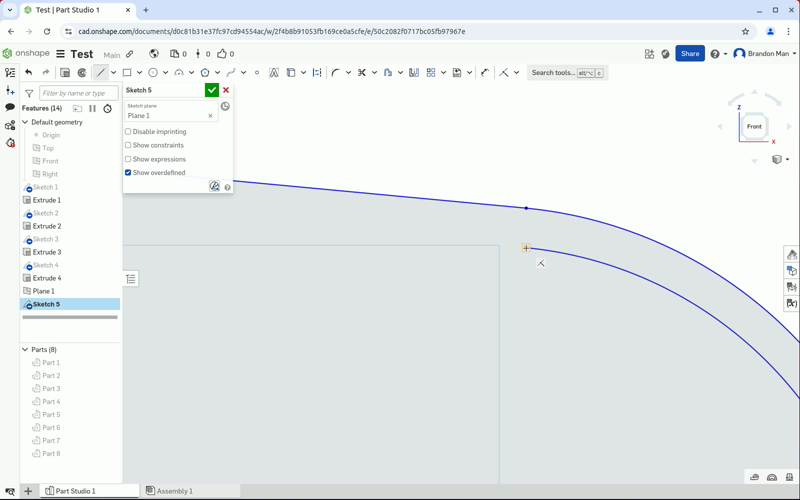
scroll(-6)
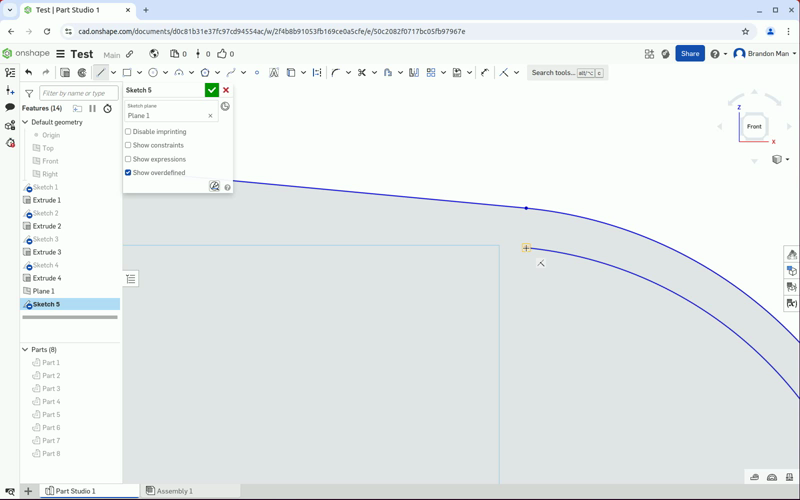
scroll(-6)
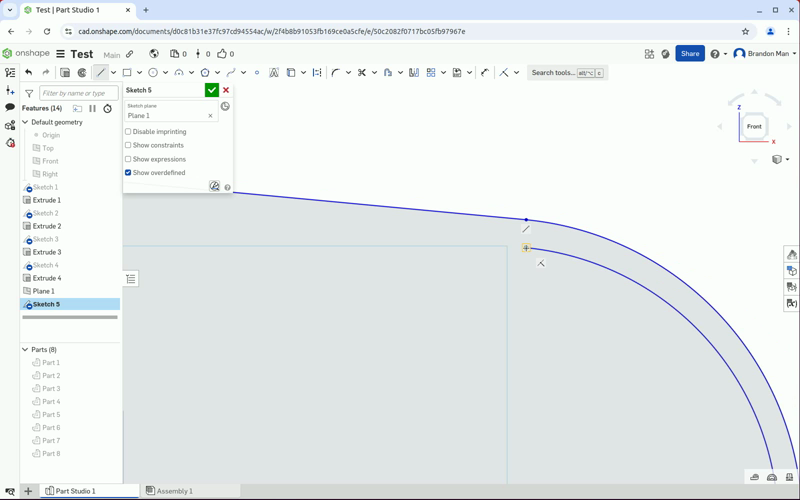
scroll(-6)
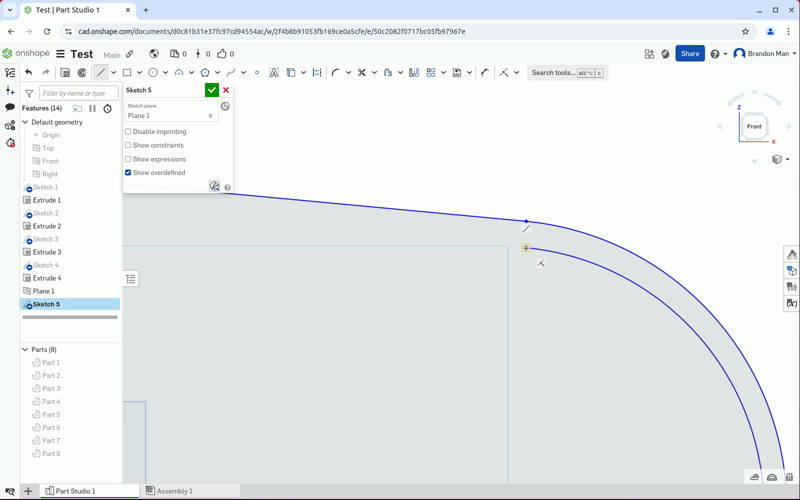
scroll(-6)
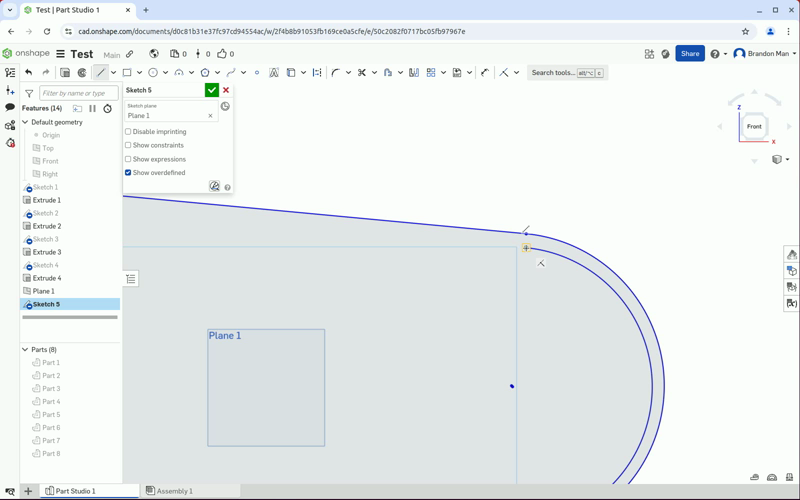
scroll(-6)
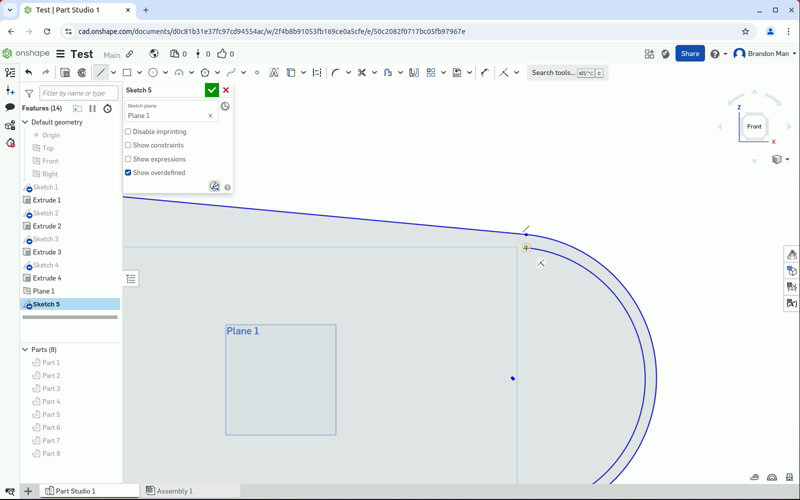
scroll(-6)
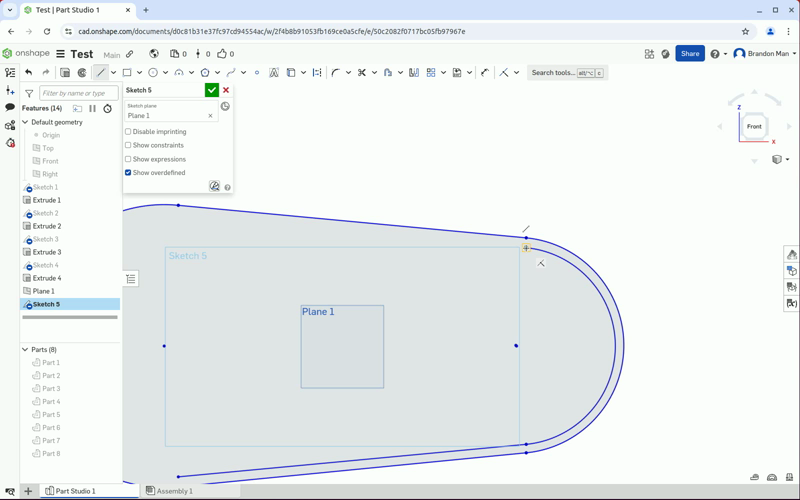
scroll(-6)
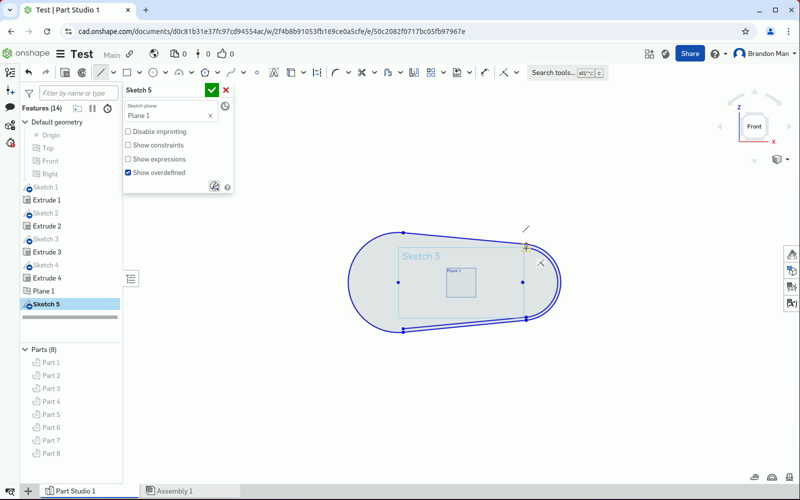
key_down(shift)
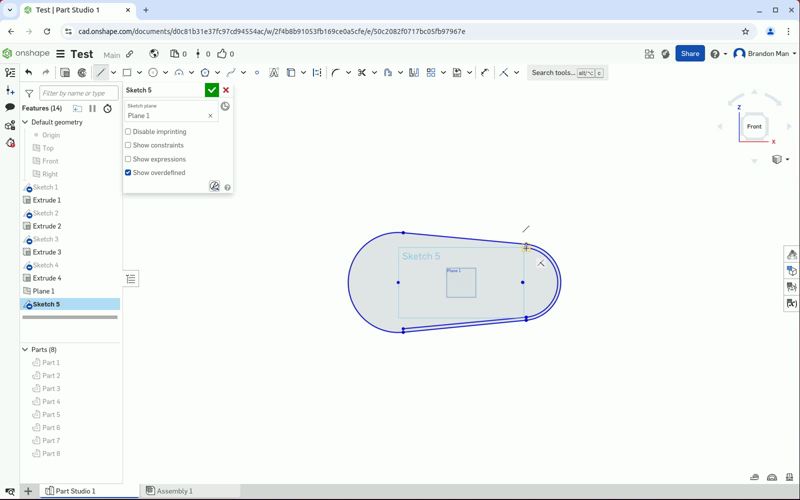
mouse_move(403, 235)
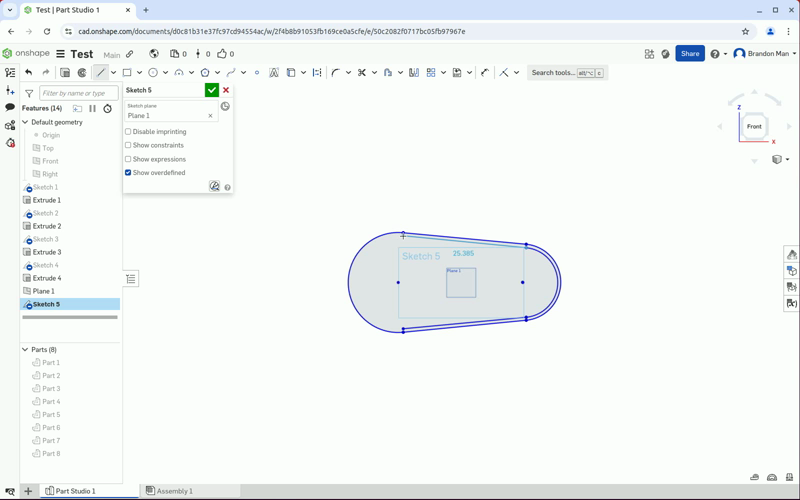
scroll(6)
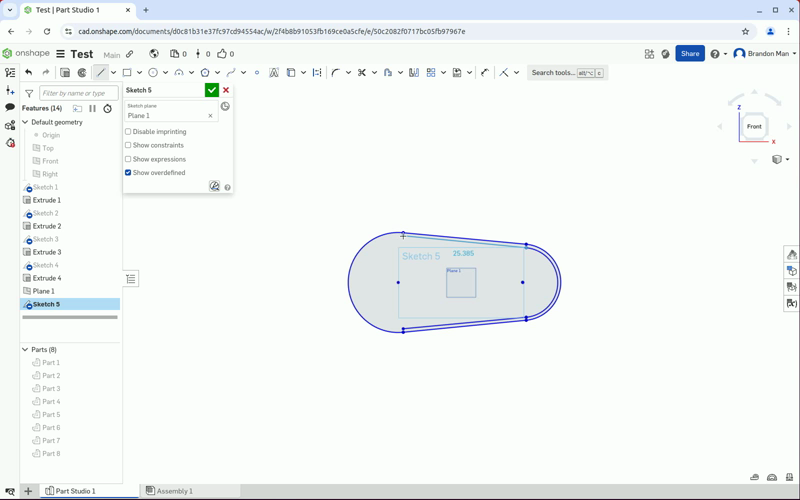
scroll(6)
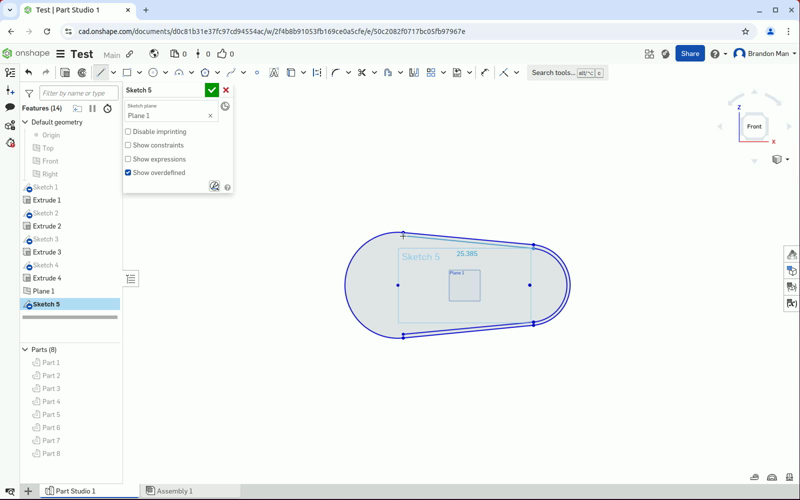
scroll(6)
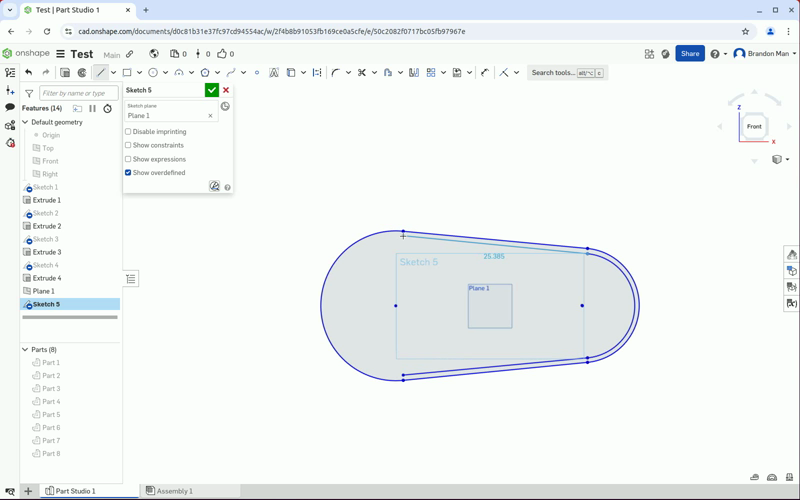
scroll(6)
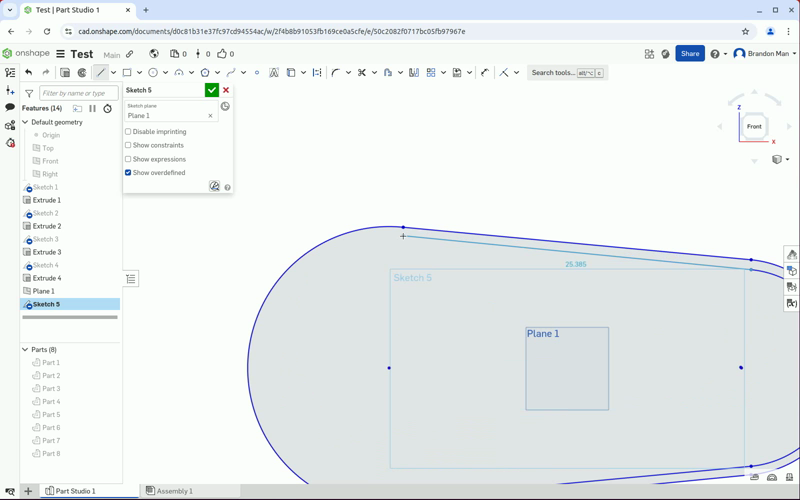
scroll(6)
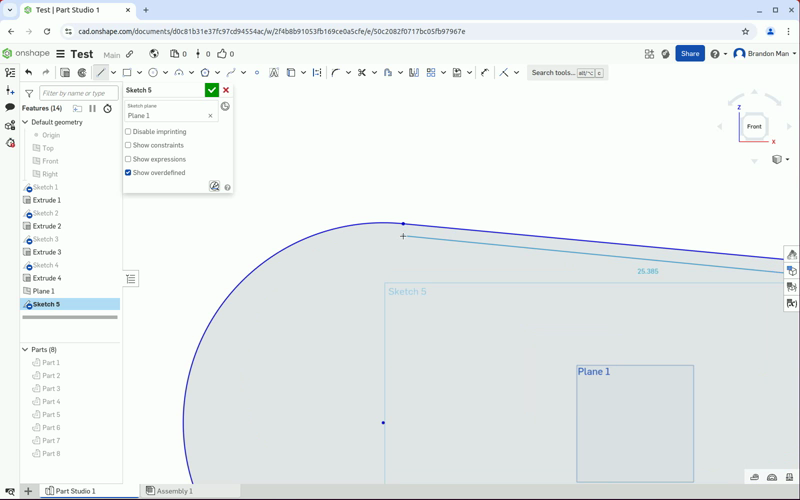
scroll(6)
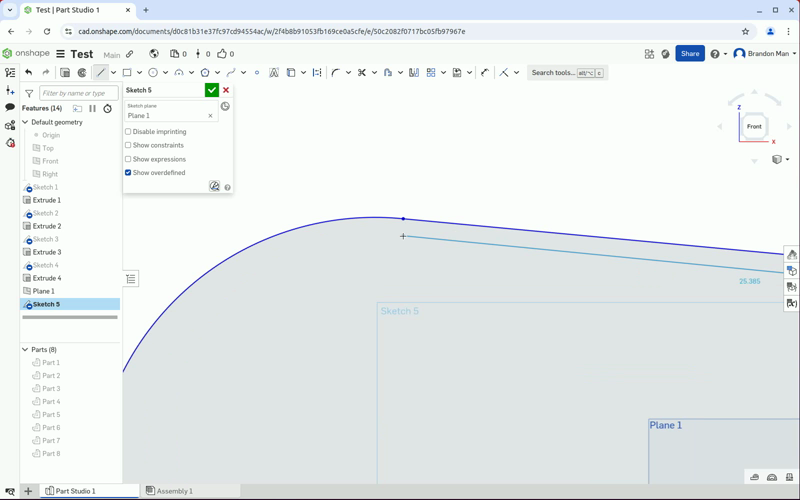
scroll(6)
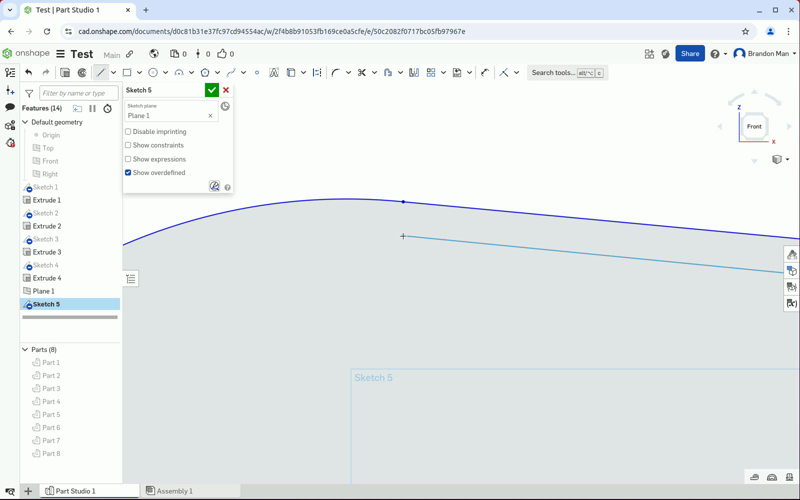
click(403, 235)
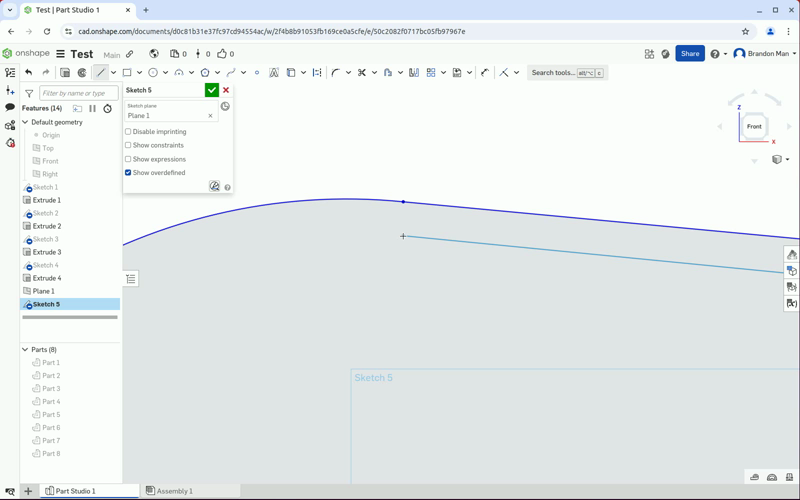
scroll(-6)
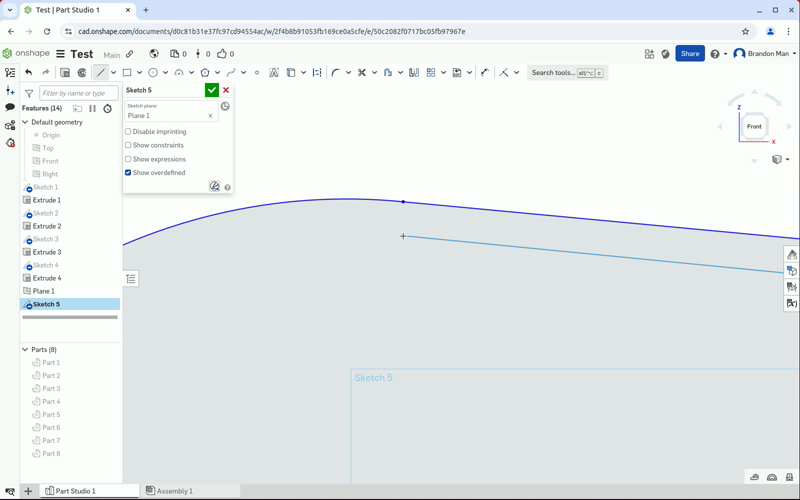
scroll(-6)
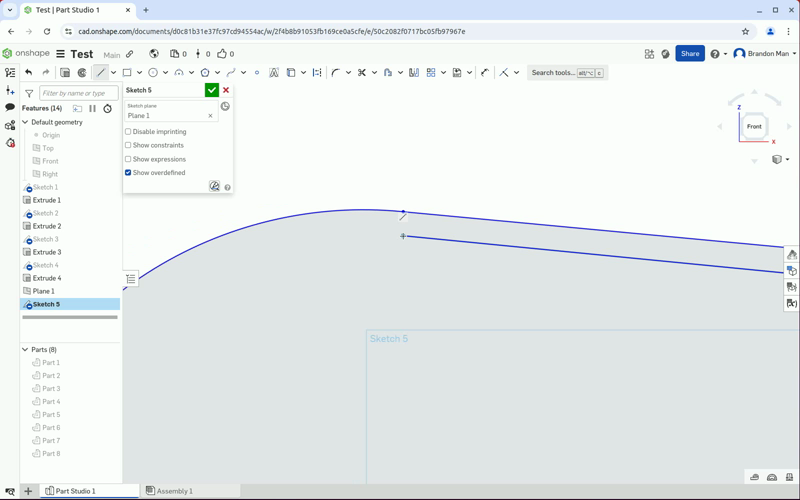
scroll(-6)
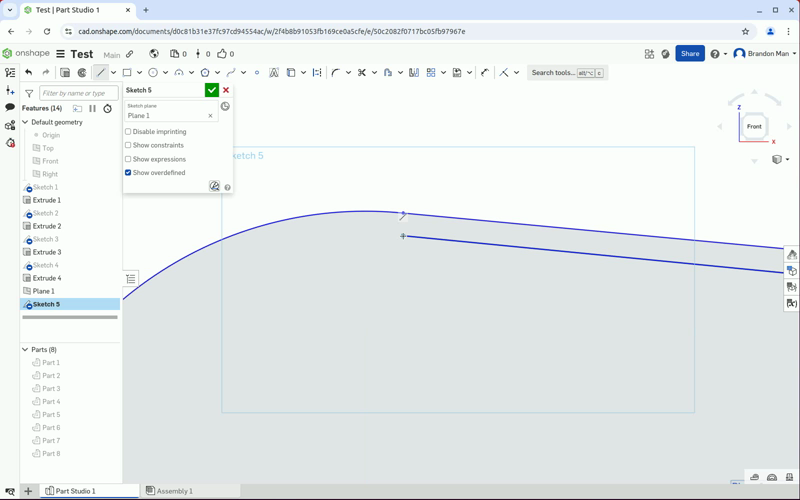
scroll(-6)
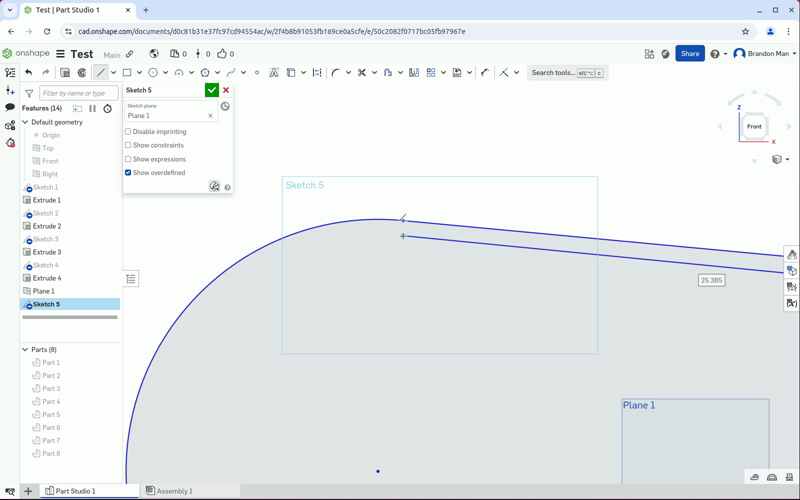
scroll(-6)
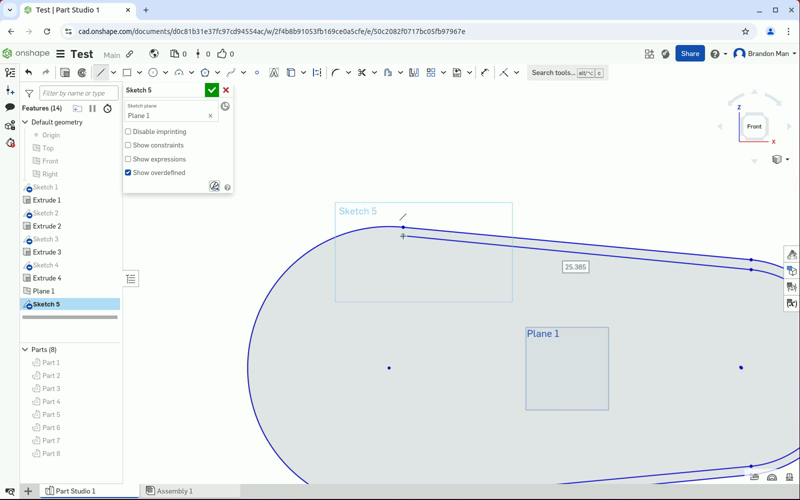
scroll(-6)
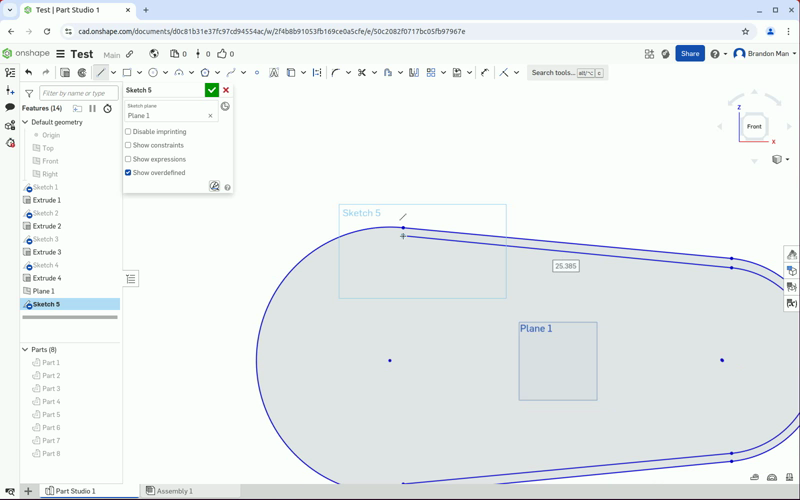
scroll(-6)
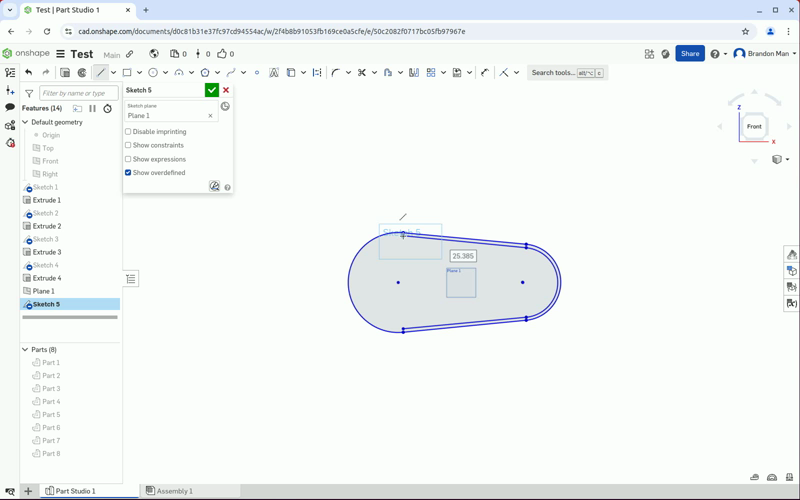
key_up(shift)
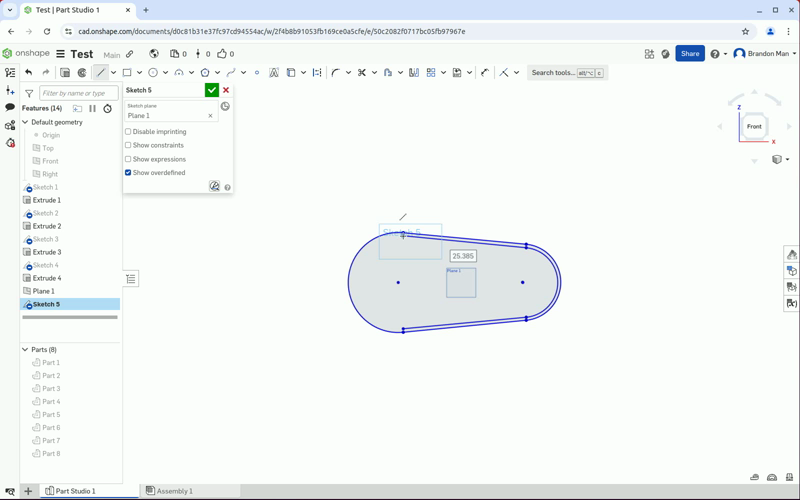
key(esc)
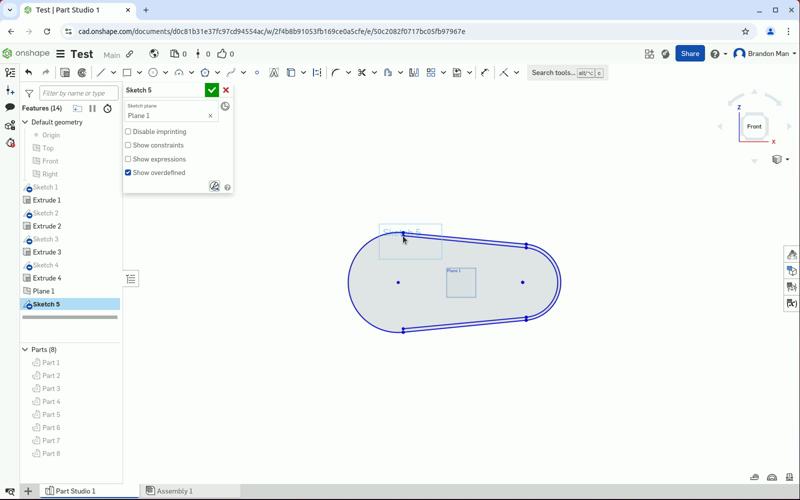
key(a)
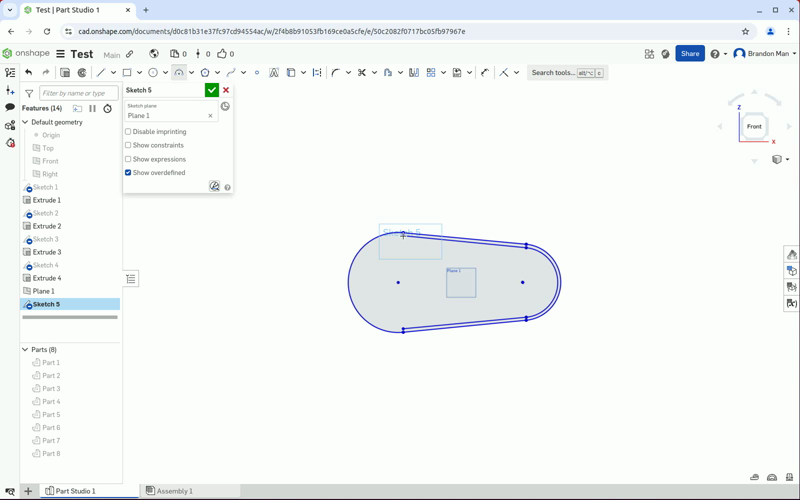
mouse_move(403, 235)
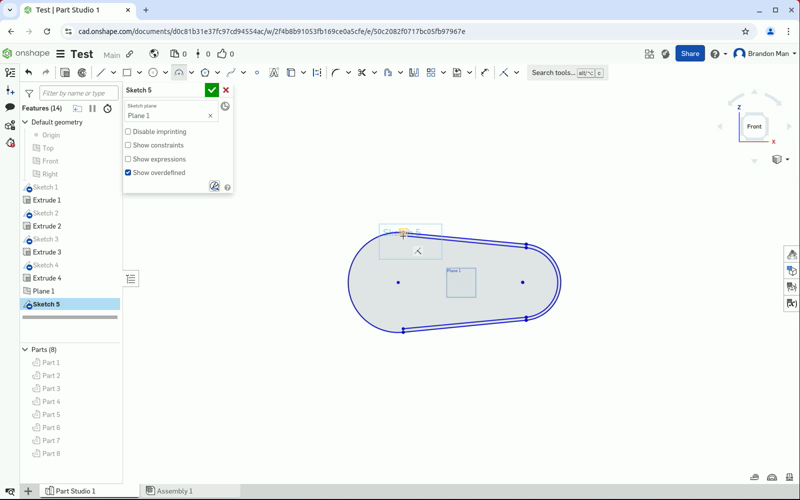
scroll(6)
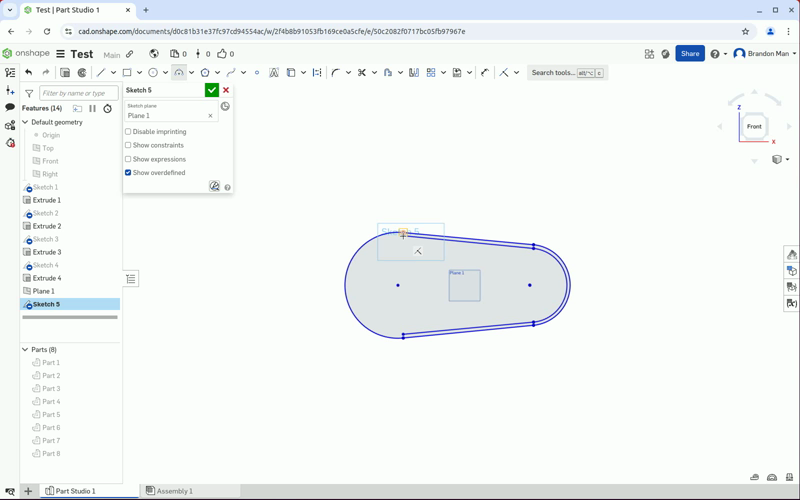
scroll(6)
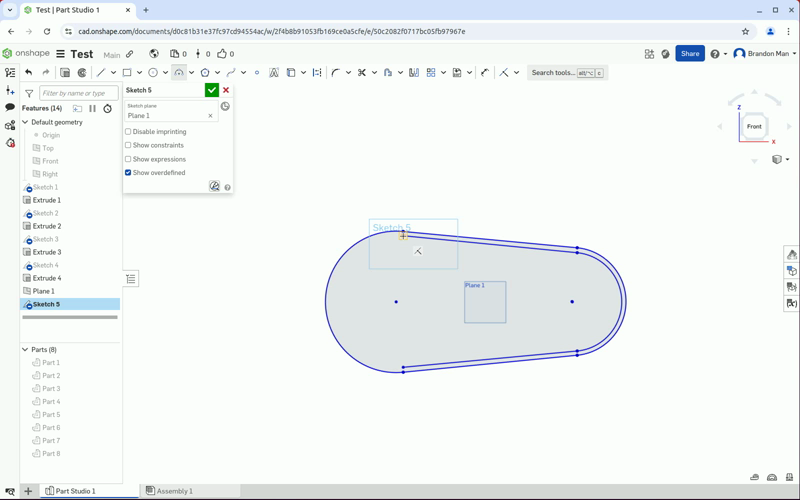
scroll(6)
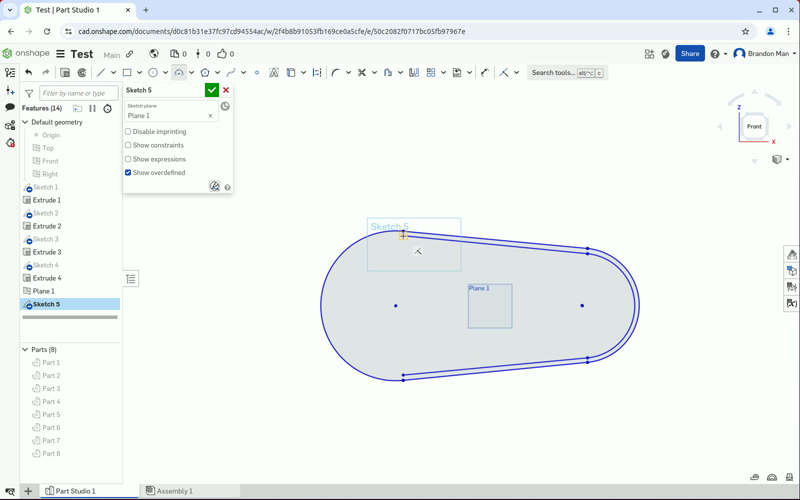
scroll(6)
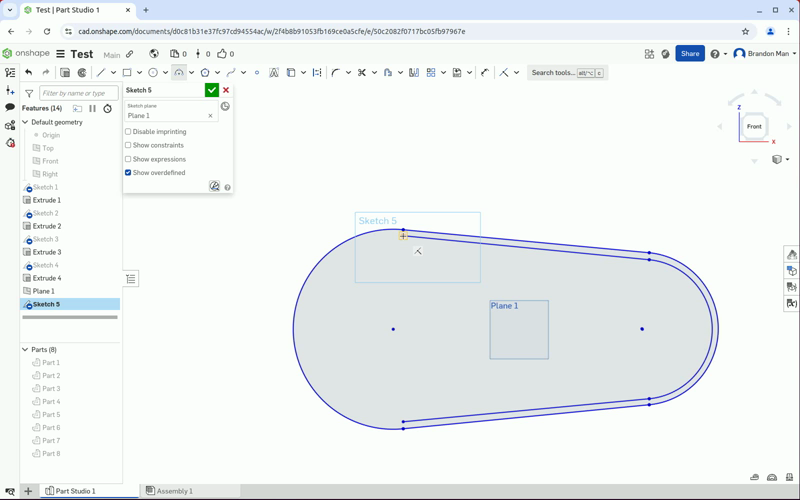
scroll(6)
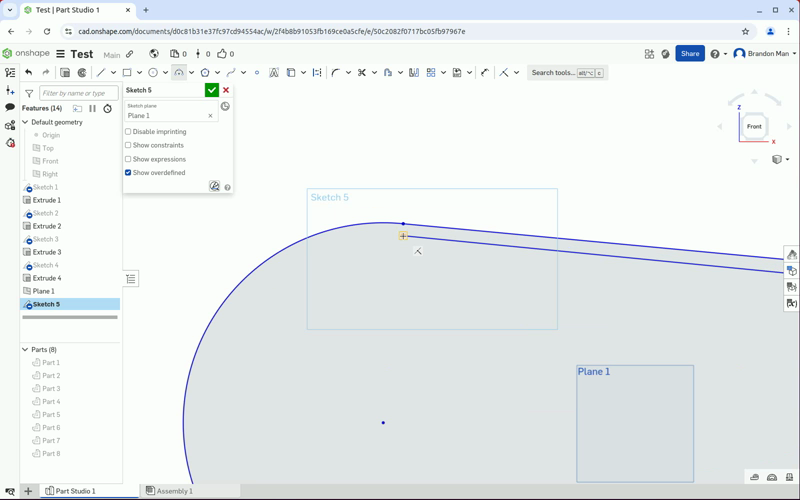
scroll(6)
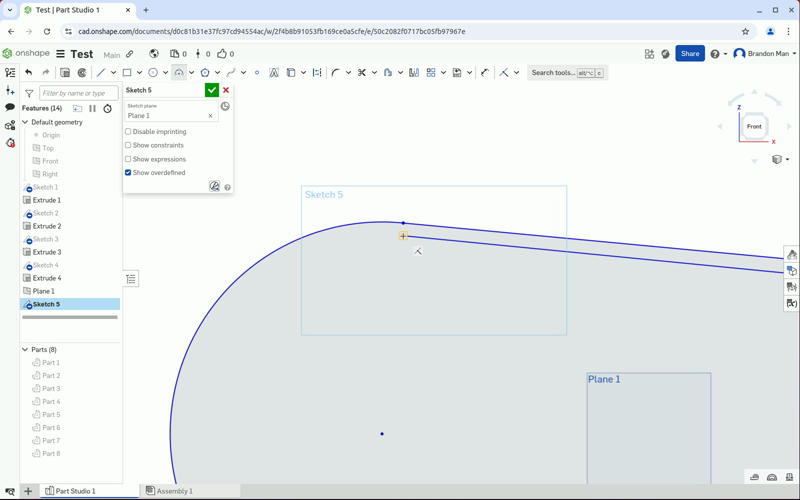
scroll(6)
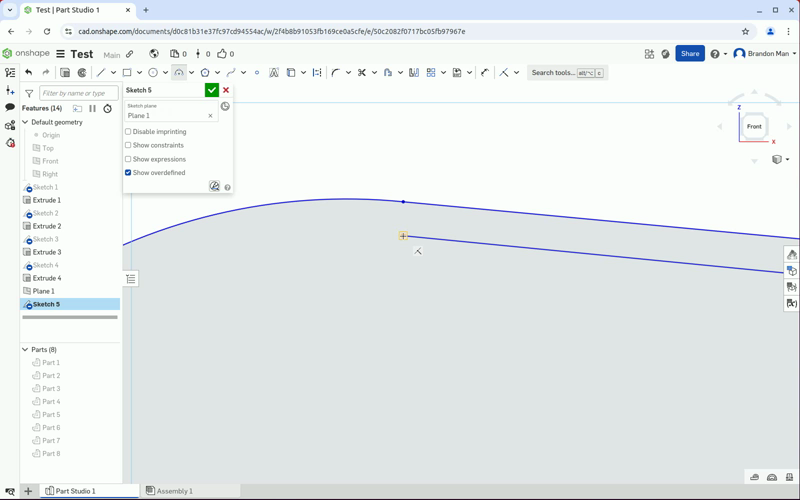
click(403, 235)
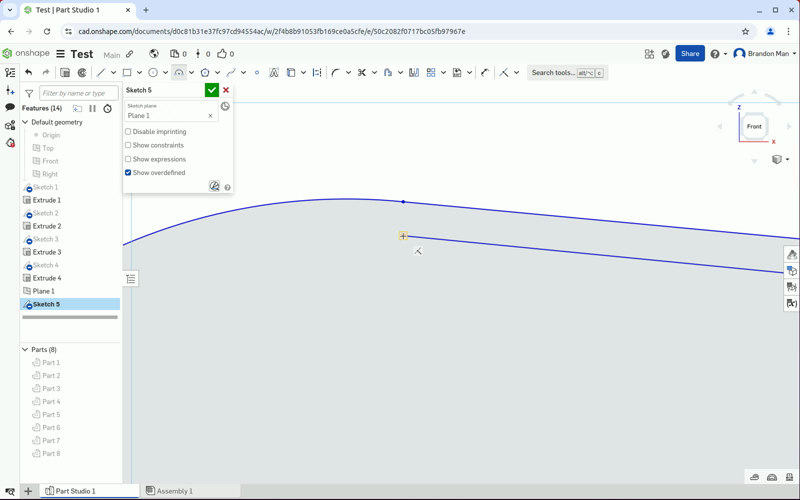
scroll(-6)
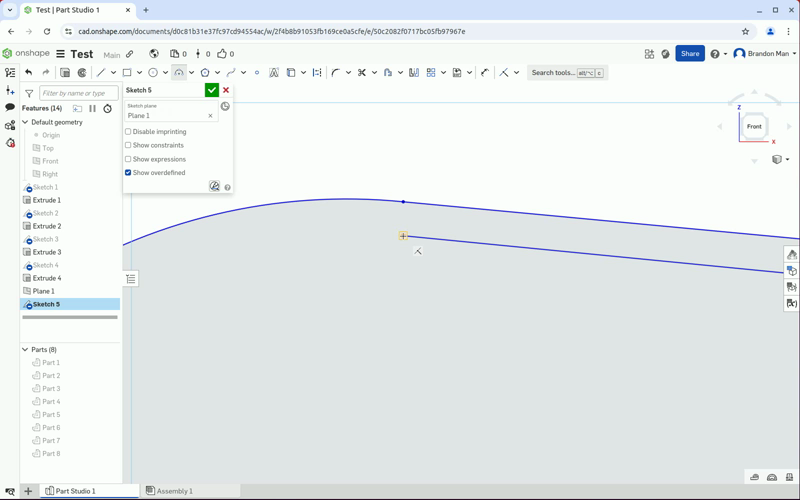
scroll(-6)
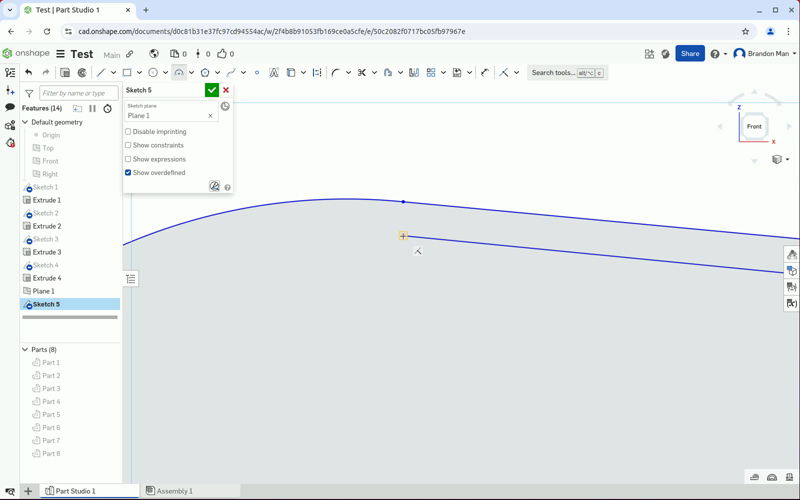
scroll(-6)
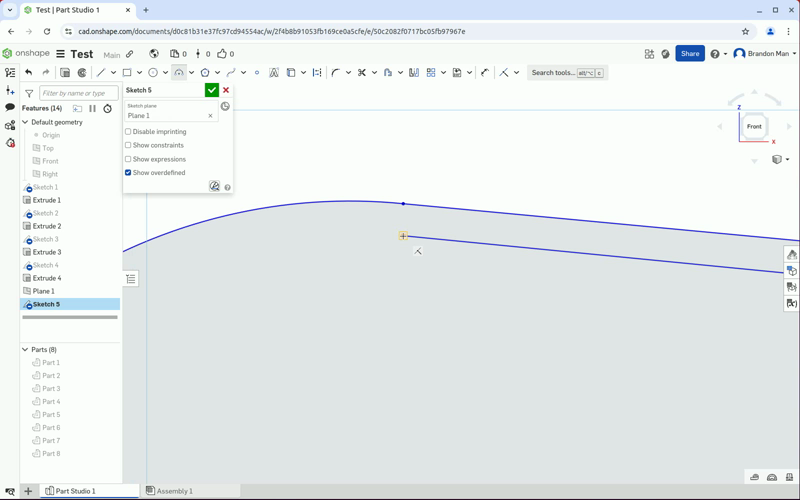
scroll(-6)
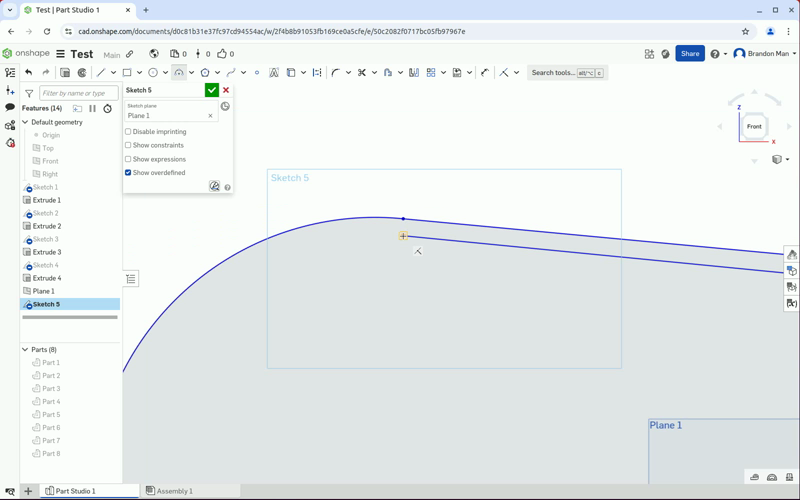
scroll(-6)
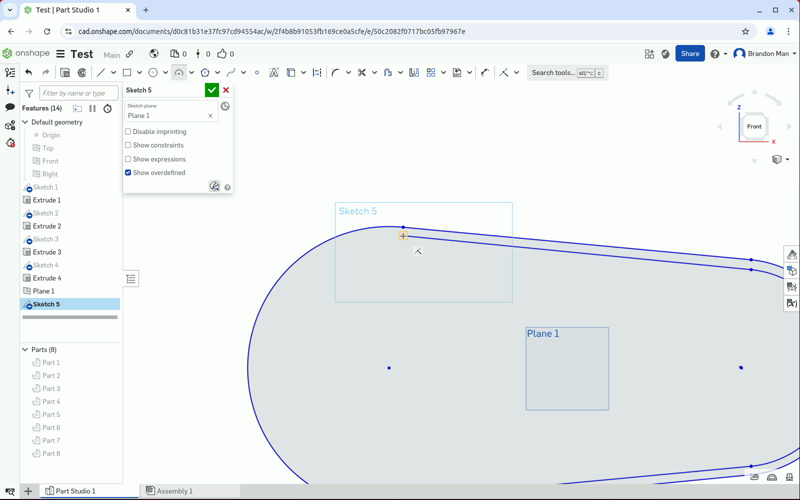
scroll(-6)
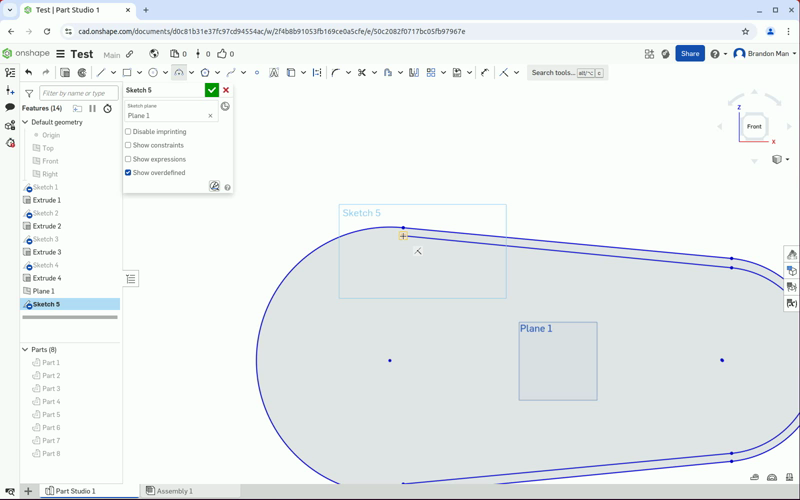
scroll(-6)
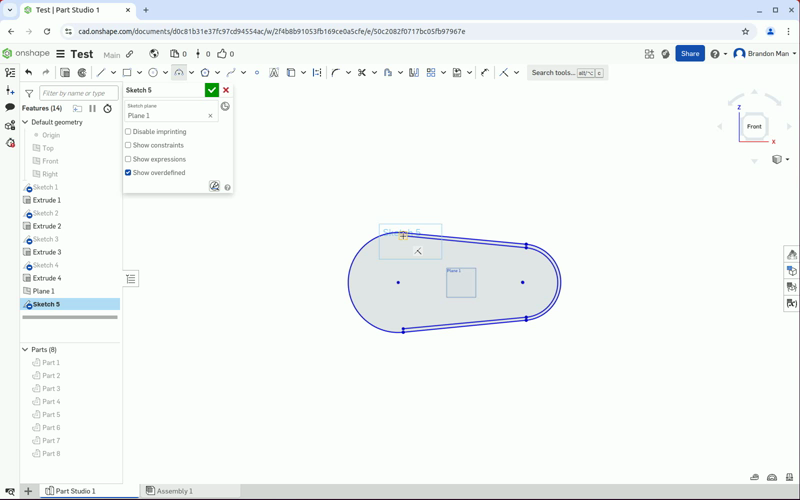
mouse_move(403, 328)
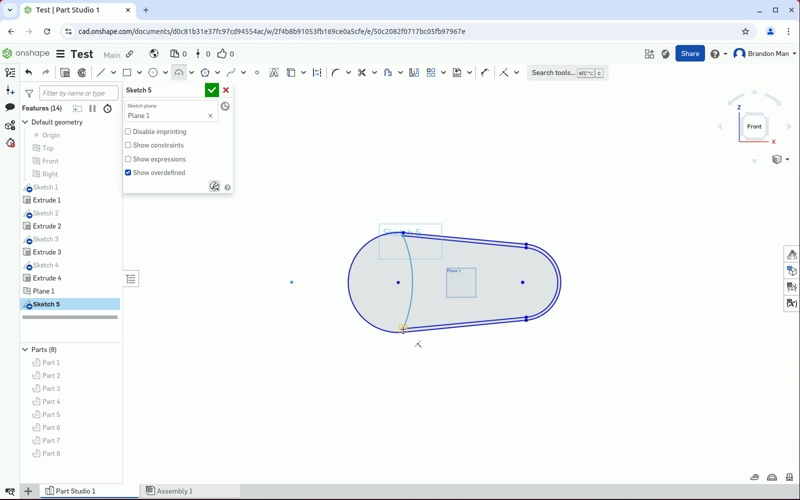
scroll(6)
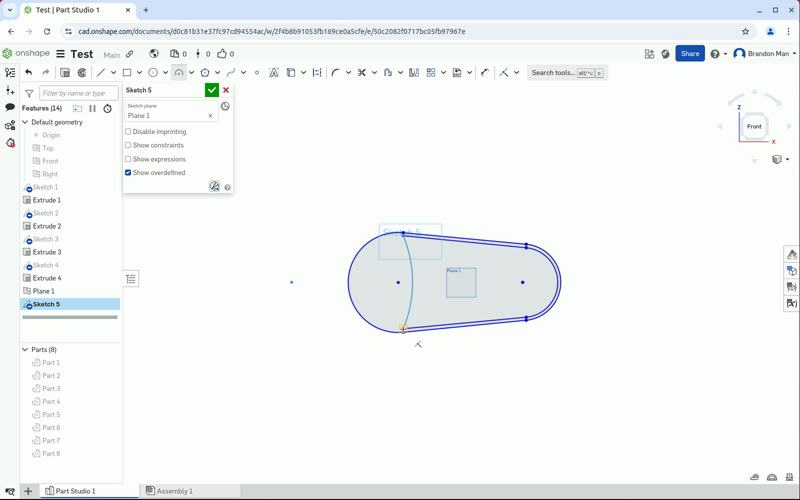
scroll(6)
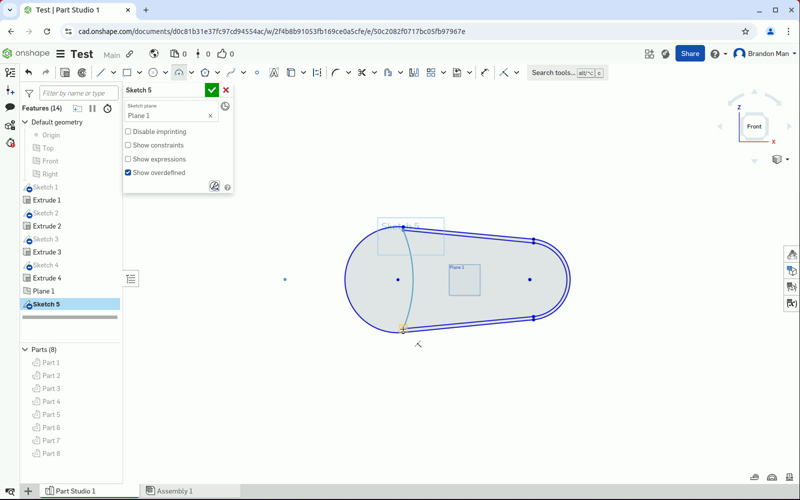
scroll(6)
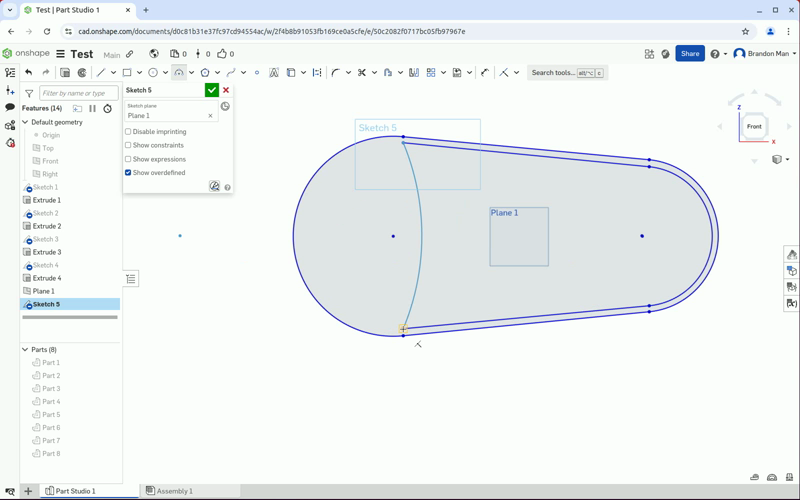
scroll(6)
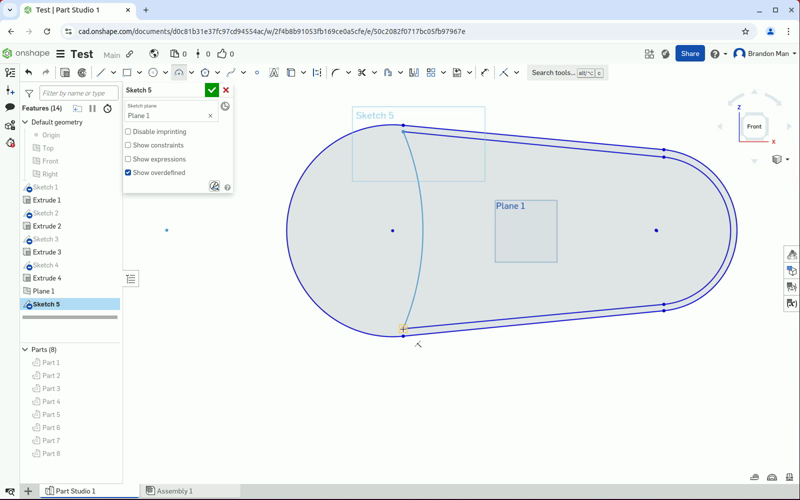
scroll(6)
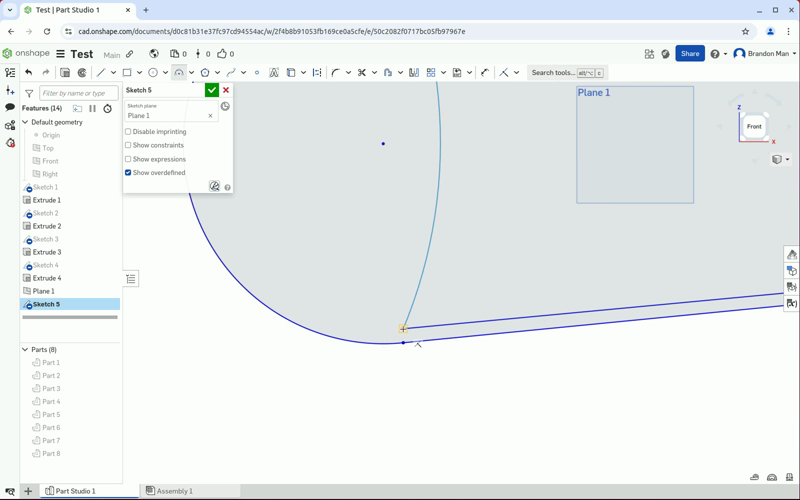
scroll(6)
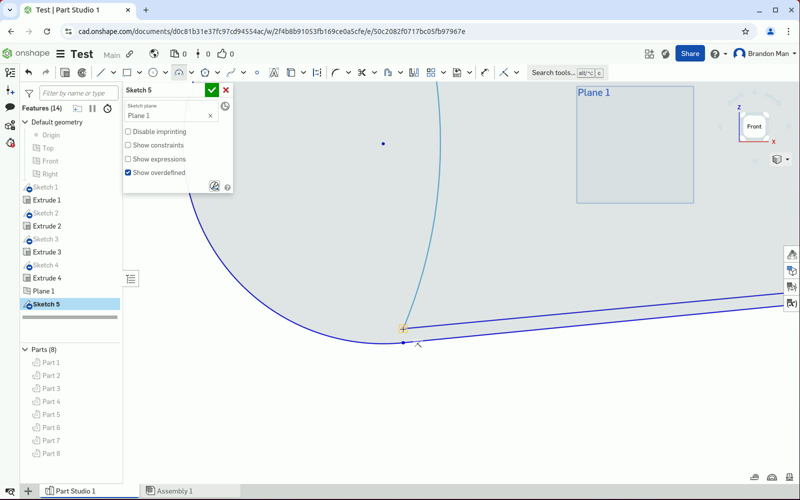
scroll(6)
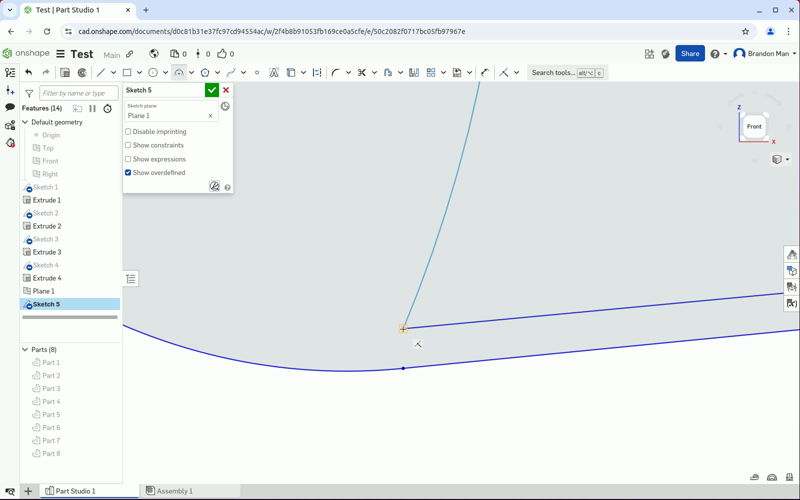
click(403, 328)
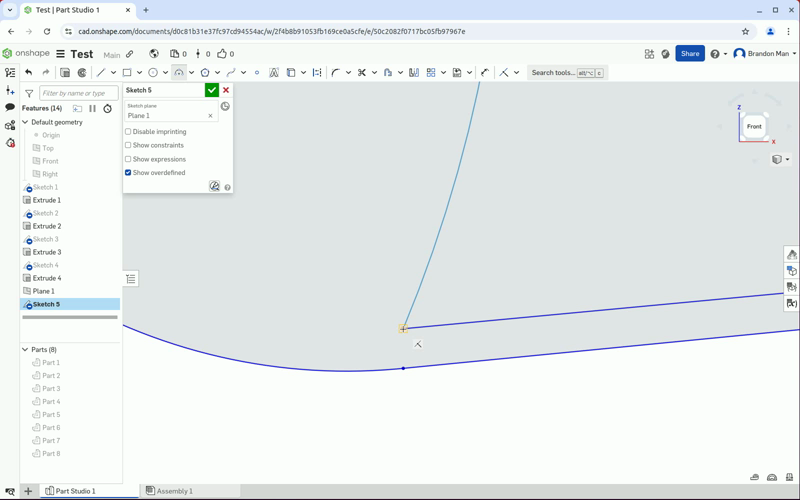
scroll(-6)
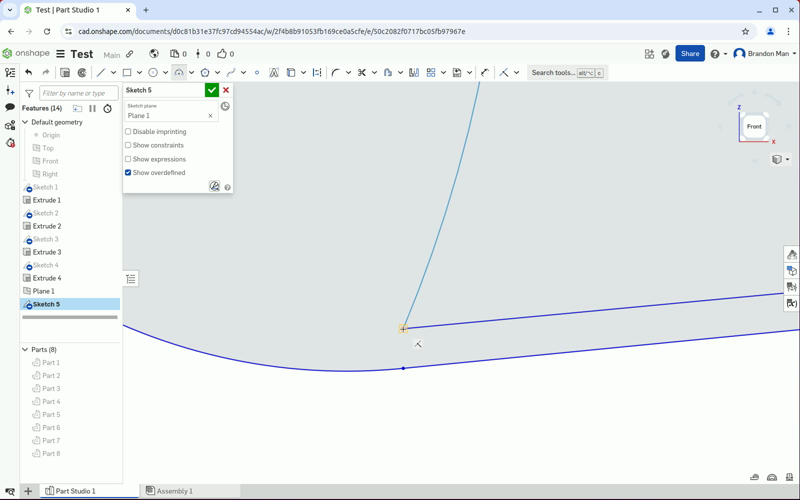
scroll(-6)
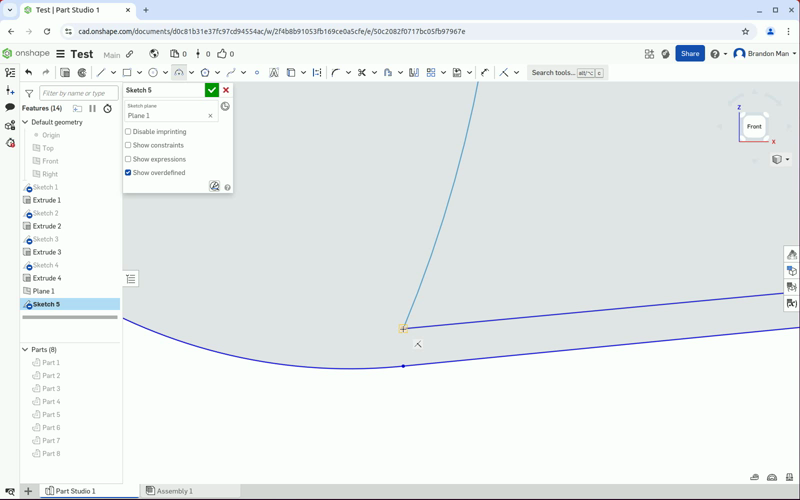
scroll(-6)
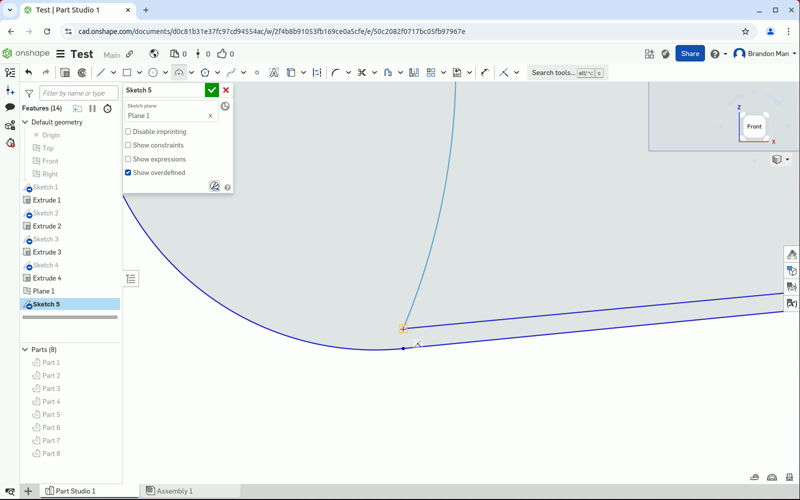
scroll(-6)
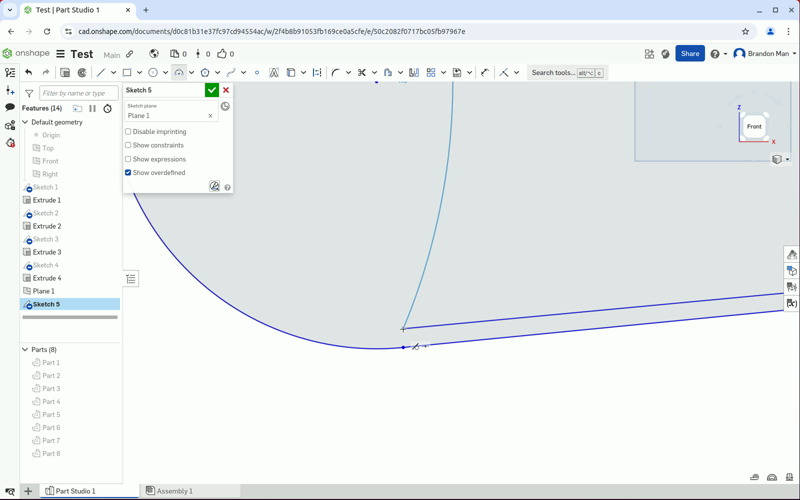
scroll(-6)
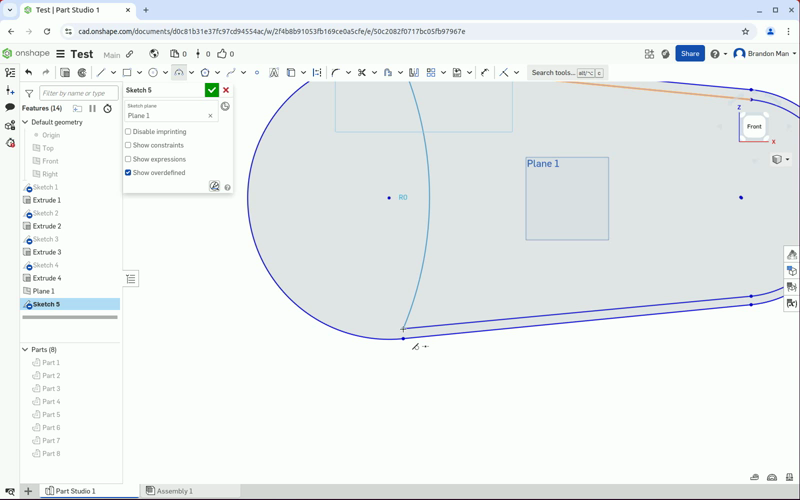
scroll(-6)
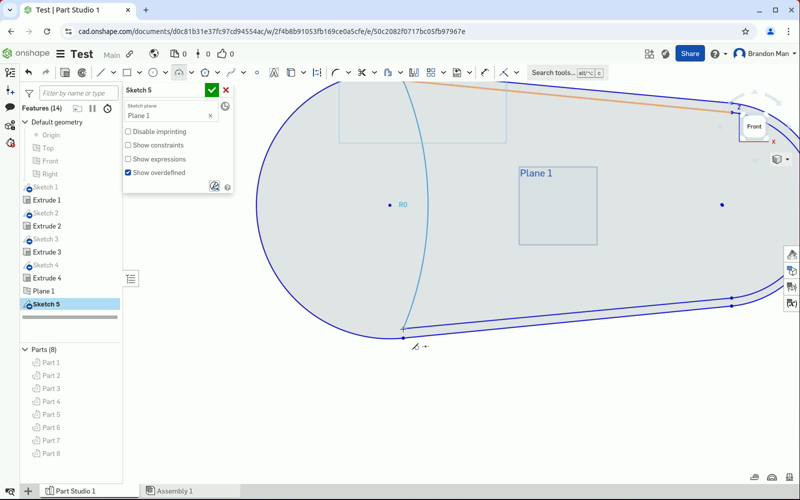
scroll(-6)
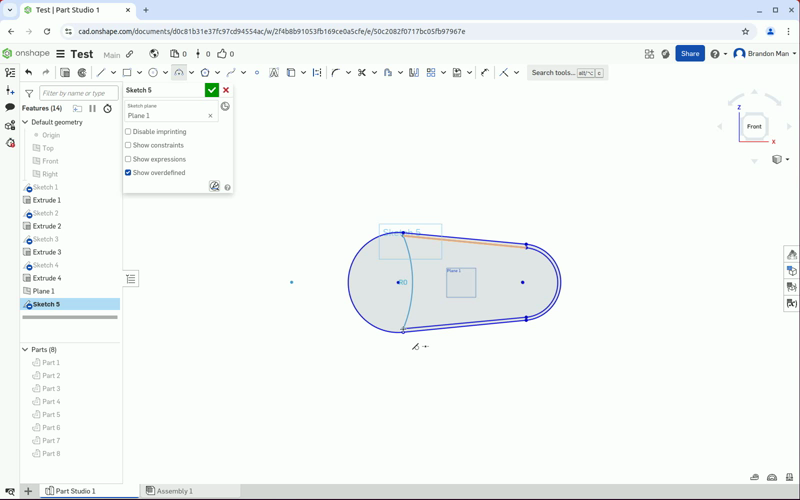
key_down(shift)
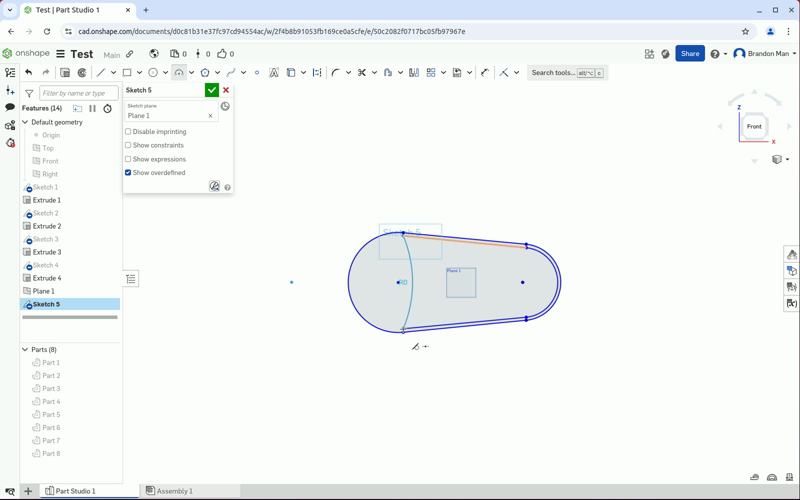
mouse_move(352, 282)
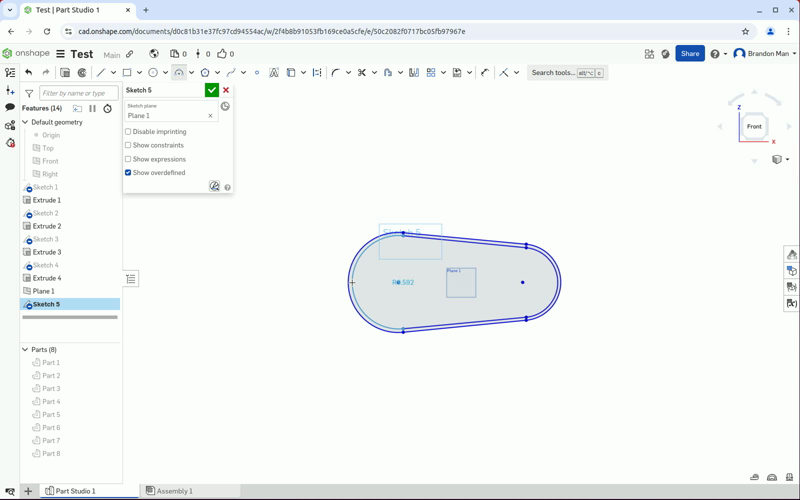
scroll(6)
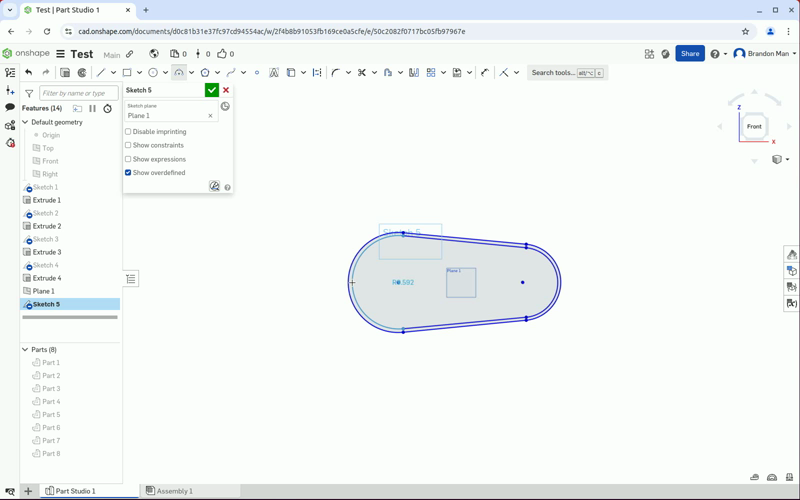
scroll(6)
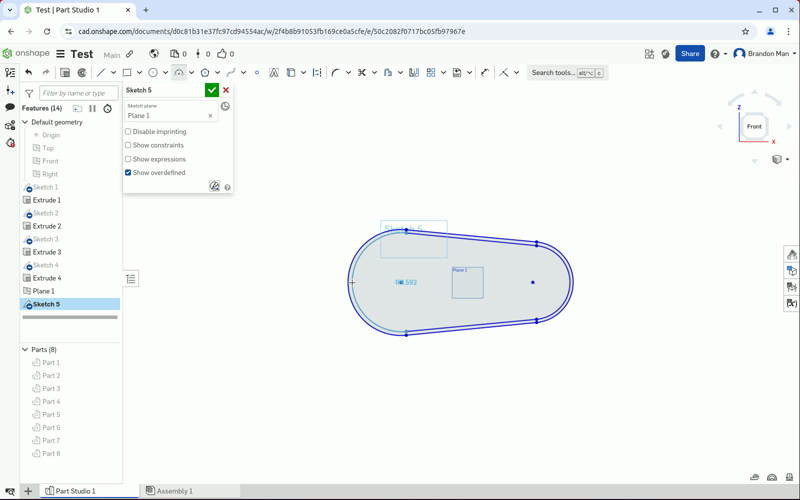
scroll(6)
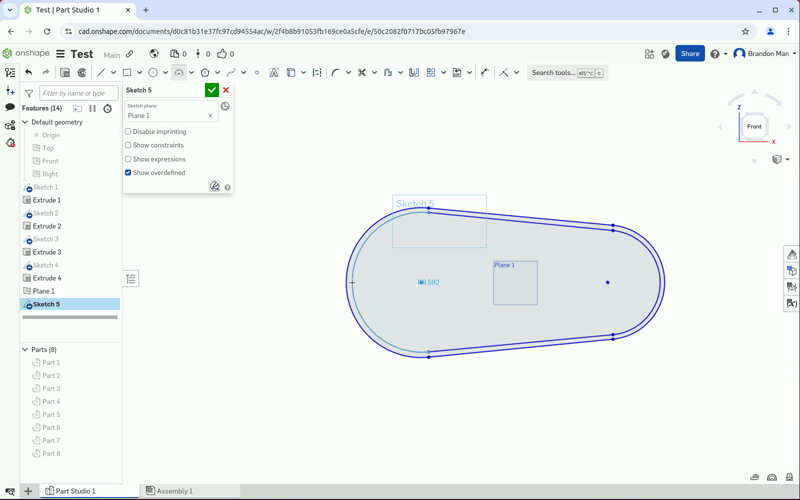
scroll(6)
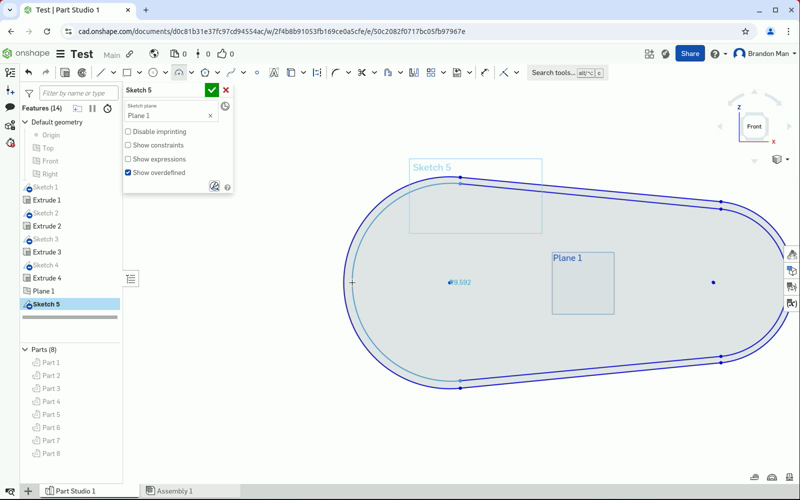
scroll(6)
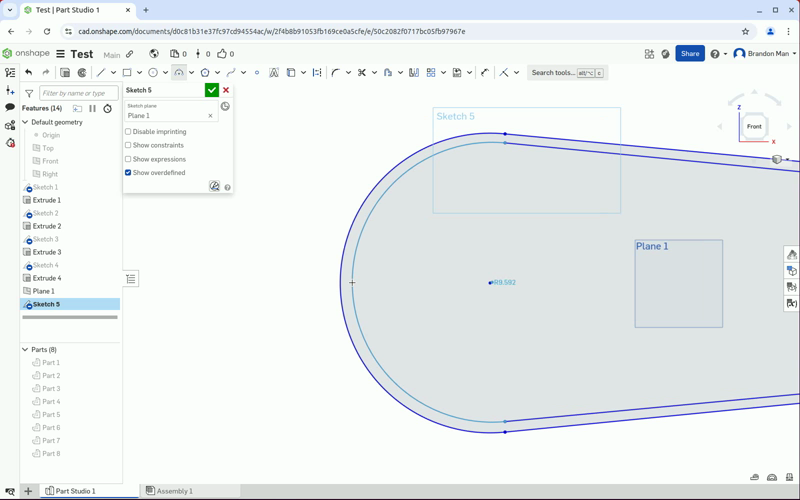
scroll(6)
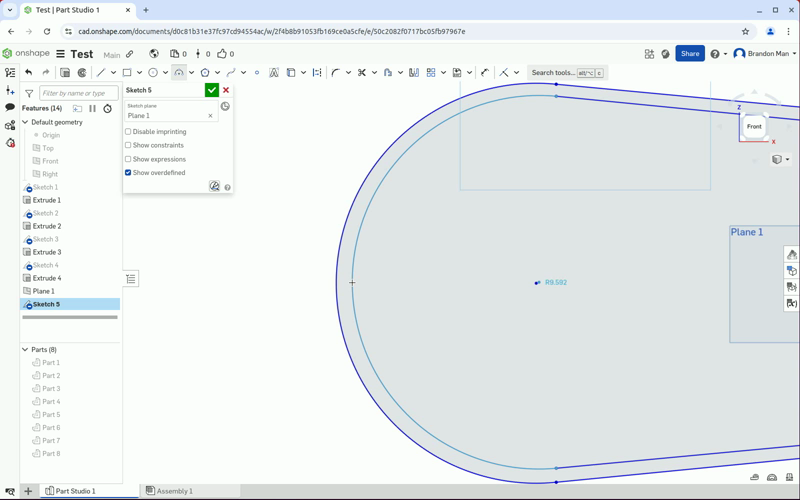
scroll(6)
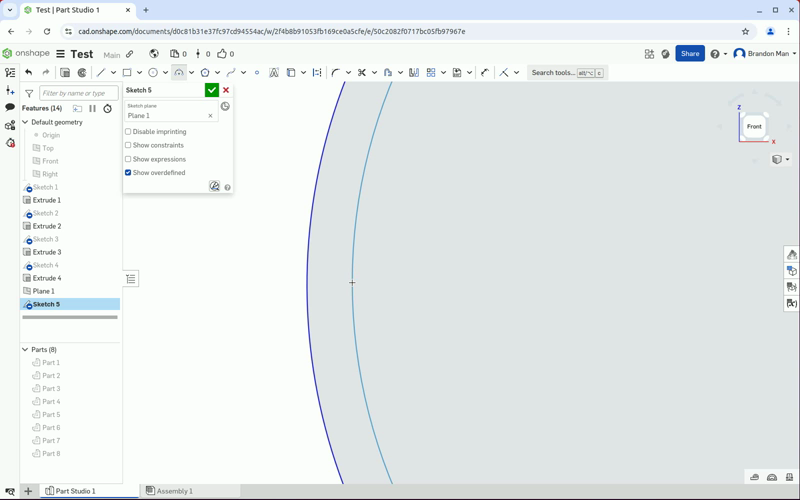
click(352, 282)
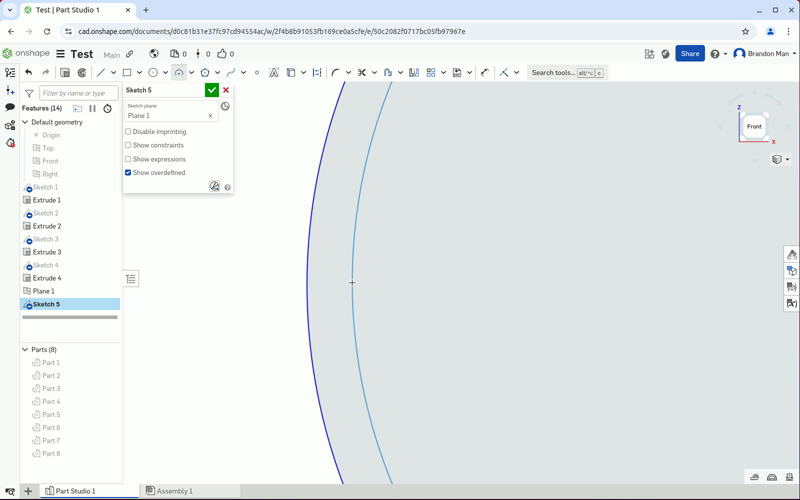
scroll(-6)
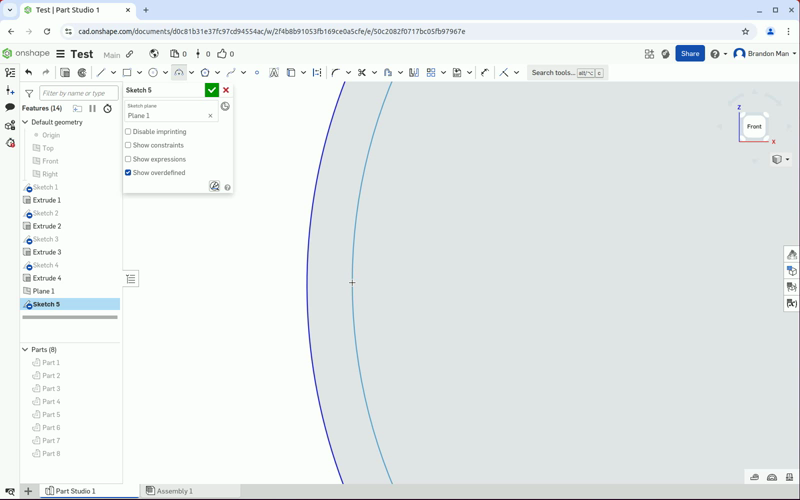
scroll(-6)
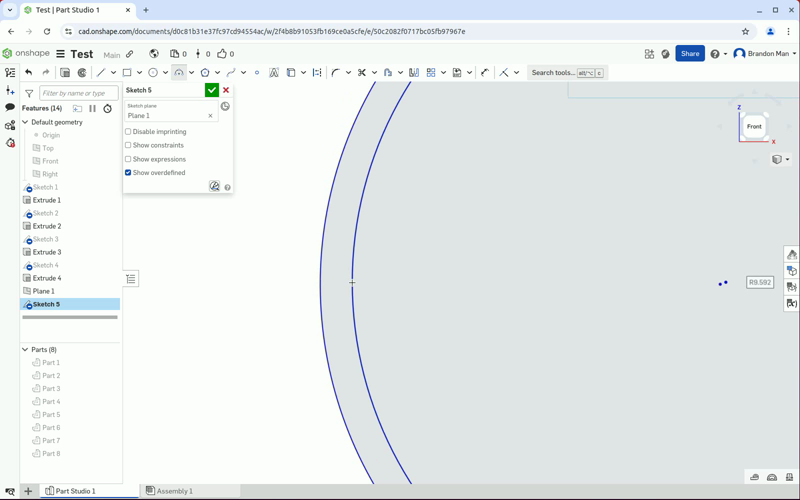
scroll(-6)
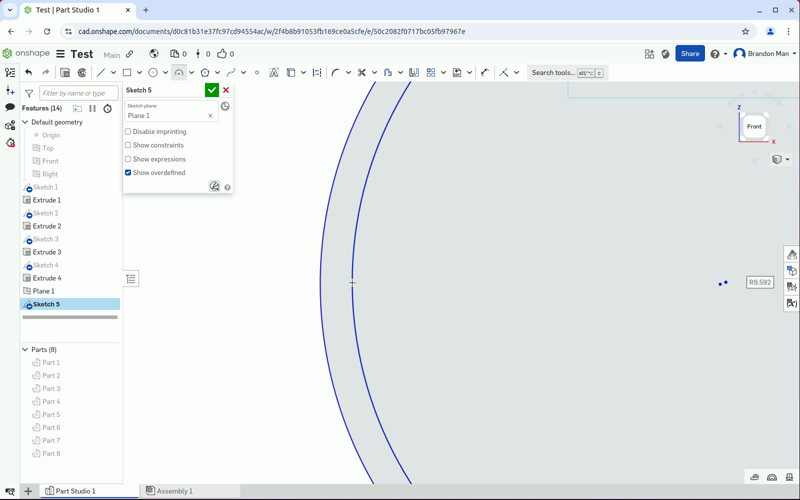
scroll(-6)
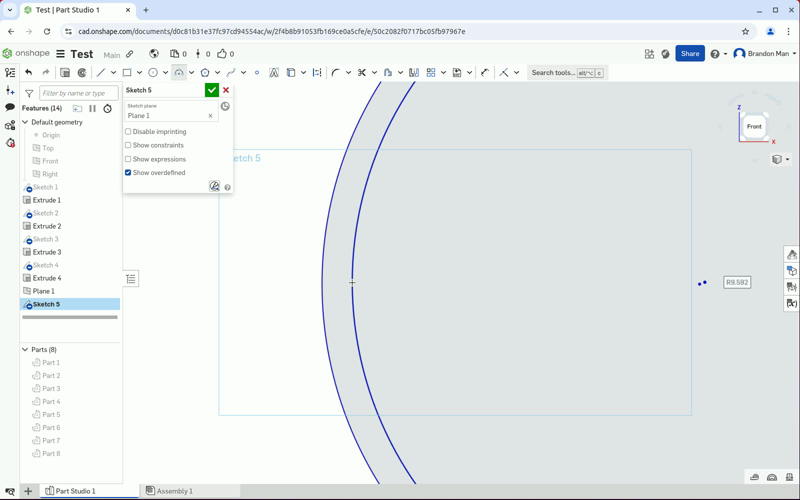
scroll(-6)
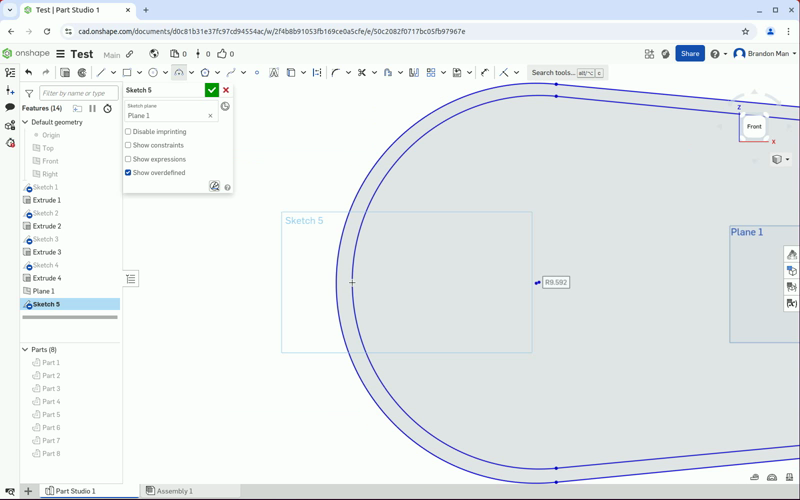
scroll(-6)
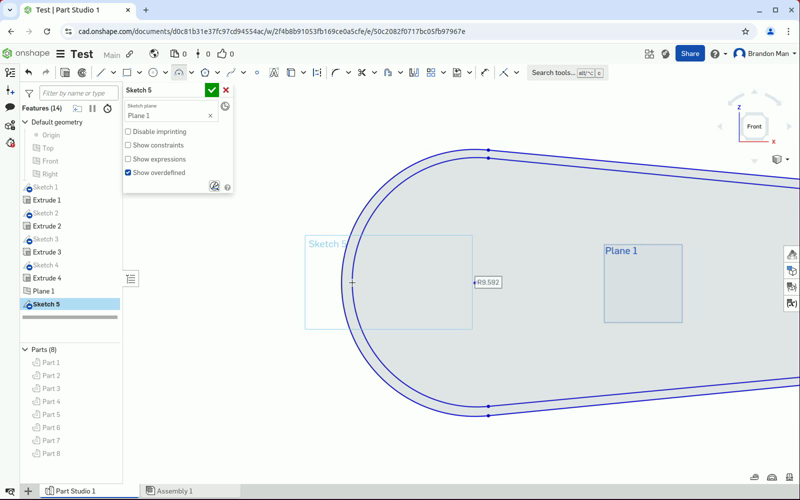
scroll(-6)
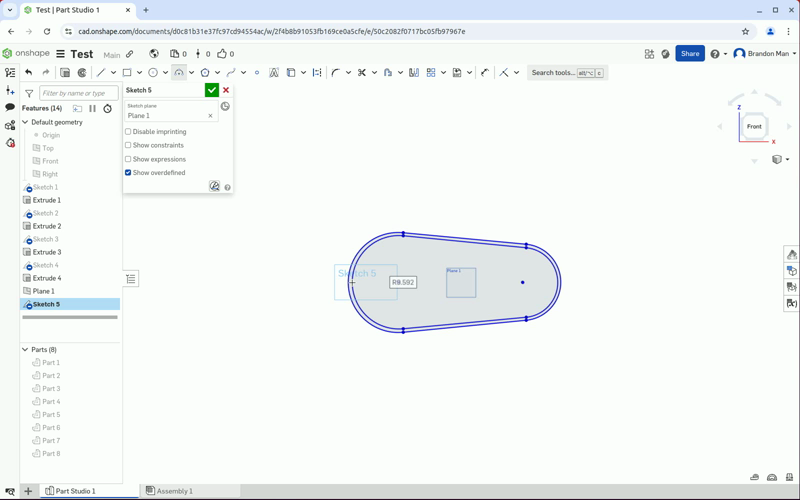
key_up(shift)
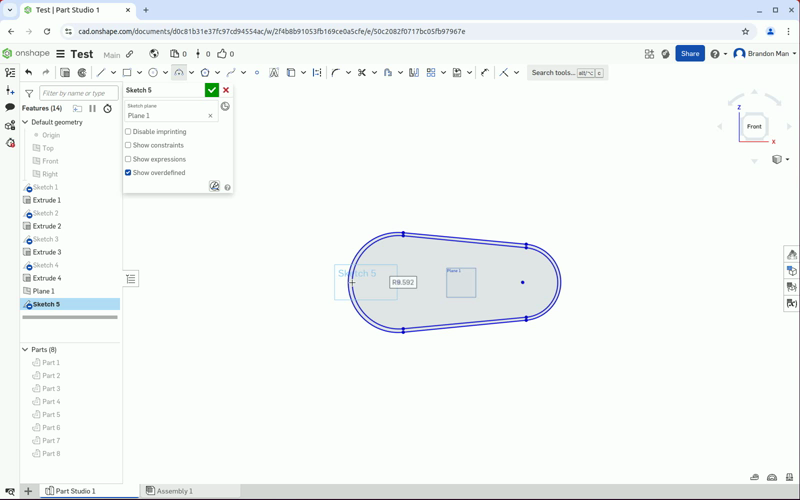
key(esc)
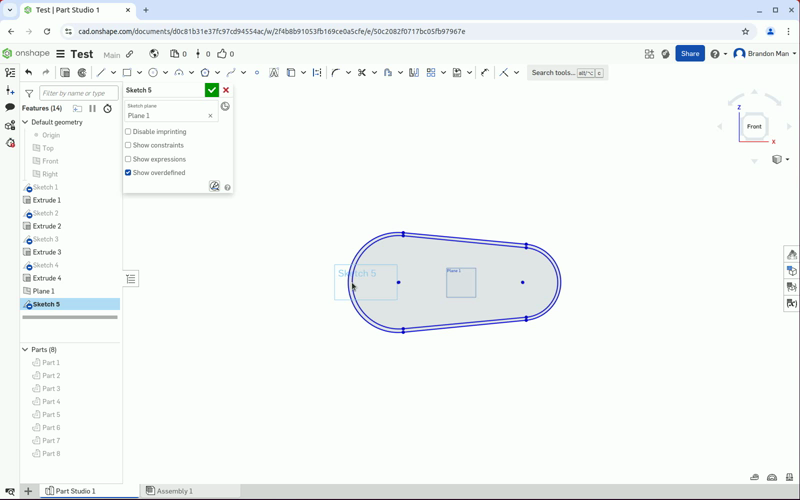
mouse_move(440, 326)
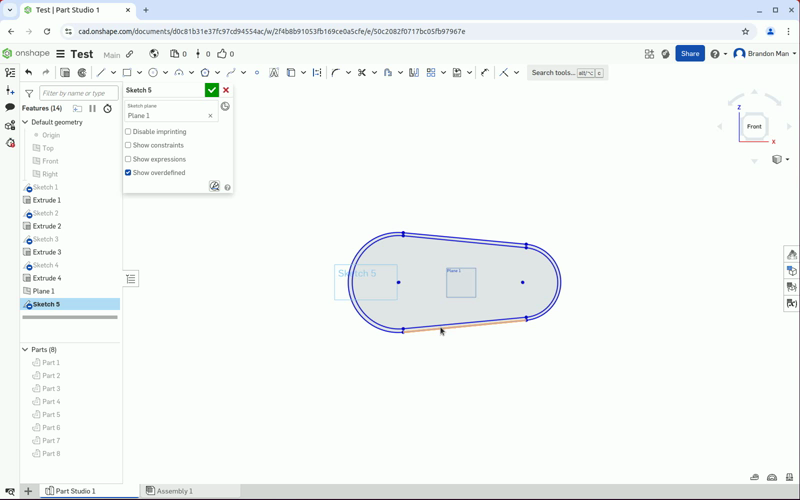
scroll(6)
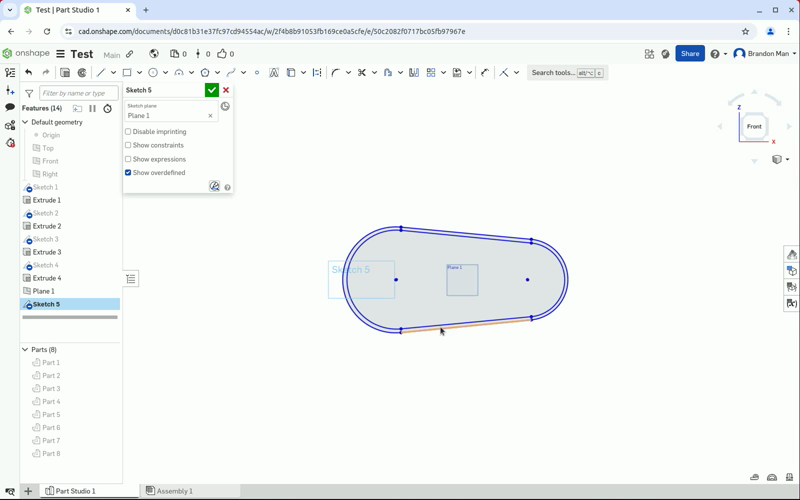
scroll(6)
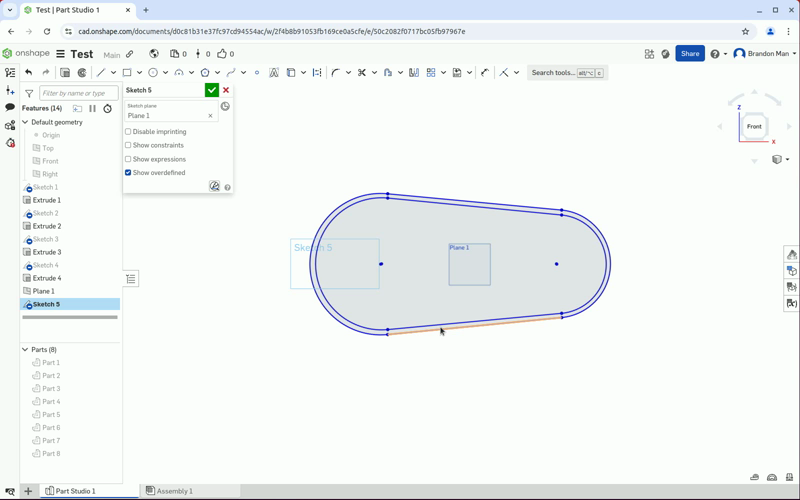
scroll(6)
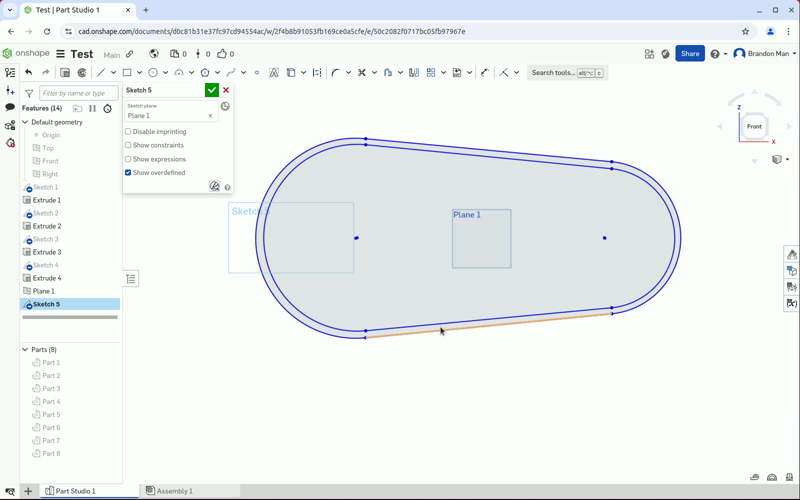
scroll(6)
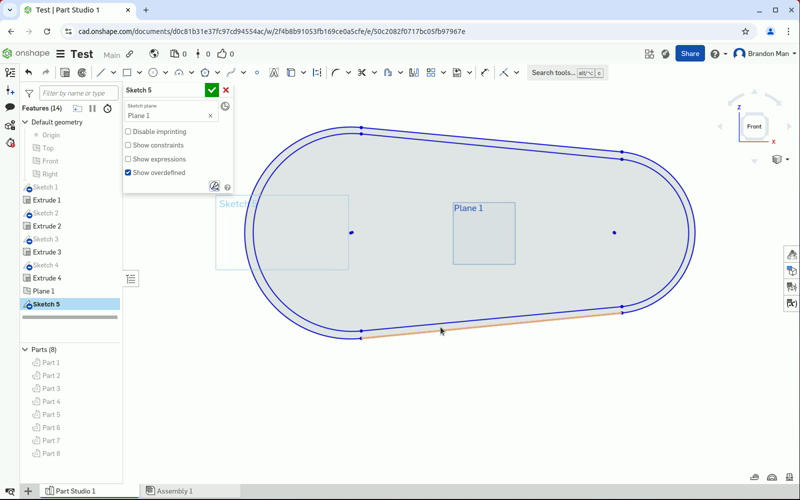
scroll(6)
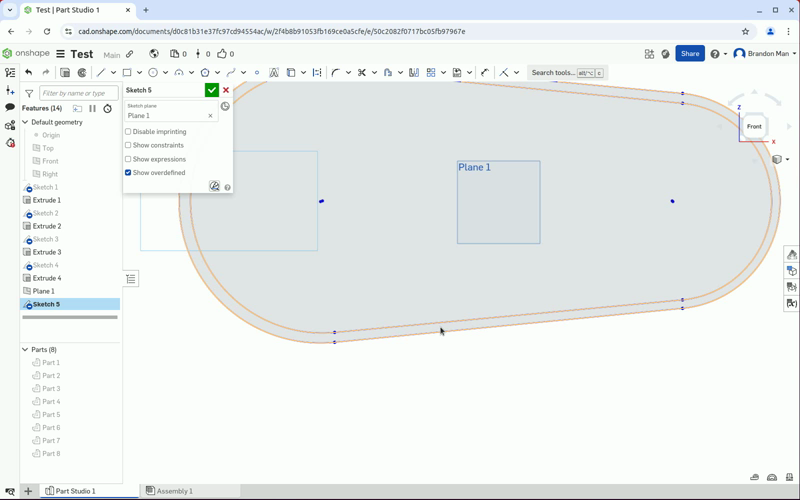
scroll(6)
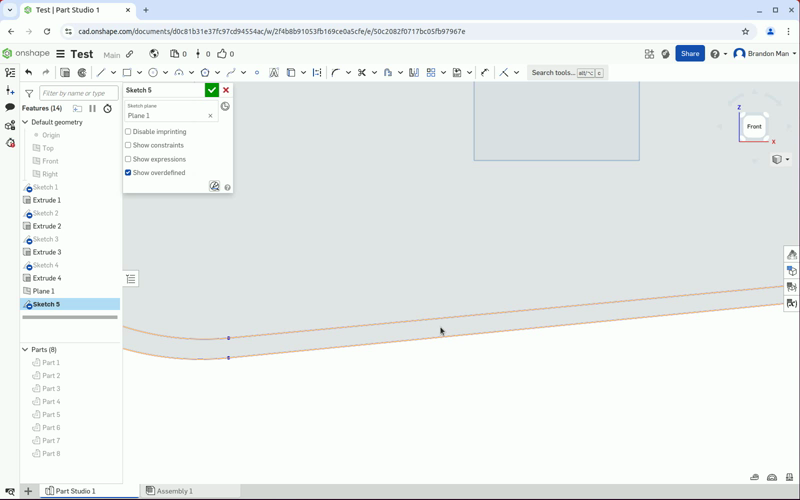
scroll(6)
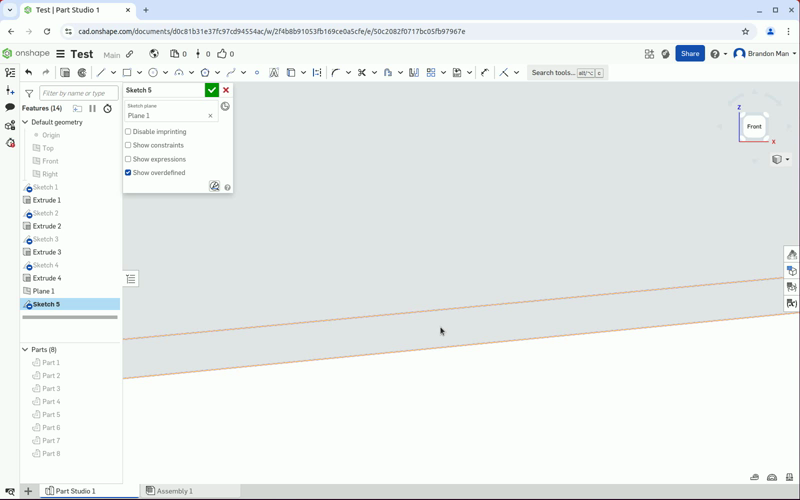
click(440, 326)
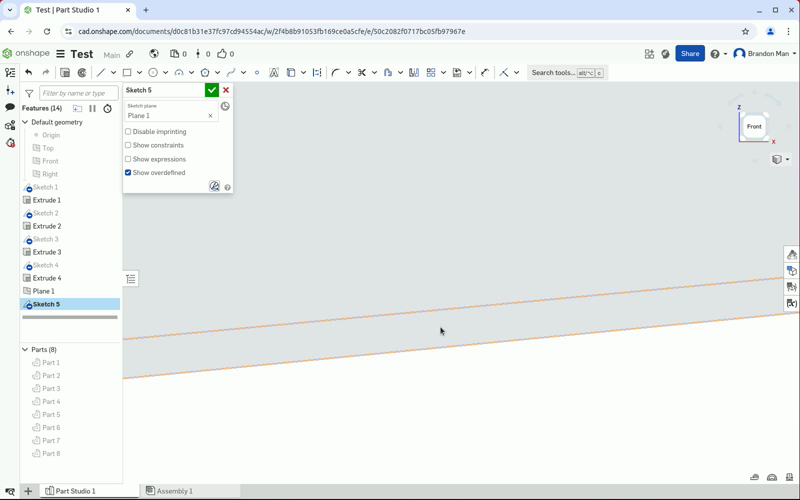
scroll(-6)
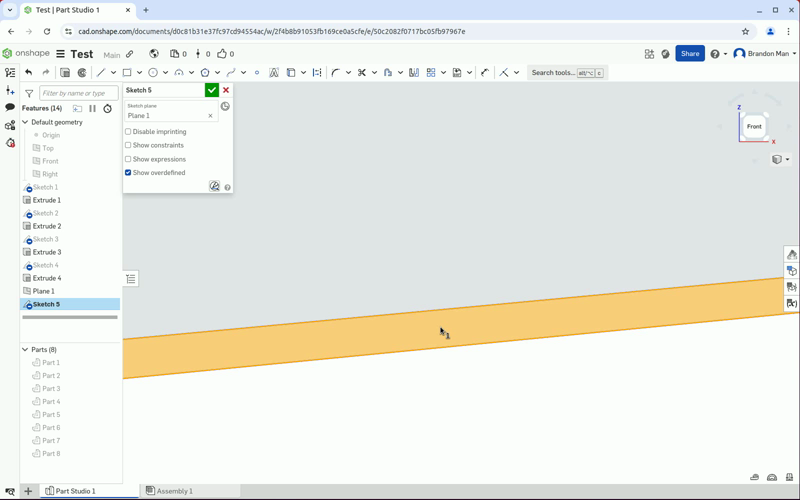
scroll(-6)
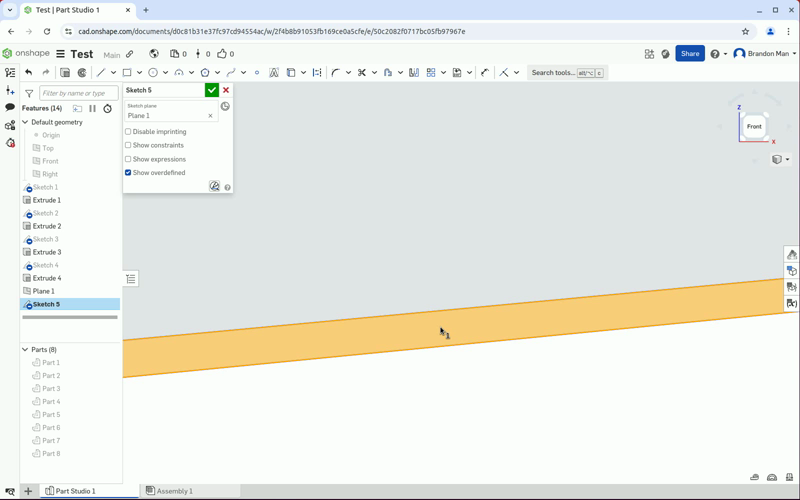
scroll(-6)
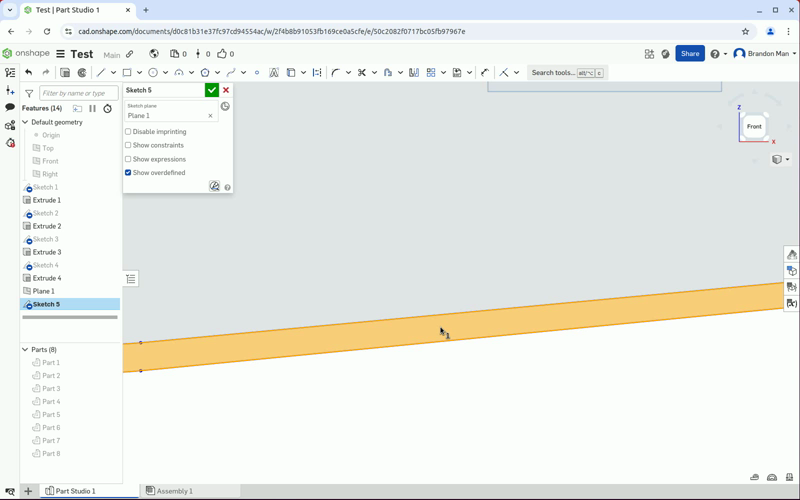
scroll(-6)
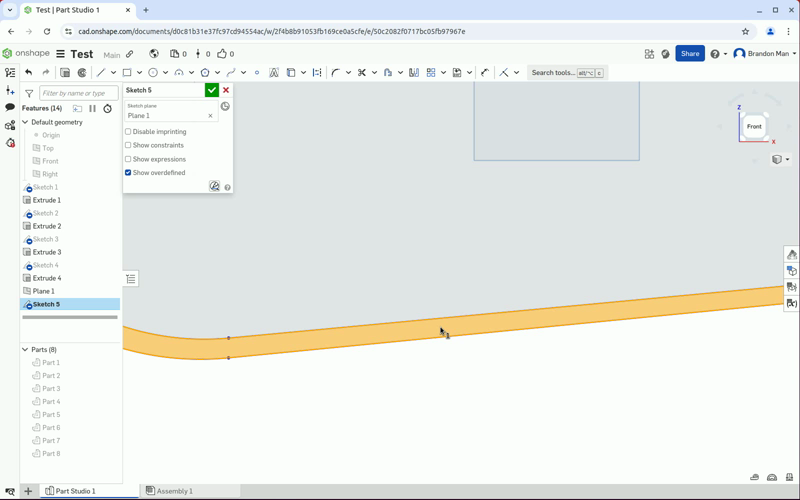
scroll(-6)
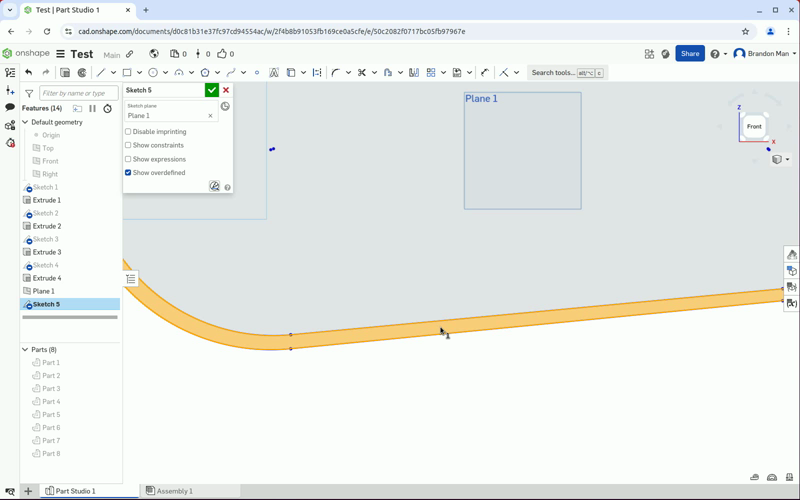
scroll(-6)
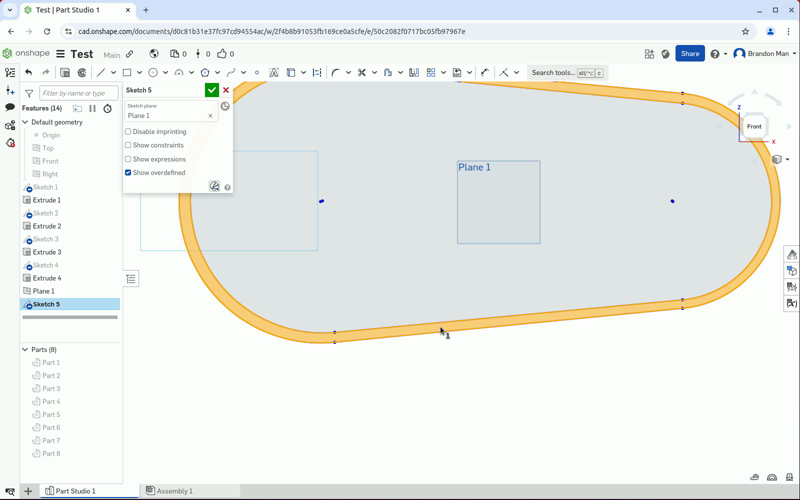
scroll(-6)
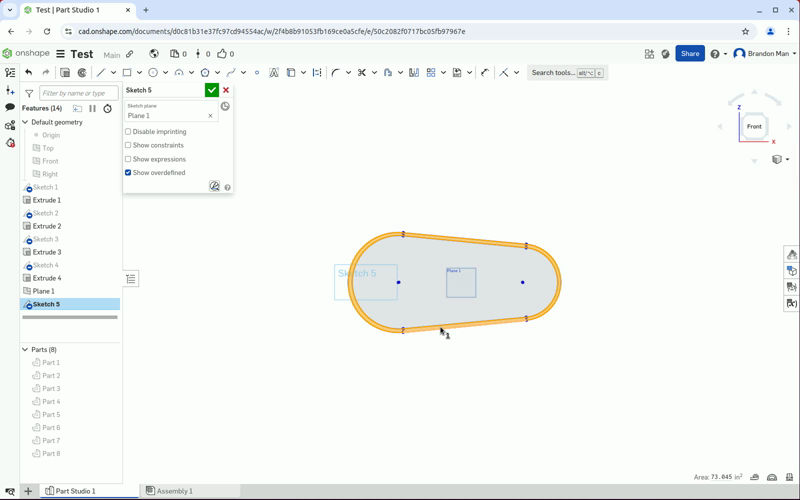
mouse_move(73, 352)
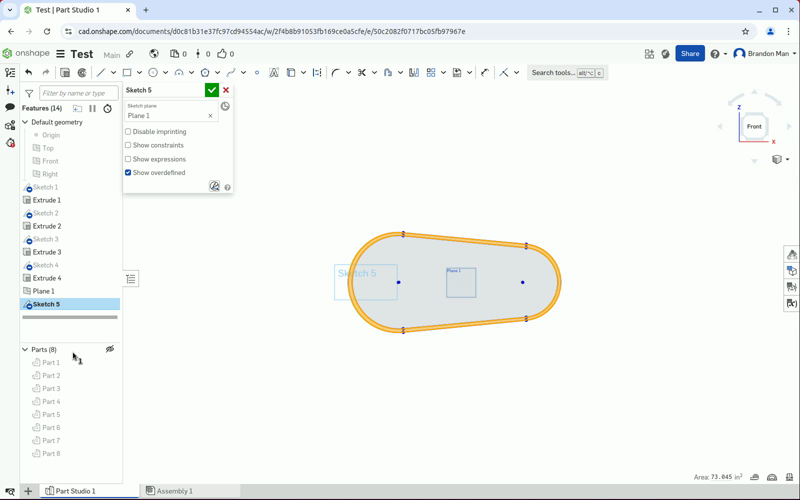
key(shift+y)
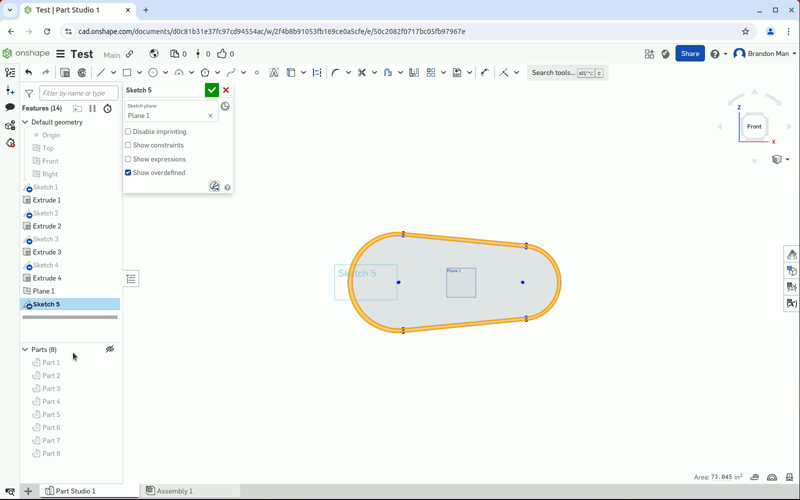
key(shift+e)
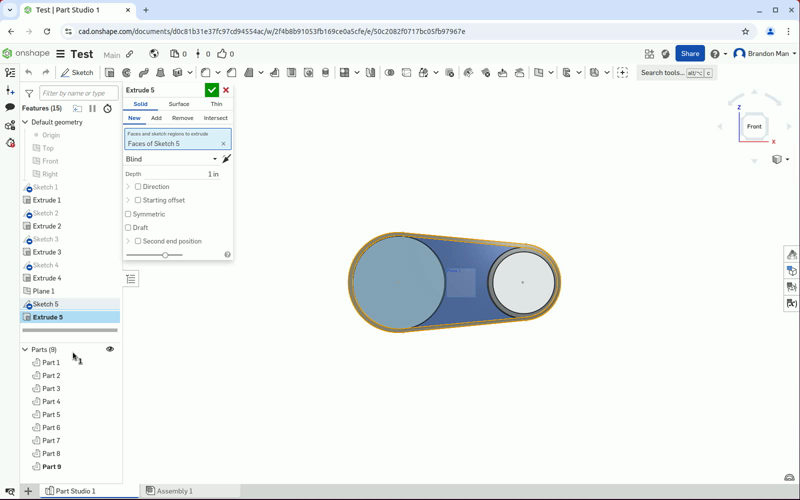
mouse_move(143, 106)
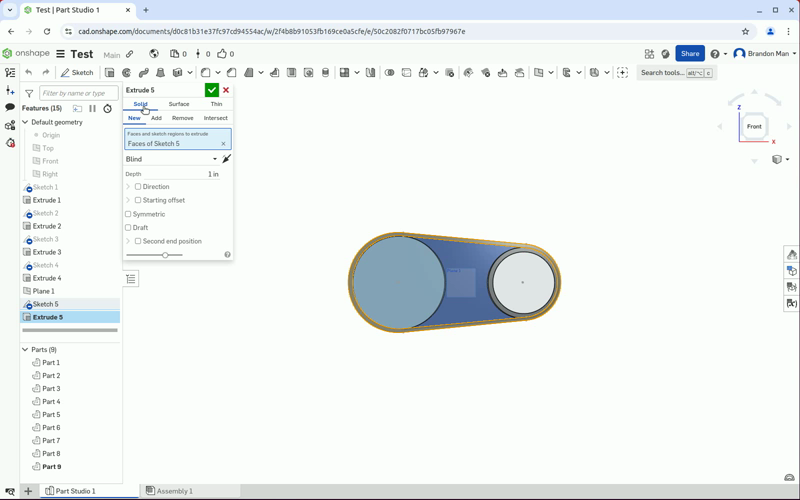
click(143, 106)
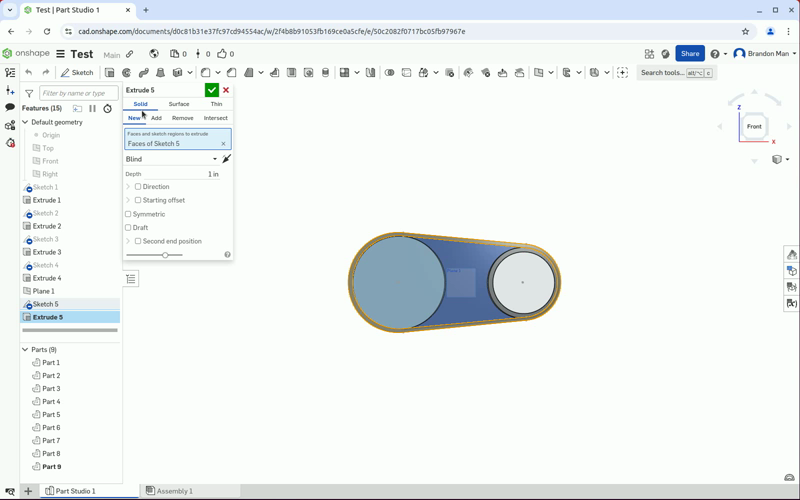
mouse_move(137, 120)
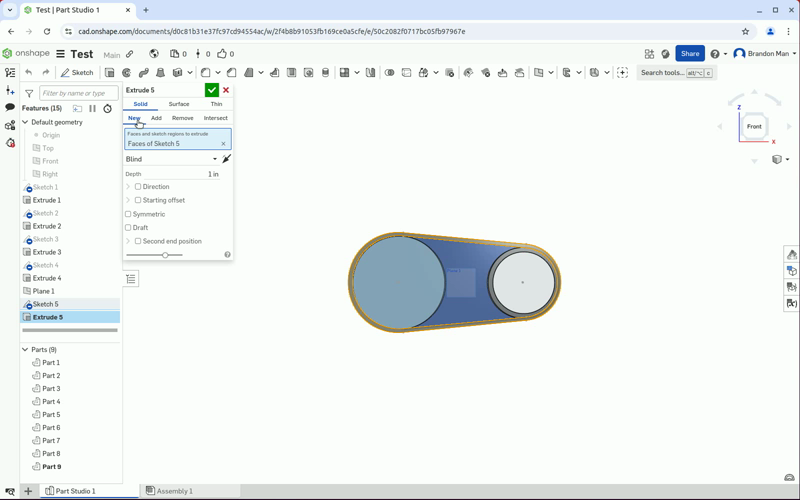
click(137, 120)
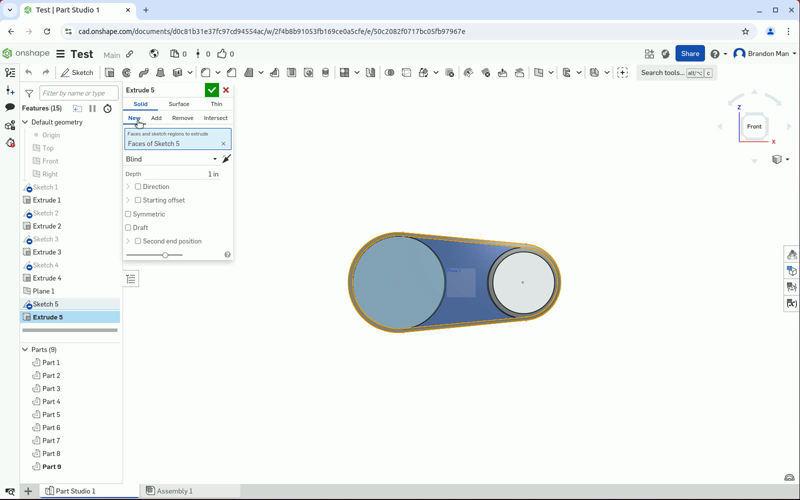
key(tab, 4)
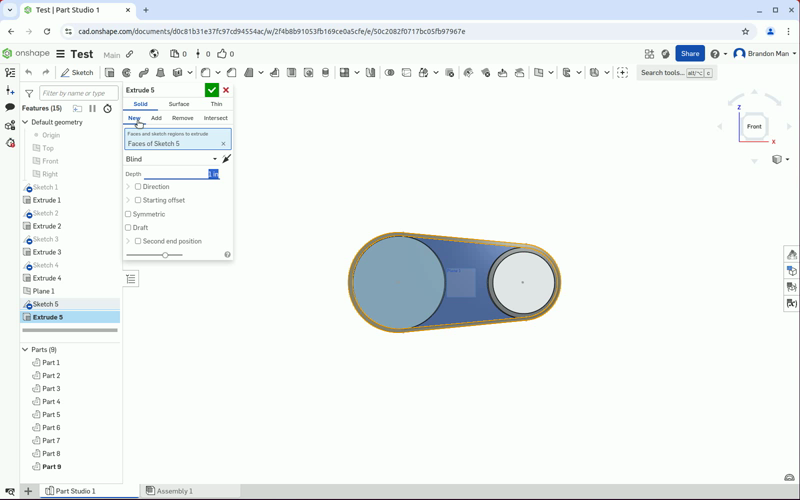
text(-1.685)
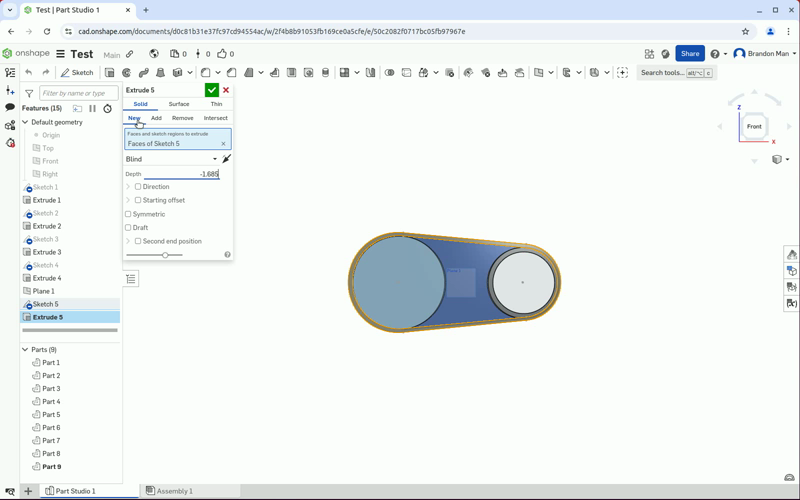
key(enter)
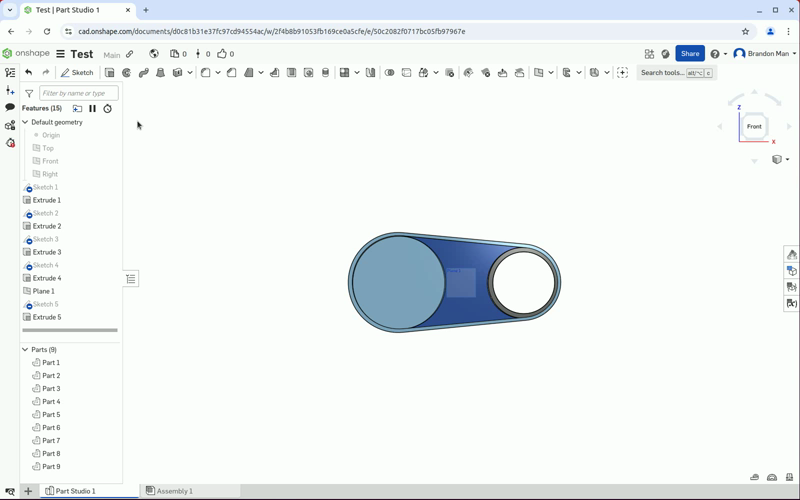
key(shift+h)
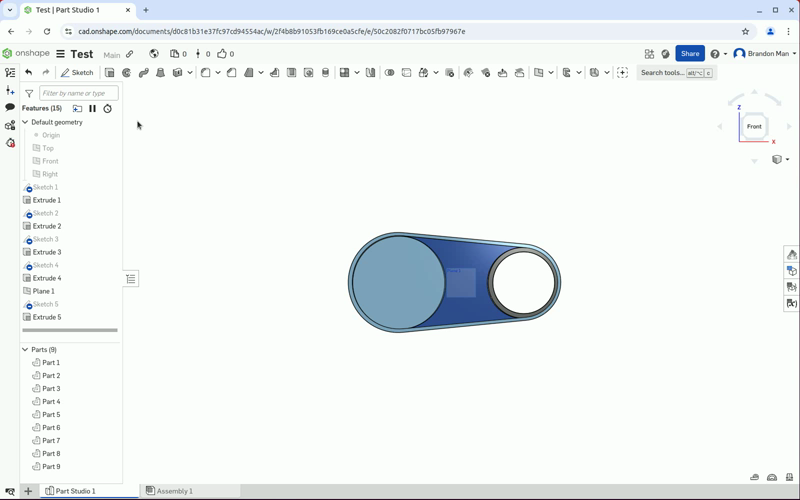
key(shift+h)
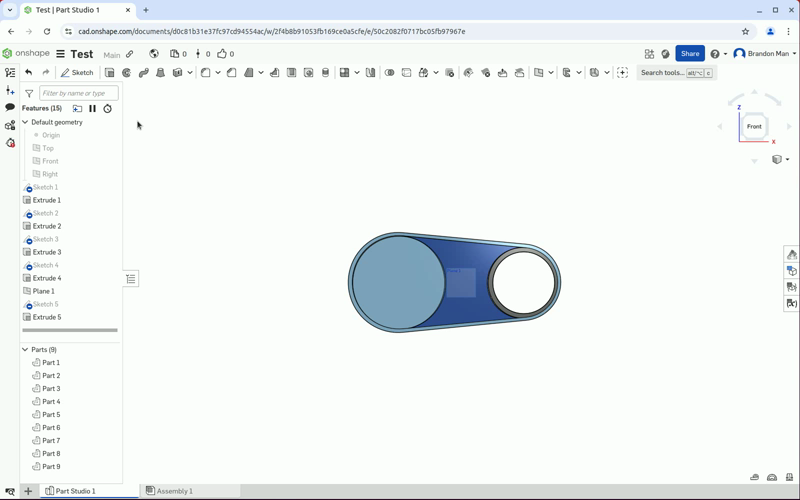
mouse_move(73, 189)
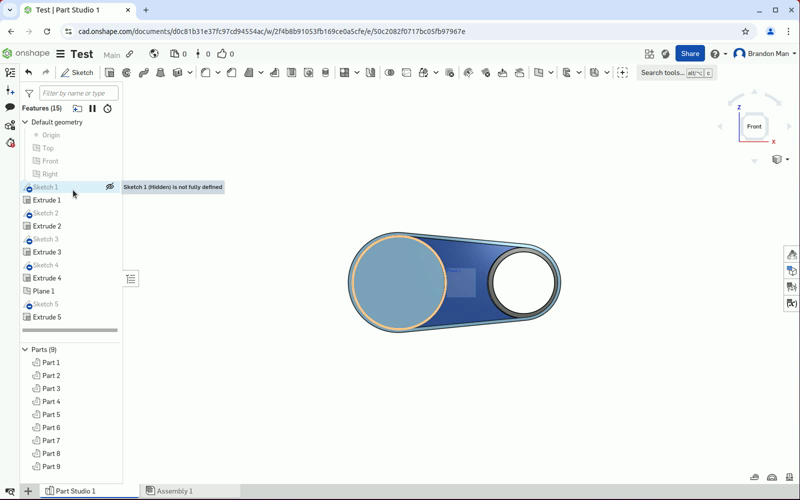
click(73, 189)
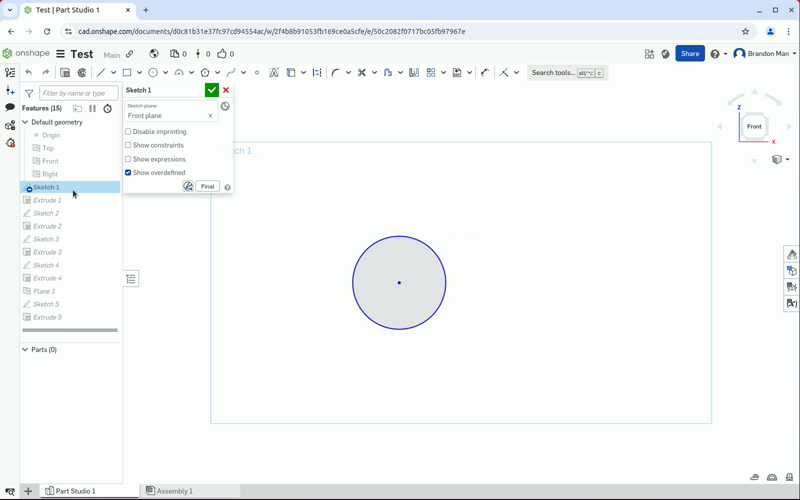
mouse_move(229, 92)
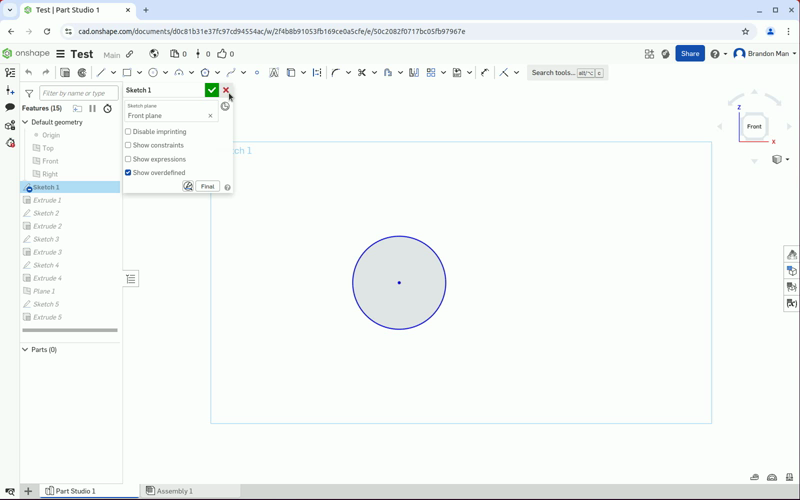
click(229, 92)
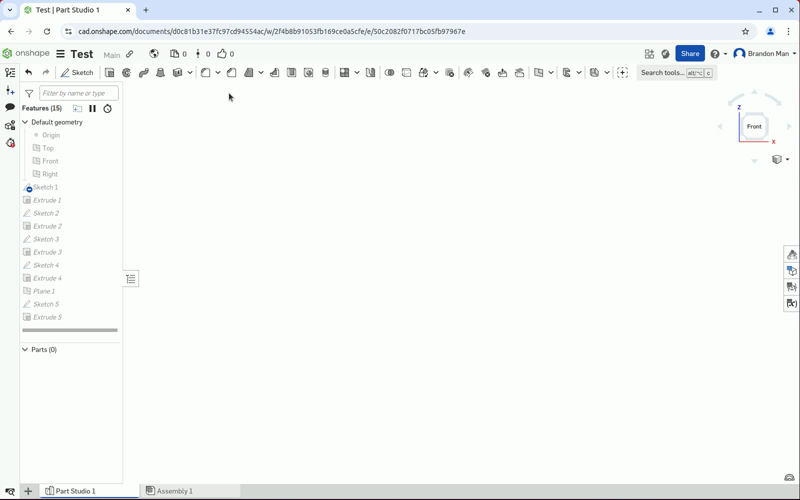
key(shift+s)
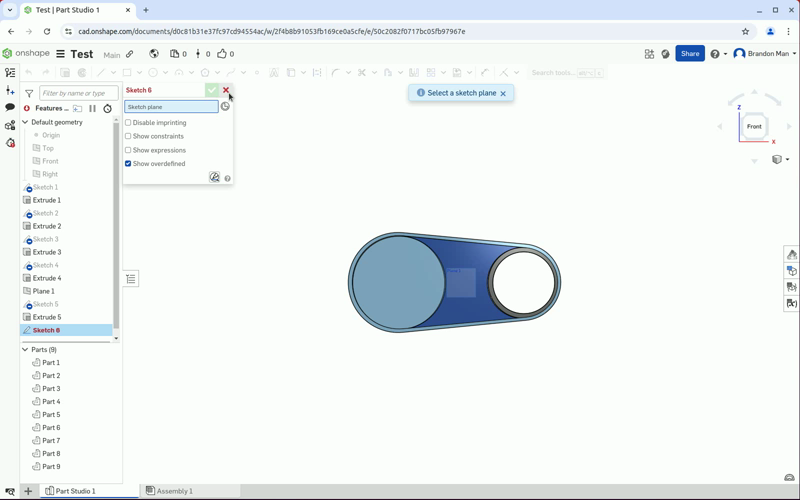
mouse_move(69, 293)
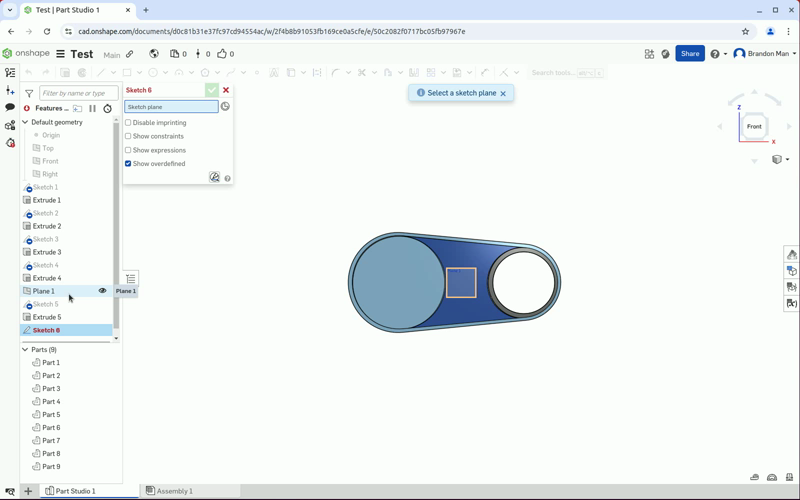
click(69, 293)
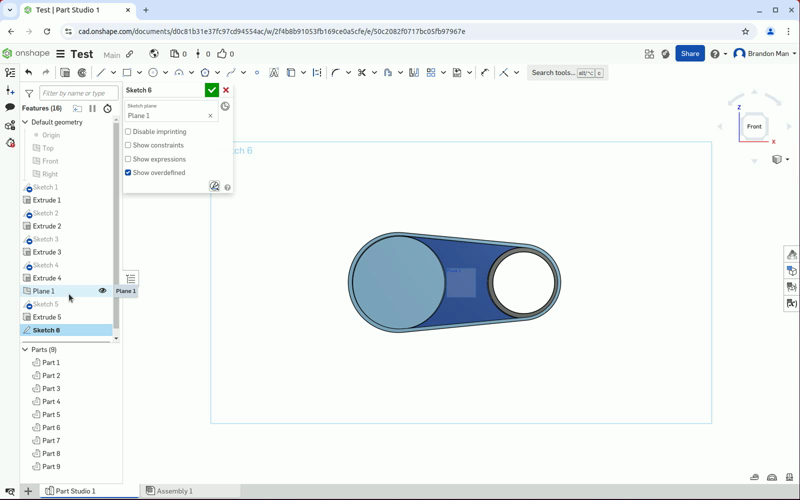
mouse_move(73, 352)
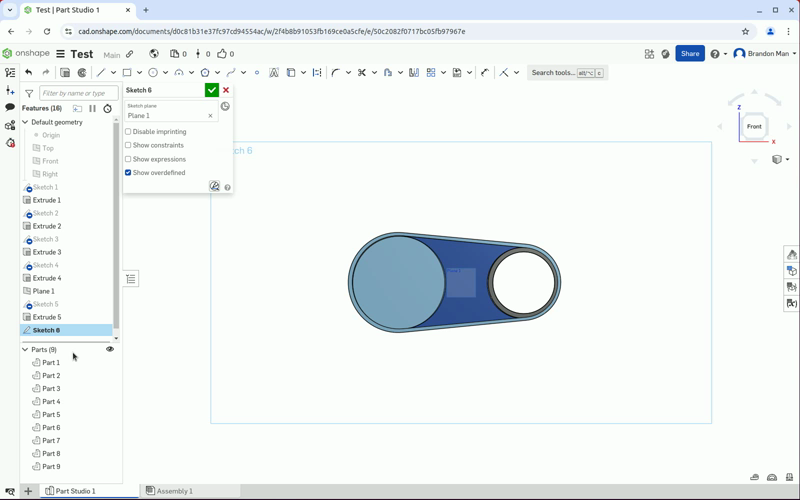
key(y)
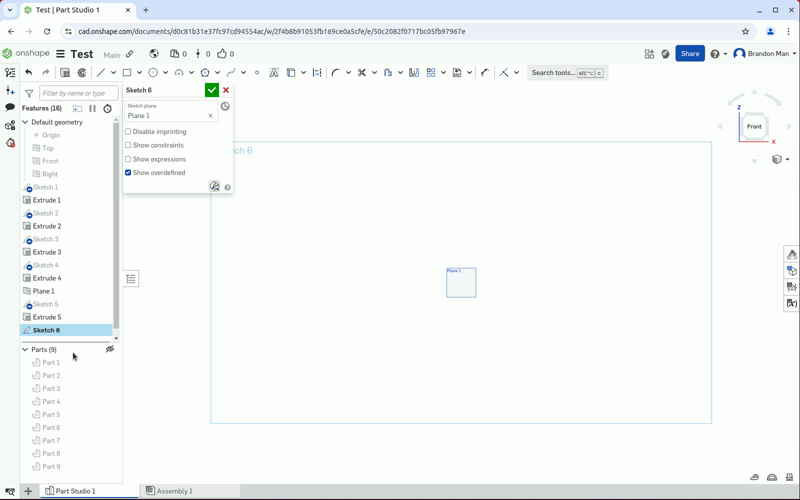
key(l)
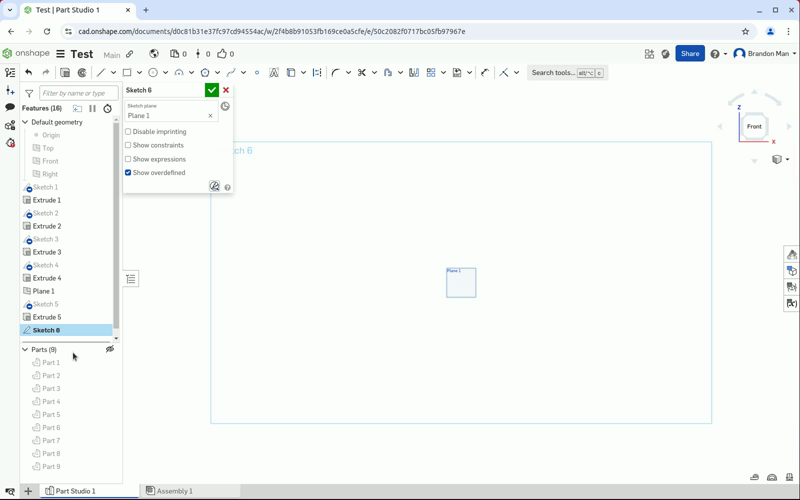
key_down(shift)
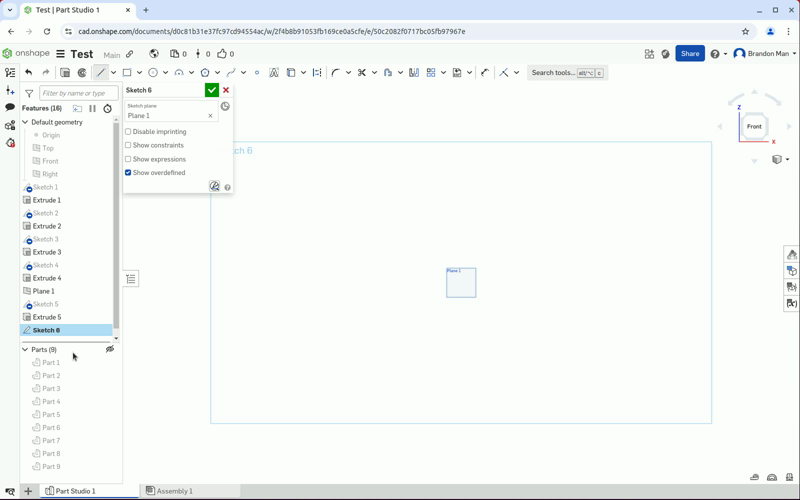
mouse_move(401, 329)
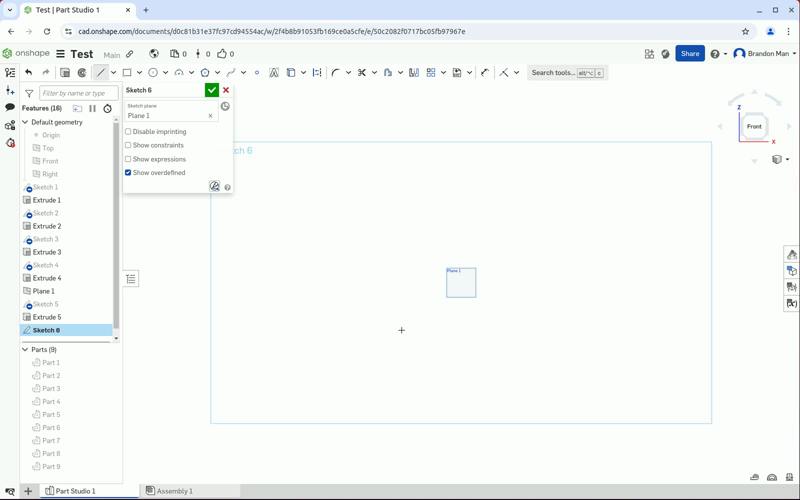
click(401, 329)
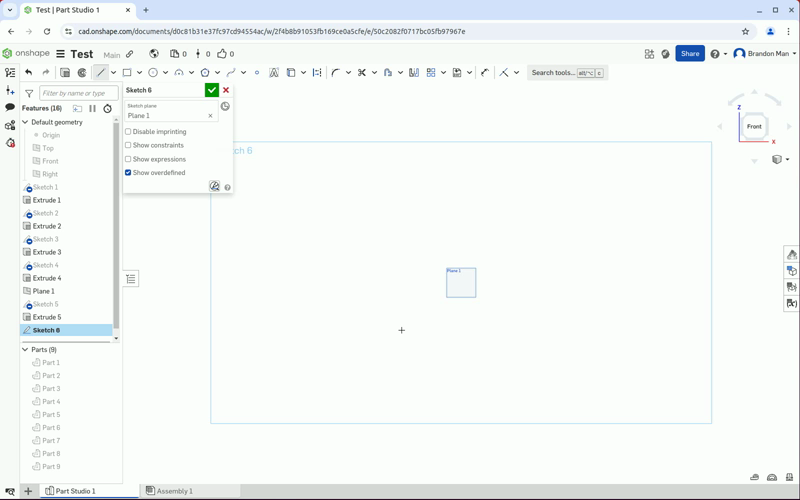
key_up(shift)
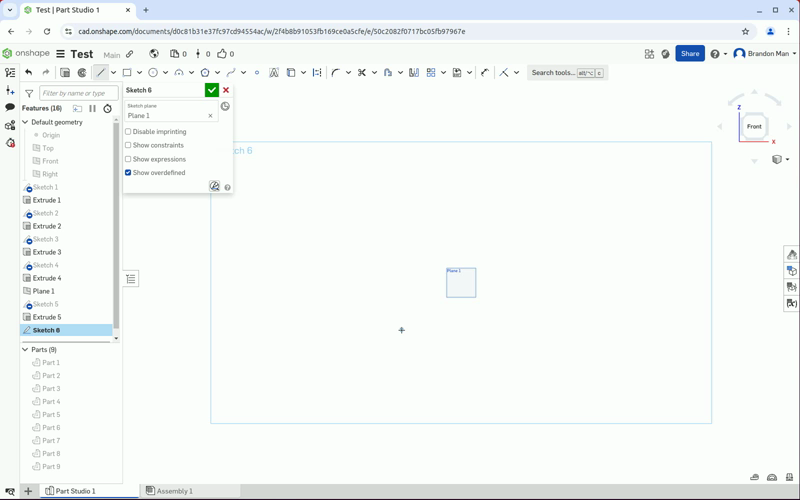
key_down(shift)
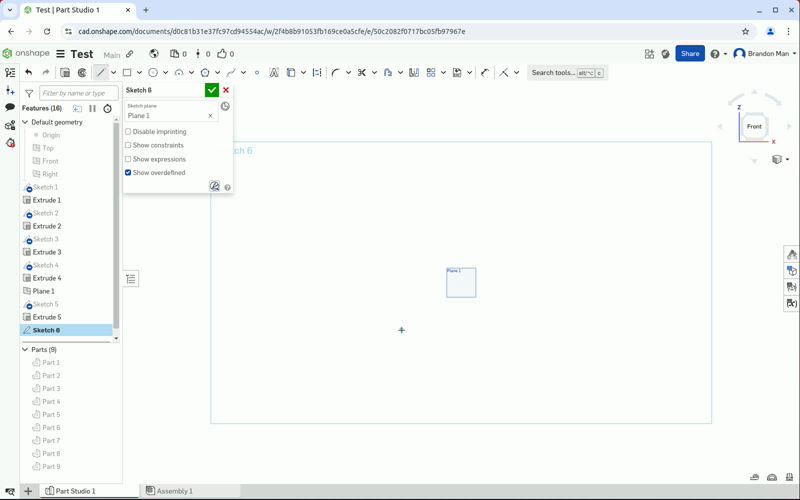
mouse_move(526, 318)
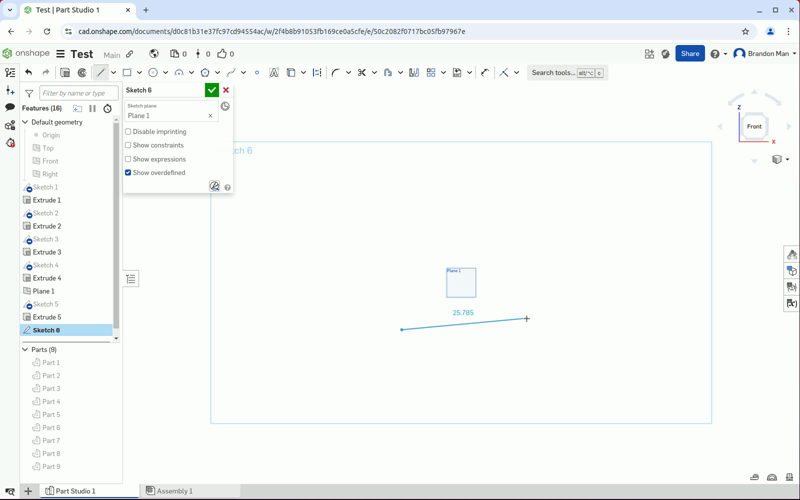
click(526, 318)
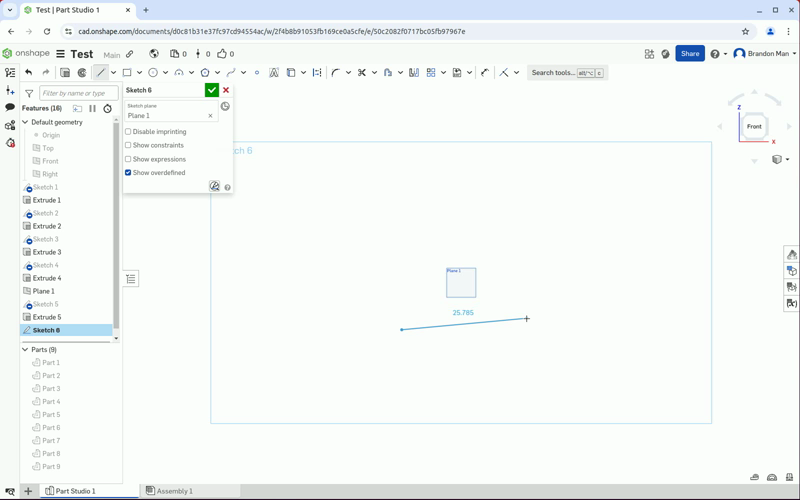
key_up(shift)
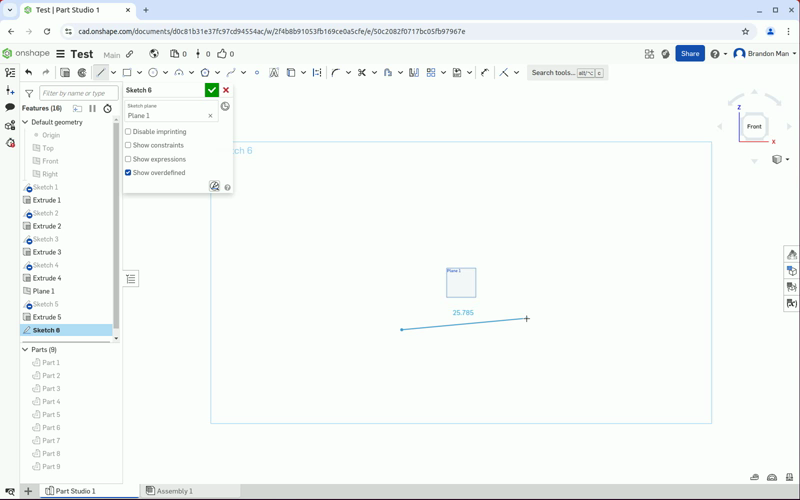
key(esc)
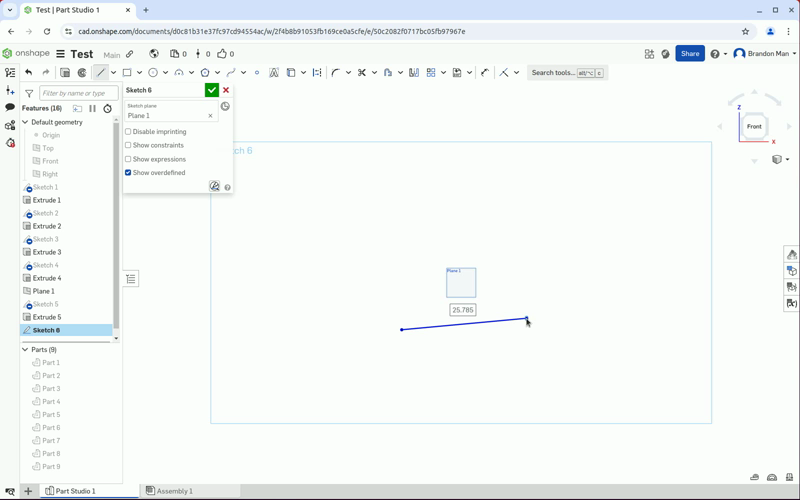
key(a)
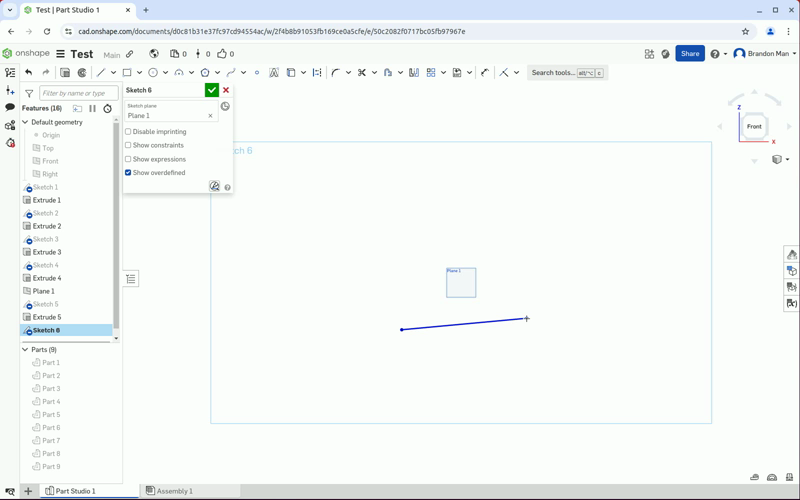
mouse_move(526, 318)
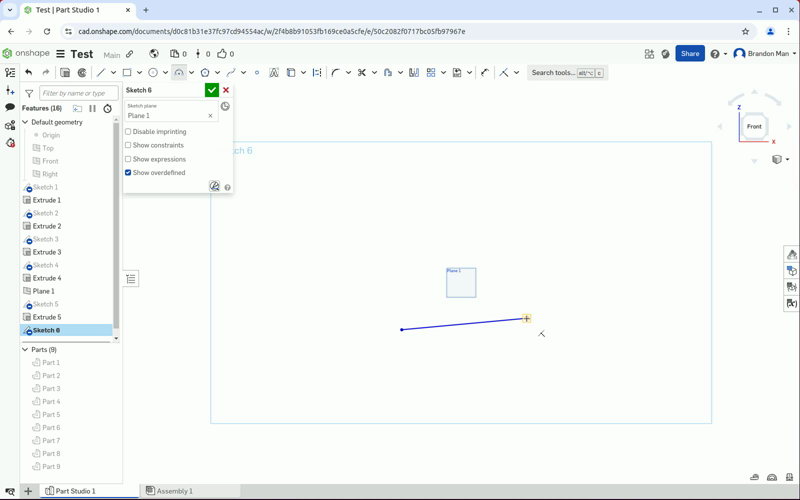
click(526, 318)
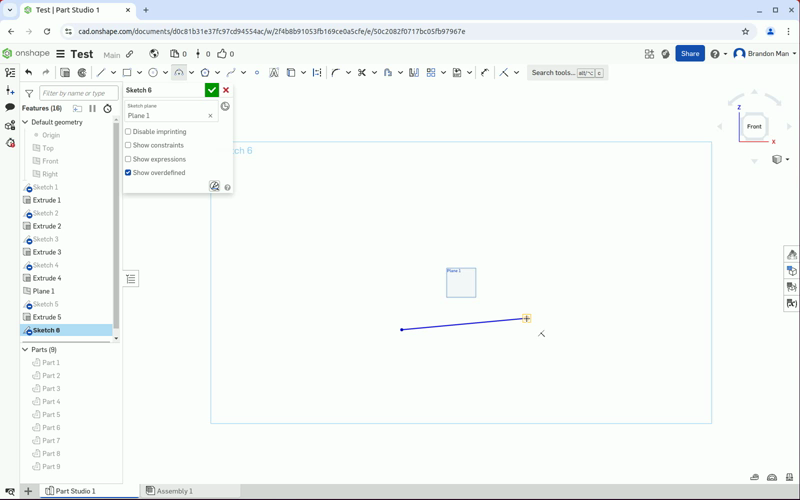
key_down(shift)
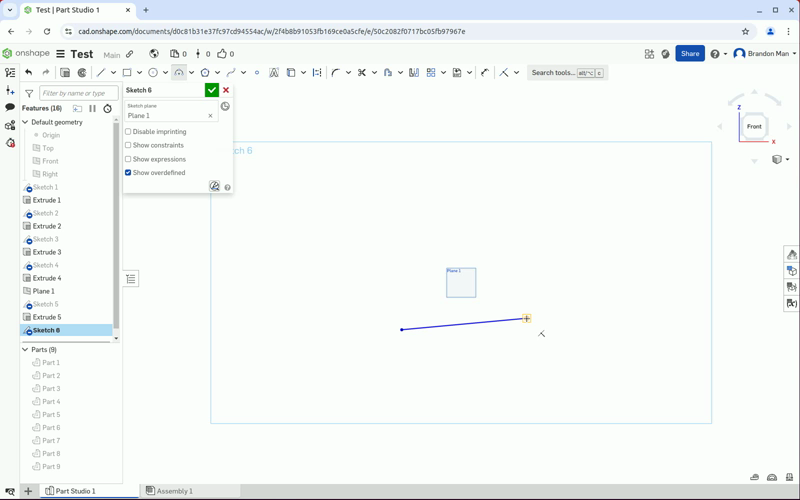
mouse_move(526, 247)
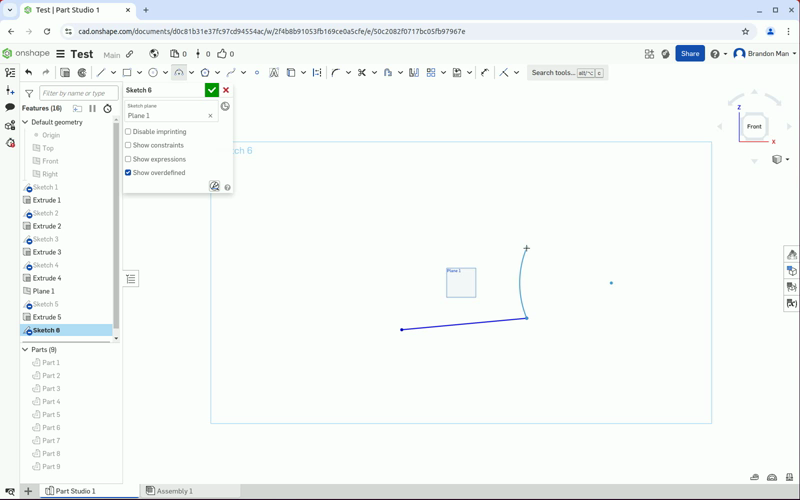
click(526, 247)
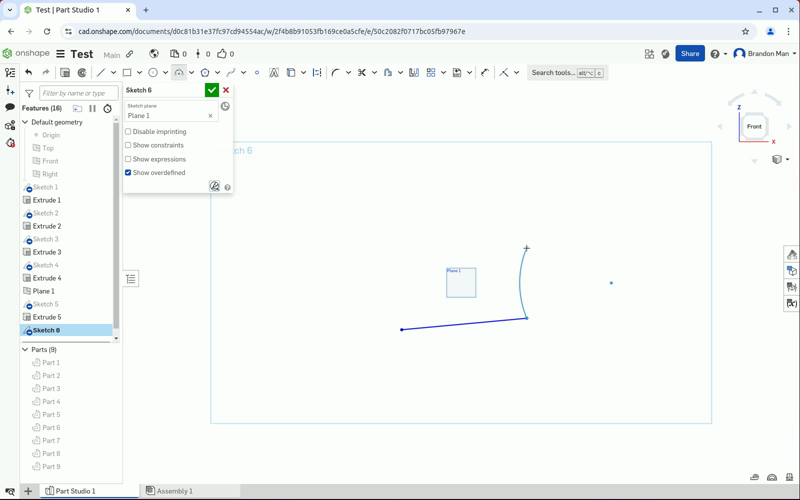
mouse_move(558, 283)
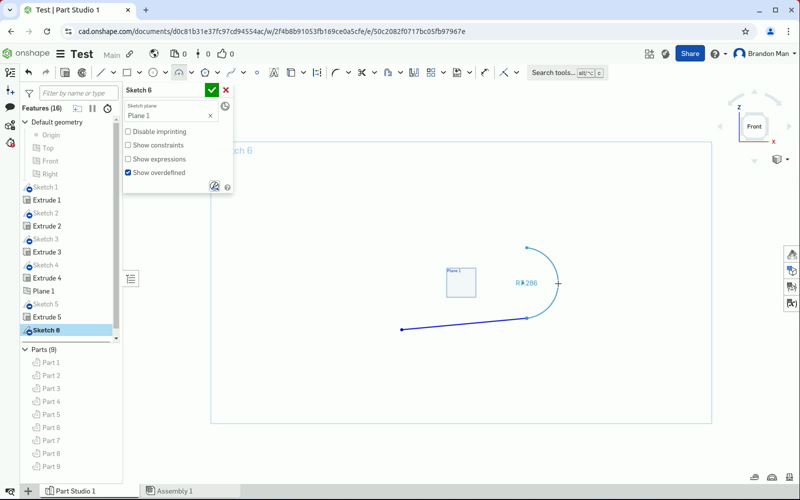
click(558, 283)
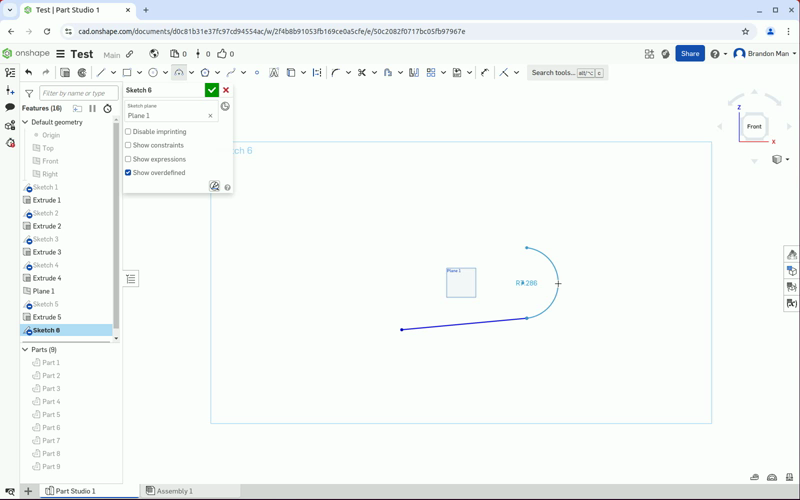
key_up(shift)
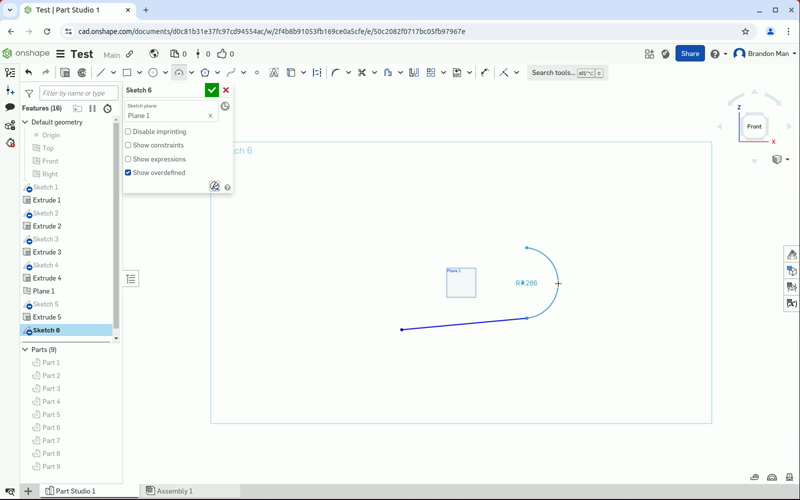
key(esc)
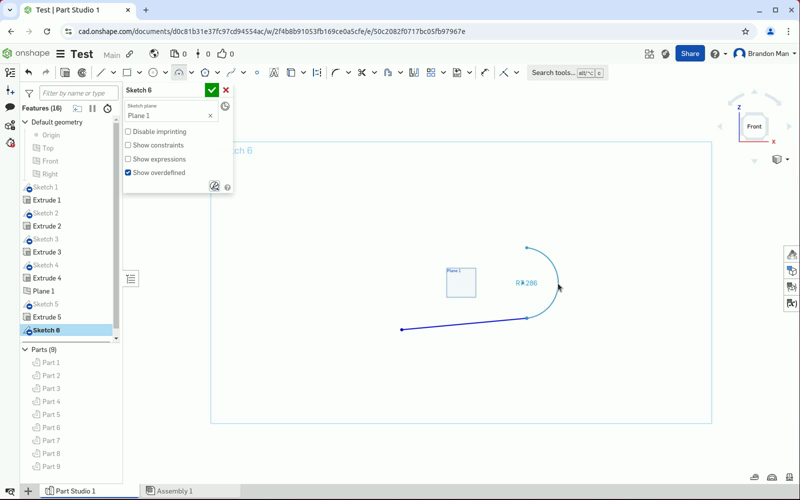
key(l)
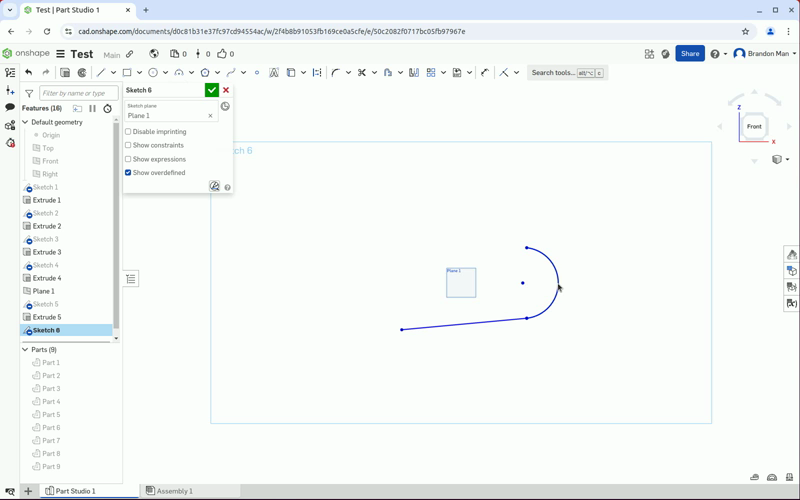
mouse_move(526, 247)
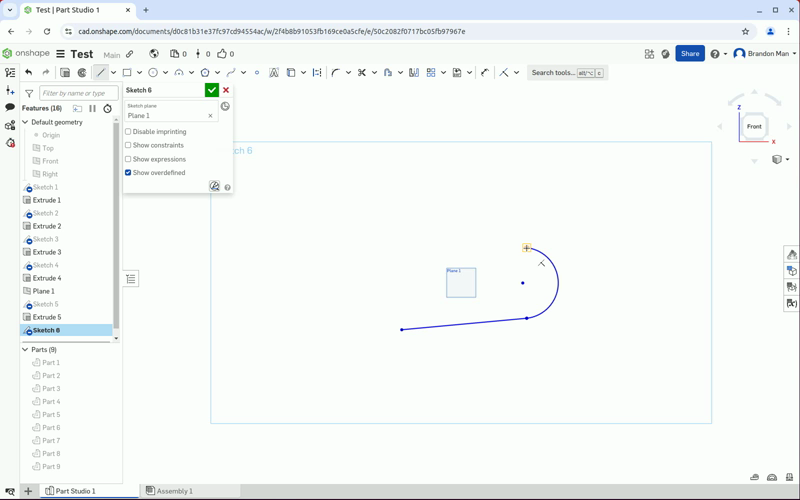
click(526, 247)
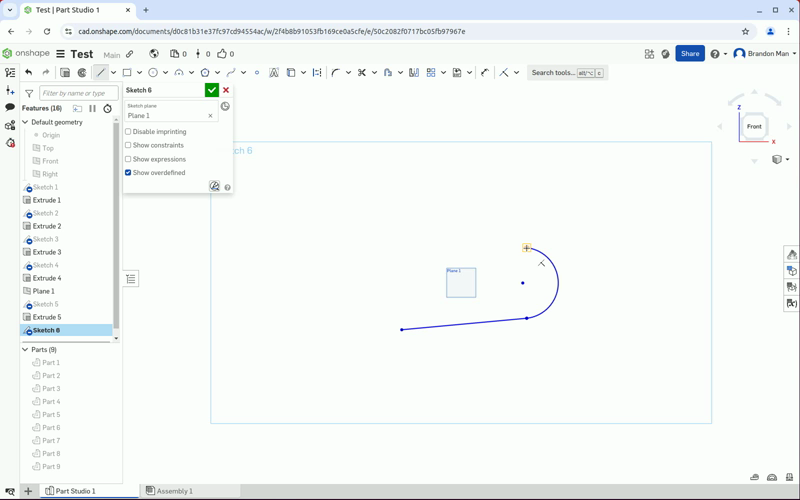
key_down(shift)
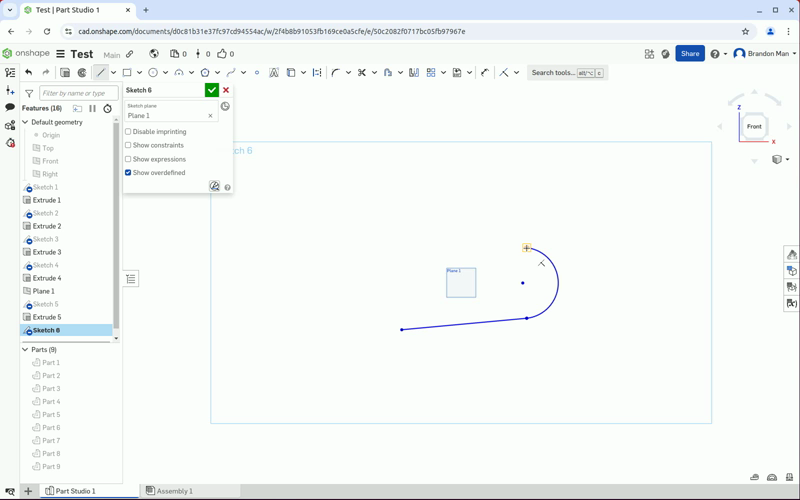
mouse_move(401, 236)
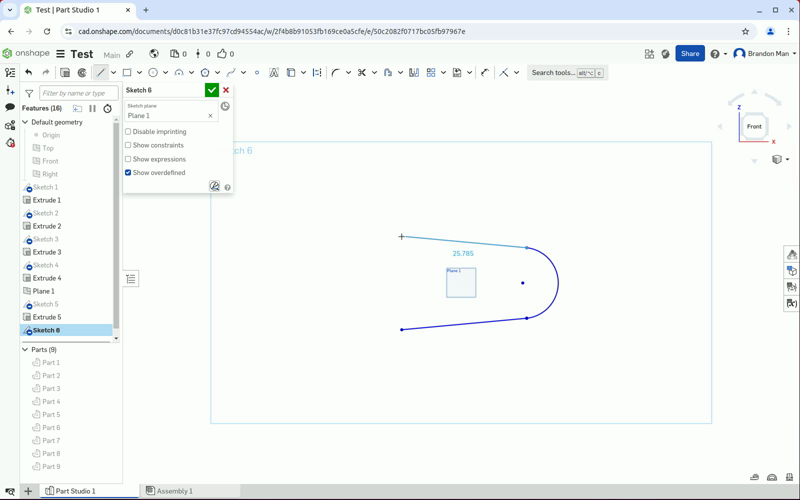
click(401, 236)
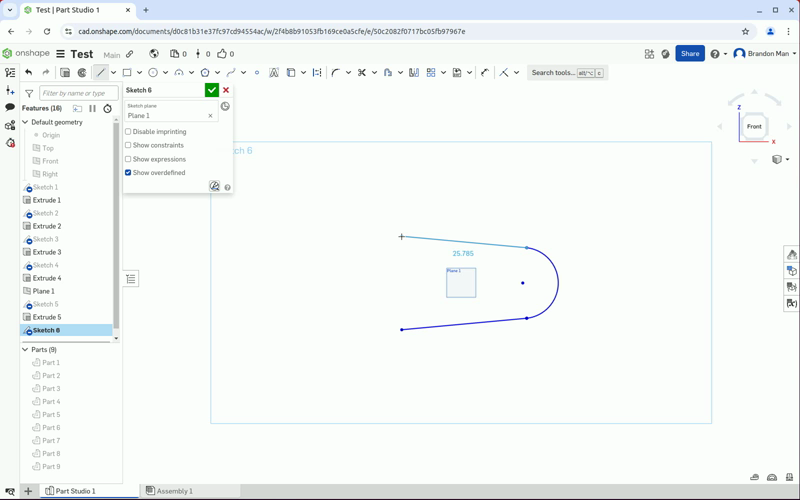
key_up(shift)
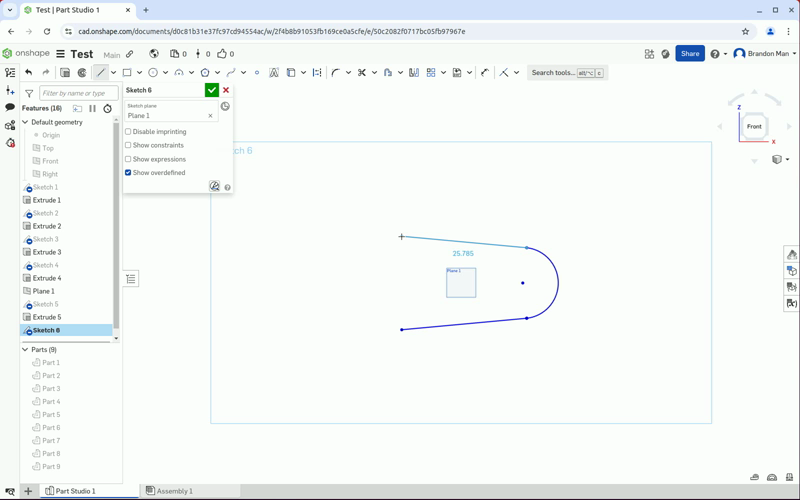
key(esc)
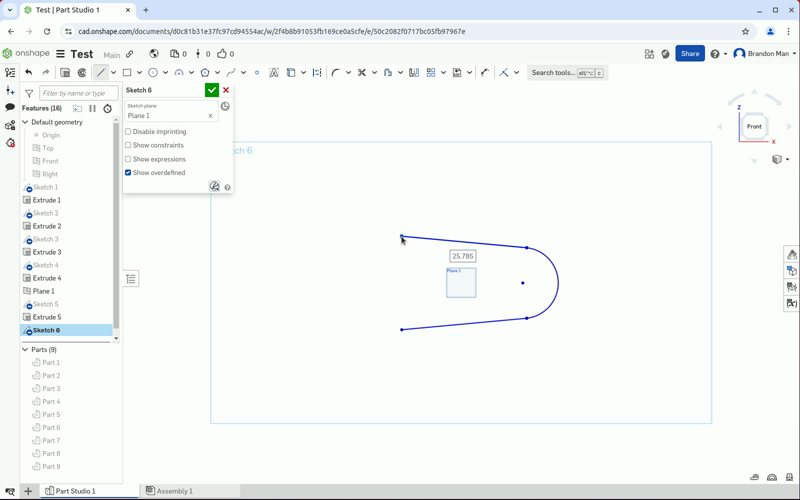
key(a)
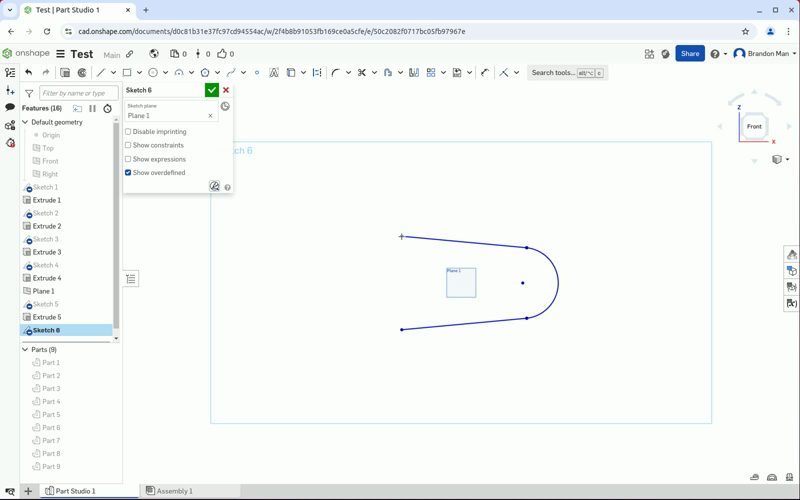
mouse_move(401, 236)
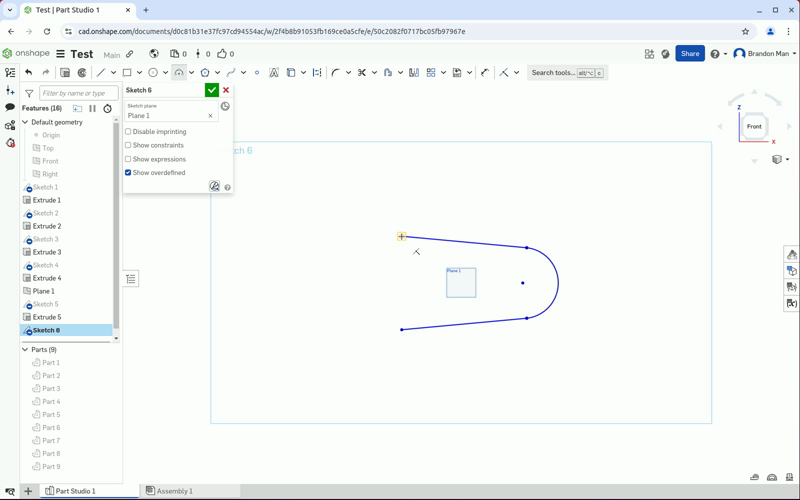
click(401, 236)
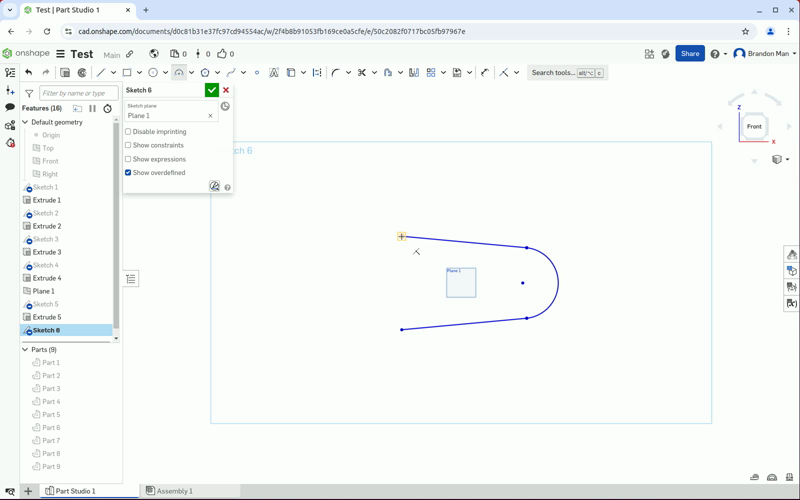
mouse_move(401, 329)
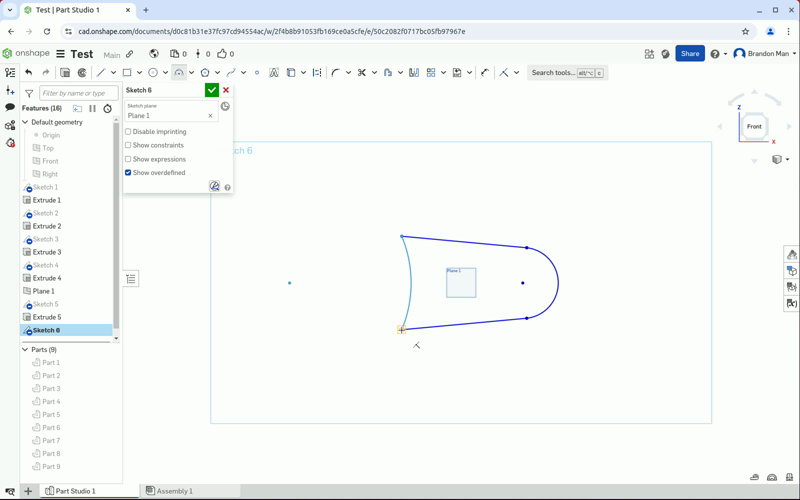
click(401, 329)
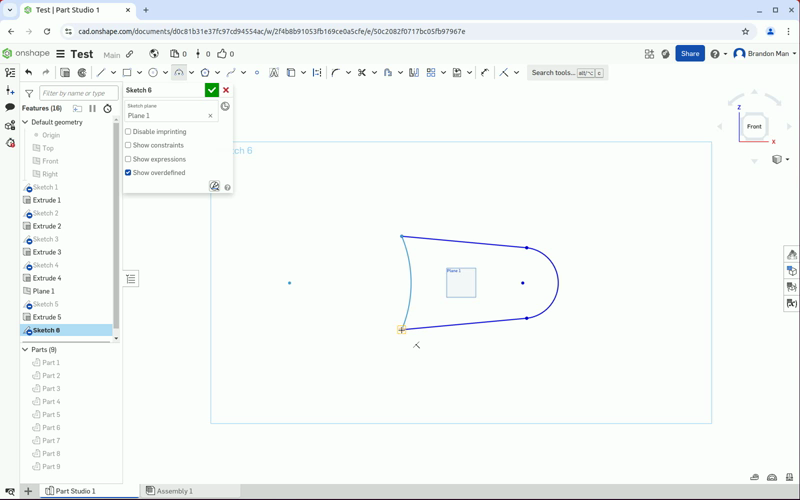
key_down(shift)
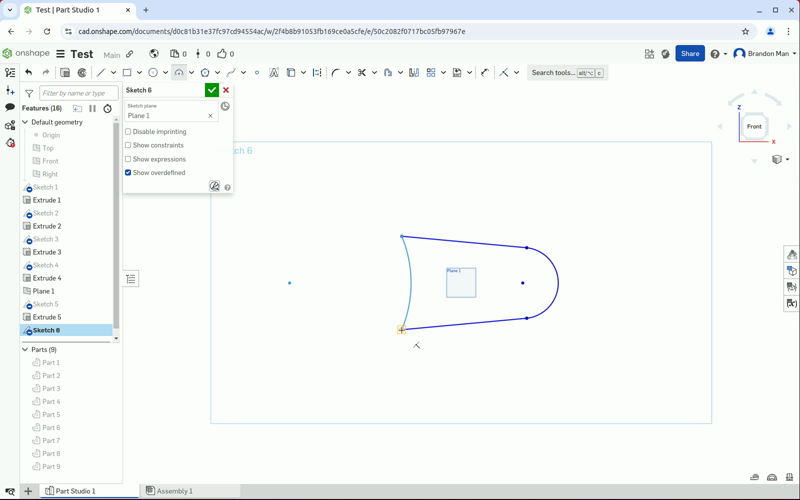
mouse_move(350, 283)
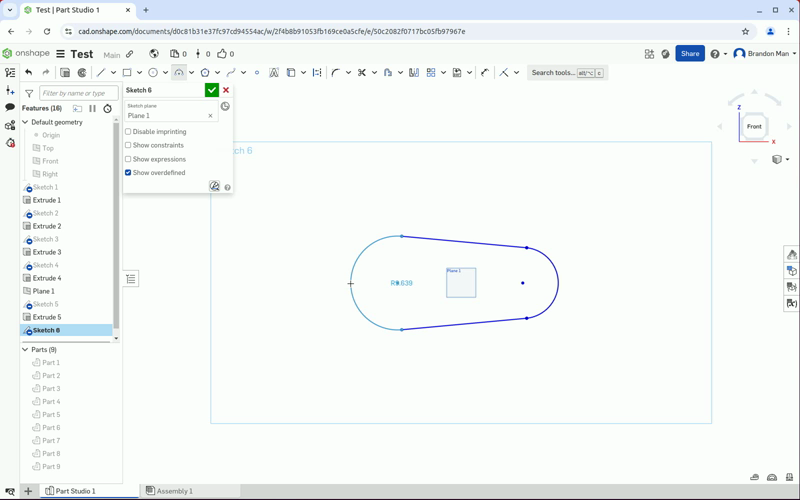
click(350, 283)
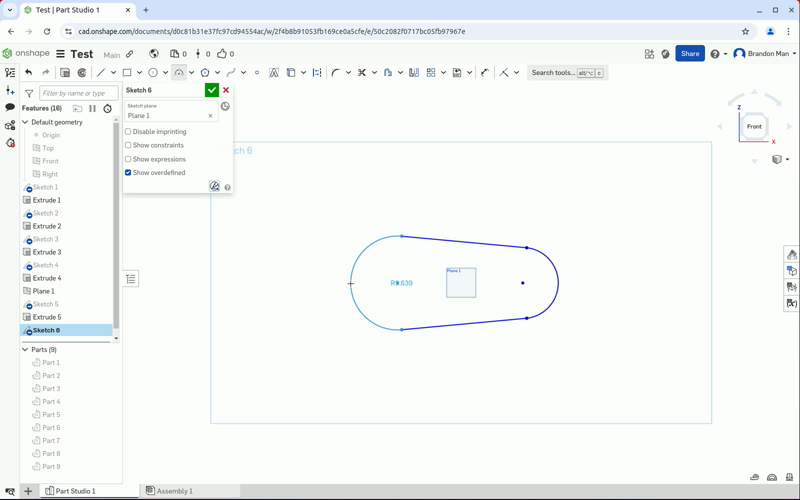
key_up(shift)
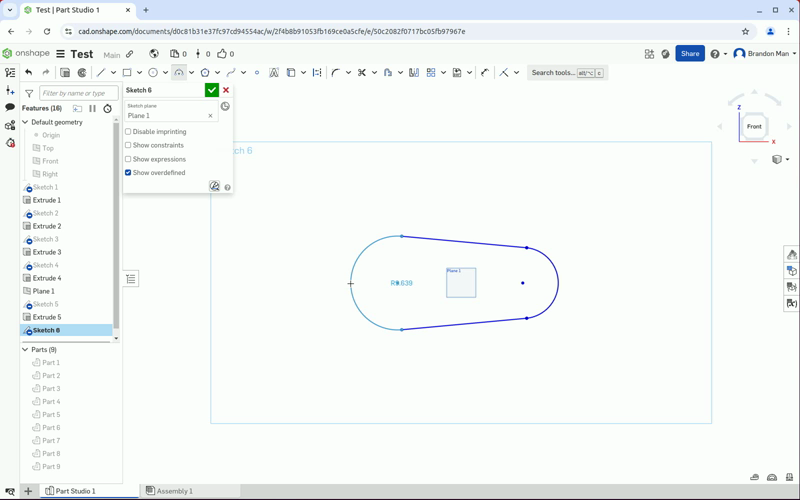
key(esc)
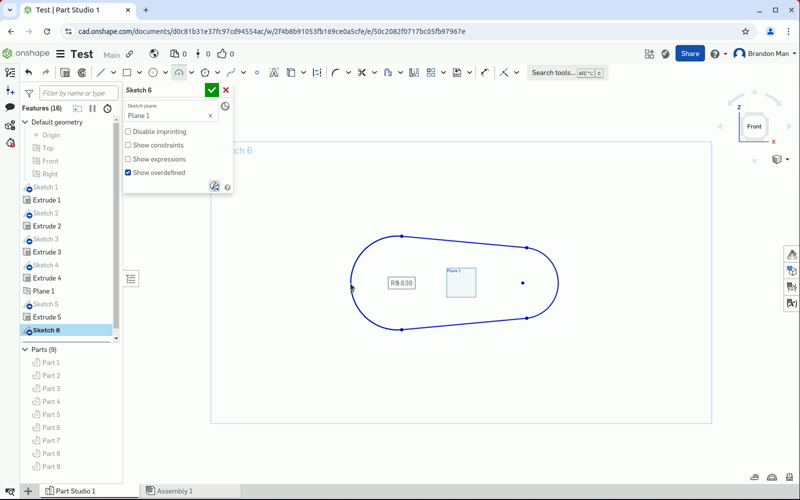
key(l)
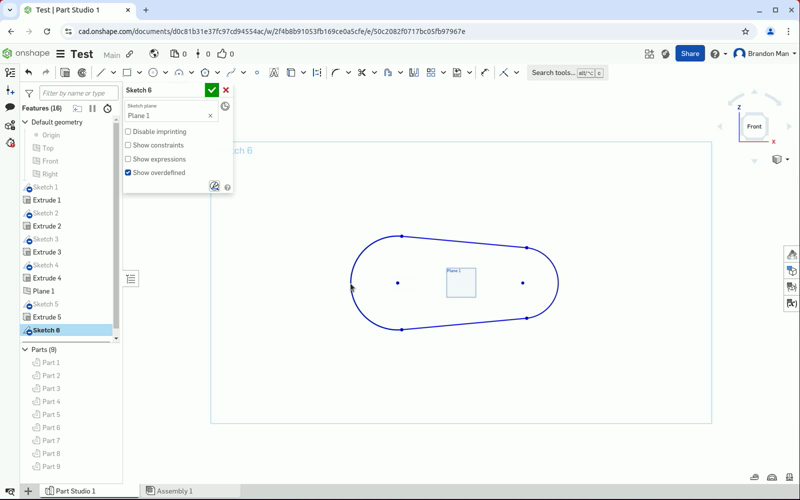
key_down(shift)
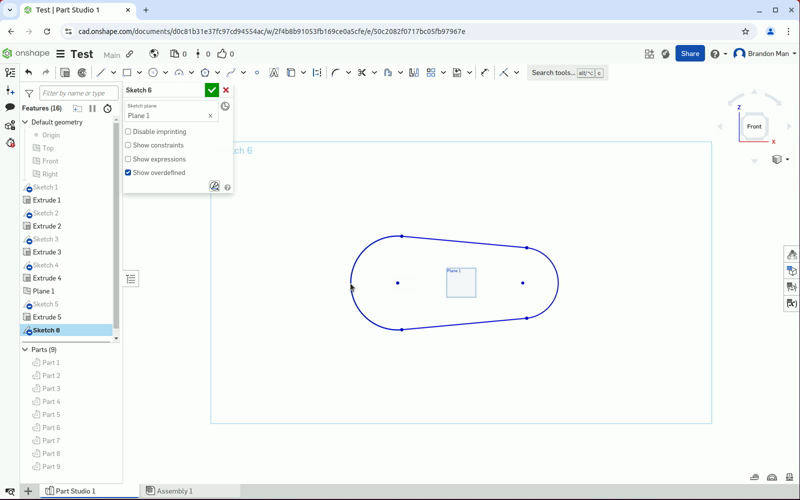
mouse_move(401, 326)
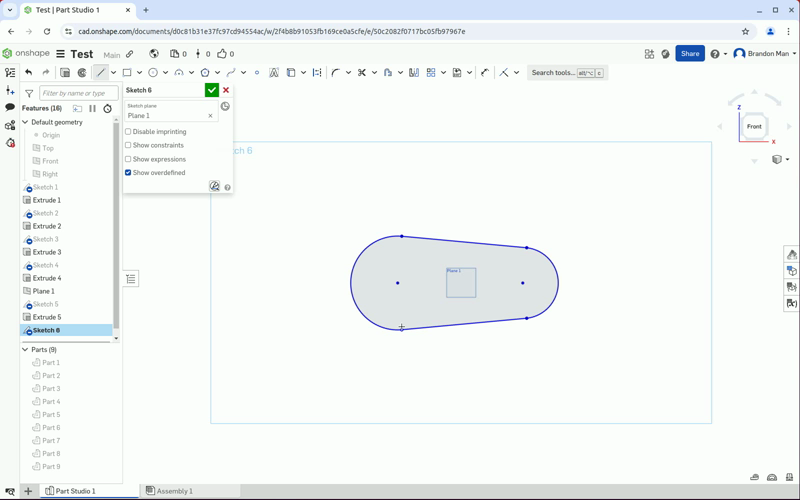
scroll(6)
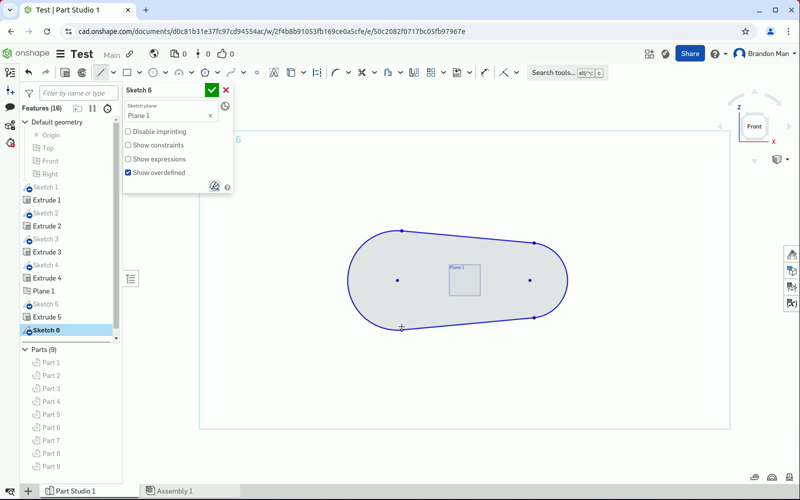
scroll(6)
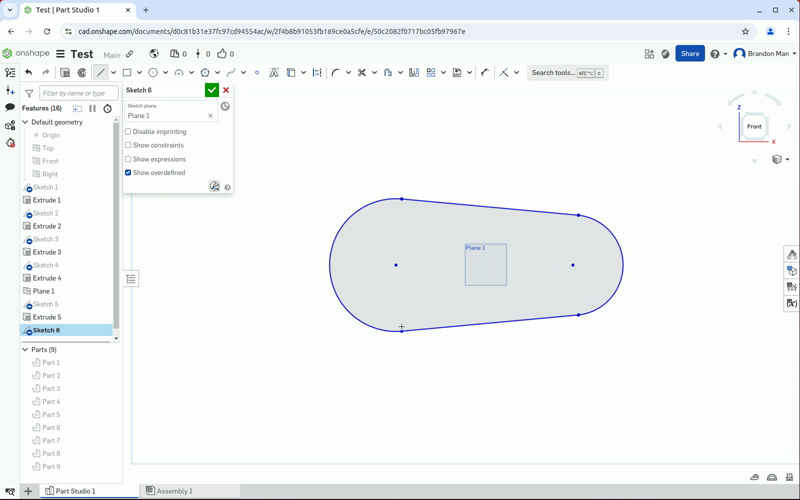
scroll(6)
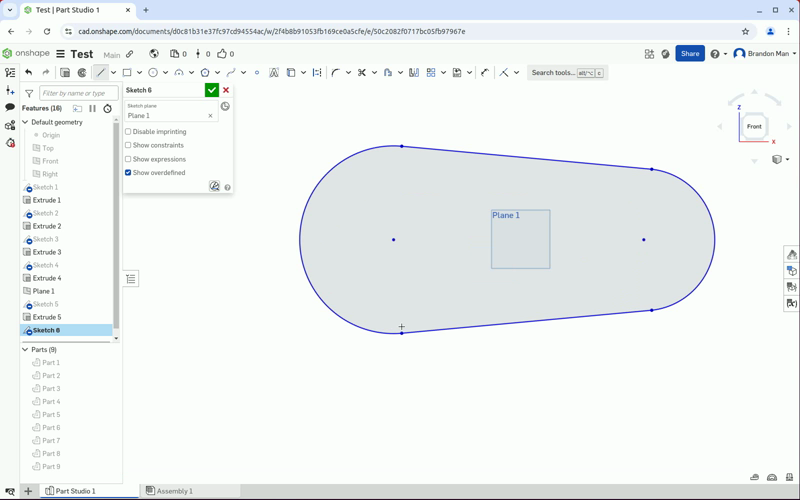
scroll(6)
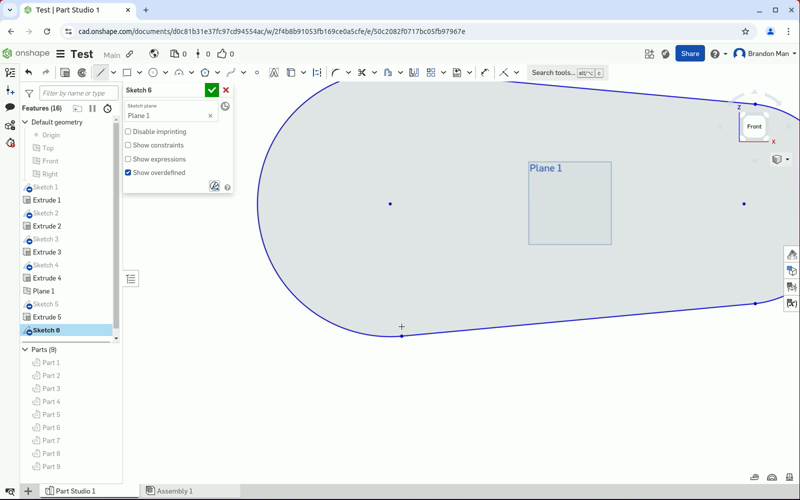
scroll(6)
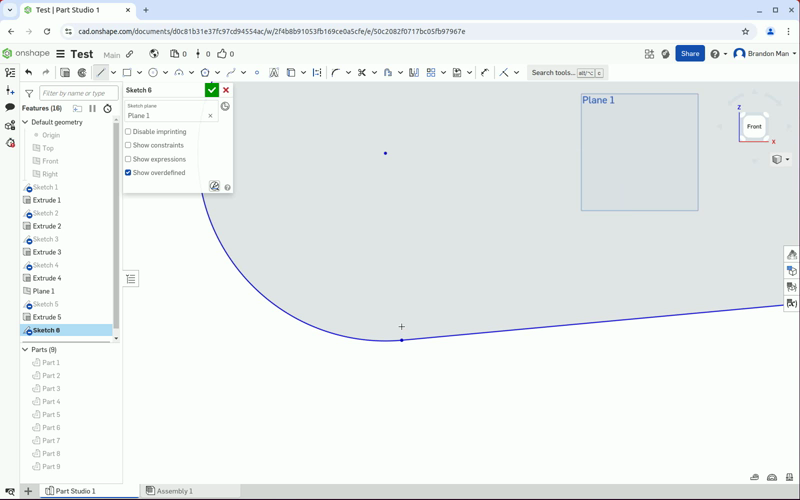
scroll(6)
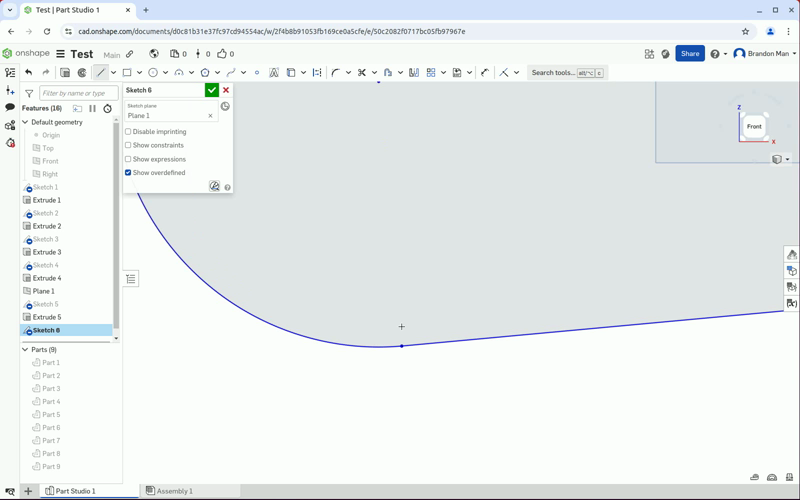
scroll(6)
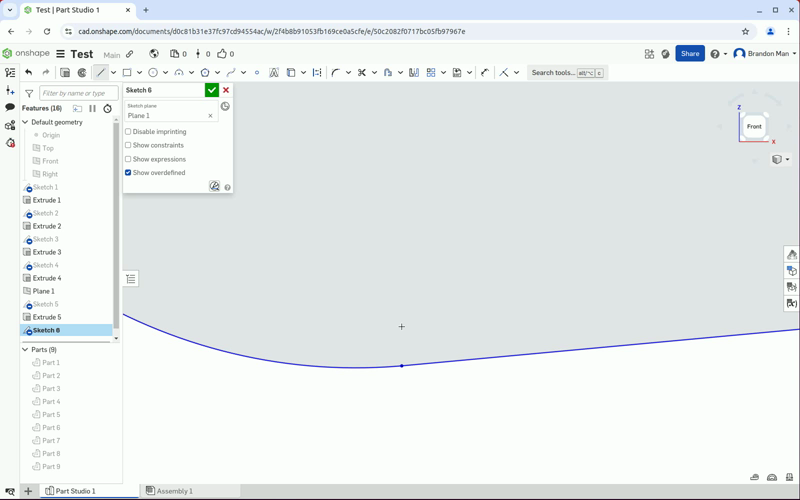
click(401, 326)
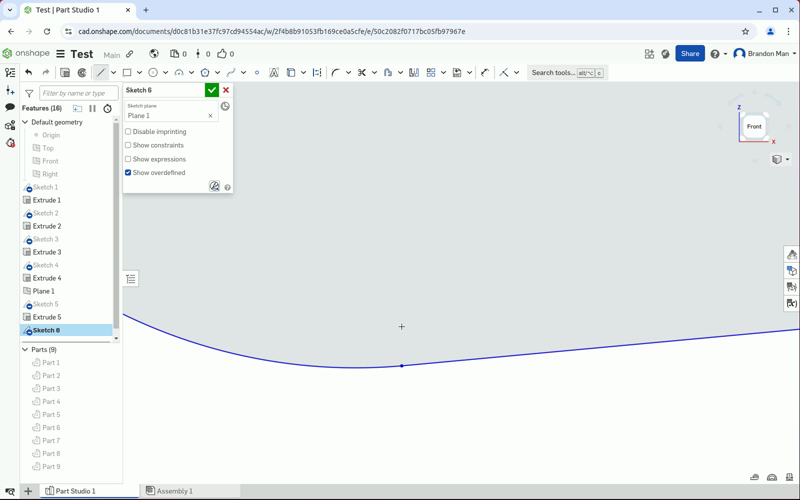
scroll(-6)
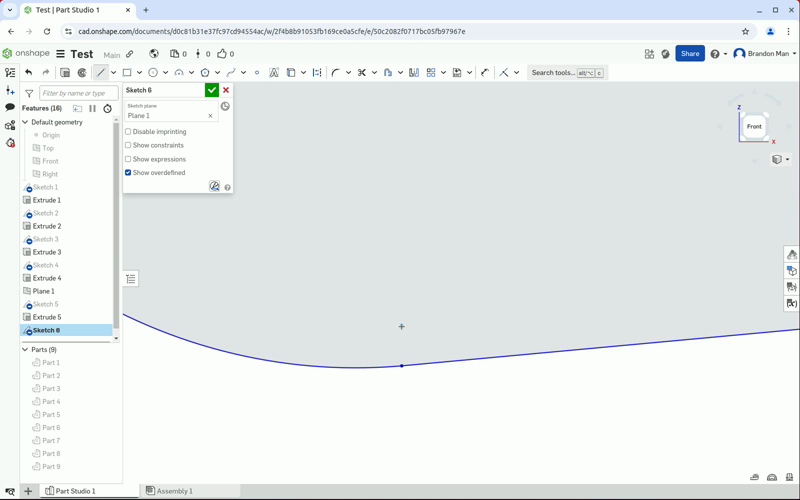
scroll(-6)
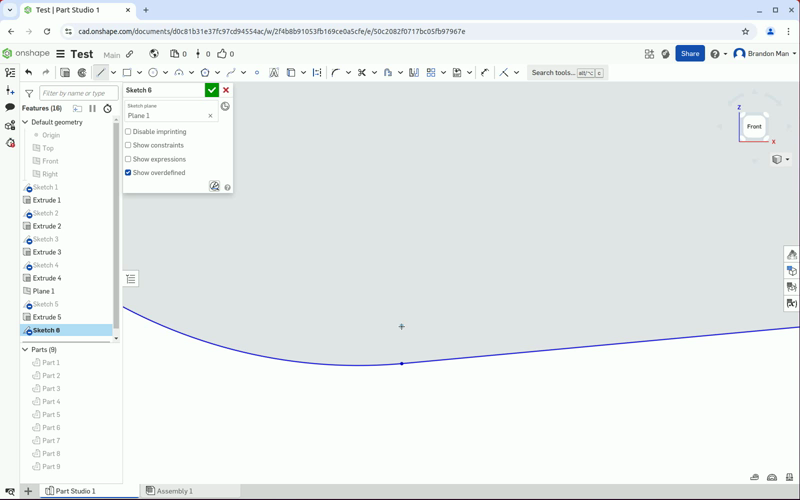
scroll(-6)
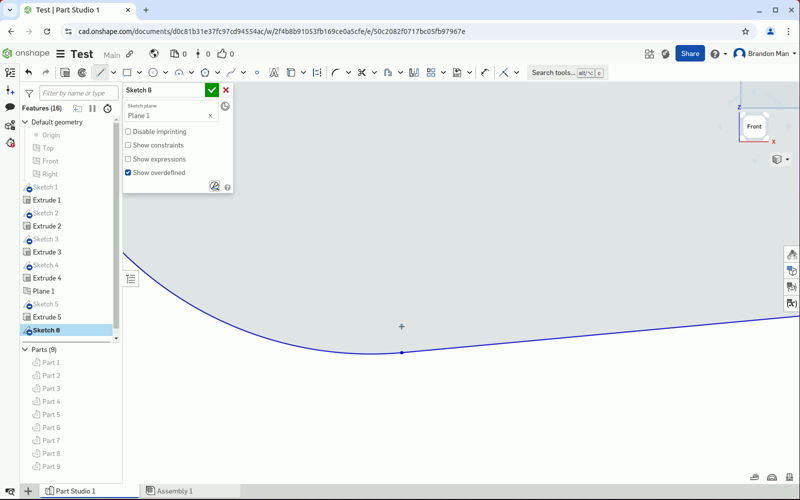
scroll(-6)
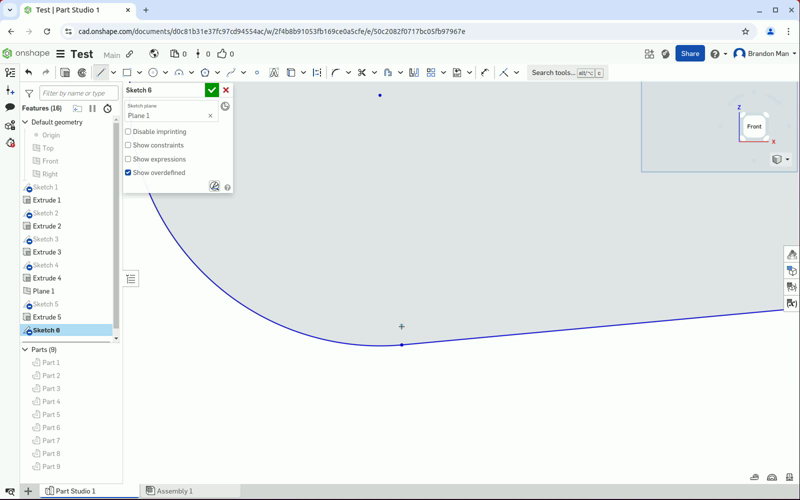
scroll(-6)
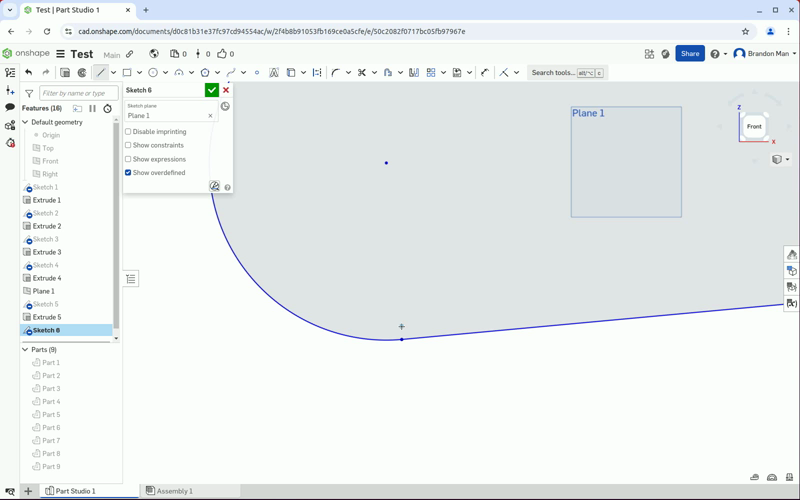
scroll(-6)
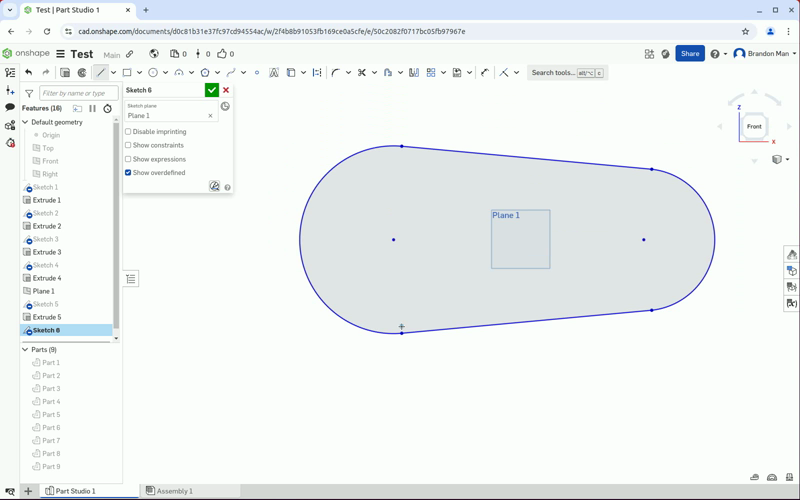
scroll(-6)
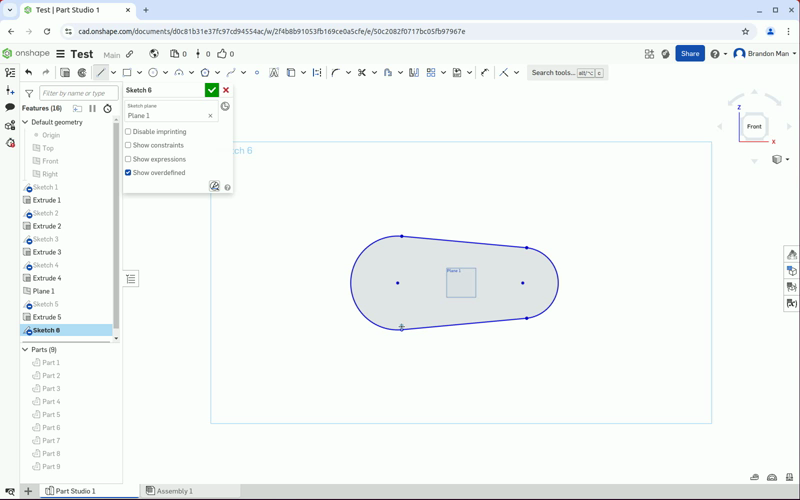
key_up(shift)
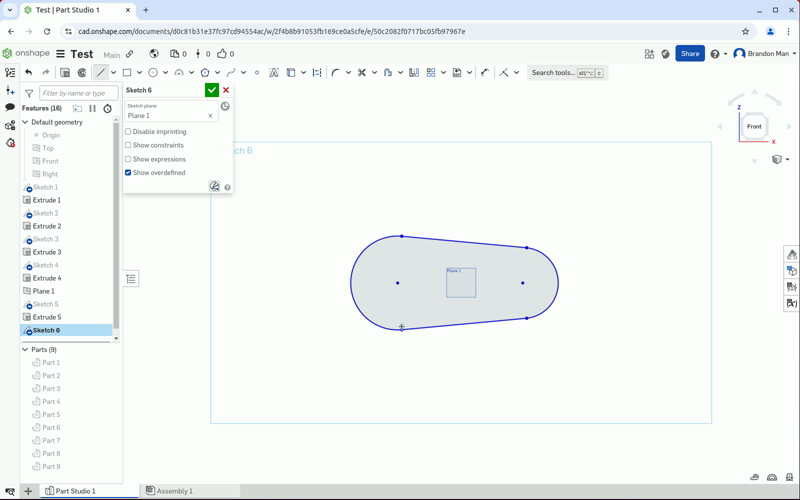
key_down(shift)
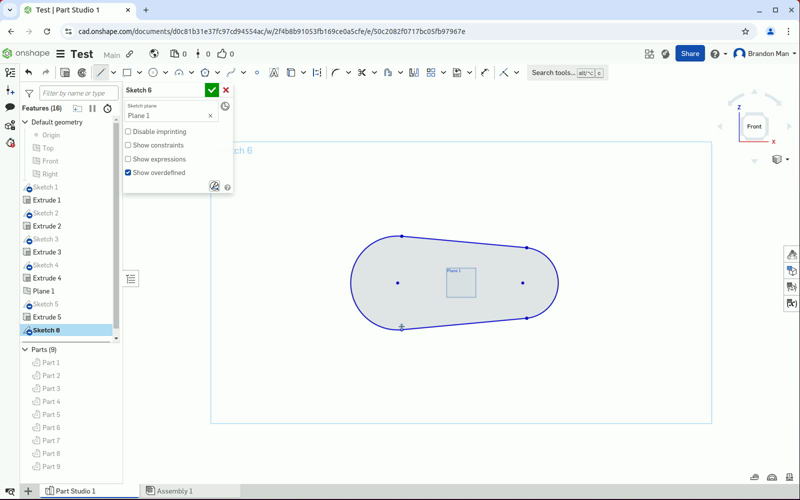
mouse_move(524, 315)
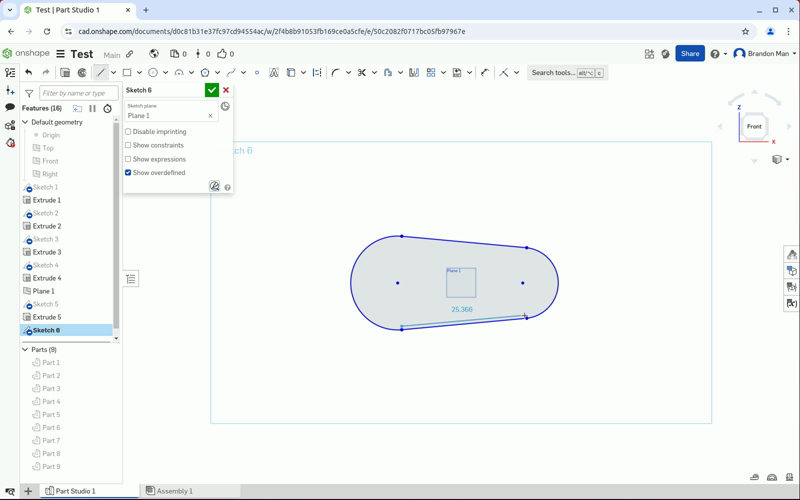
scroll(6)
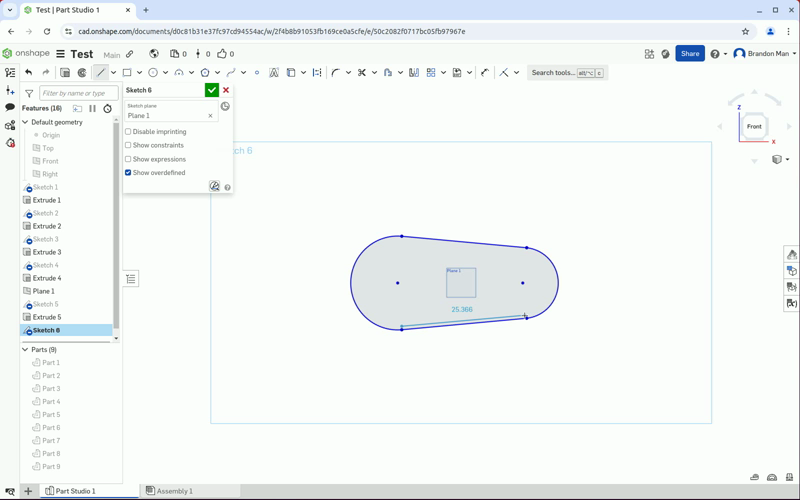
scroll(6)
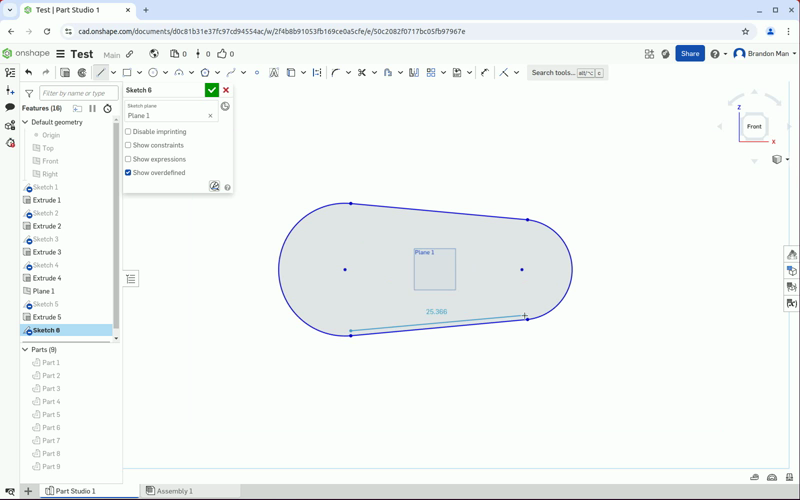
scroll(6)
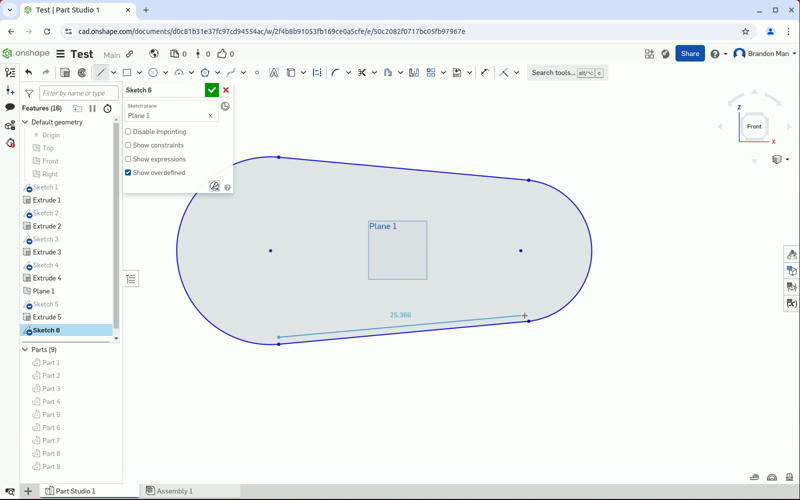
scroll(6)
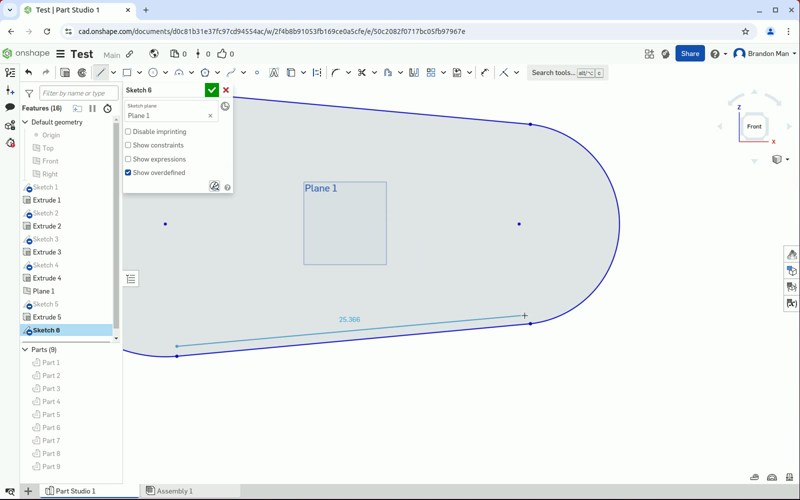
scroll(6)
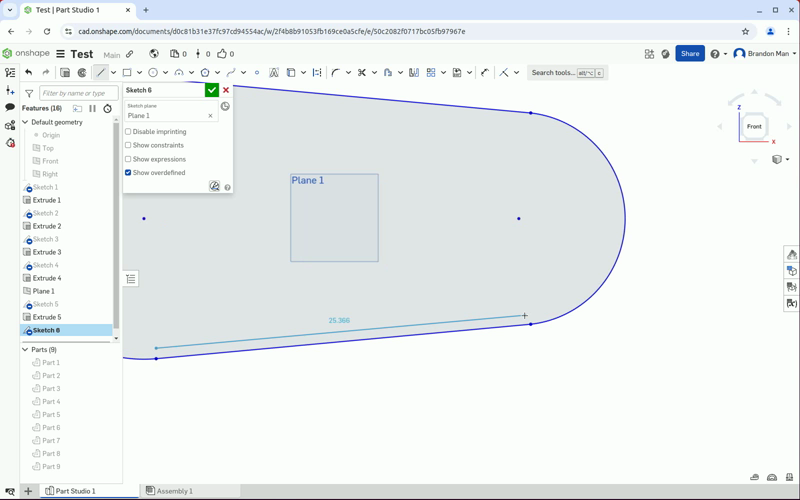
scroll(6)
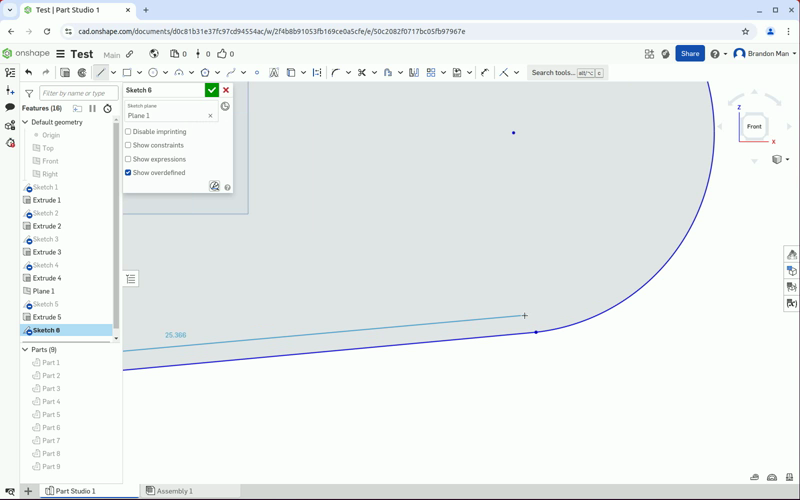
scroll(6)
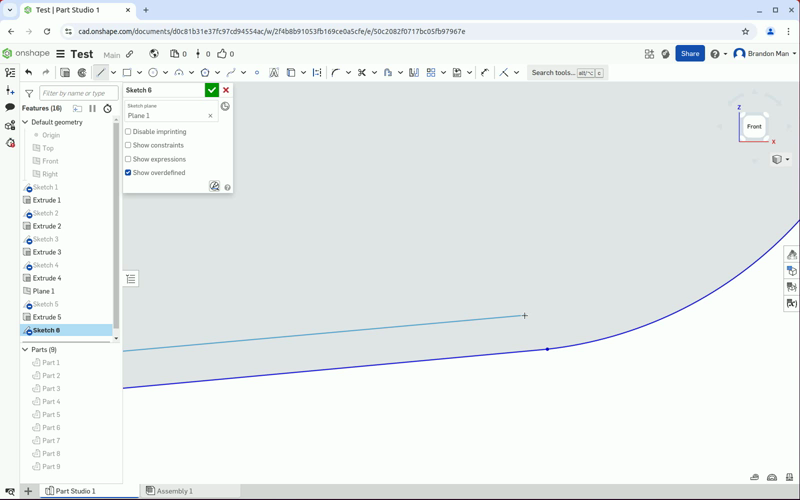
click(524, 315)
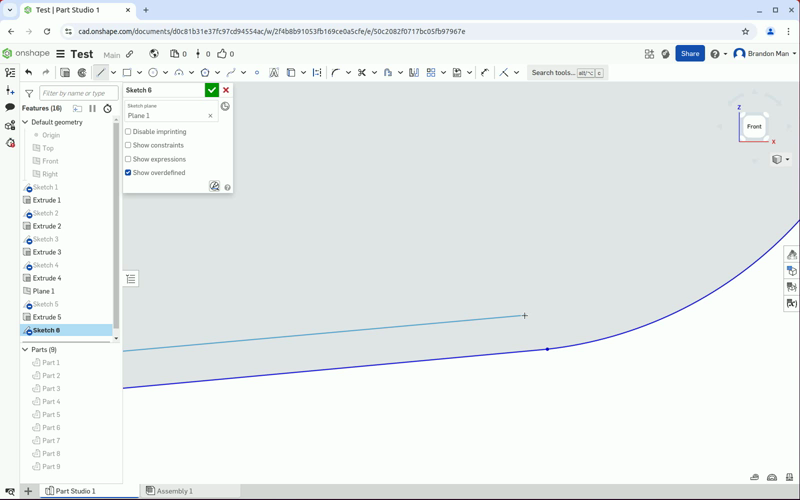
scroll(-6)
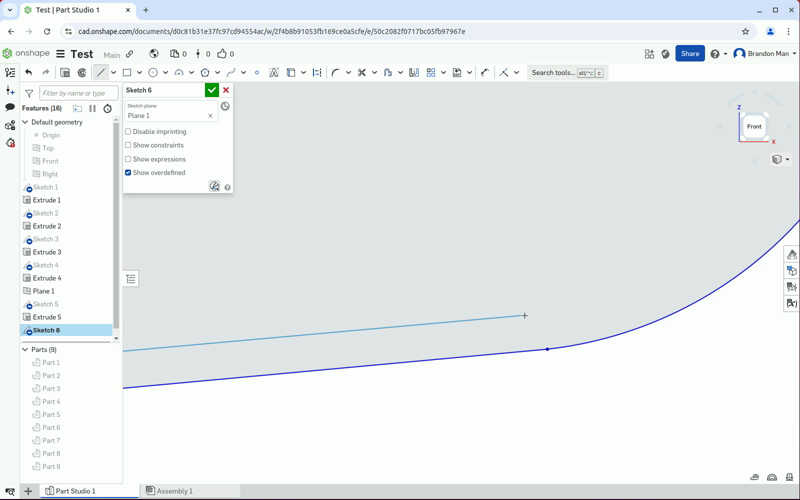
scroll(-6)
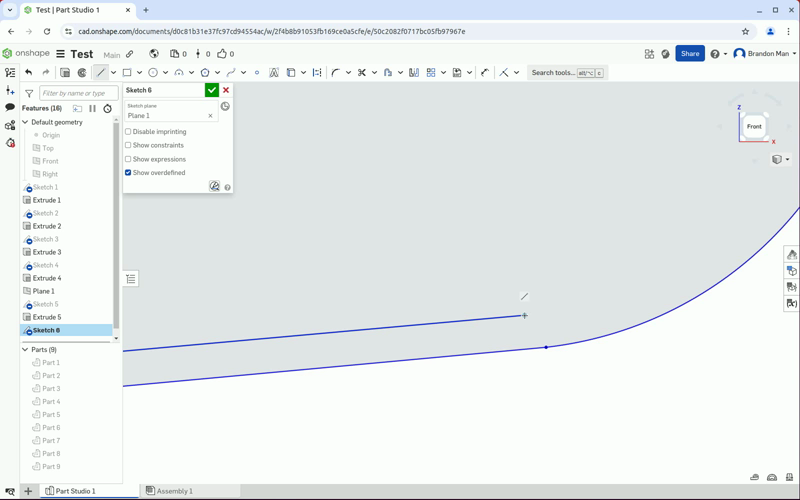
scroll(-6)
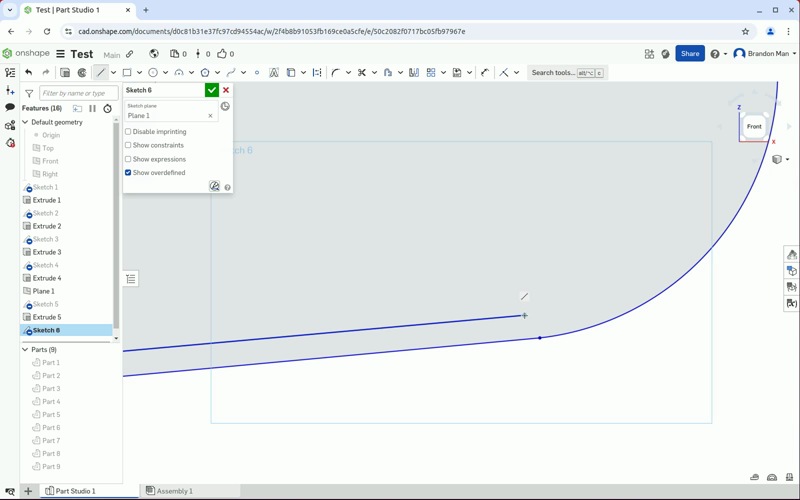
scroll(-6)
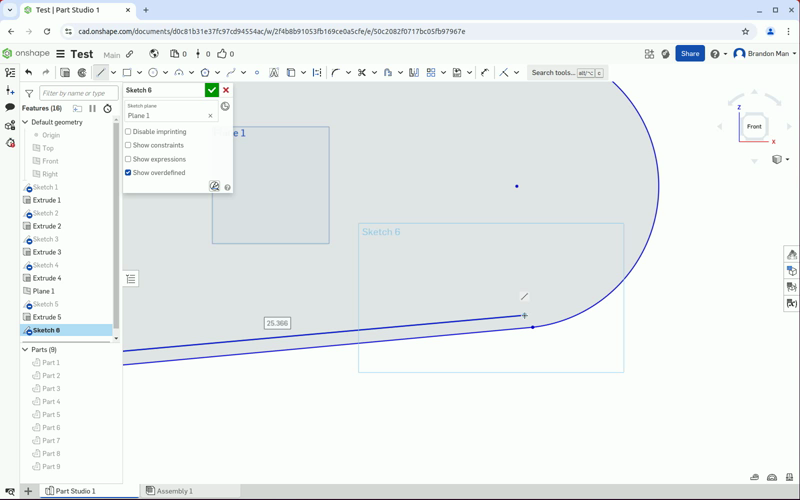
scroll(-6)
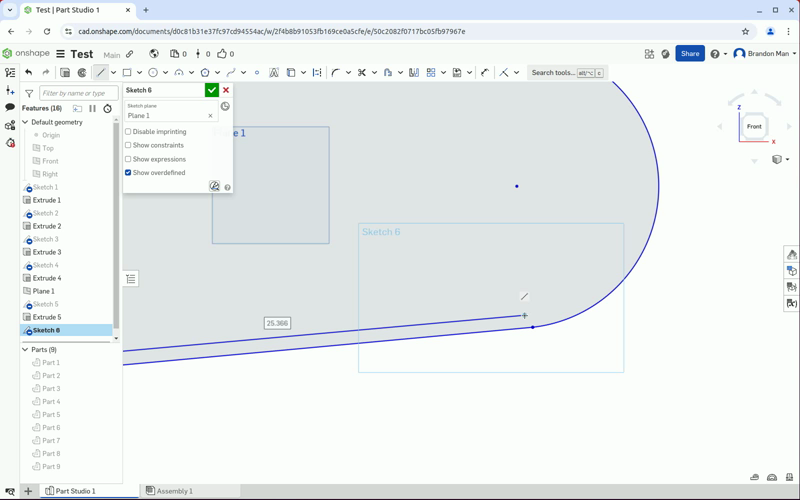
scroll(-6)
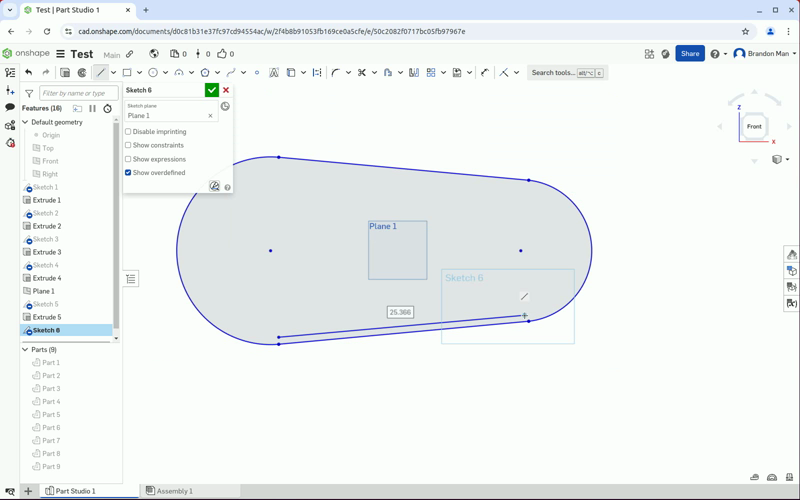
scroll(-6)
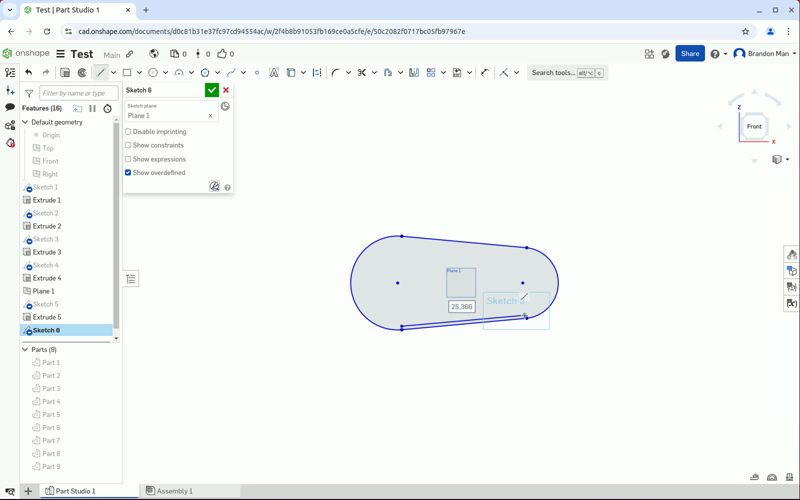
key_up(shift)
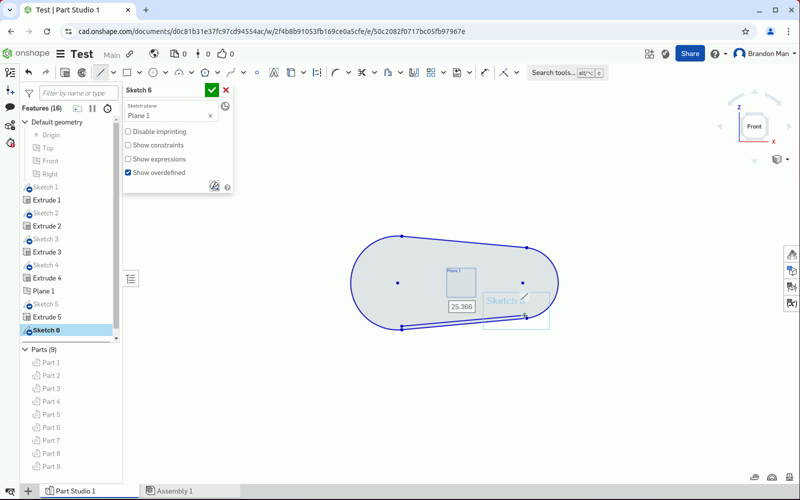
key(esc)
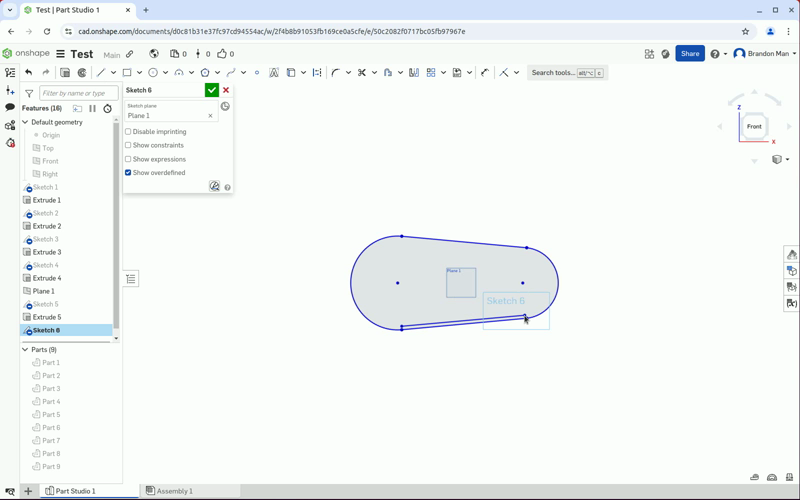
key(a)
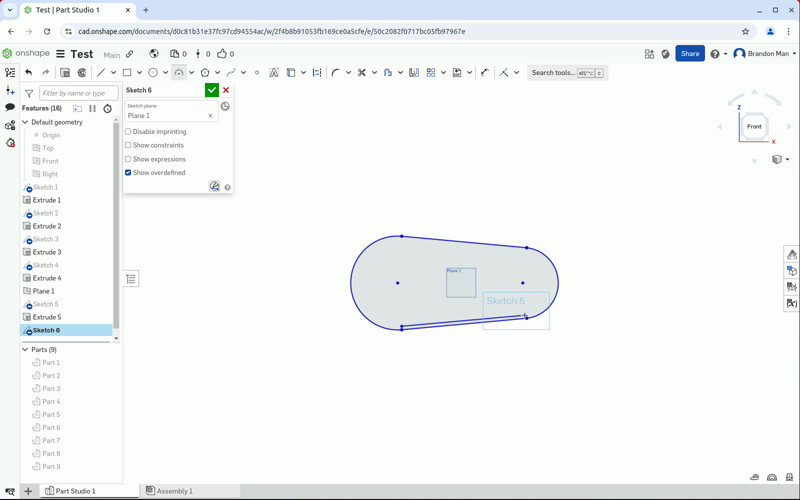
mouse_move(524, 315)
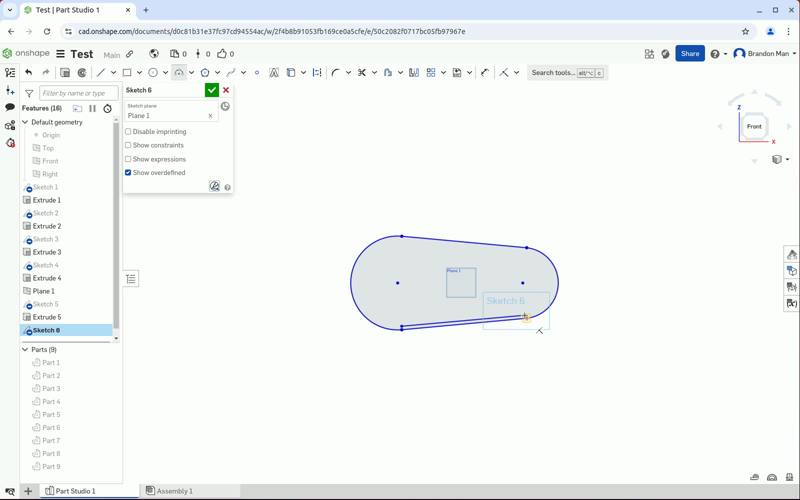
scroll(6)
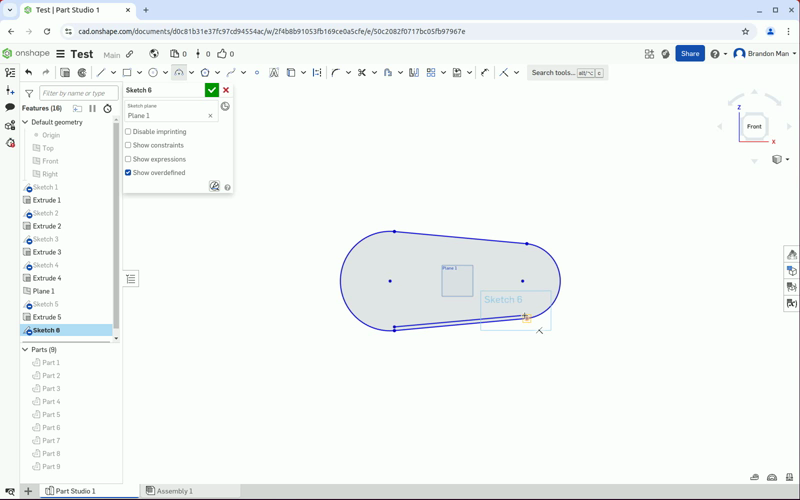
scroll(6)
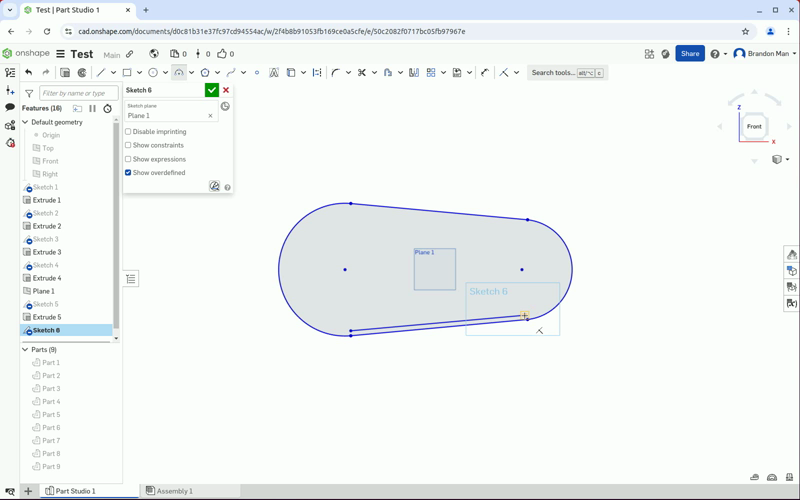
scroll(6)
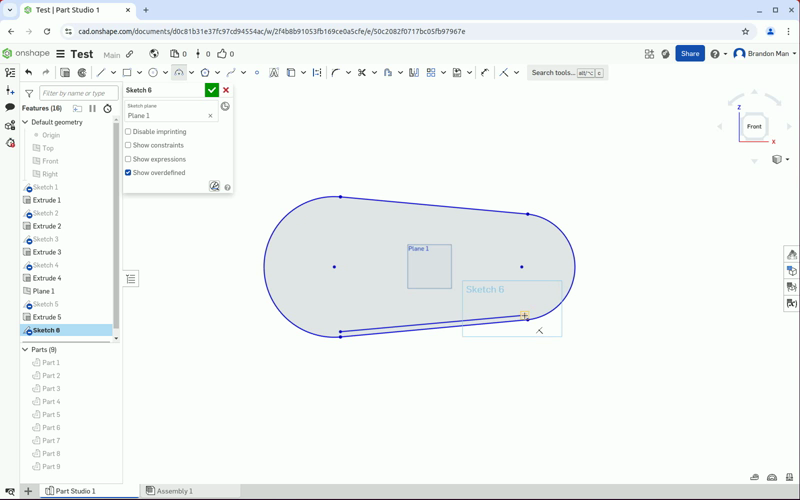
scroll(6)
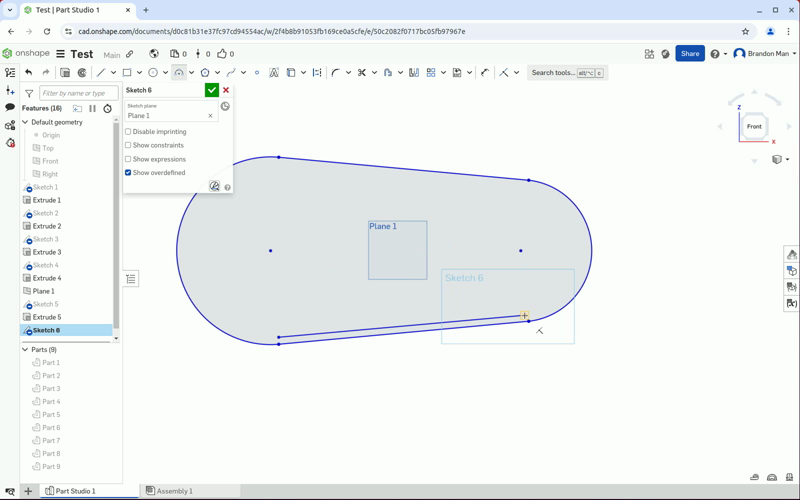
scroll(6)
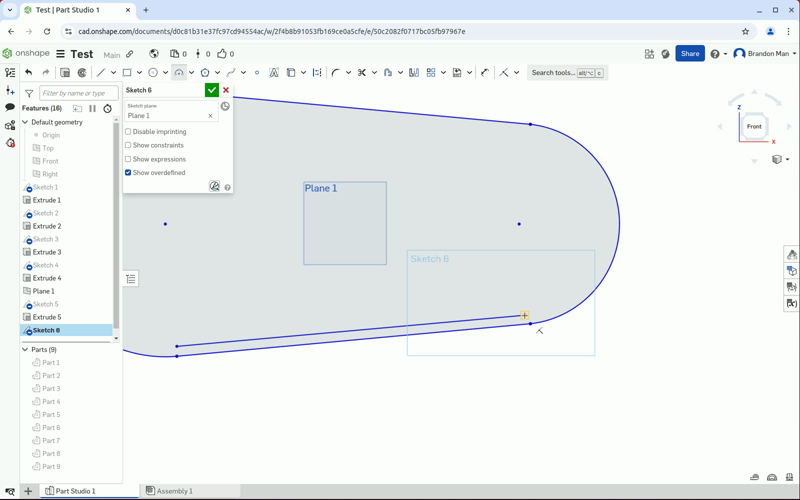
scroll(6)
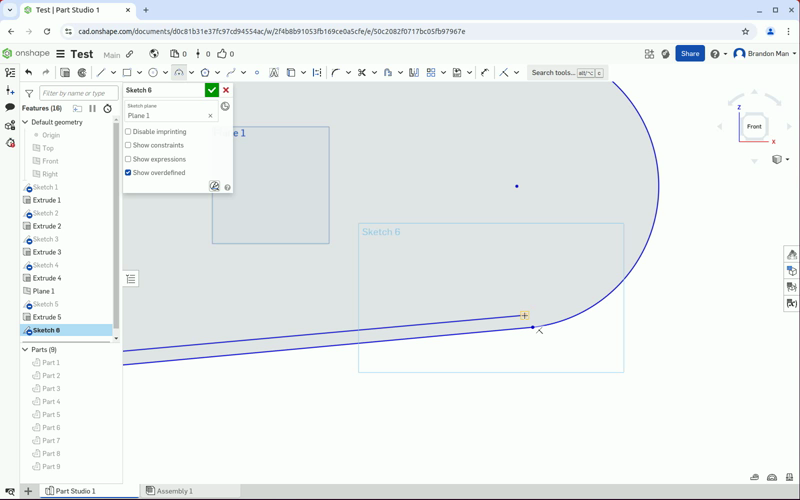
scroll(6)
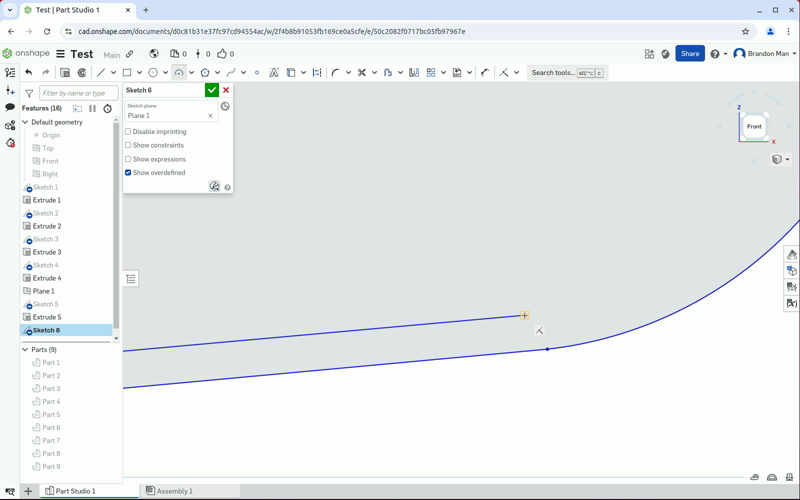
click(524, 315)
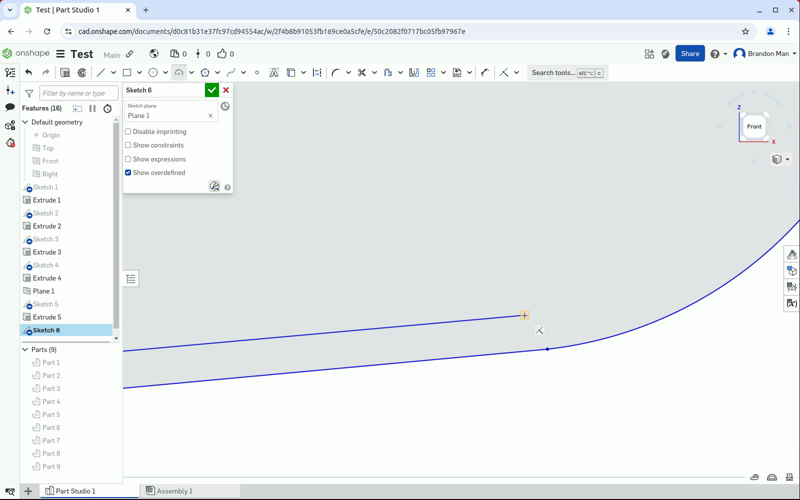
scroll(-6)
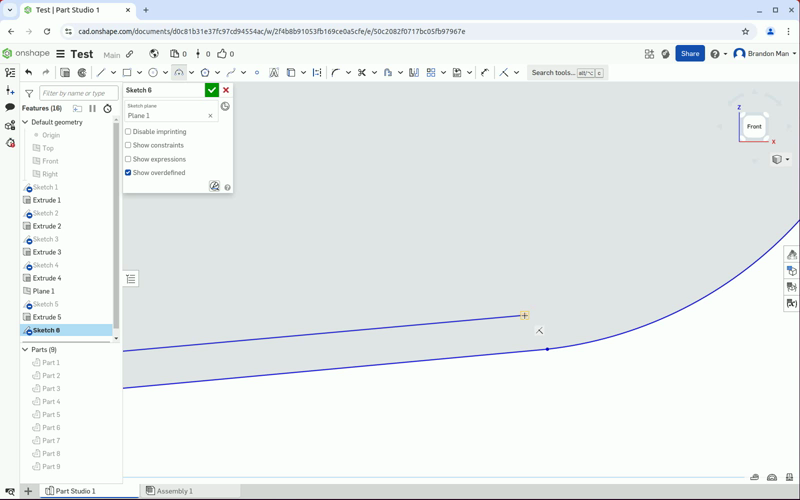
scroll(-6)
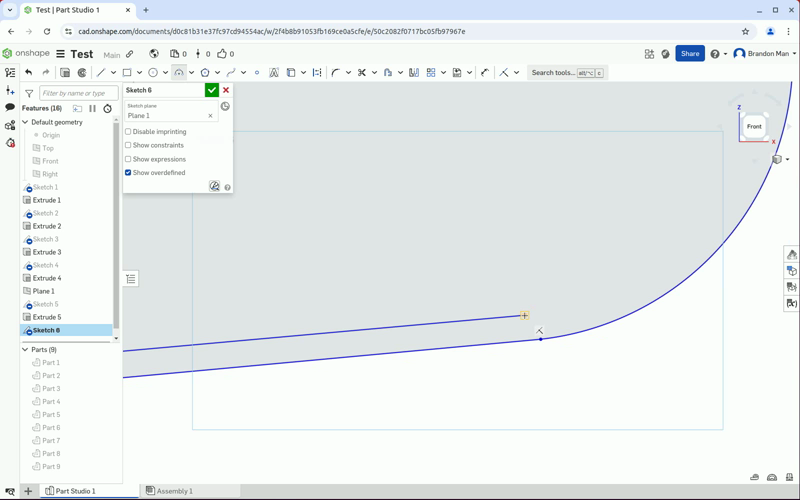
scroll(-6)
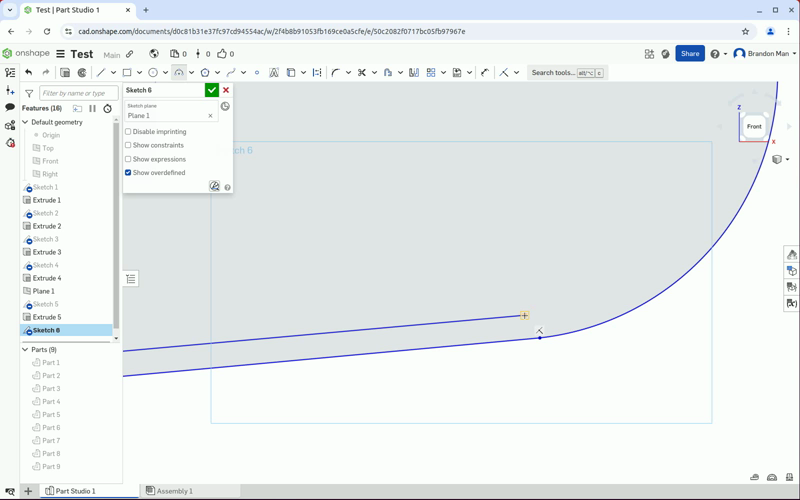
scroll(-6)
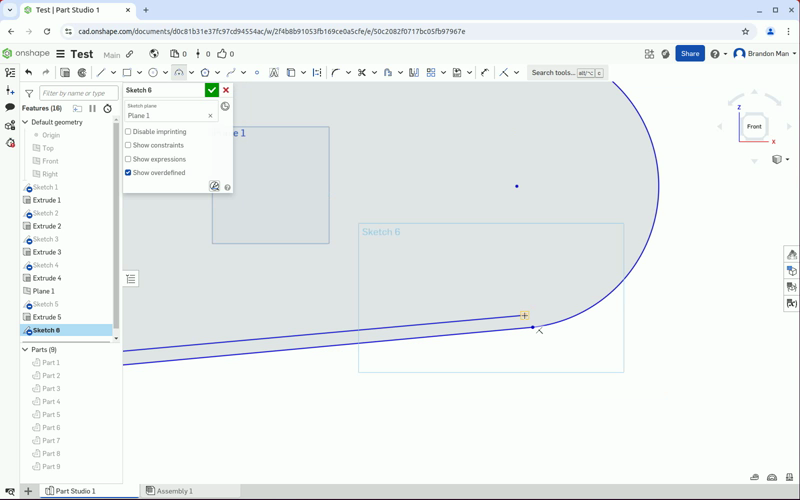
scroll(-6)
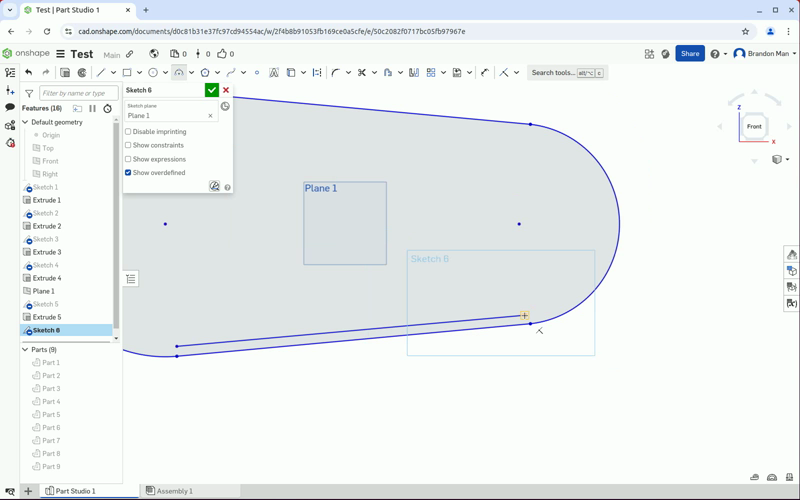
scroll(-6)
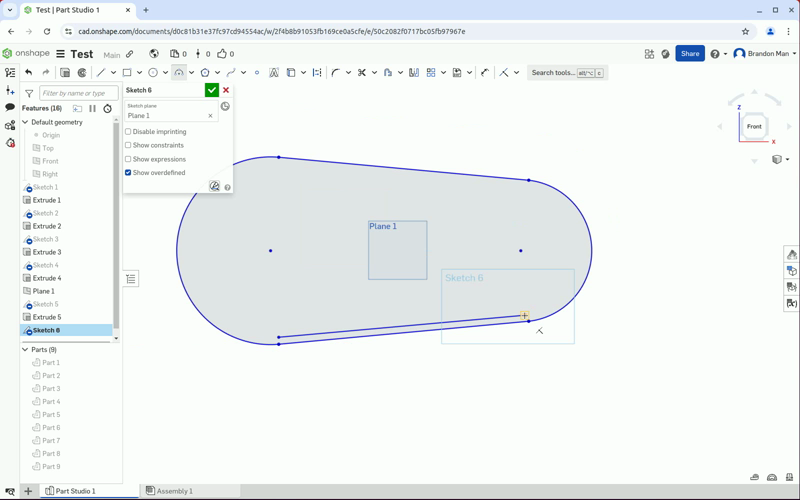
scroll(-6)
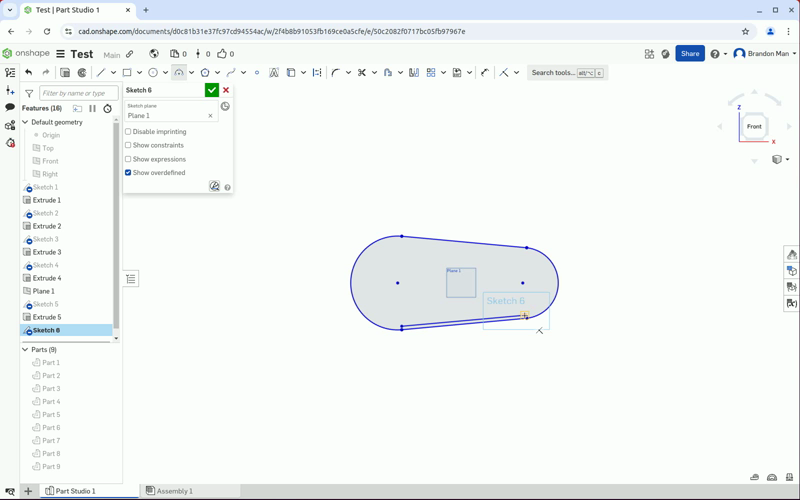
key_down(shift)
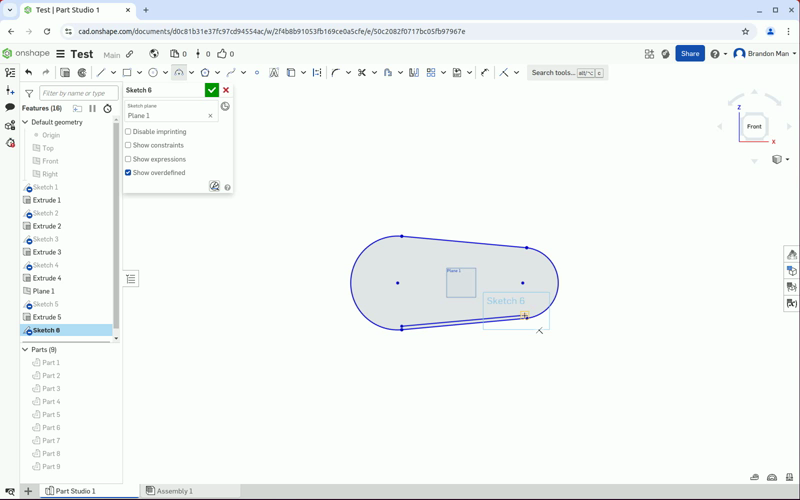
mouse_move(524, 251)
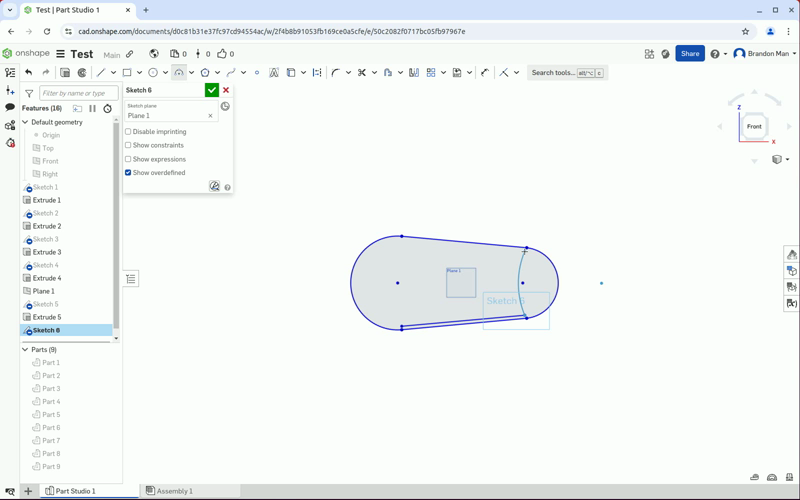
scroll(6)
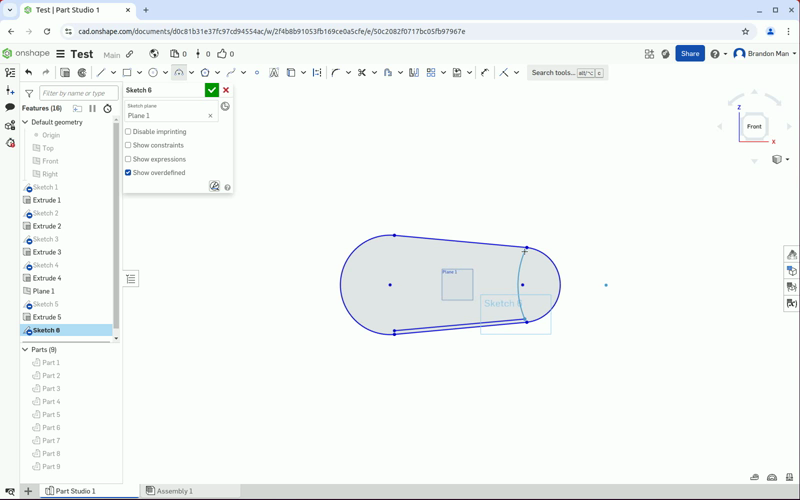
scroll(6)
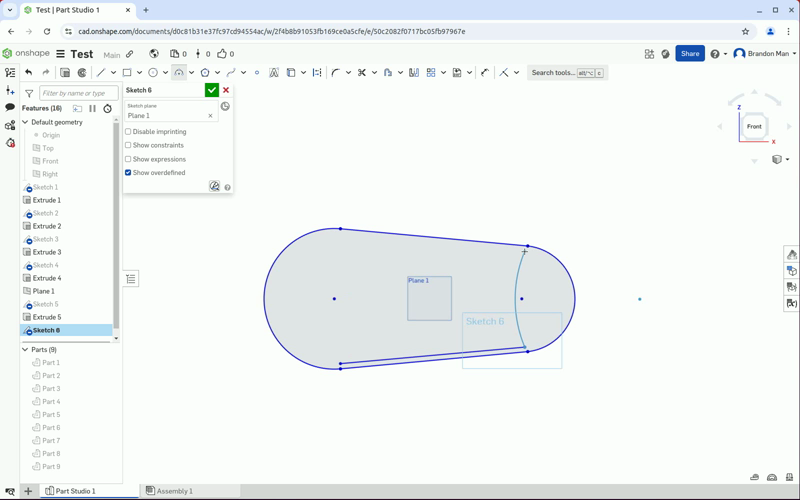
scroll(6)
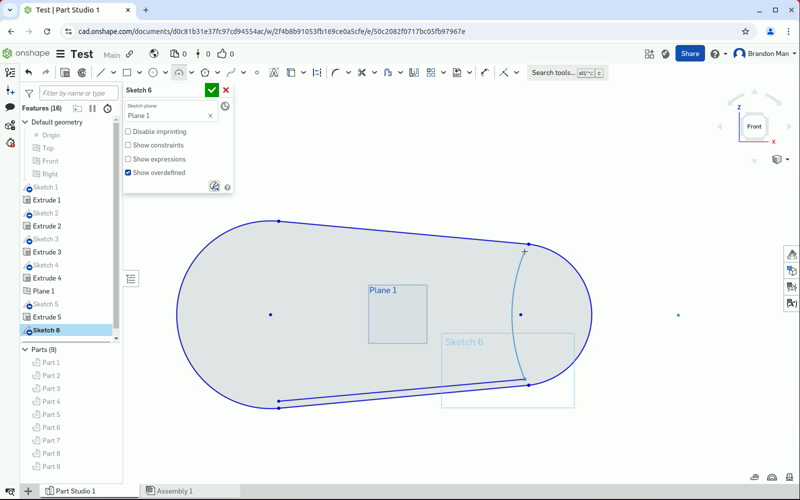
scroll(6)
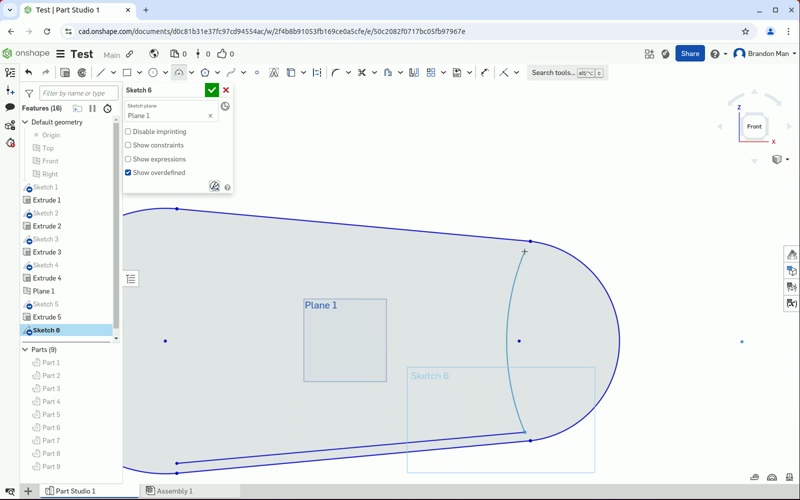
scroll(6)
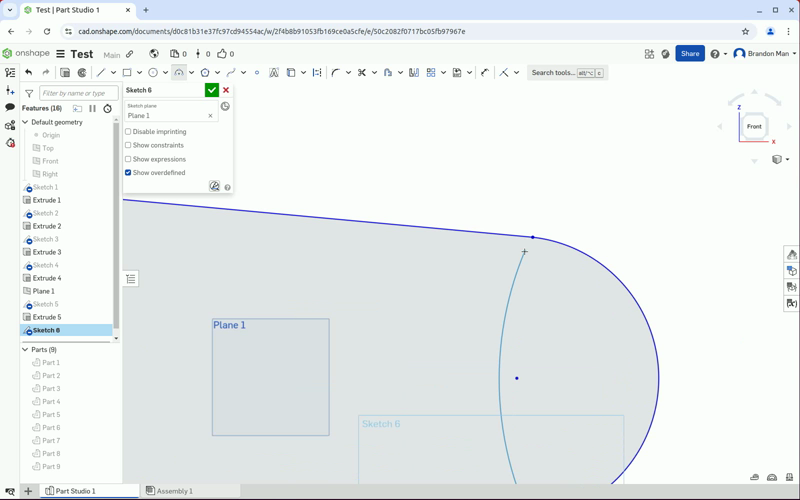
scroll(6)
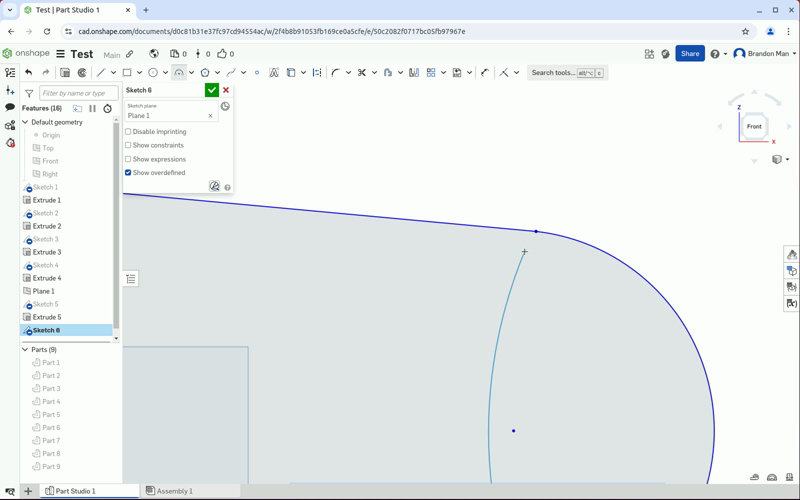
scroll(6)
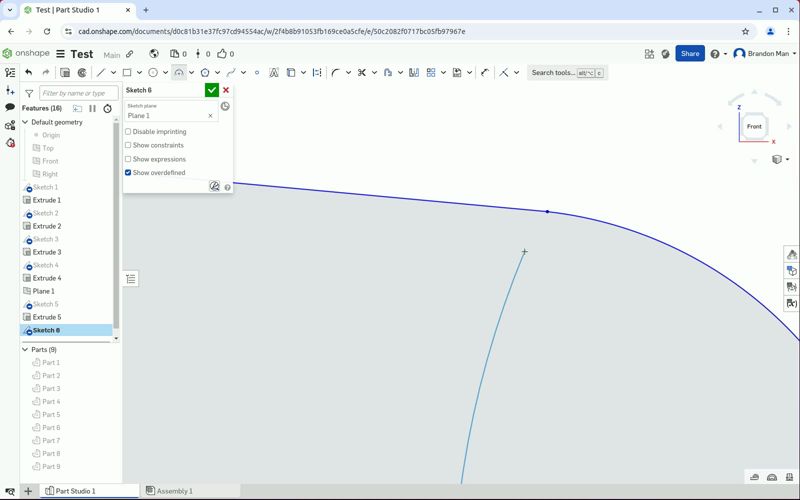
click(524, 251)
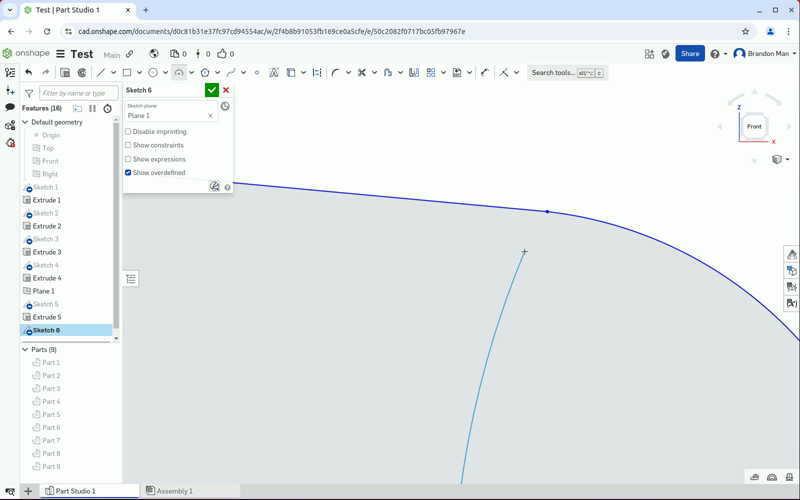
scroll(-6)
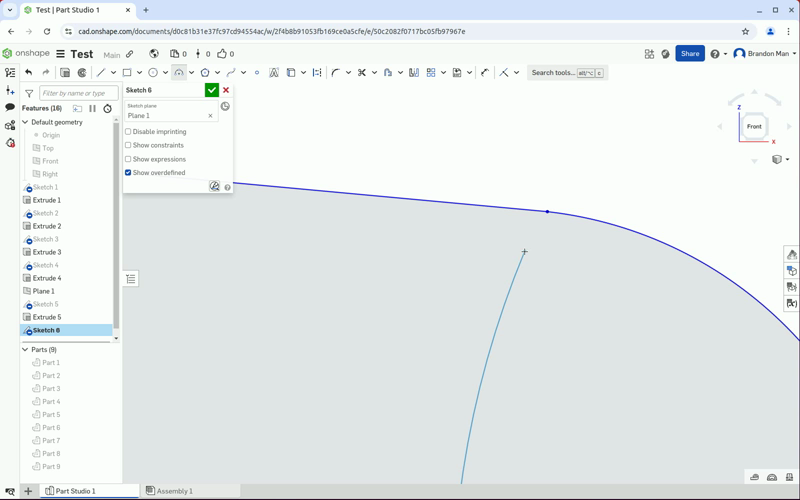
scroll(-6)
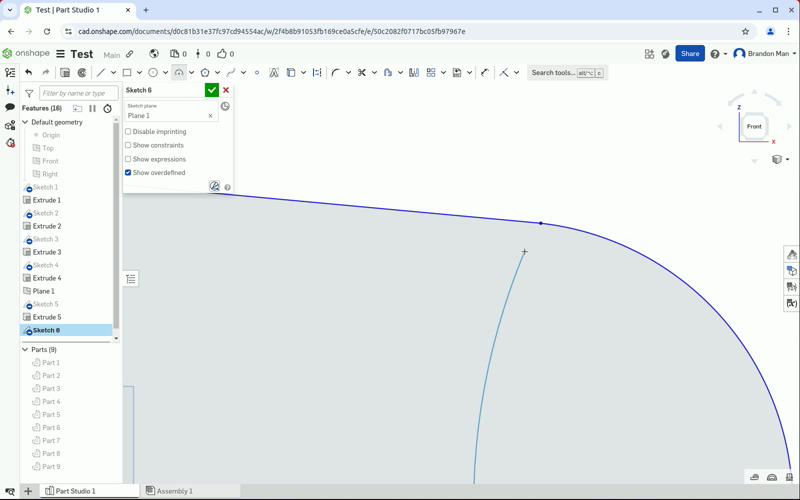
scroll(-6)
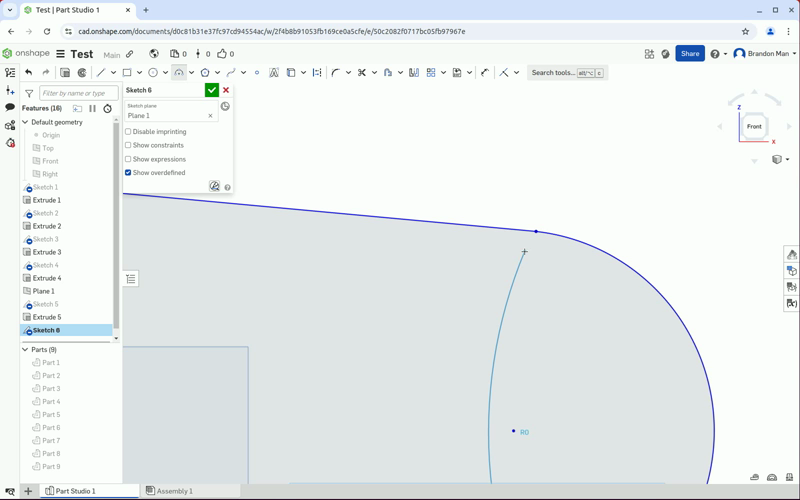
scroll(-6)
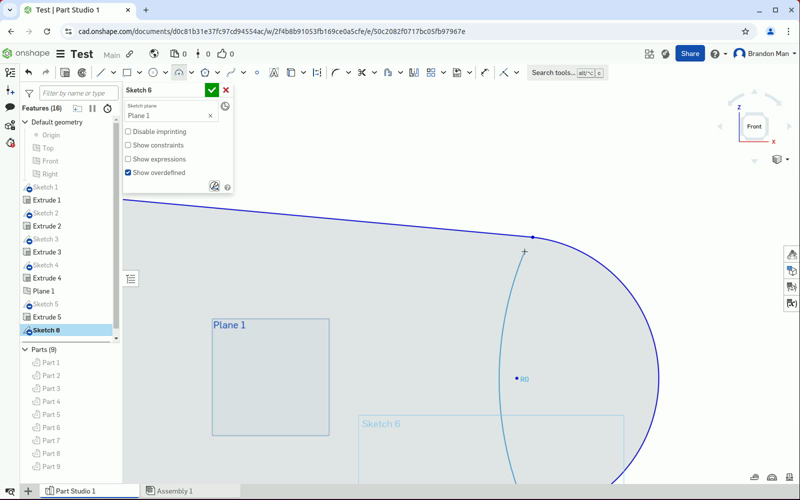
scroll(-6)
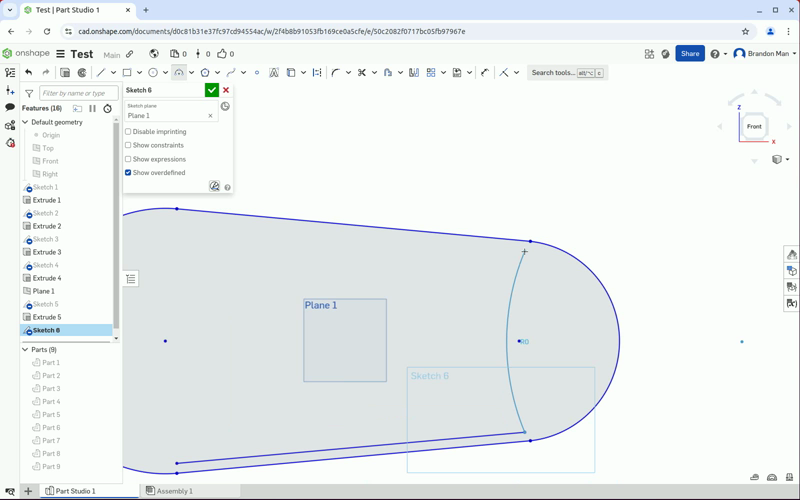
scroll(-6)
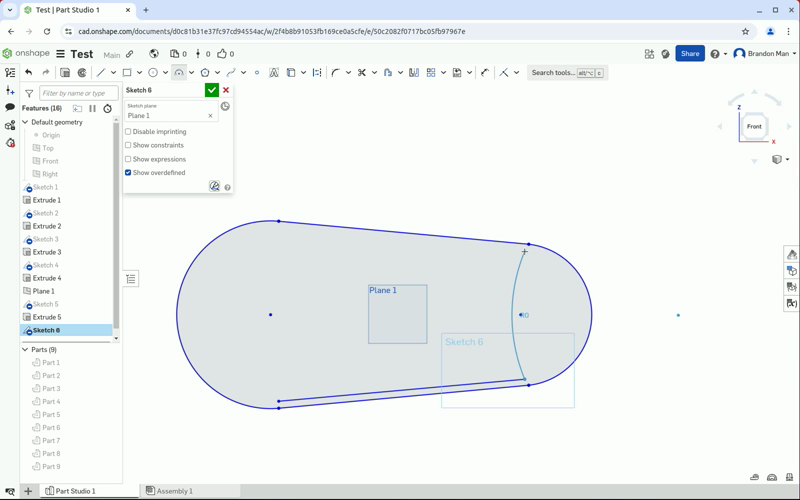
scroll(-6)
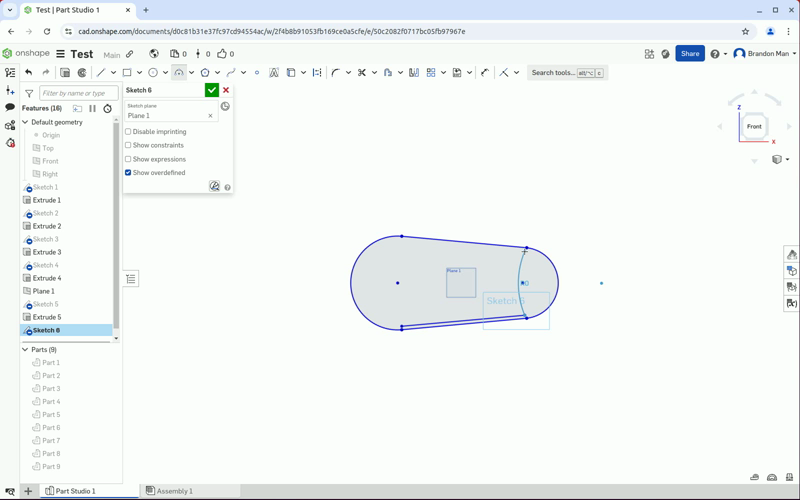
mouse_move(553, 283)
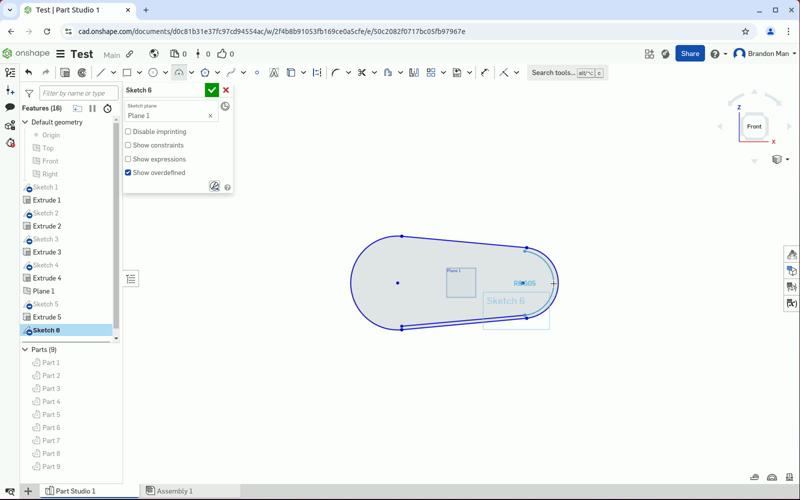
click(553, 283)
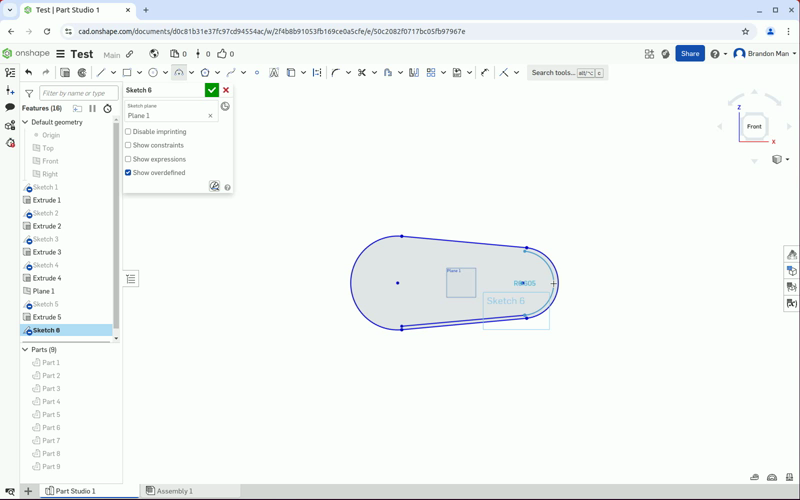
key_up(shift)
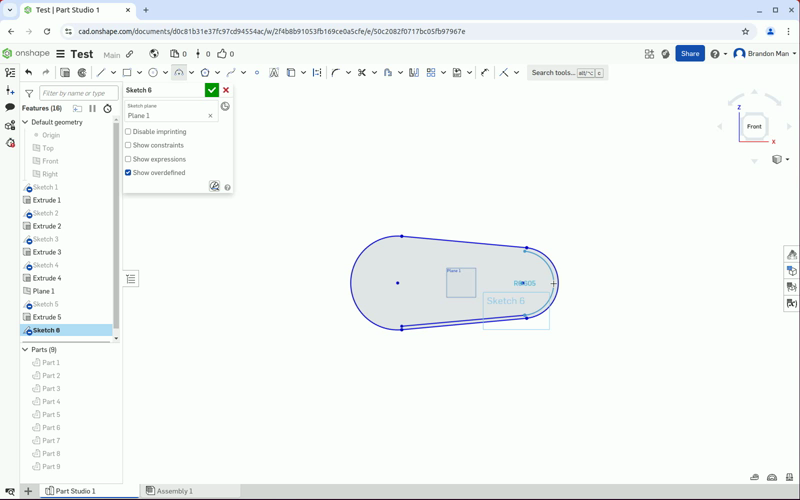
key(esc)
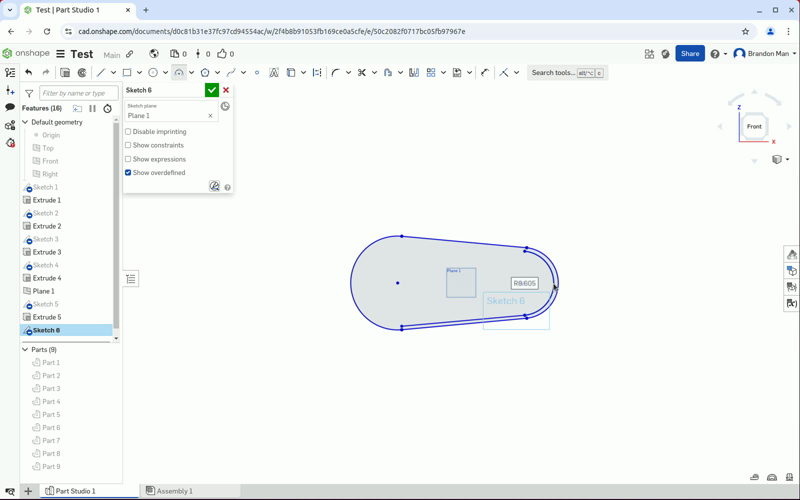
key(l)
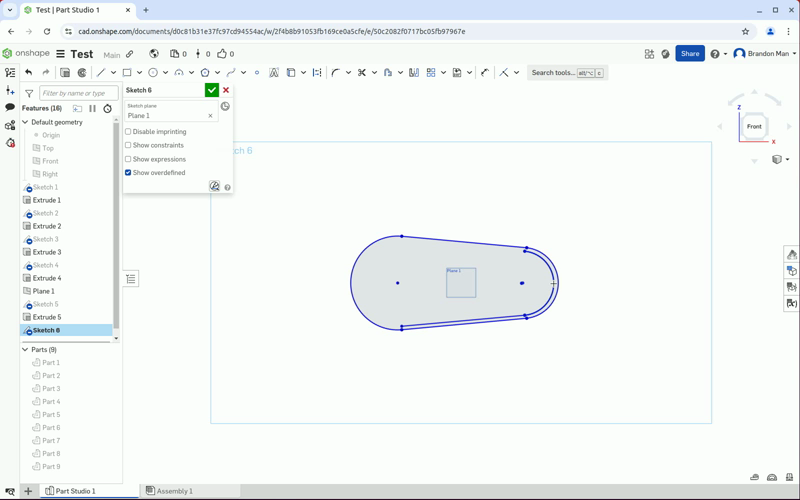
mouse_move(524, 251)
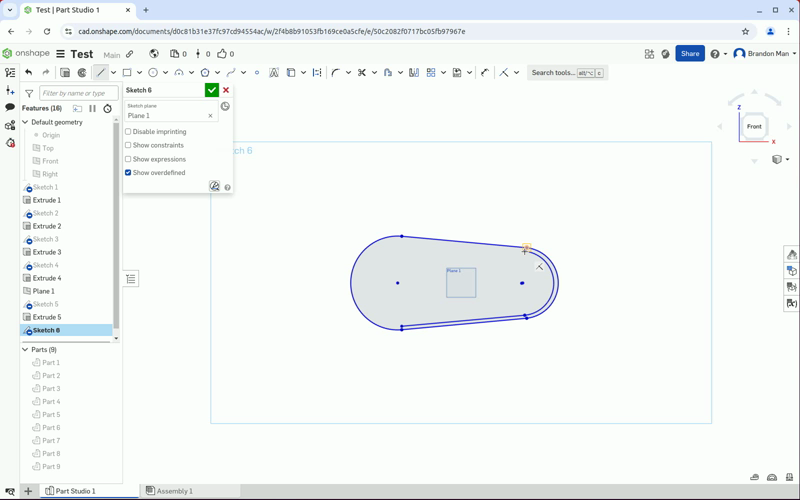
scroll(6)
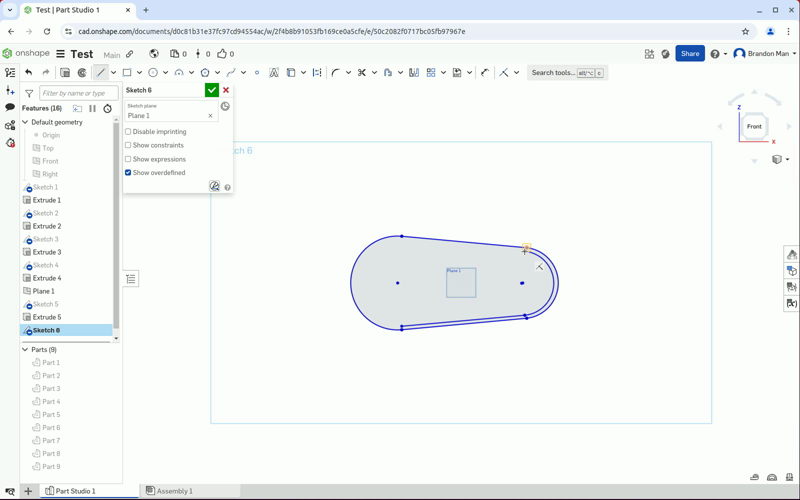
scroll(6)
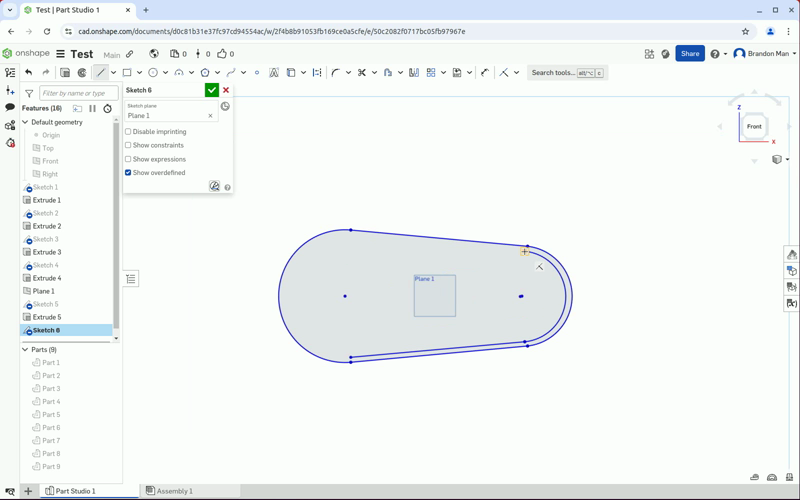
scroll(6)
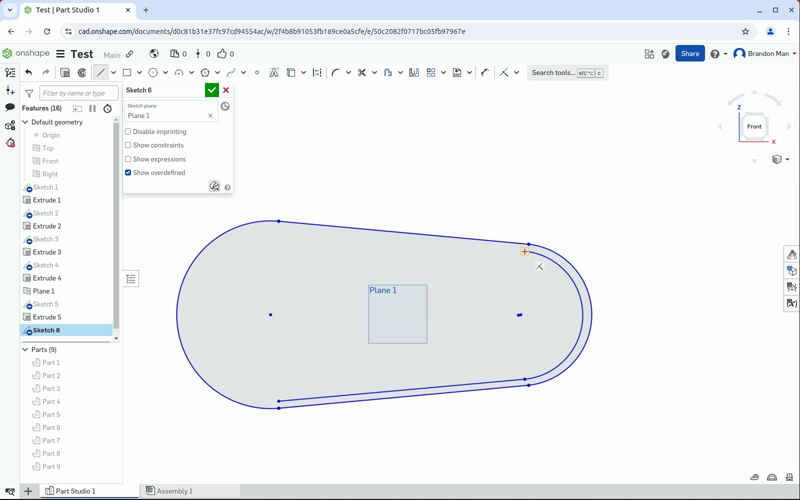
scroll(6)
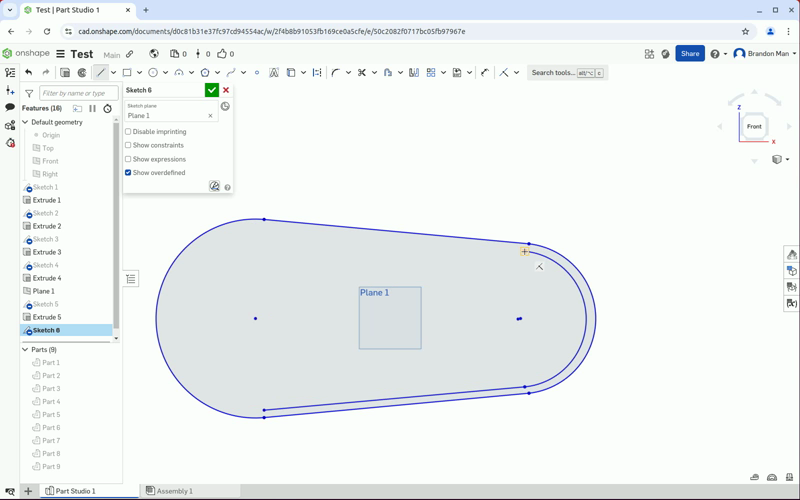
scroll(6)
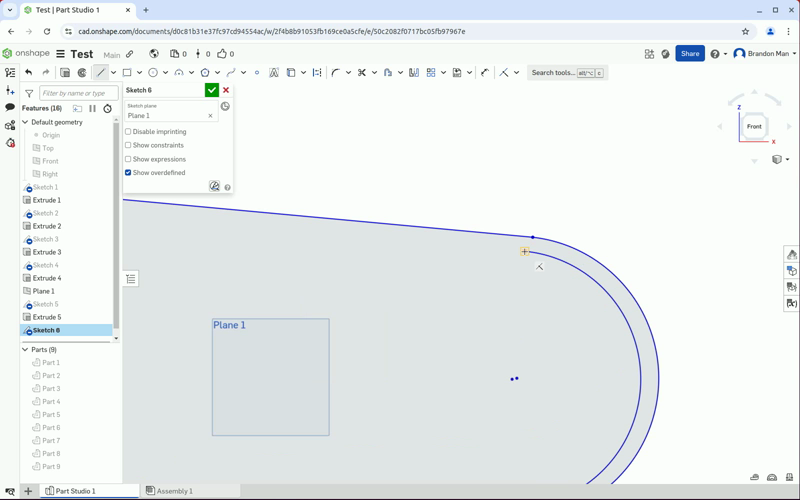
scroll(6)
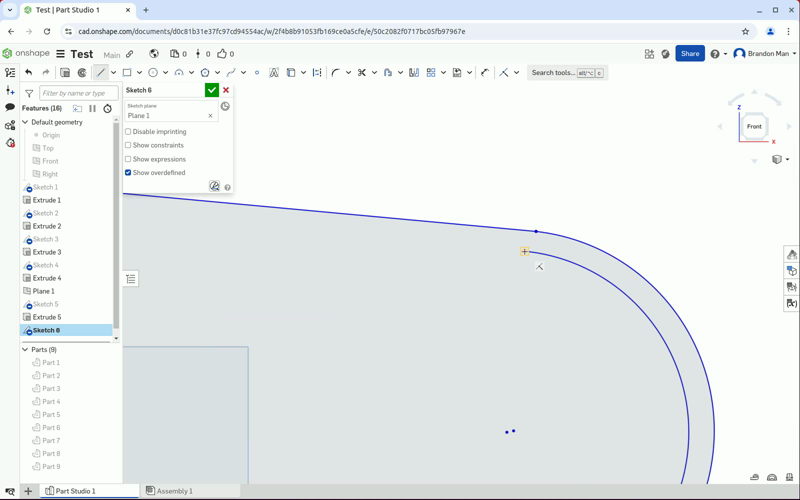
scroll(6)
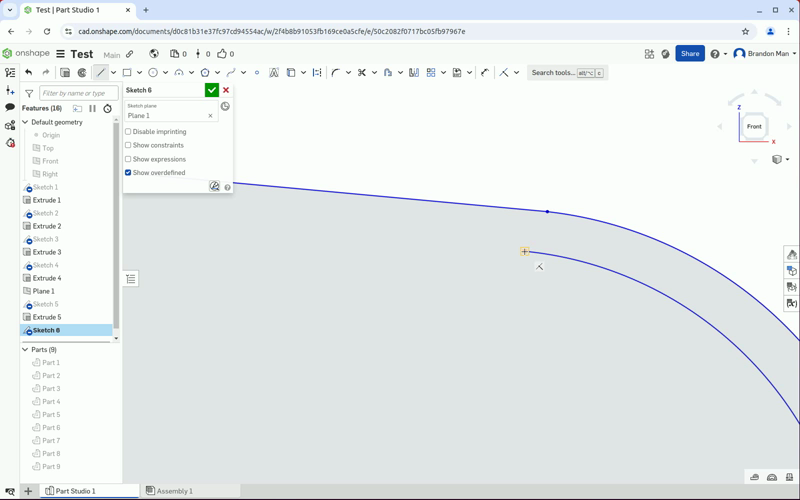
click(524, 251)
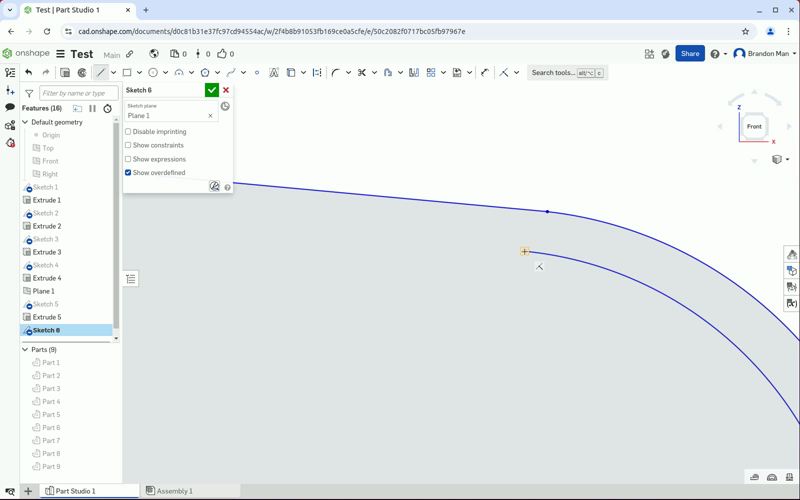
scroll(-6)
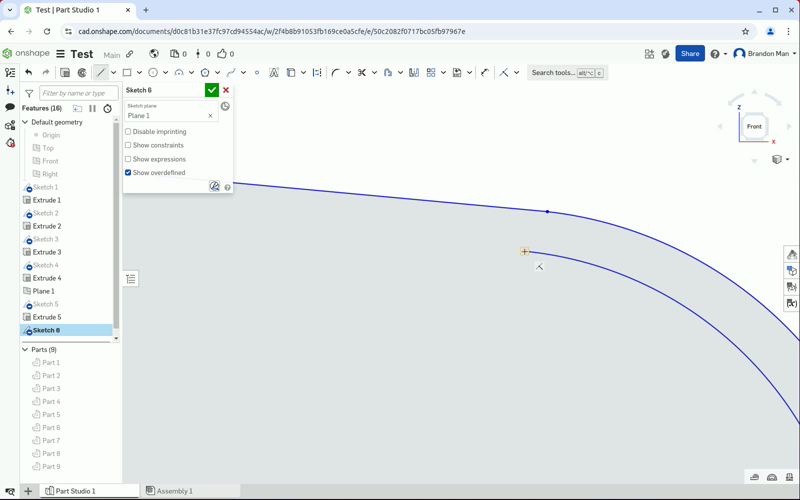
scroll(-6)
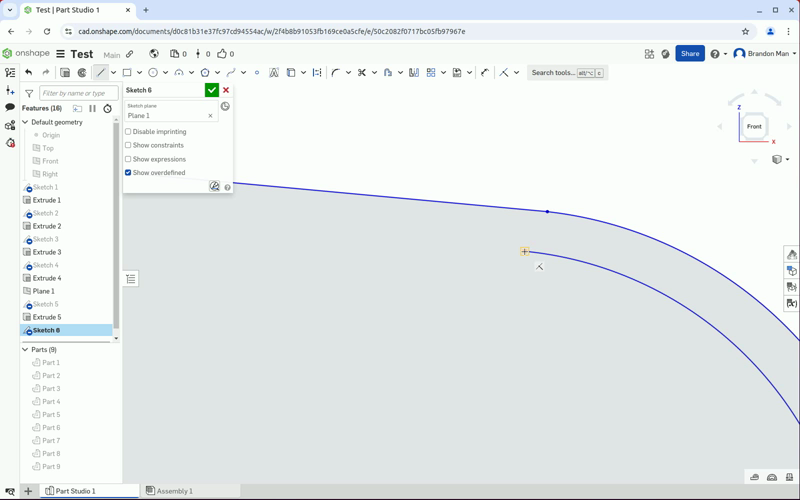
scroll(-6)
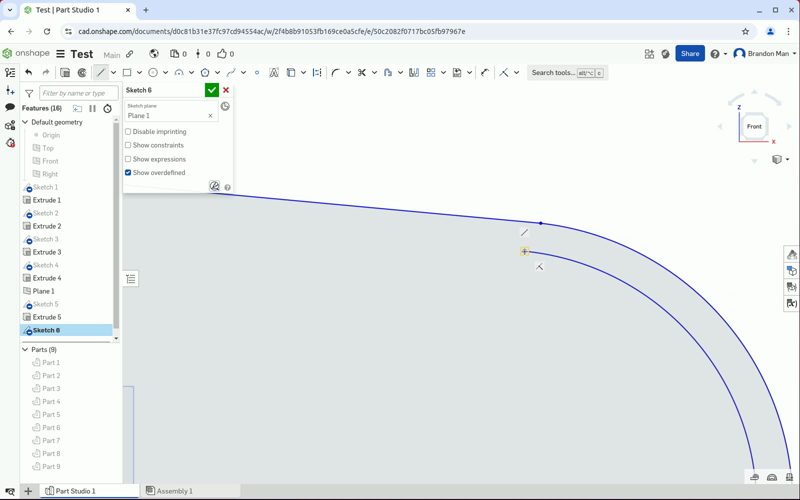
scroll(-6)
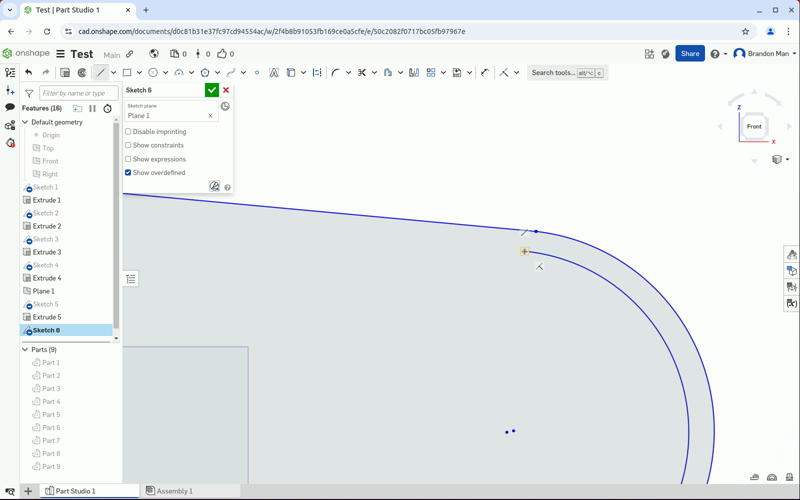
scroll(-6)
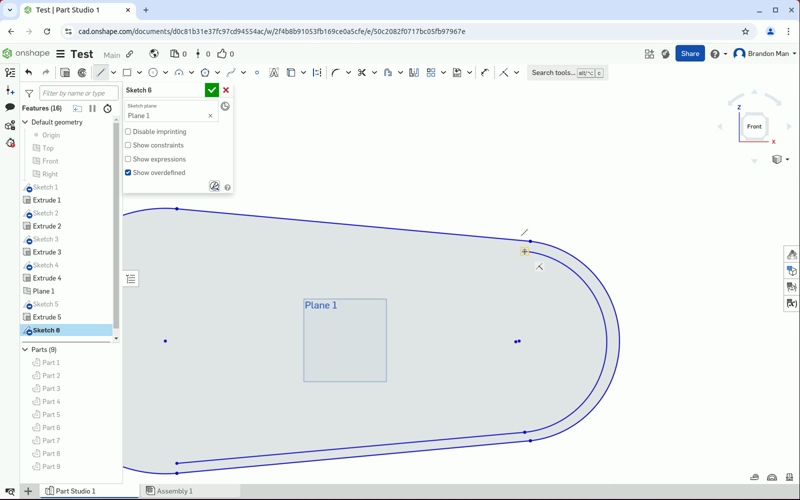
scroll(-6)
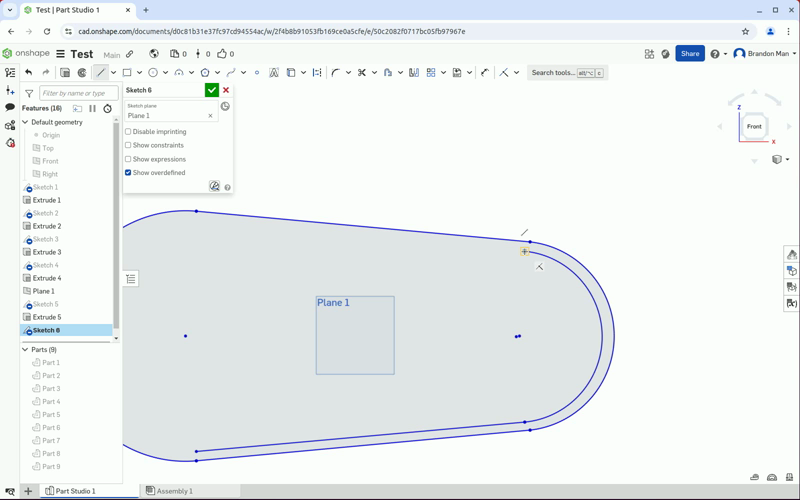
scroll(-6)
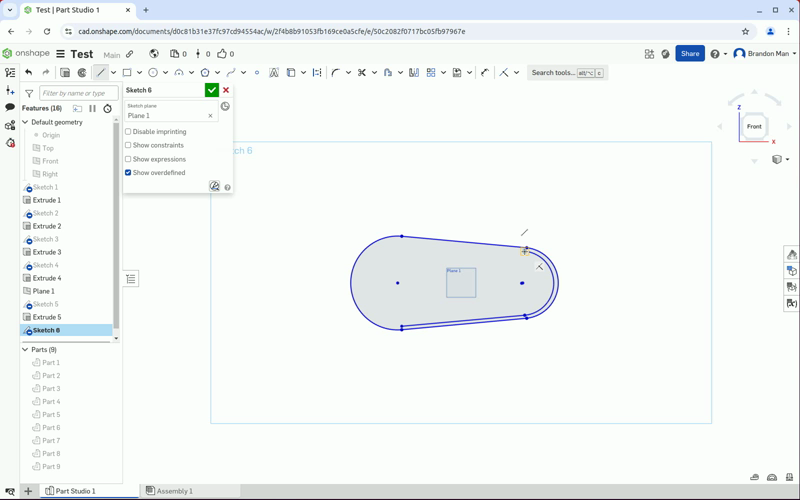
key_down(shift)
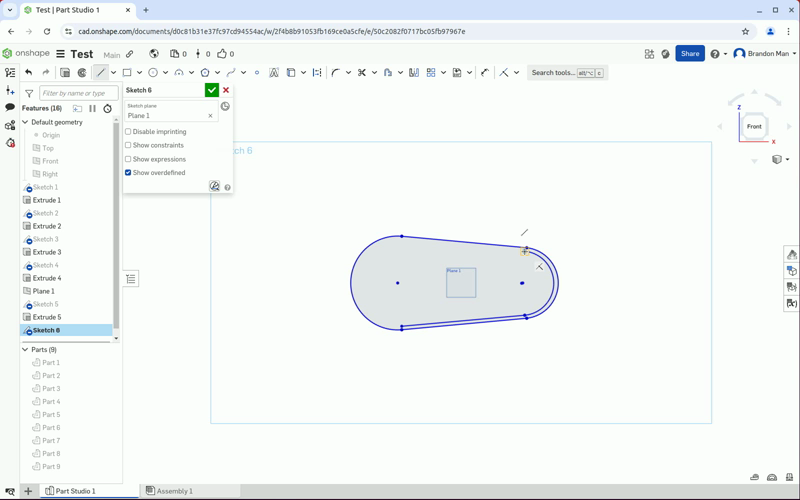
mouse_move(401, 239)
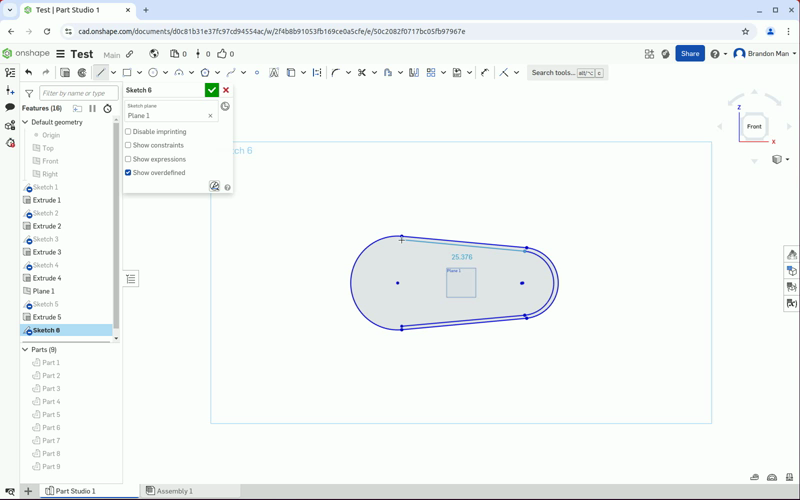
scroll(6)
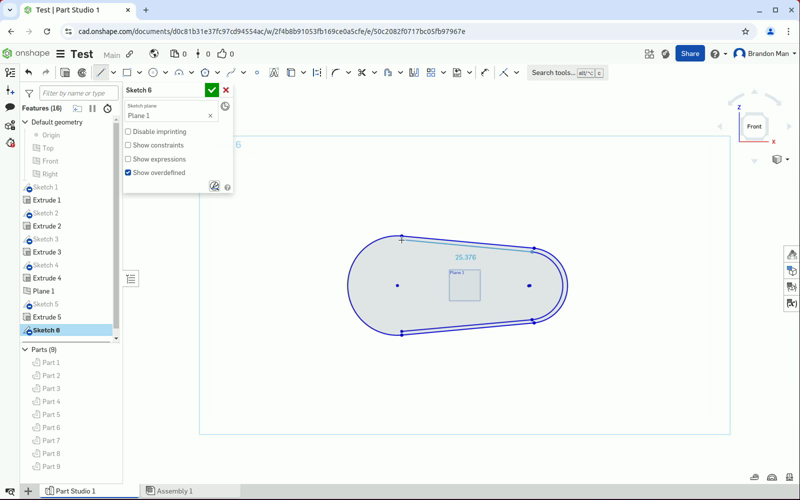
scroll(6)
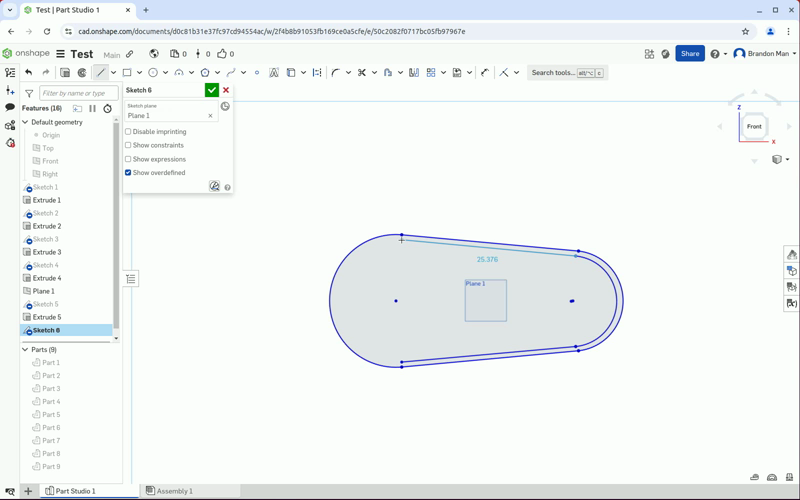
scroll(6)
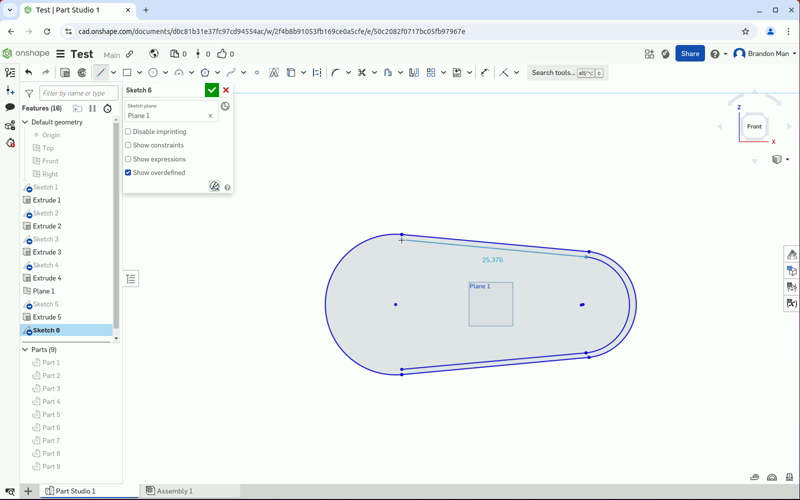
scroll(6)
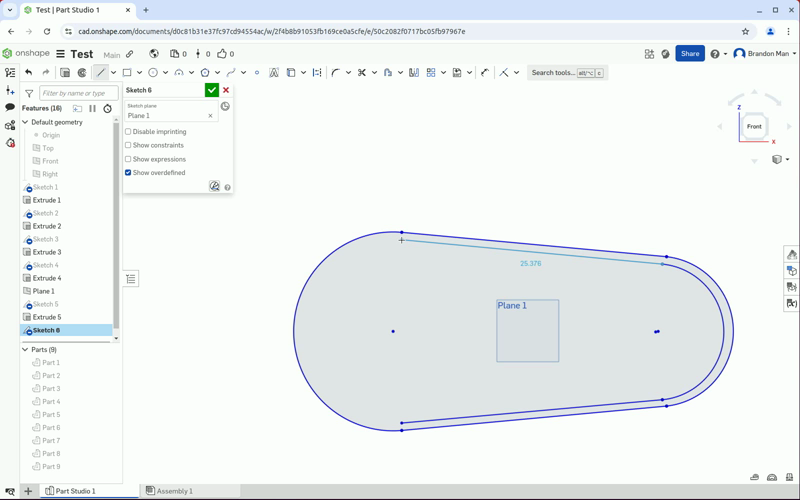
scroll(6)
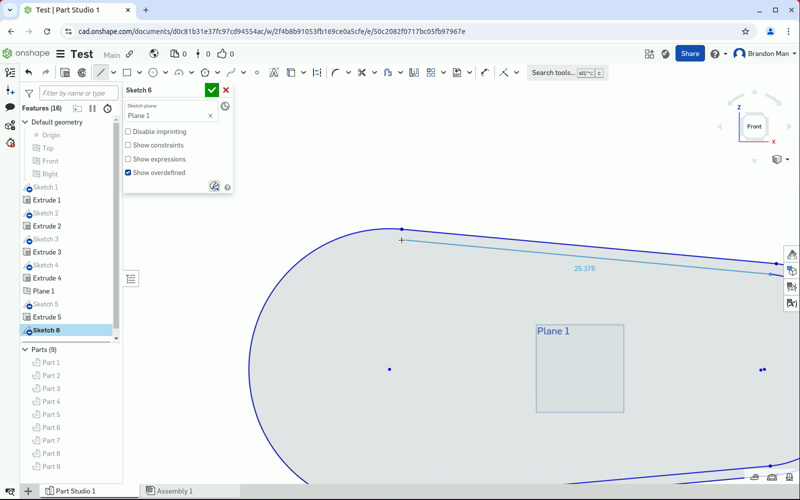
scroll(6)
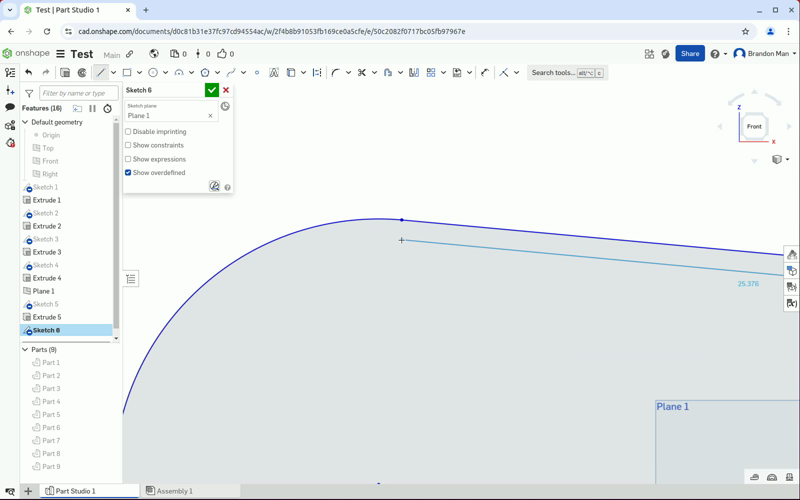
scroll(6)
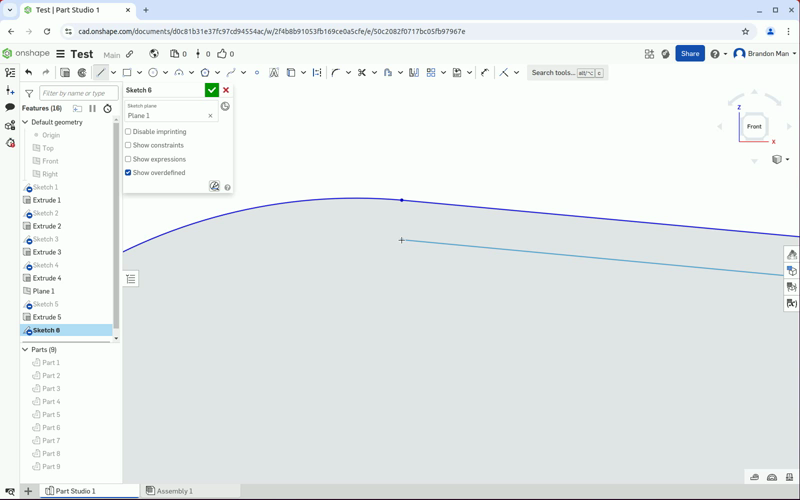
click(401, 239)
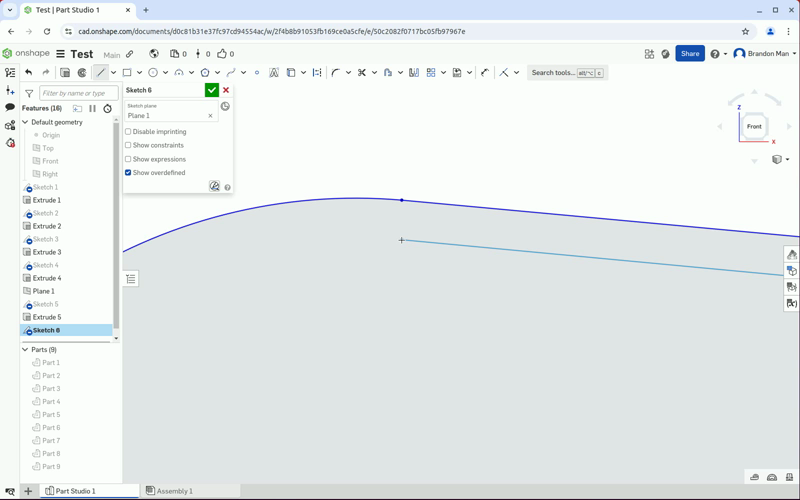
scroll(-6)
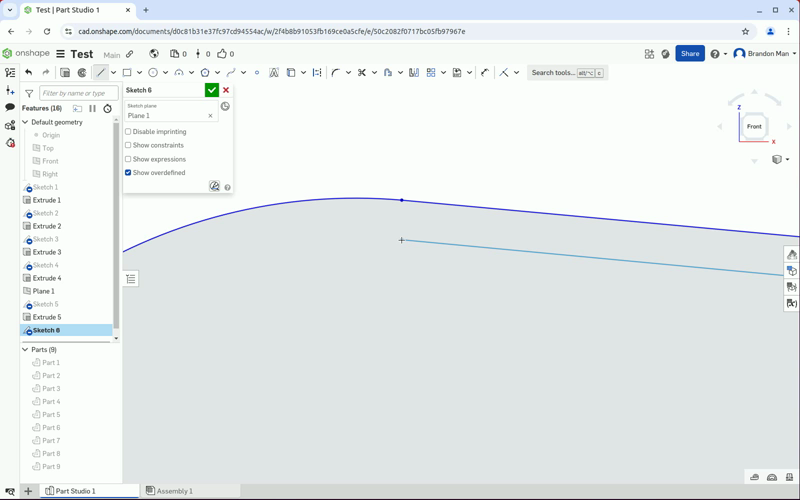
scroll(-6)
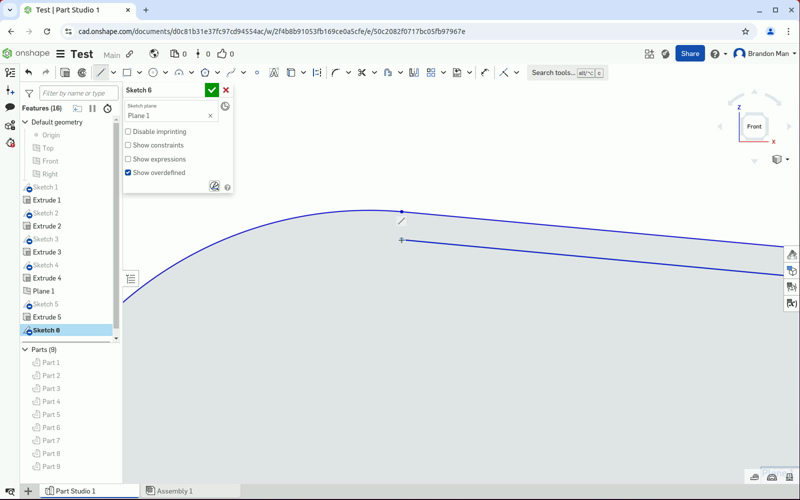
scroll(-6)
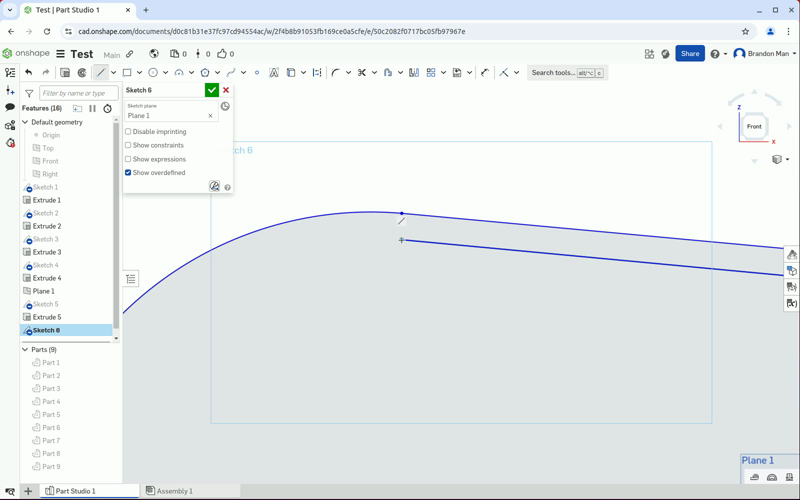
scroll(-6)
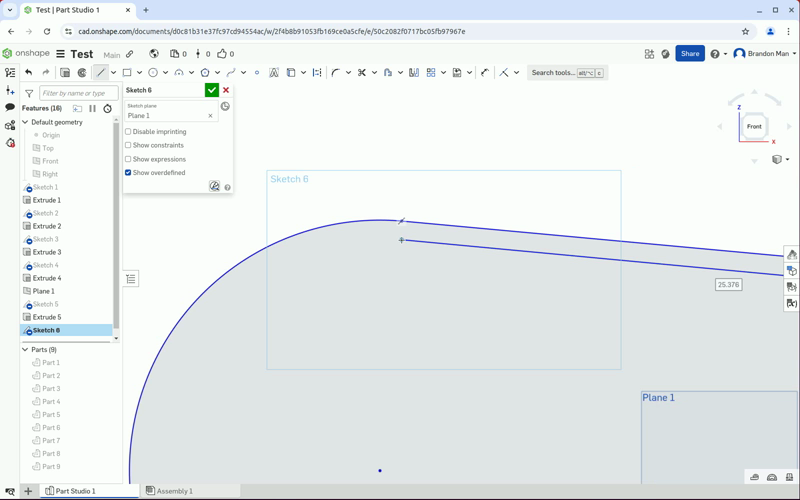
scroll(-6)
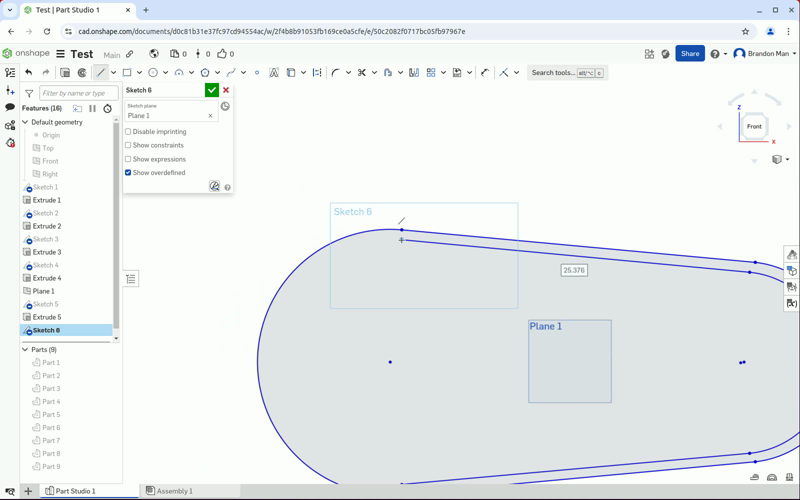
scroll(-6)
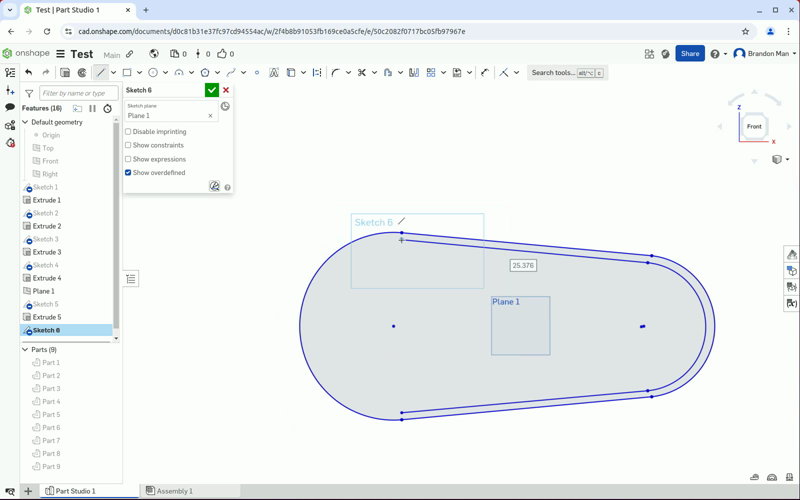
scroll(-6)
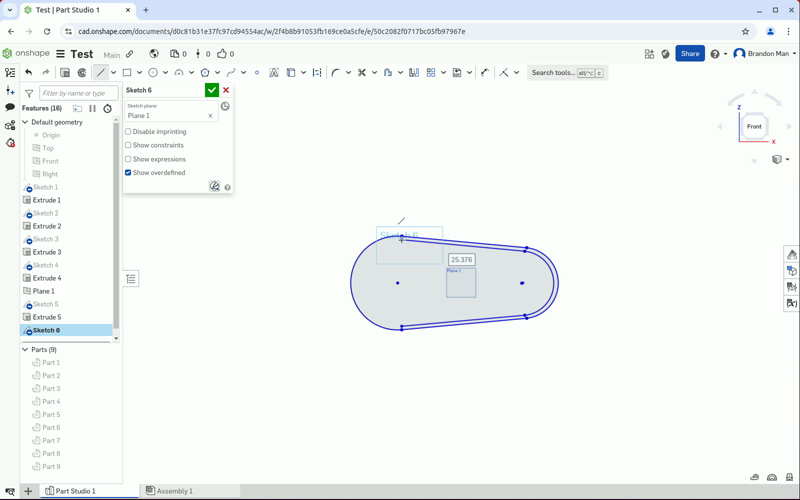
key_up(shift)
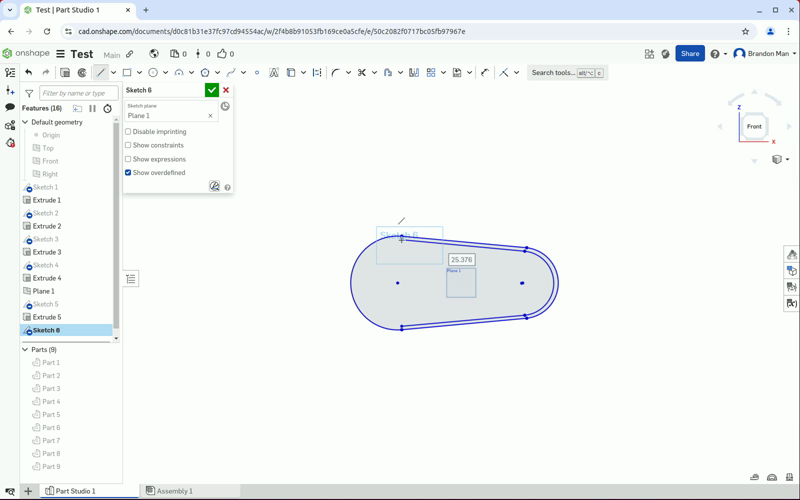
key(esc)
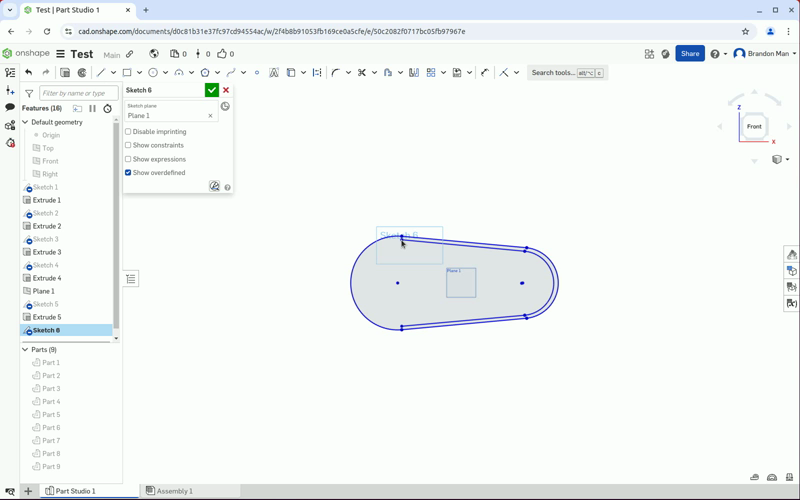
key(a)
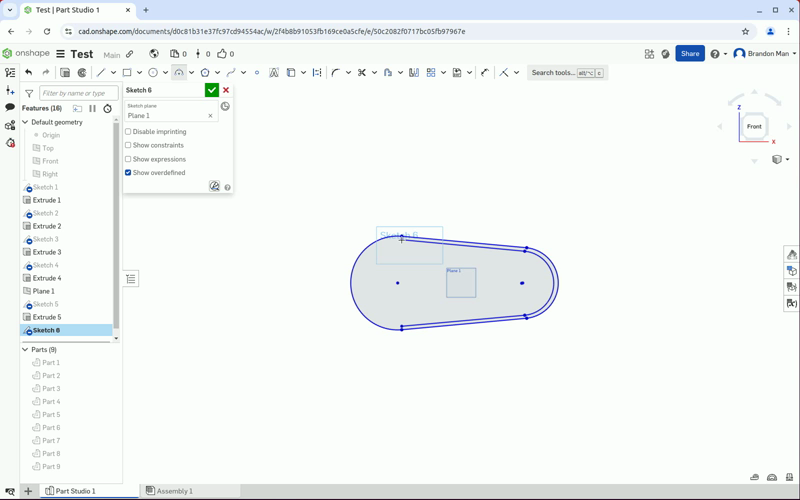
mouse_move(401, 239)
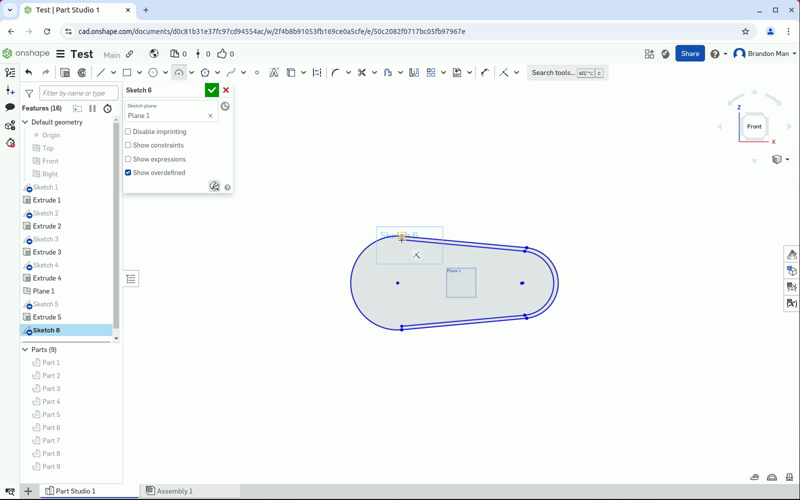
scroll(6)
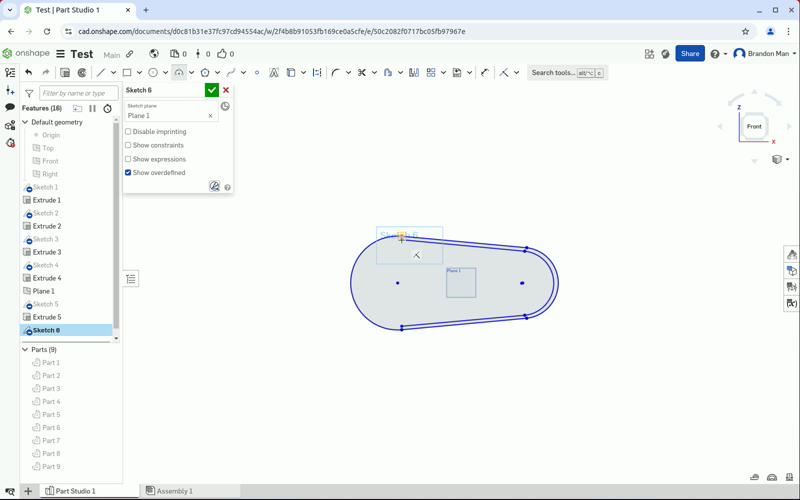
scroll(6)
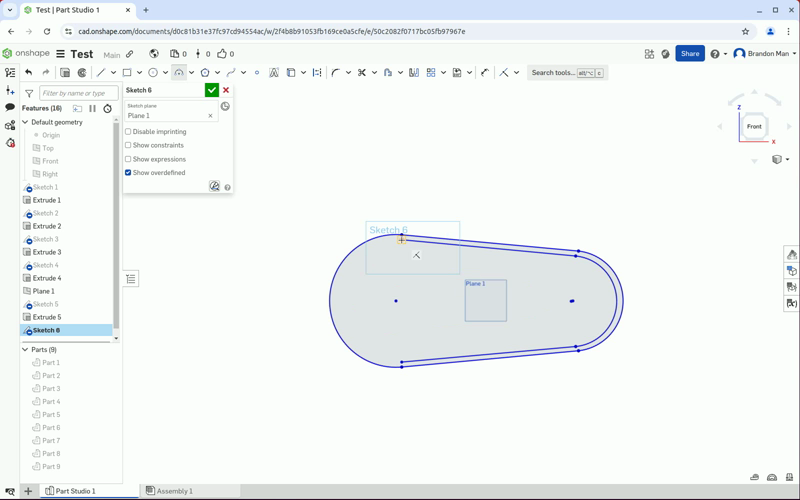
scroll(6)
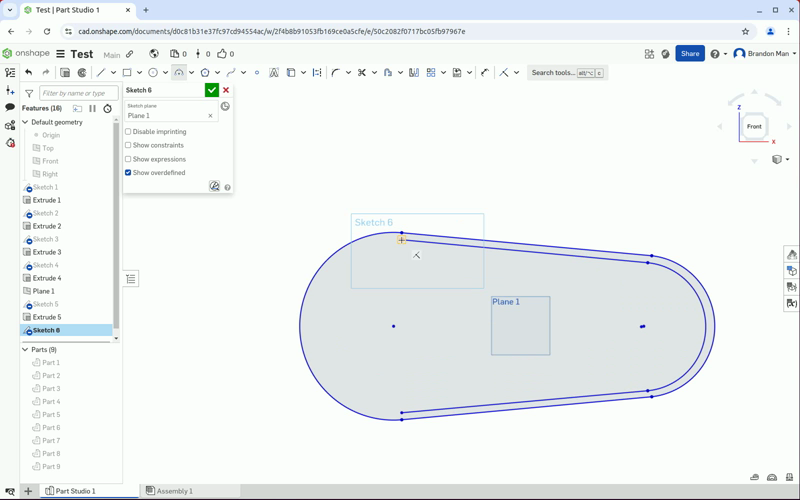
scroll(6)
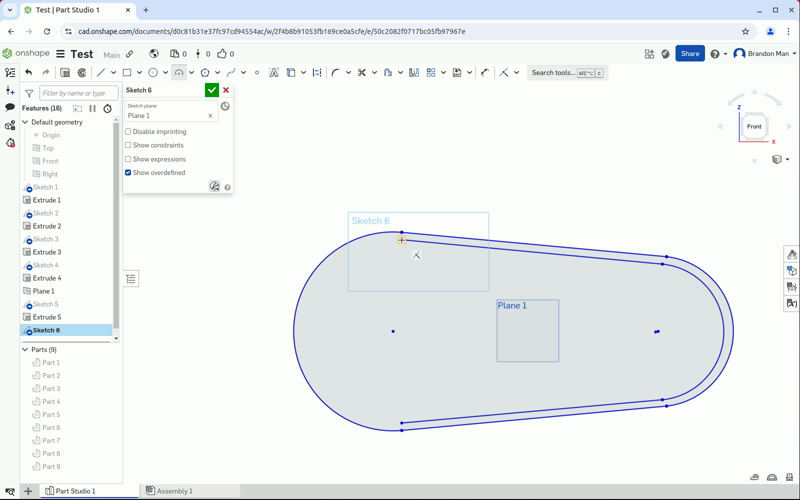
scroll(6)
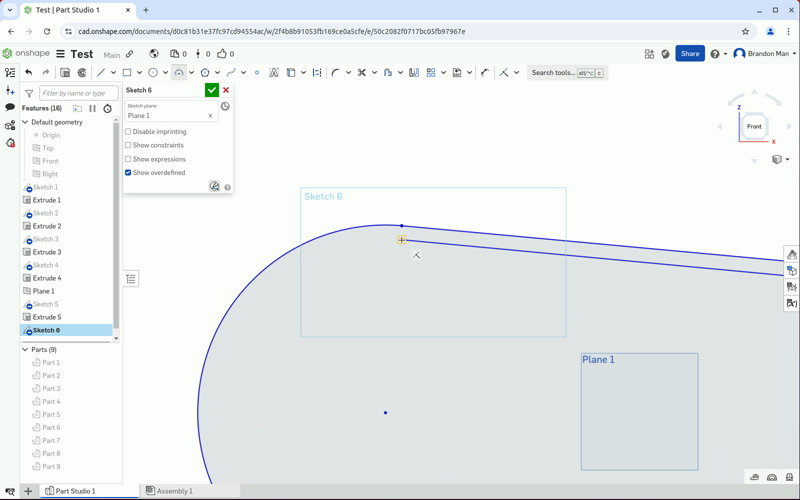
scroll(6)
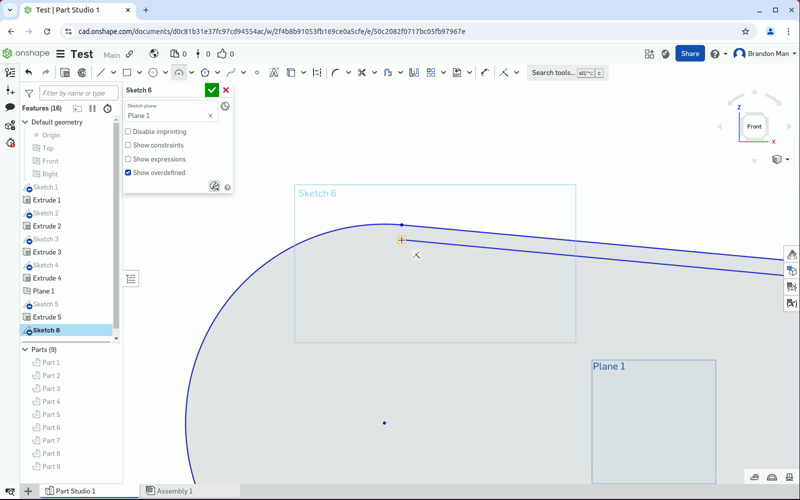
scroll(6)
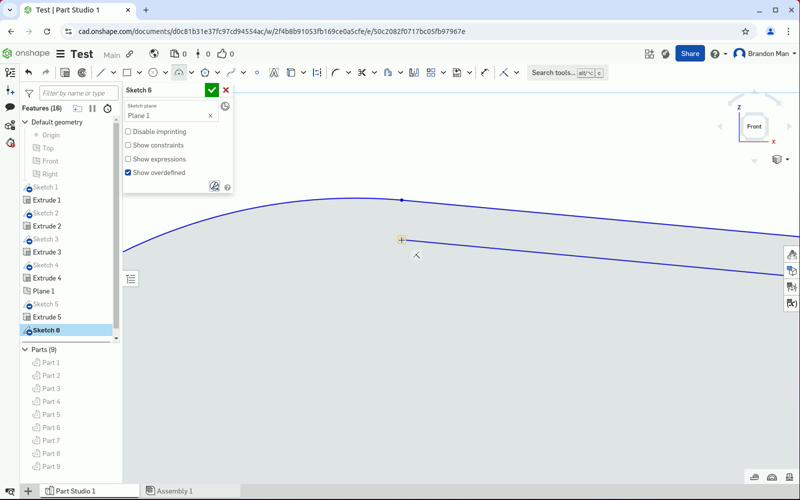
click(401, 239)
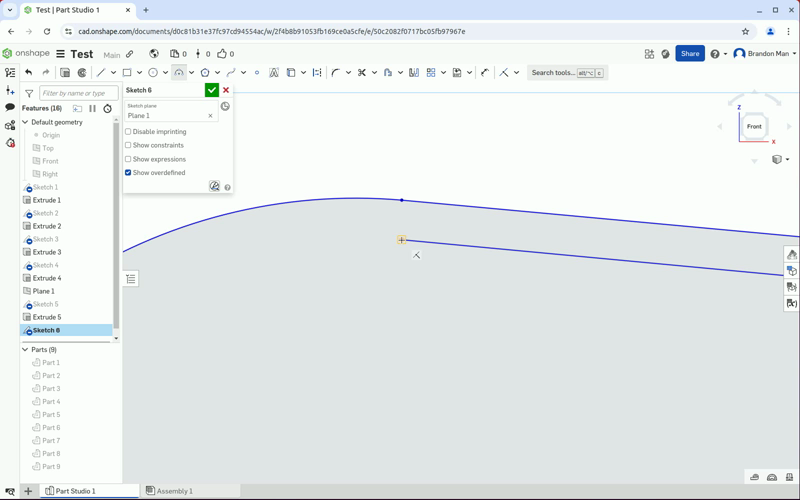
scroll(-6)
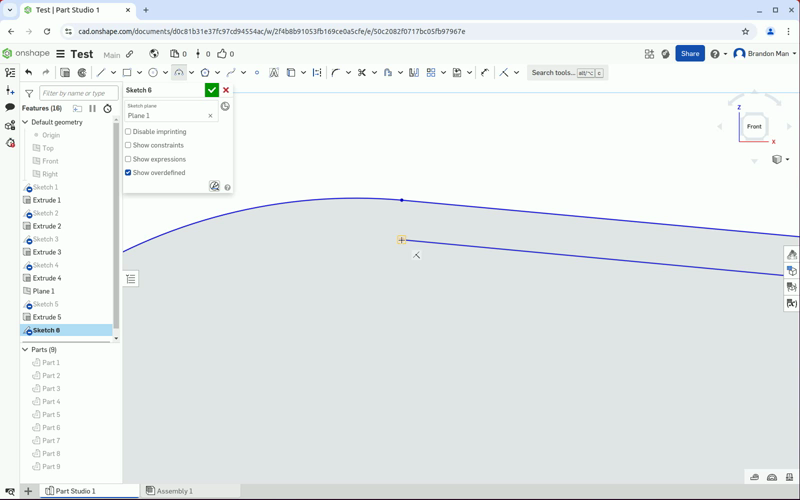
scroll(-6)
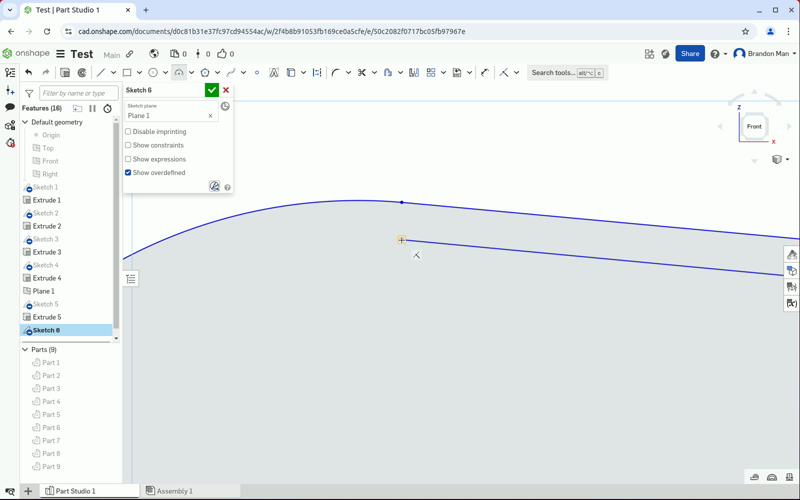
scroll(-6)
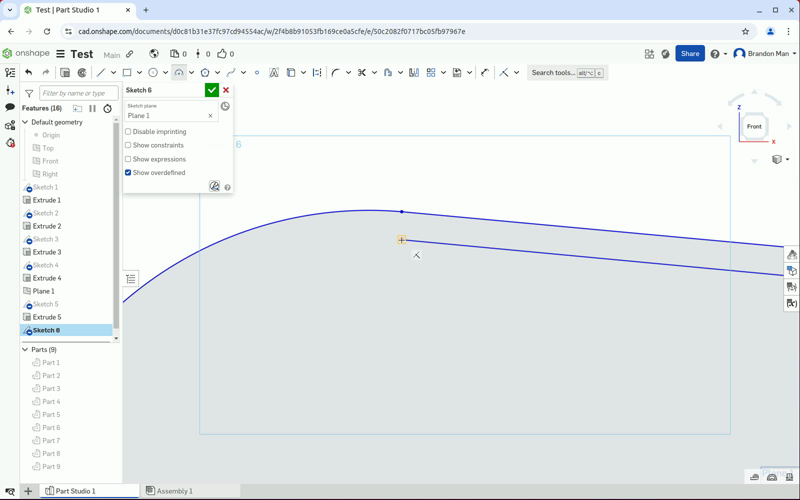
scroll(-6)
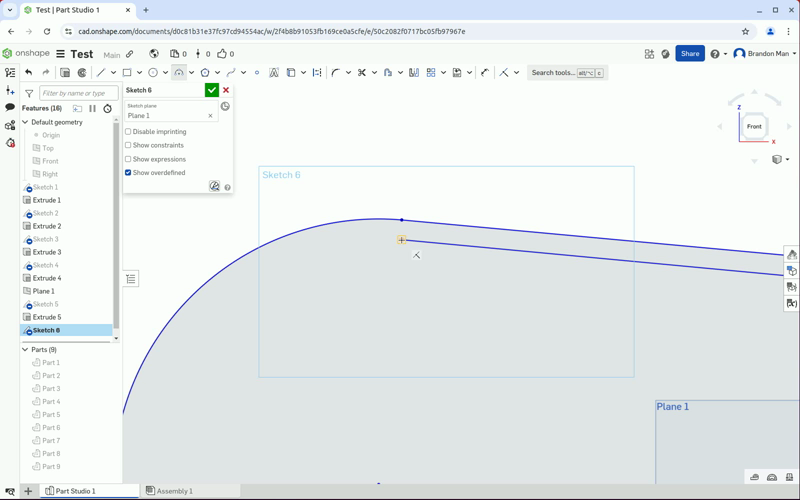
scroll(-6)
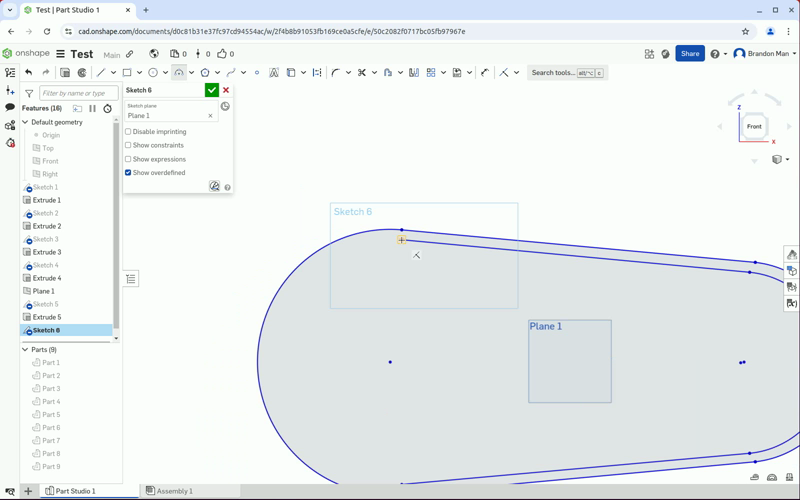
scroll(-6)
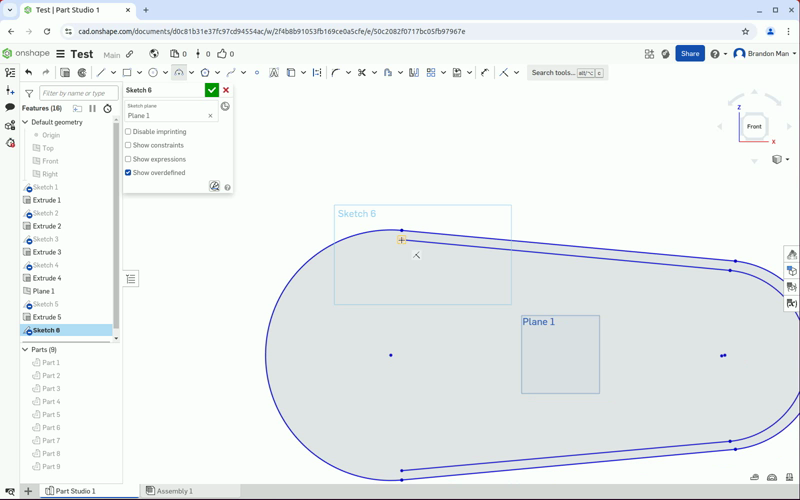
scroll(-6)
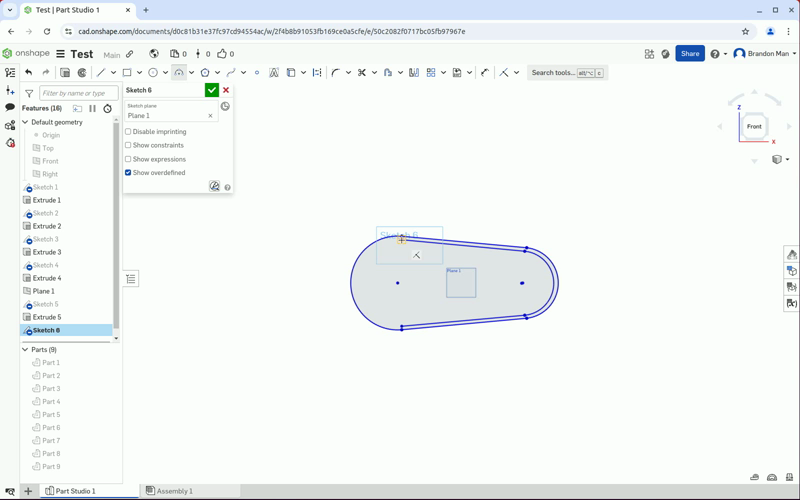
mouse_move(401, 326)
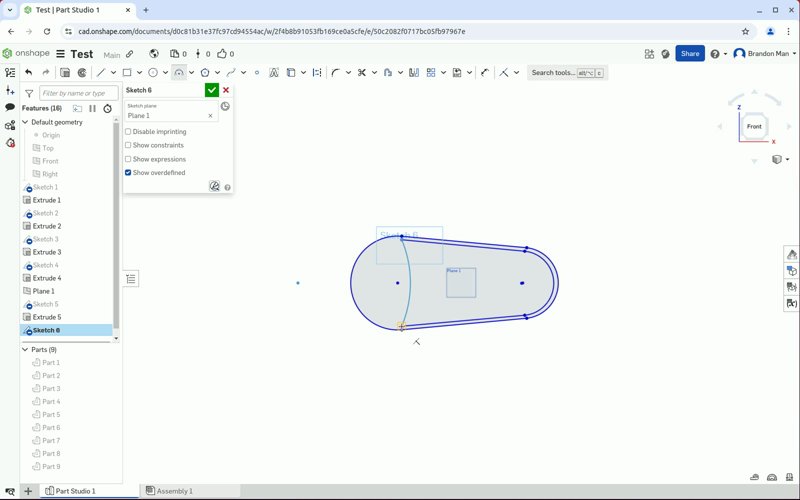
scroll(6)
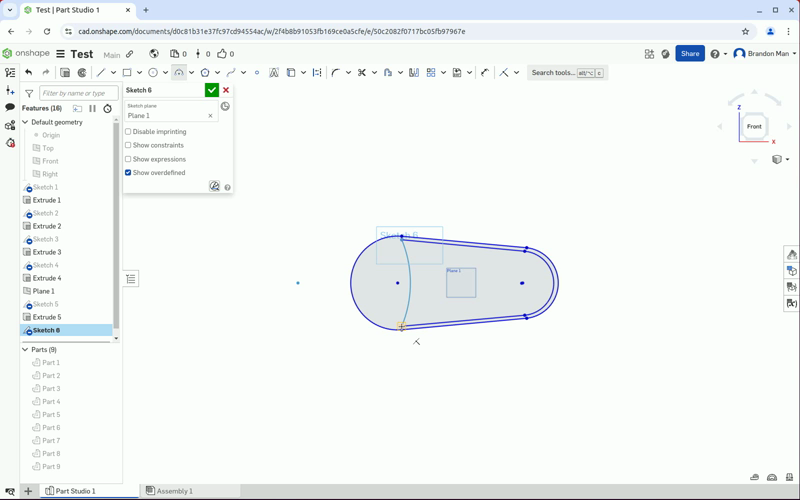
scroll(6)
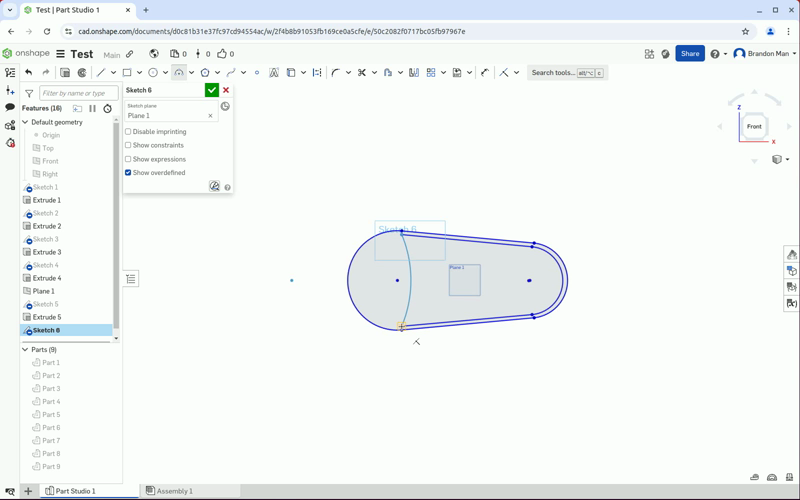
scroll(6)
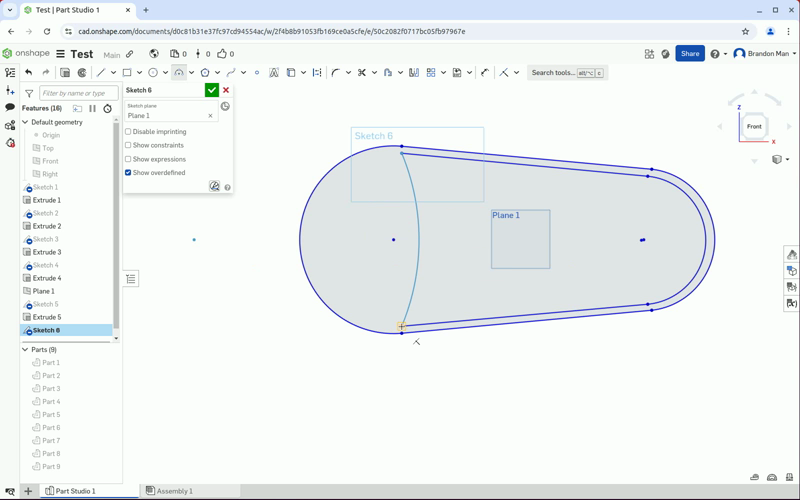
scroll(6)
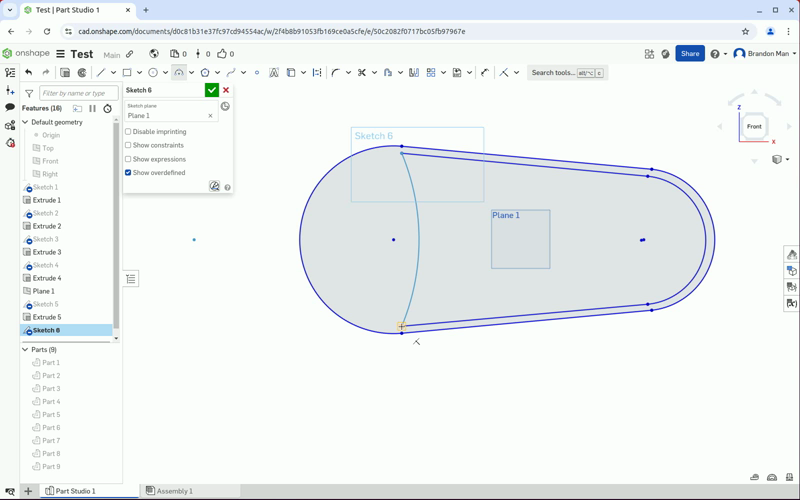
scroll(6)
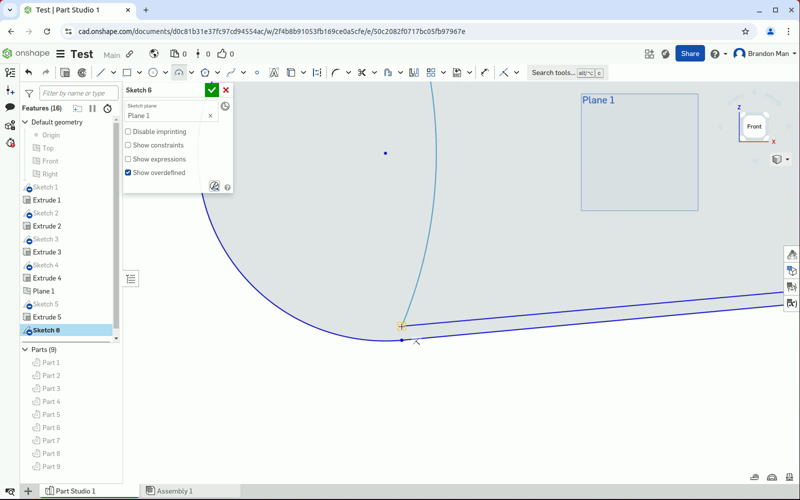
scroll(6)
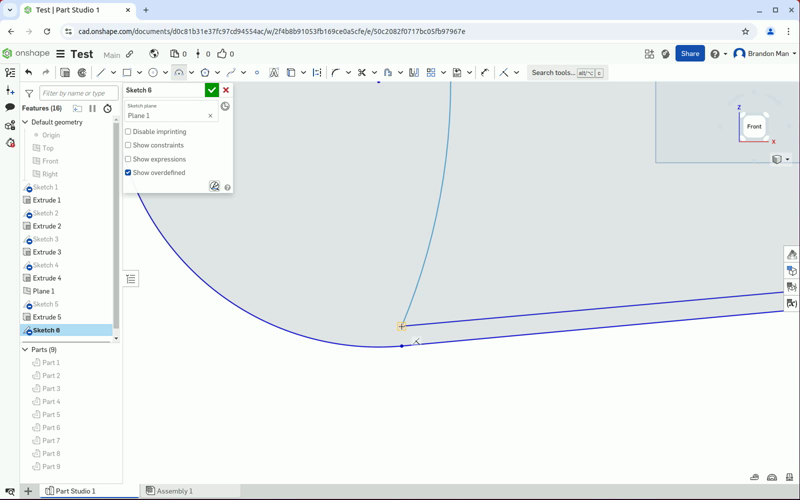
scroll(6)
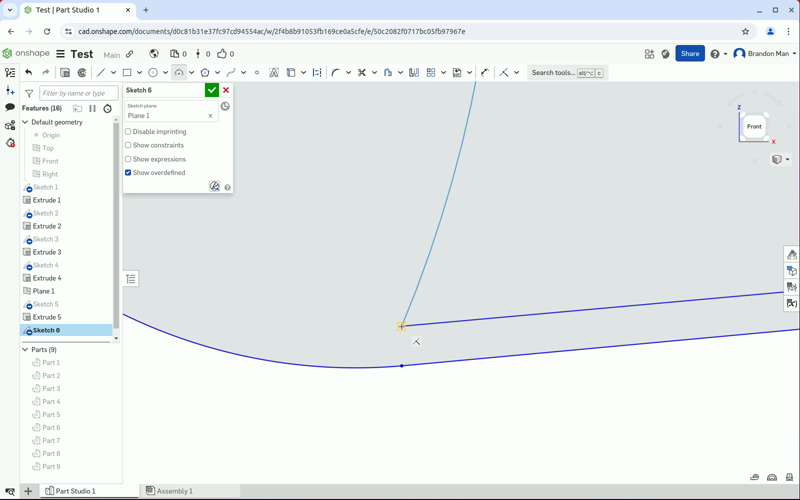
click(401, 326)
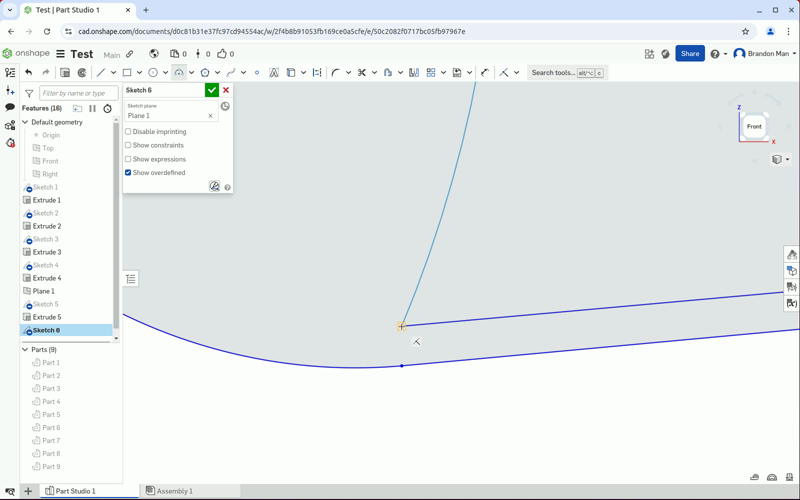
scroll(-6)
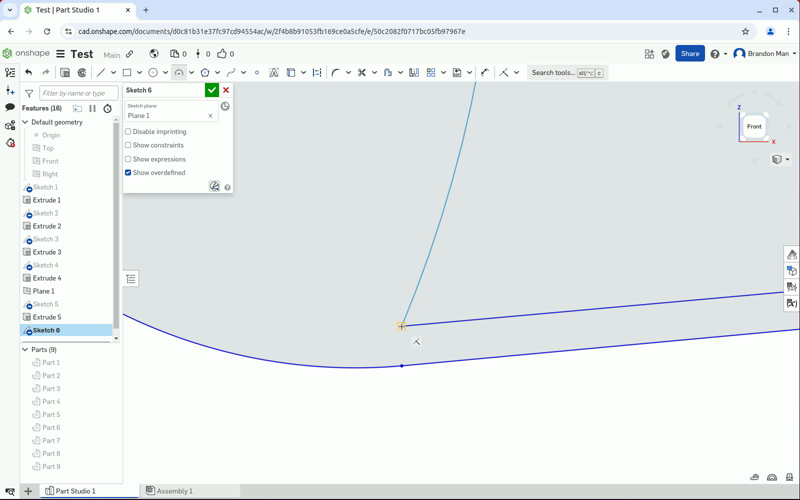
scroll(-6)
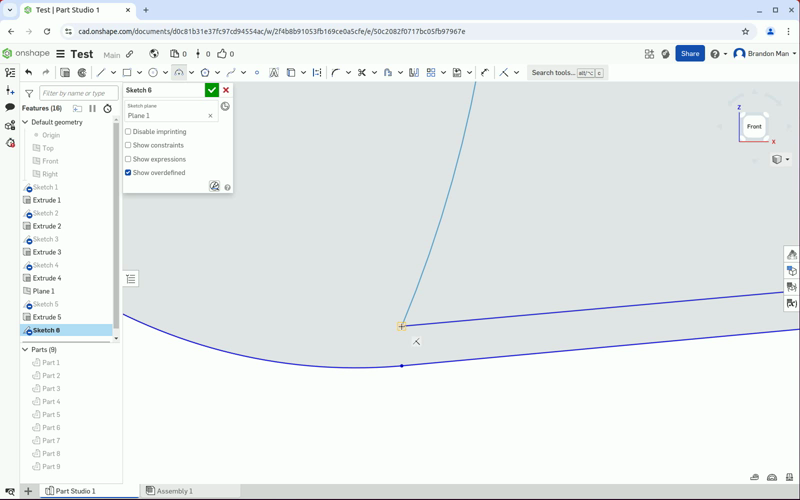
scroll(-6)
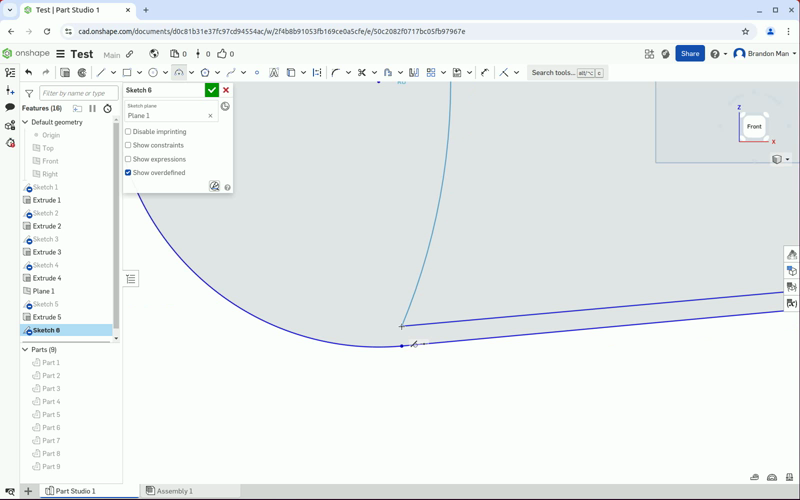
scroll(-6)
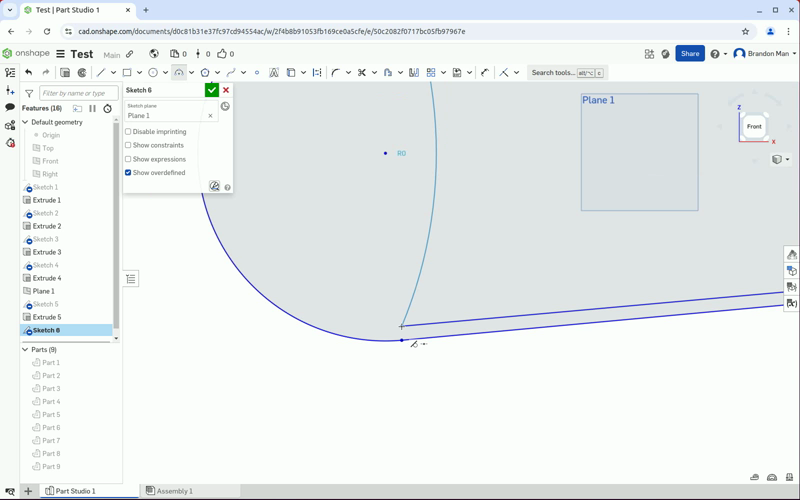
scroll(-6)
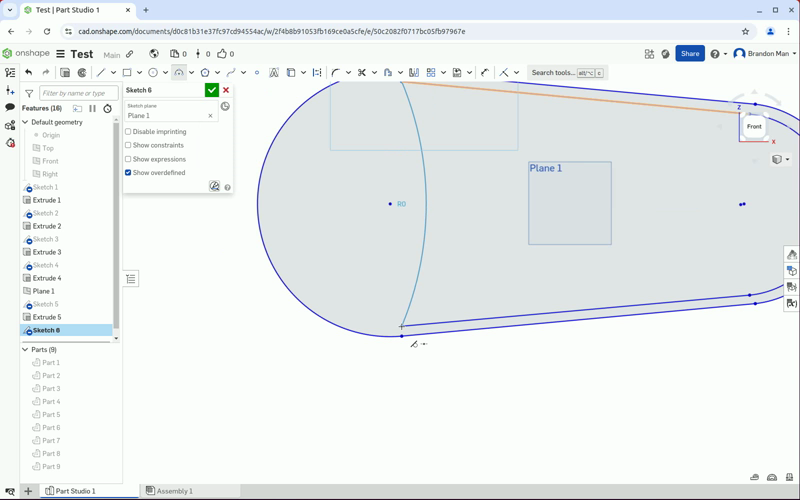
scroll(-6)
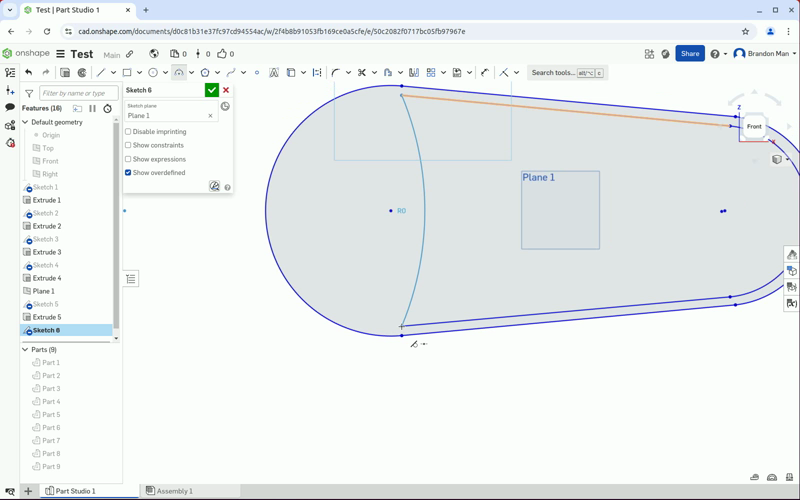
scroll(-6)
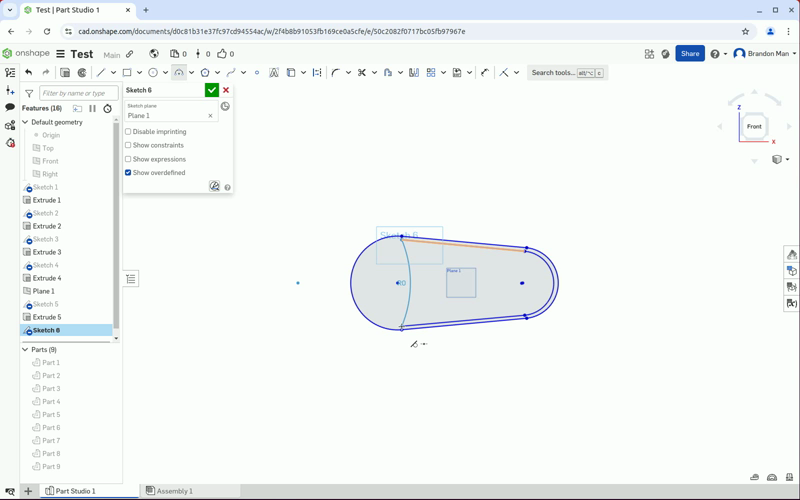
key_down(shift)
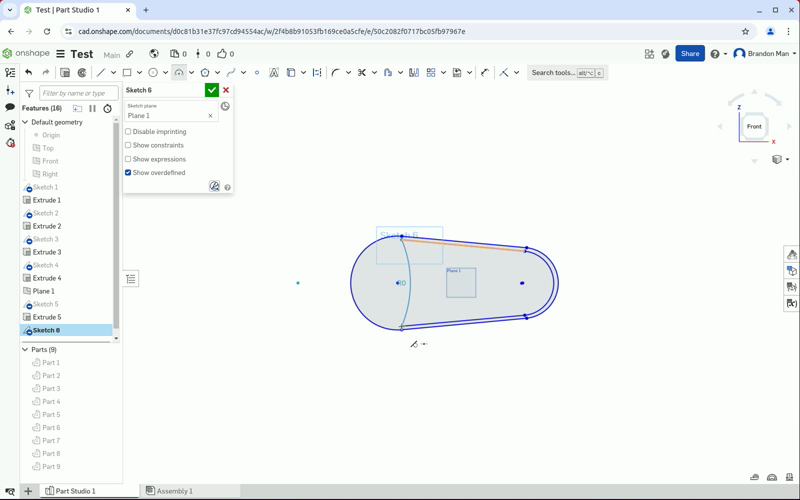
mouse_move(354, 283)
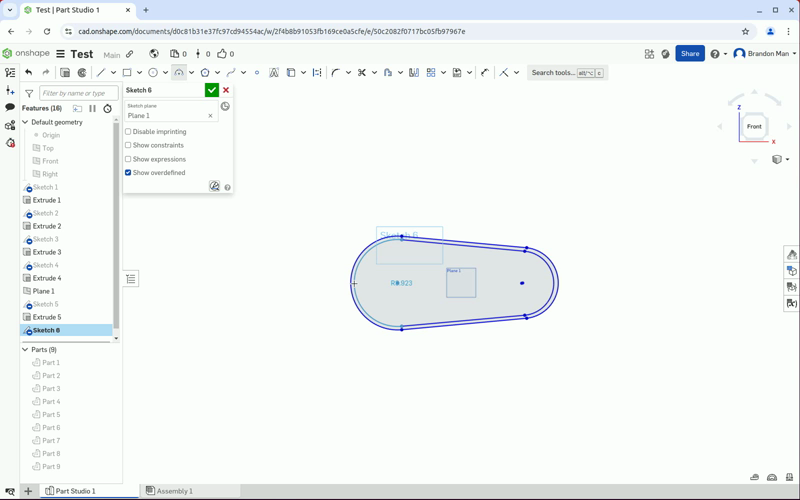
scroll(6)
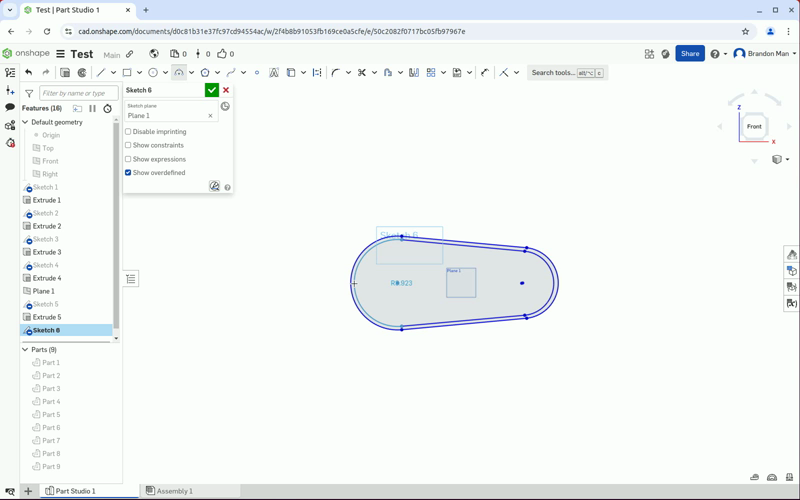
scroll(6)
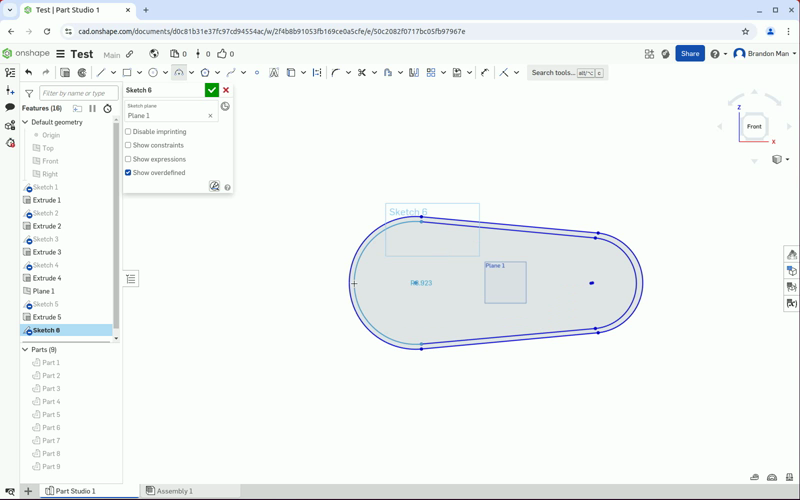
scroll(6)
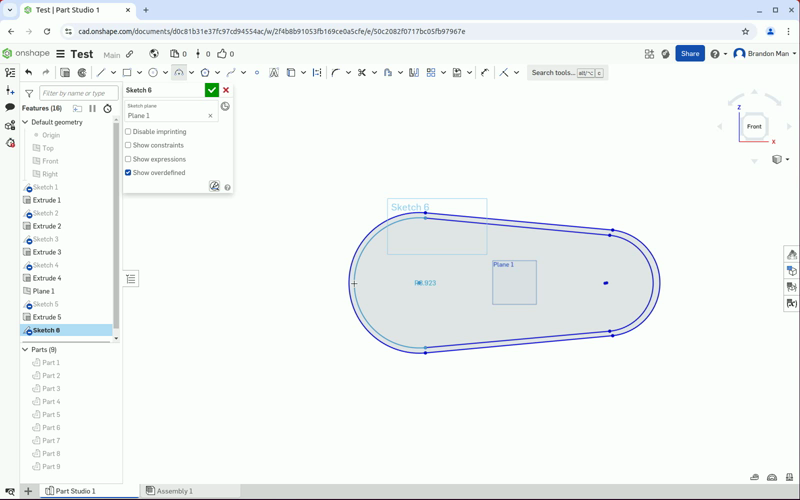
scroll(6)
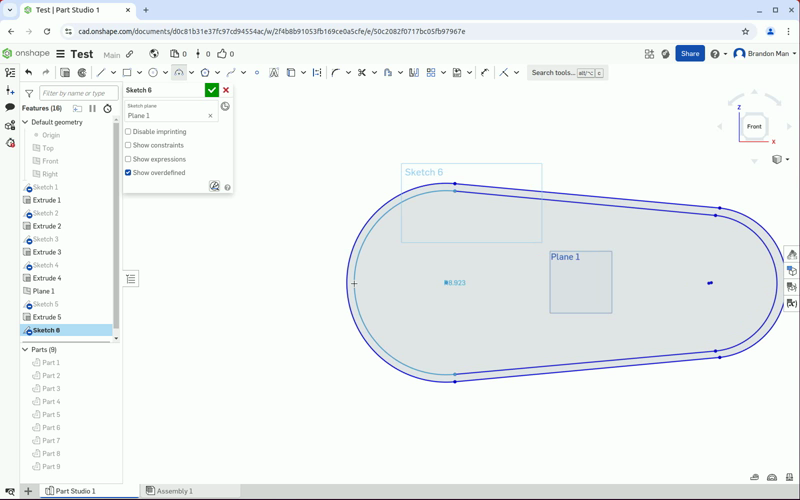
scroll(6)
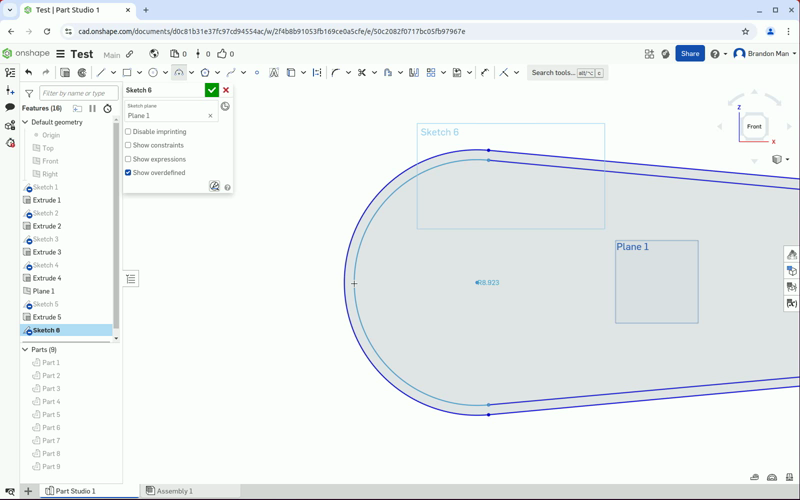
scroll(6)
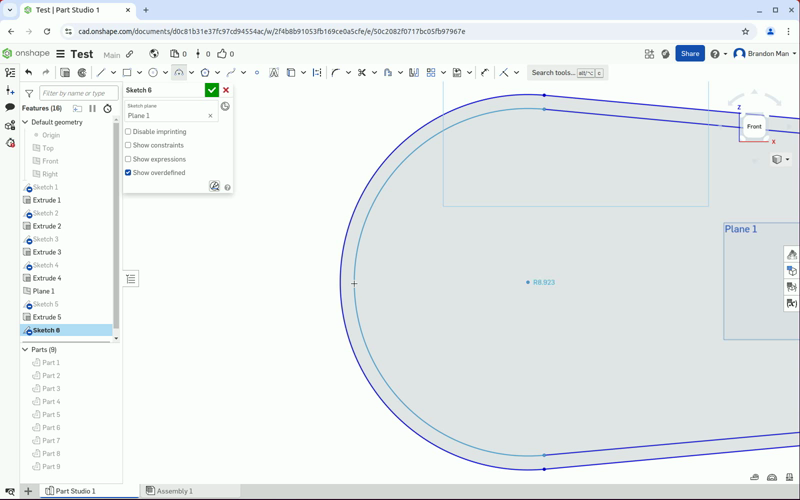
scroll(6)
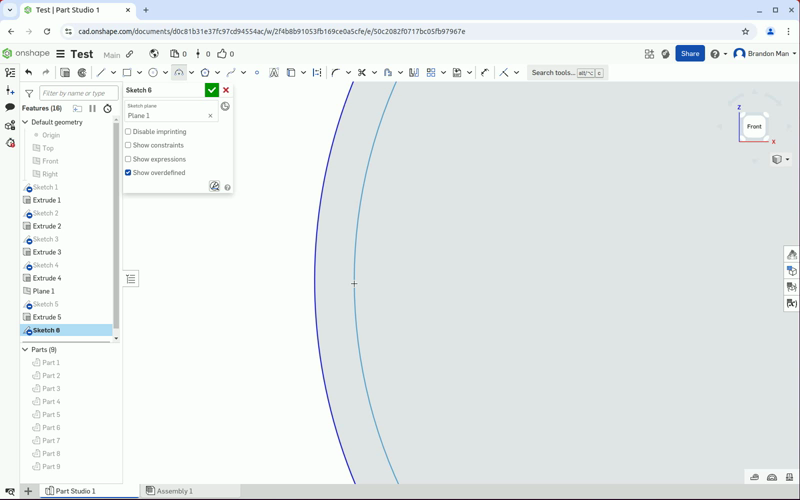
click(354, 283)
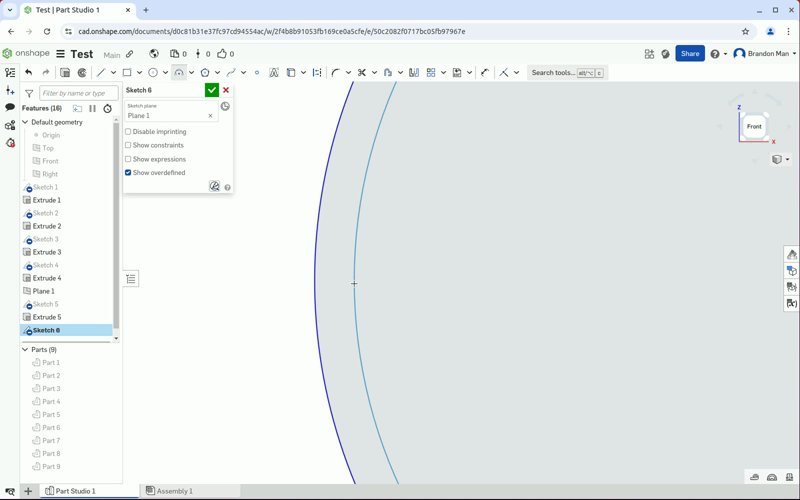
scroll(-6)
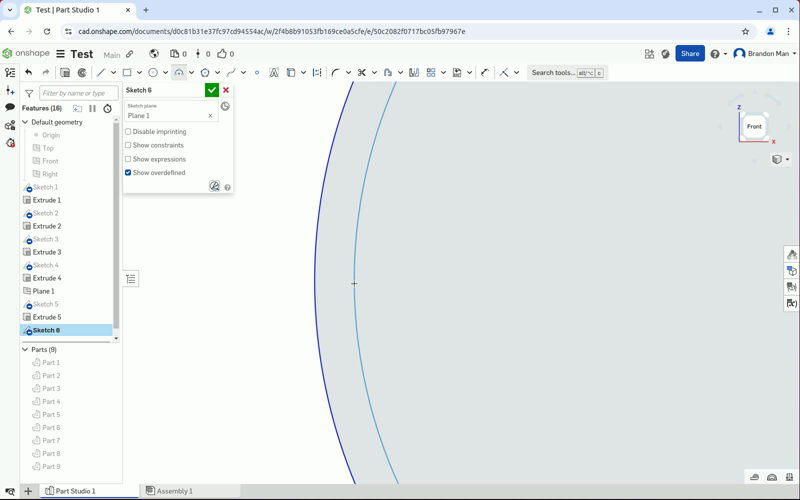
scroll(-6)
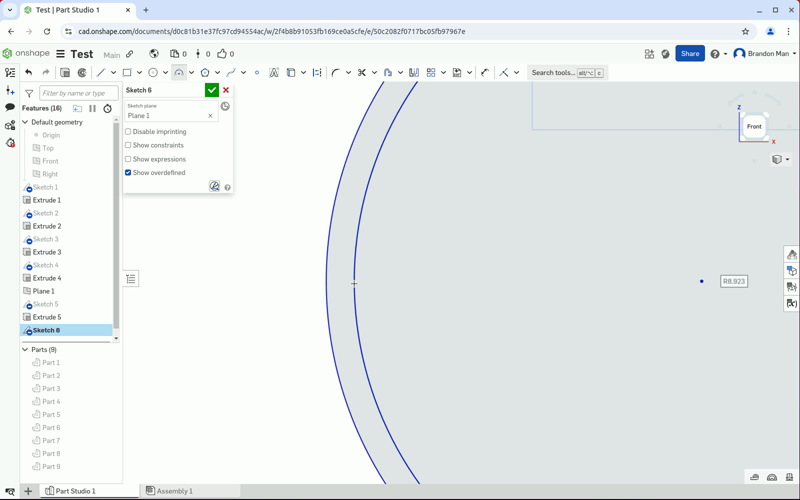
scroll(-6)
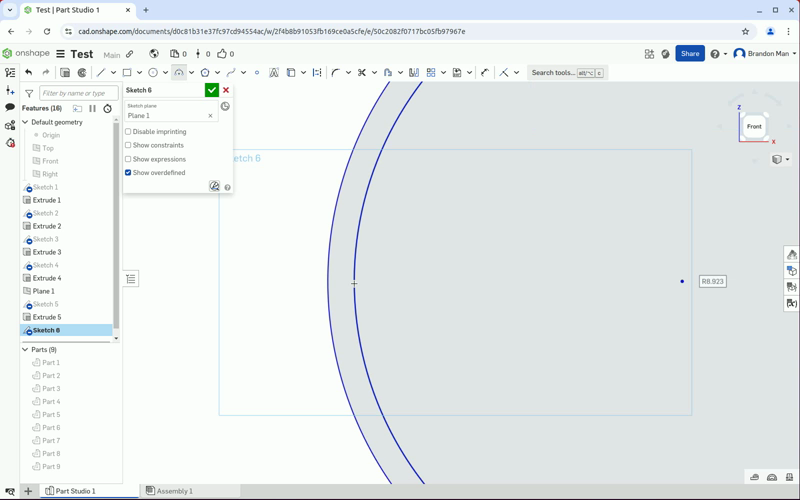
scroll(-6)
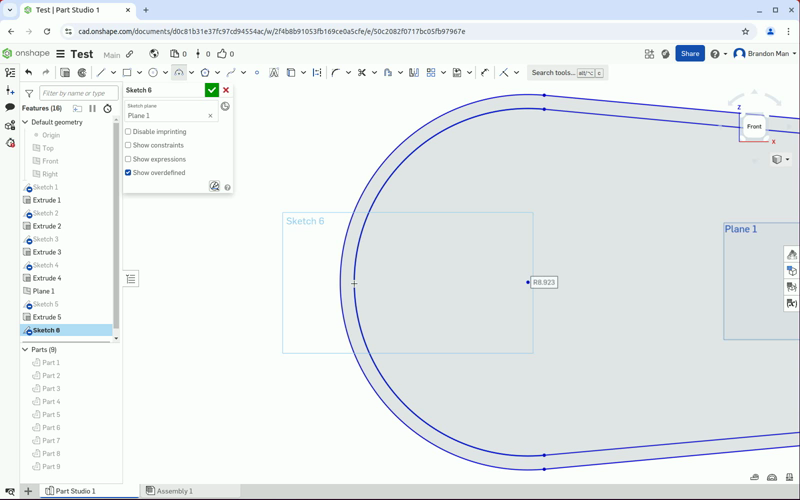
scroll(-6)
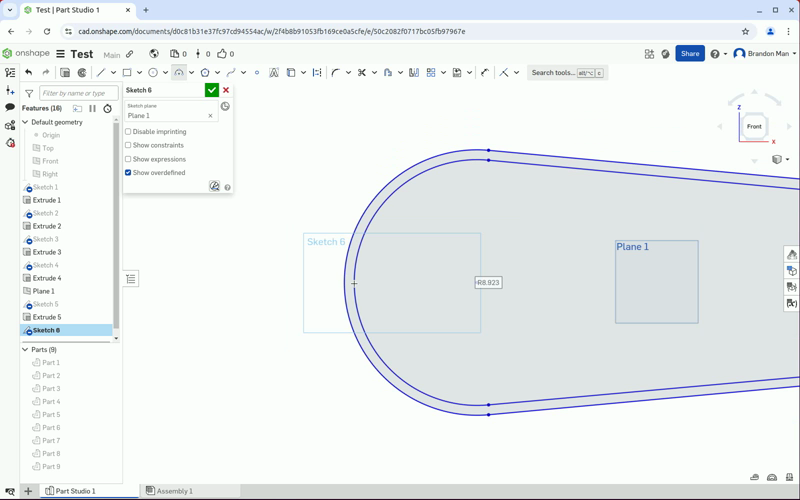
scroll(-6)
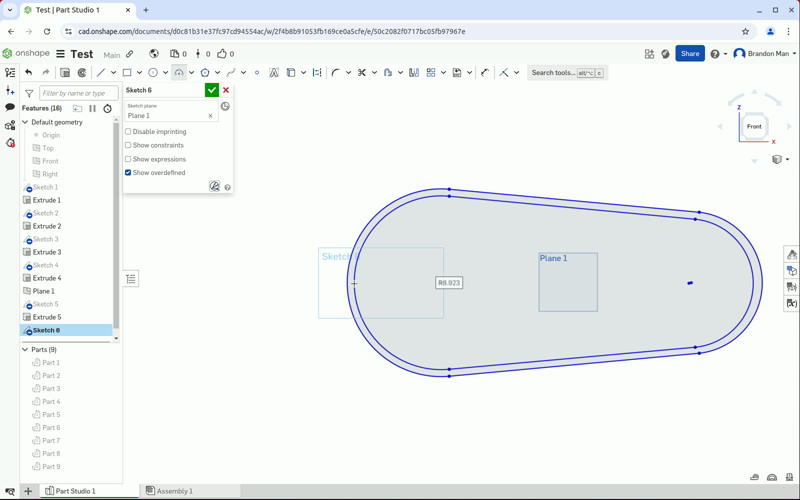
scroll(-6)
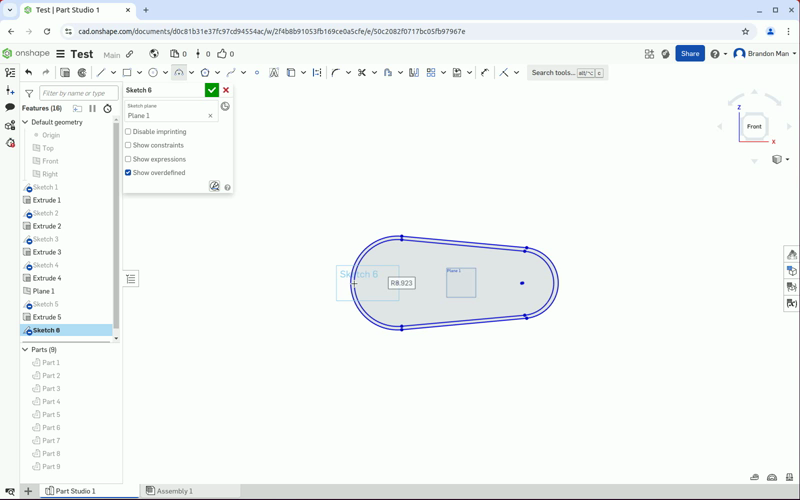
key_up(shift)
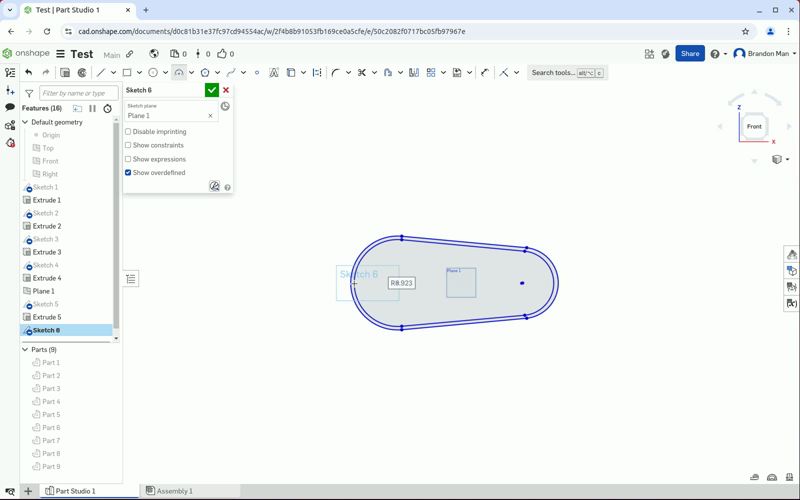
key(esc)
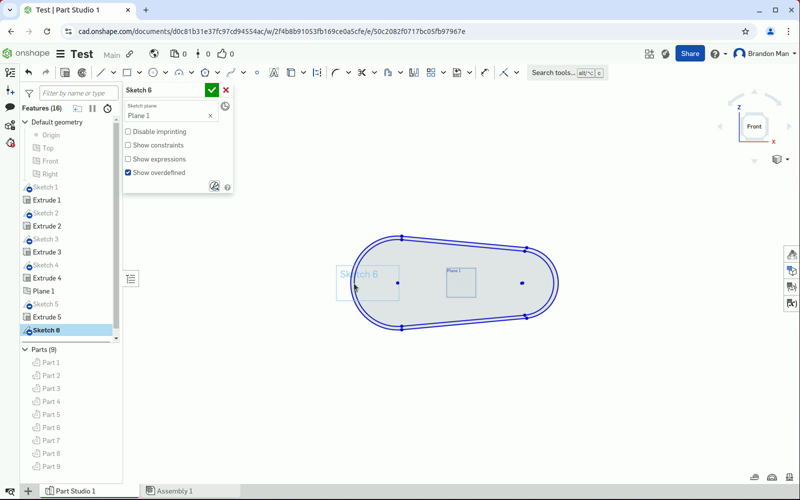
mouse_move(469, 321)
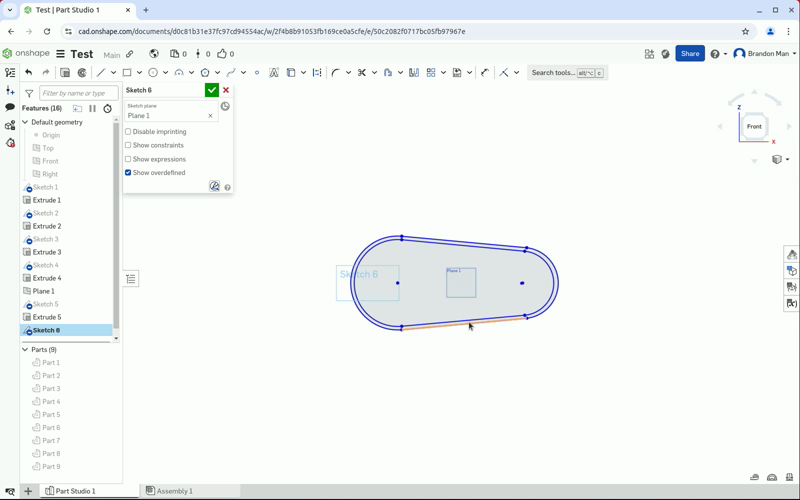
scroll(6)
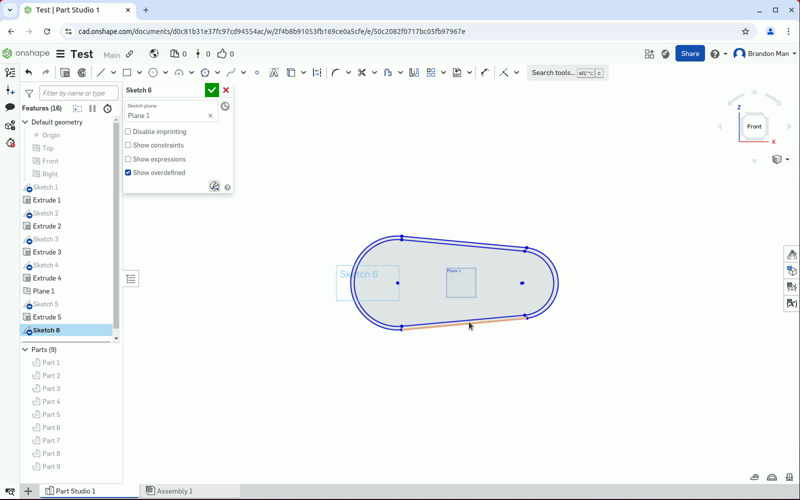
scroll(6)
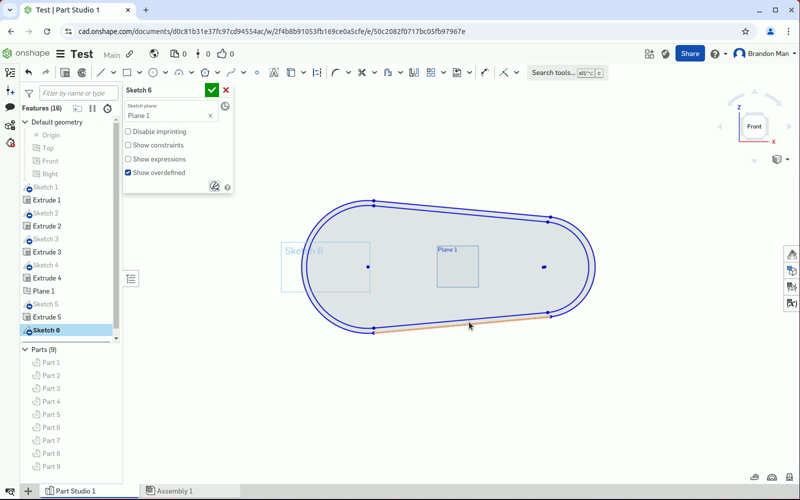
scroll(6)
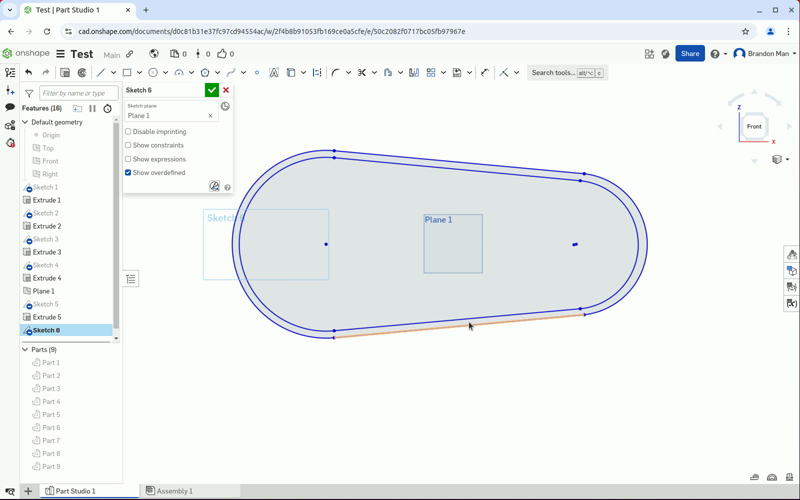
scroll(6)
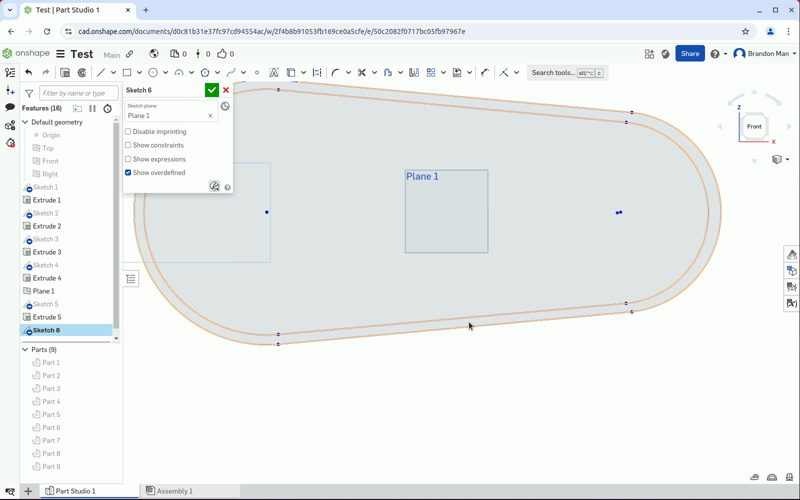
scroll(6)
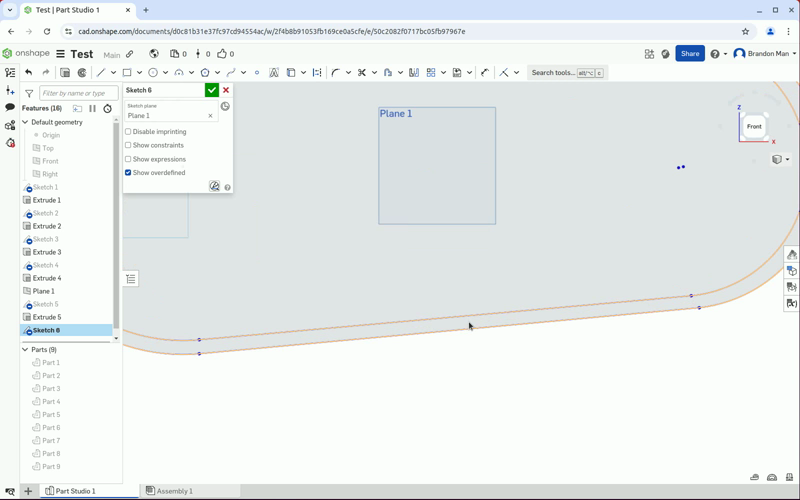
scroll(6)
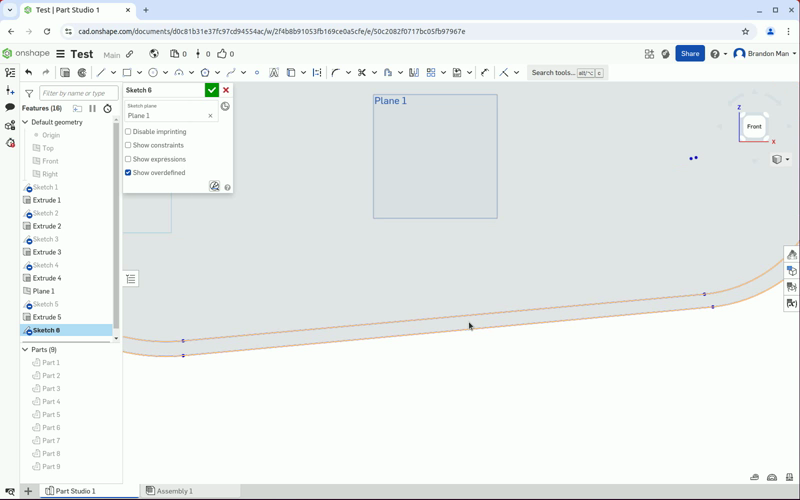
scroll(6)
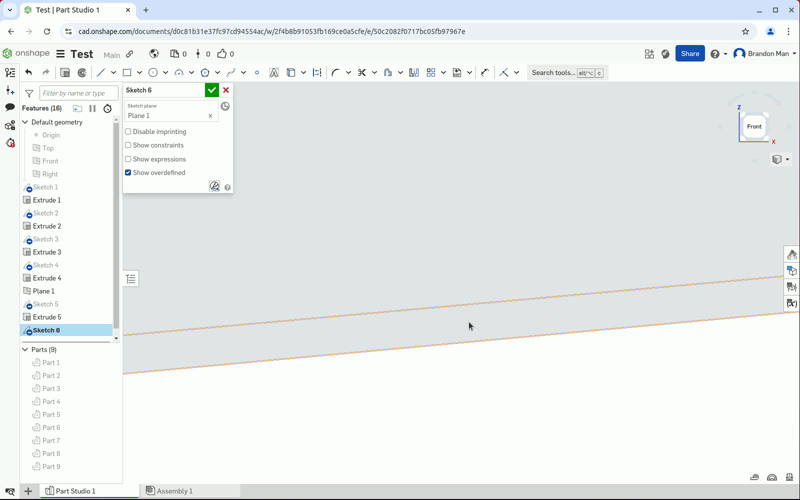
click(469, 321)
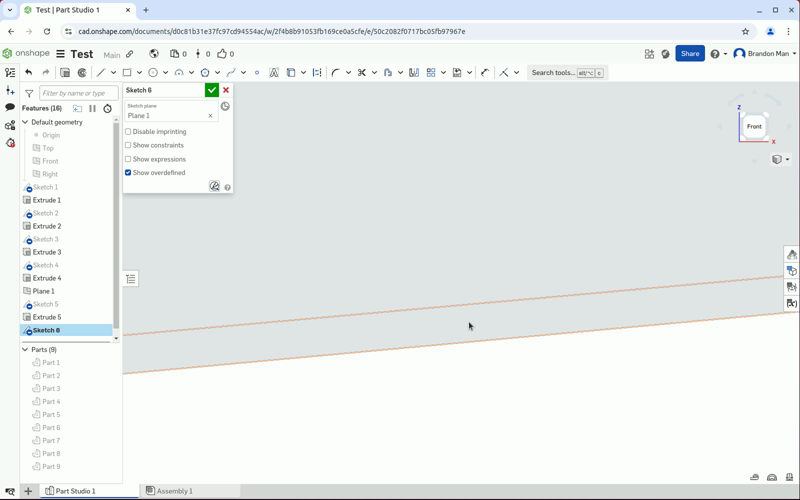
scroll(-6)
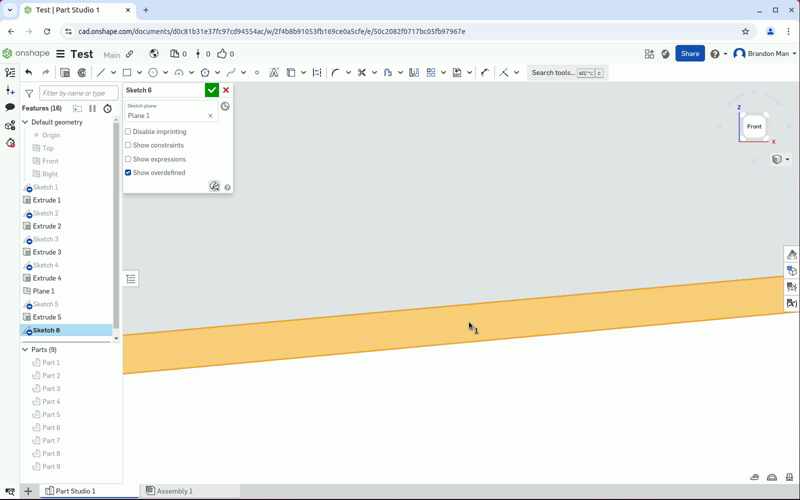
scroll(-6)
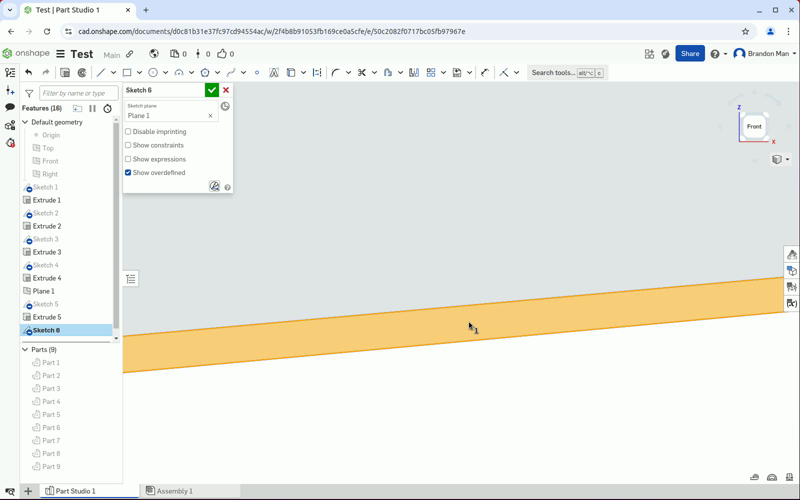
scroll(-6)
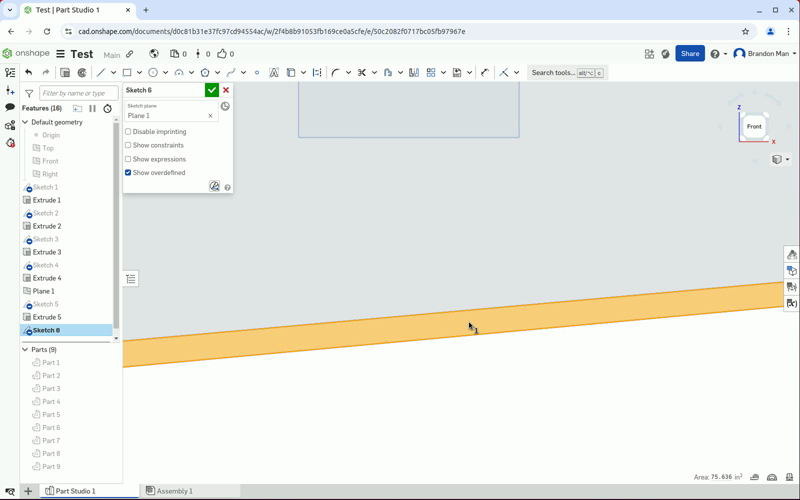
scroll(-6)
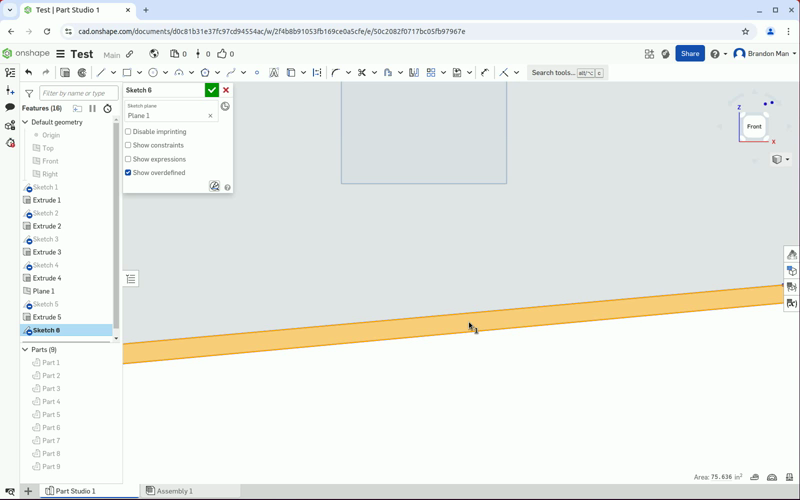
scroll(-6)
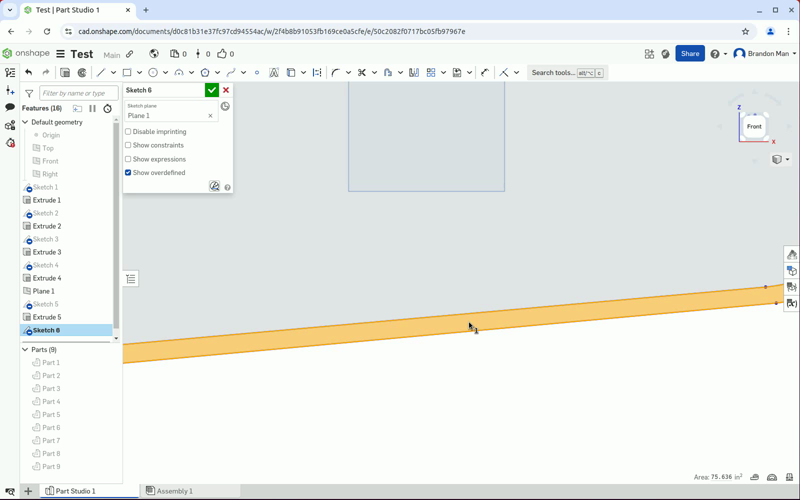
scroll(-6)
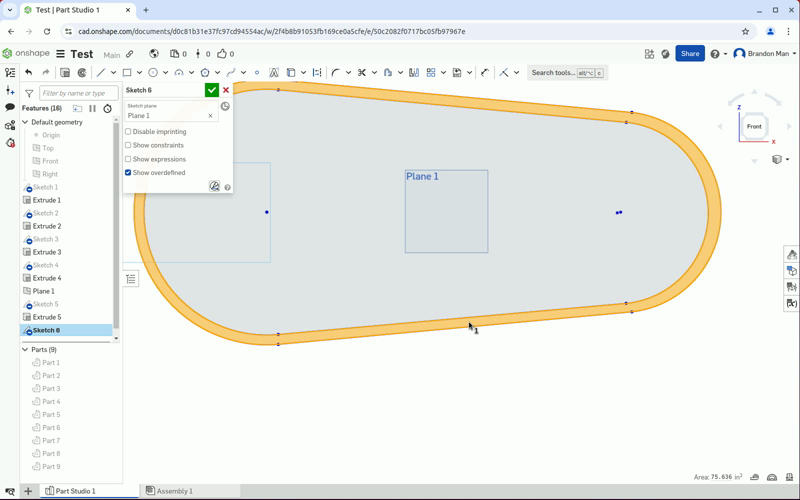
scroll(-6)
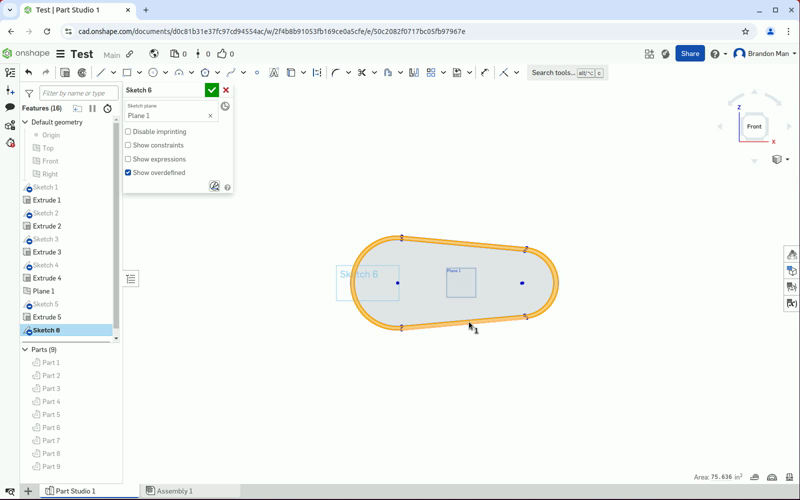
mouse_move(73, 352)
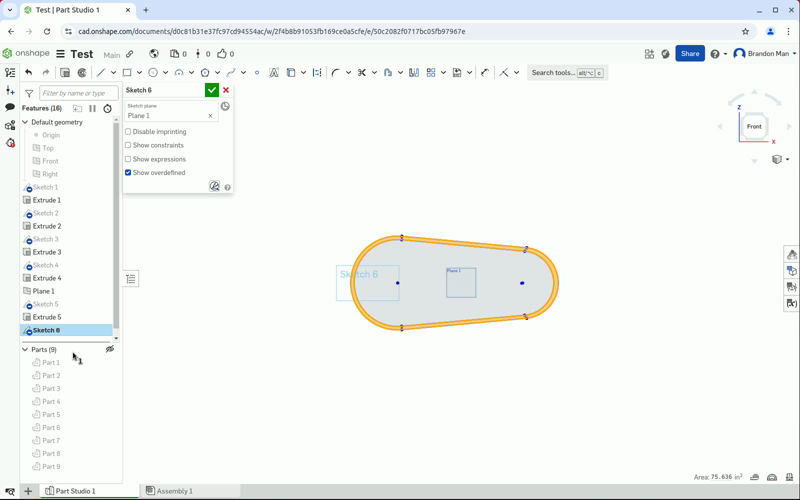
key(shift+y)
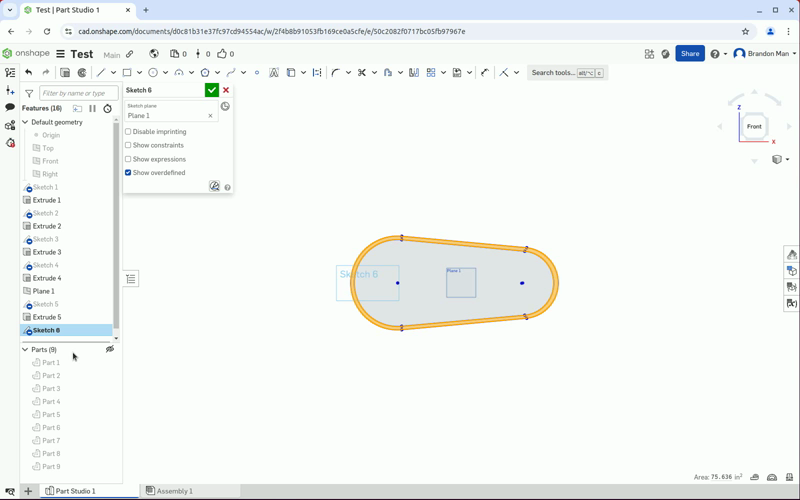
key(shift+e)
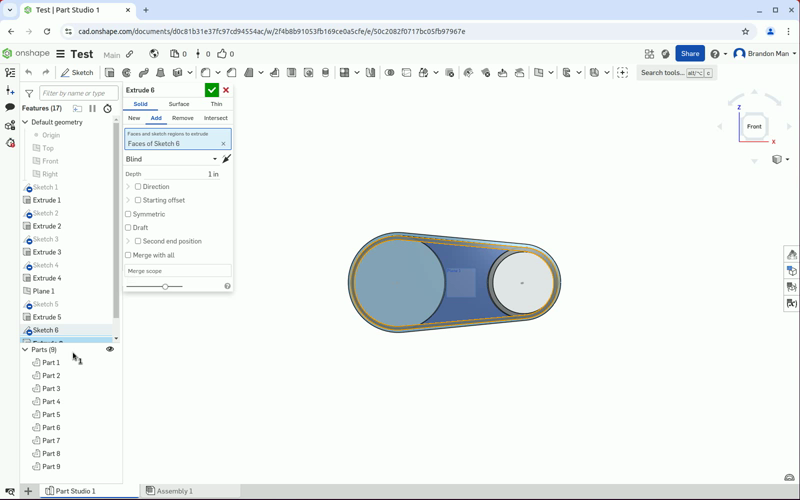
mouse_move(143, 106)
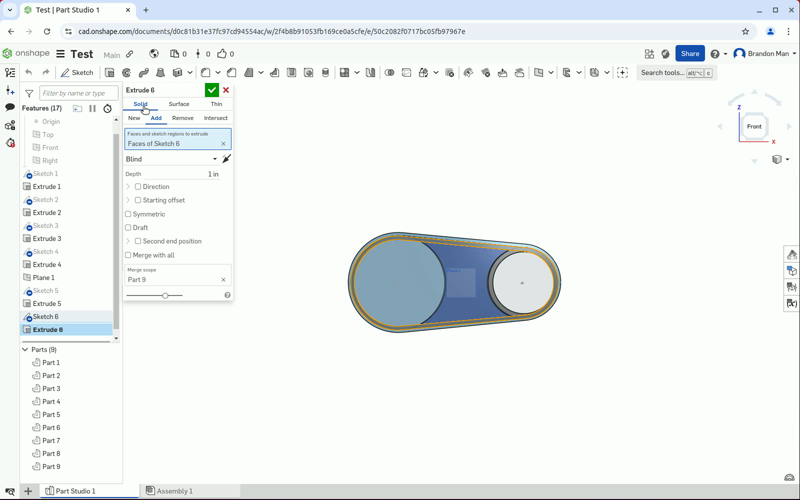
click(143, 106)
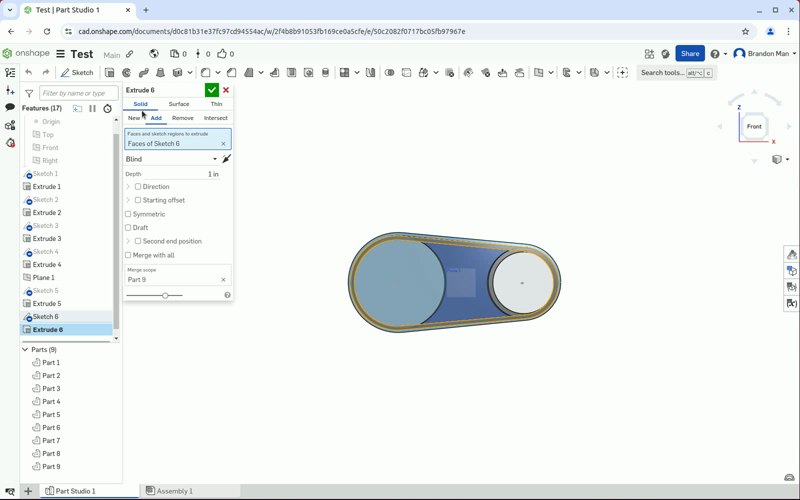
mouse_move(137, 120)
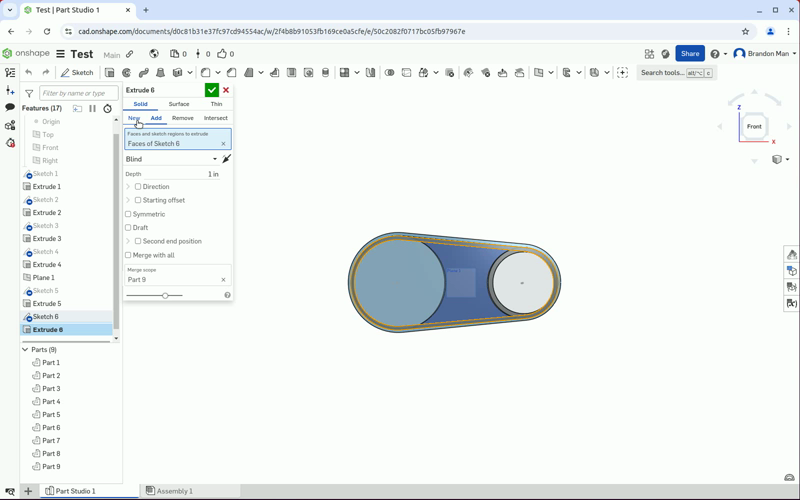
click(137, 120)
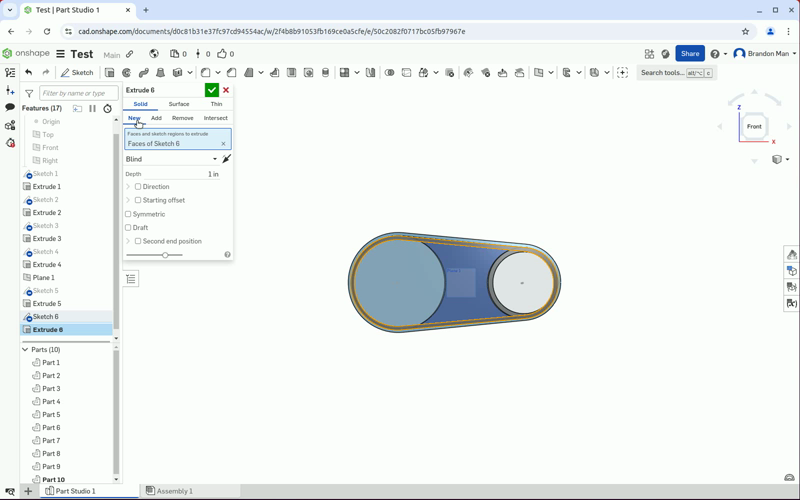
key(tab, 4)
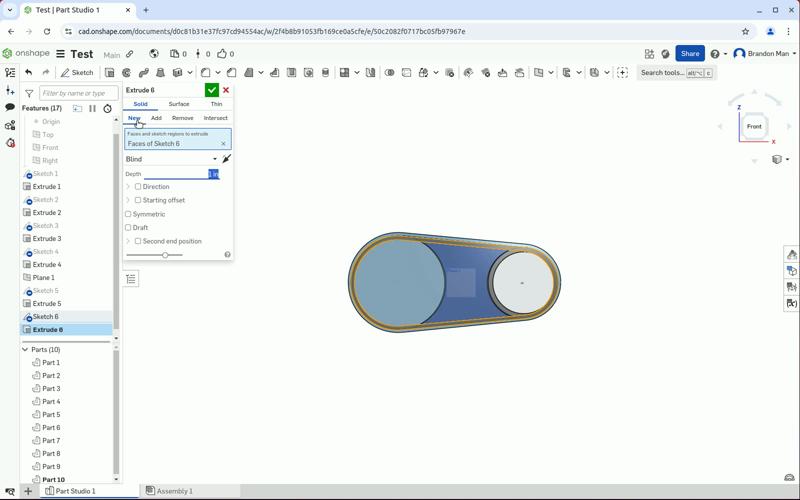
text(16.128)
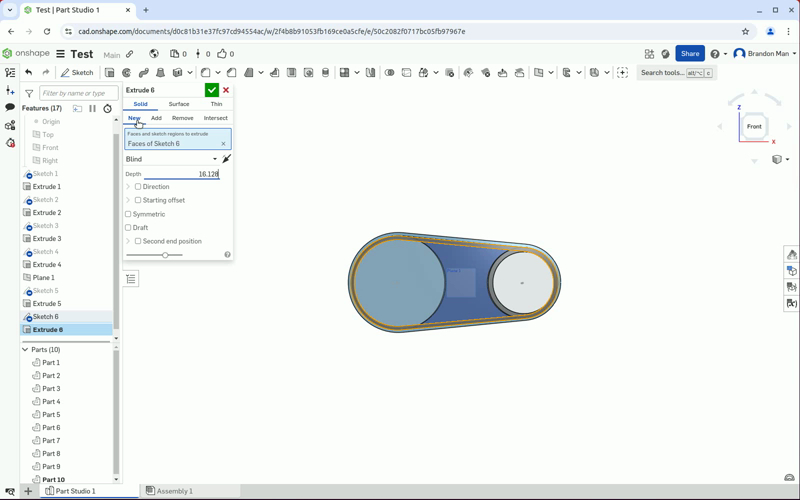
key(enter)
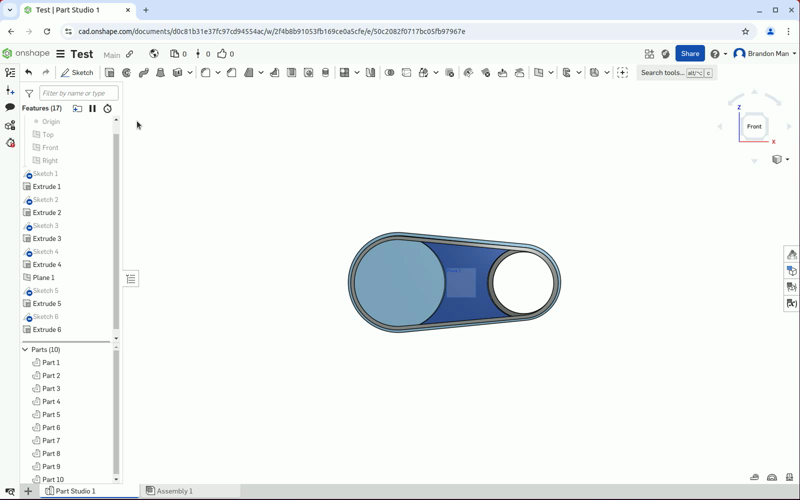
key(shift+h)
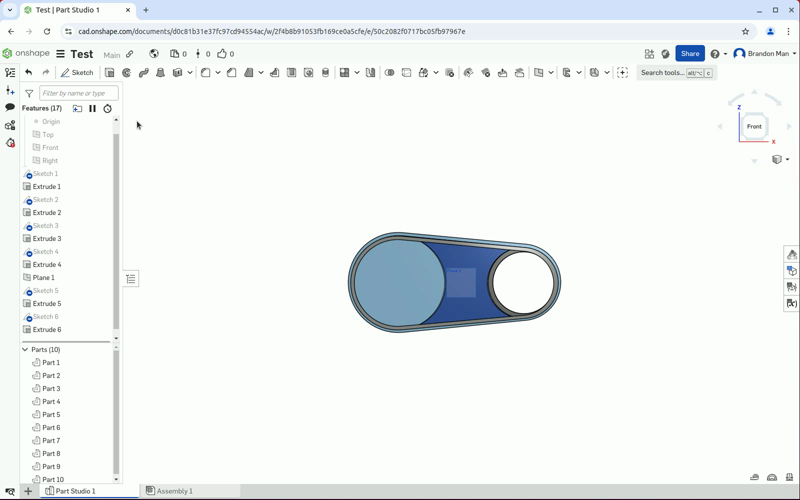
key(shift+h)
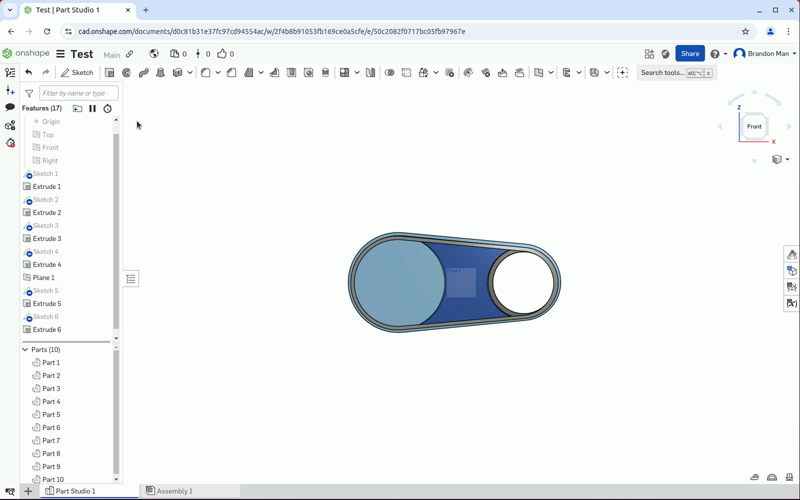
mouse_move(69, 176)
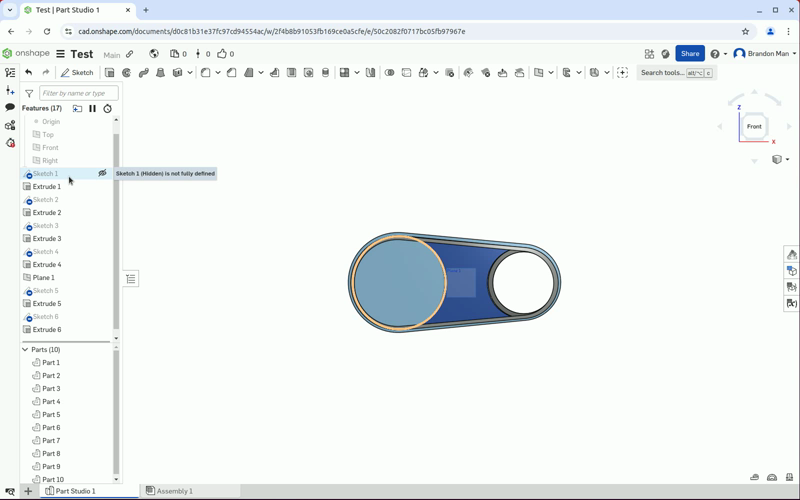
click(69, 176)
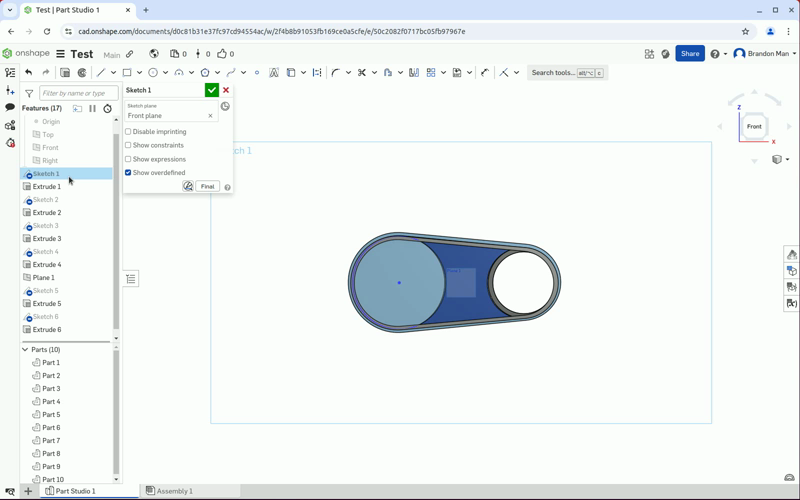
mouse_move(229, 92)
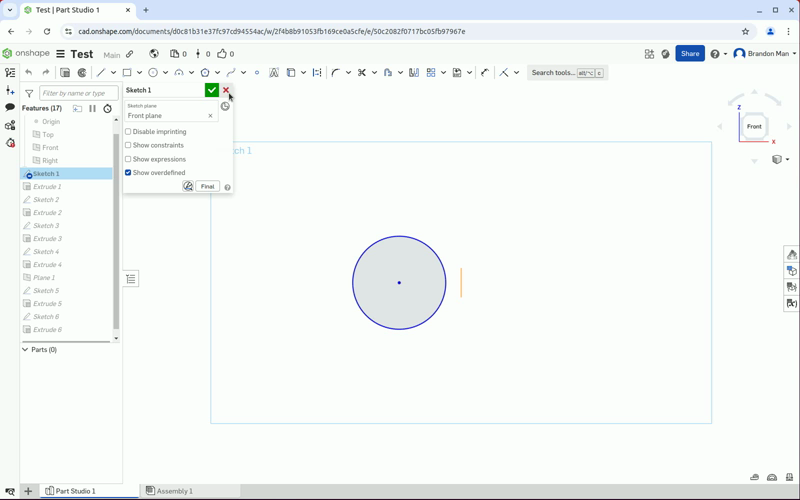
click(229, 92)
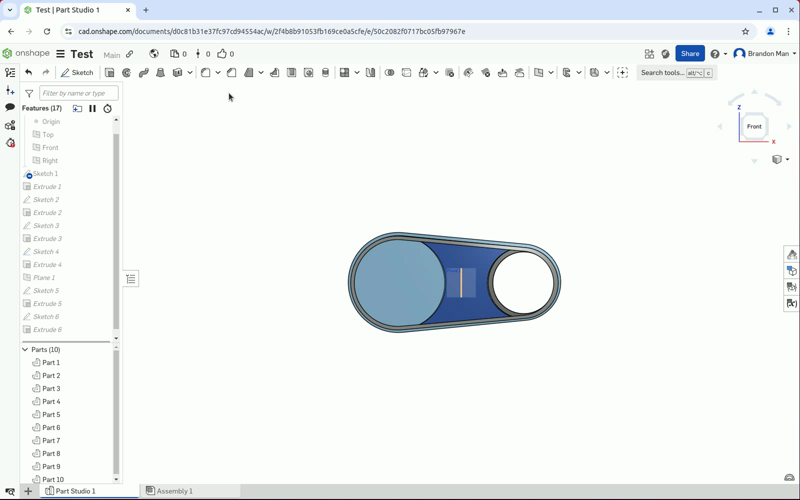
key(shift+s)
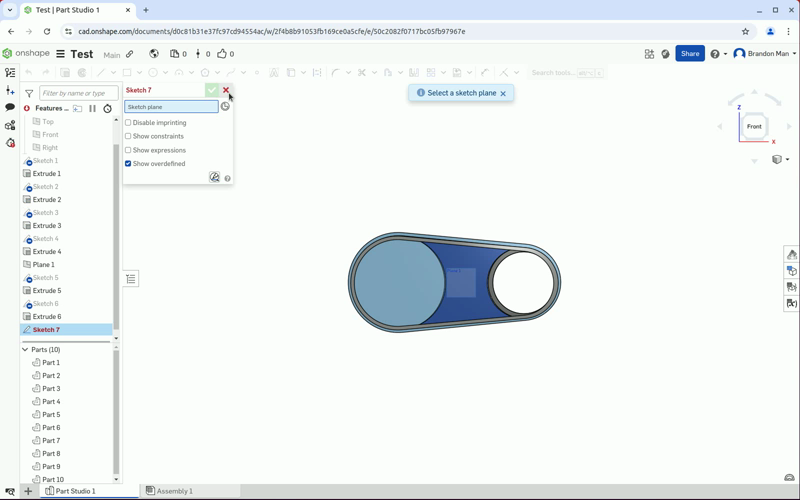
mouse_move(69, 267)
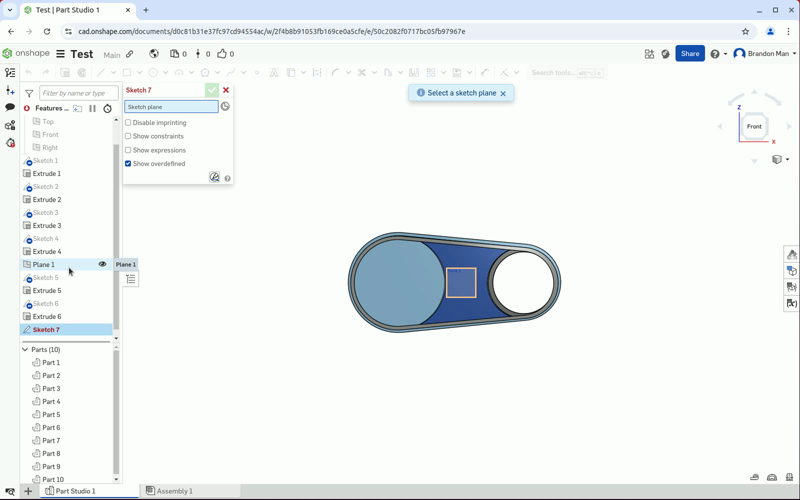
click(69, 267)
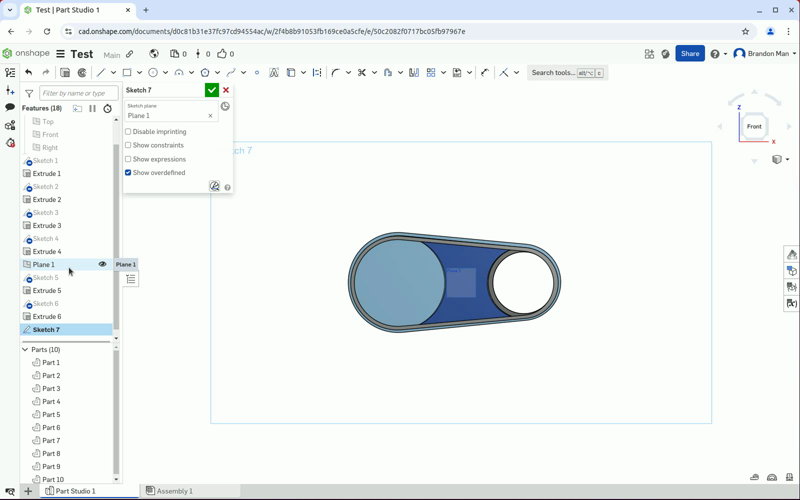
mouse_move(69, 352)
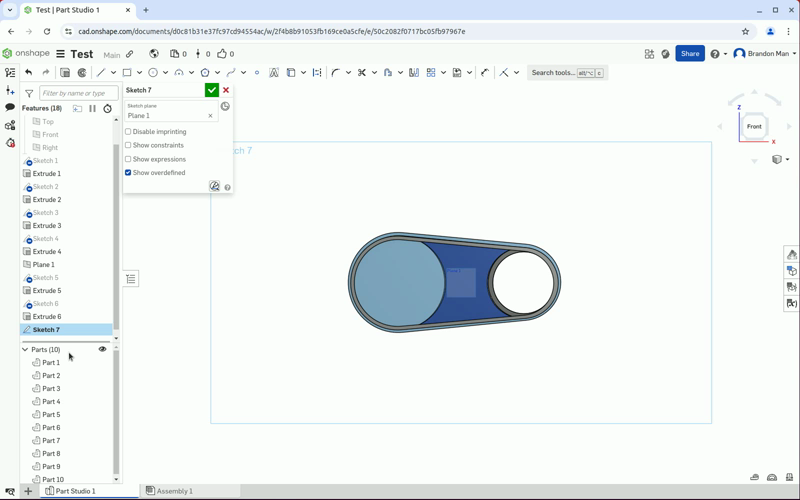
key(y)
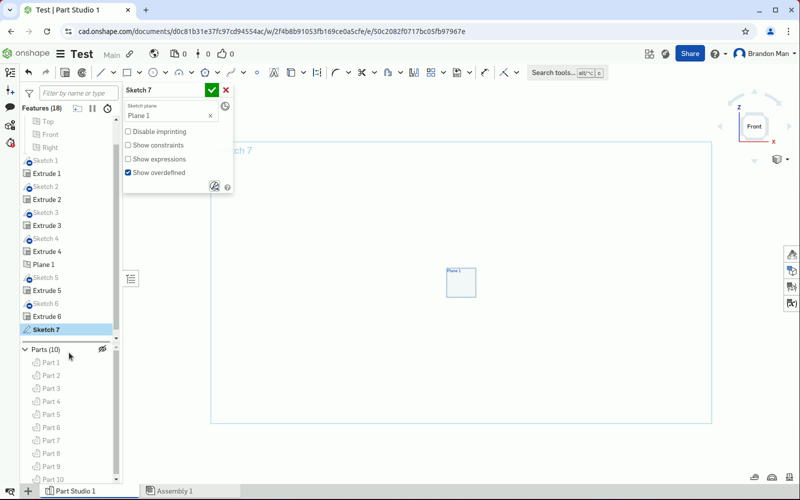
key(l)
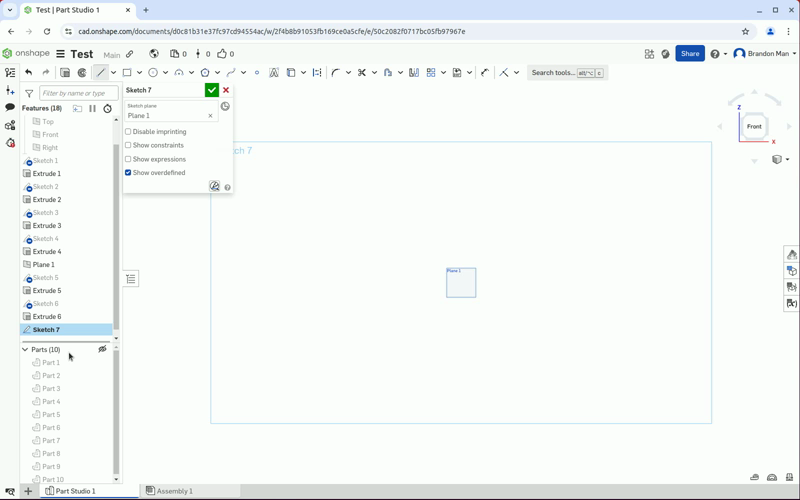
key_down(shift)
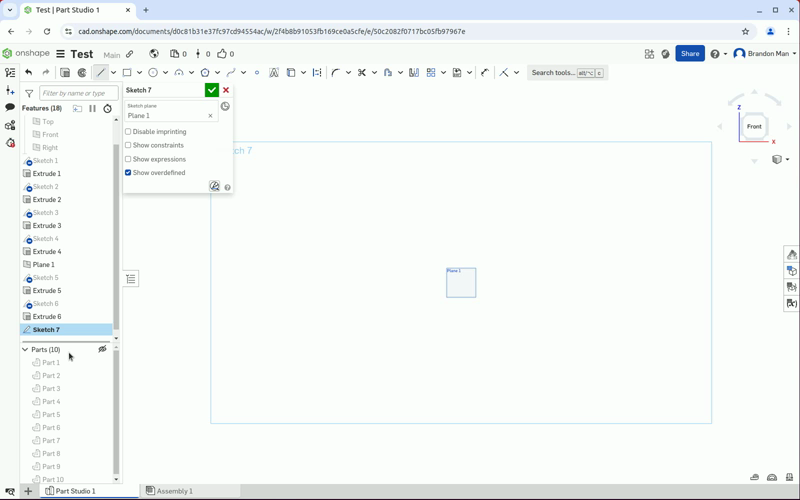
mouse_move(403, 332)
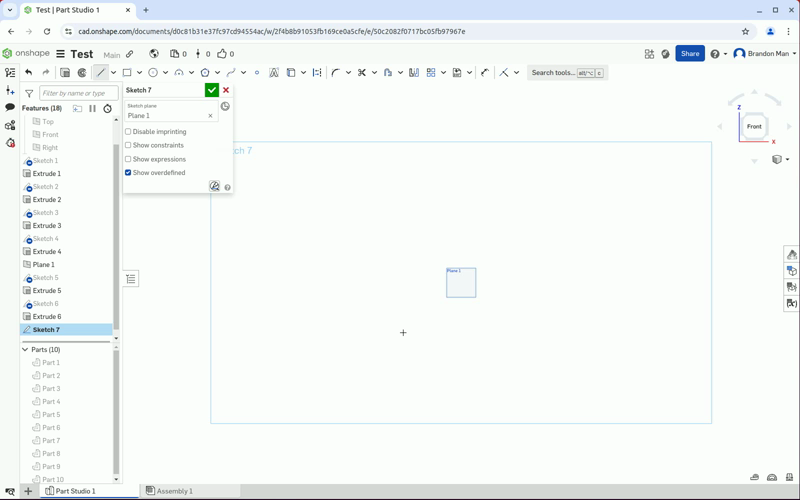
click(403, 332)
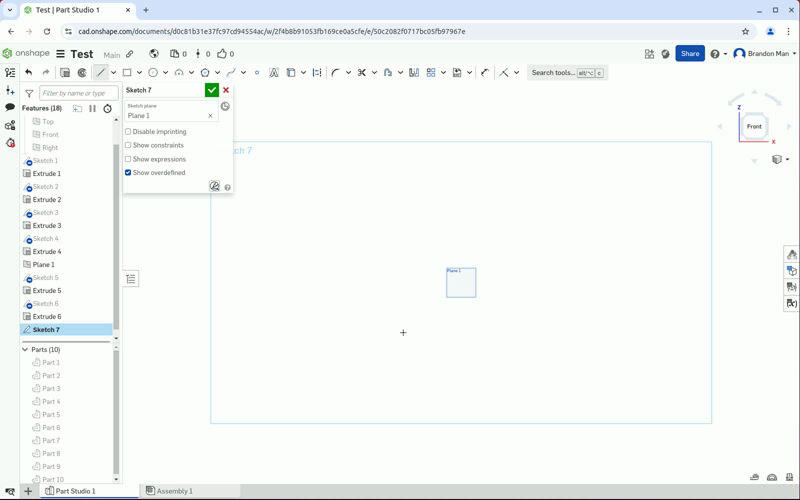
key_up(shift)
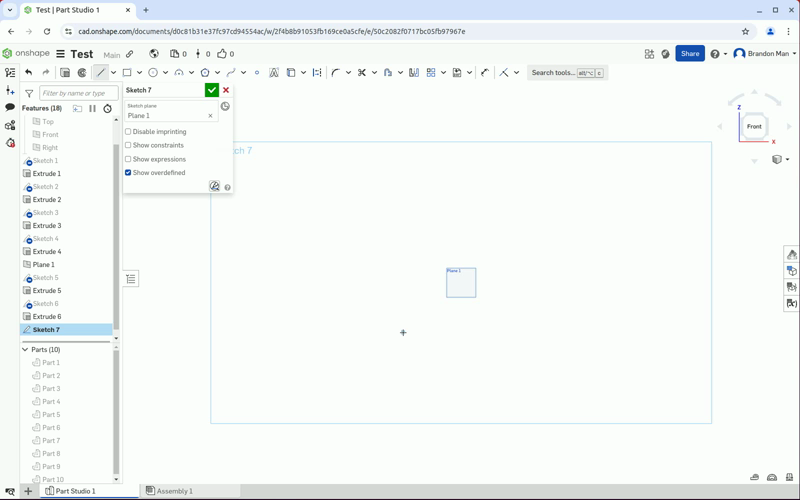
key_down(shift)
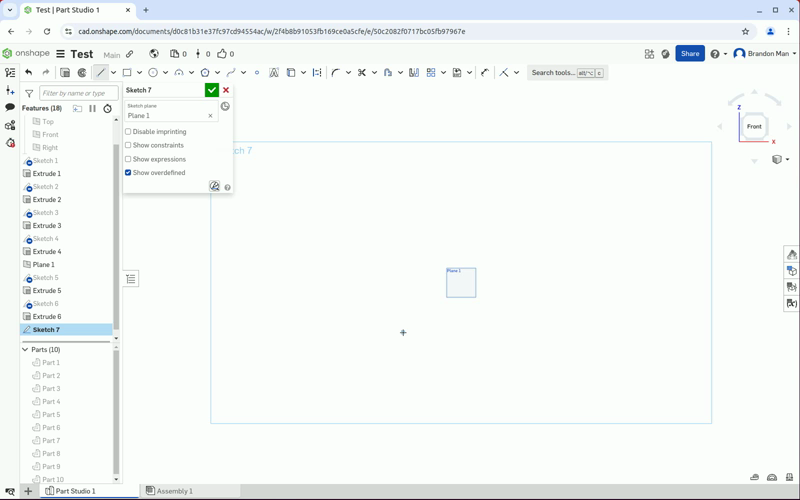
mouse_move(526, 320)
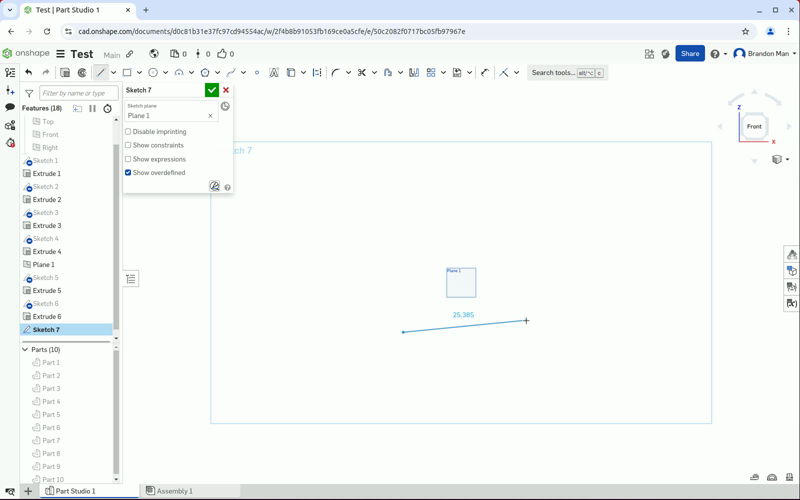
click(526, 320)
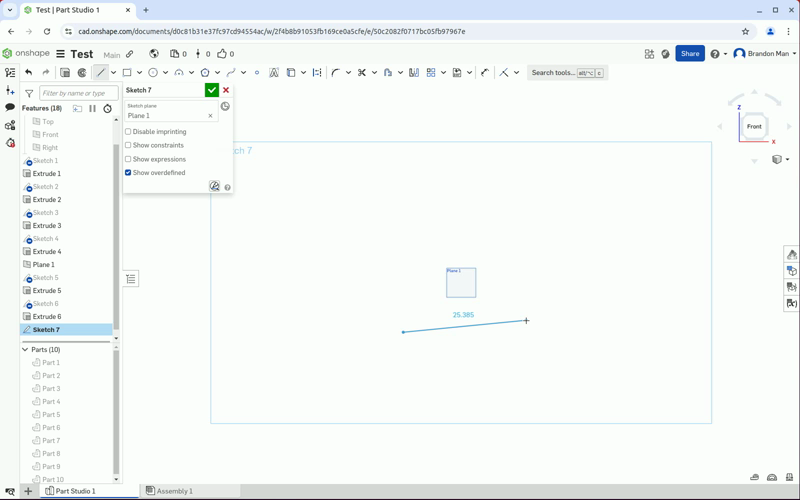
key_up(shift)
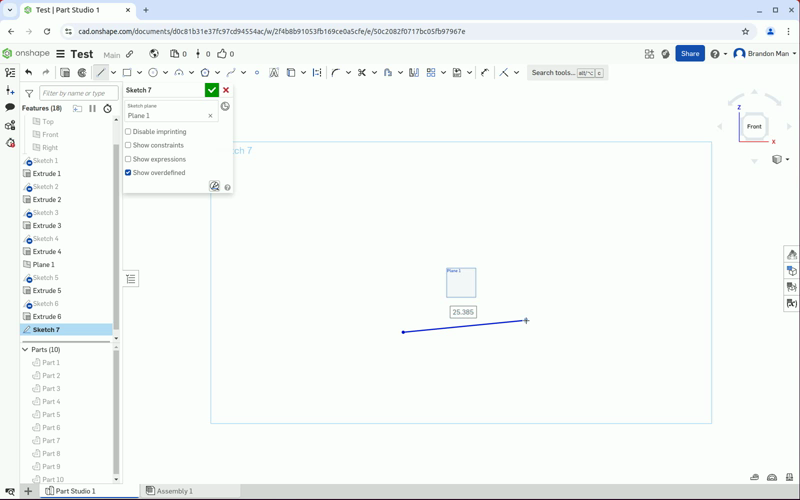
key(esc)
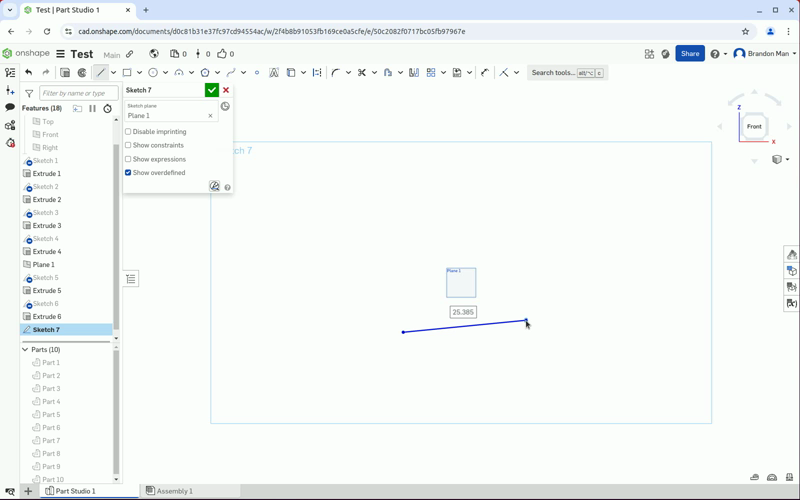
key(a)
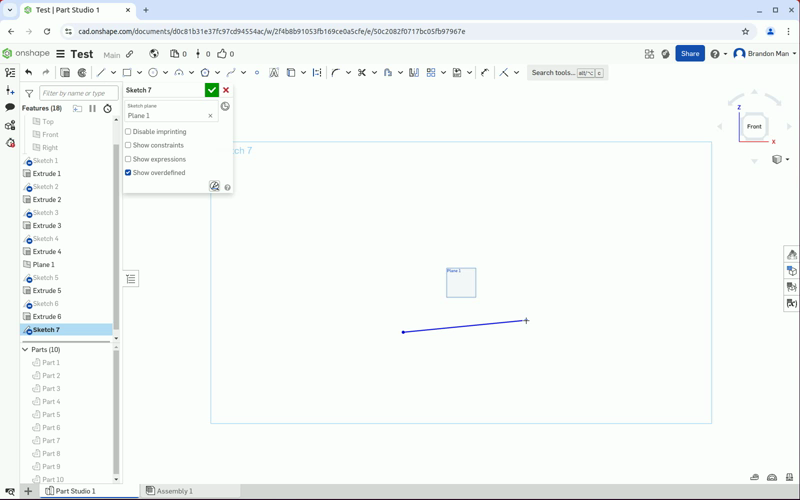
mouse_move(526, 320)
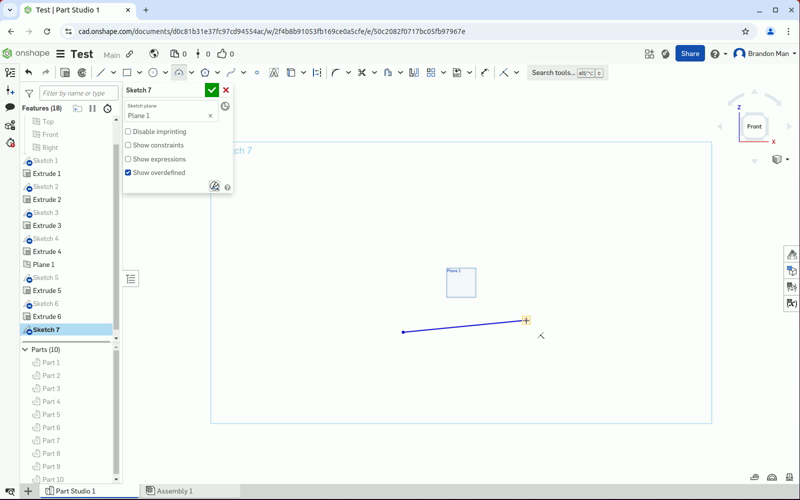
click(526, 320)
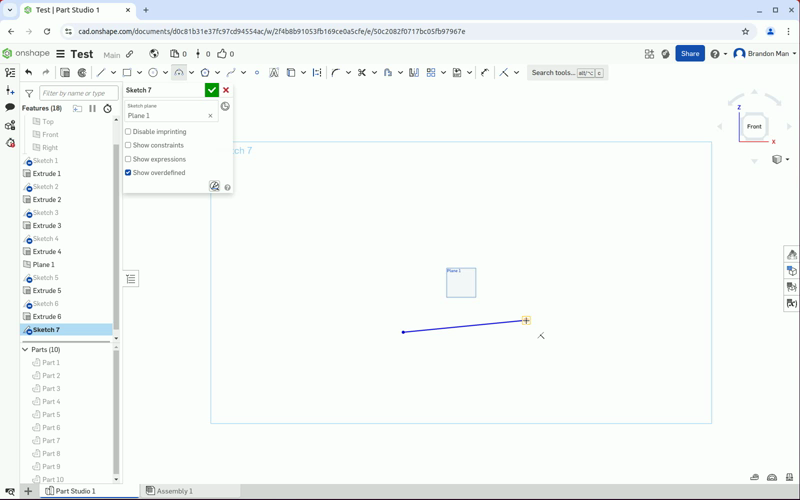
key_down(shift)
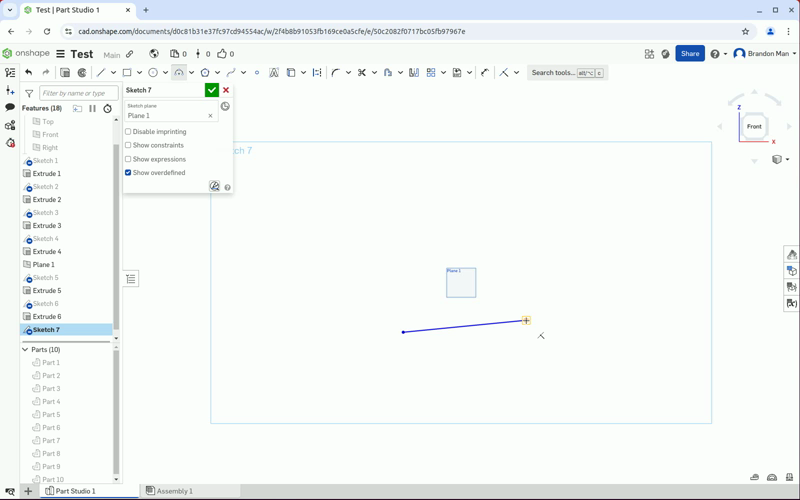
mouse_move(526, 244)
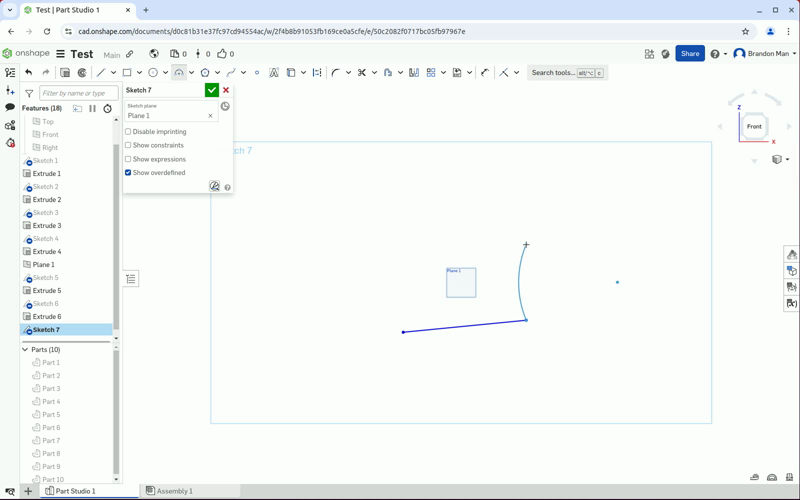
click(526, 244)
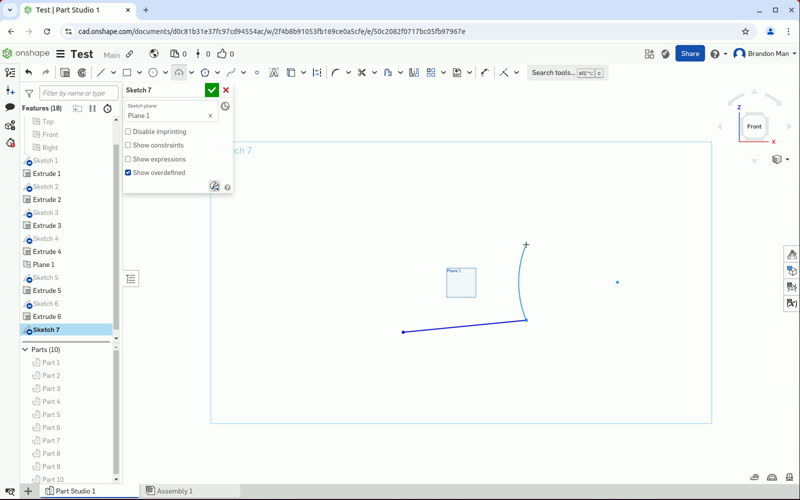
mouse_move(560, 282)
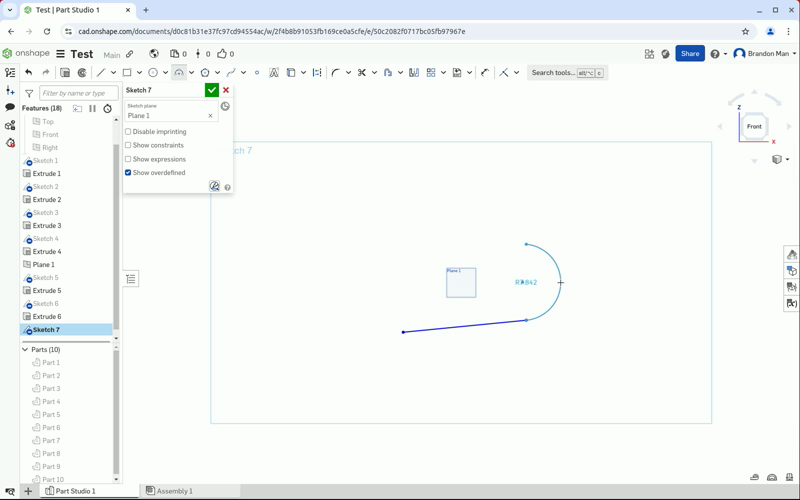
click(560, 282)
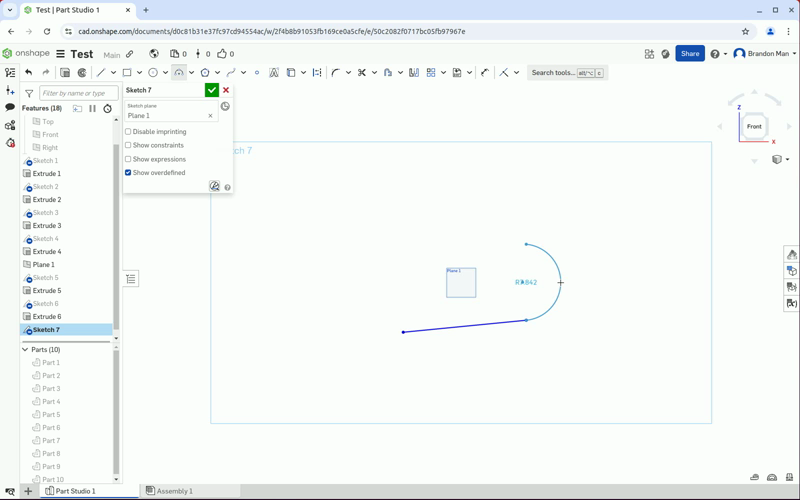
key_up(shift)
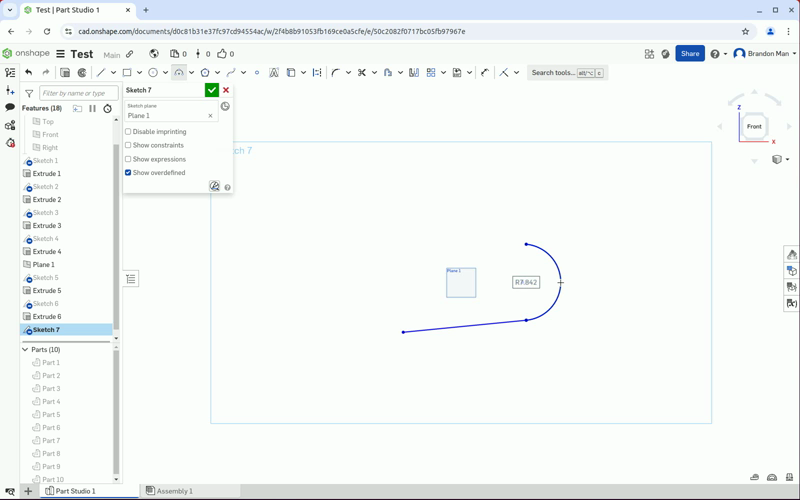
key(esc)
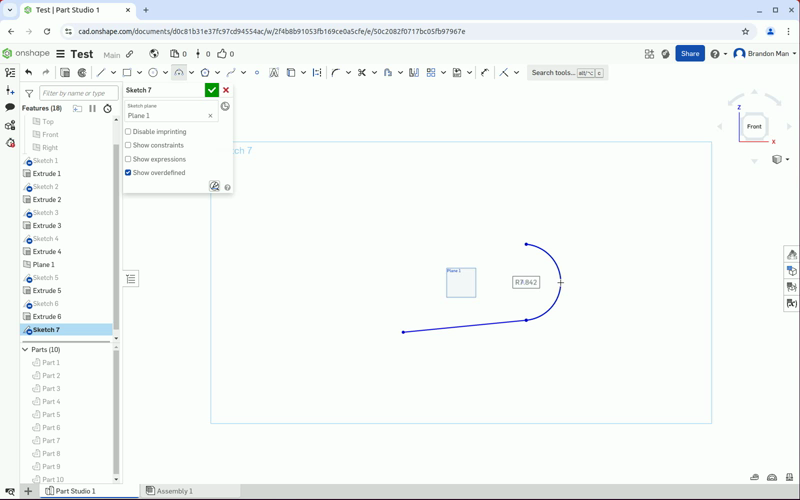
key(l)
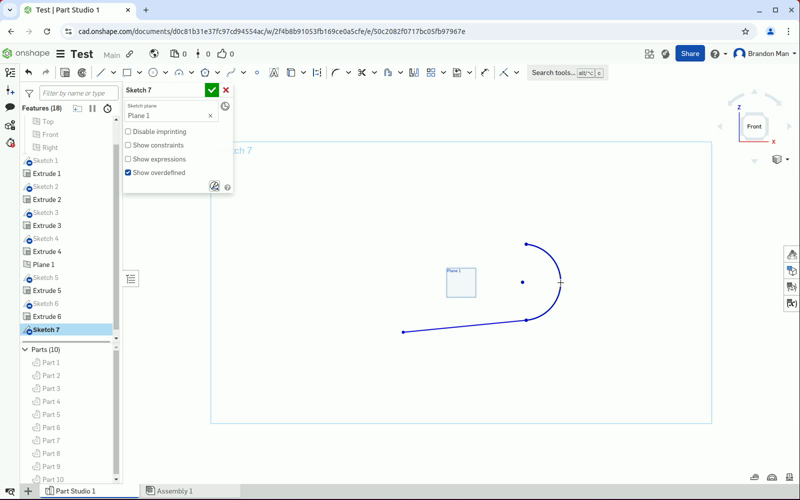
mouse_move(526, 244)
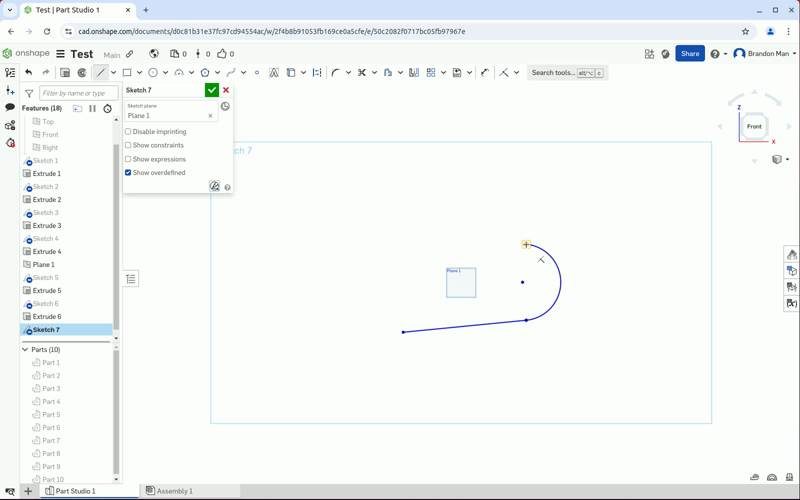
click(526, 244)
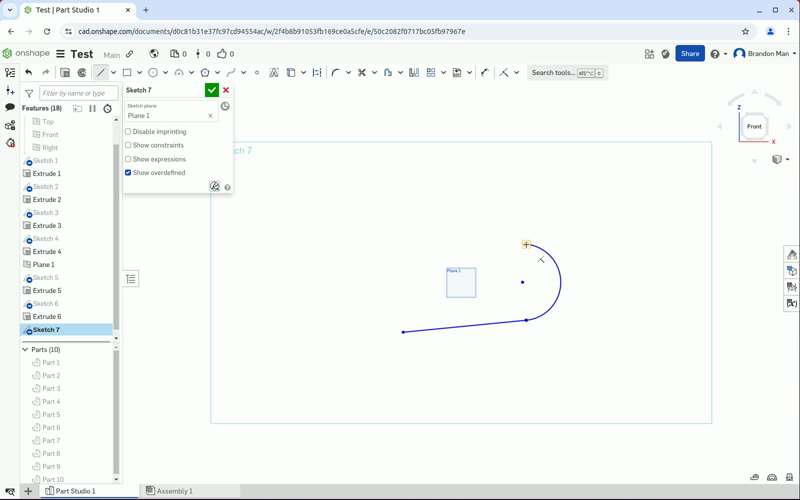
key_down(shift)
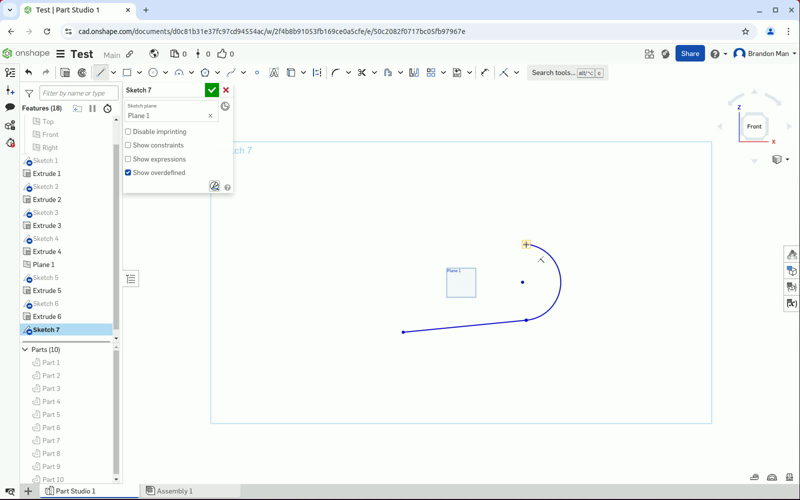
mouse_move(403, 232)
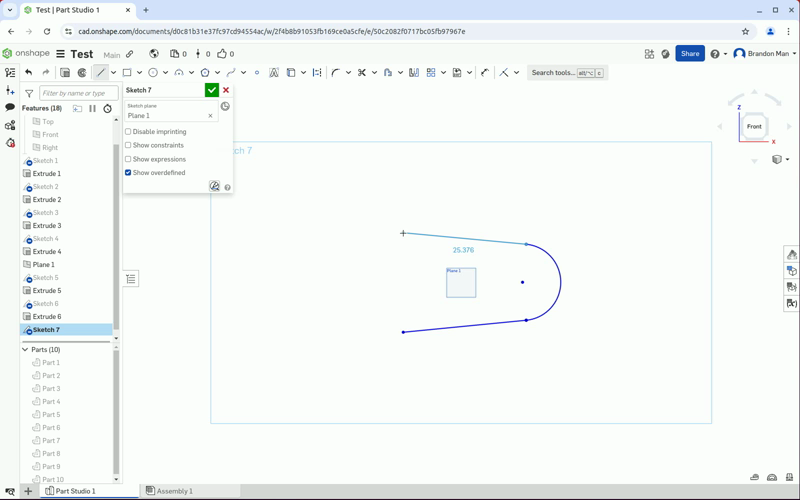
click(403, 232)
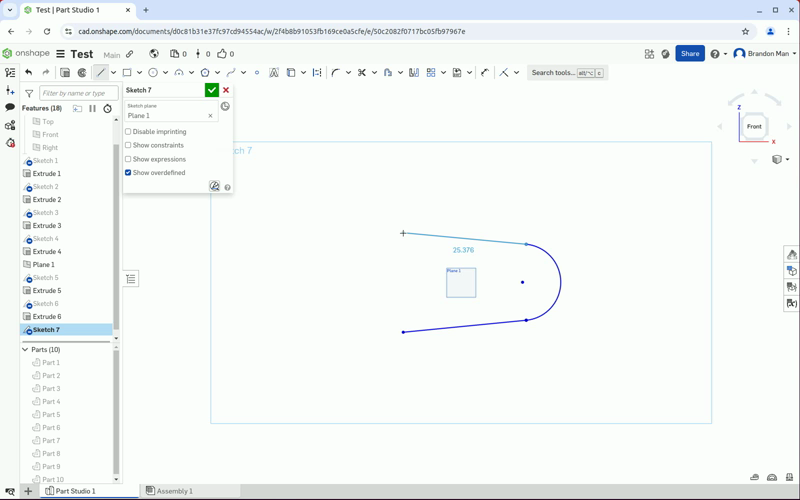
key_up(shift)
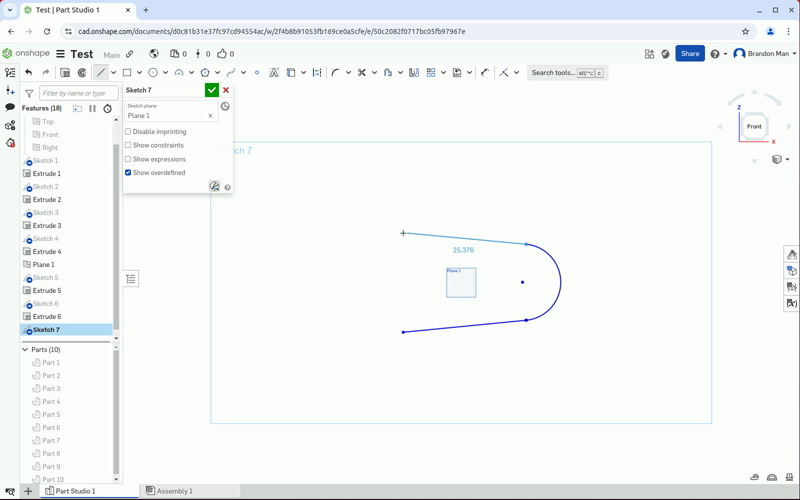
key(esc)
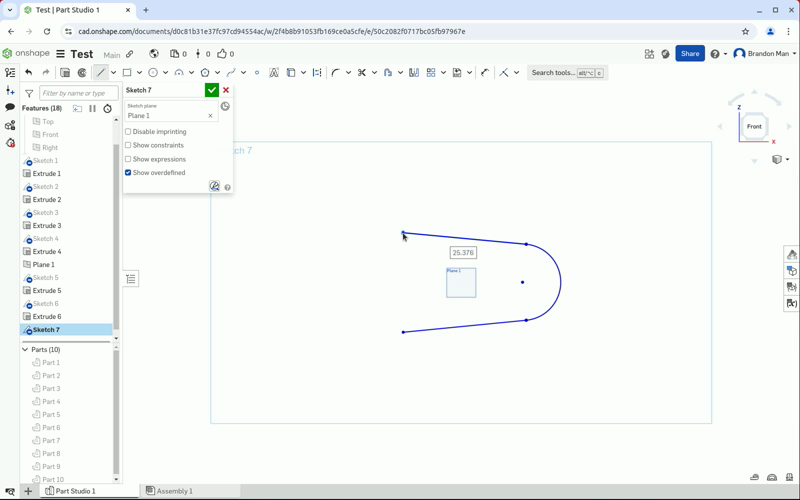
key(a)
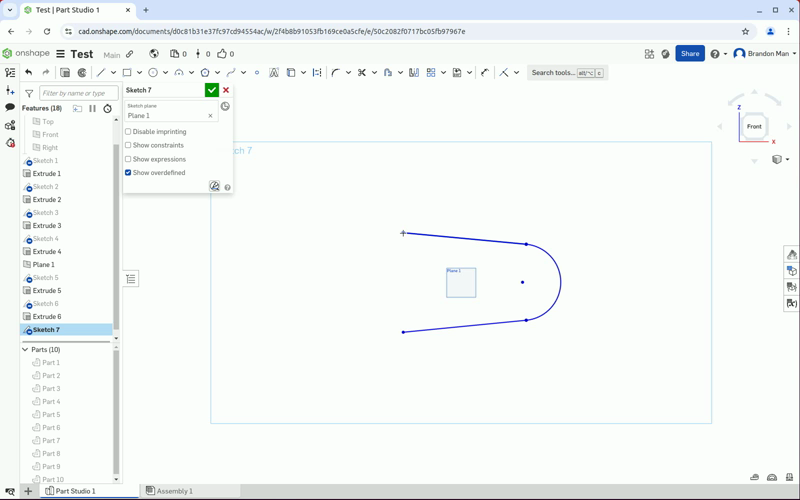
mouse_move(403, 232)
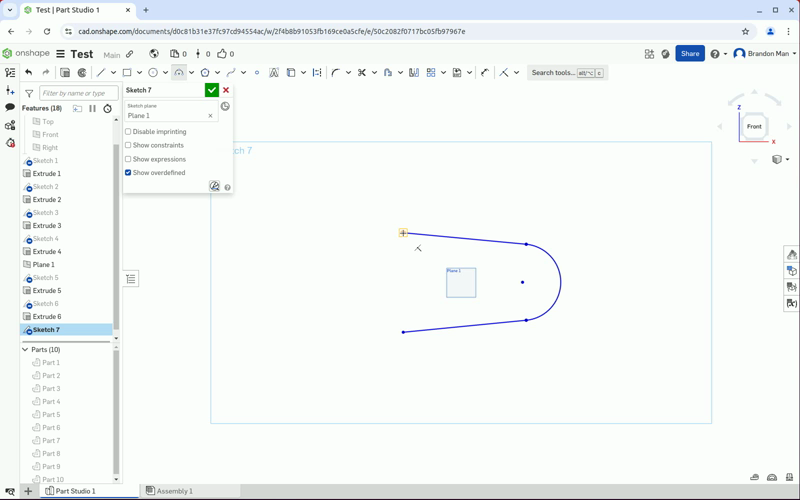
click(403, 232)
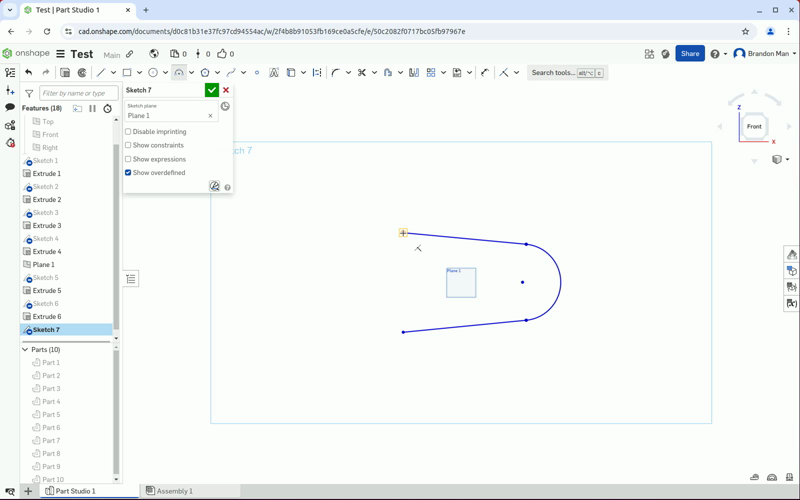
mouse_move(403, 332)
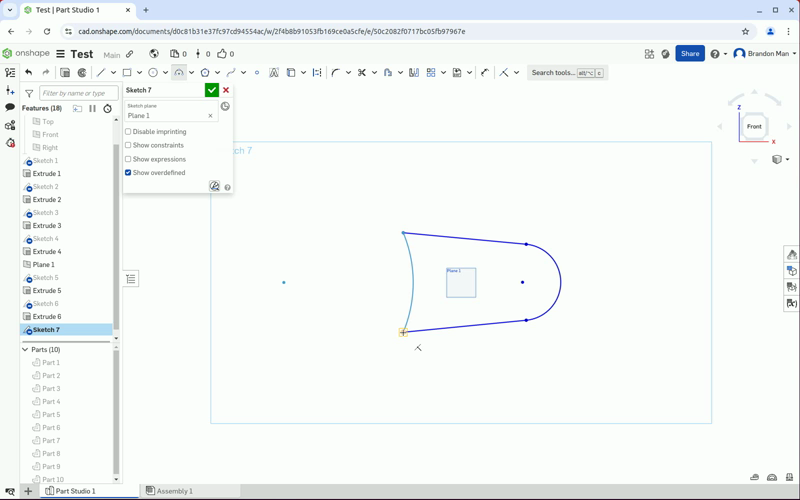
click(403, 332)
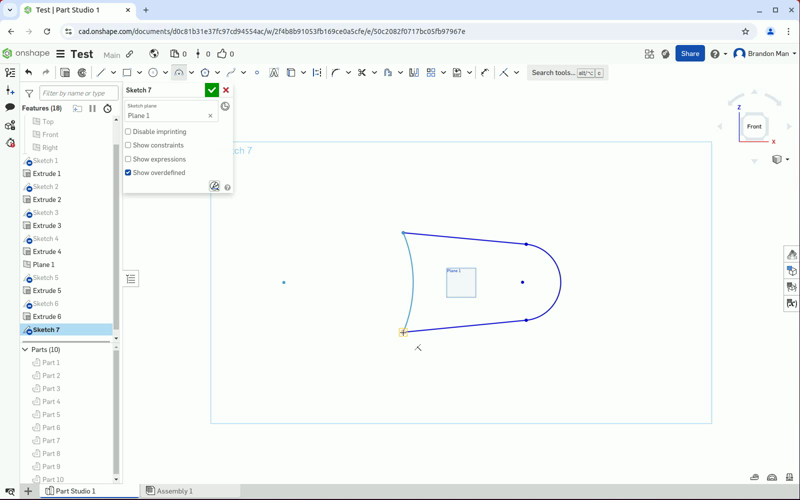
key_down(shift)
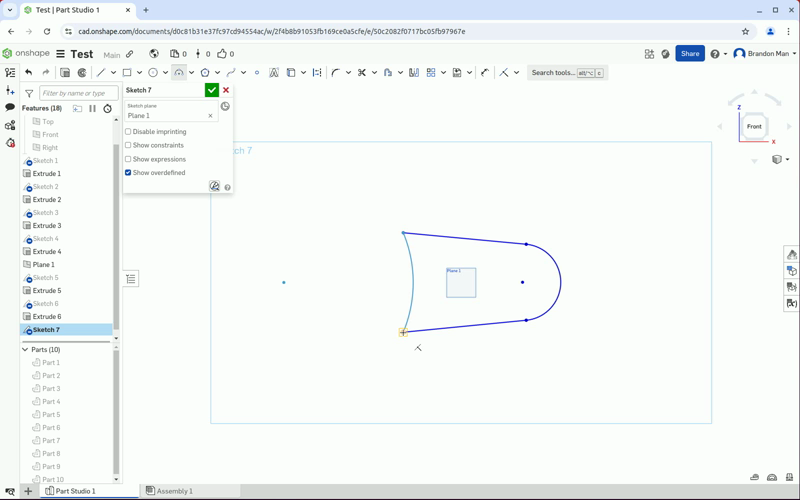
mouse_move(348, 282)
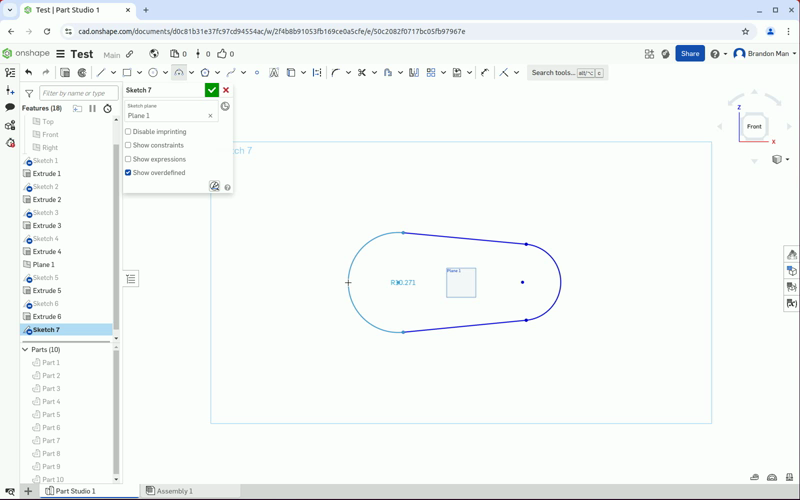
click(348, 282)
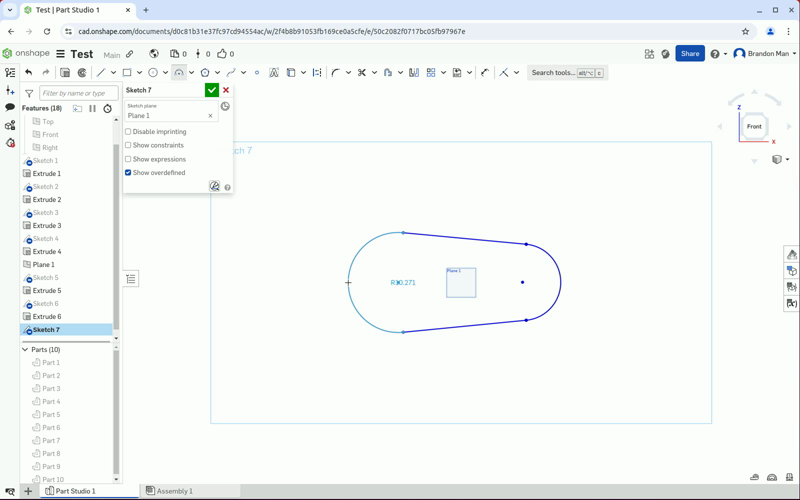
key_up(shift)
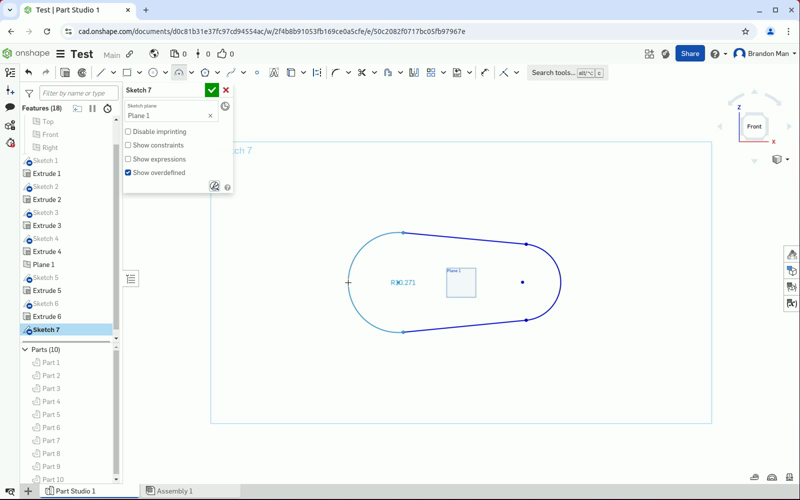
key(esc)
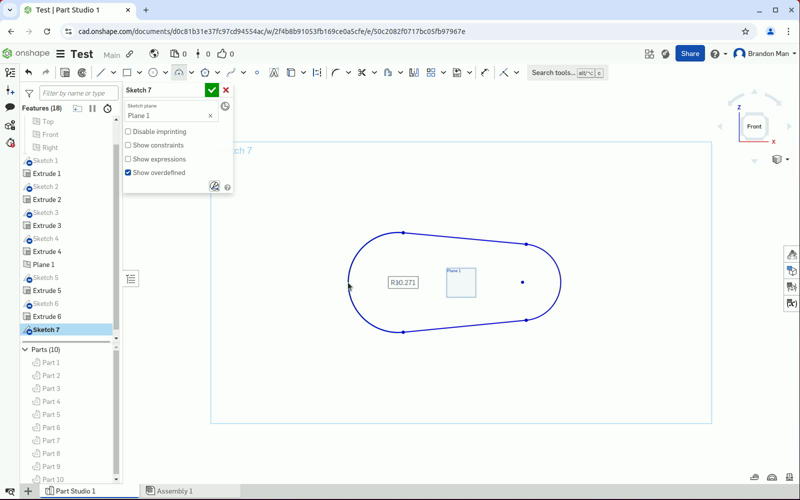
key(l)
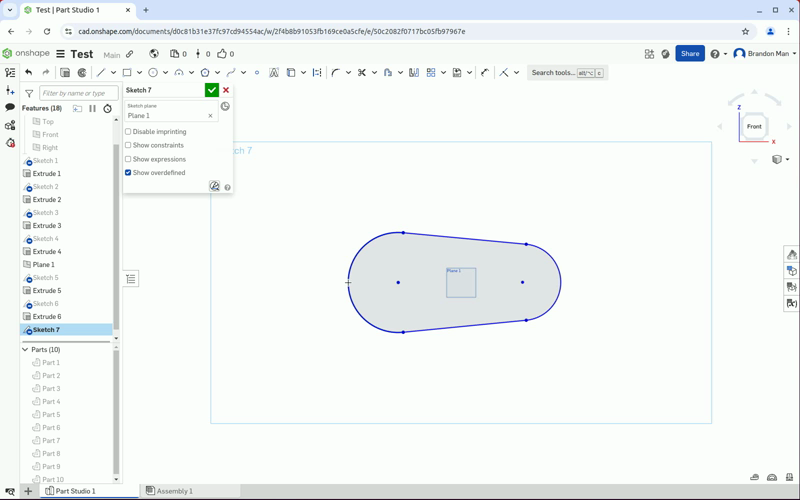
key_down(shift)
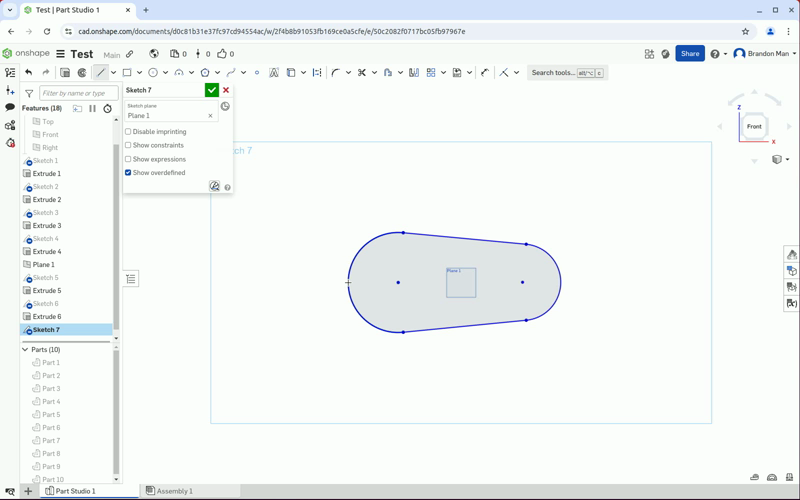
mouse_move(403, 328)
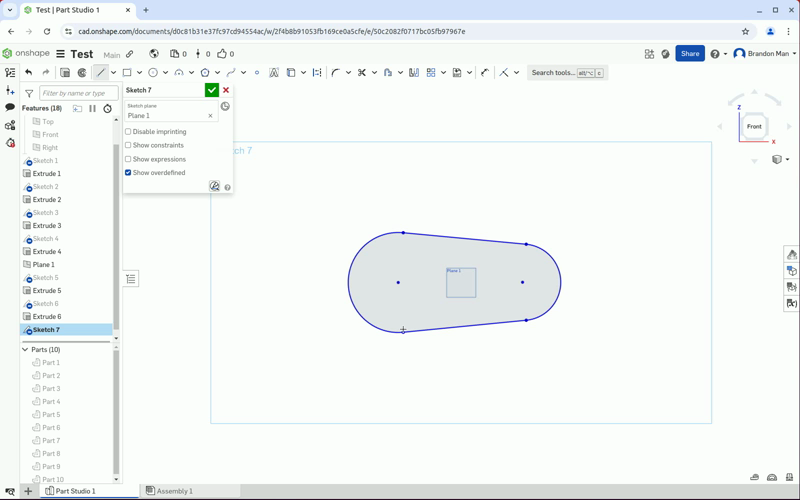
scroll(6)
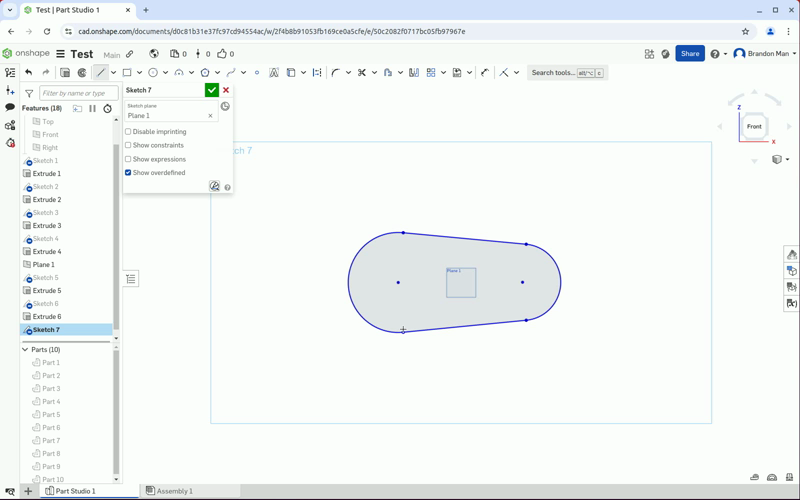
scroll(6)
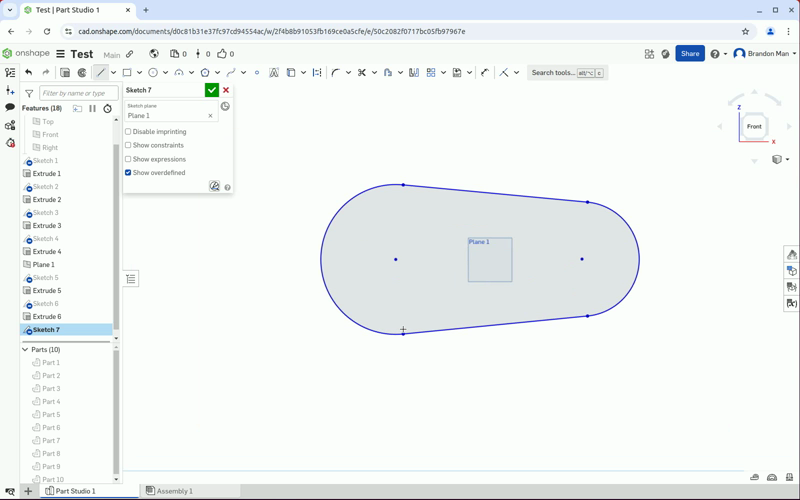
scroll(6)
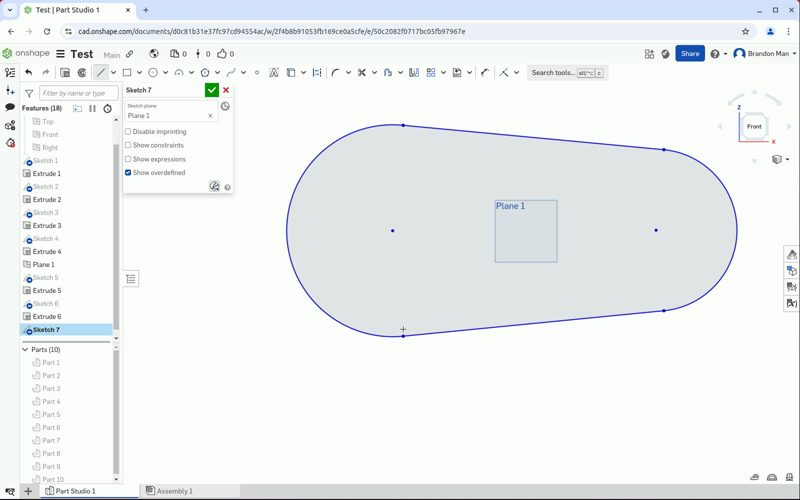
scroll(6)
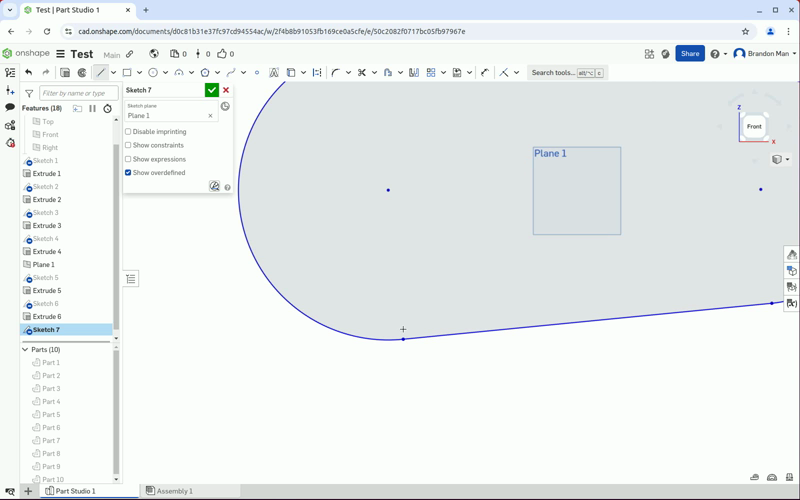
scroll(6)
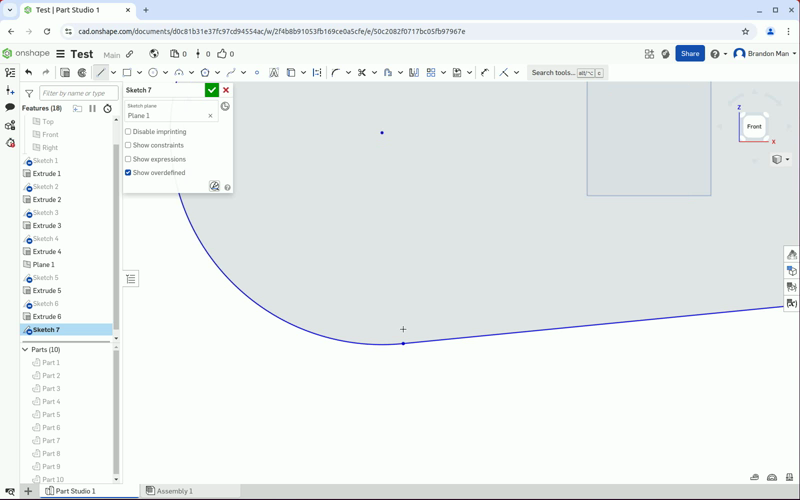
scroll(6)
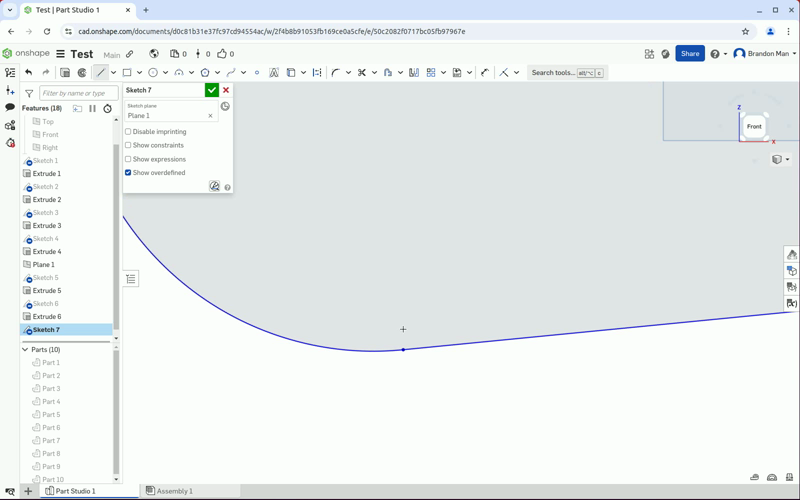
scroll(6)
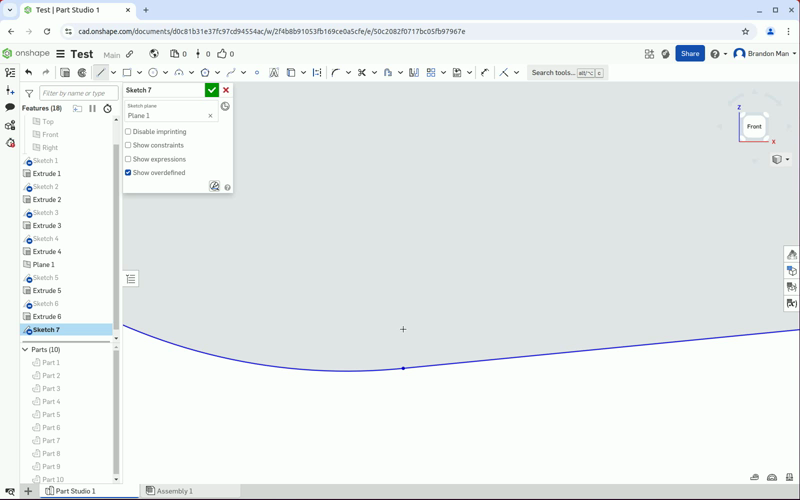
click(403, 328)
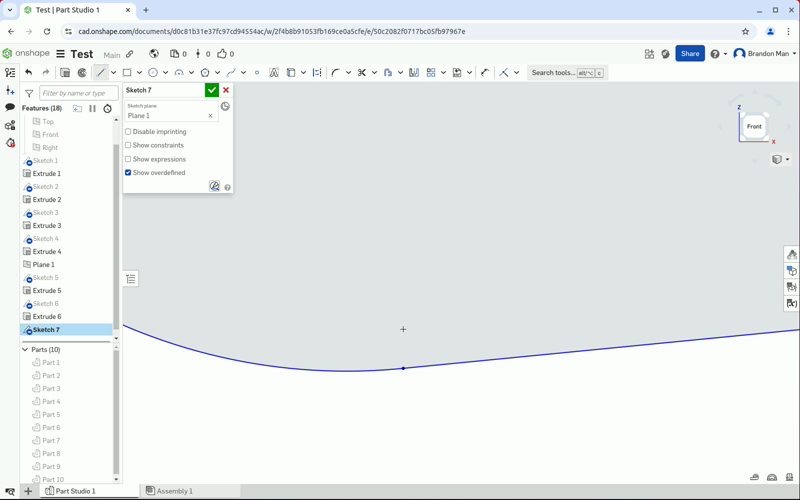
scroll(-6)
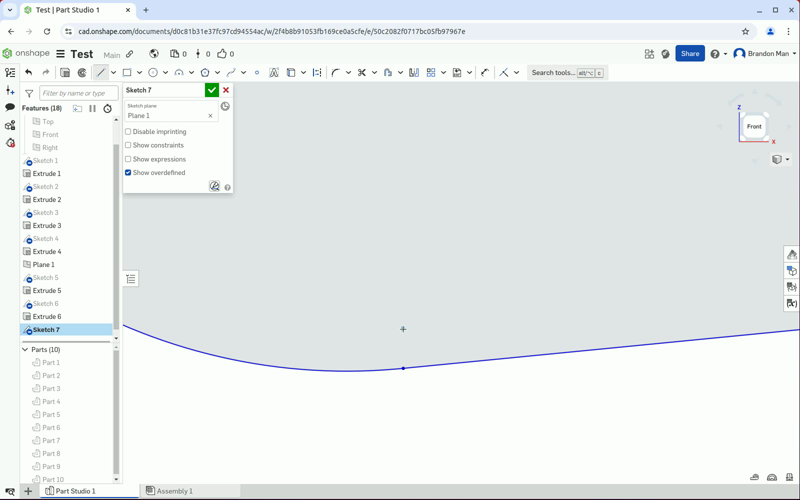
scroll(-6)
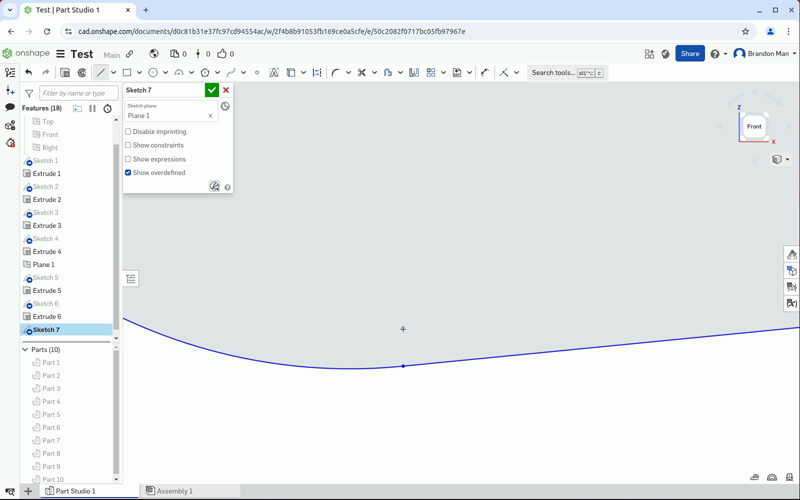
scroll(-6)
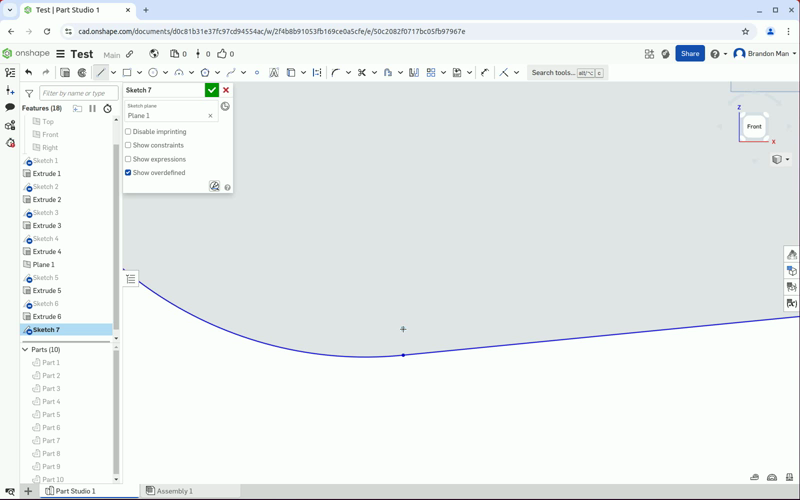
scroll(-6)
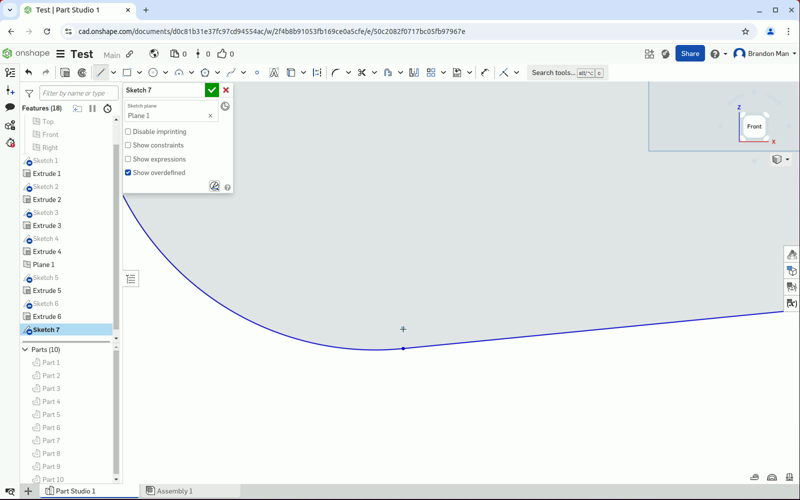
scroll(-6)
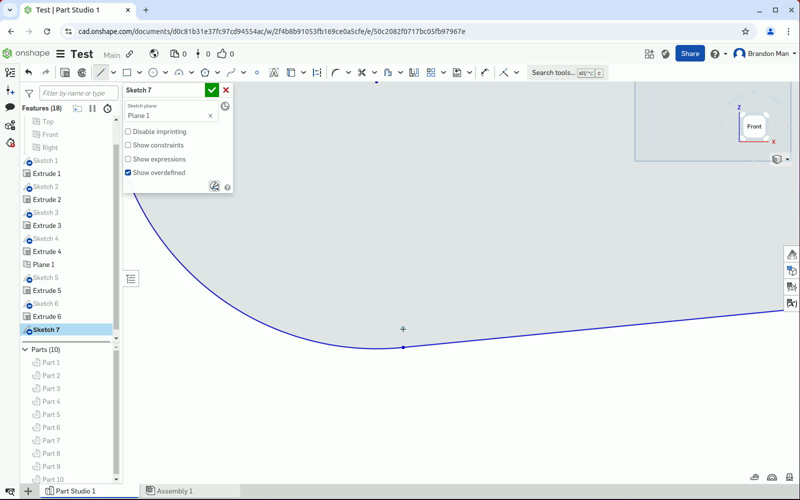
scroll(-6)
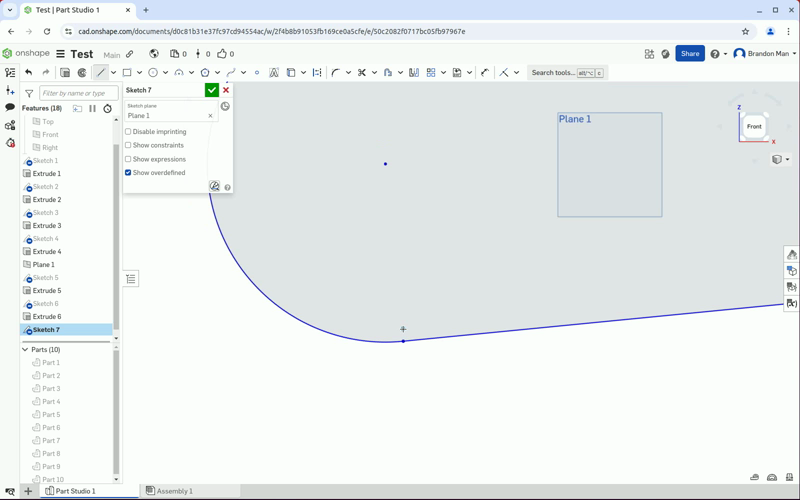
scroll(-6)
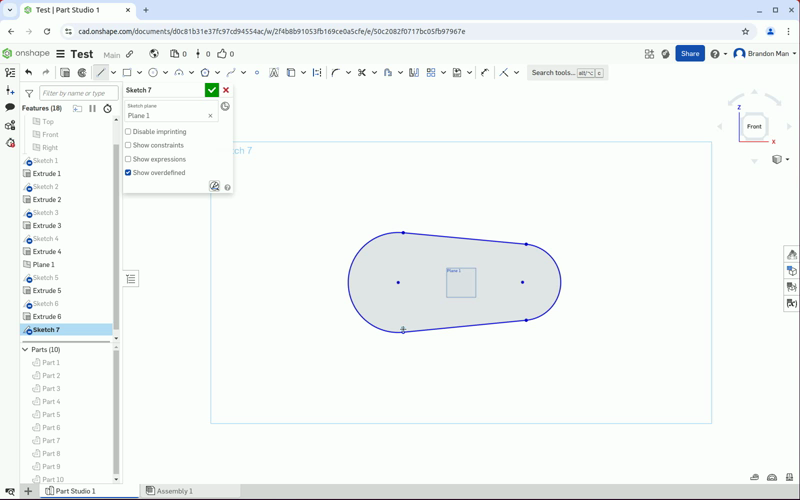
key_up(shift)
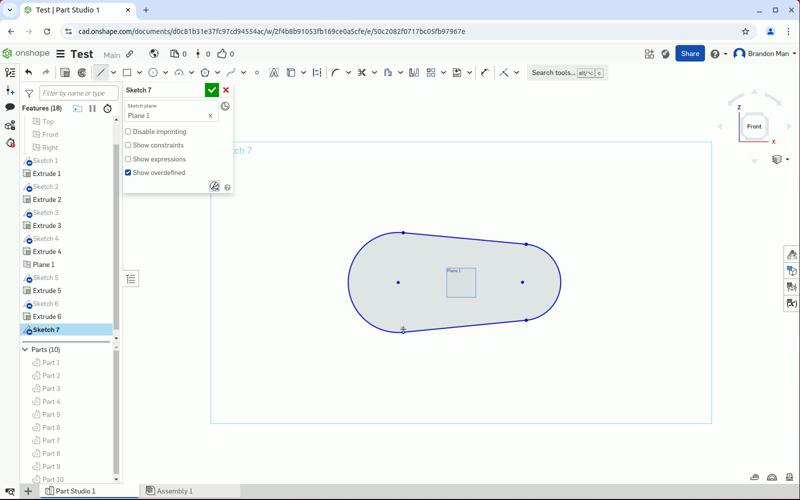
key_down(shift)
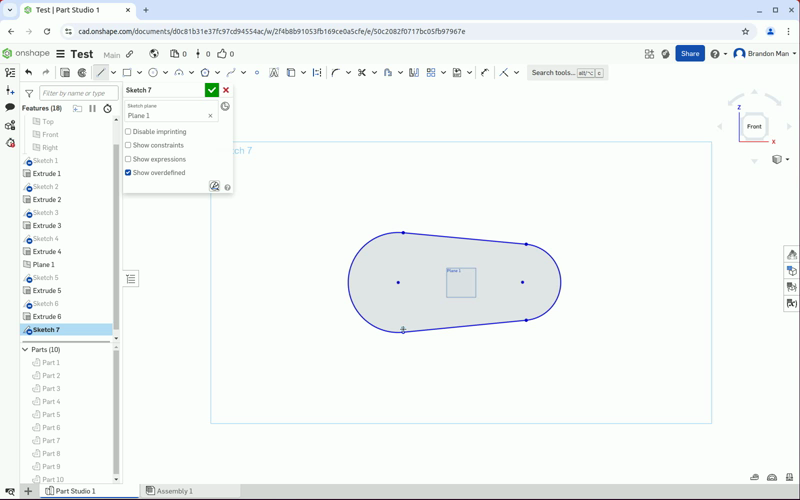
mouse_move(526, 317)
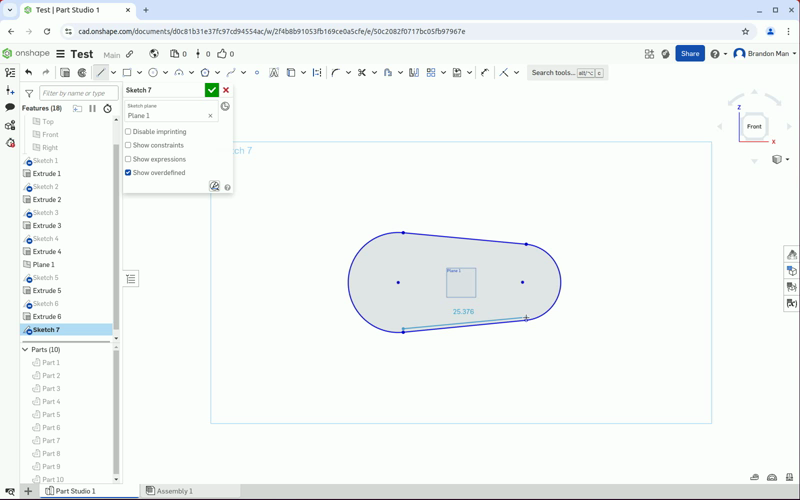
scroll(6)
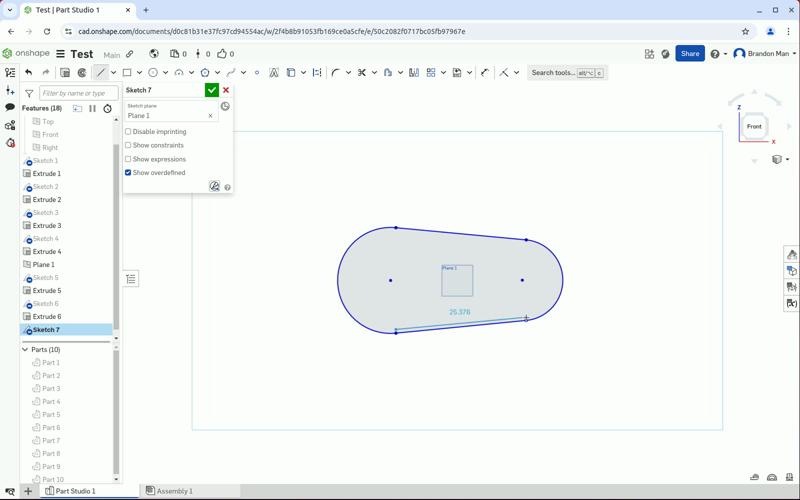
scroll(6)
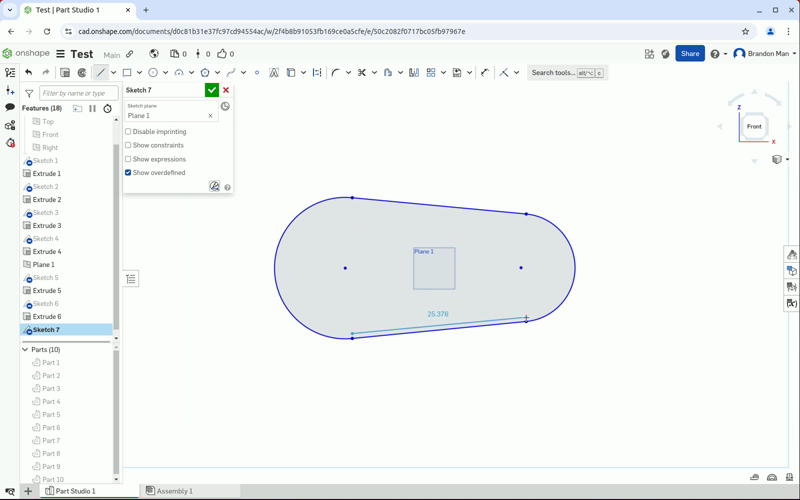
scroll(6)
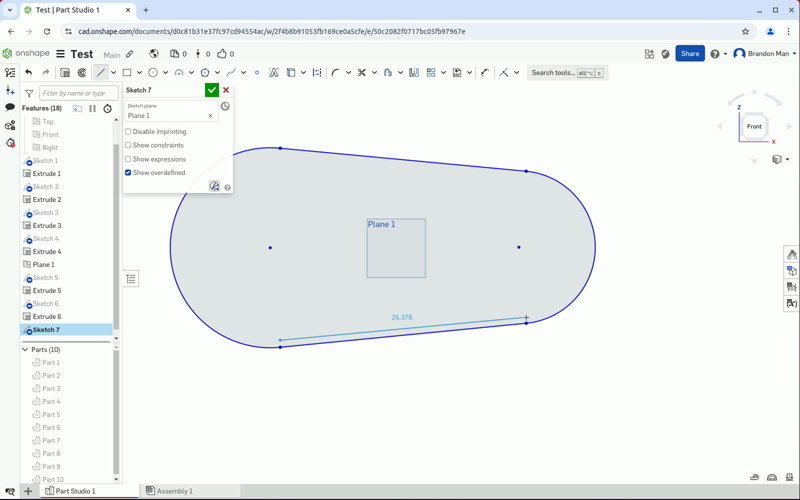
scroll(6)
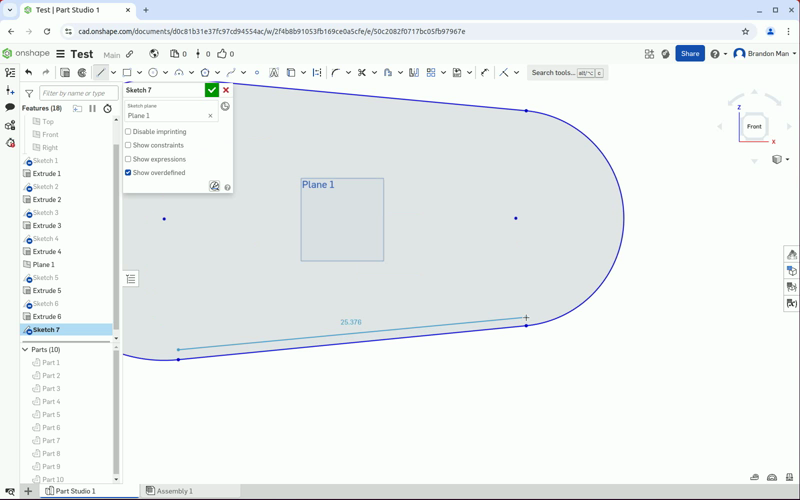
scroll(6)
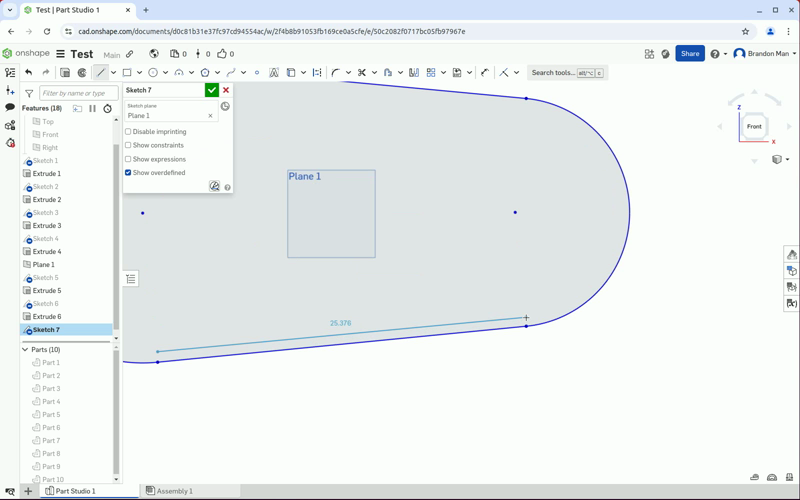
scroll(6)
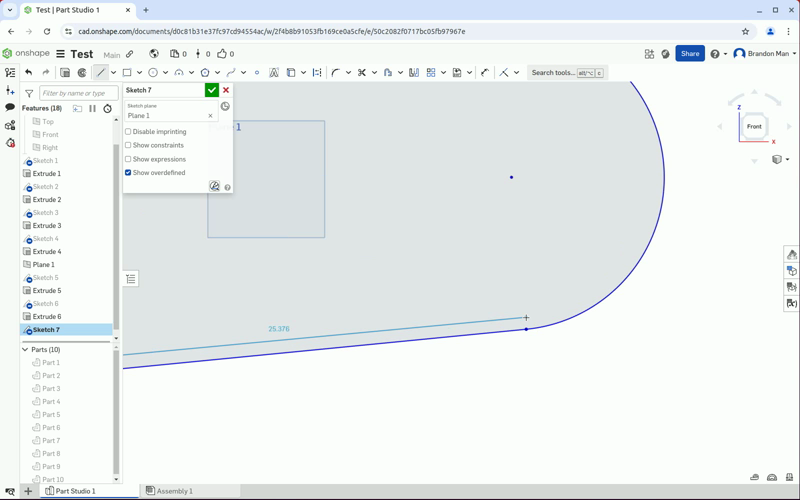
scroll(6)
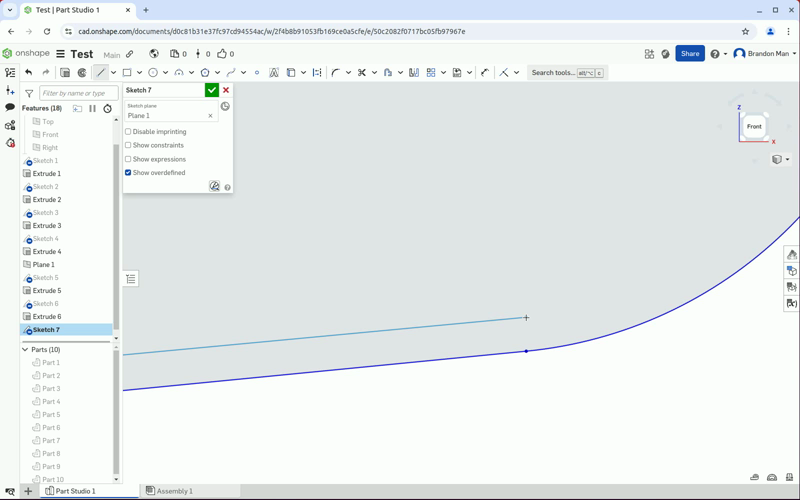
click(526, 317)
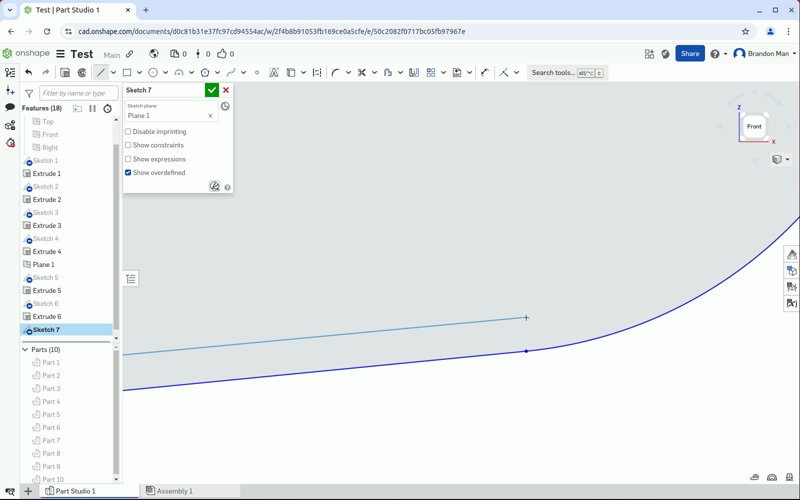
scroll(-6)
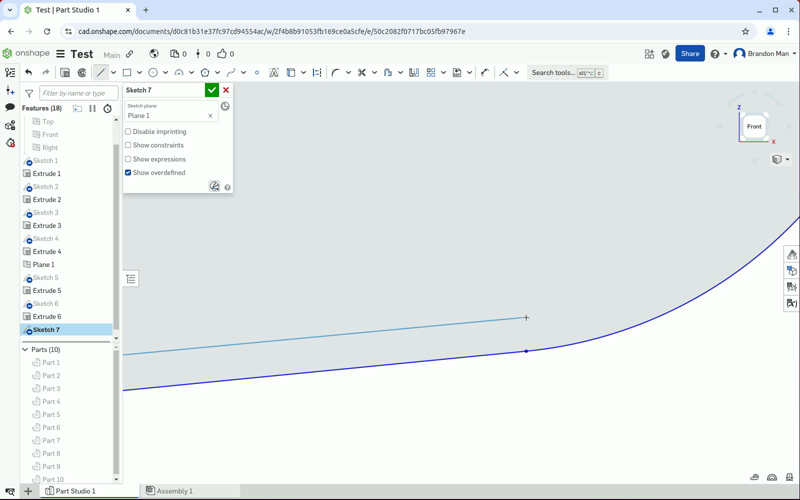
scroll(-6)
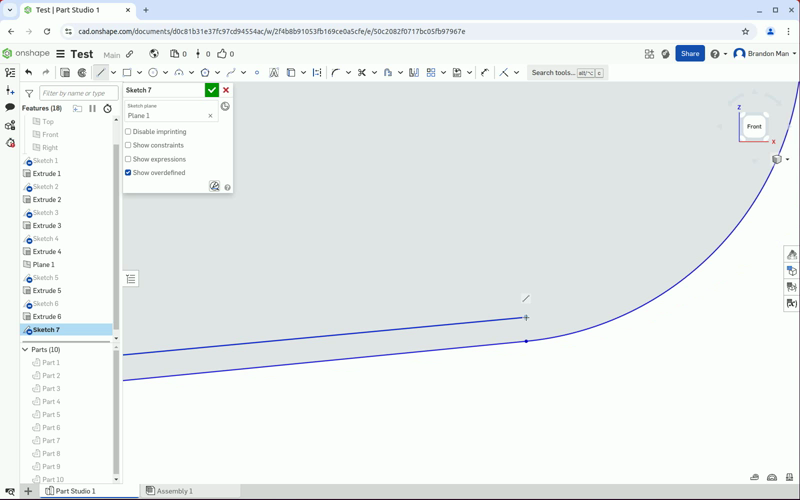
scroll(-6)
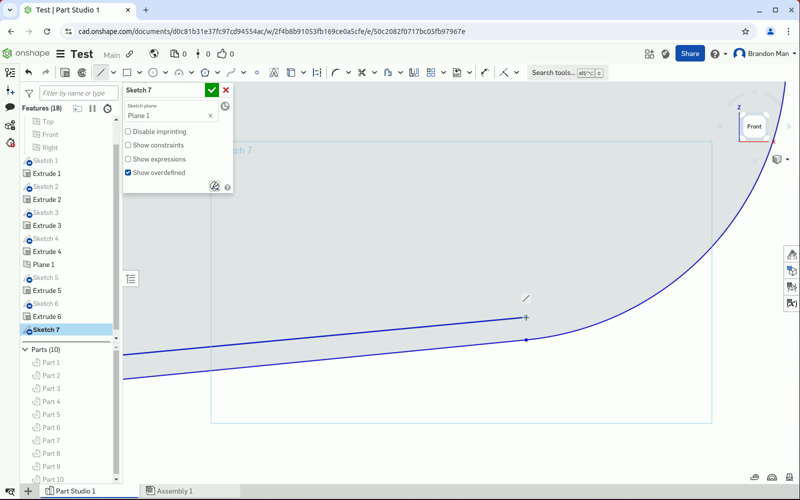
scroll(-6)
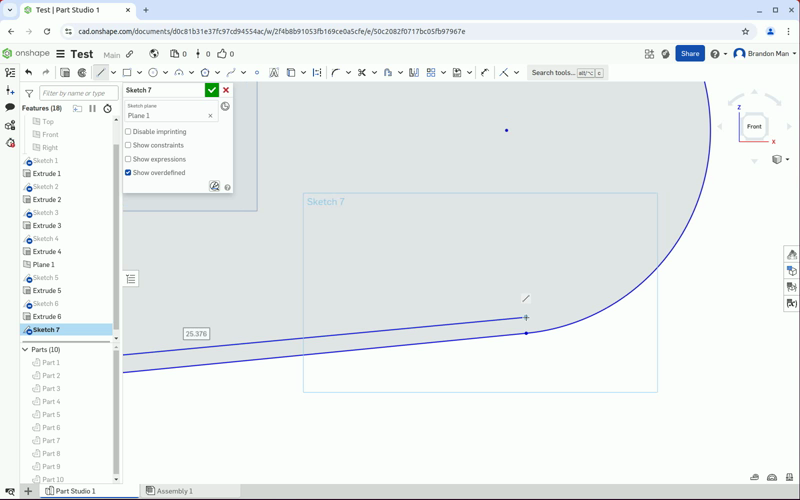
scroll(-6)
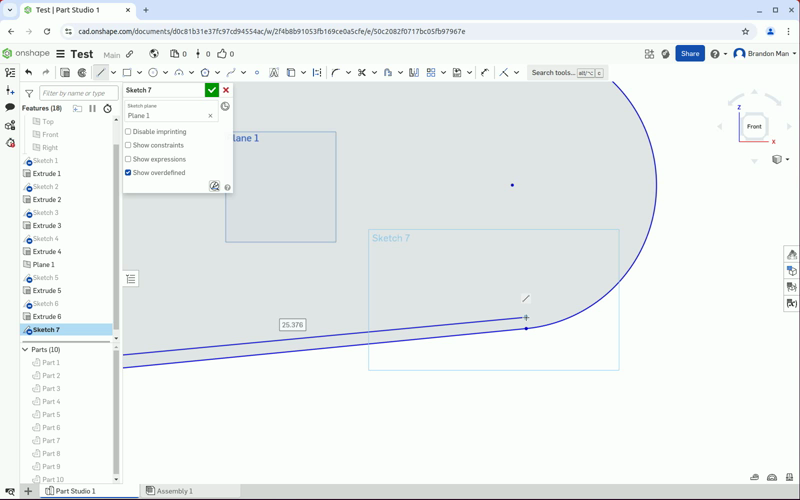
scroll(-6)
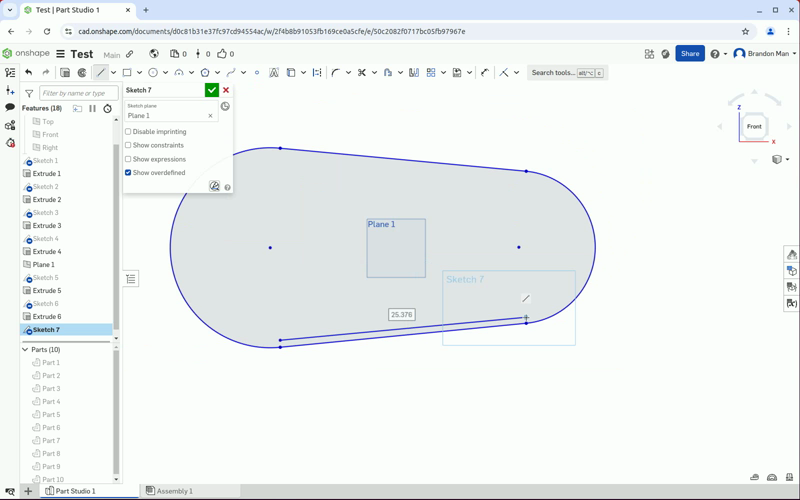
scroll(-6)
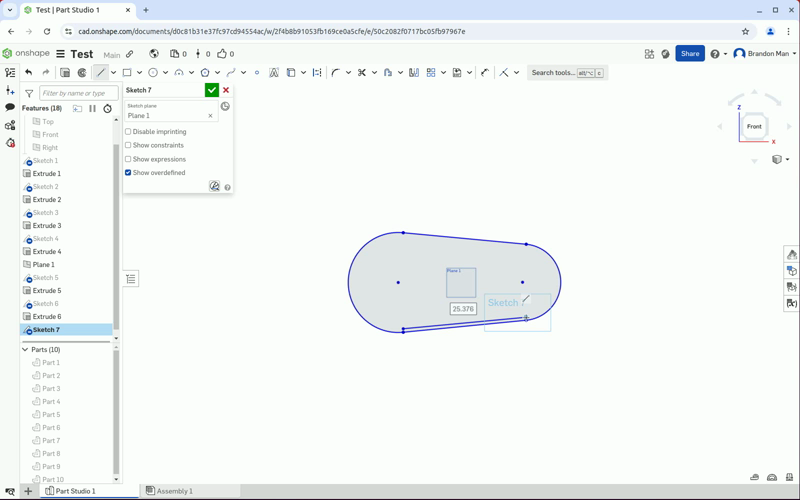
key_up(shift)
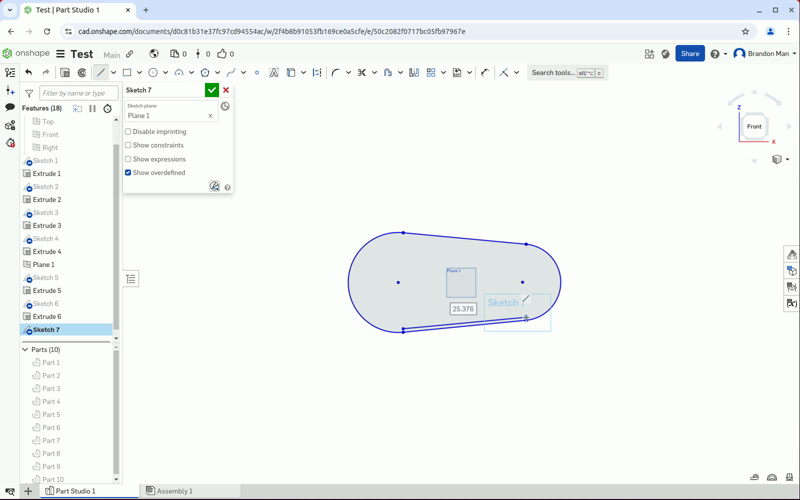
key(esc)
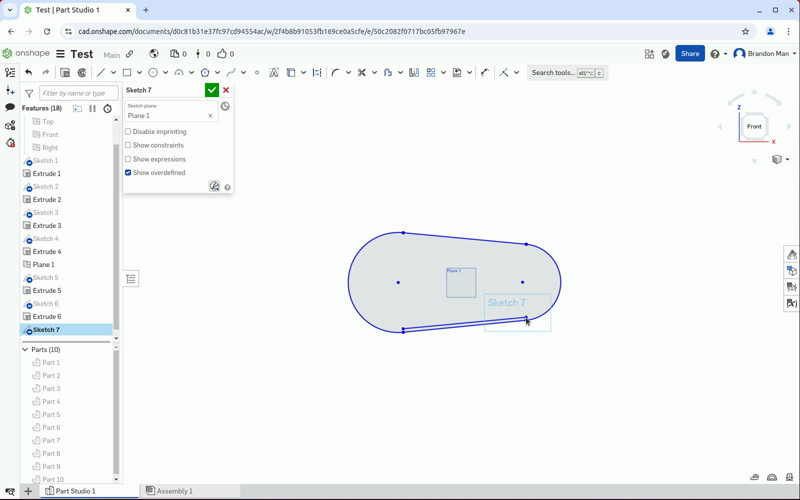
key(a)
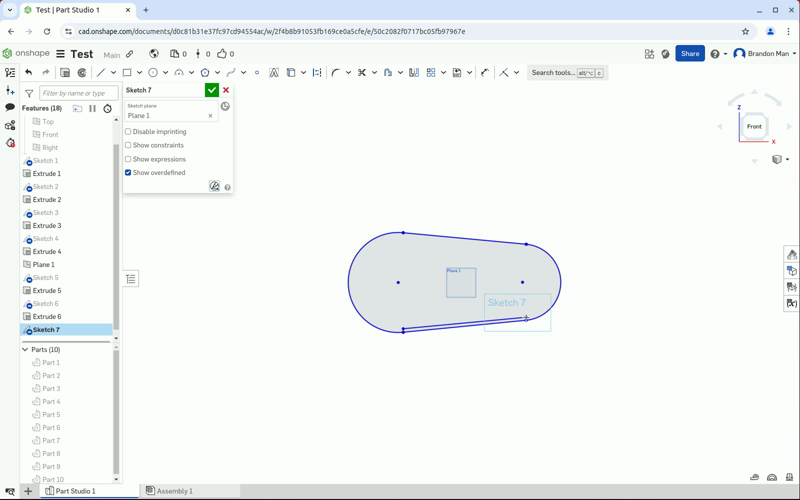
mouse_move(526, 317)
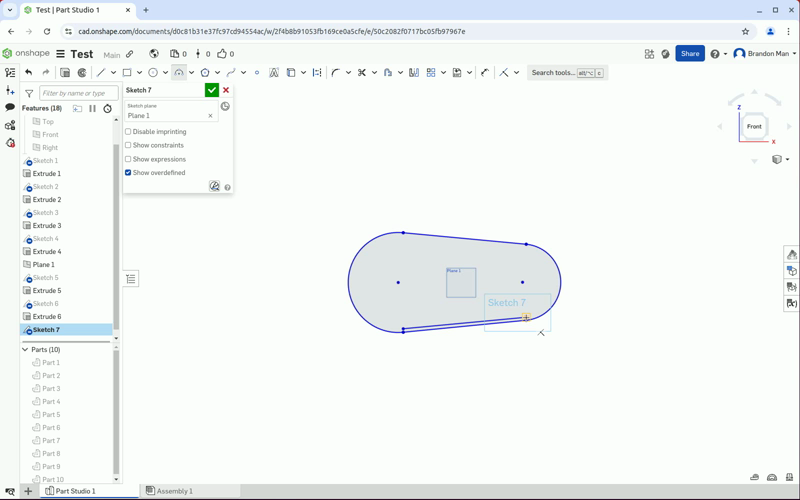
scroll(6)
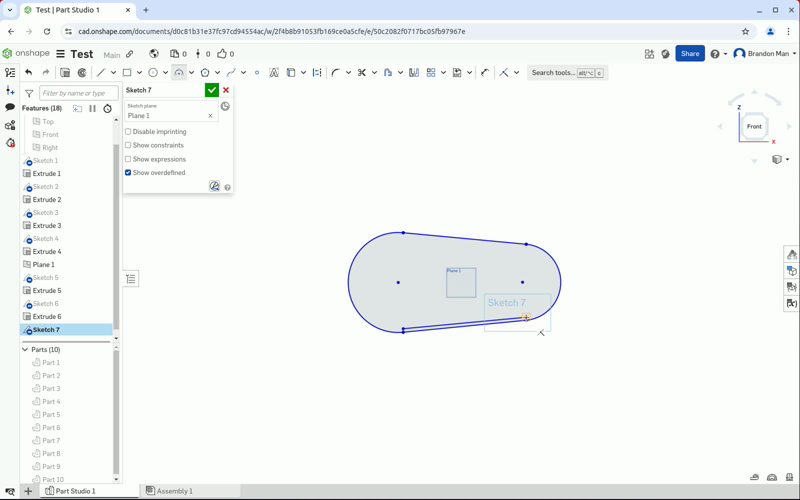
scroll(6)
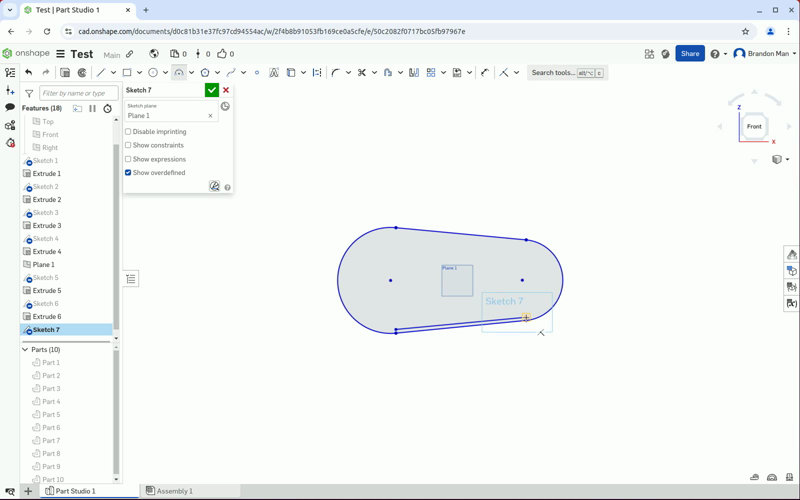
scroll(6)
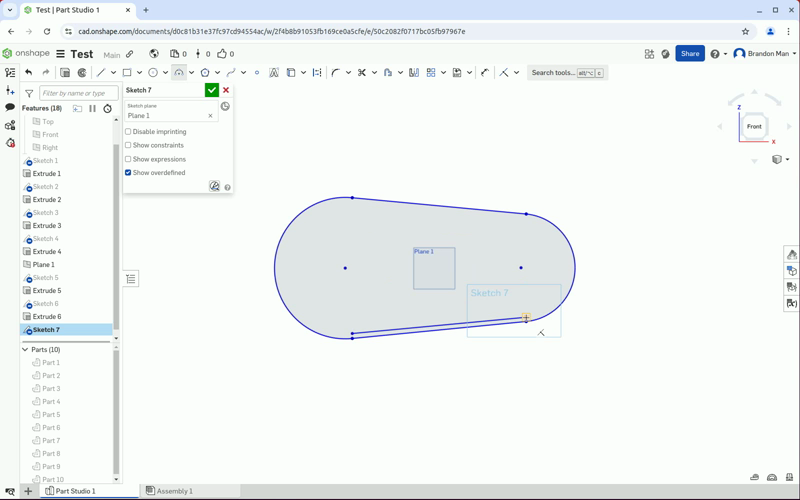
scroll(6)
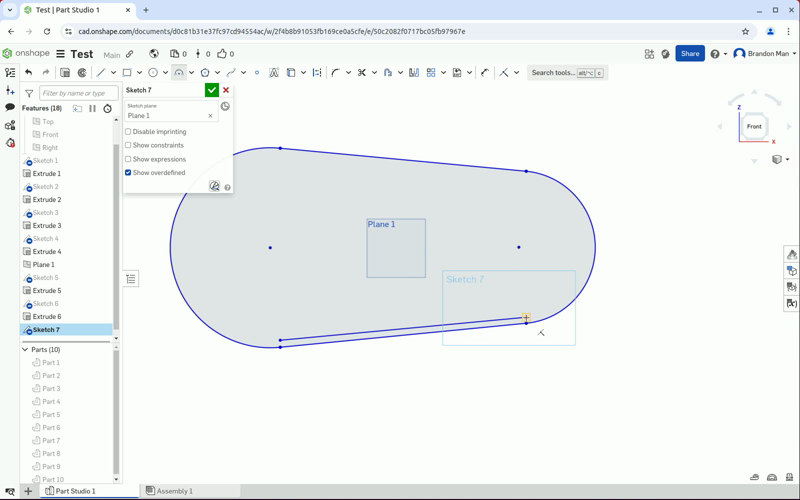
scroll(6)
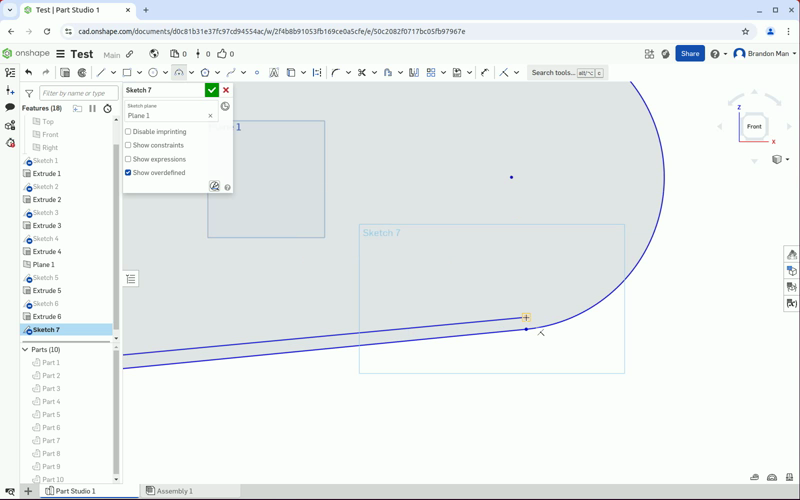
scroll(6)
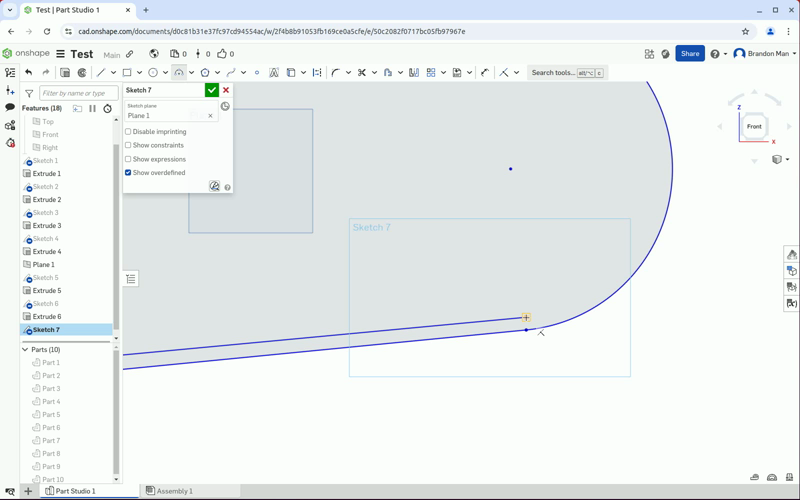
scroll(6)
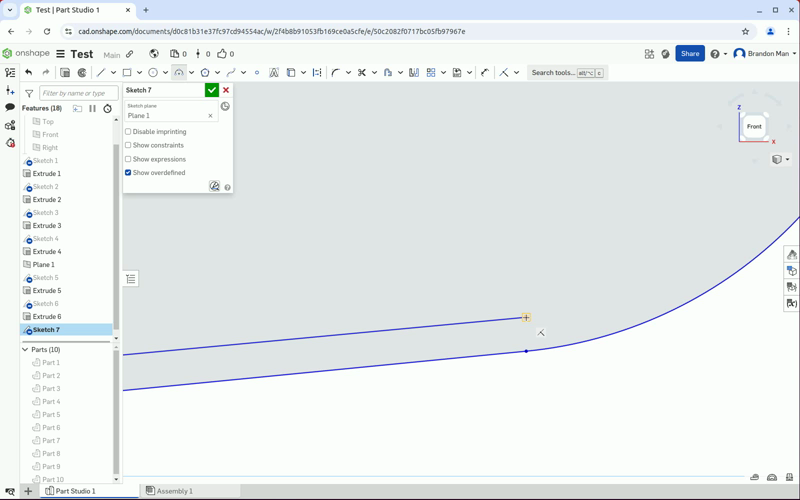
click(526, 317)
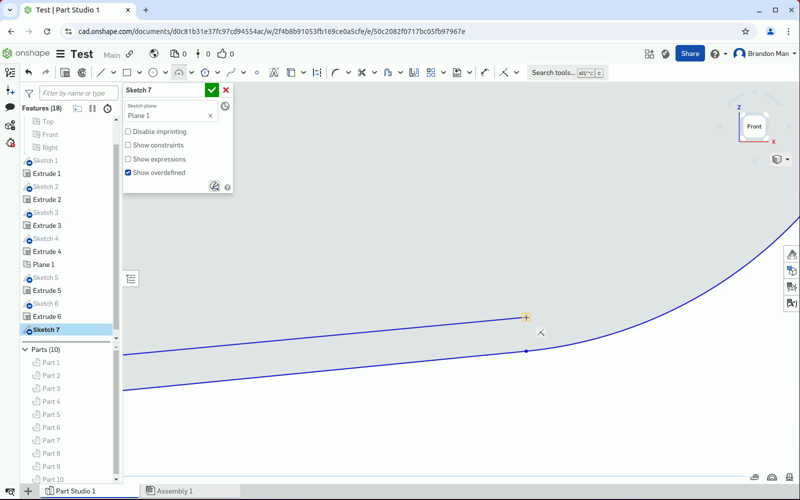
scroll(-6)
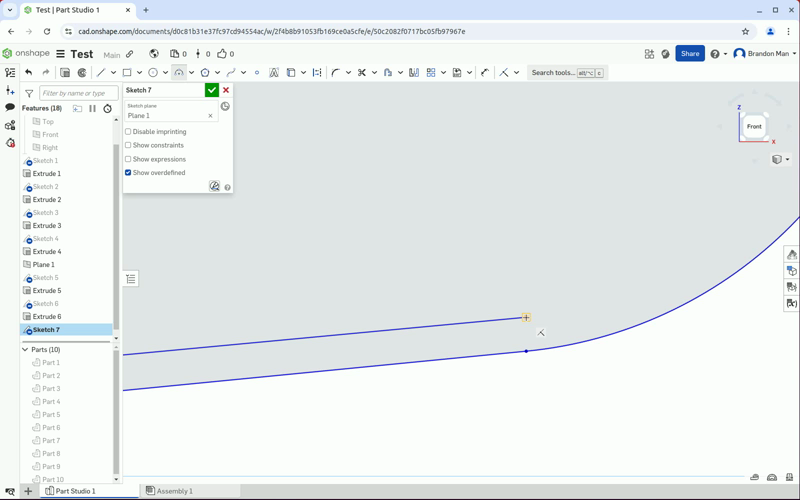
scroll(-6)
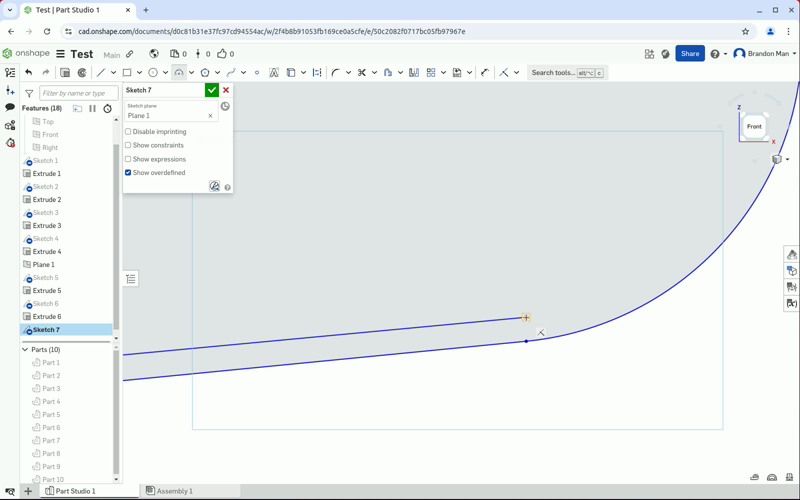
scroll(-6)
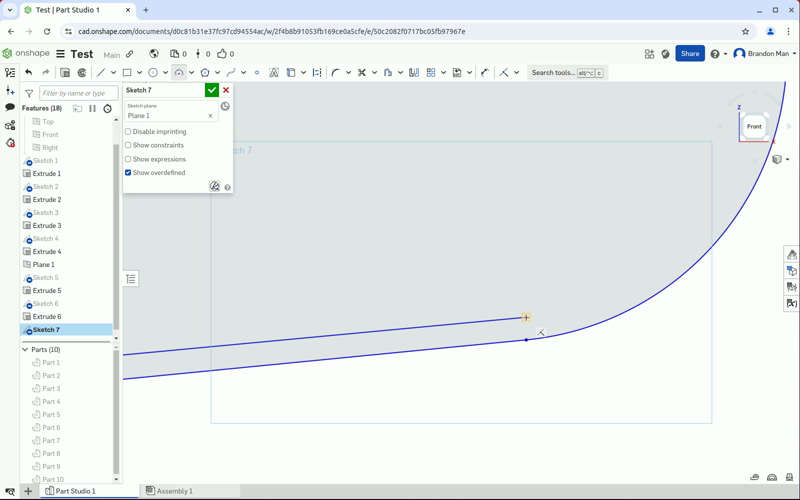
scroll(-6)
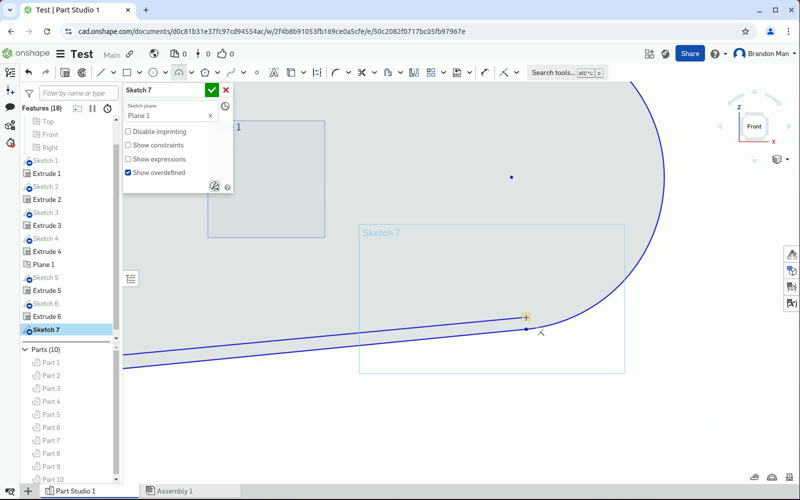
scroll(-6)
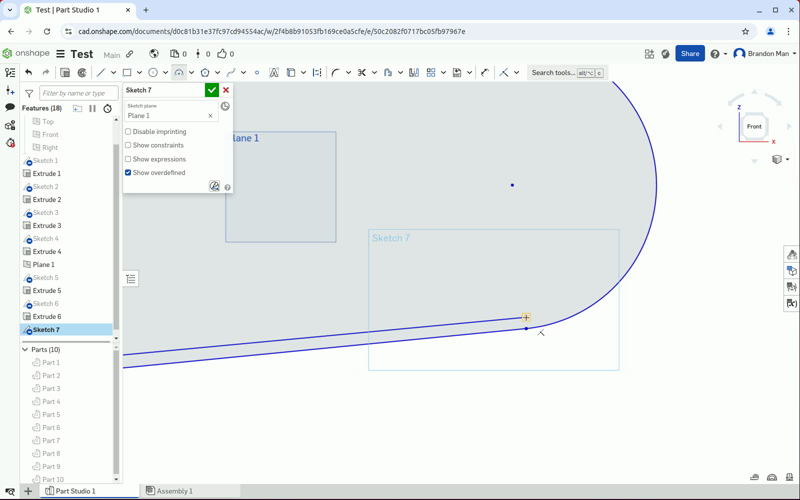
scroll(-6)
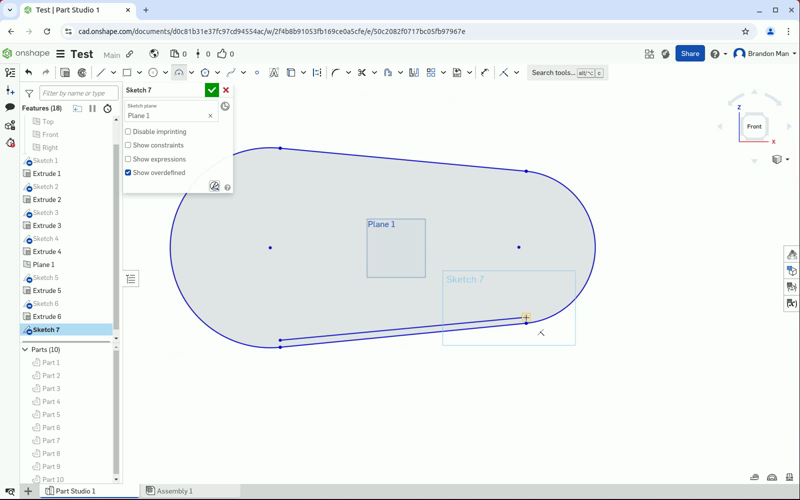
scroll(-6)
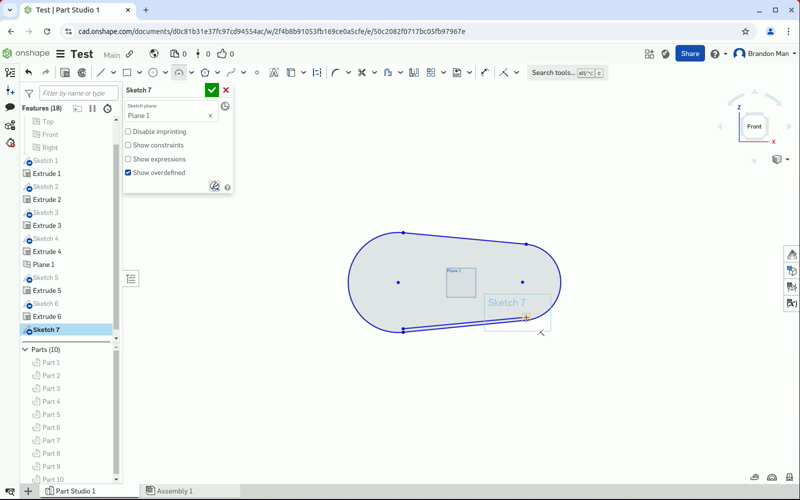
key_down(shift)
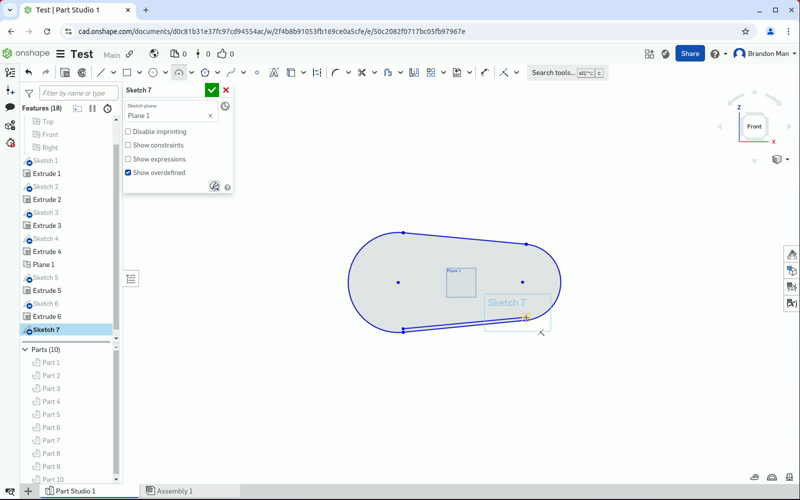
mouse_move(526, 247)
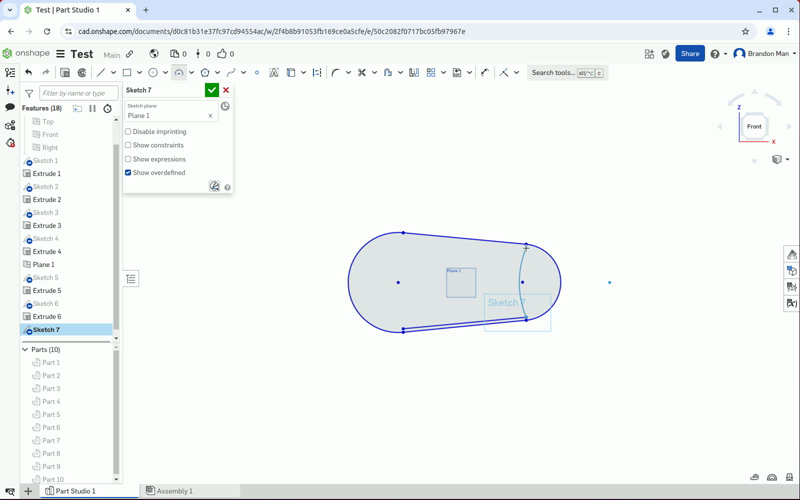
scroll(6)
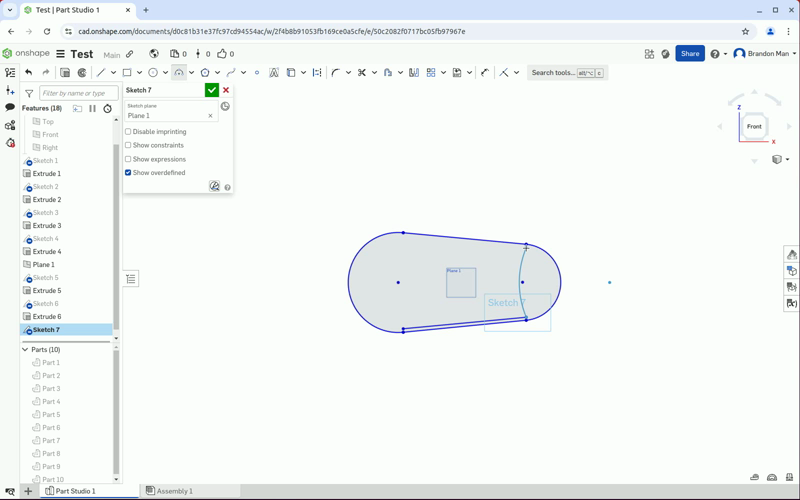
scroll(6)
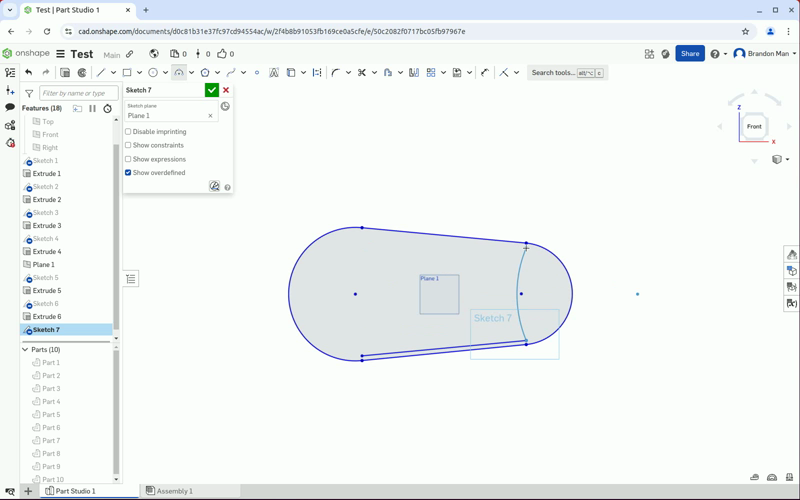
scroll(6)
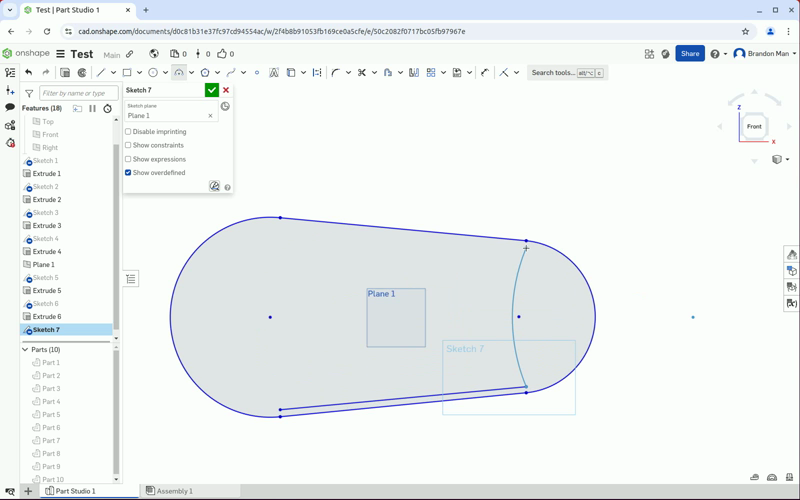
scroll(6)
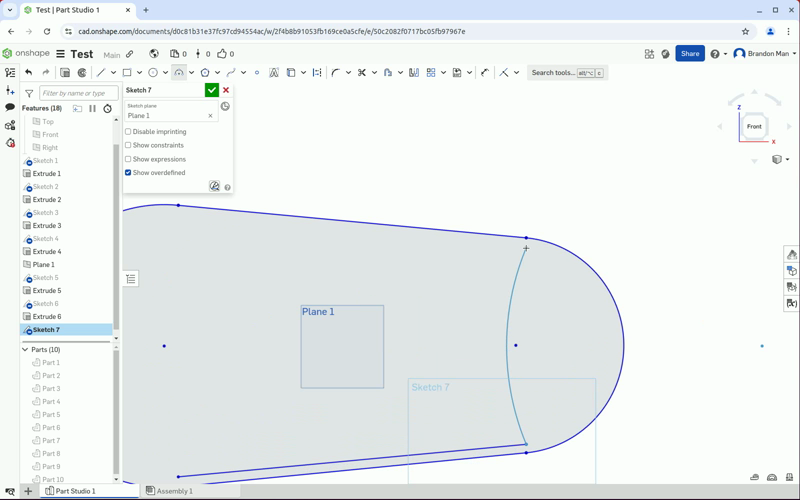
scroll(6)
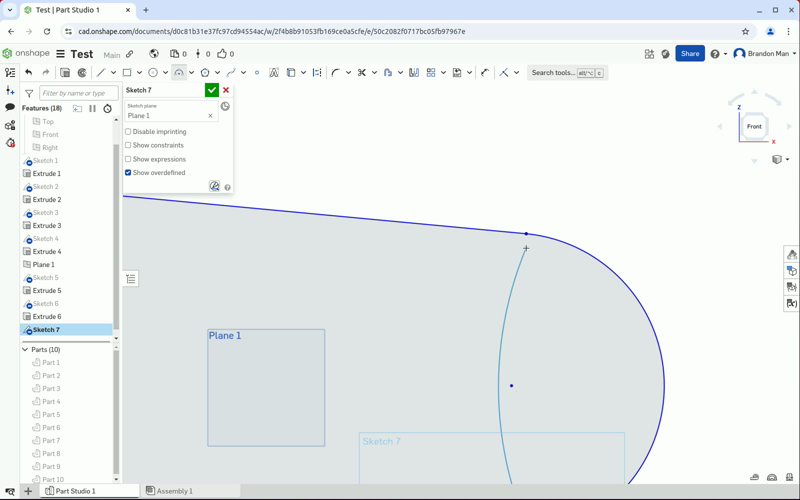
scroll(6)
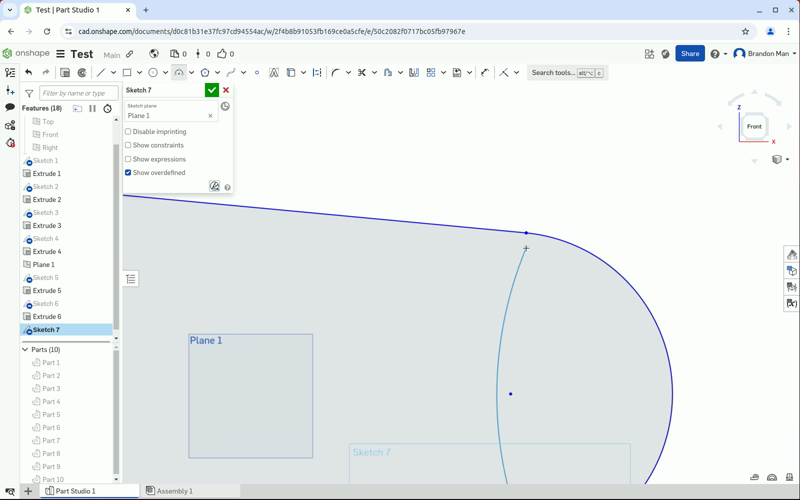
scroll(6)
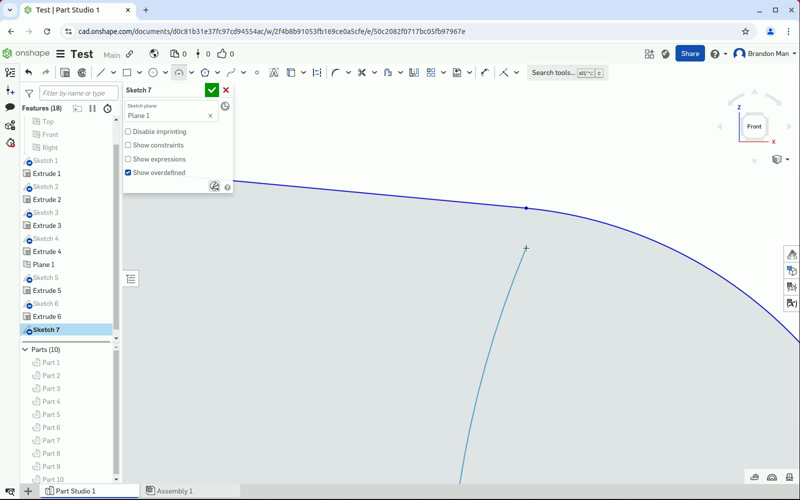
click(526, 247)
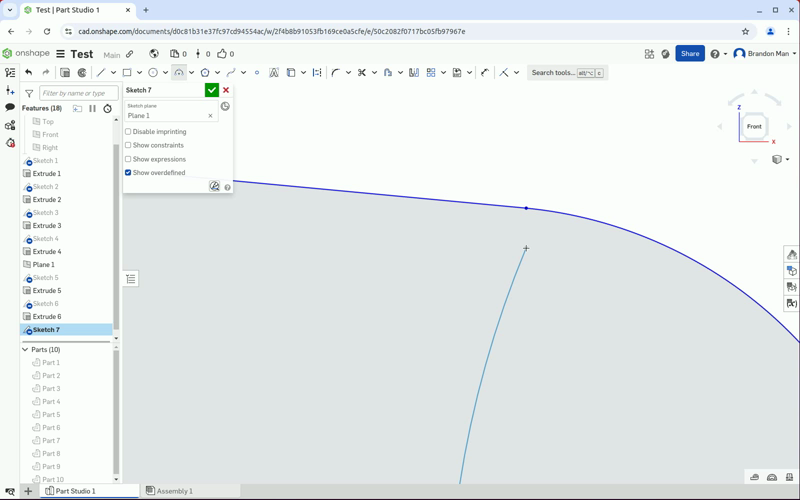
scroll(-6)
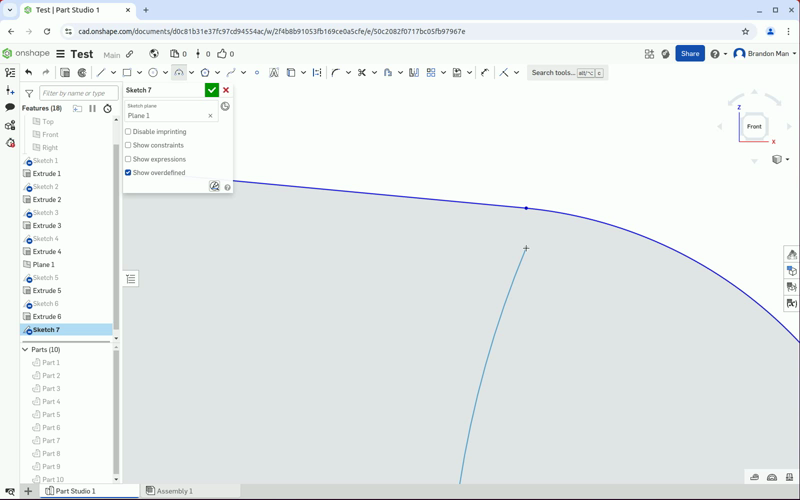
scroll(-6)
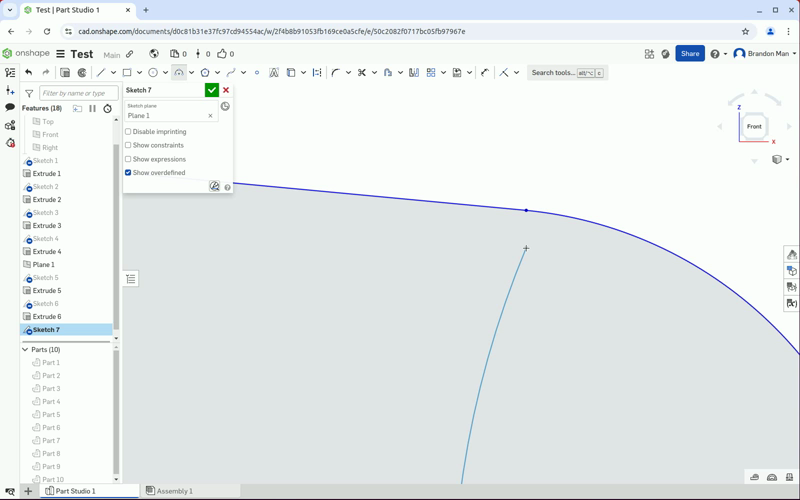
scroll(-6)
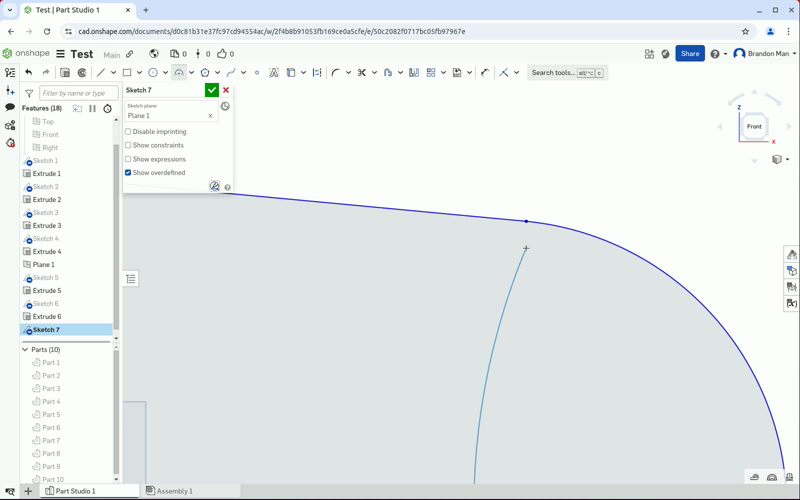
scroll(-6)
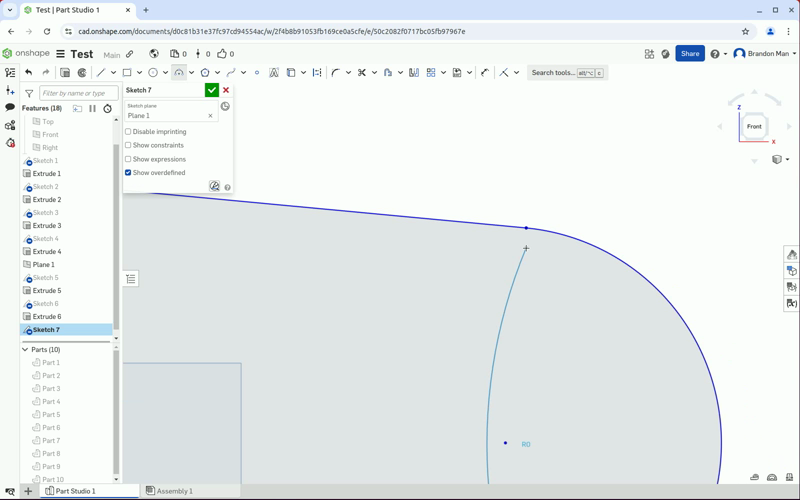
scroll(-6)
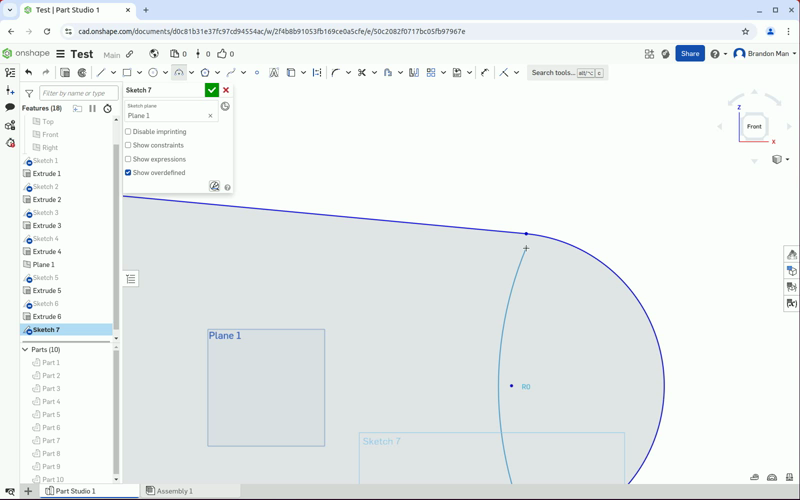
scroll(-6)
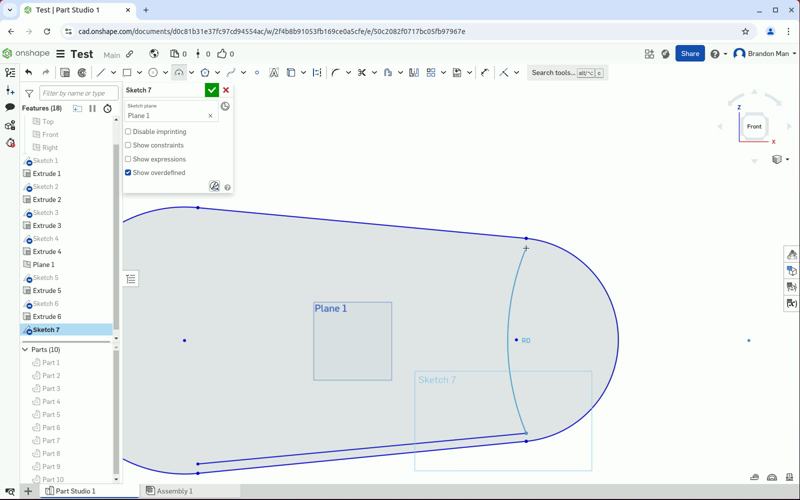
scroll(-6)
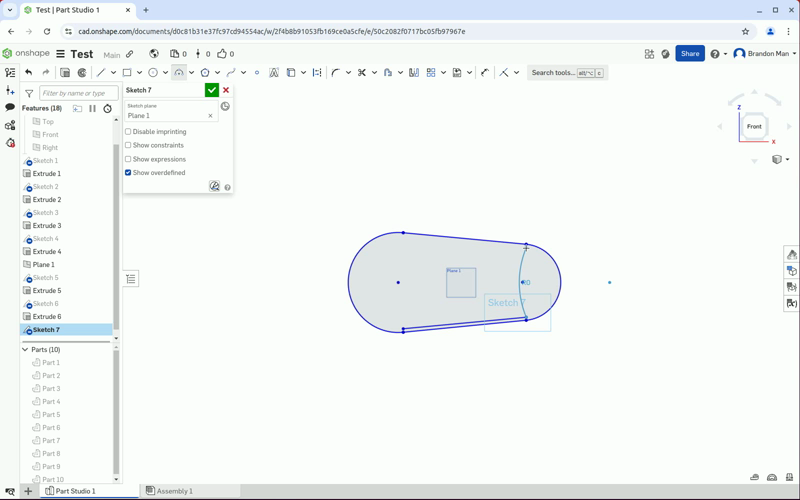
mouse_move(557, 282)
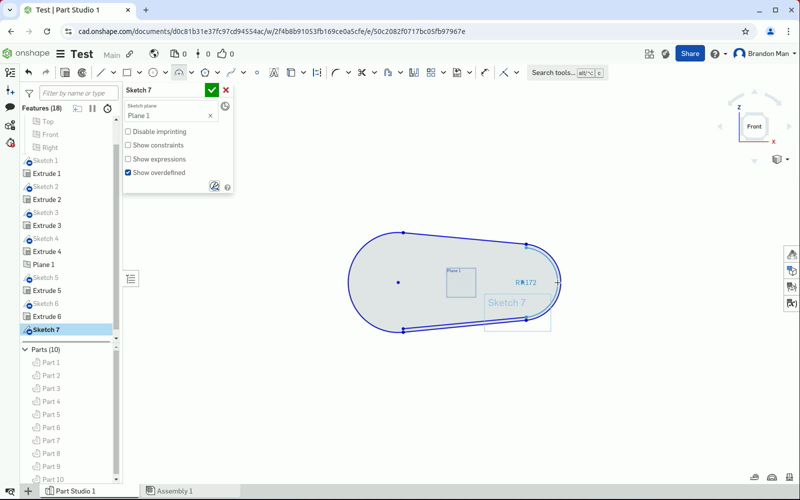
scroll(6)
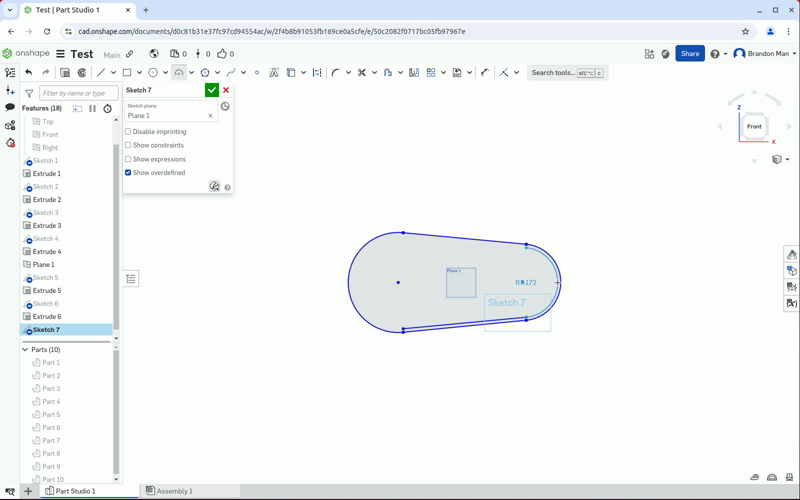
scroll(6)
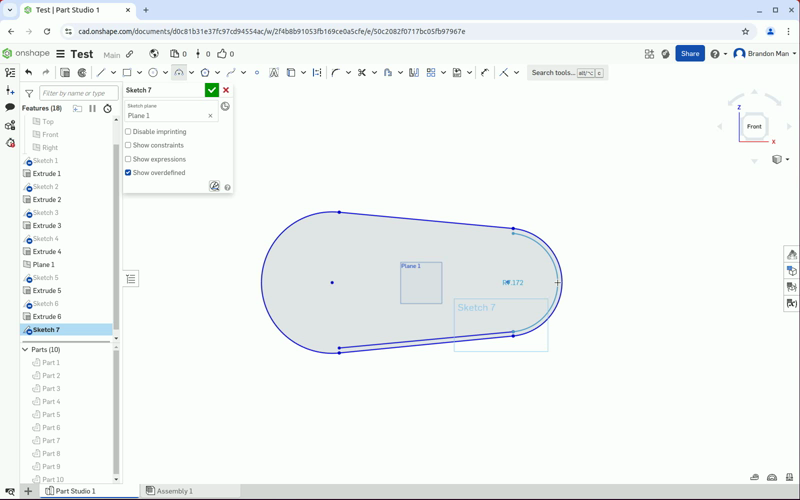
scroll(6)
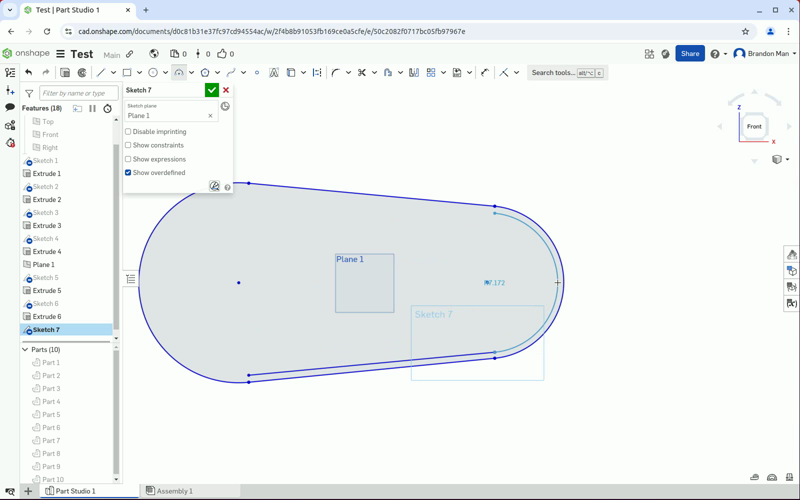
scroll(6)
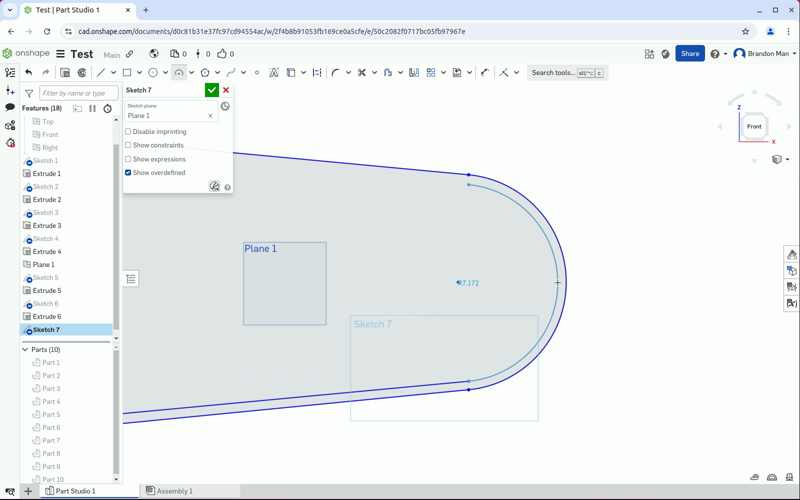
scroll(6)
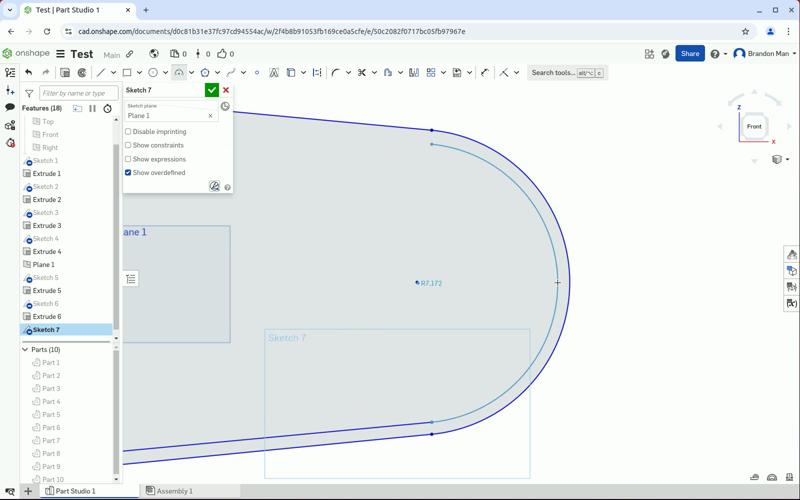
scroll(6)
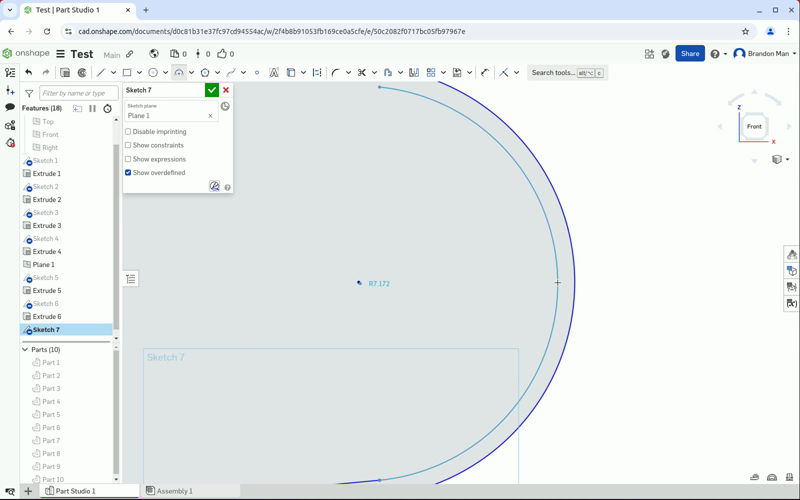
scroll(6)
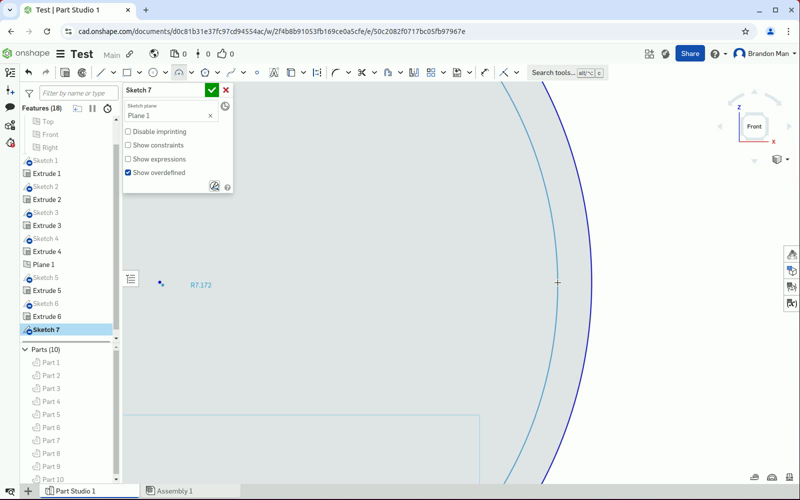
click(557, 282)
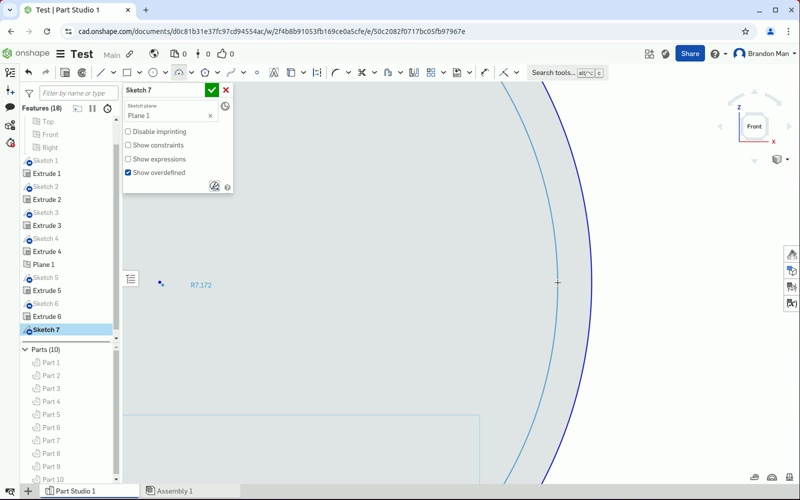
scroll(-6)
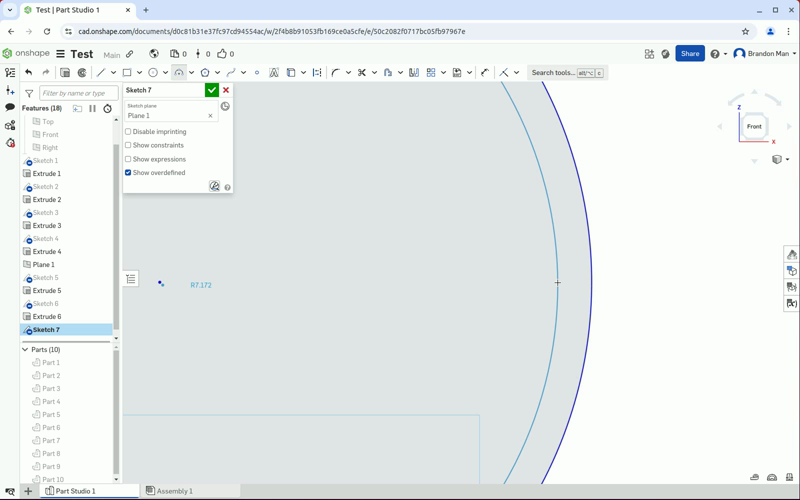
scroll(-6)
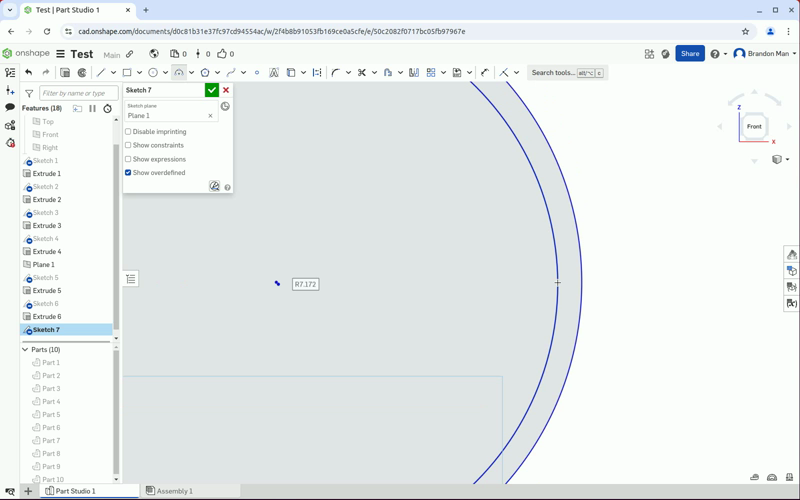
scroll(-6)
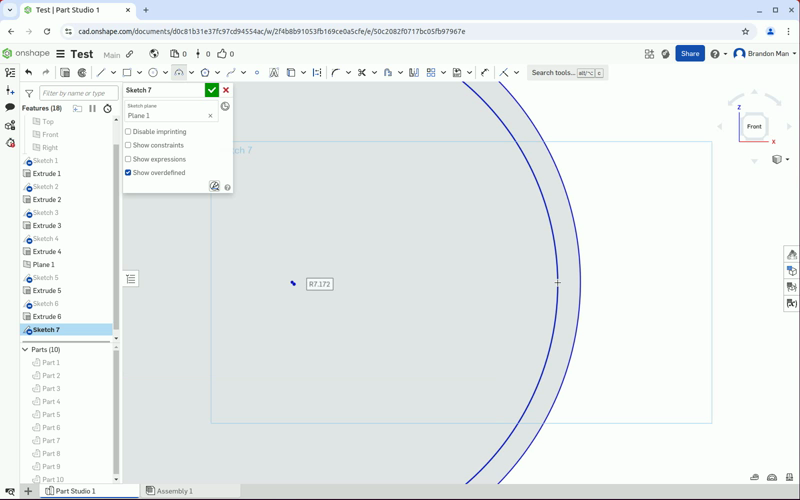
scroll(-6)
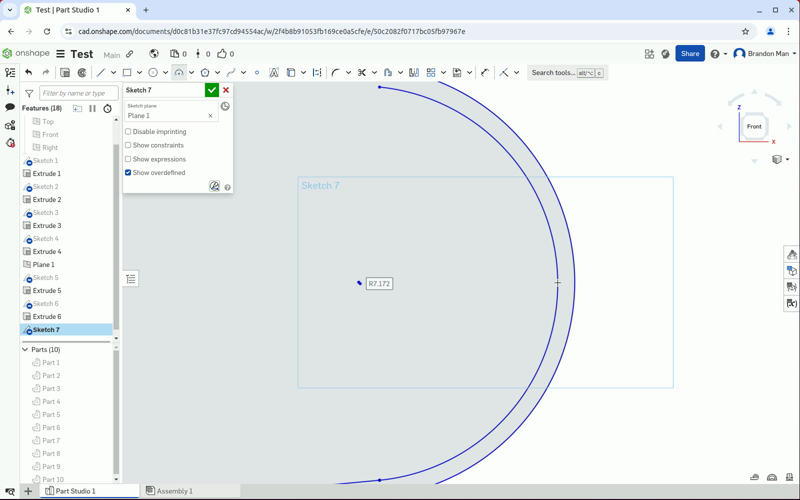
scroll(-6)
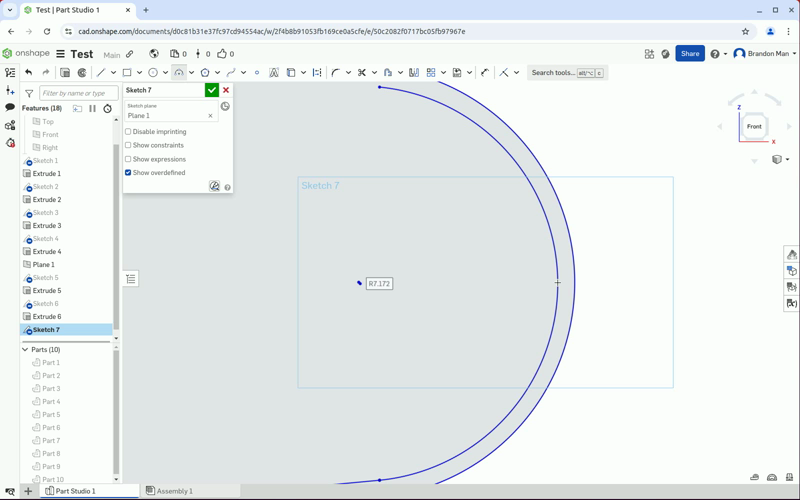
scroll(-6)
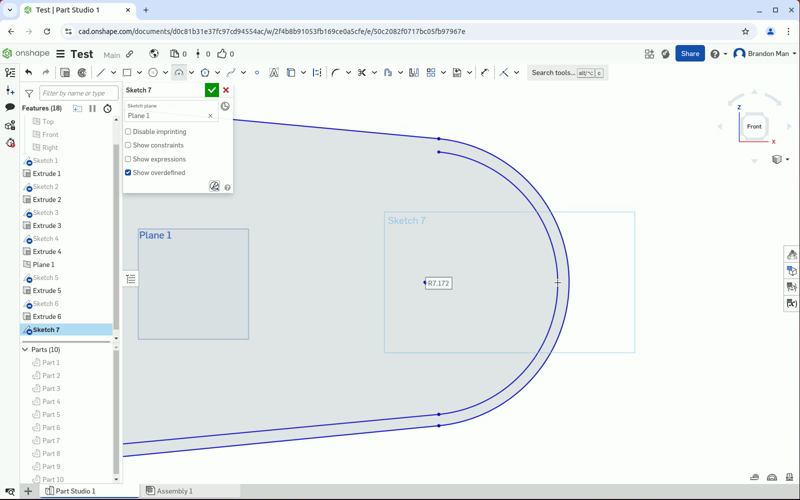
scroll(-6)
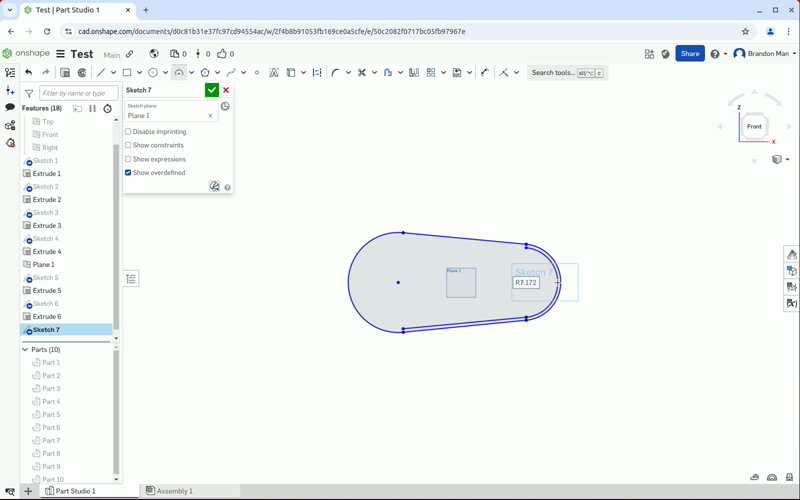
key_up(shift)
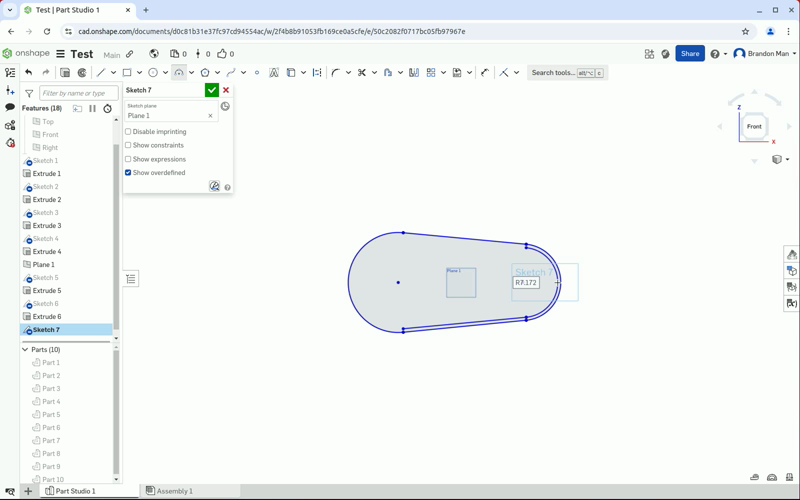
key(esc)
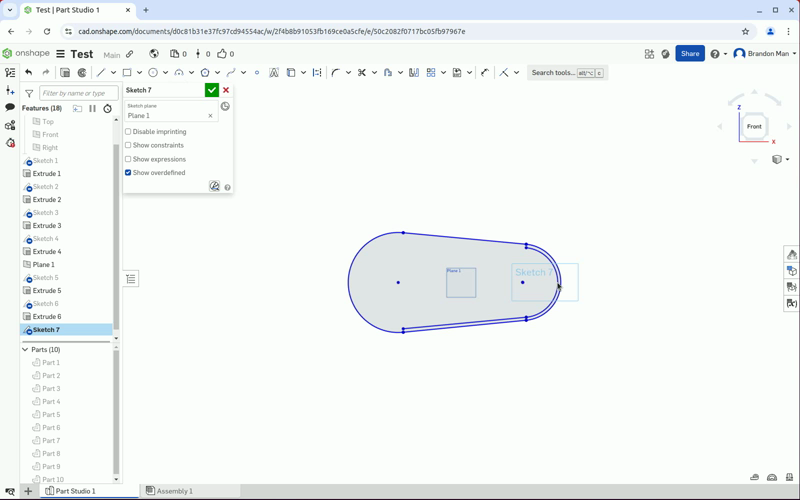
key(l)
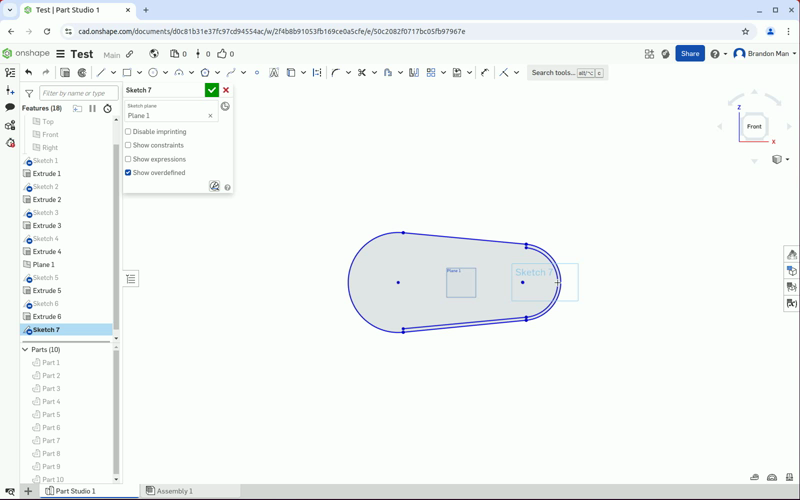
mouse_move(526, 247)
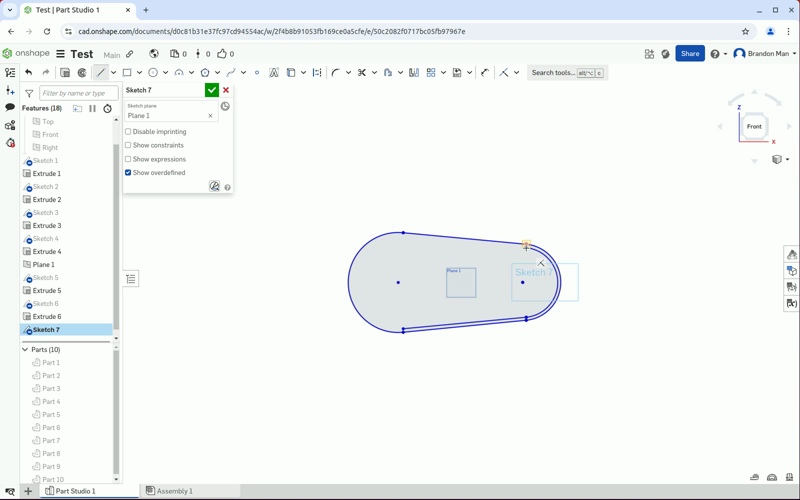
scroll(6)
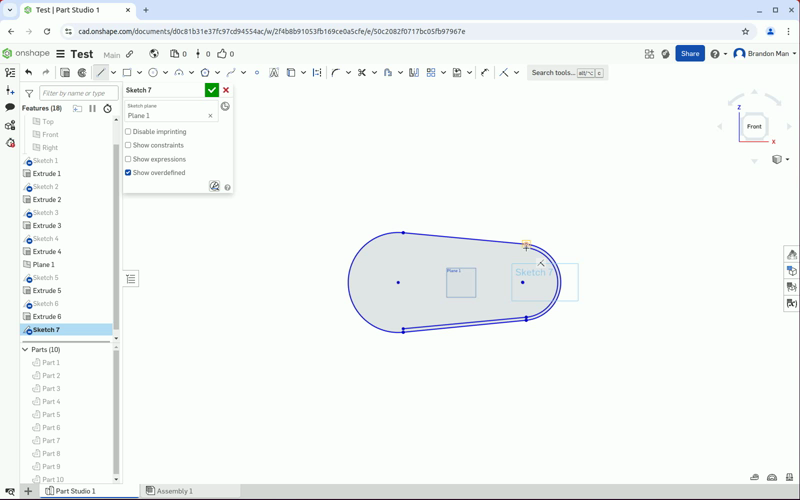
scroll(6)
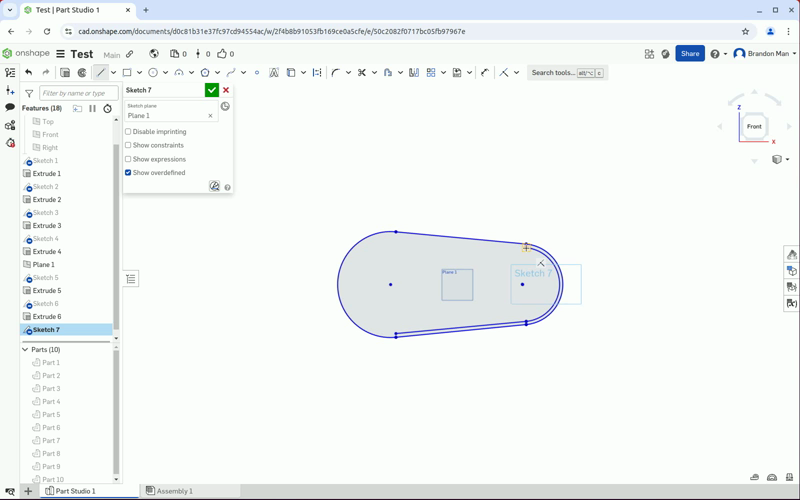
scroll(6)
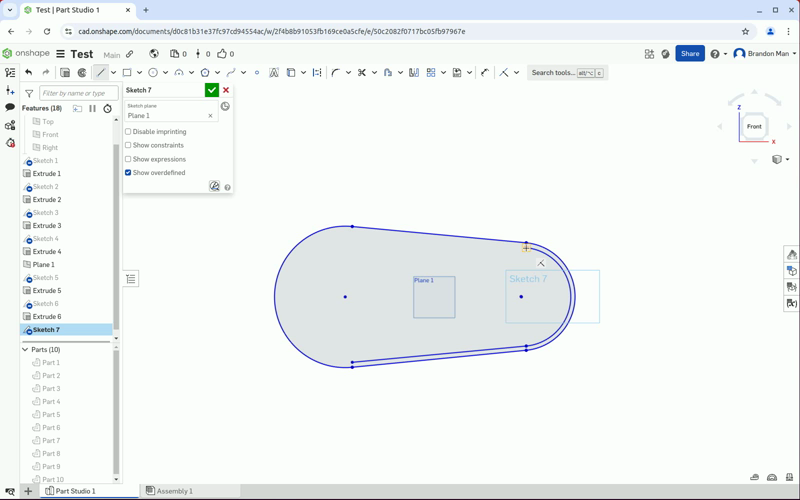
scroll(6)
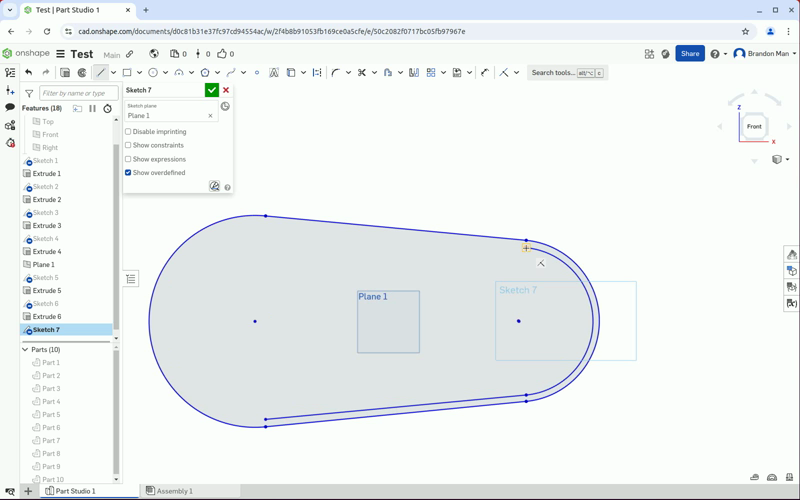
scroll(6)
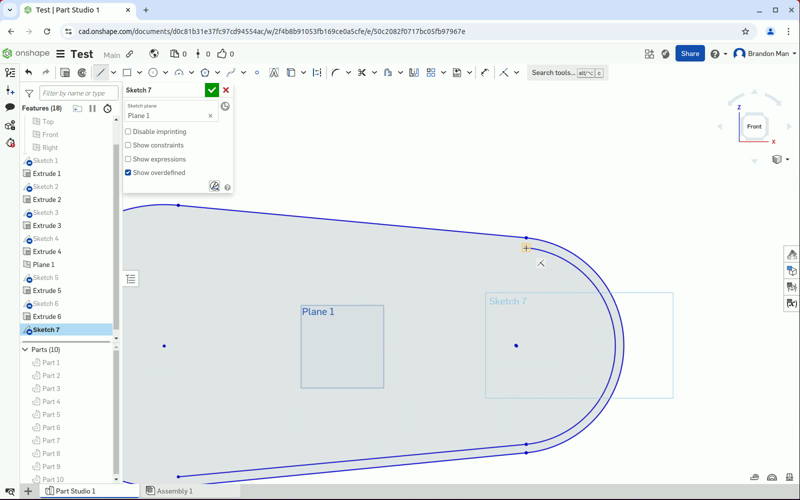
scroll(6)
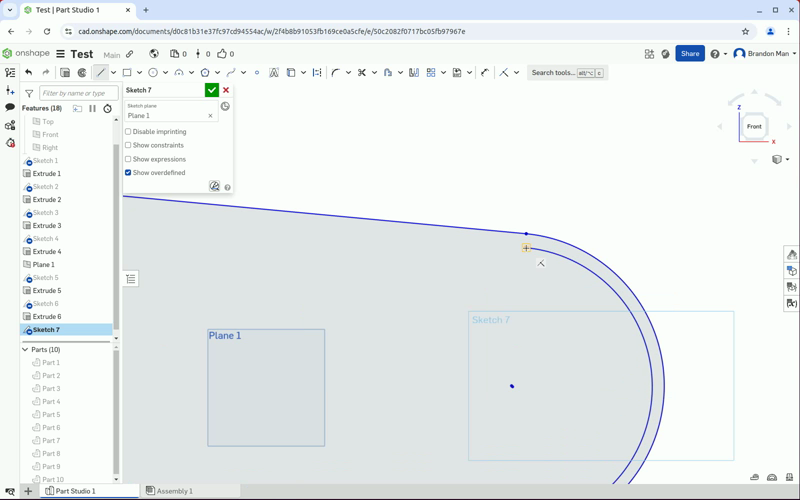
scroll(6)
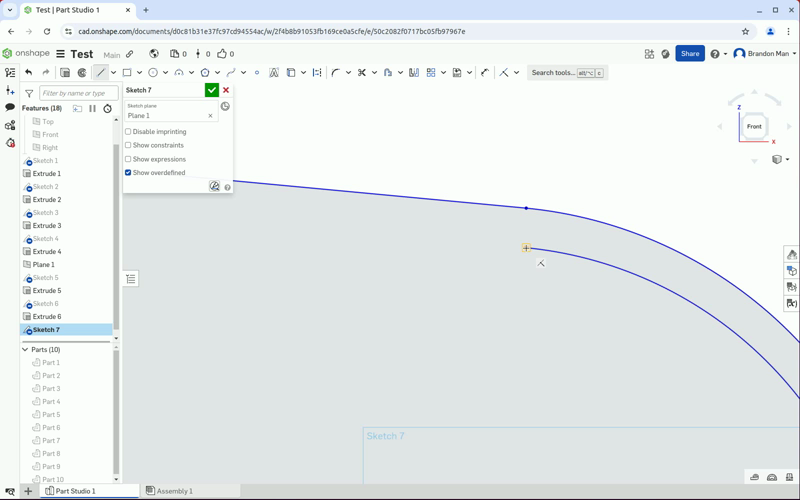
click(526, 247)
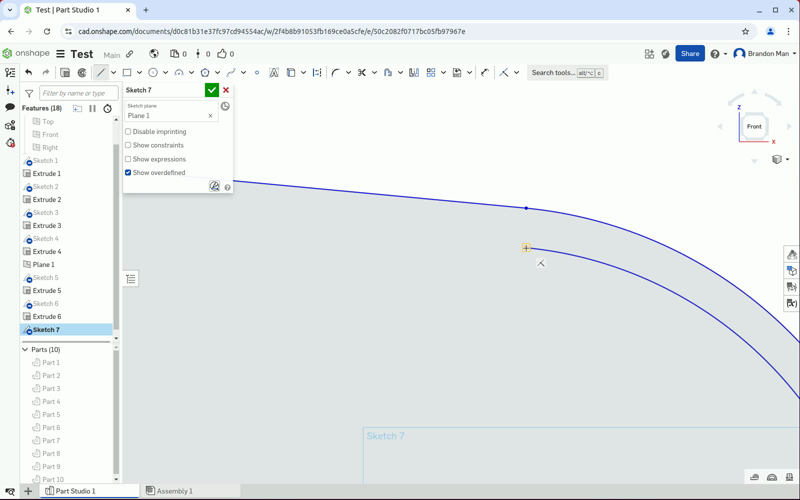
scroll(-6)
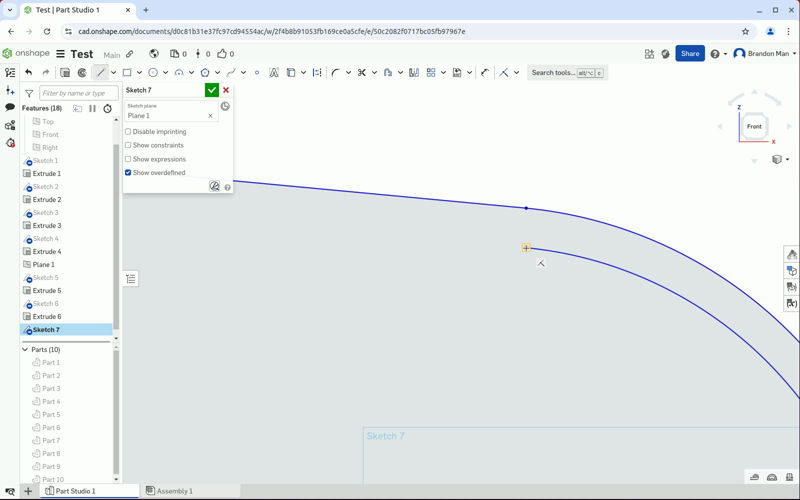
scroll(-6)
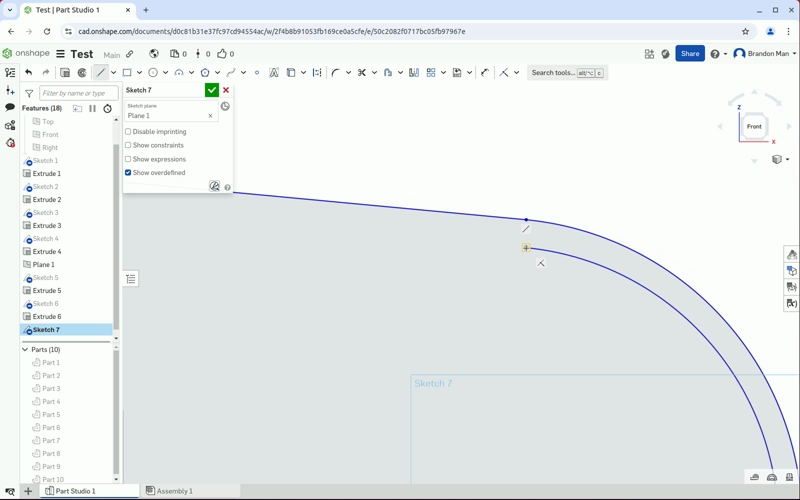
scroll(-6)
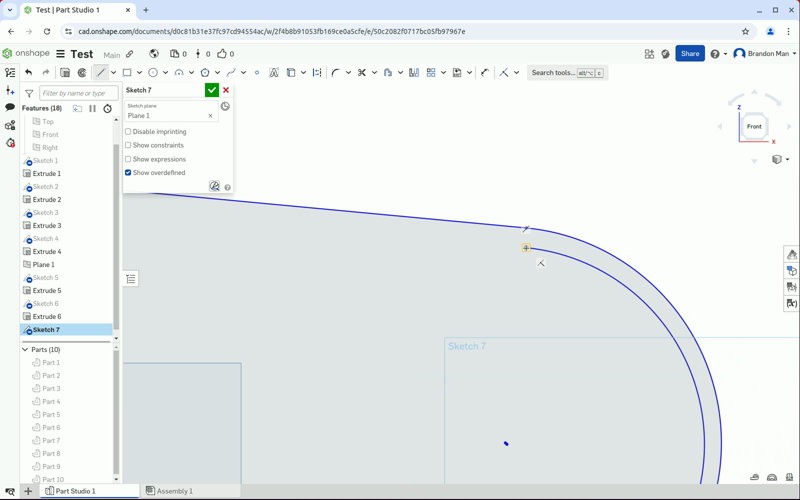
scroll(-6)
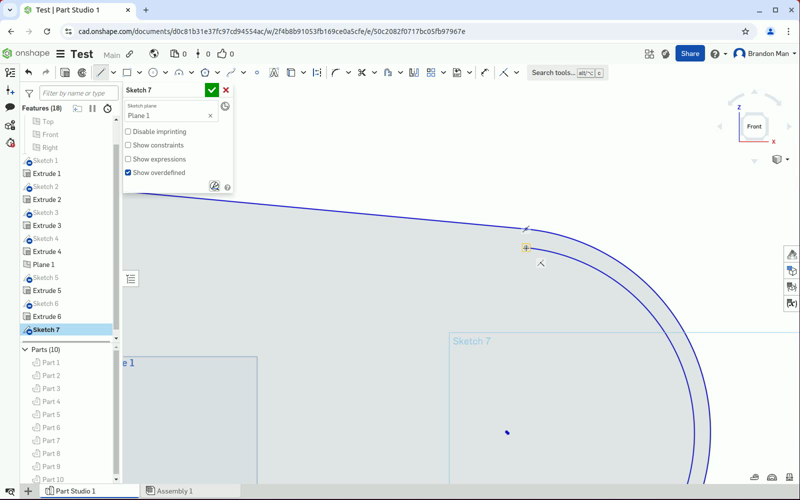
scroll(-6)
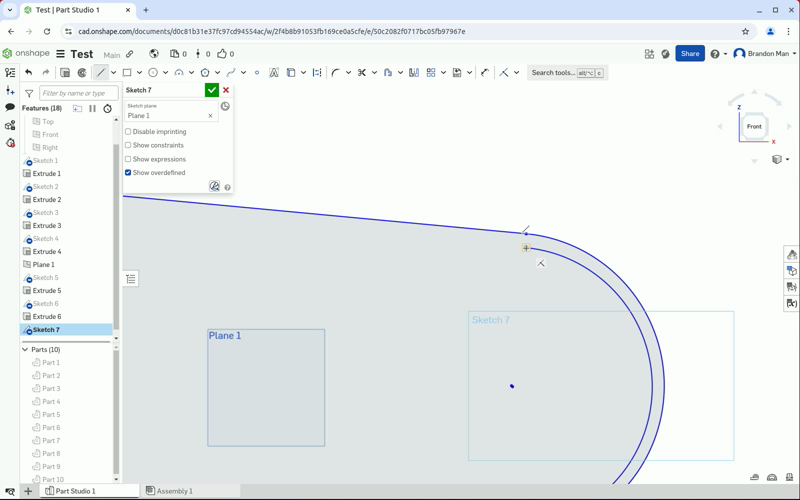
scroll(-6)
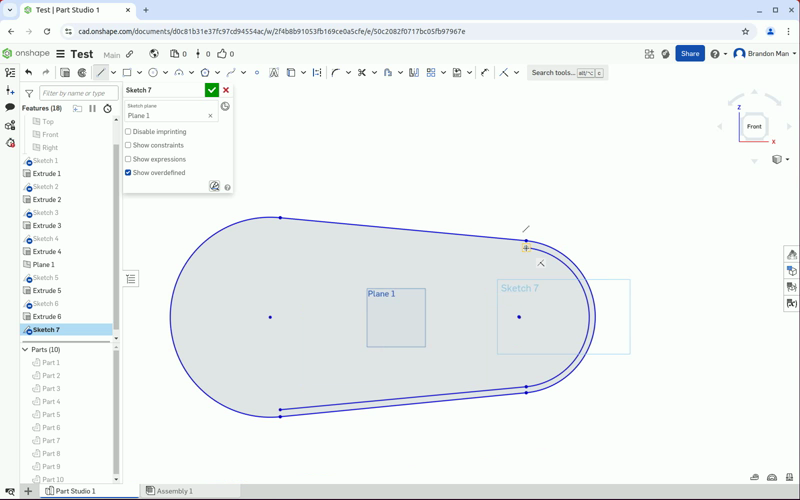
scroll(-6)
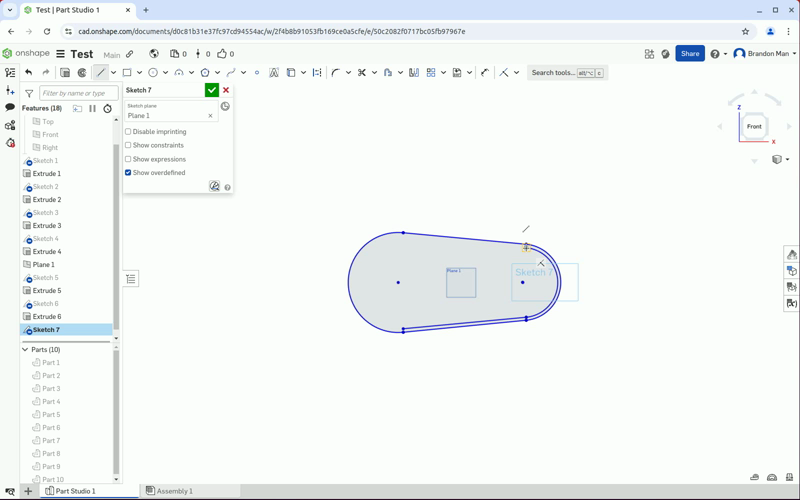
key_down(shift)
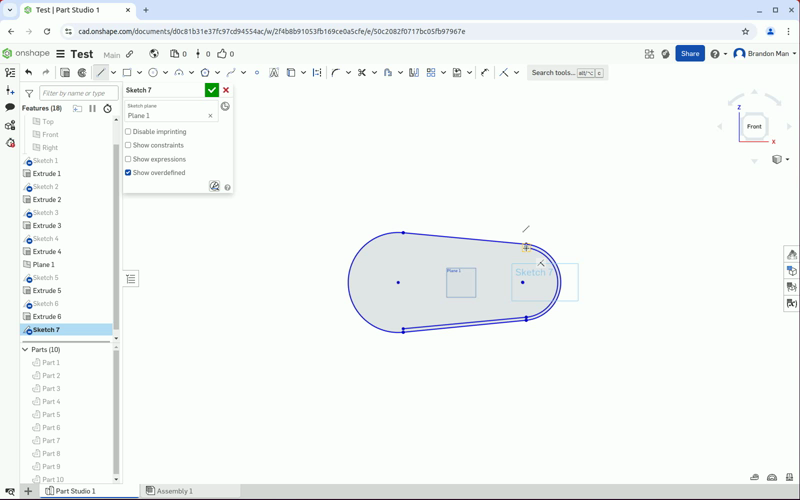
mouse_move(403, 235)
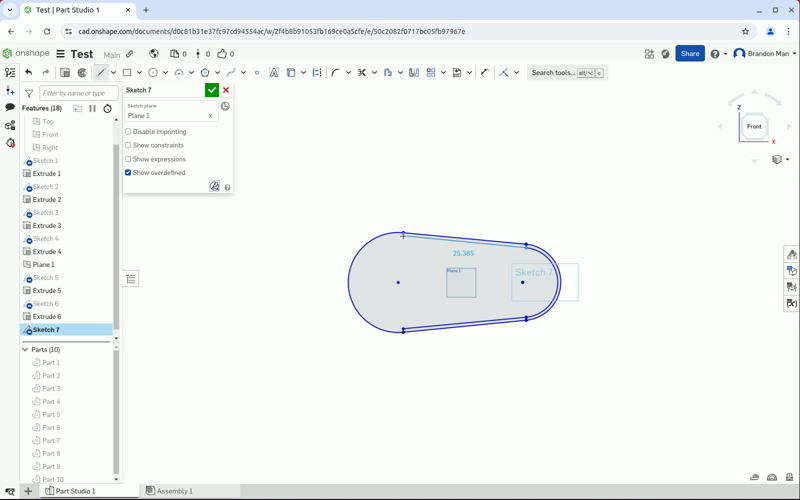
scroll(6)
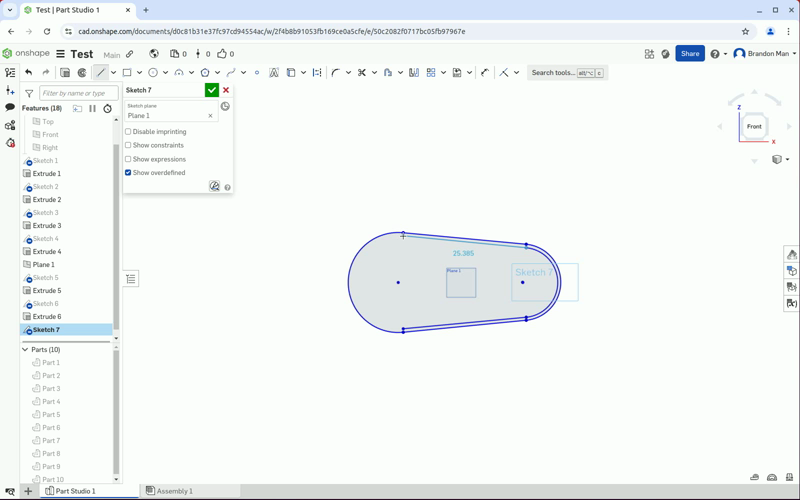
scroll(6)
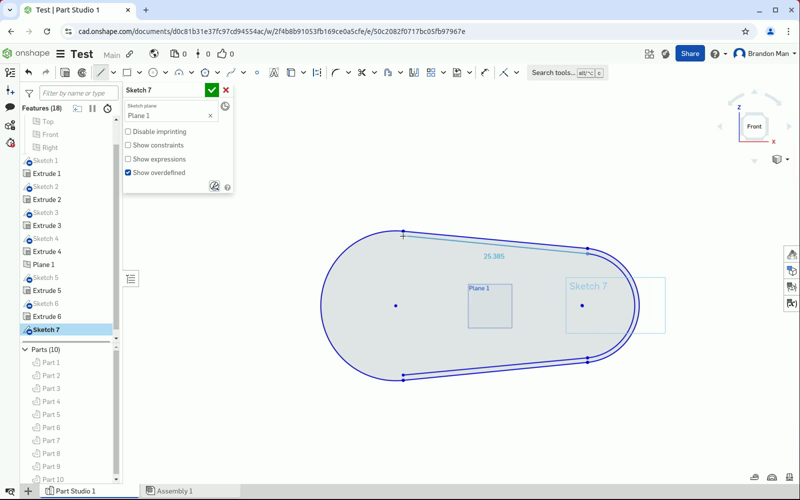
scroll(6)
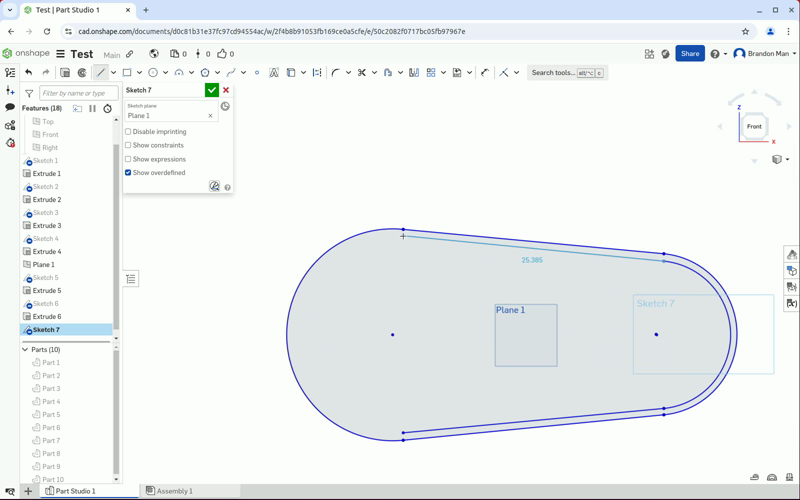
scroll(6)
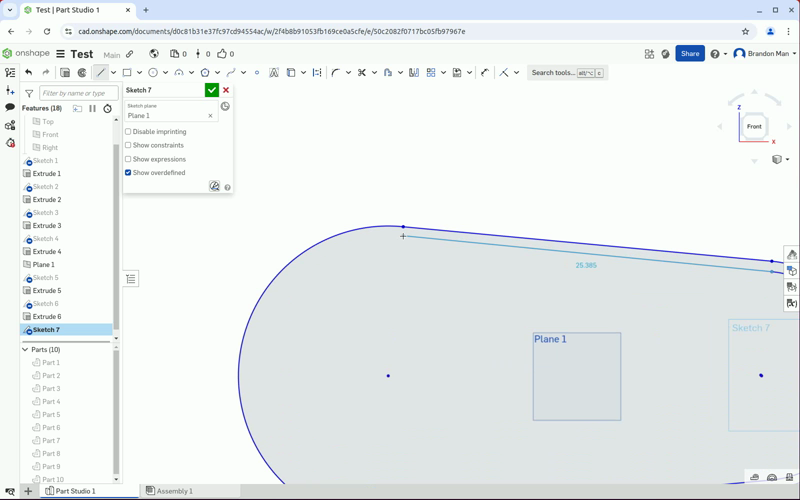
scroll(6)
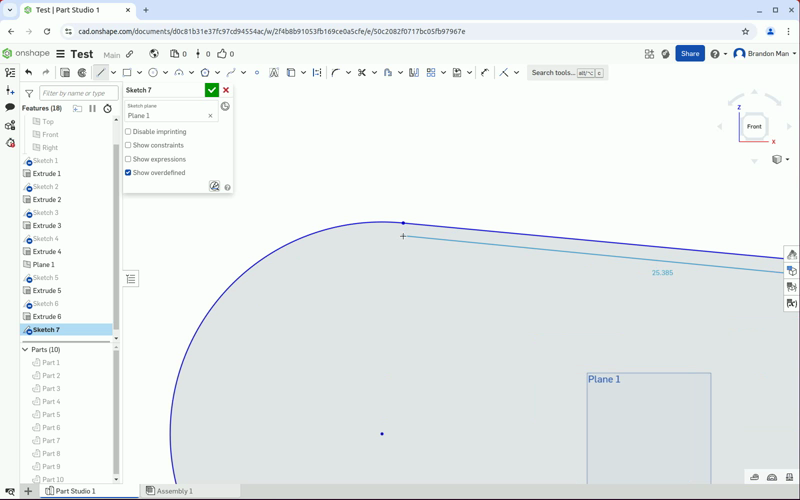
scroll(6)
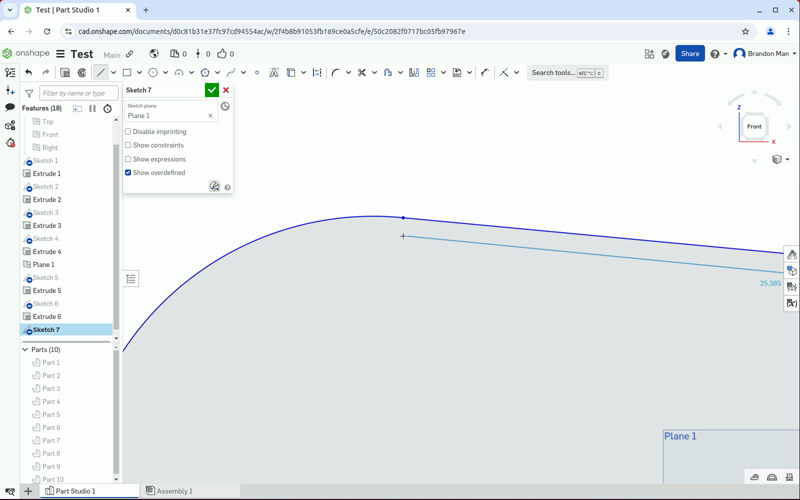
scroll(6)
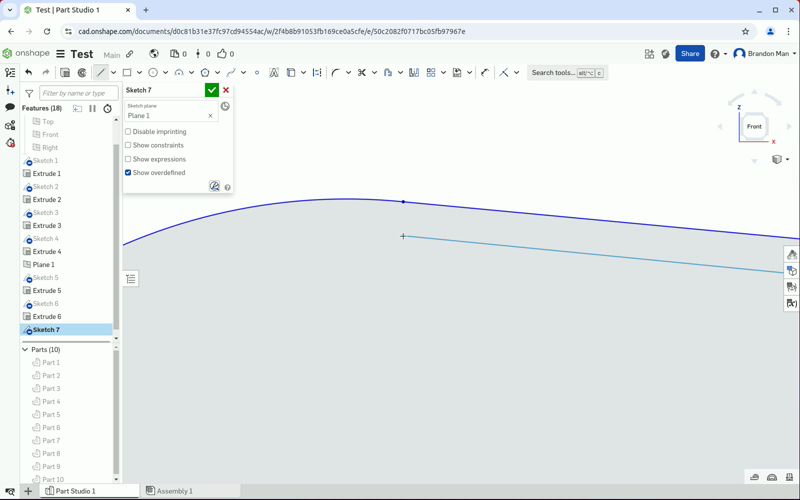
click(403, 235)
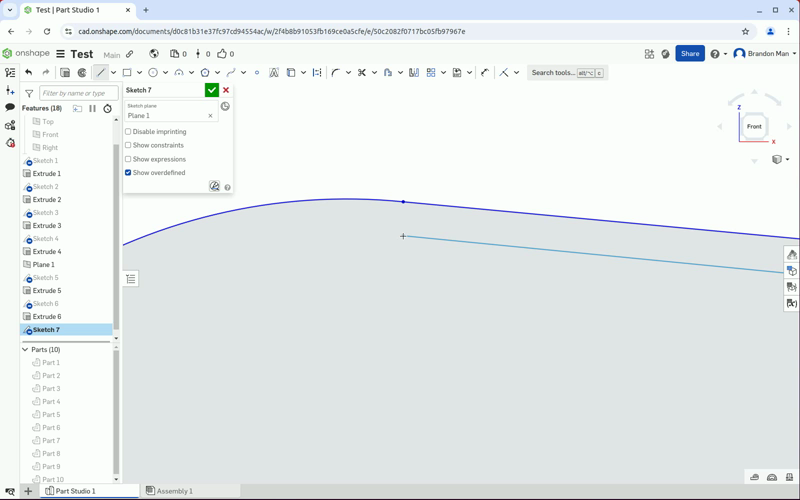
scroll(-6)
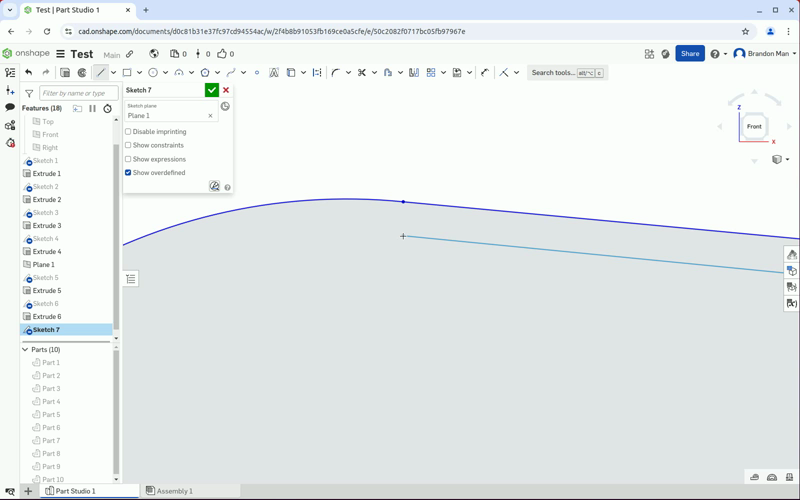
scroll(-6)
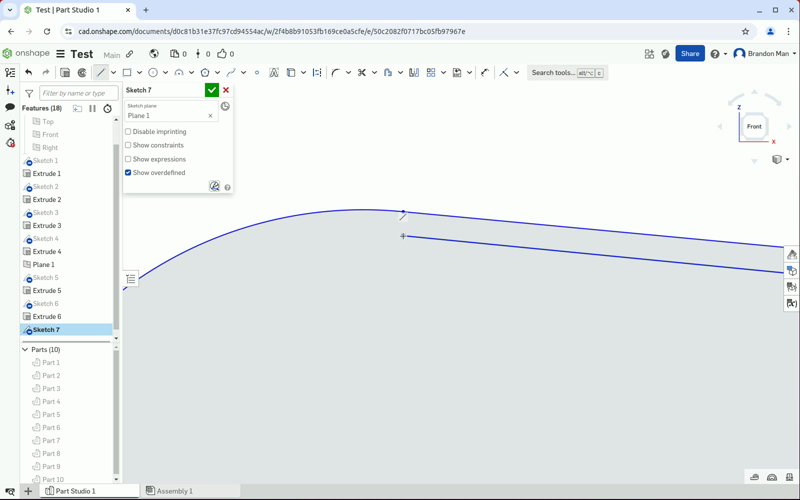
scroll(-6)
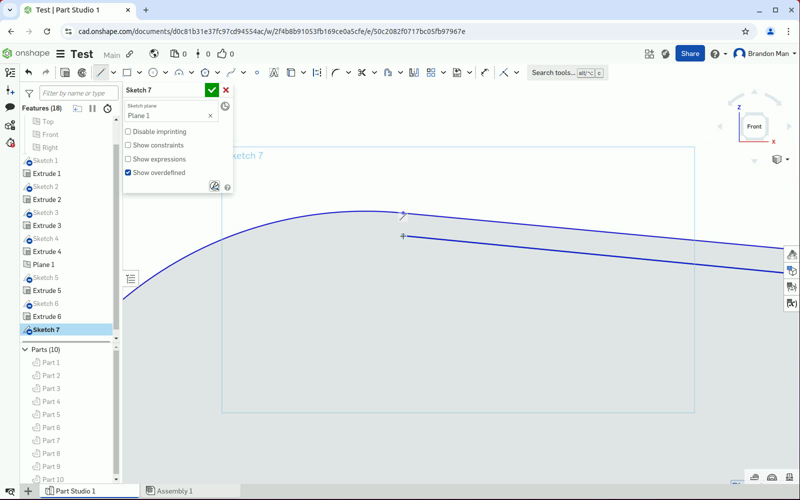
scroll(-6)
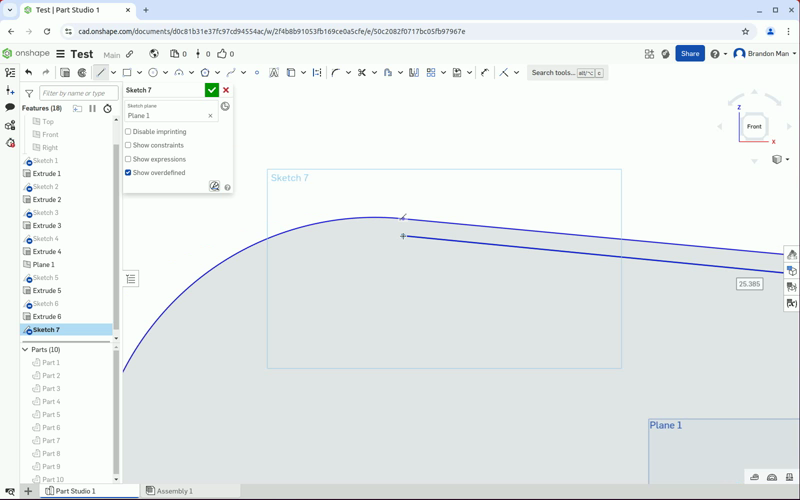
scroll(-6)
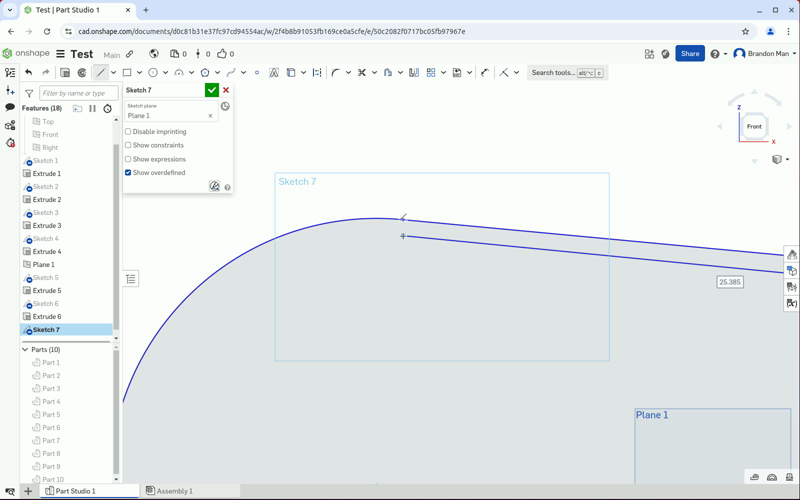
scroll(-6)
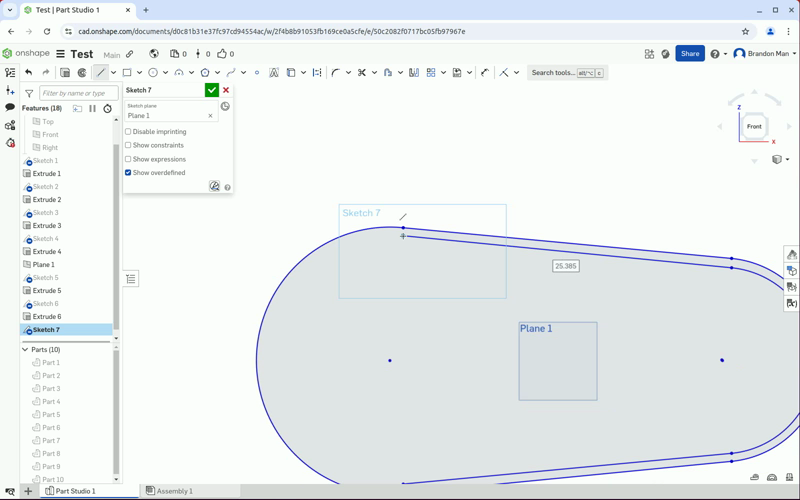
scroll(-6)
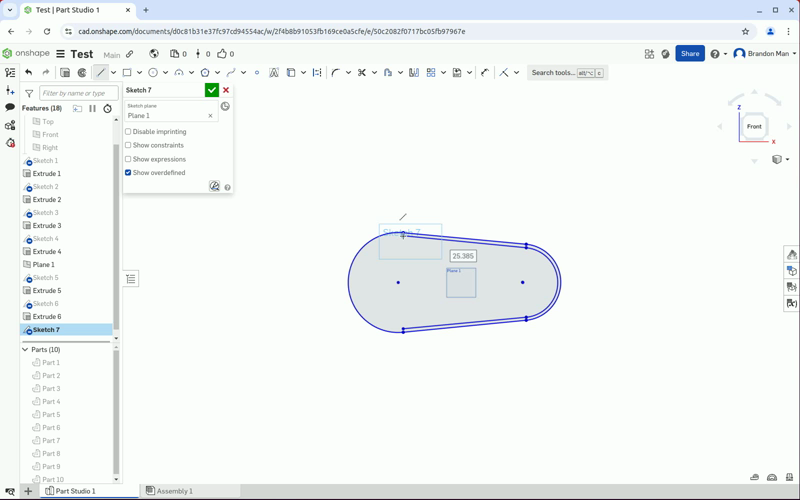
key_up(shift)
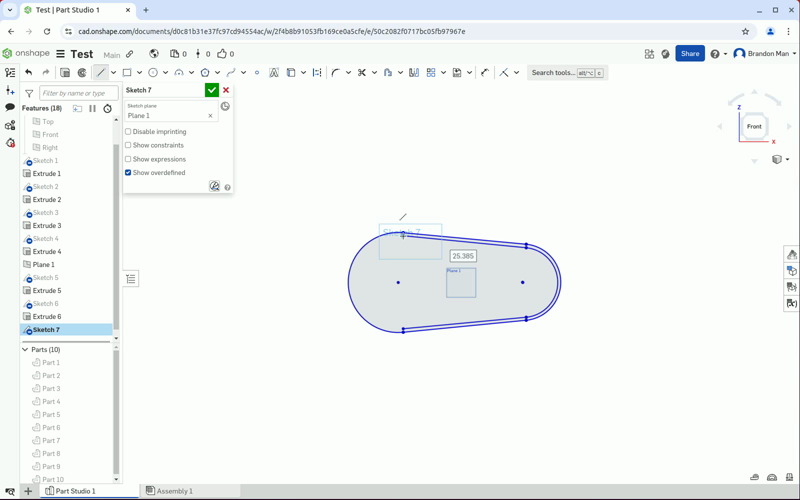
key(esc)
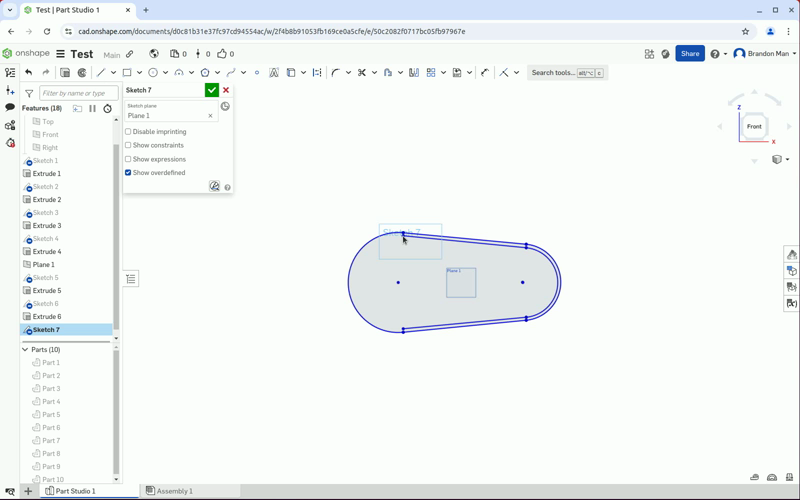
key(a)
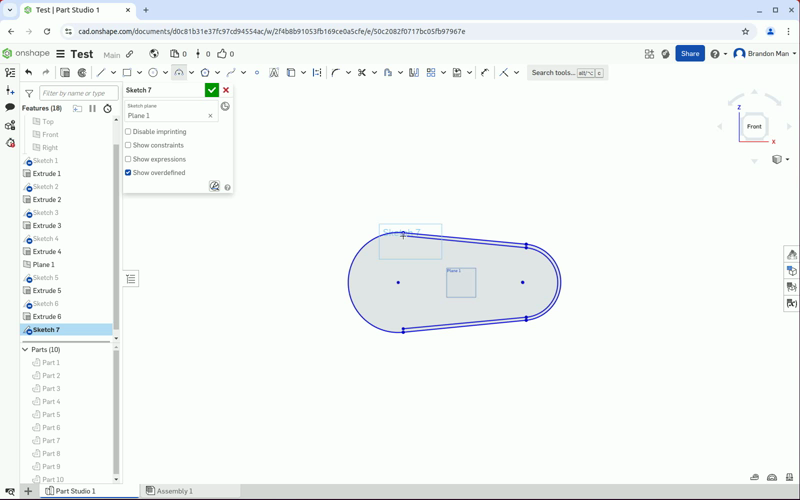
mouse_move(403, 235)
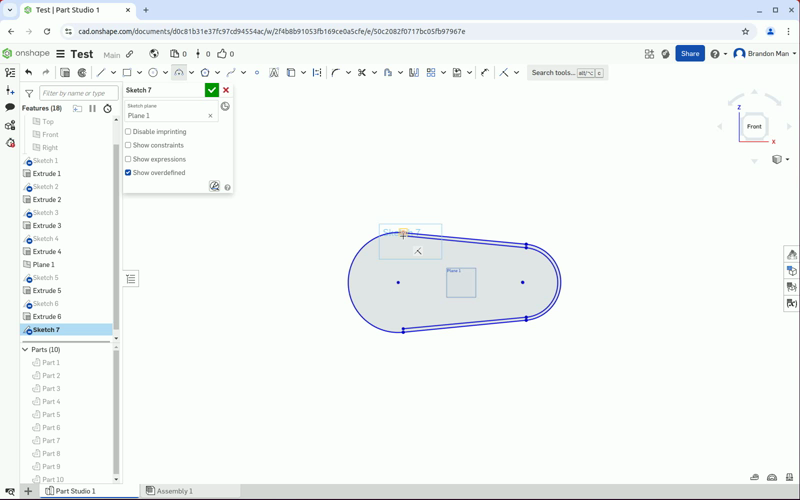
scroll(6)
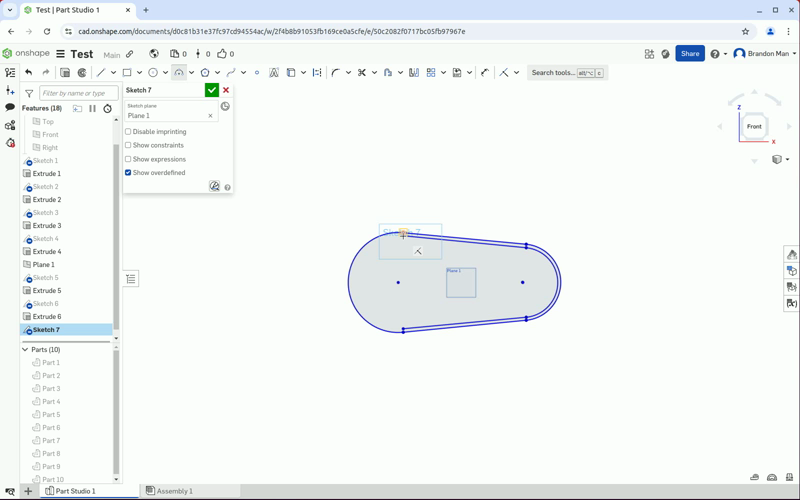
scroll(6)
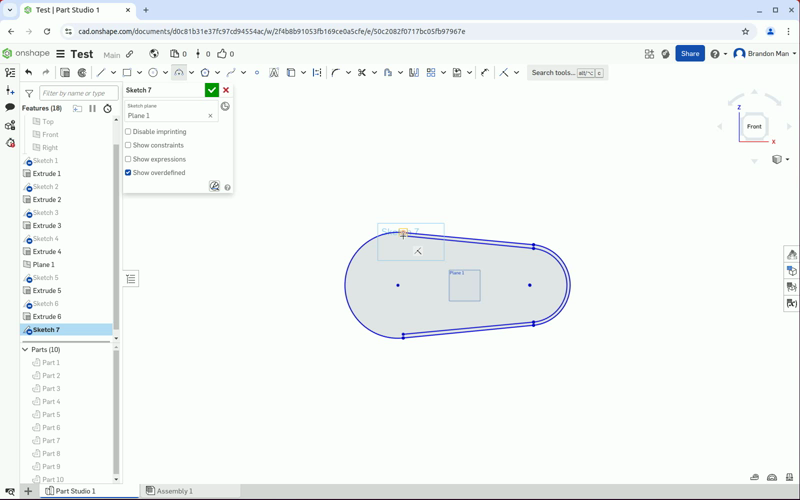
scroll(6)
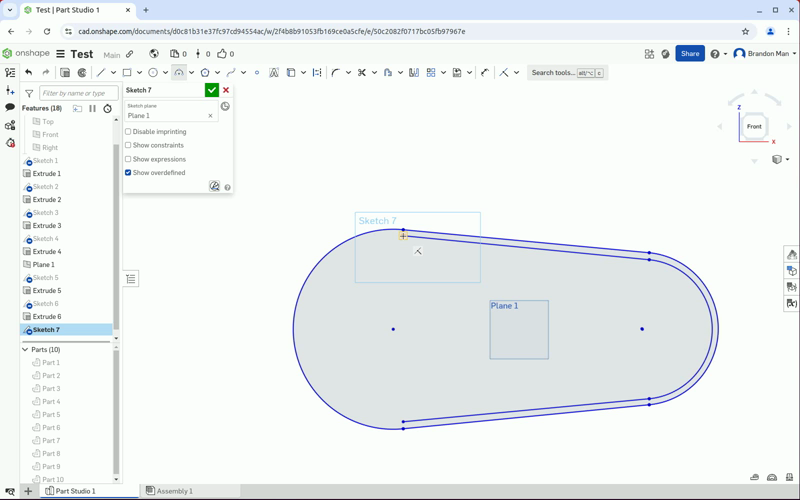
scroll(6)
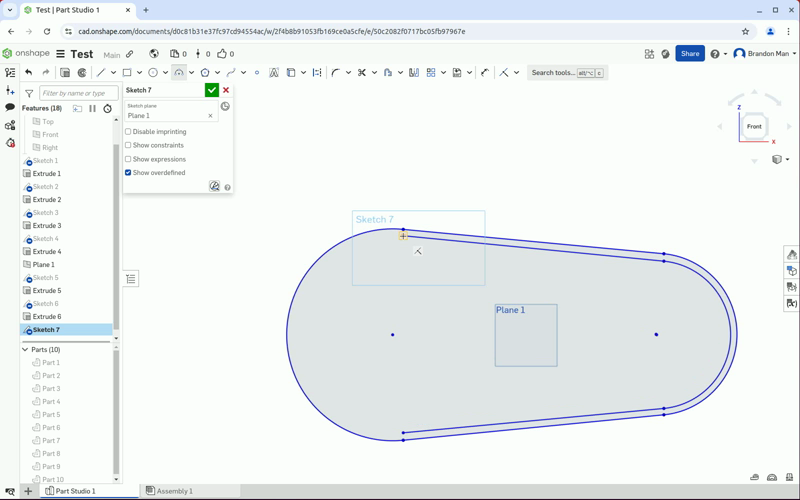
scroll(6)
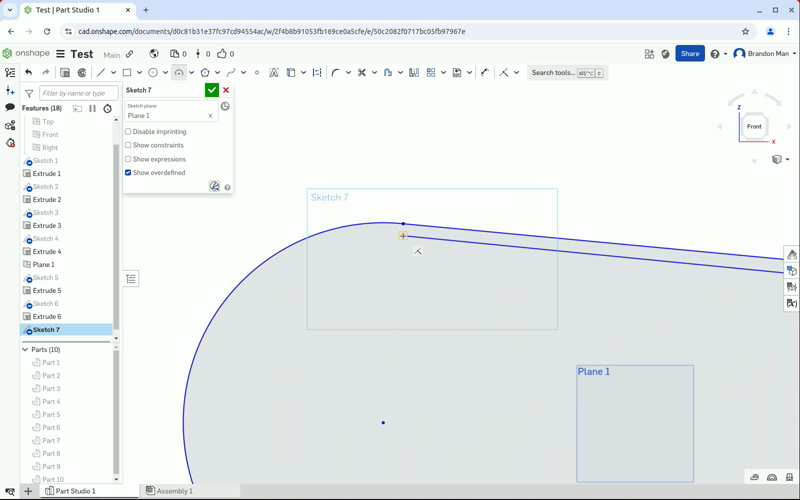
scroll(6)
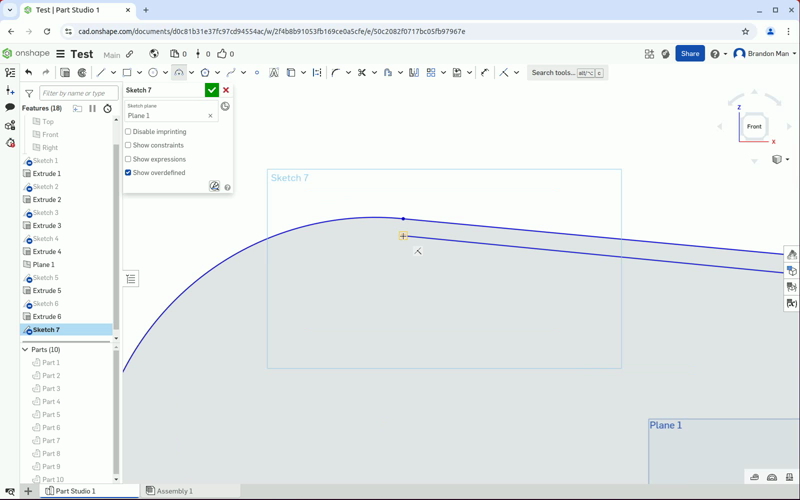
scroll(6)
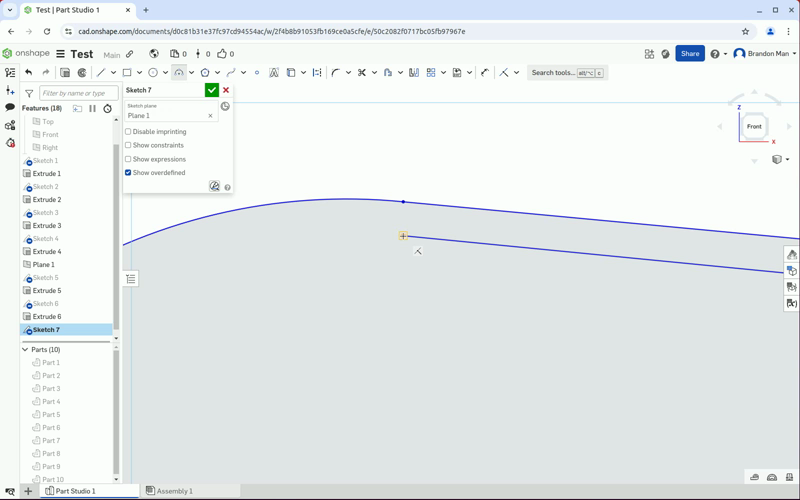
click(403, 235)
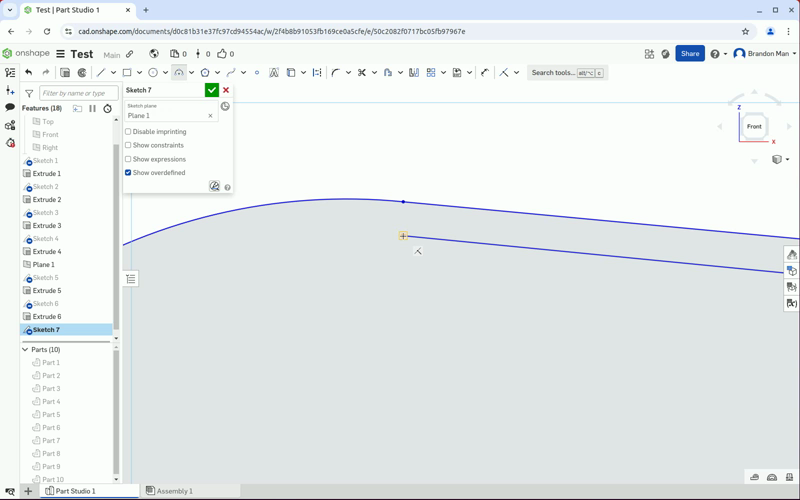
scroll(-6)
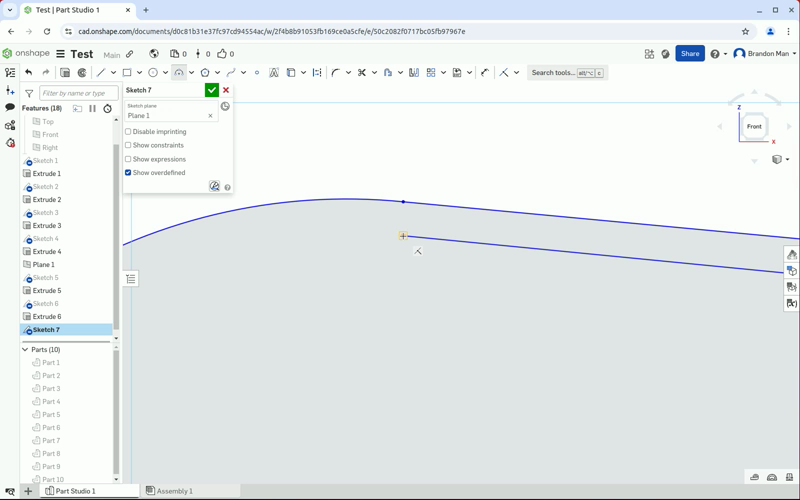
scroll(-6)
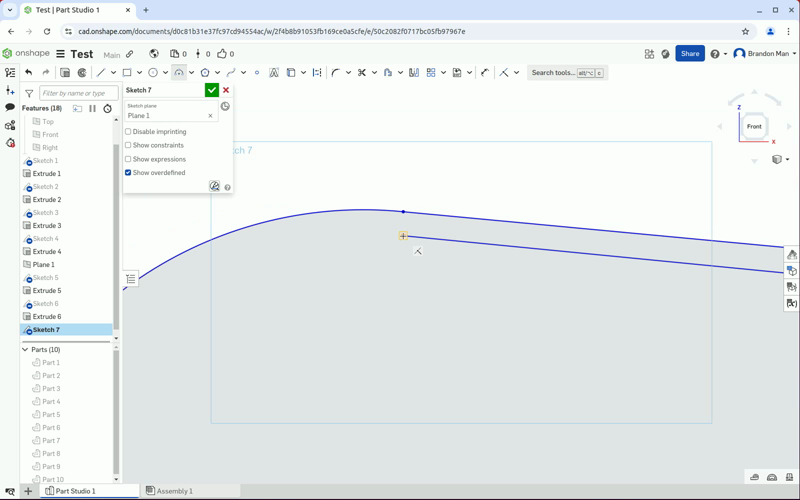
scroll(-6)
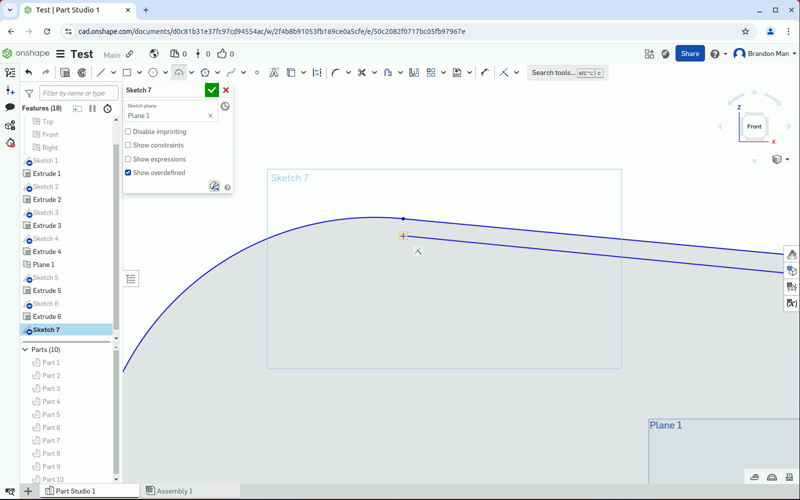
scroll(-6)
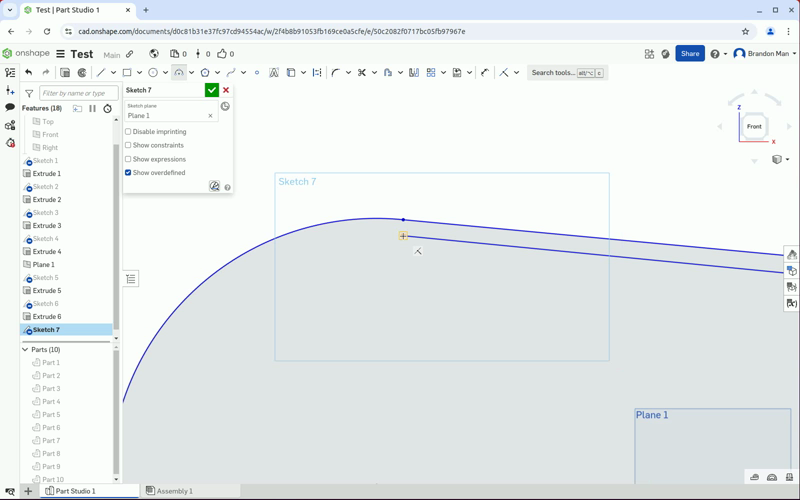
scroll(-6)
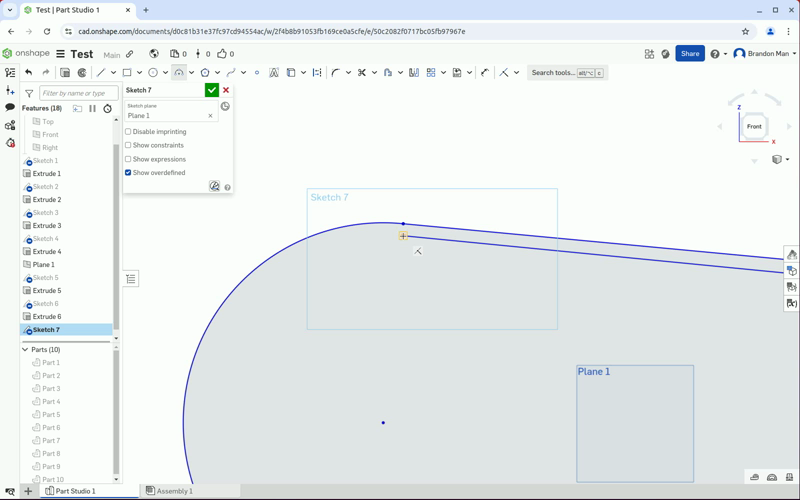
scroll(-6)
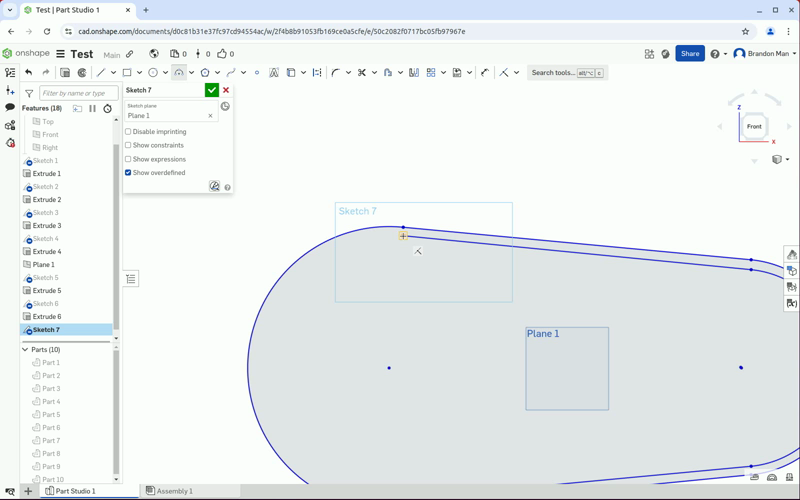
scroll(-6)
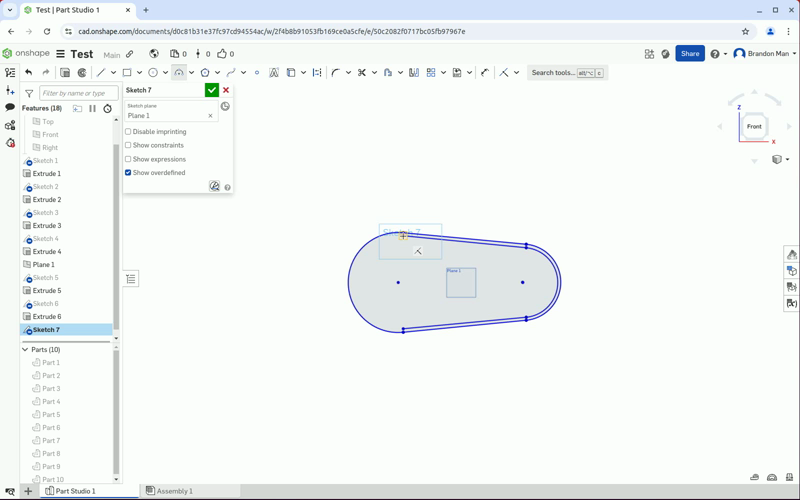
mouse_move(403, 328)
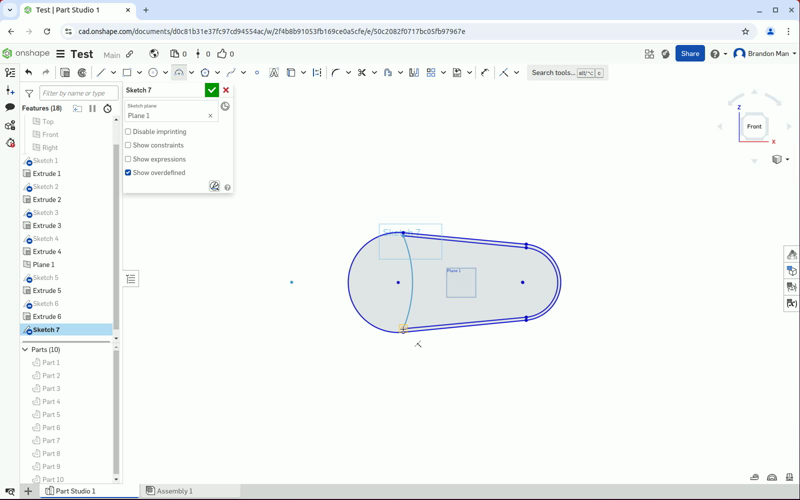
scroll(6)
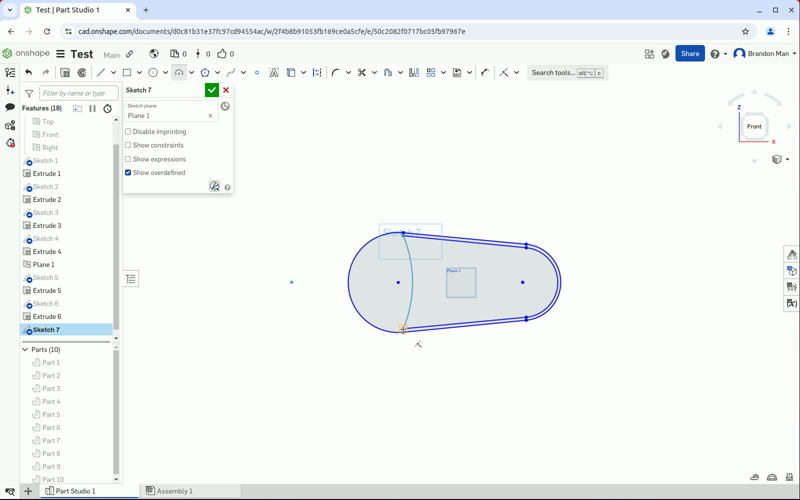
scroll(6)
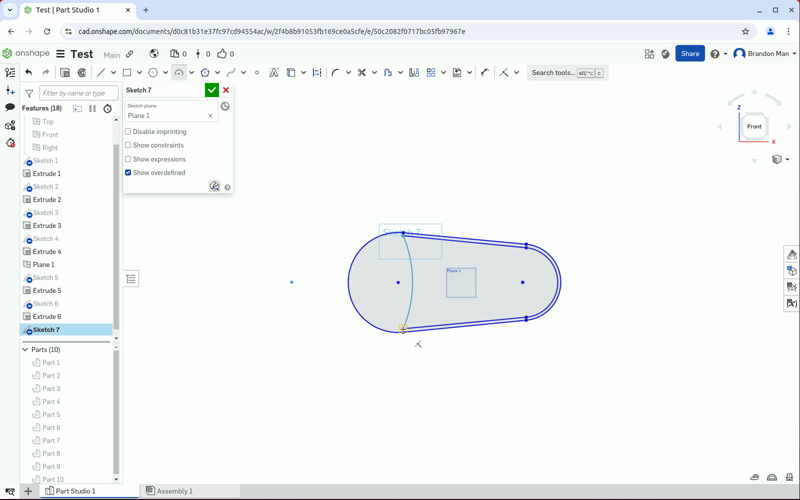
scroll(6)
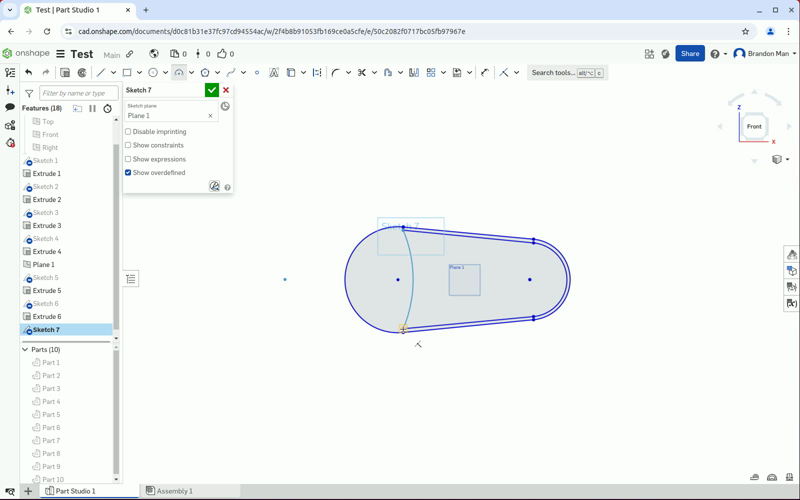
scroll(6)
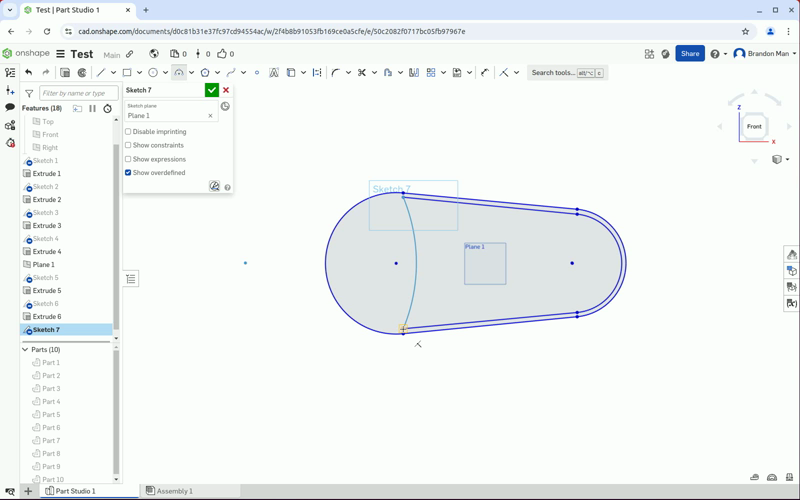
scroll(6)
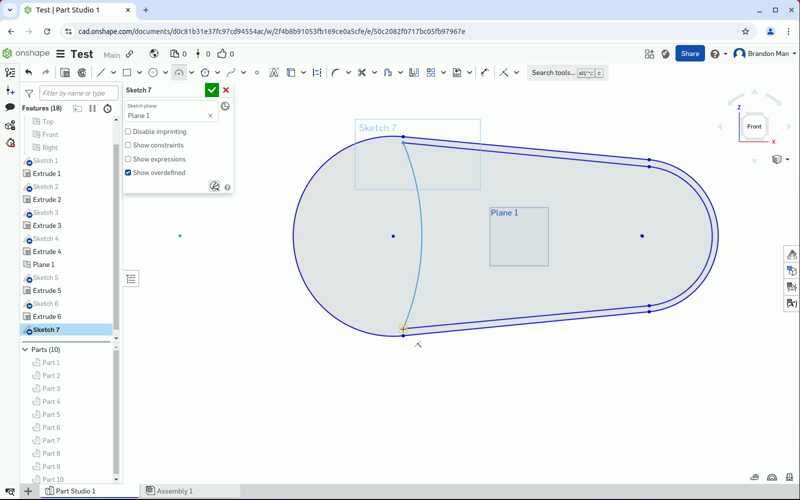
scroll(6)
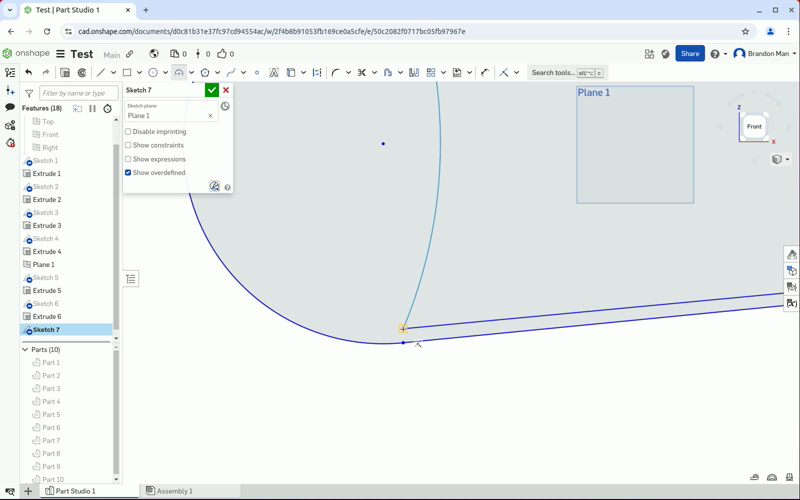
scroll(6)
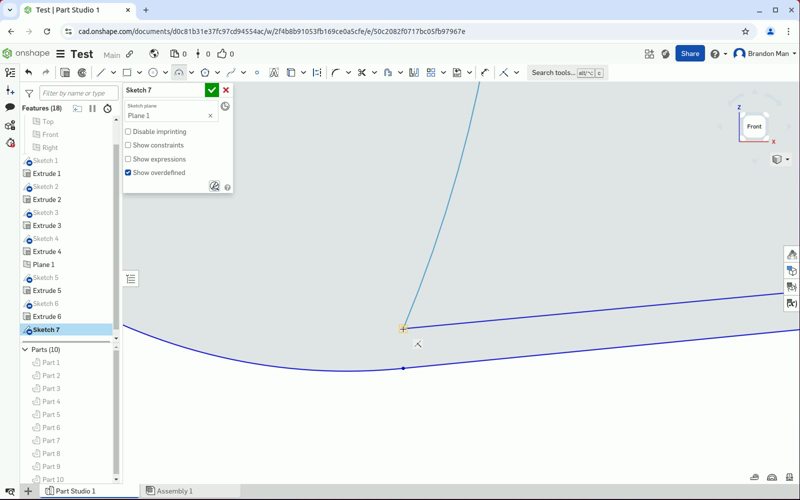
click(403, 328)
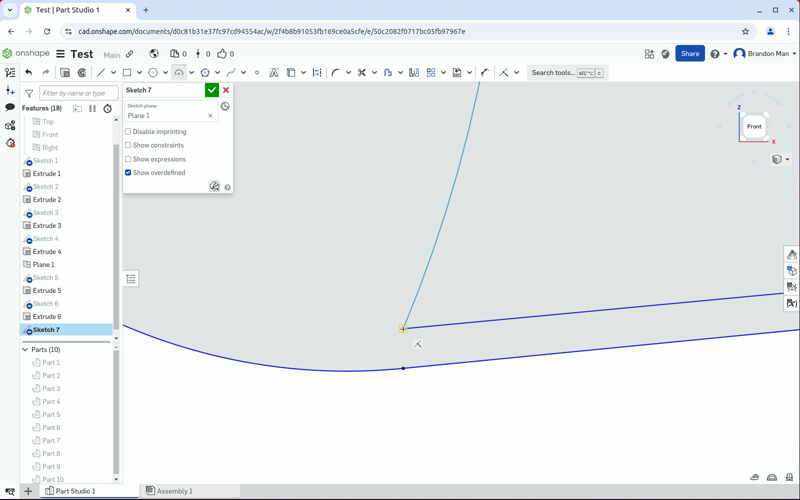
scroll(-6)
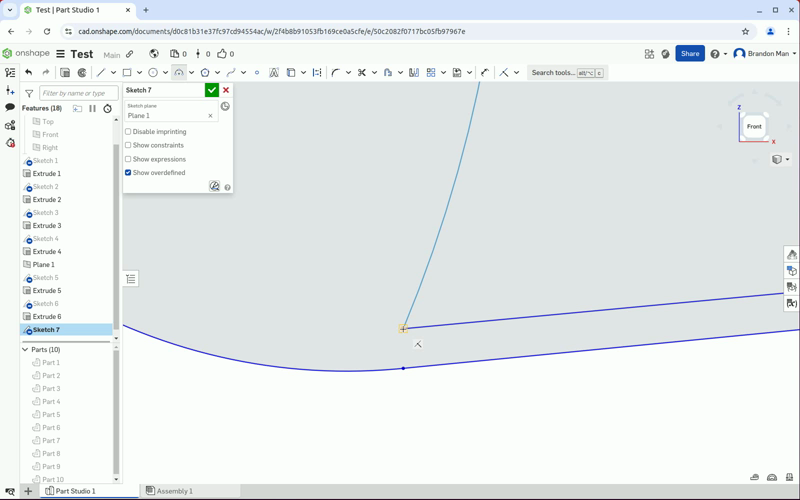
scroll(-6)
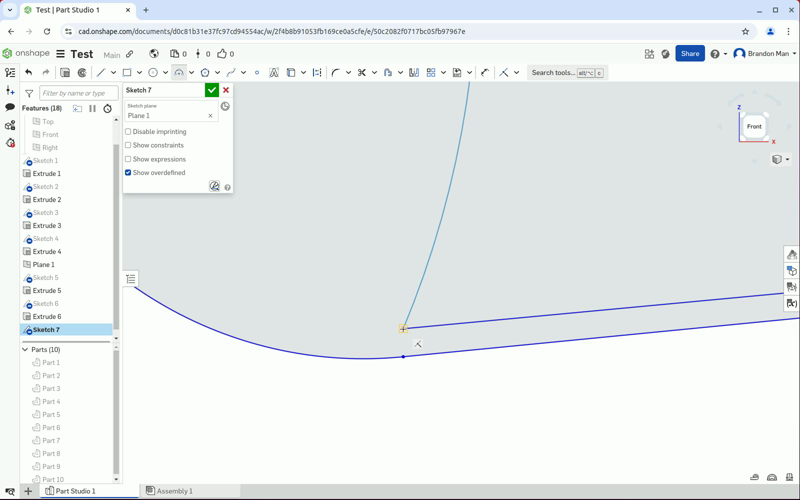
scroll(-6)
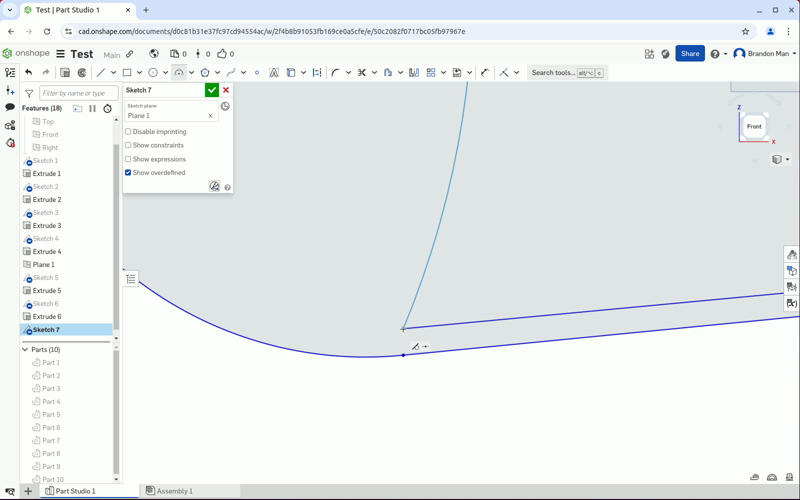
scroll(-6)
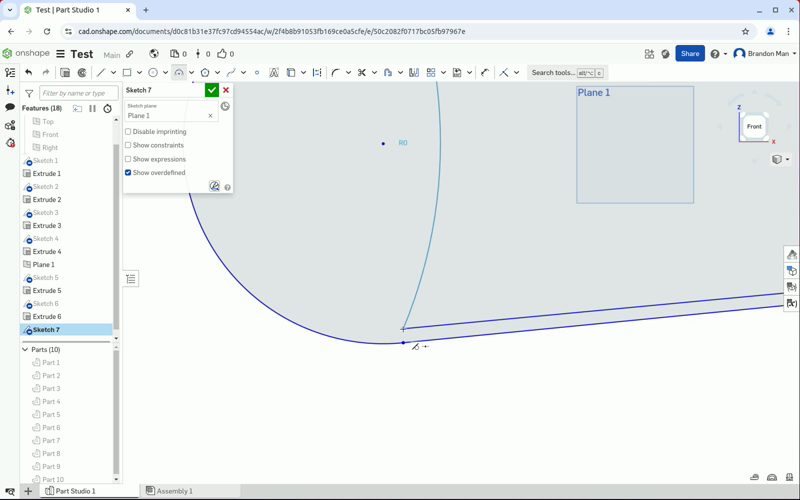
scroll(-6)
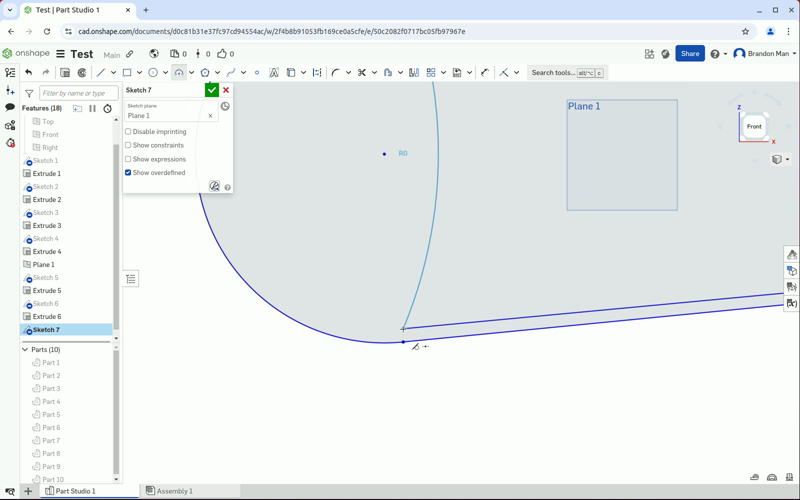
scroll(-6)
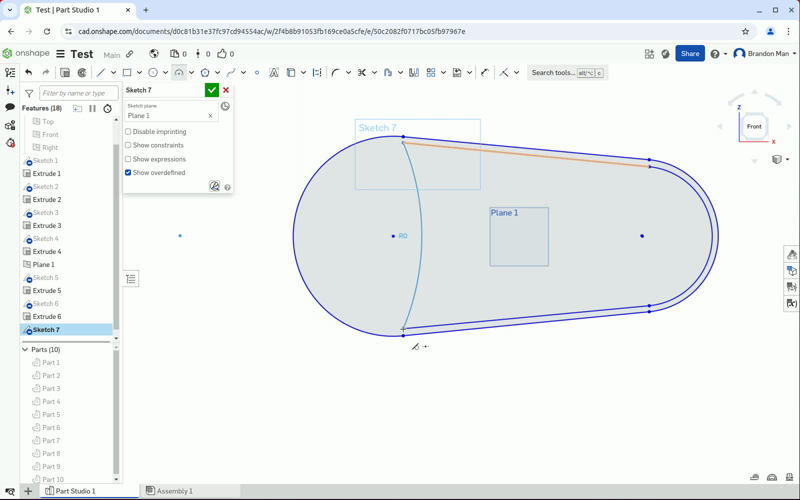
scroll(-6)
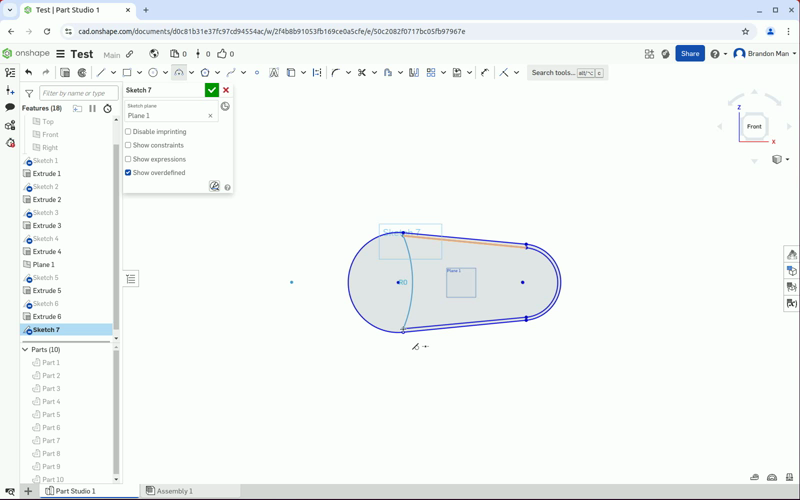
key_down(shift)
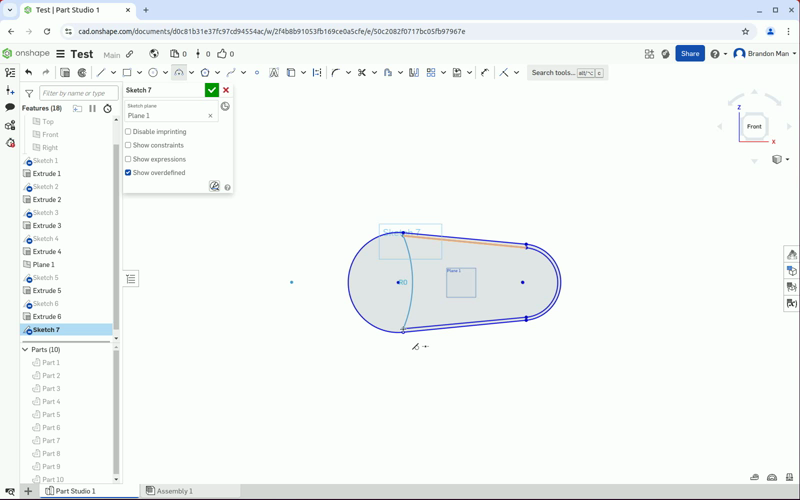
mouse_move(352, 282)
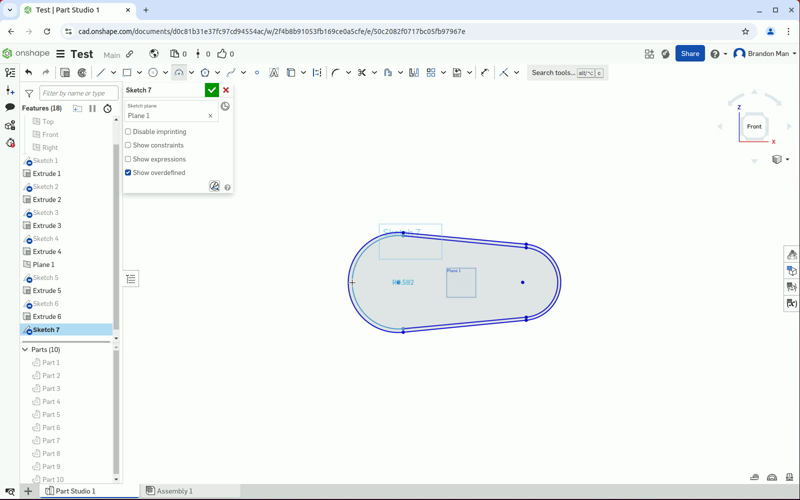
scroll(6)
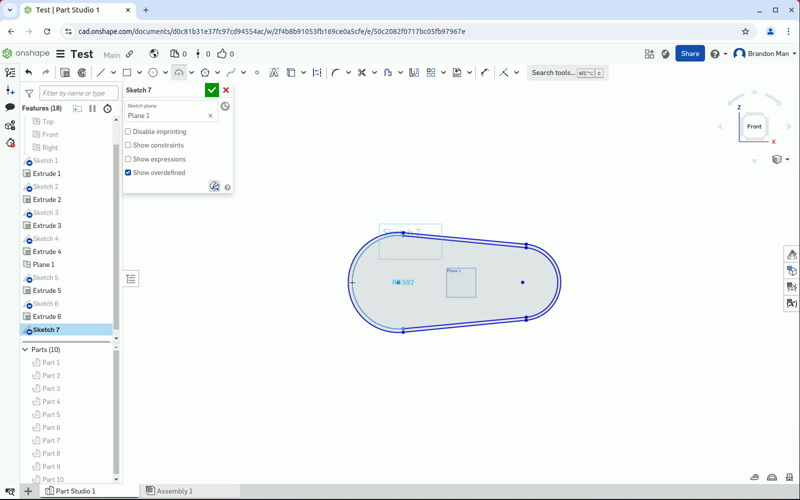
scroll(6)
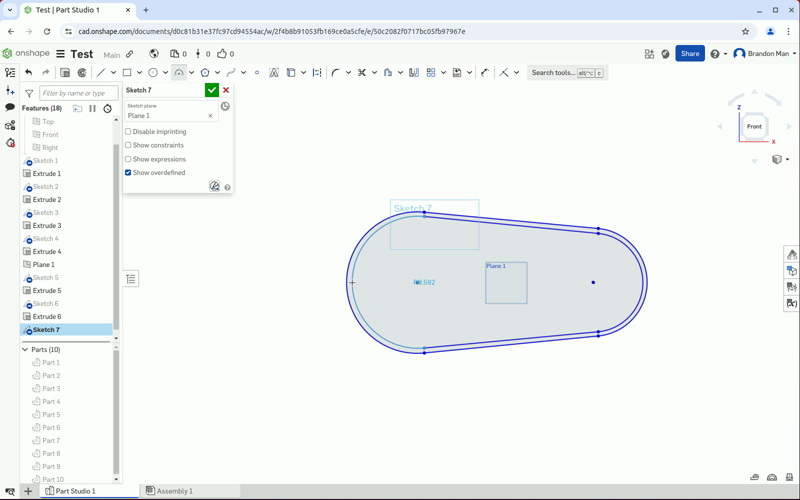
scroll(6)
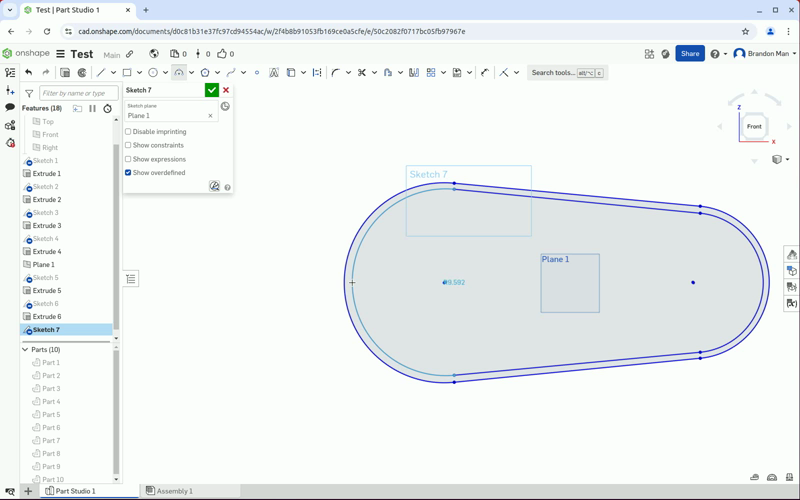
scroll(6)
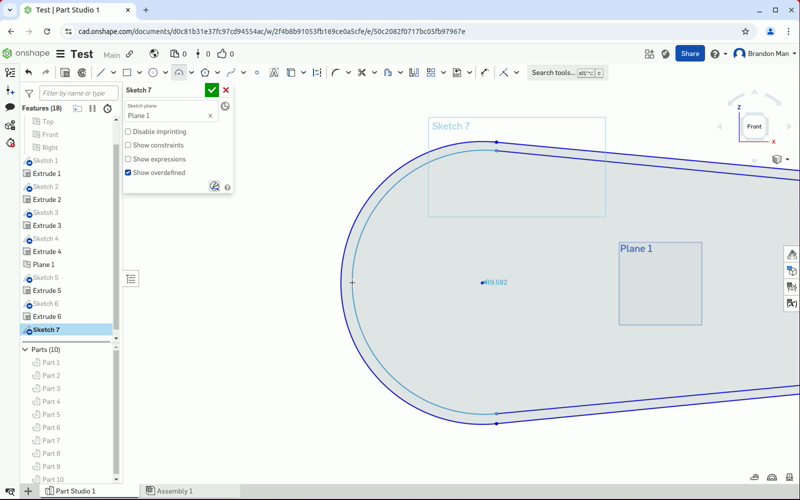
scroll(6)
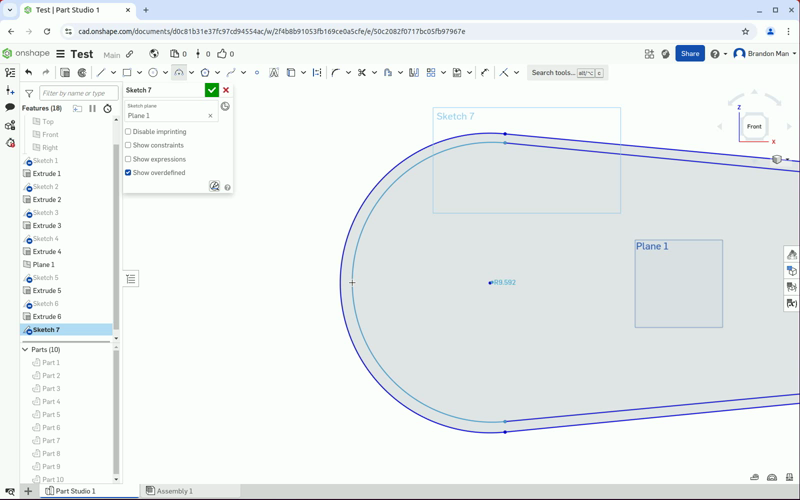
scroll(6)
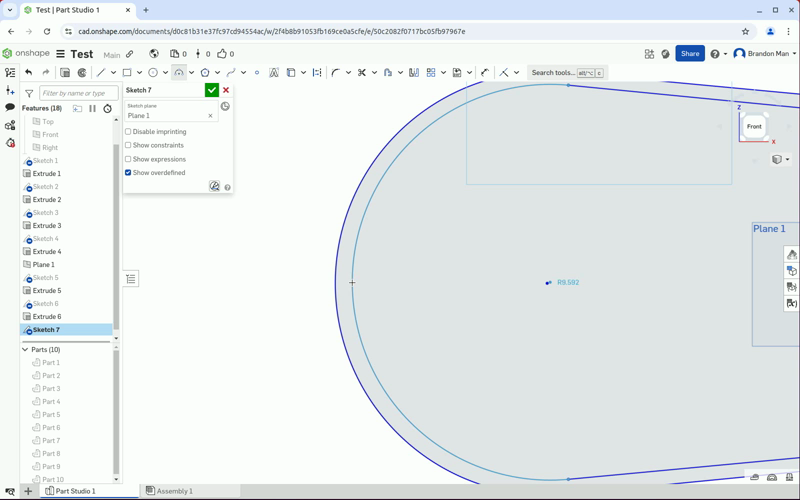
scroll(6)
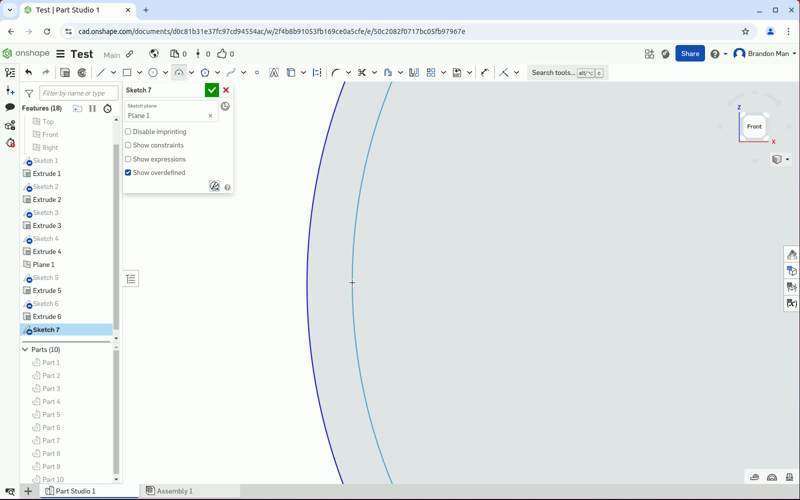
click(352, 282)
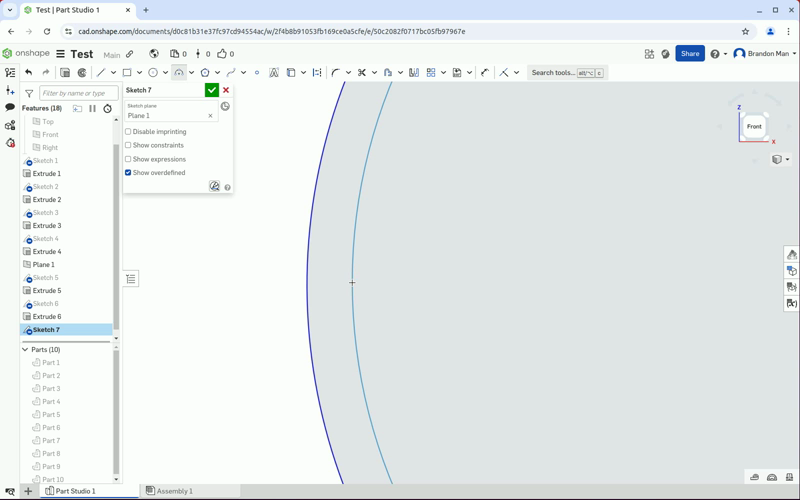
scroll(-6)
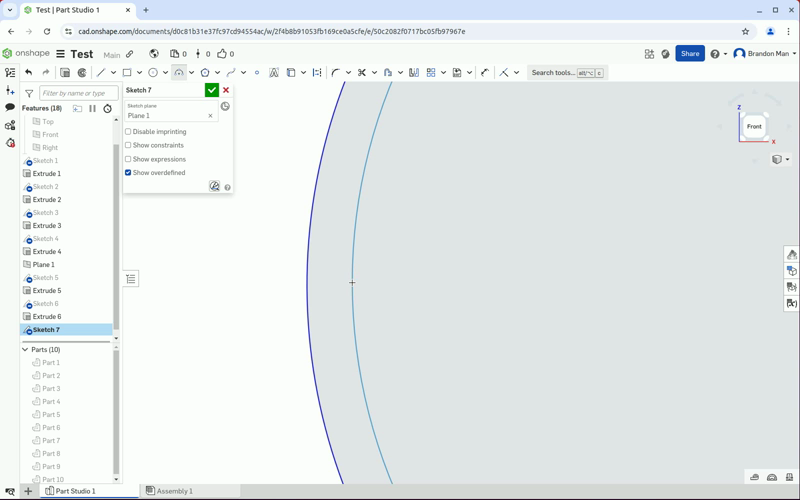
scroll(-6)
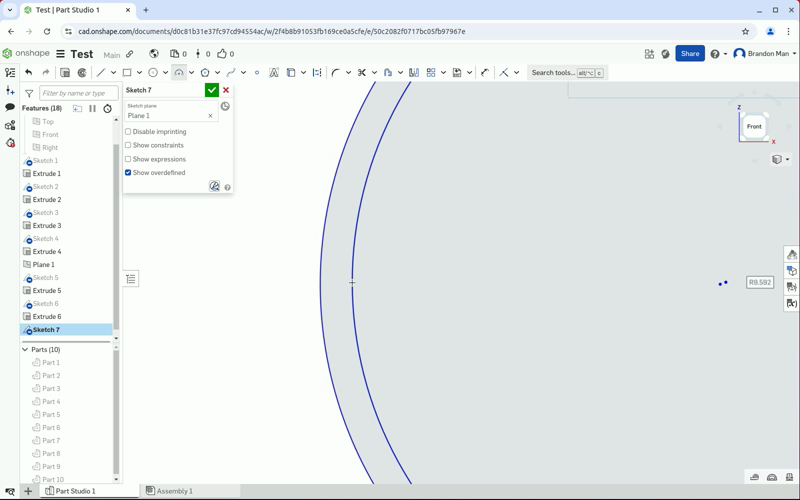
scroll(-6)
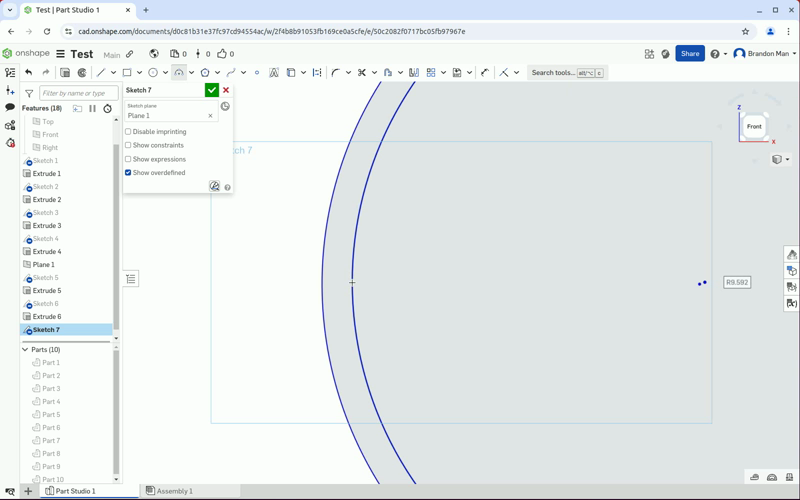
scroll(-6)
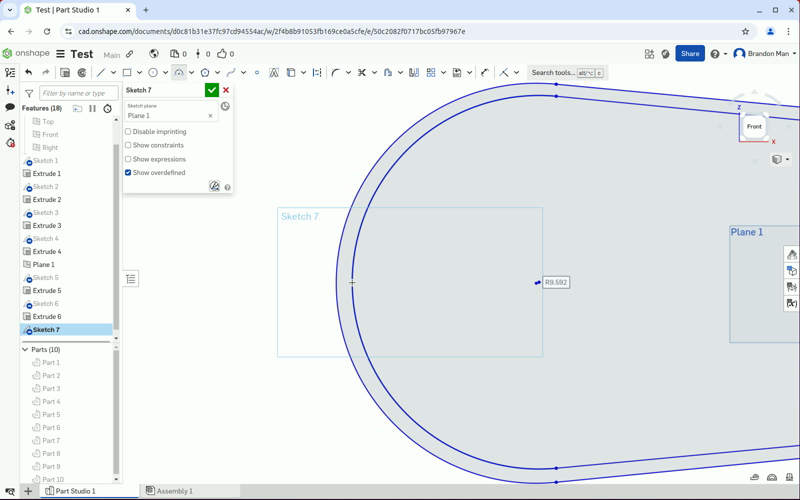
scroll(-6)
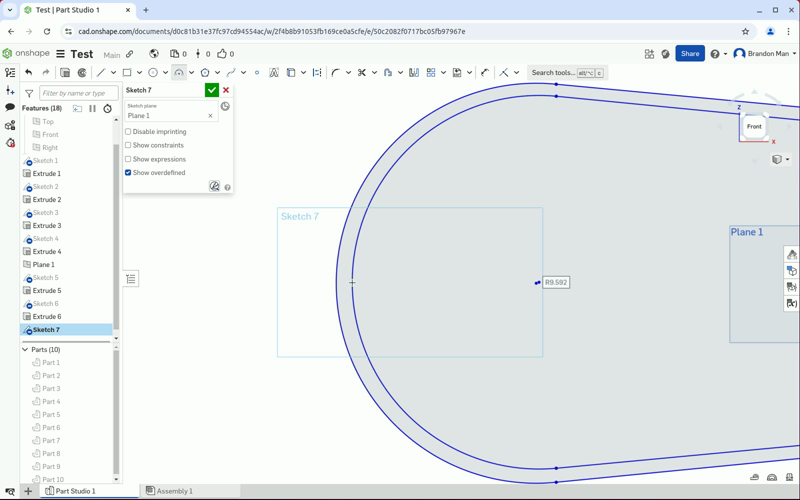
scroll(-6)
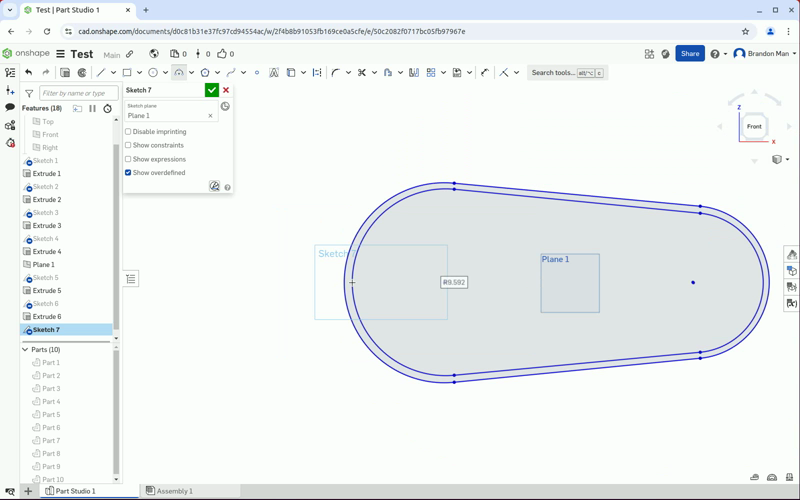
scroll(-6)
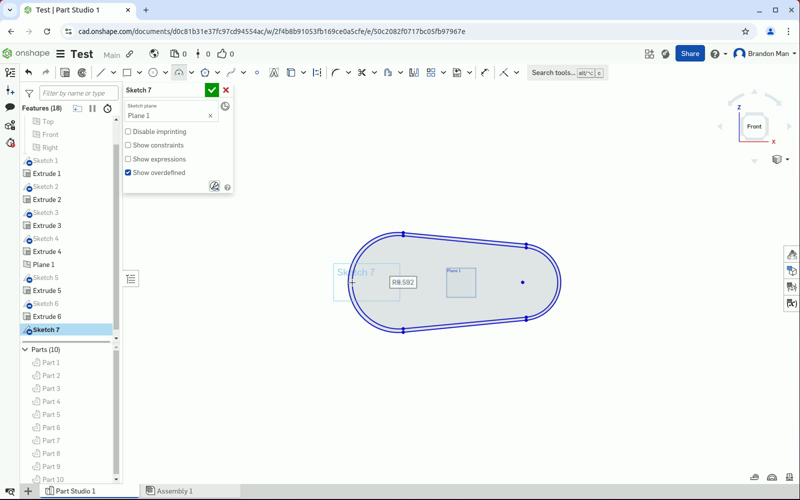
key_up(shift)
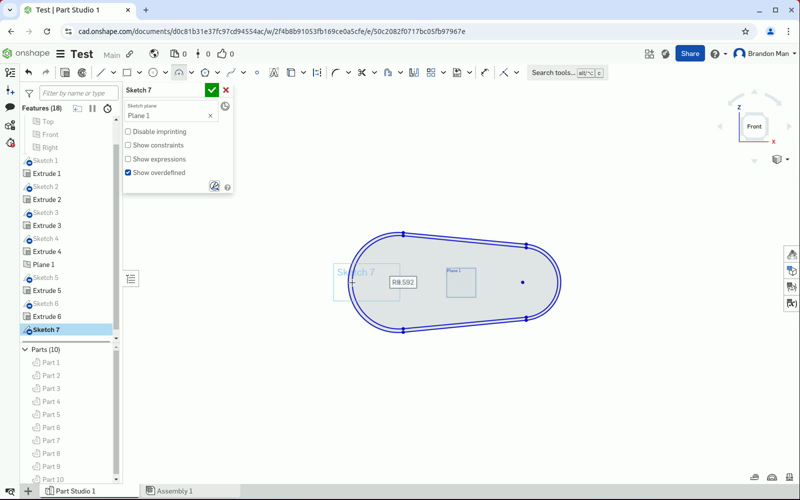
key(esc)
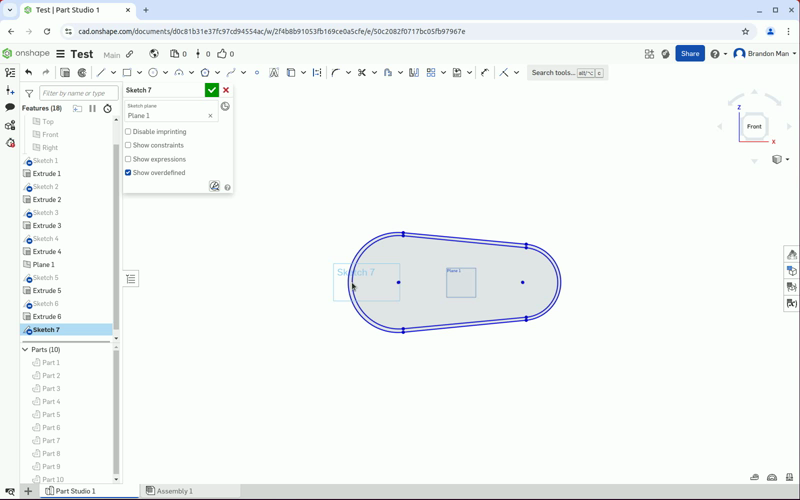
mouse_move(468, 240)
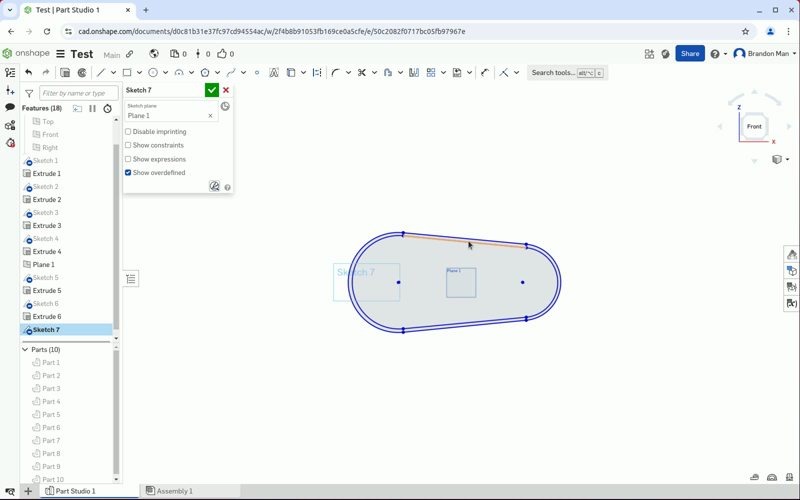
scroll(6)
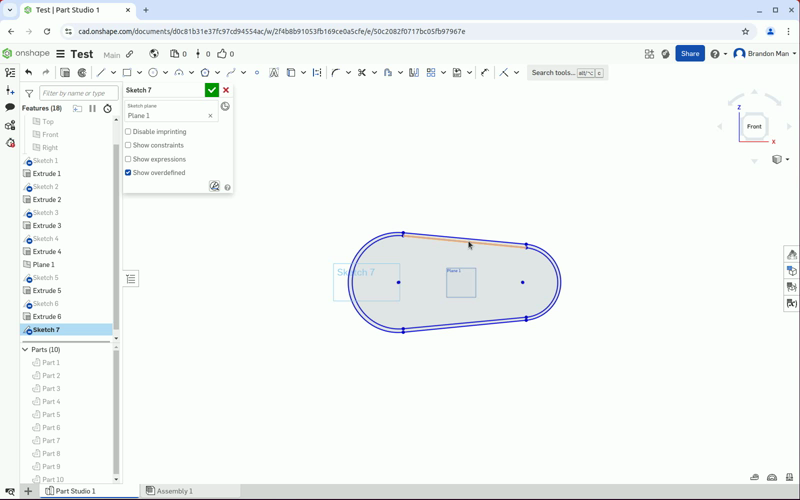
scroll(6)
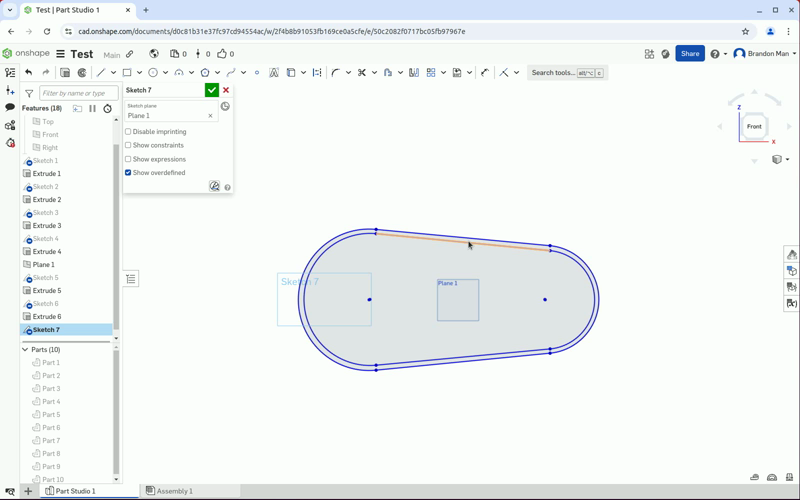
scroll(6)
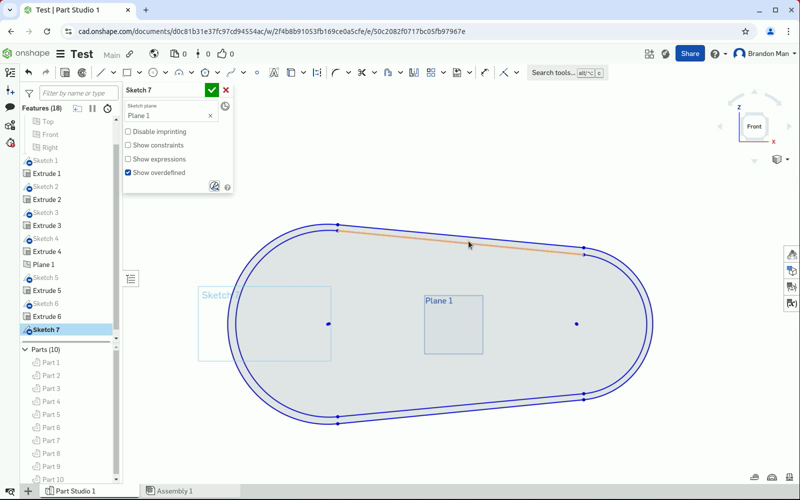
scroll(6)
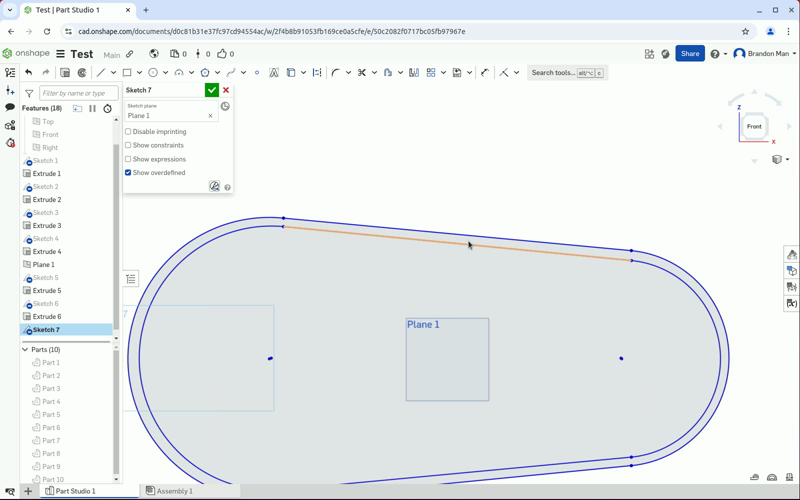
scroll(6)
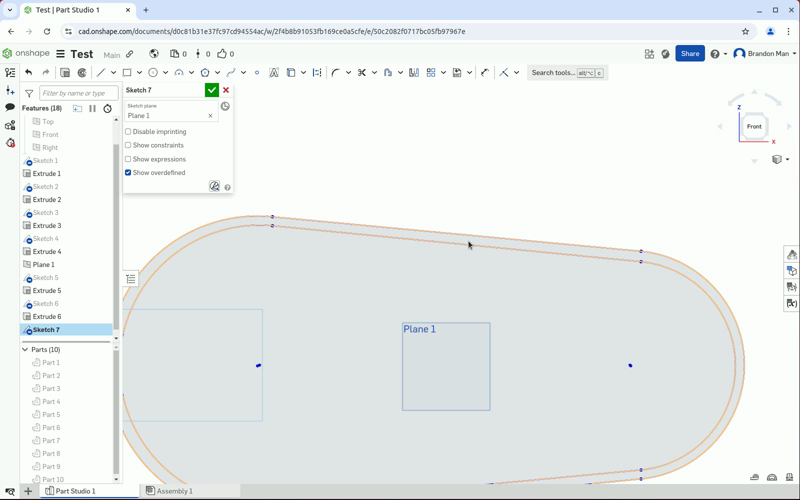
scroll(6)
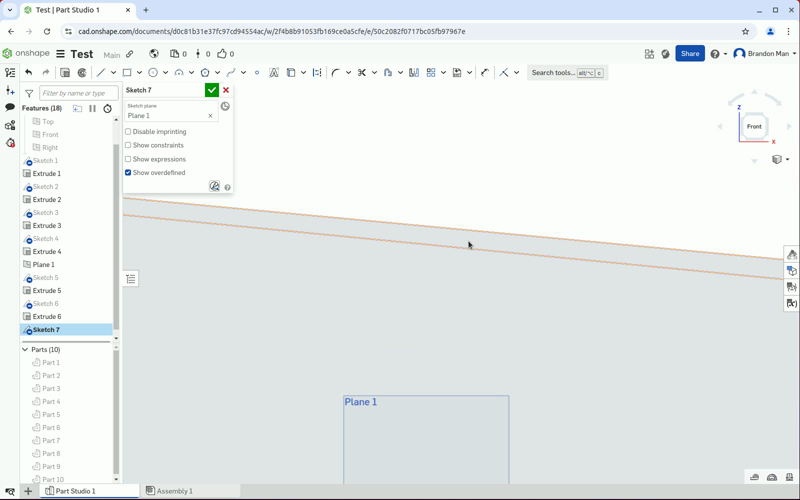
scroll(6)
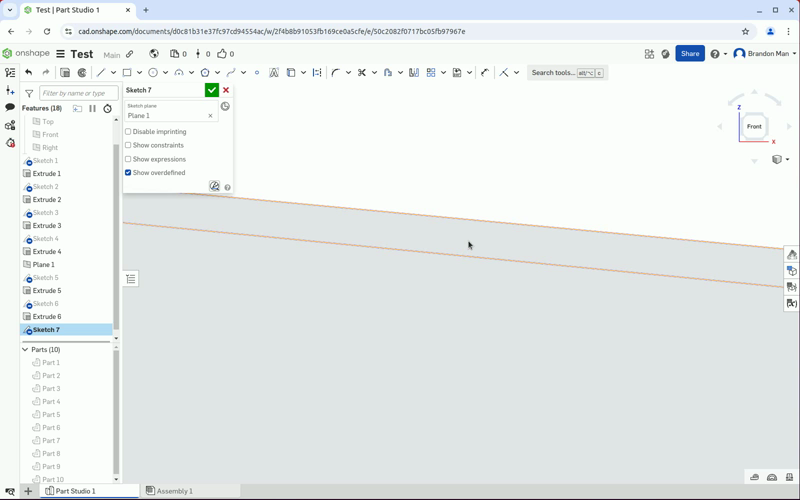
click(468, 240)
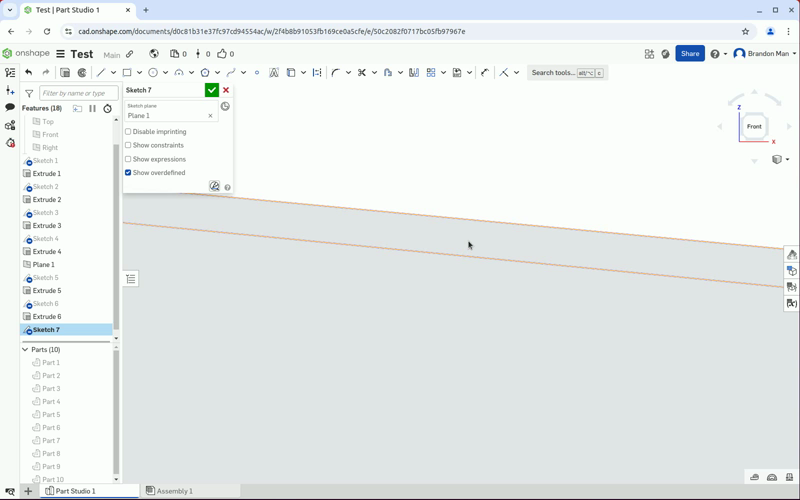
scroll(-6)
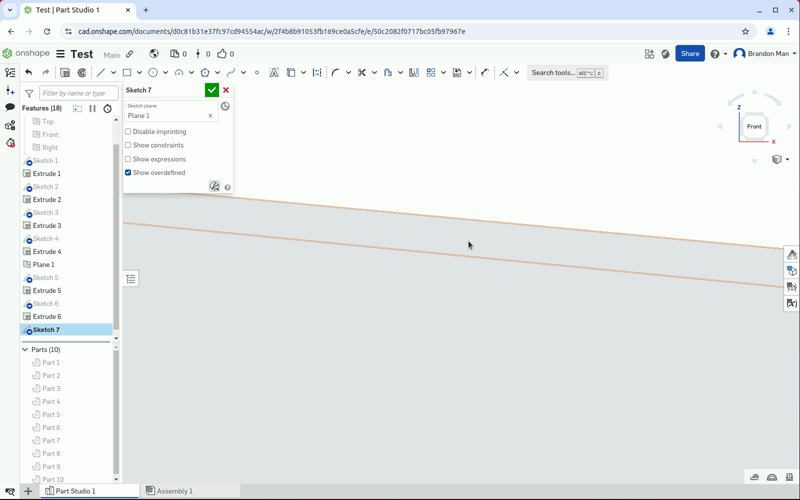
scroll(-6)
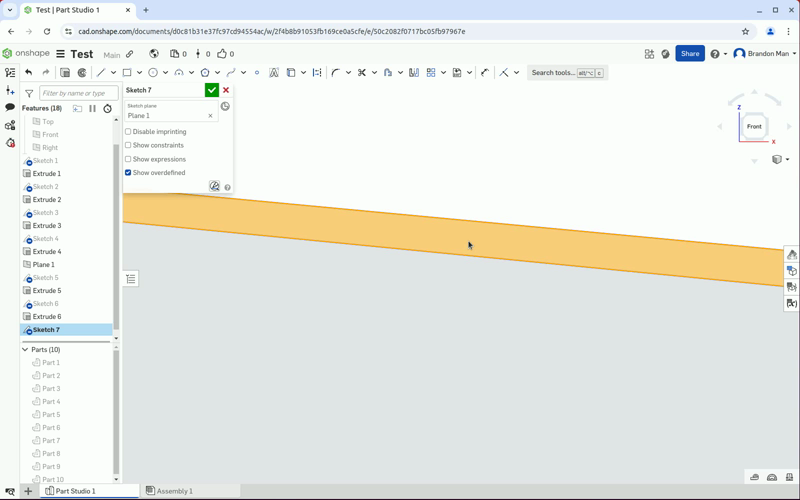
scroll(-6)
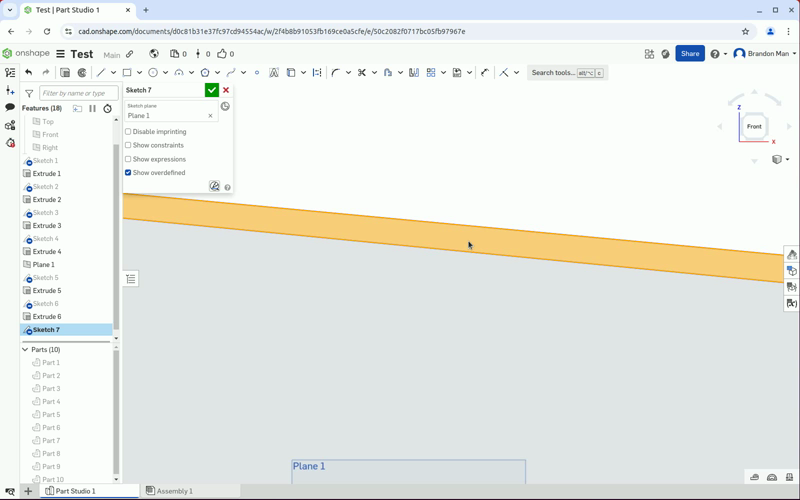
scroll(-6)
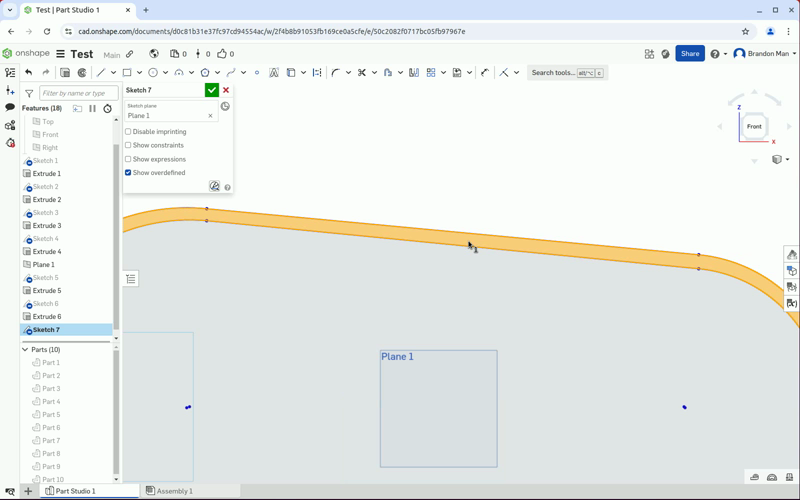
scroll(-6)
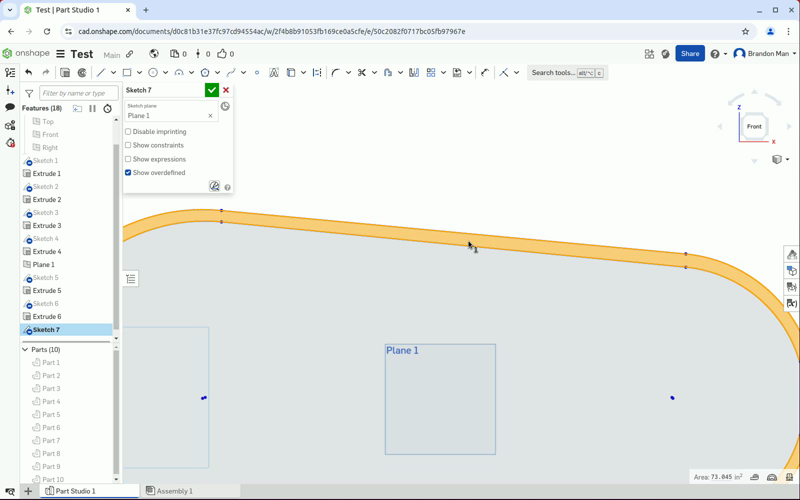
scroll(-6)
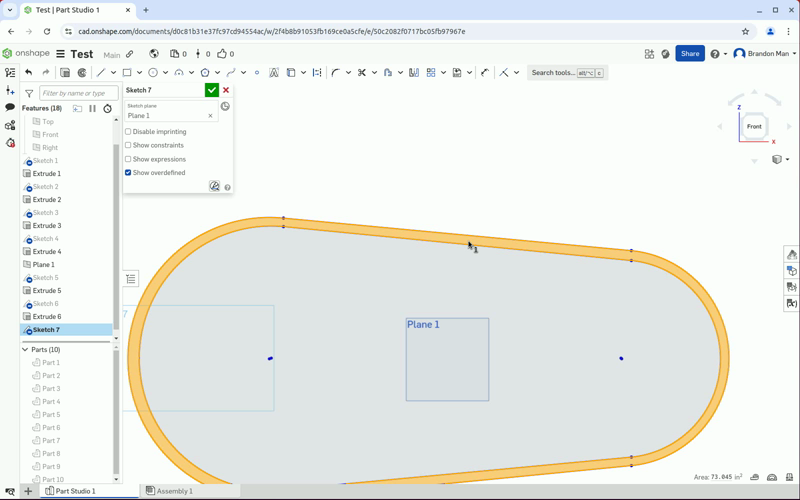
scroll(-6)
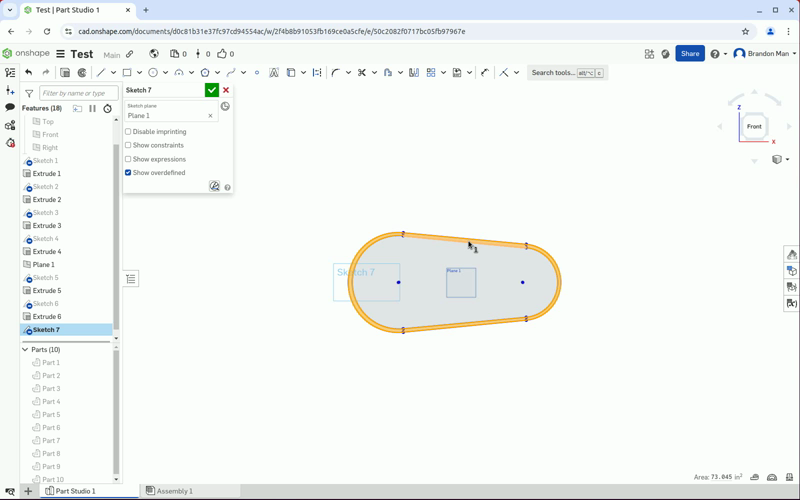
mouse_move(69, 352)
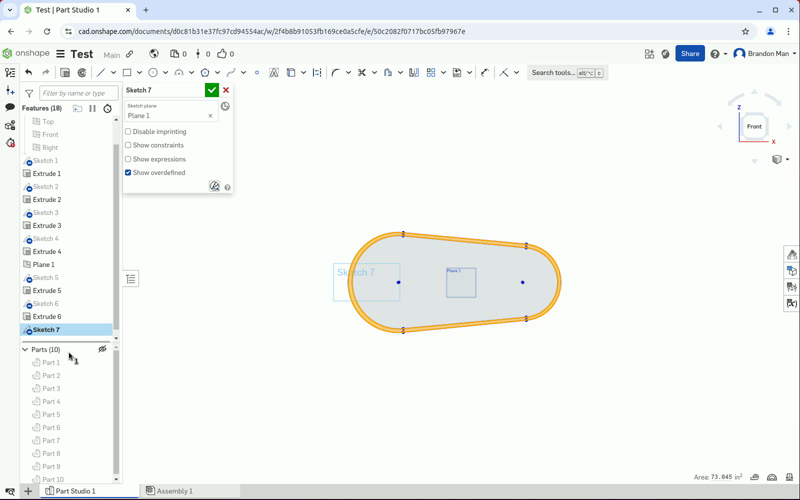
key(shift+y)
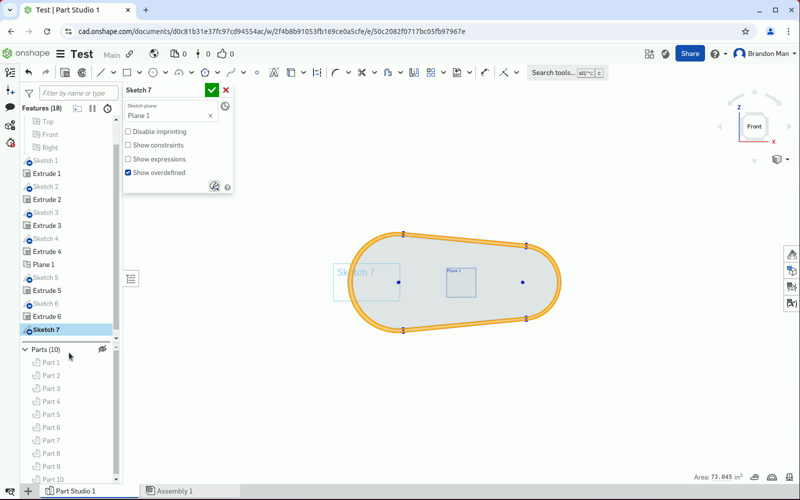
key(shift+e)
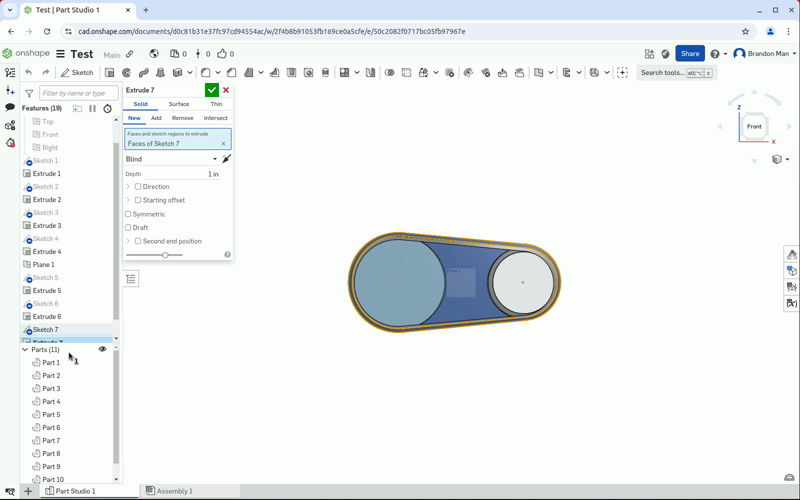
mouse_move(143, 106)
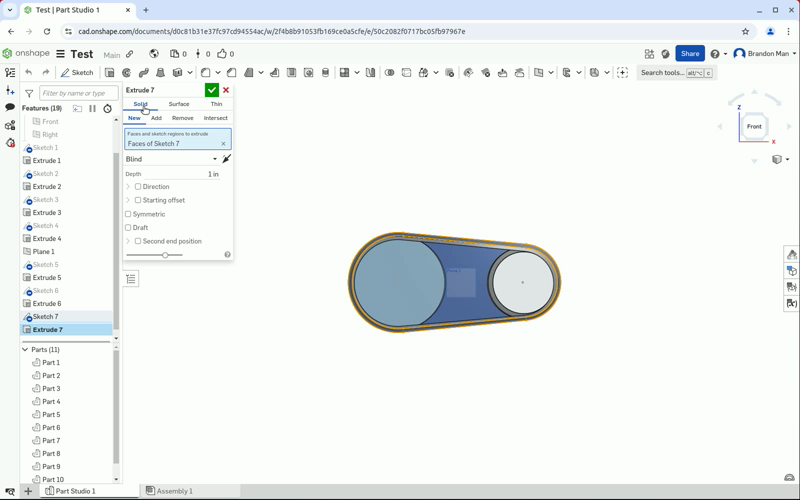
click(143, 106)
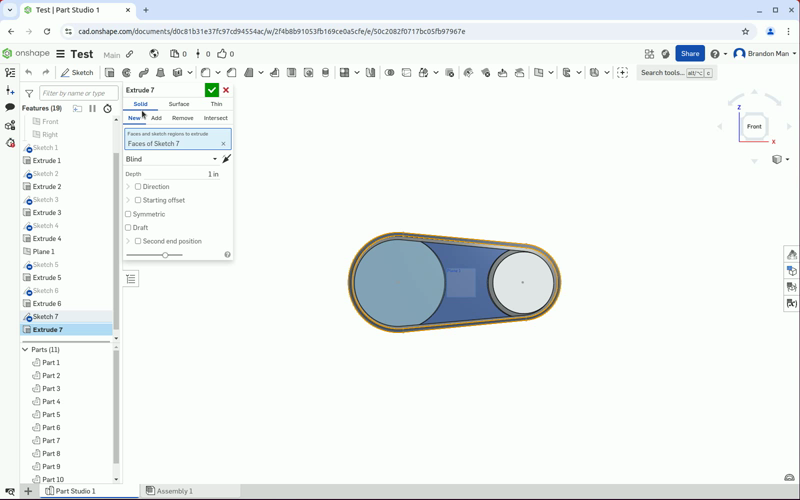
mouse_move(137, 120)
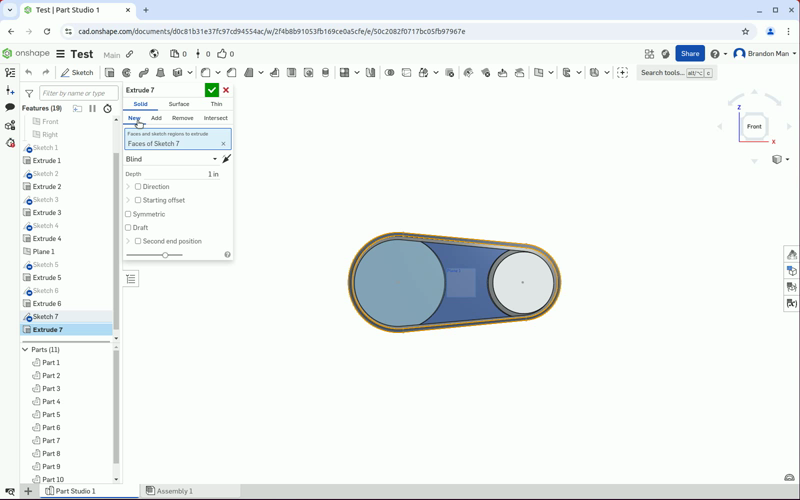
click(137, 120)
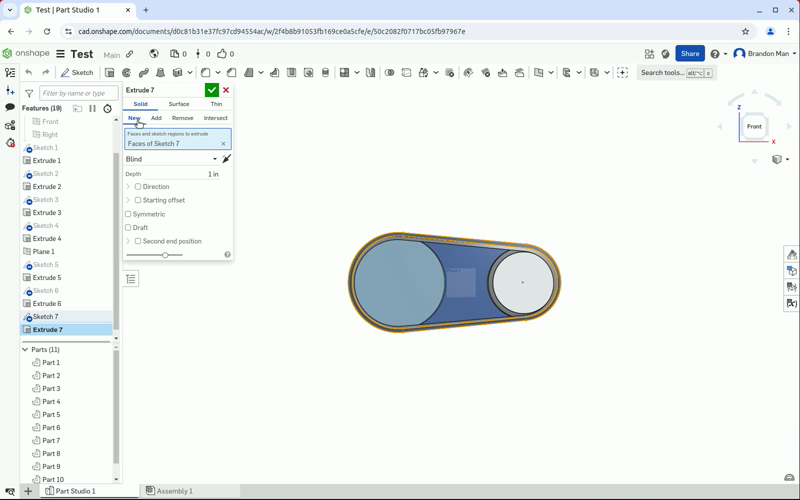
key(tab, 4)
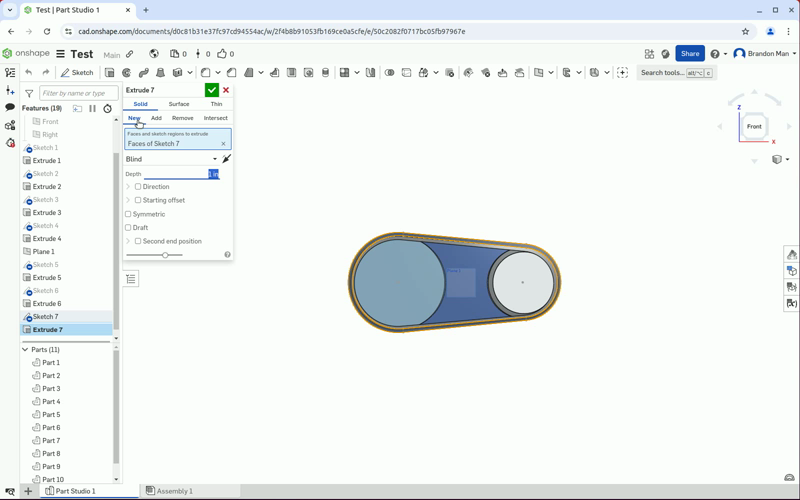
text(16.128)
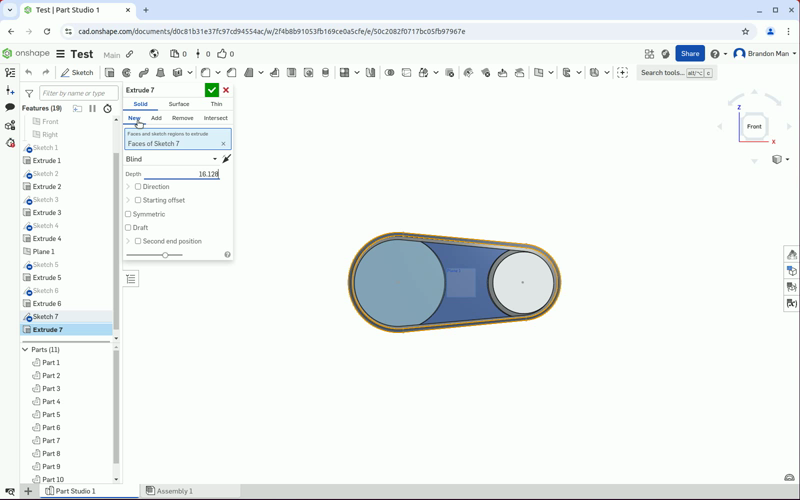
key(enter)
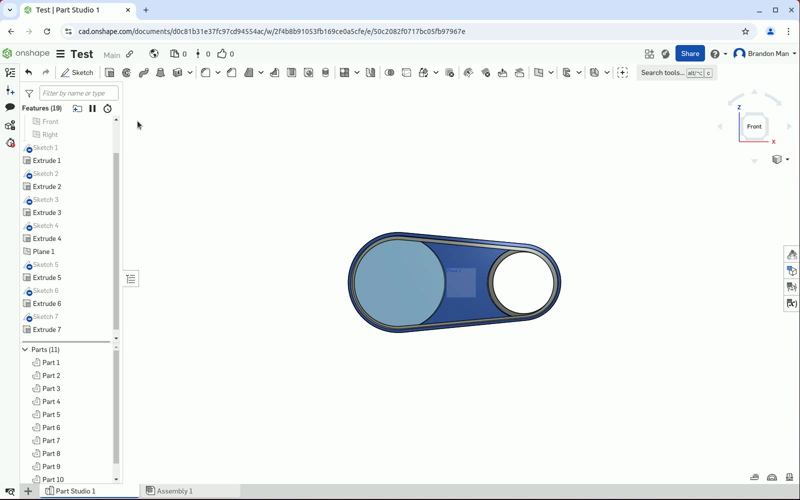
key(shift+h)
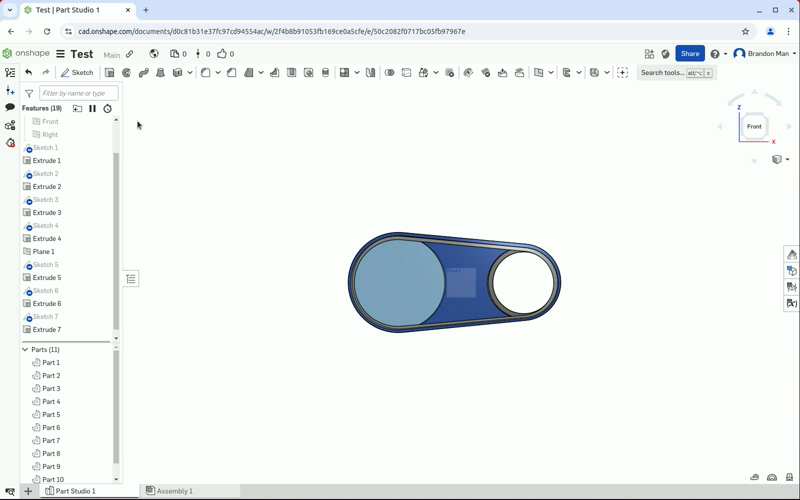
key(shift+h)
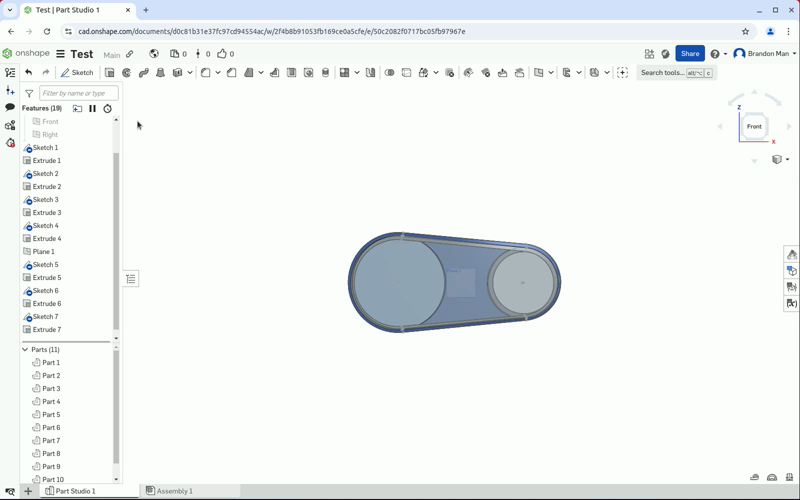
key(shift+7)
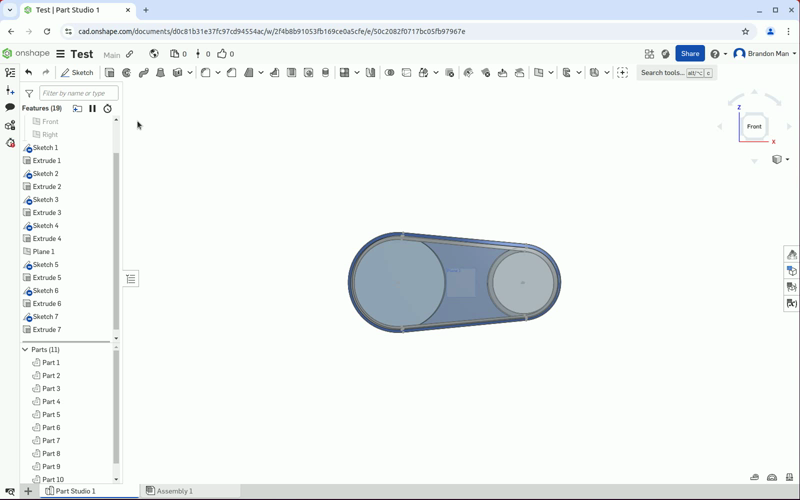
key(left, 2)
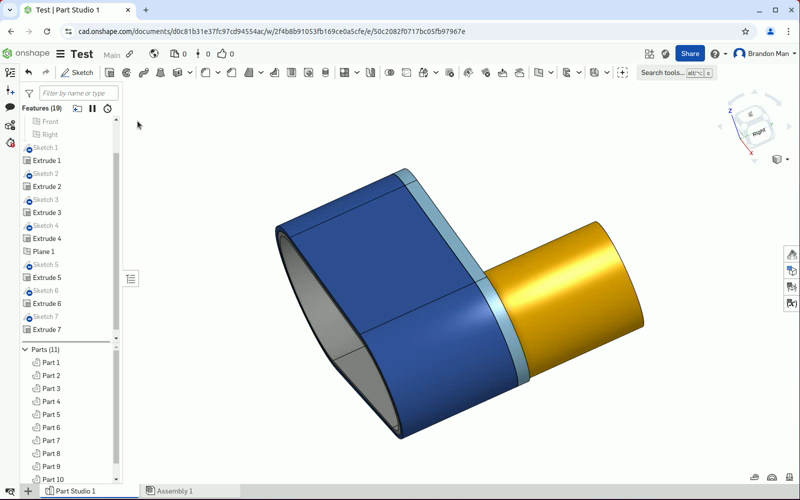
key(down, 2)
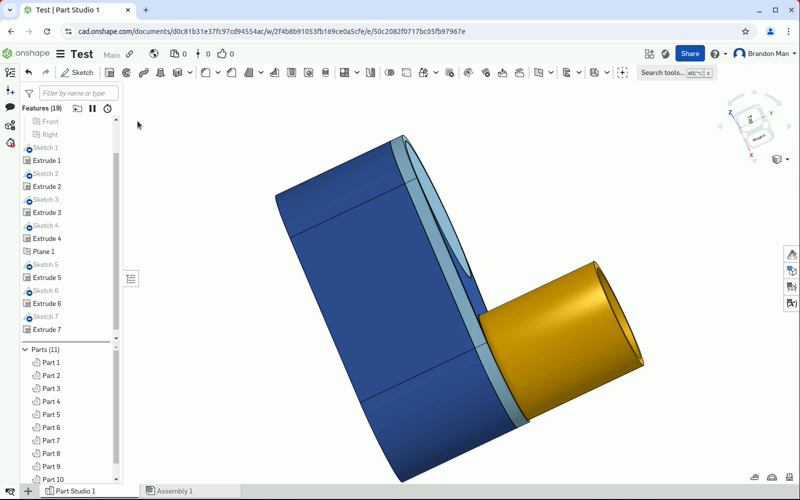
key(up, 2)
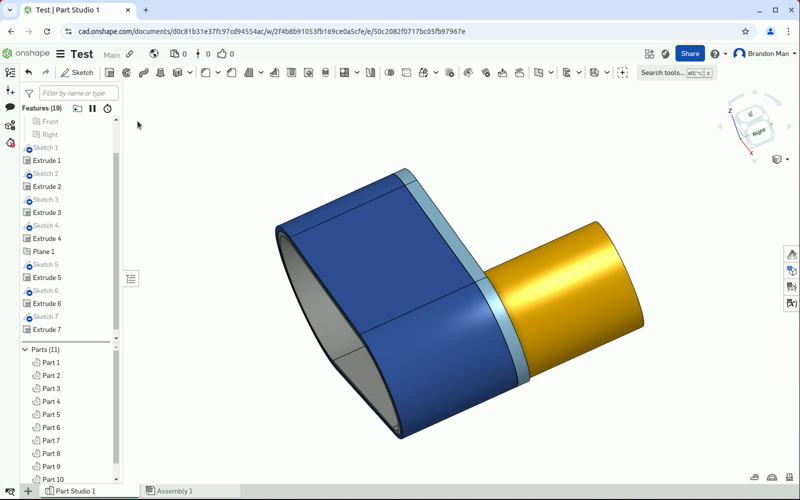
key(right, 2)
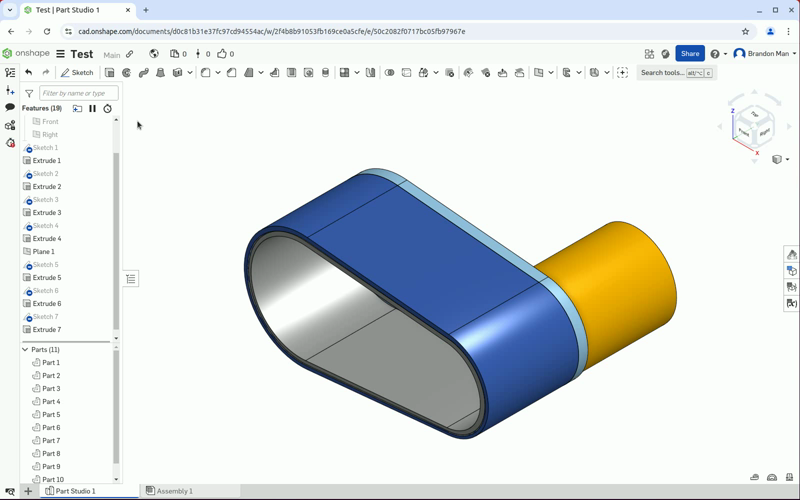
mouse_move(69, 150)
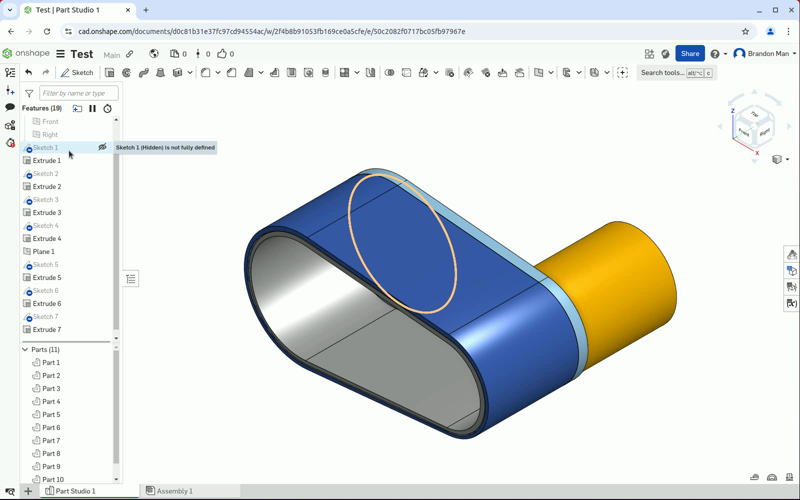
click(69, 150)